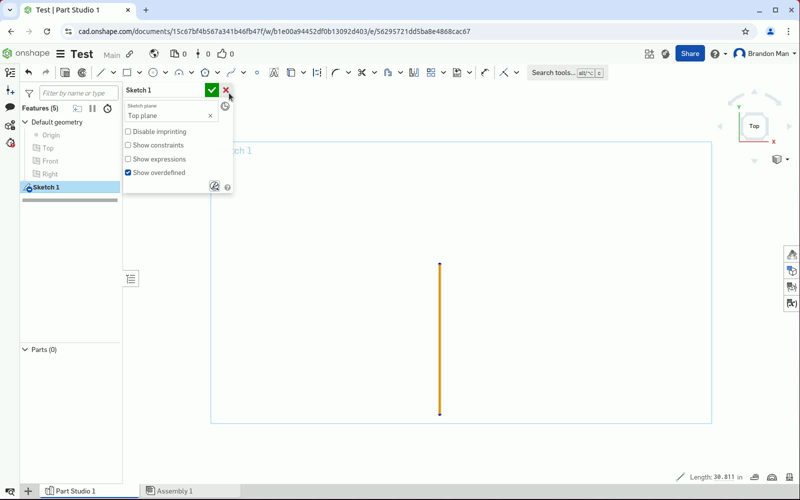
key(shift+h)
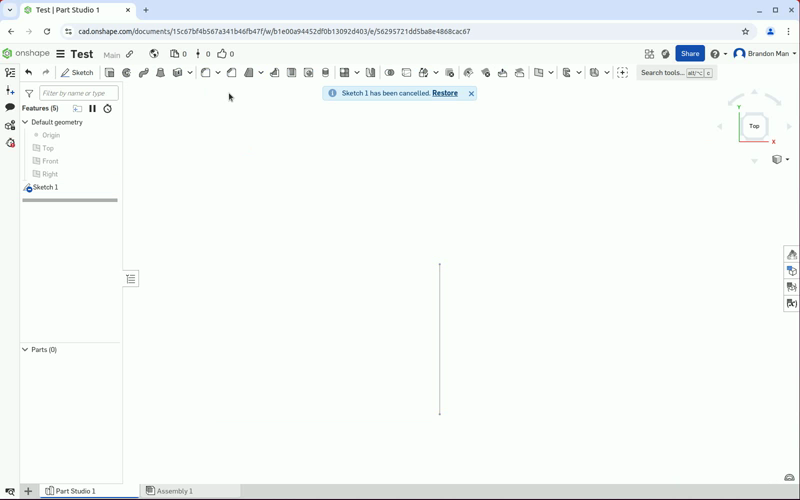
key(shift+s)
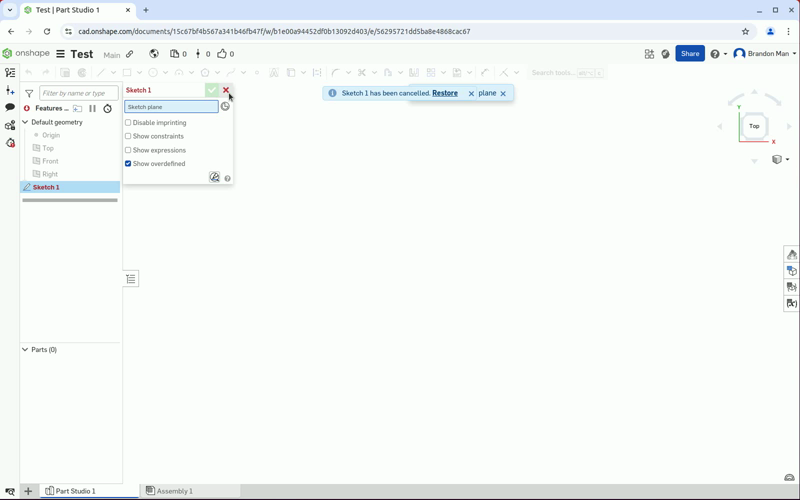
mouse_move(73, 150)
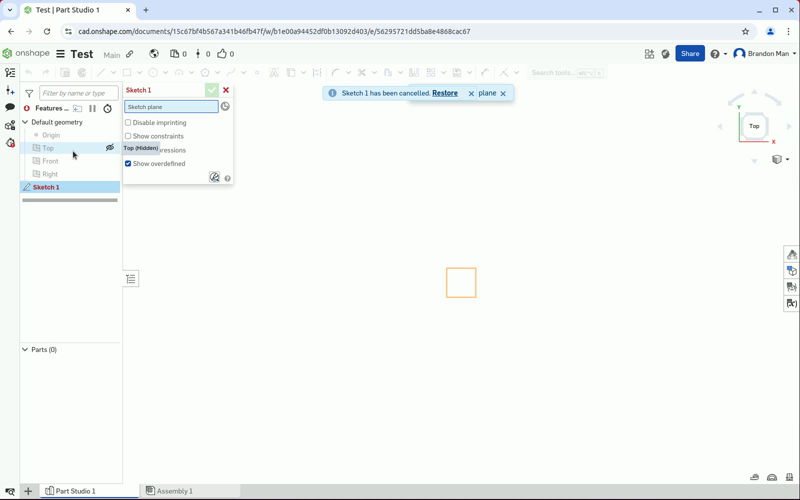
click(73, 150)
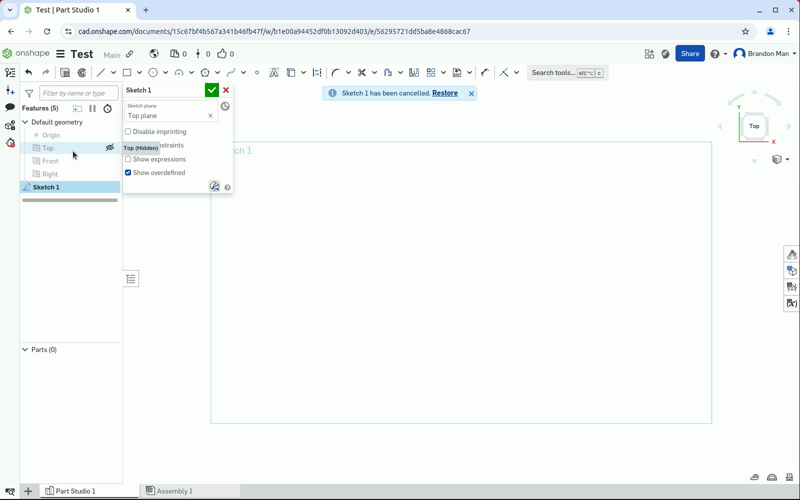
mouse_move(73, 352)
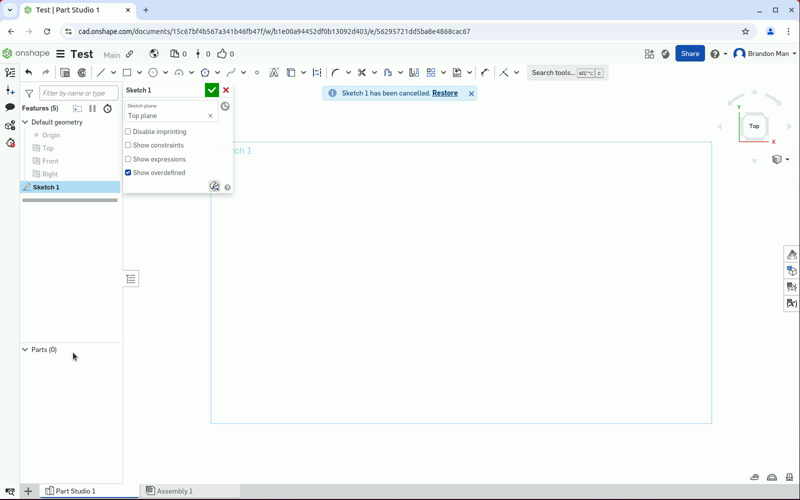
key(y)
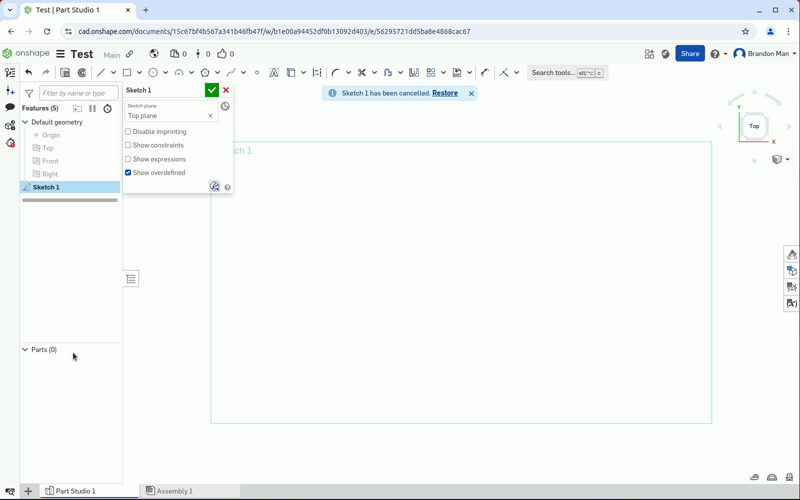
key(a)
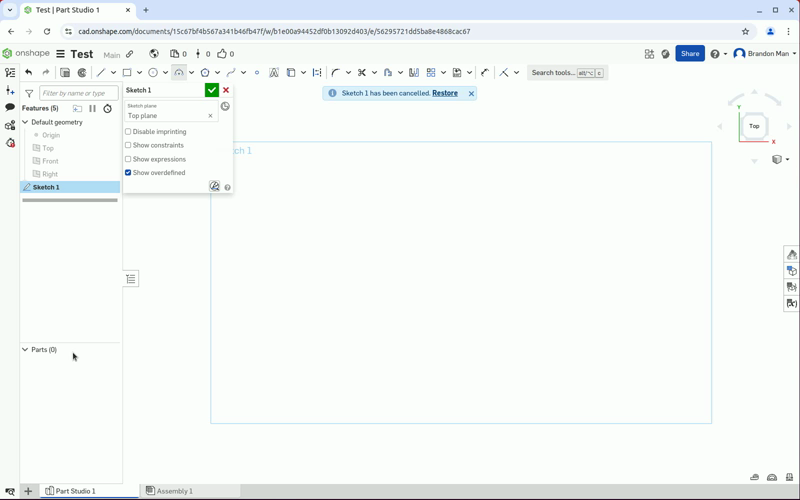
key_down(shift)
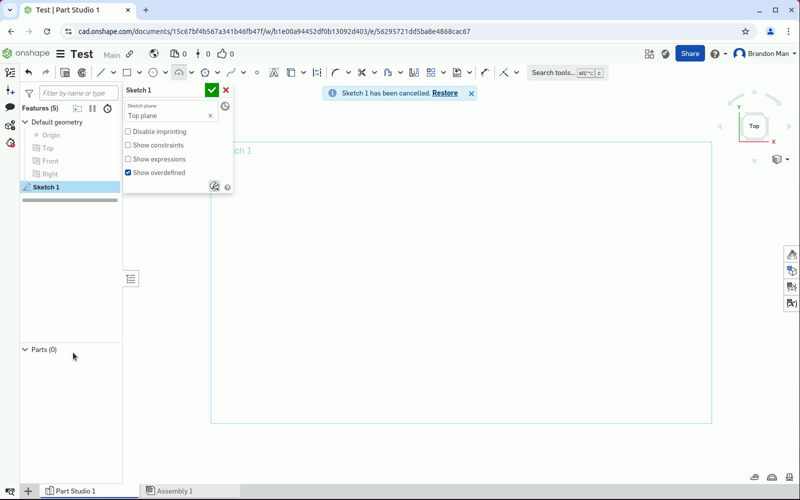
mouse_move(355, 290)
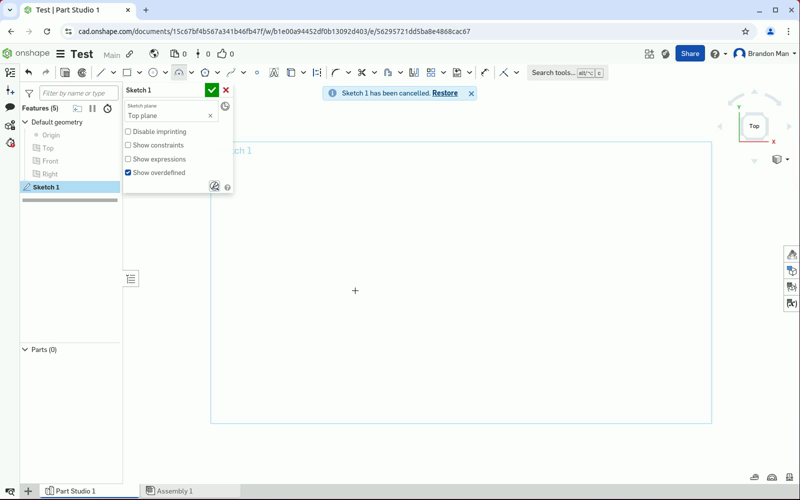
click(355, 290)
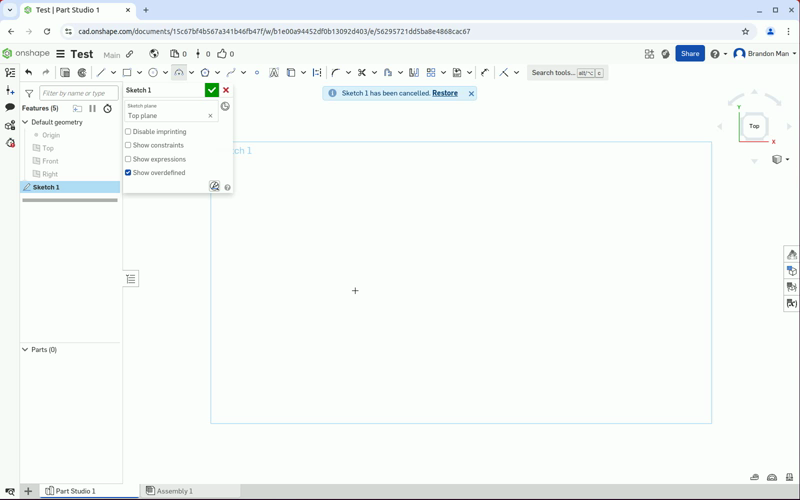
key_up(shift)
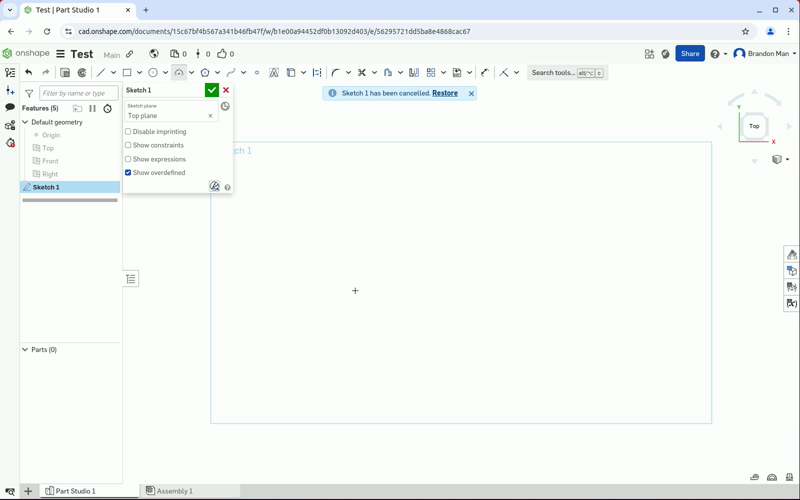
key_down(shift)
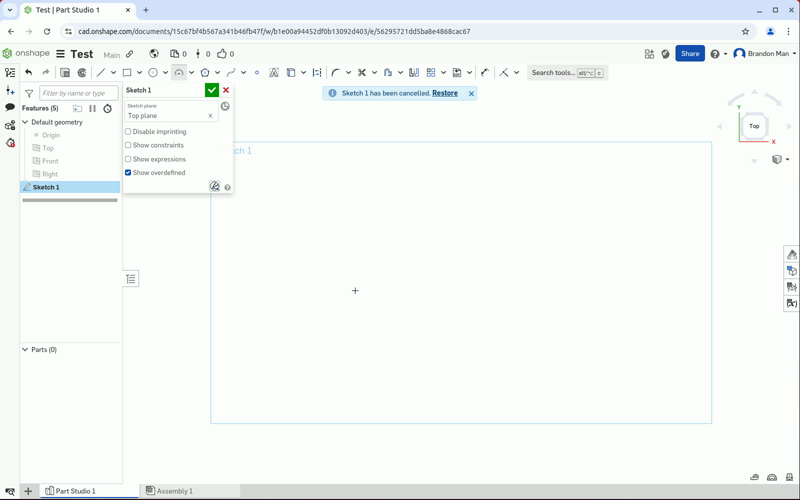
mouse_move(355, 273)
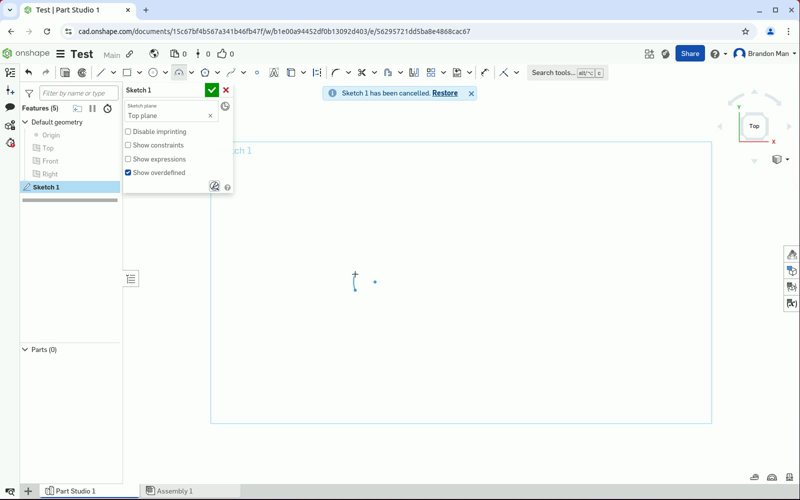
click(355, 273)
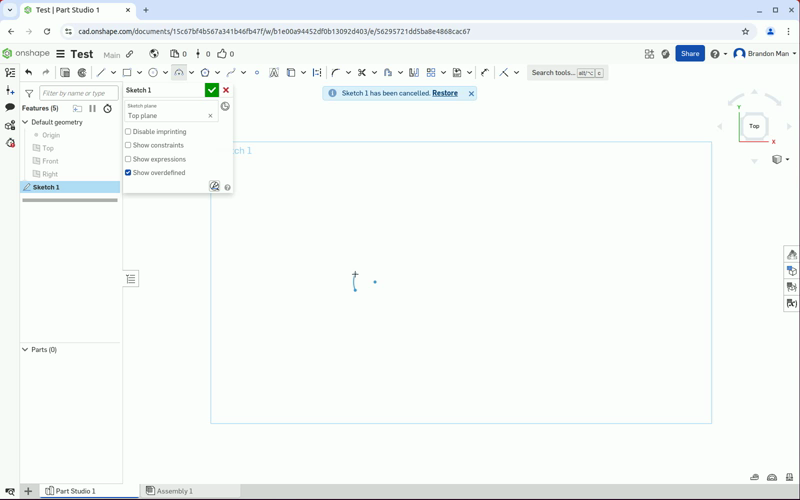
mouse_move(363, 281)
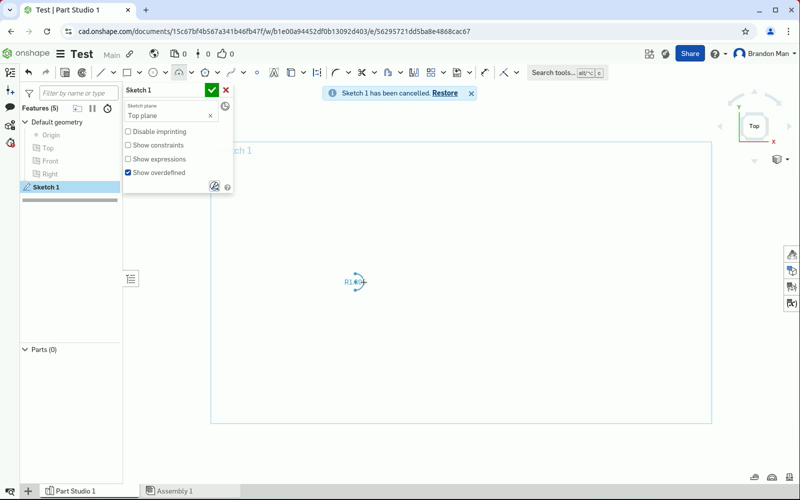
click(363, 281)
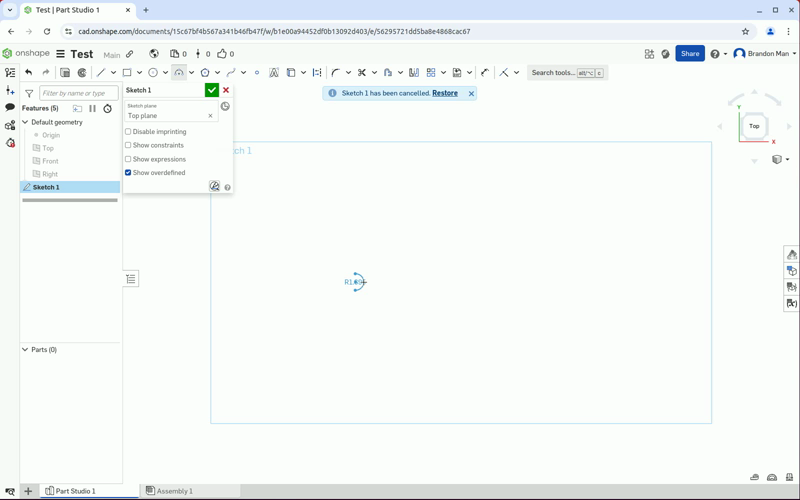
key_up(shift)
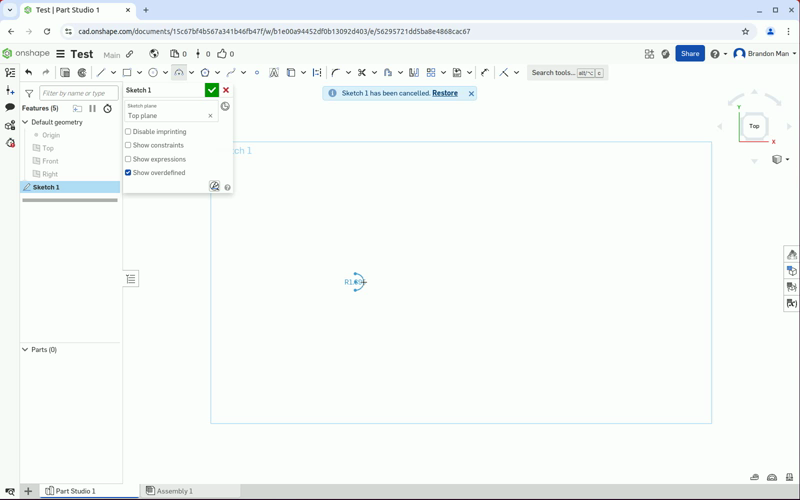
key(esc)
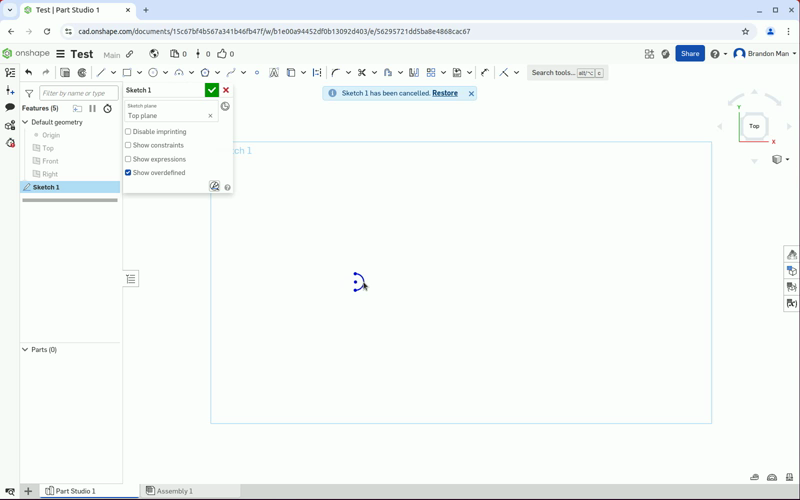
key(l)
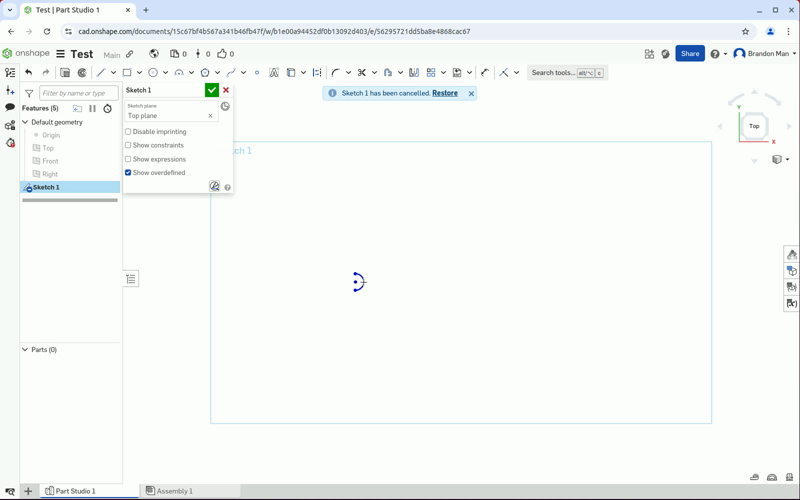
mouse_move(355, 273)
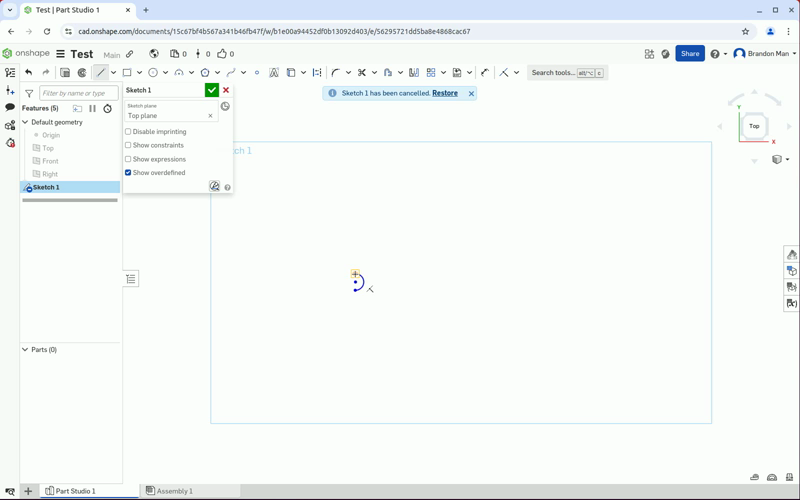
click(355, 273)
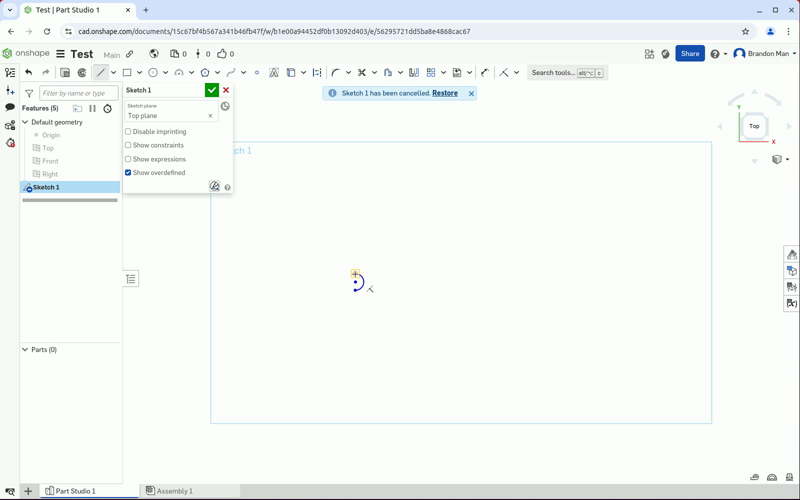
key_down(shift)
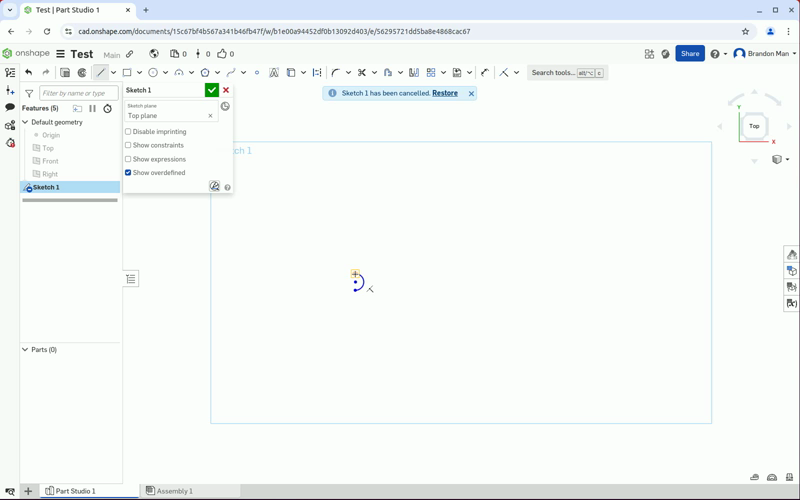
mouse_move(385, 273)
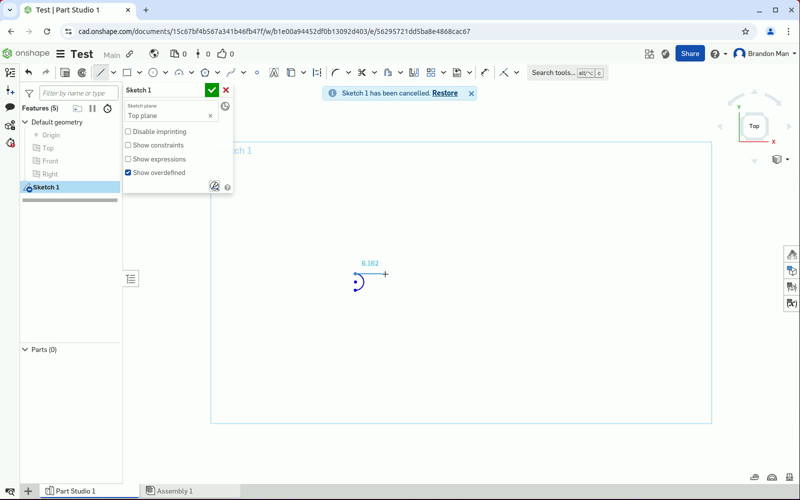
mouse_move(355, 275)
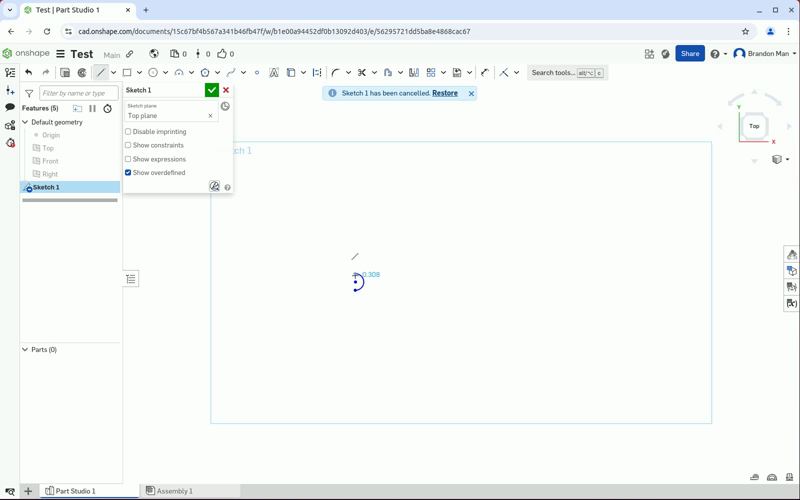
scroll(6)
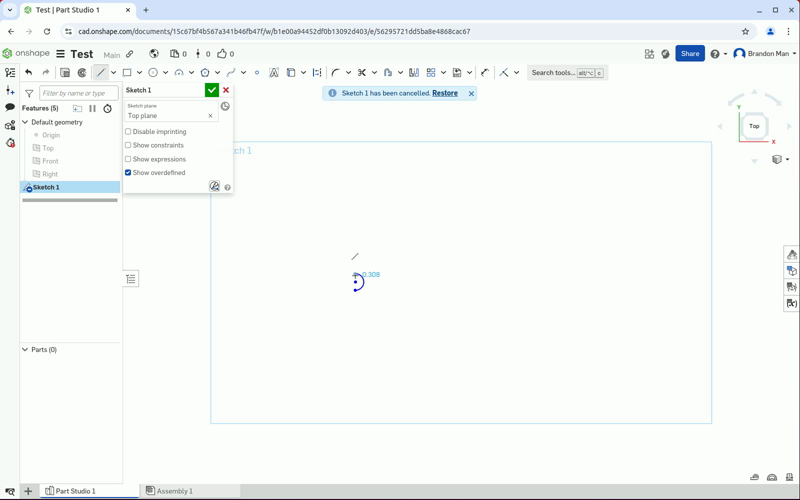
scroll(6)
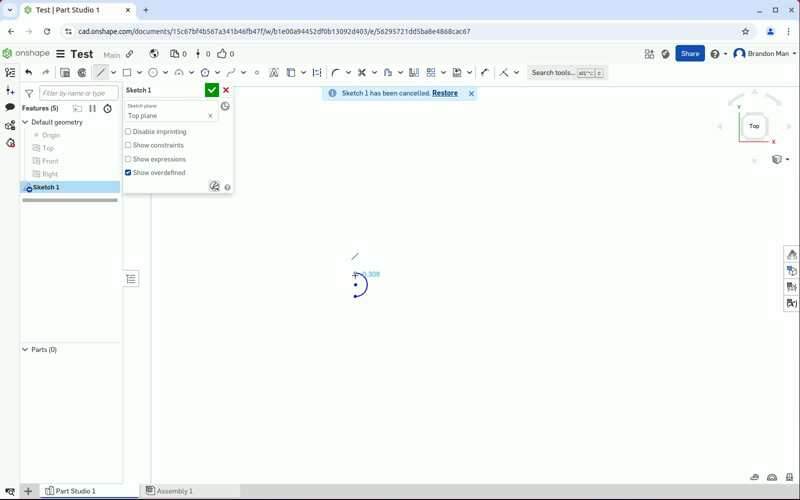
scroll(6)
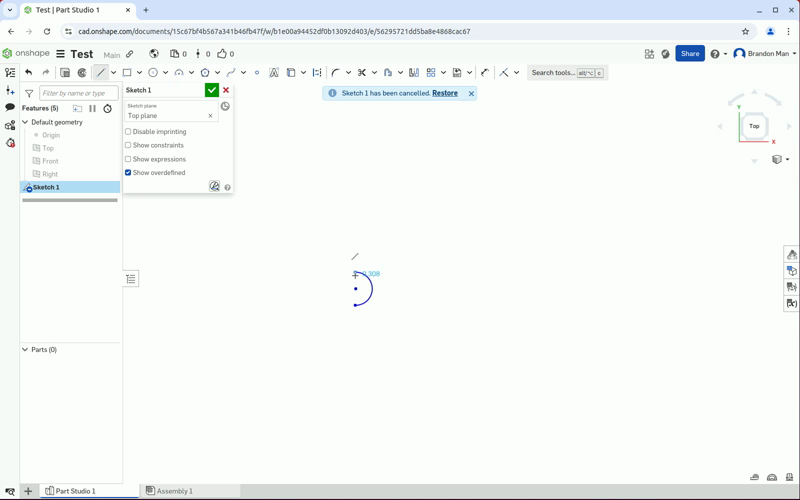
scroll(6)
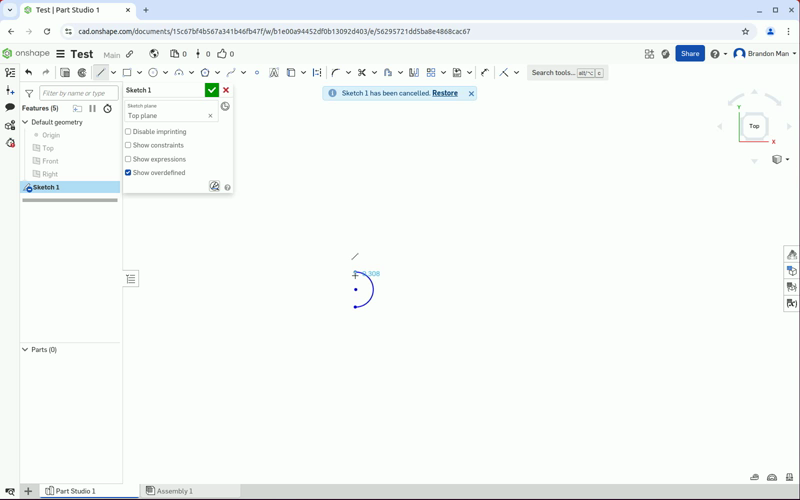
scroll(6)
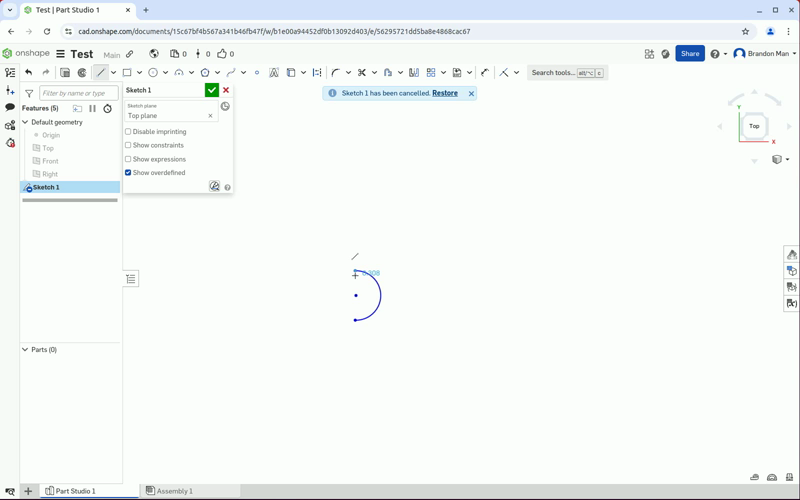
scroll(6)
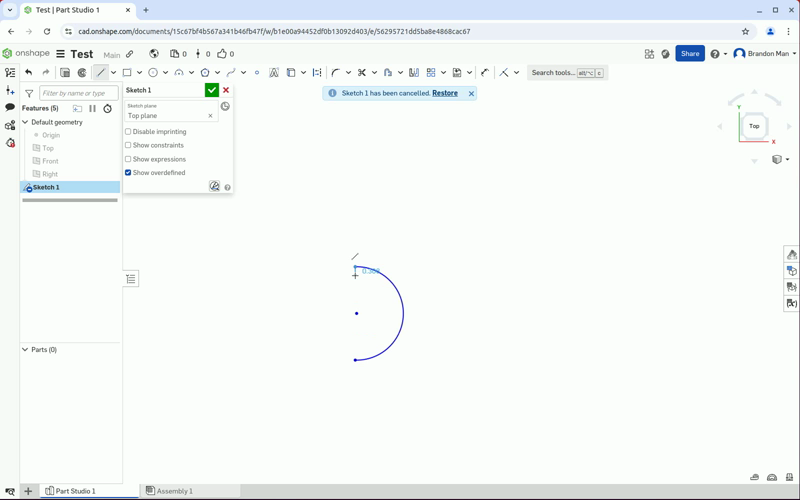
scroll(6)
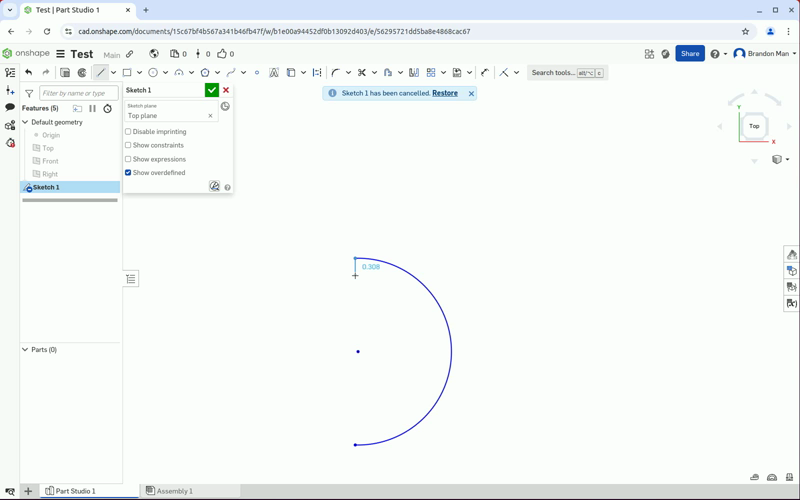
click(355, 275)
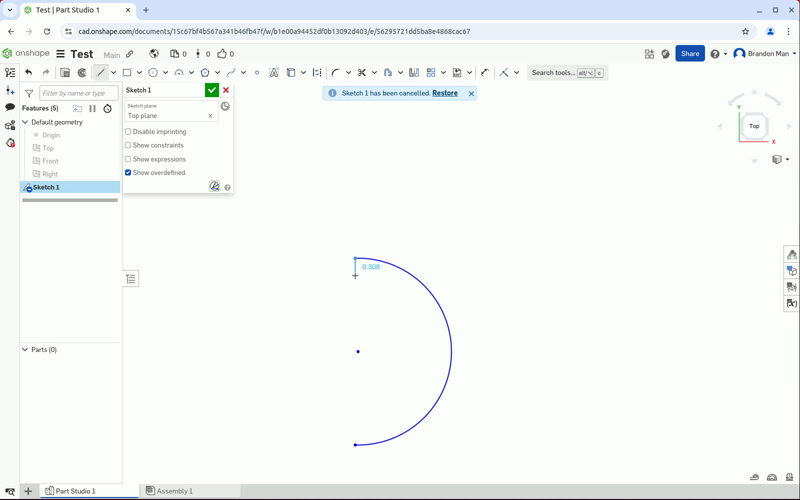
scroll(-6)
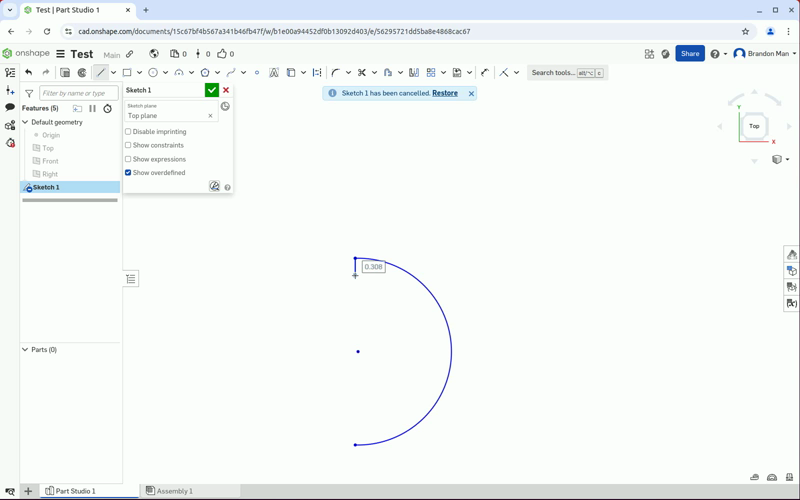
scroll(-6)
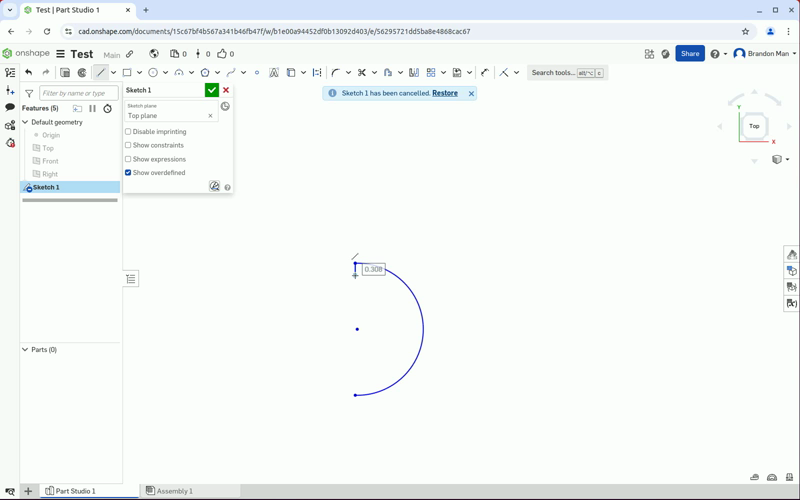
scroll(-6)
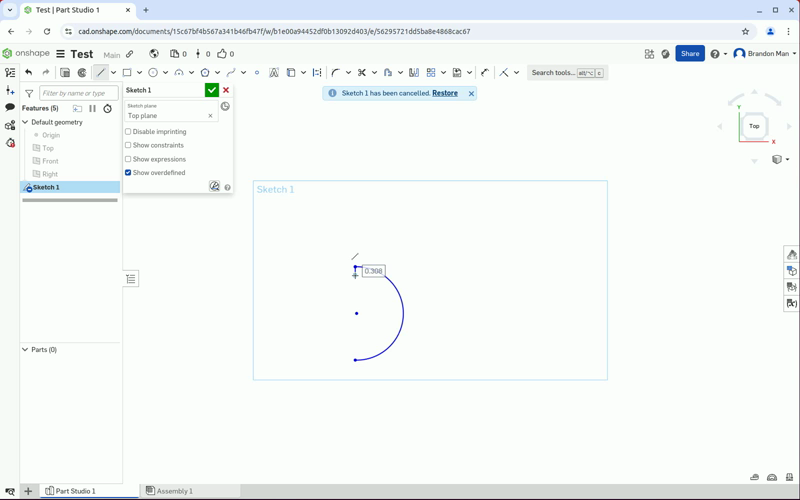
scroll(-6)
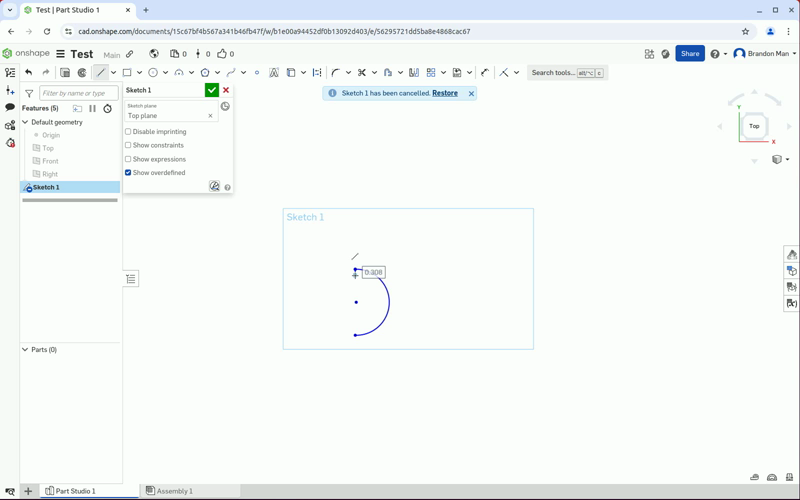
scroll(-6)
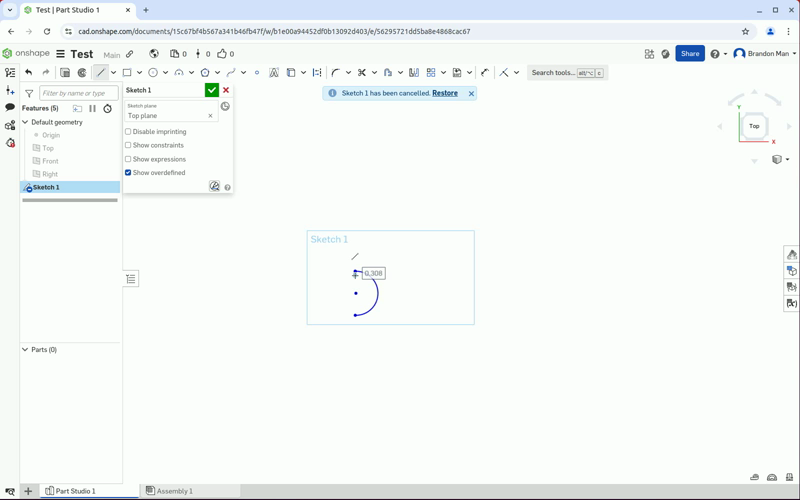
scroll(-6)
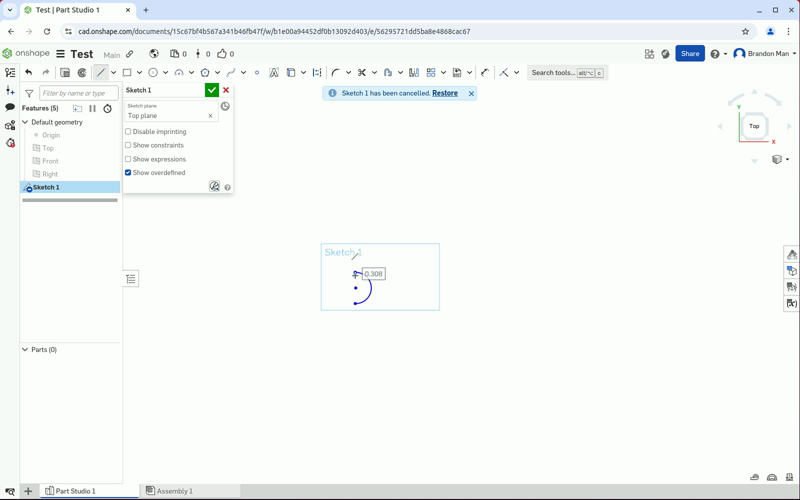
scroll(-6)
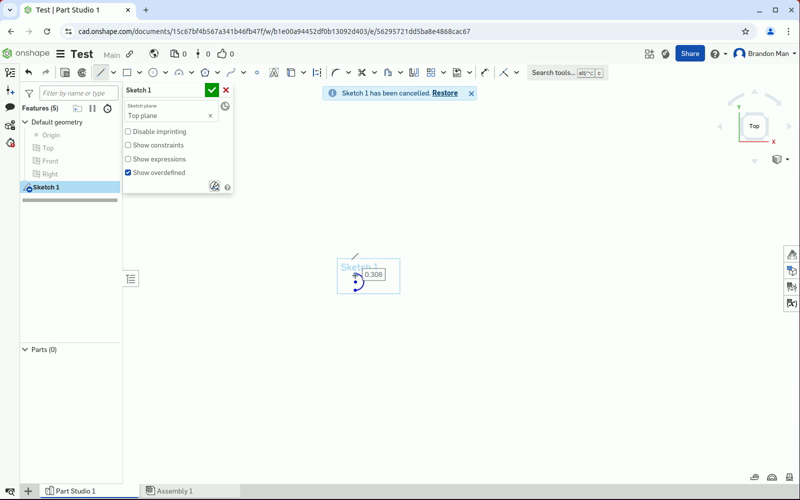
key_up(shift)
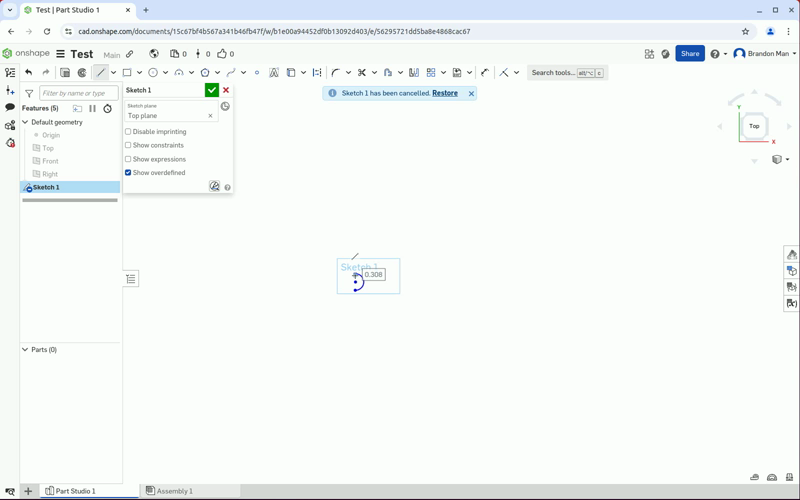
key(esc)
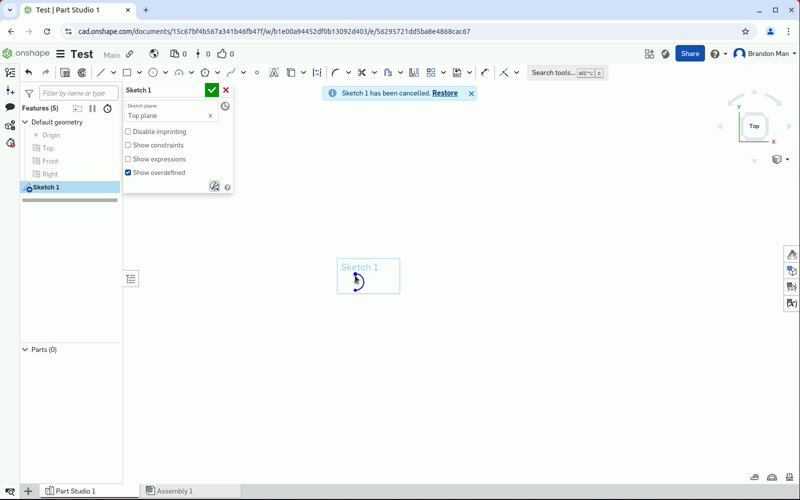
key(a)
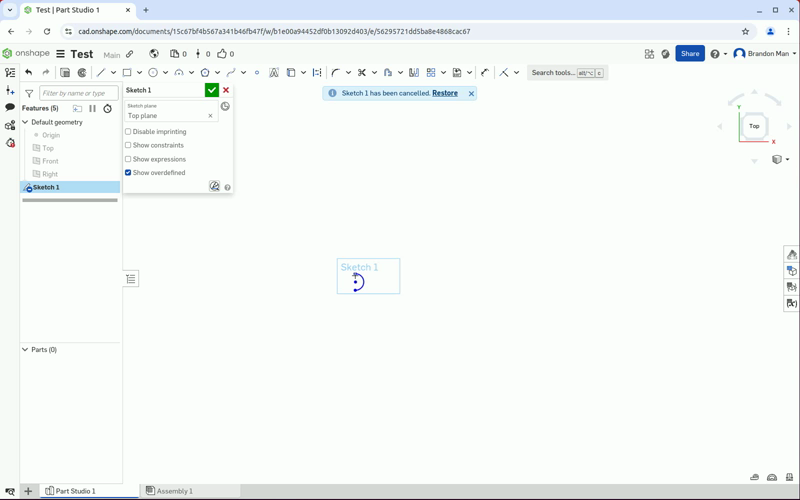
mouse_move(355, 275)
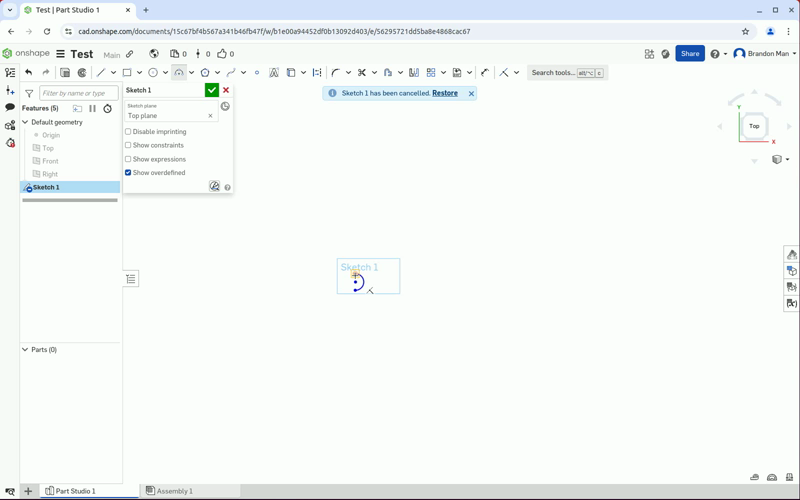
scroll(6)
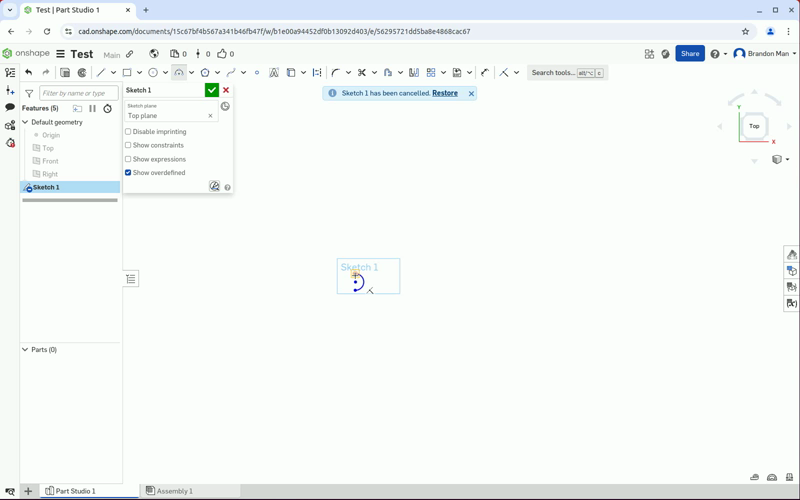
scroll(6)
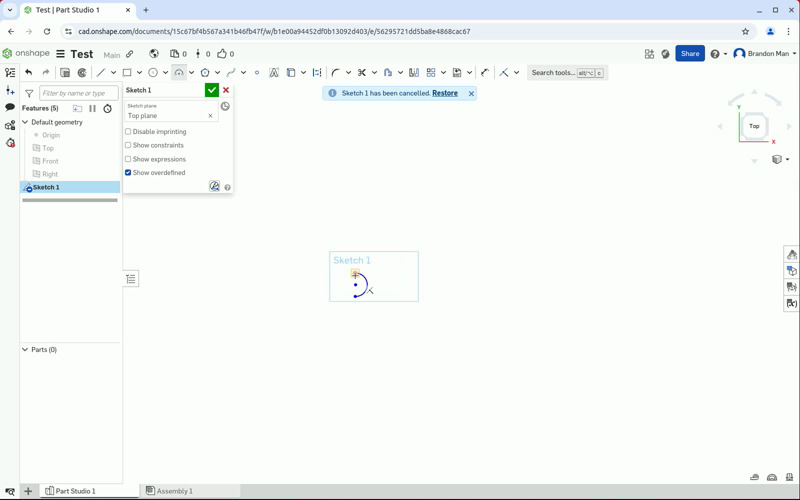
scroll(6)
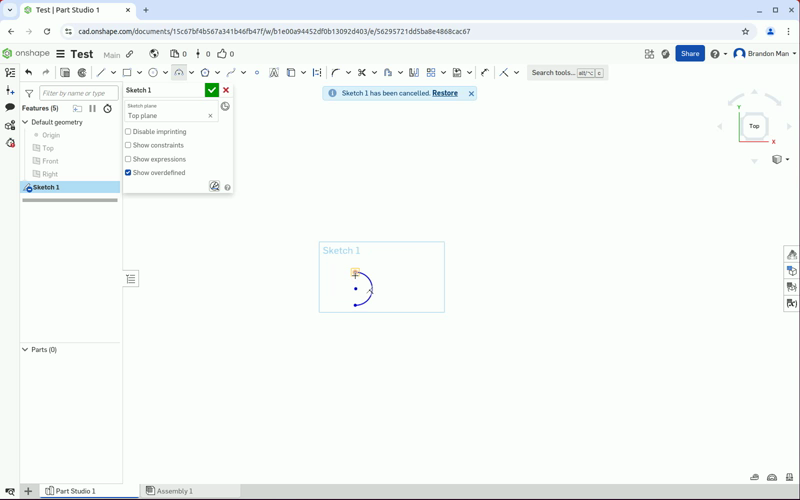
scroll(6)
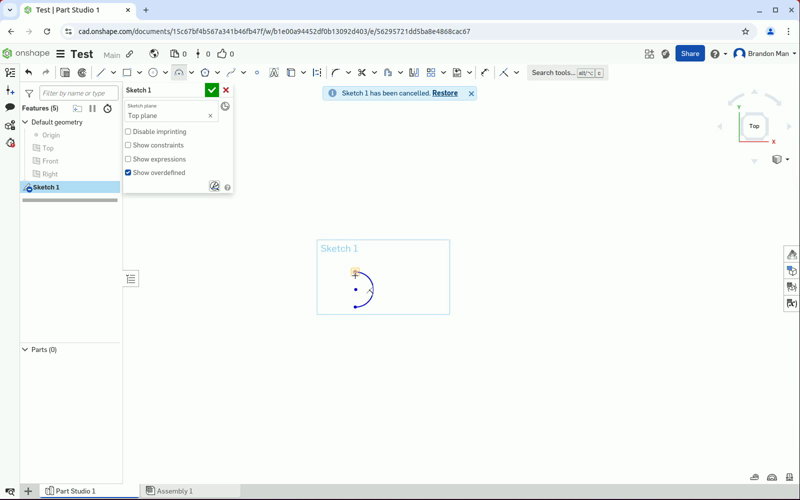
scroll(6)
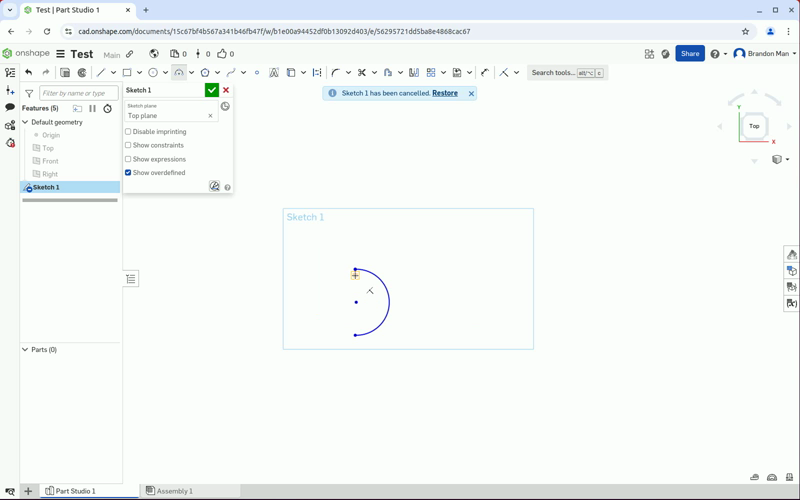
scroll(6)
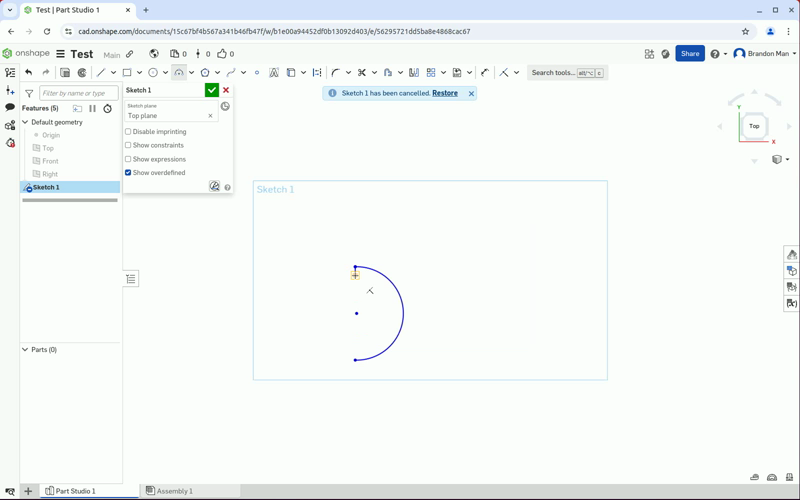
scroll(6)
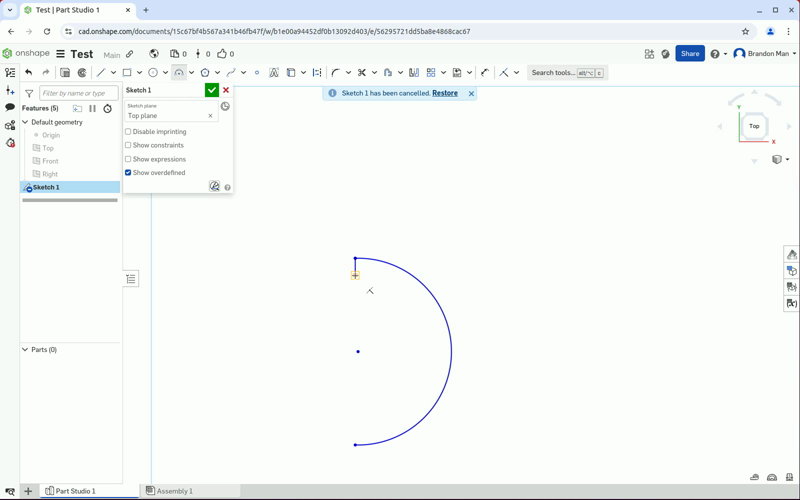
click(355, 275)
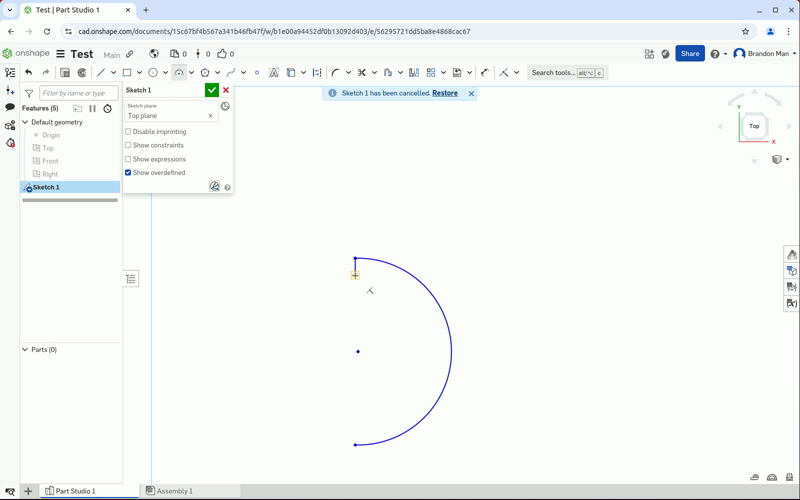
scroll(-6)
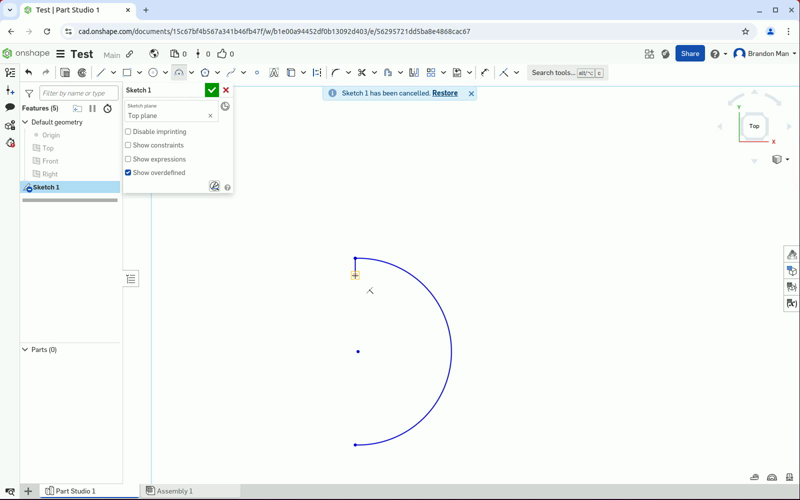
scroll(-6)
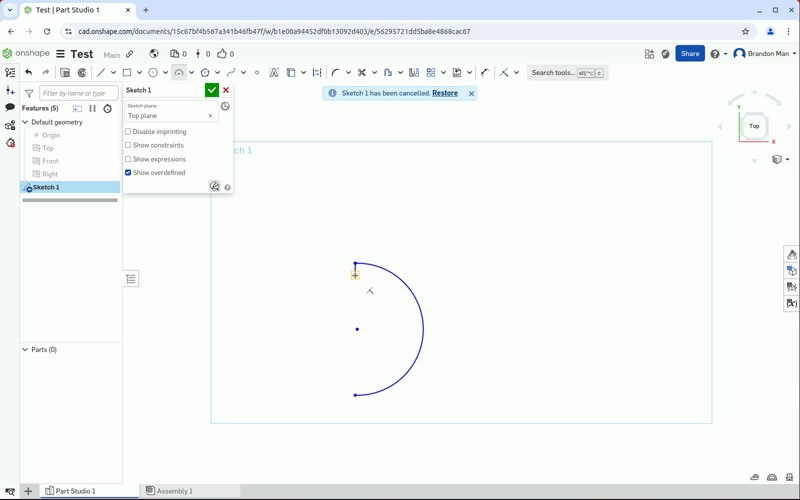
scroll(-6)
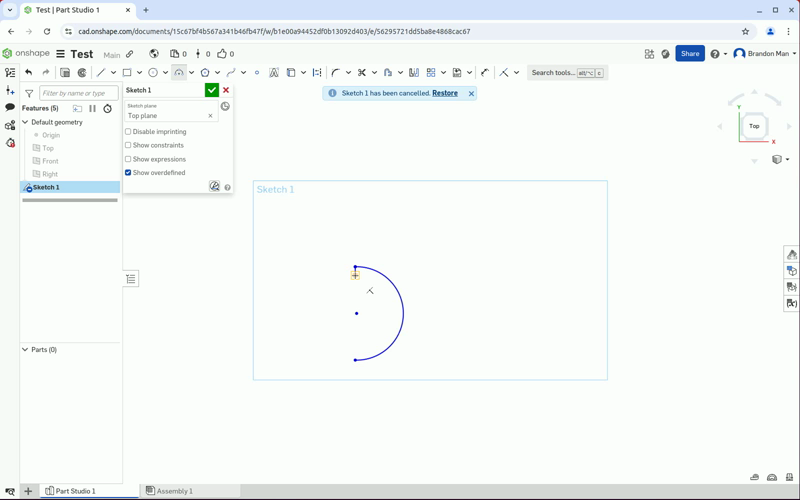
scroll(-6)
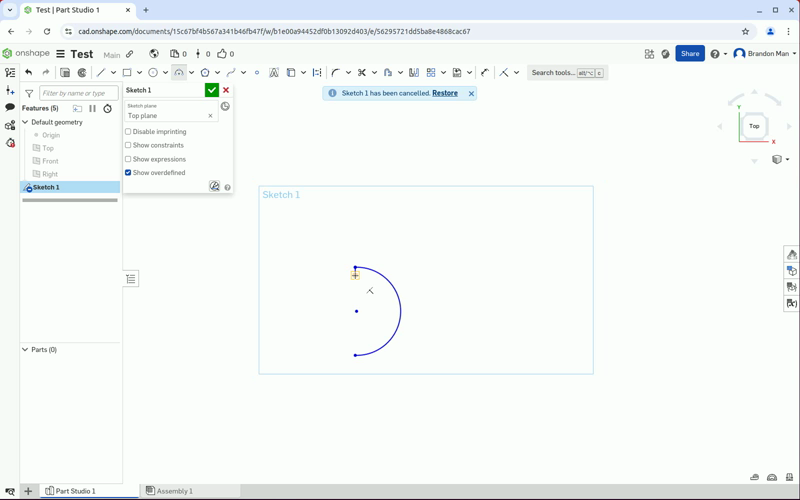
scroll(-6)
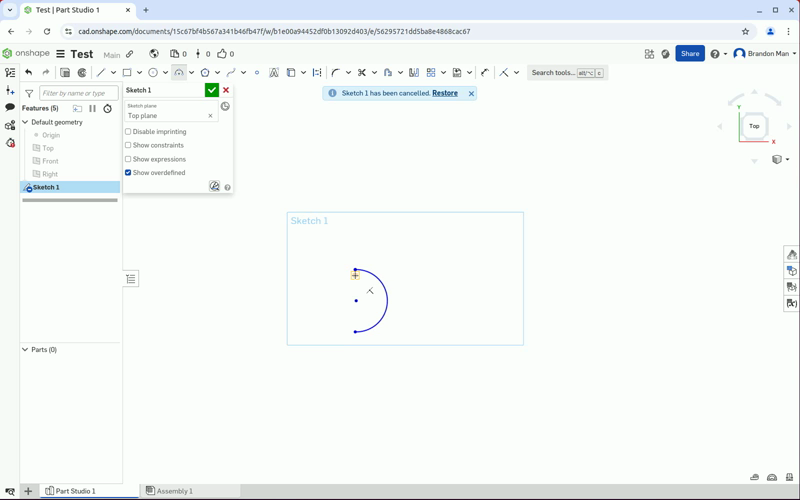
scroll(-6)
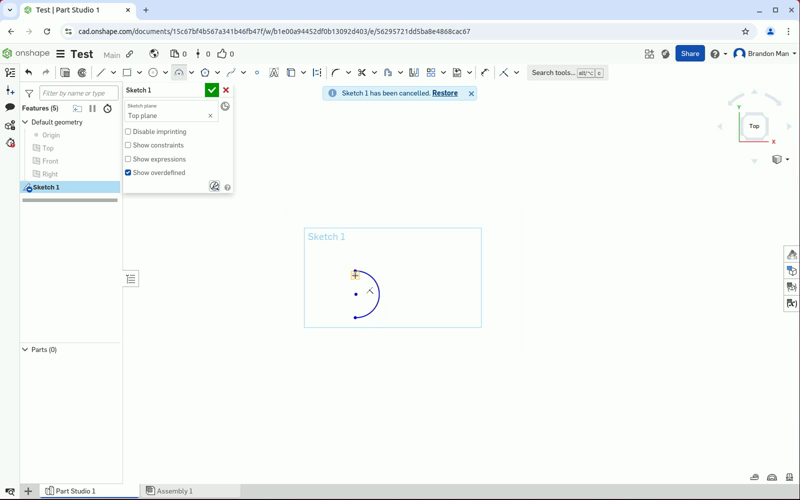
scroll(-6)
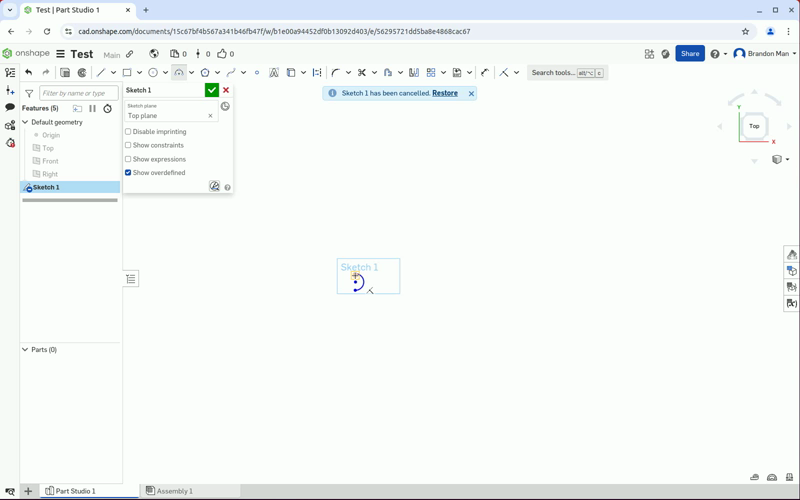
key_down(shift)
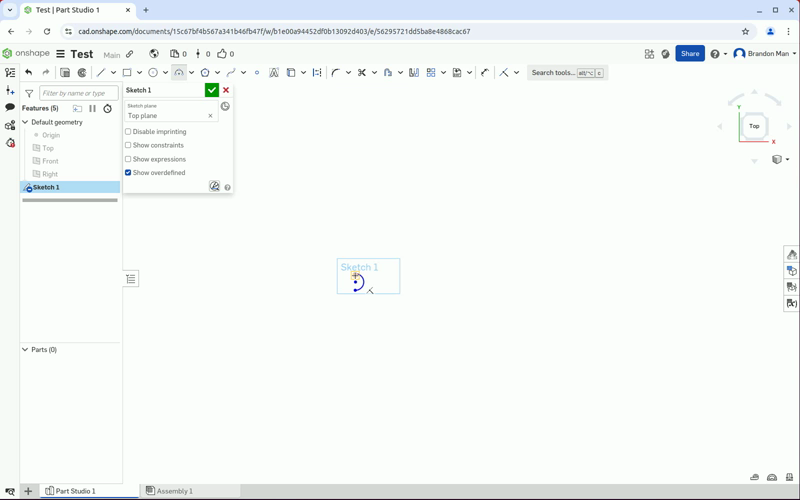
mouse_move(355, 288)
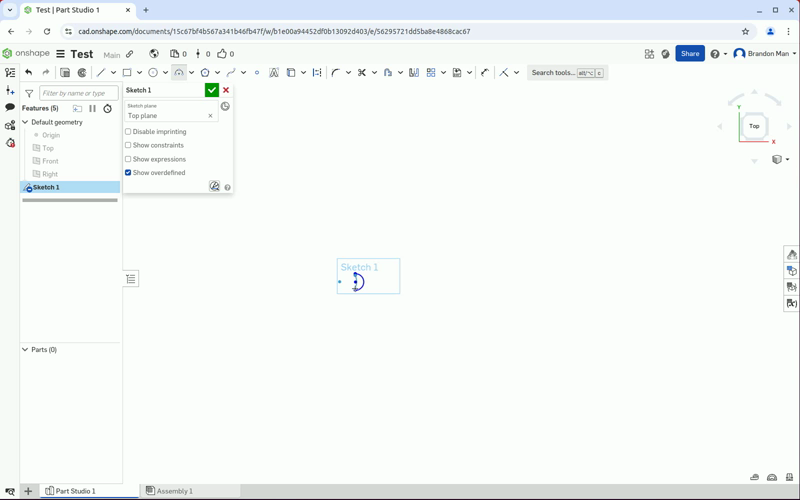
scroll(6)
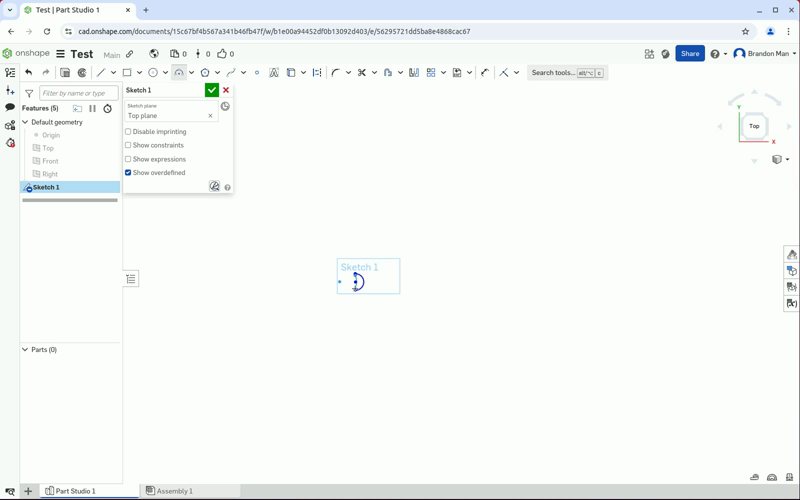
scroll(6)
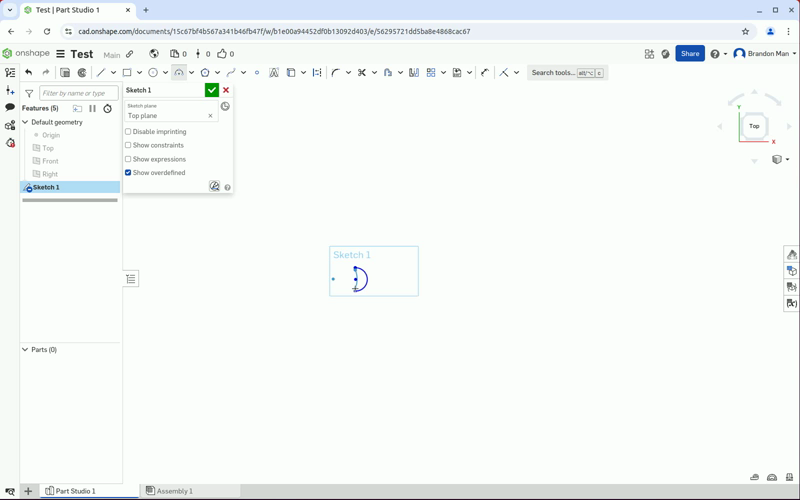
scroll(6)
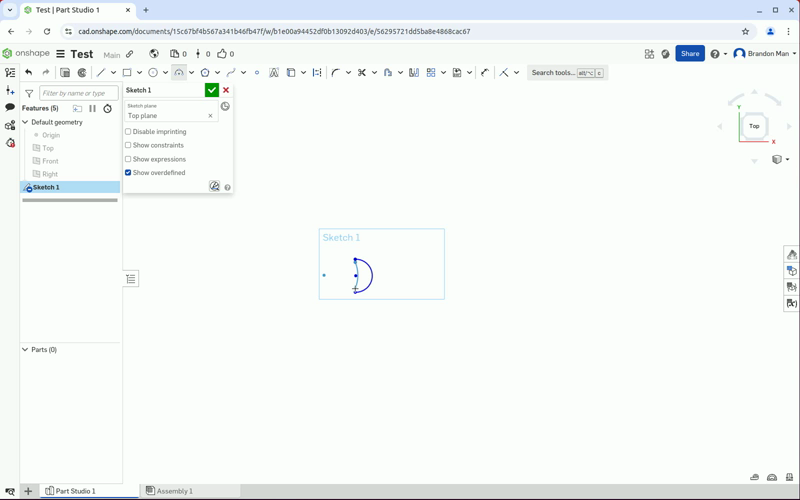
scroll(6)
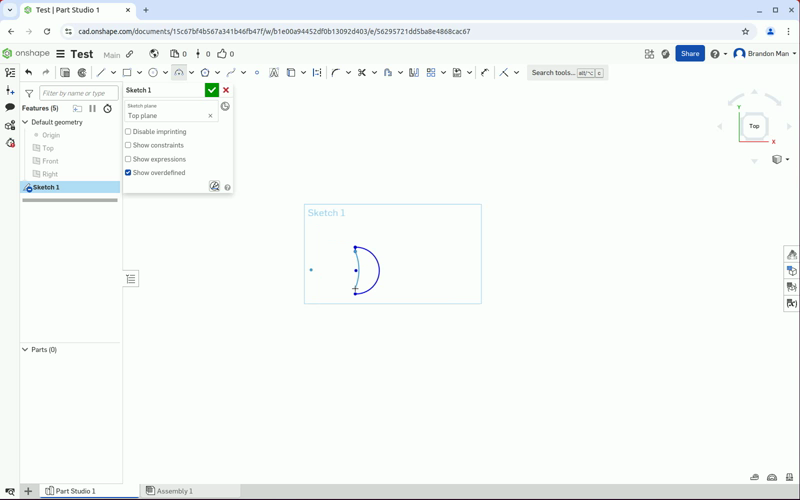
scroll(6)
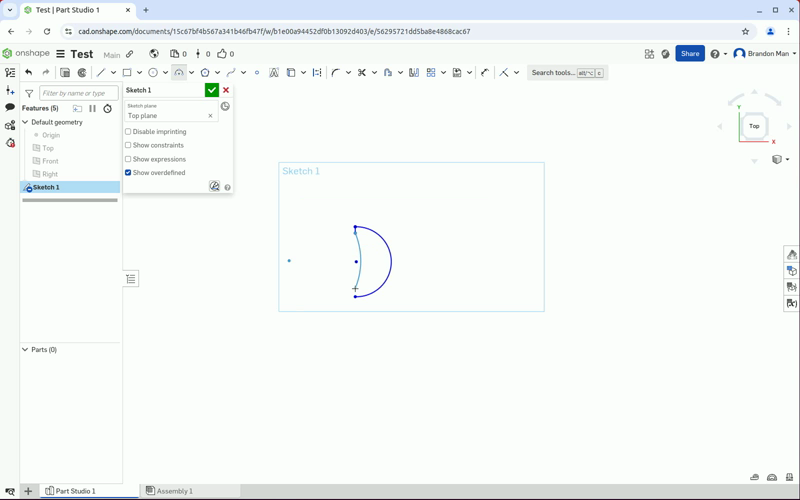
scroll(6)
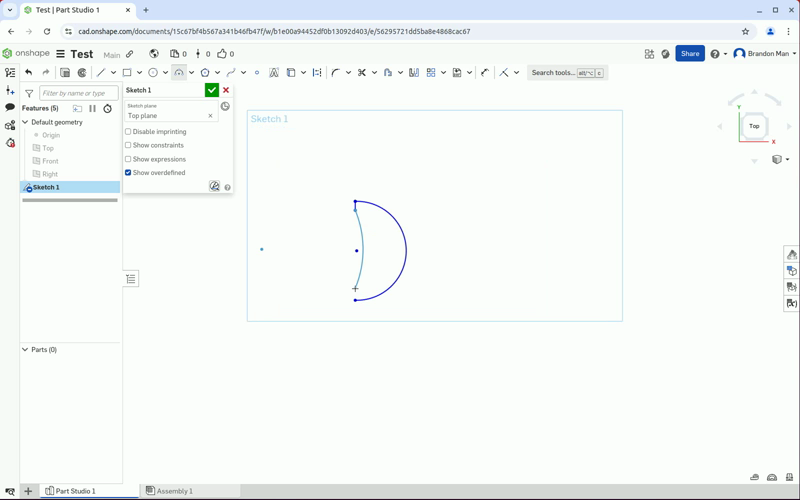
scroll(6)
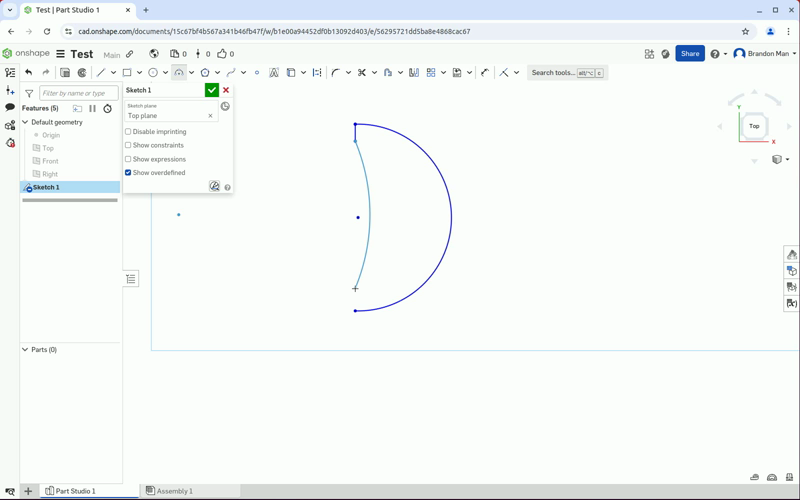
click(355, 288)
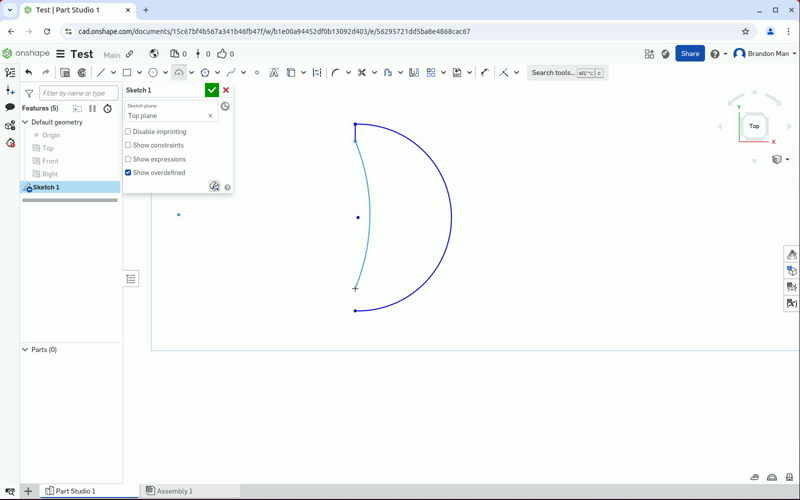
scroll(-6)
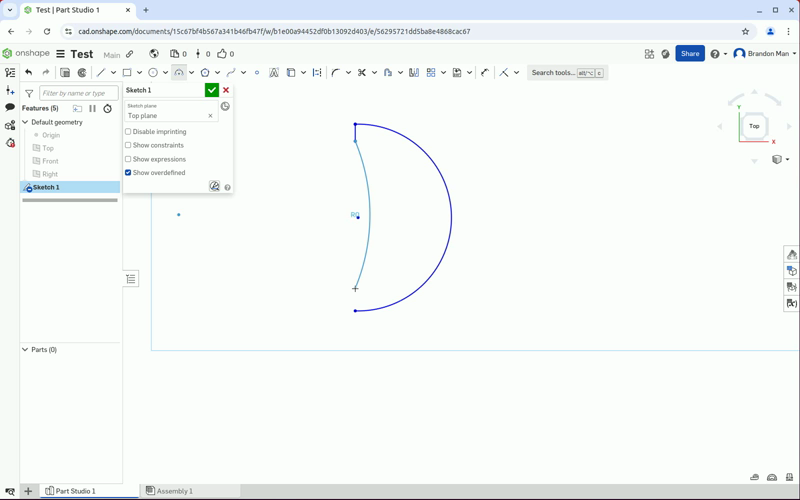
scroll(-6)
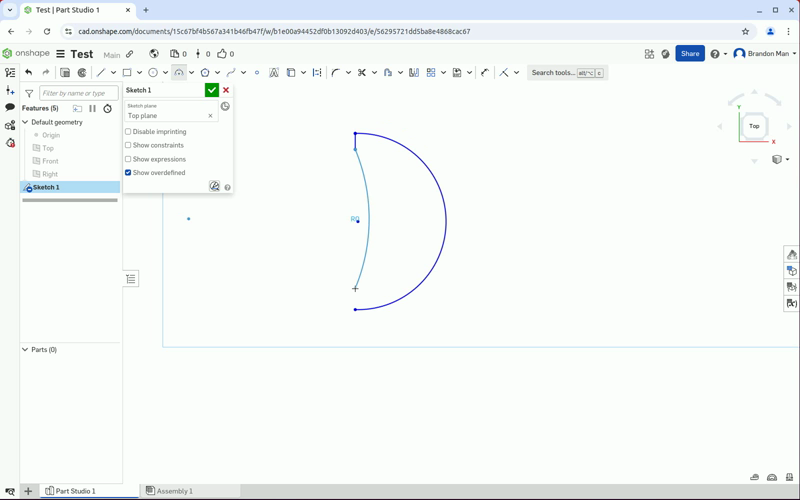
scroll(-6)
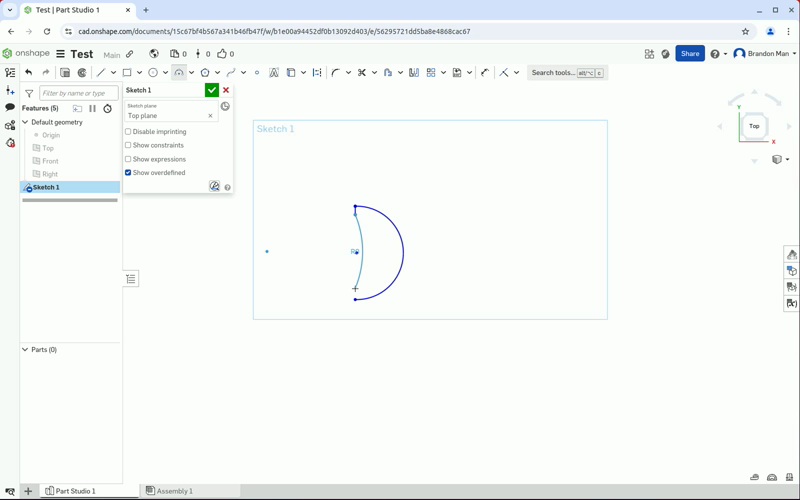
scroll(-6)
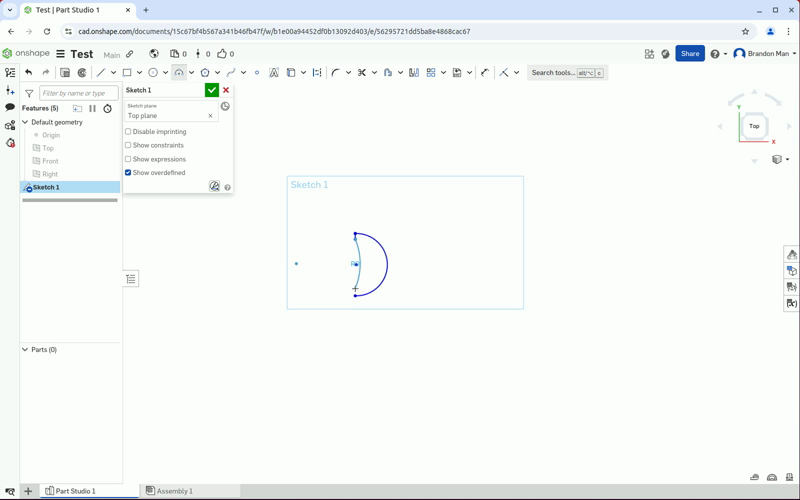
scroll(-6)
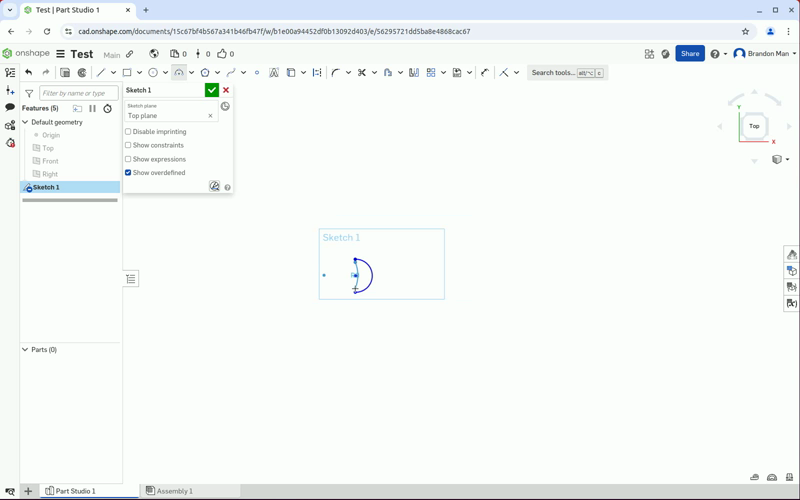
scroll(-6)
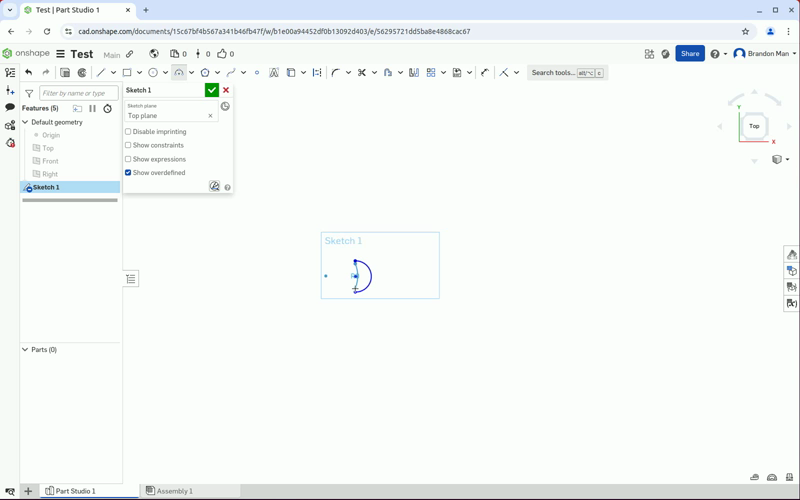
scroll(-6)
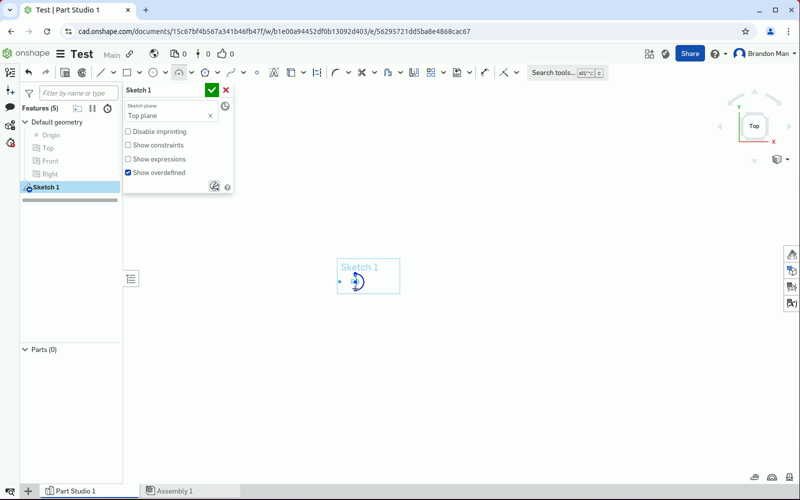
mouse_move(361, 281)
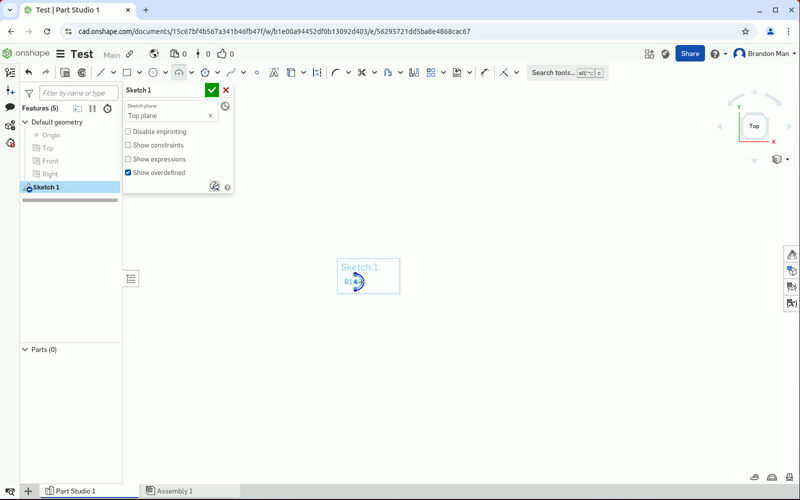
scroll(6)
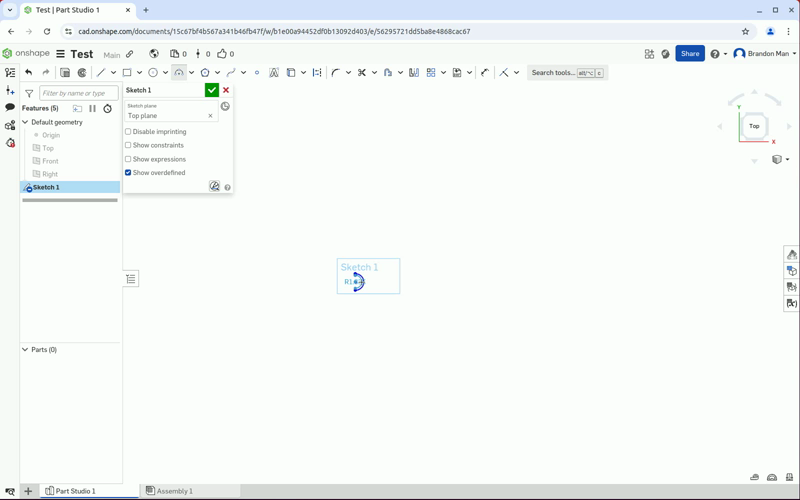
scroll(6)
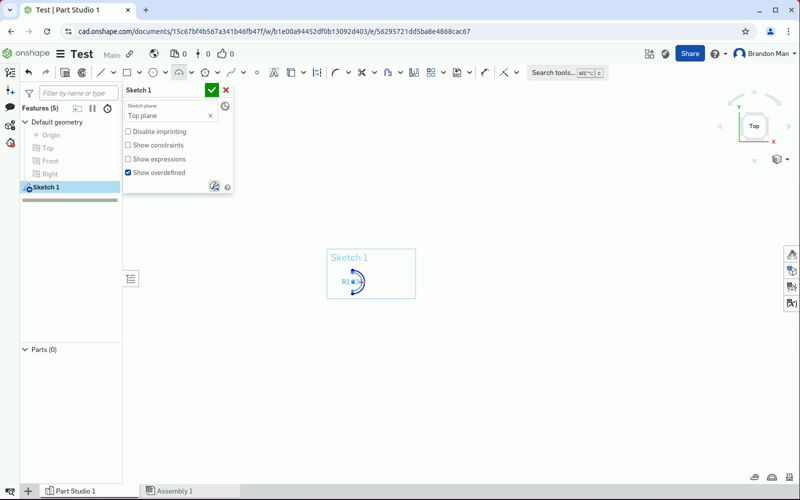
scroll(6)
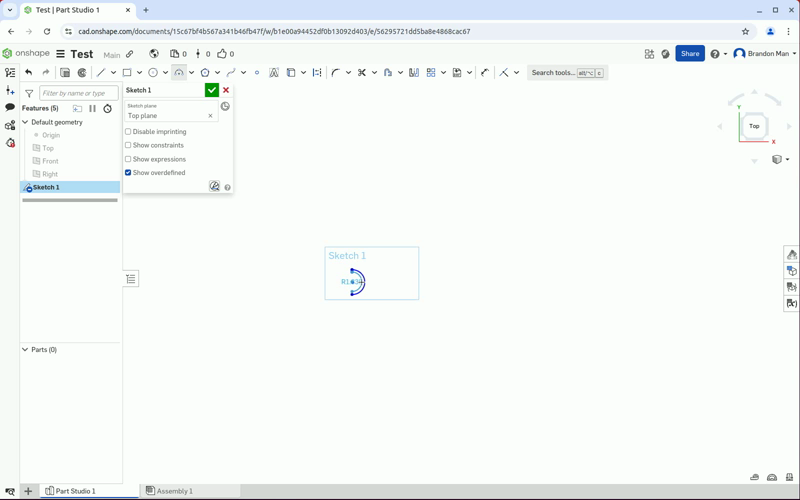
scroll(6)
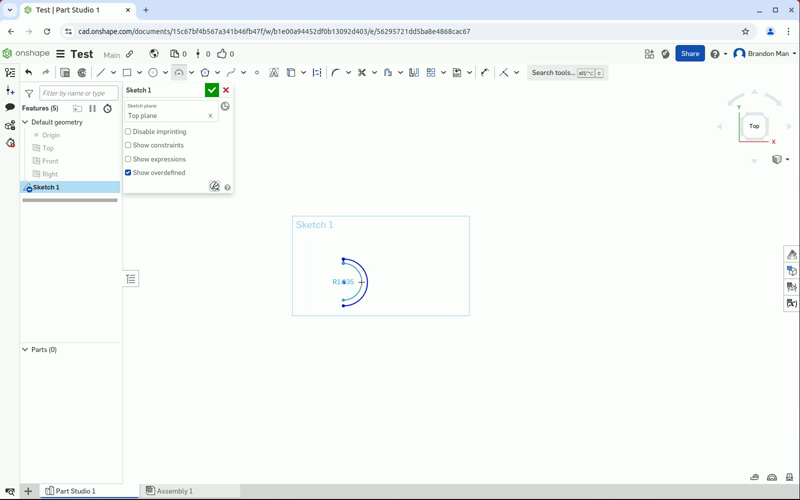
scroll(6)
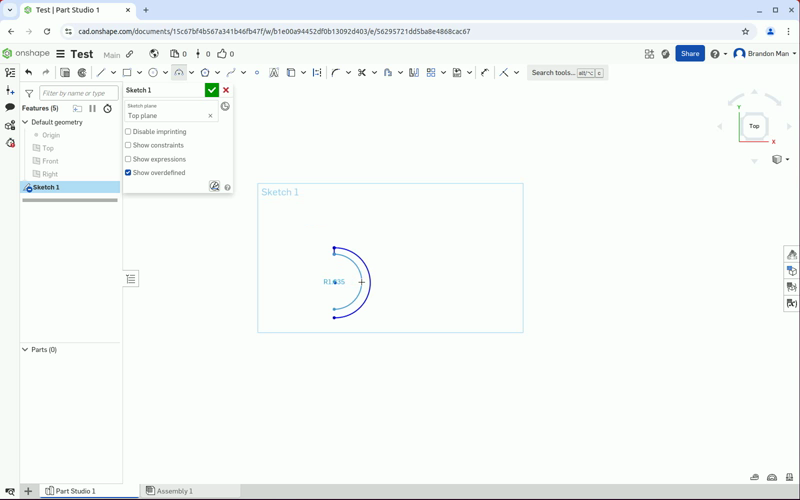
scroll(6)
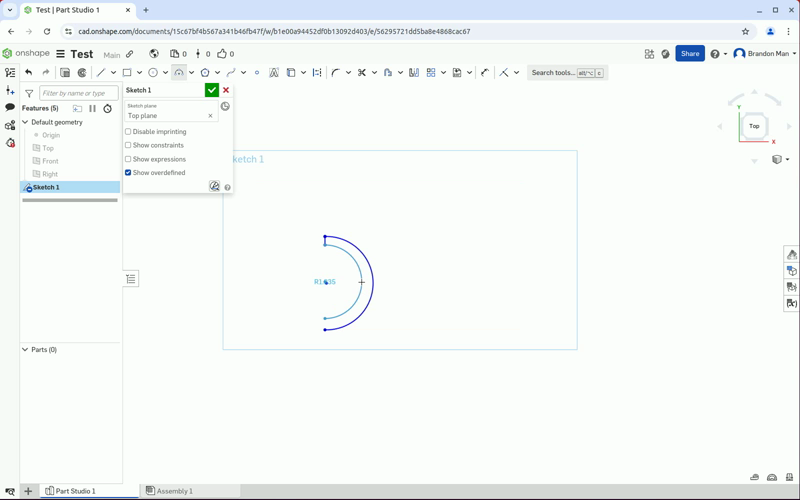
scroll(6)
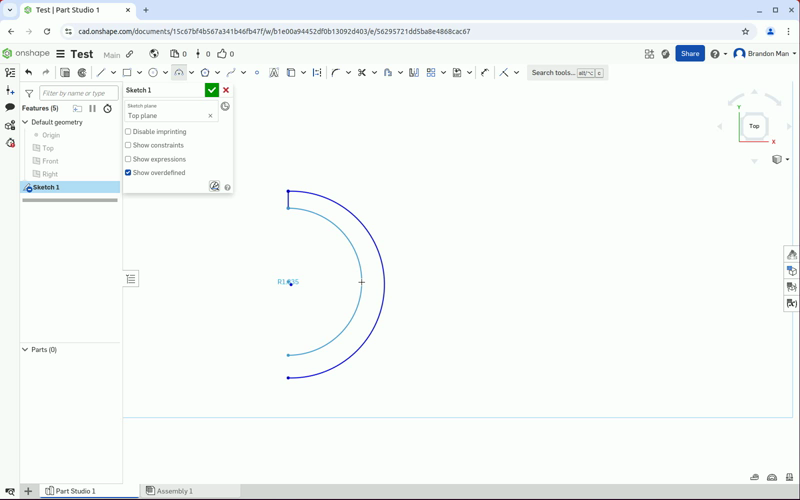
click(361, 281)
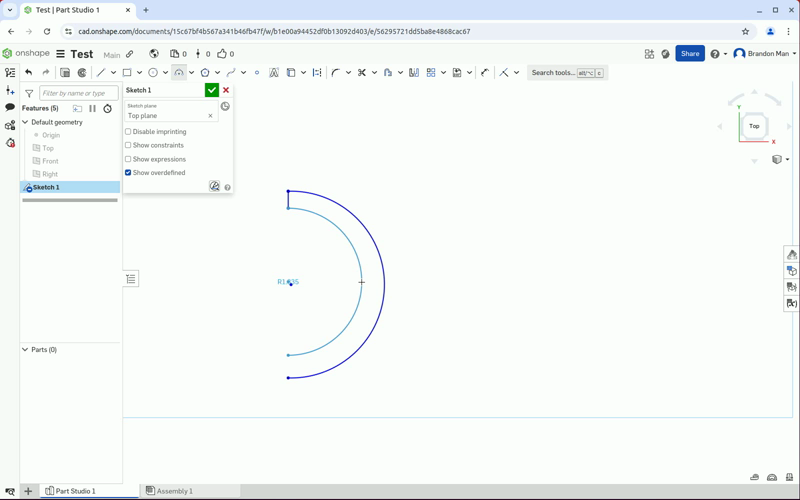
scroll(-6)
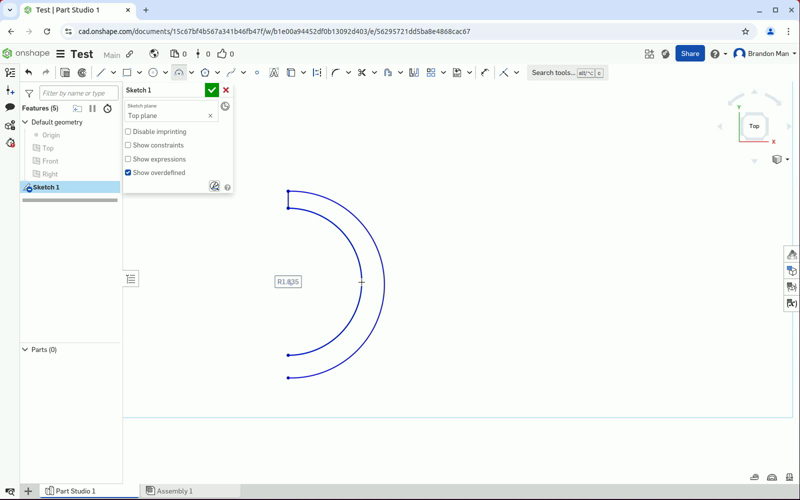
scroll(-6)
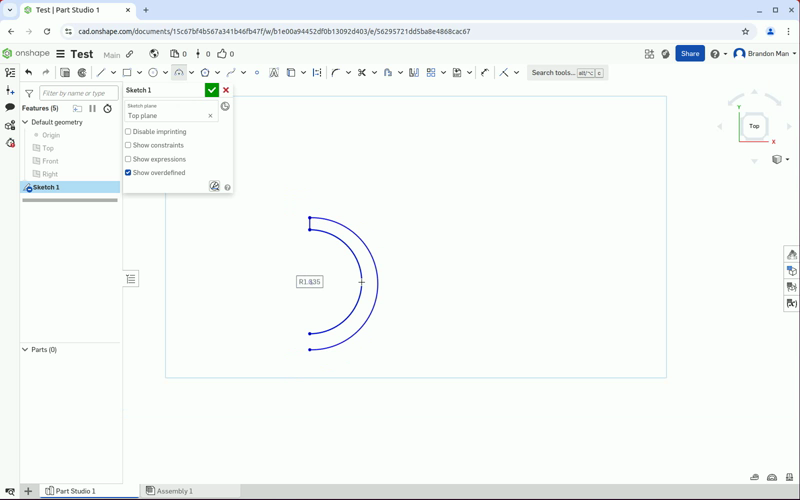
scroll(-6)
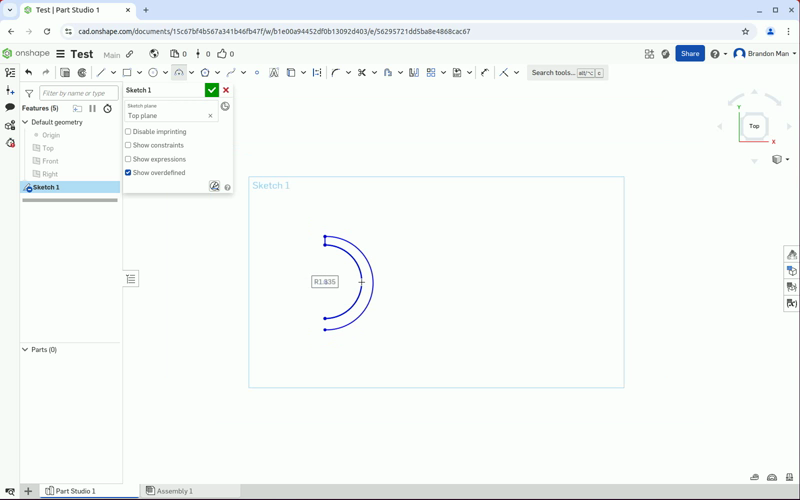
scroll(-6)
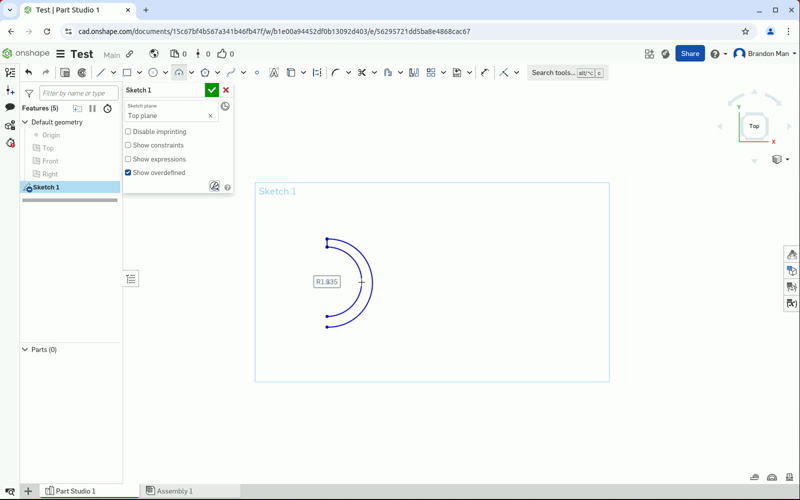
scroll(-6)
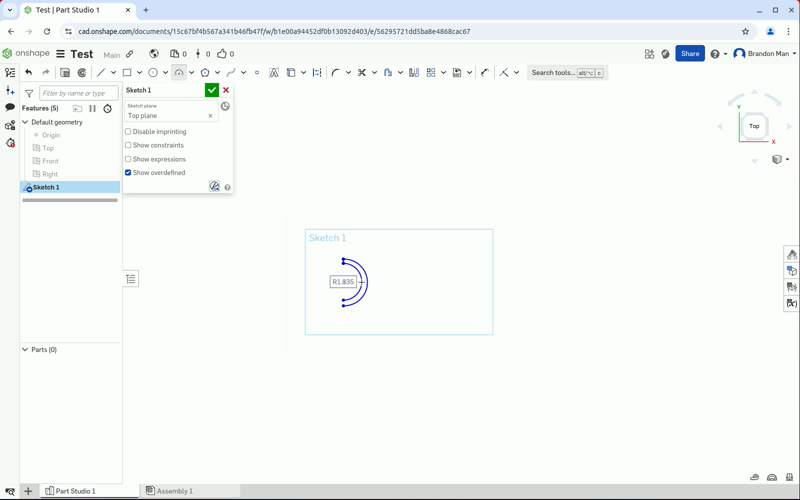
scroll(-6)
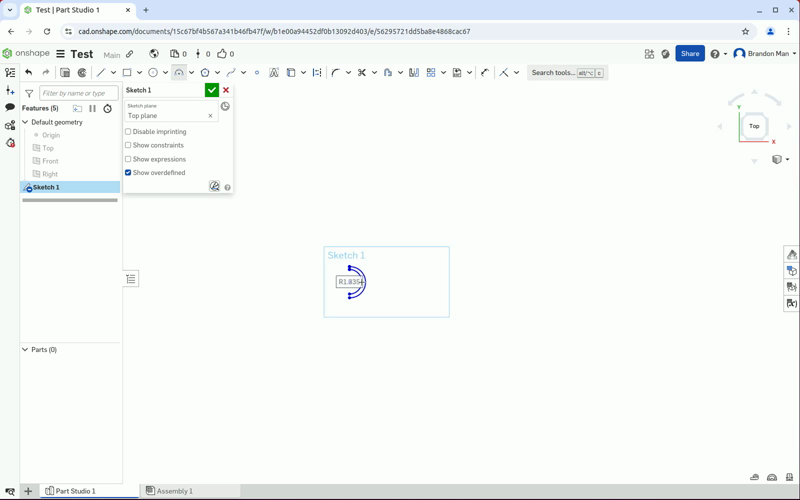
scroll(-6)
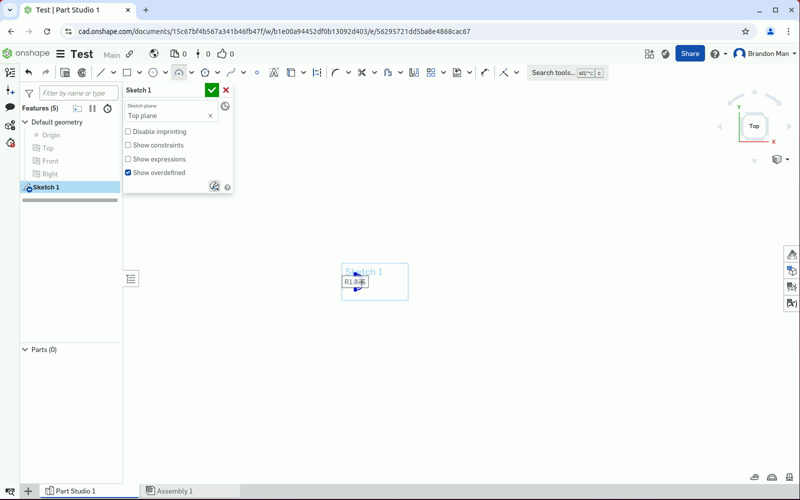
key_up(shift)
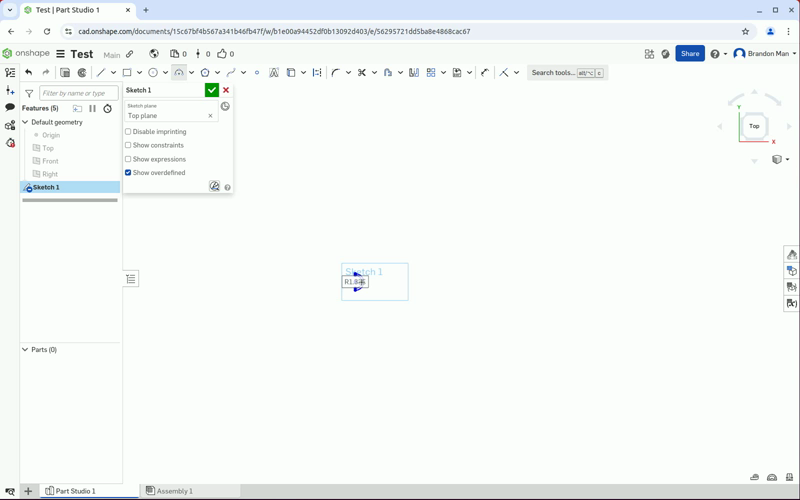
key(esc)
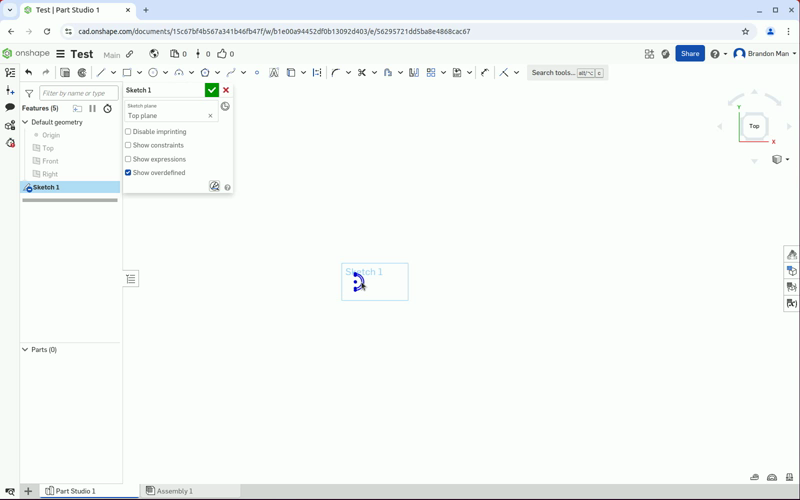
key(l)
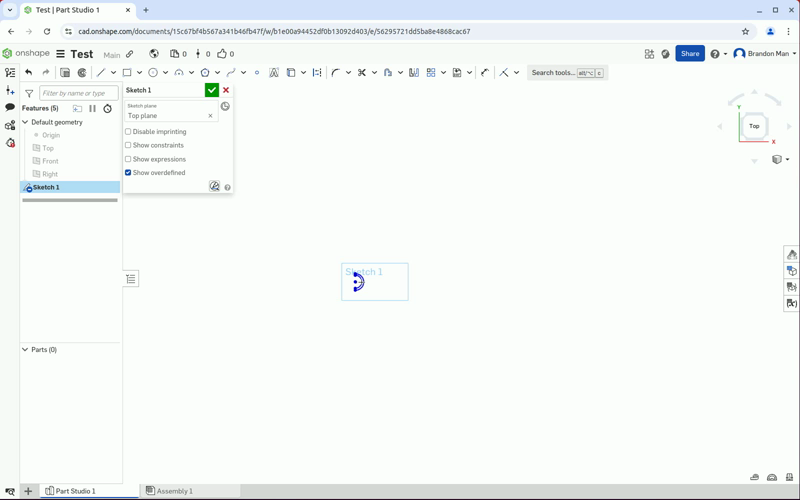
mouse_move(355, 288)
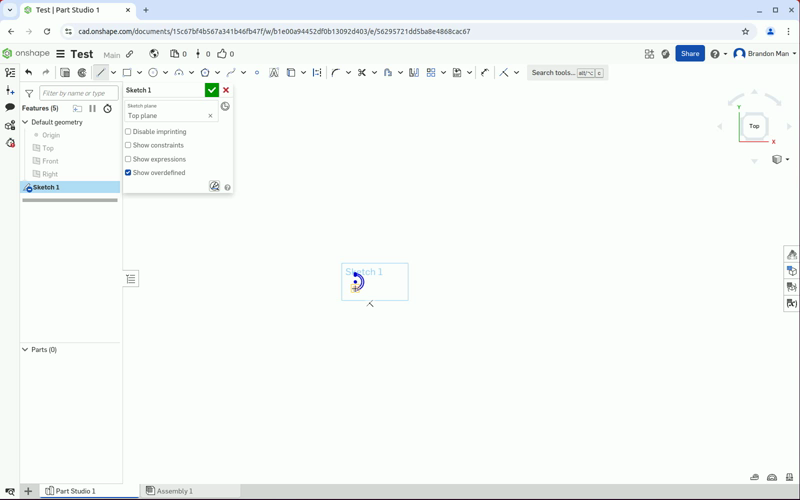
scroll(6)
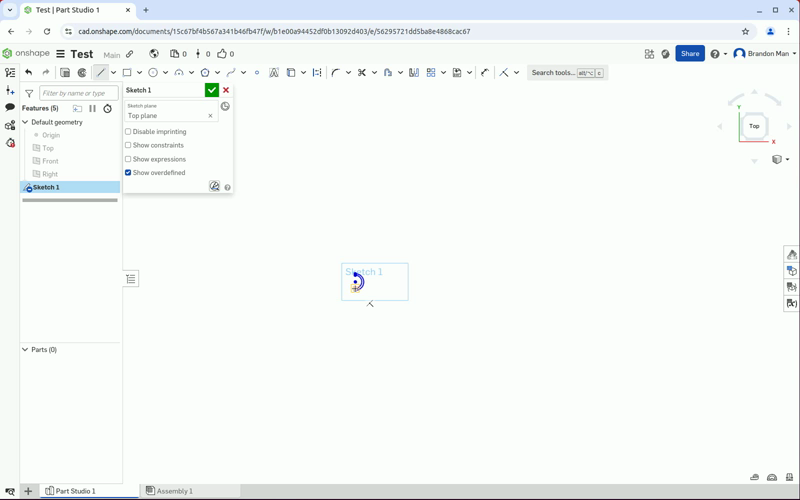
scroll(6)
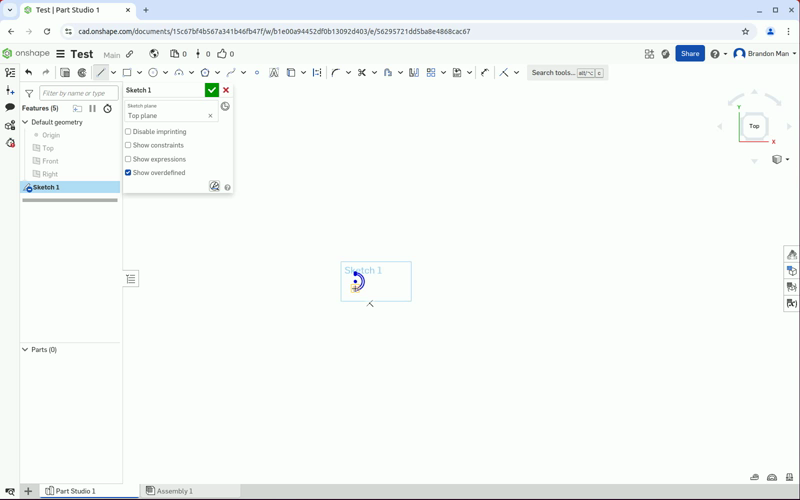
scroll(6)
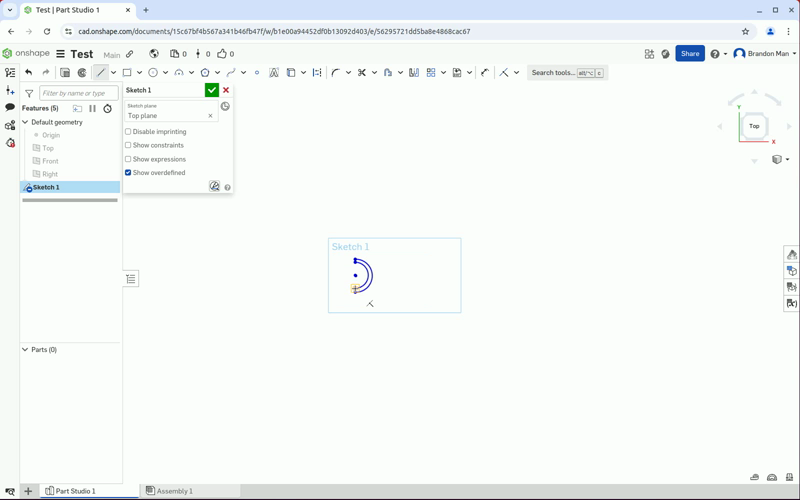
scroll(6)
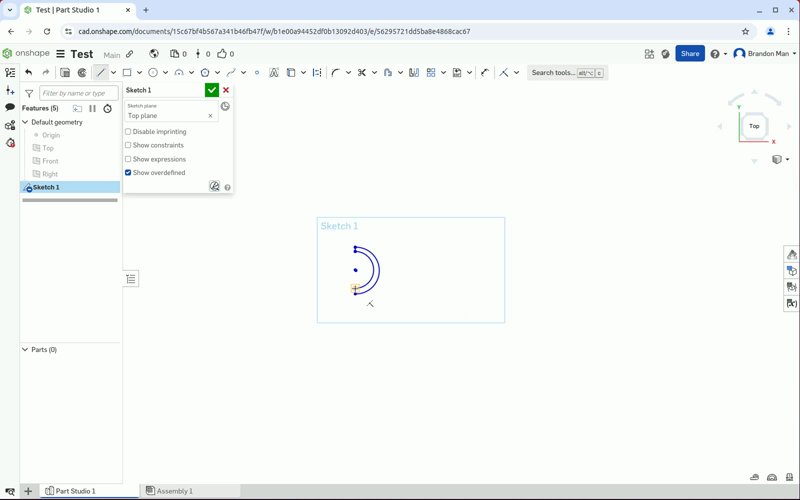
scroll(6)
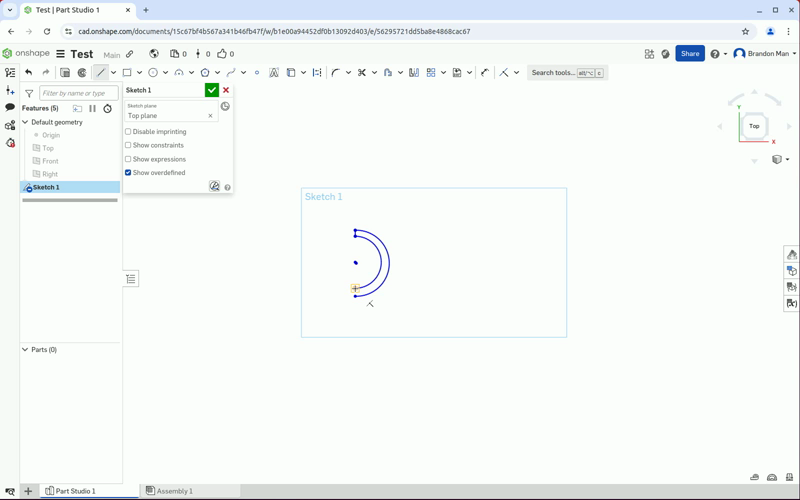
scroll(6)
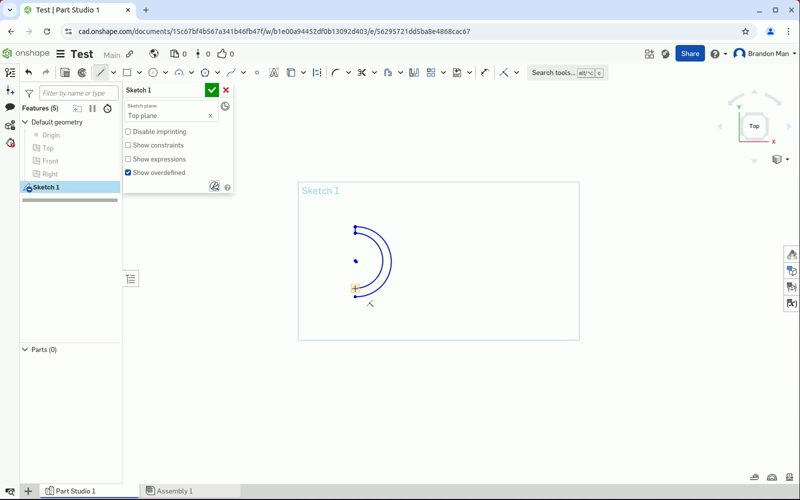
scroll(6)
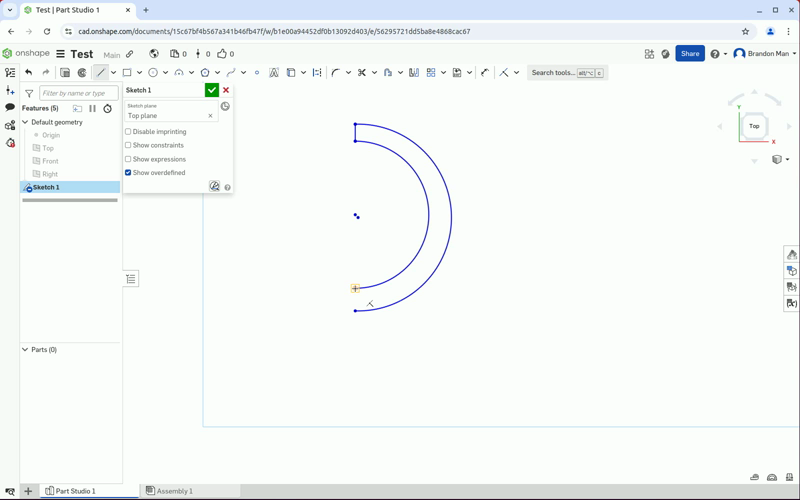
click(355, 288)
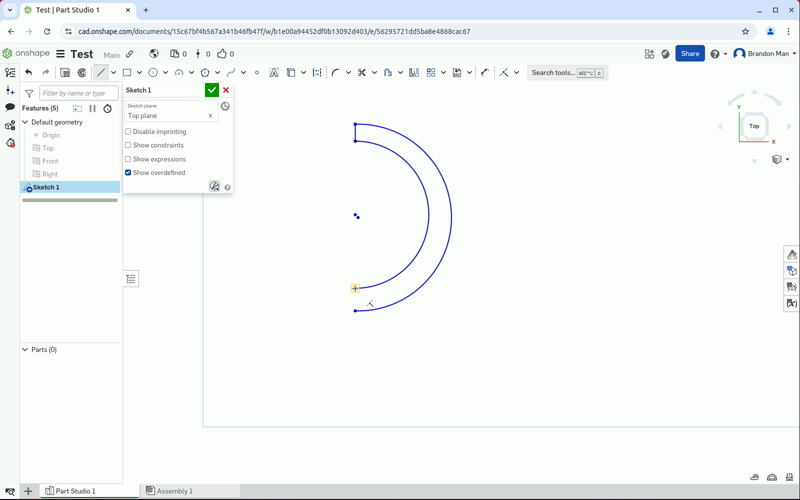
scroll(-6)
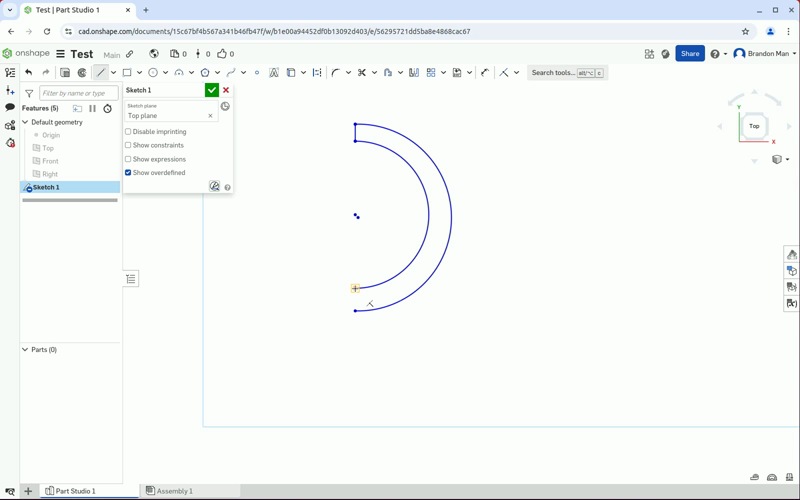
scroll(-6)
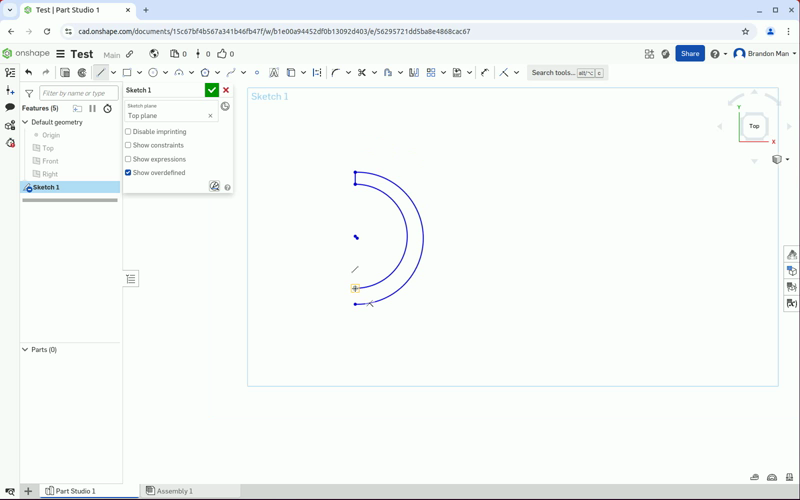
scroll(-6)
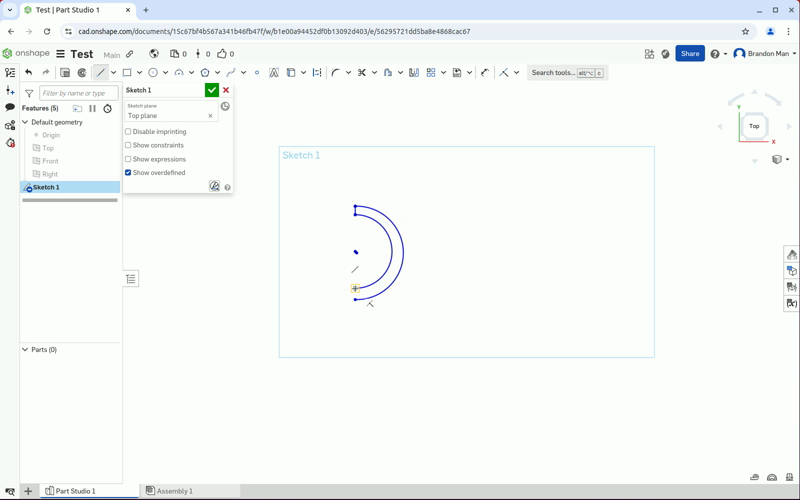
scroll(-6)
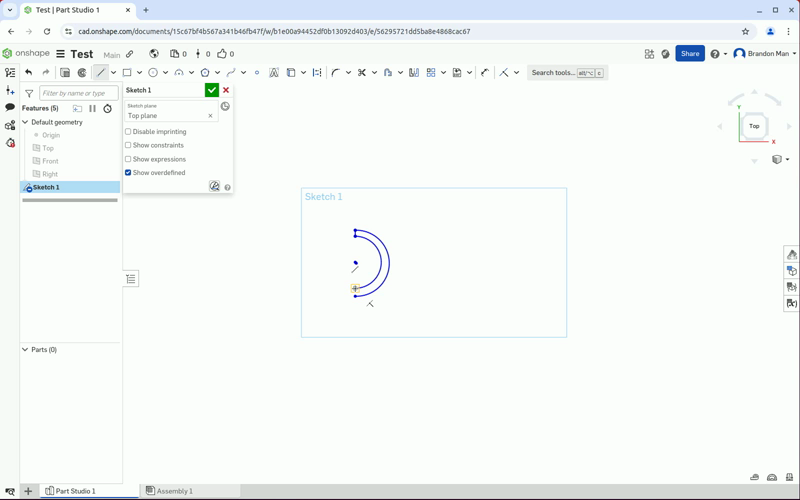
scroll(-6)
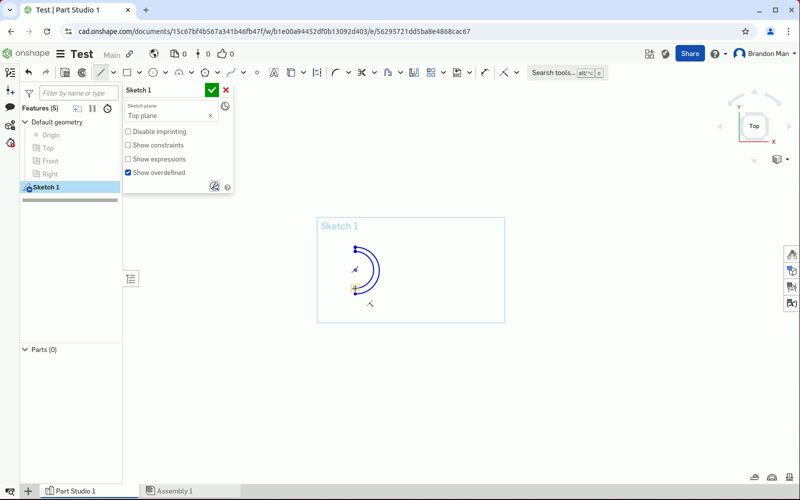
scroll(-6)
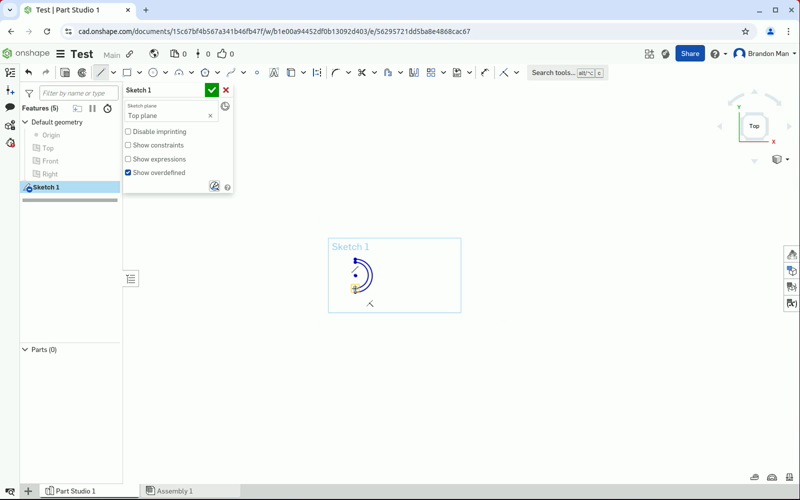
scroll(-6)
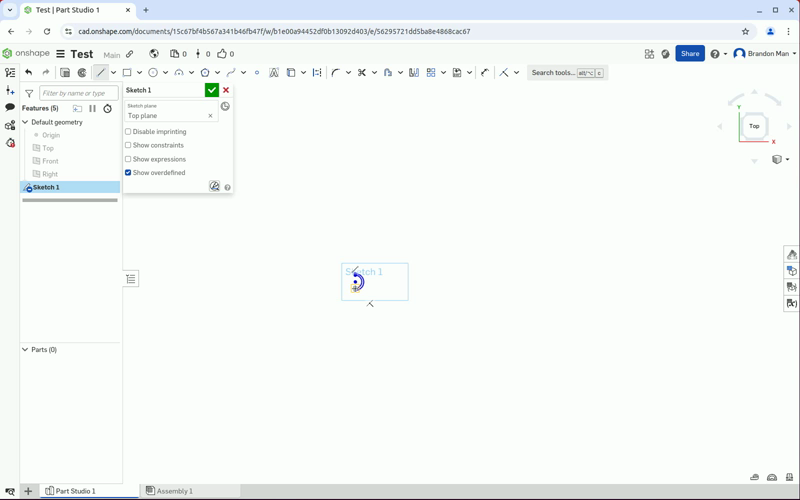
mouse_move(385, 288)
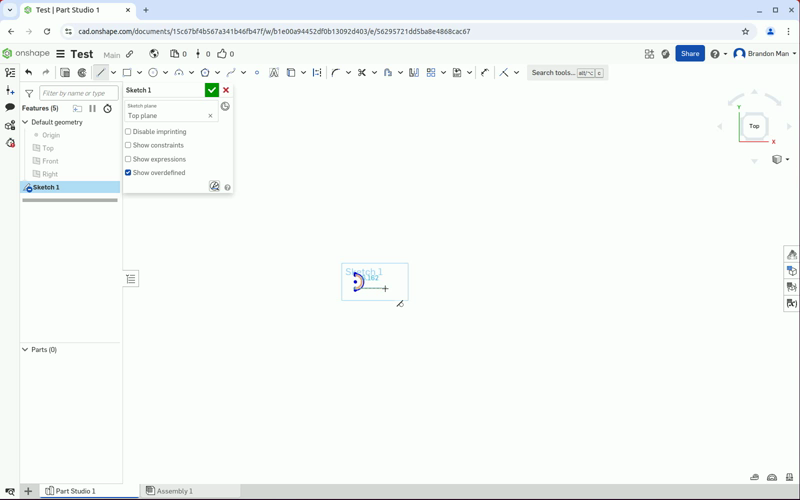
key_down(shift)
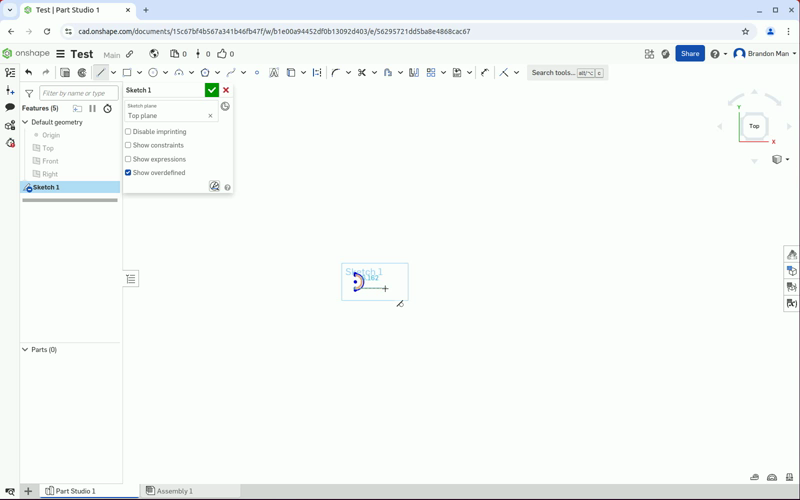
mouse_move(355, 290)
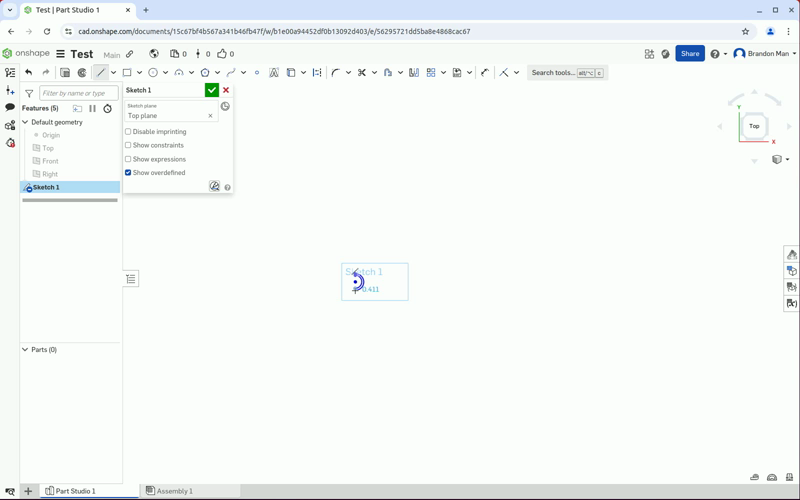
scroll(6)
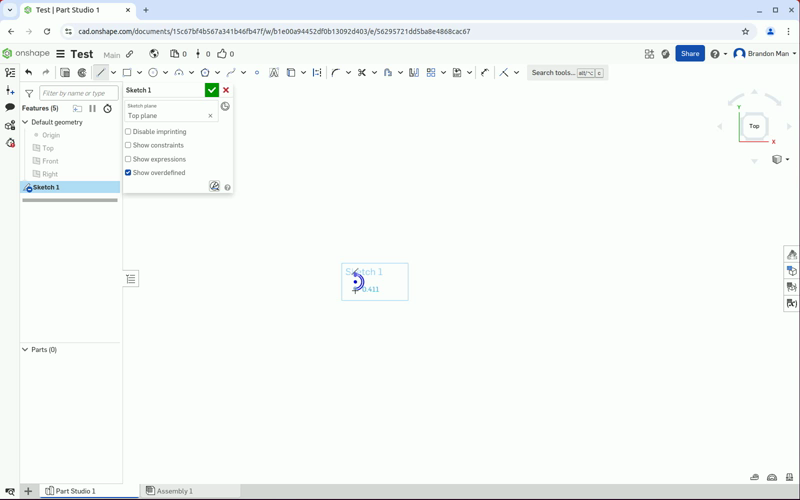
scroll(6)
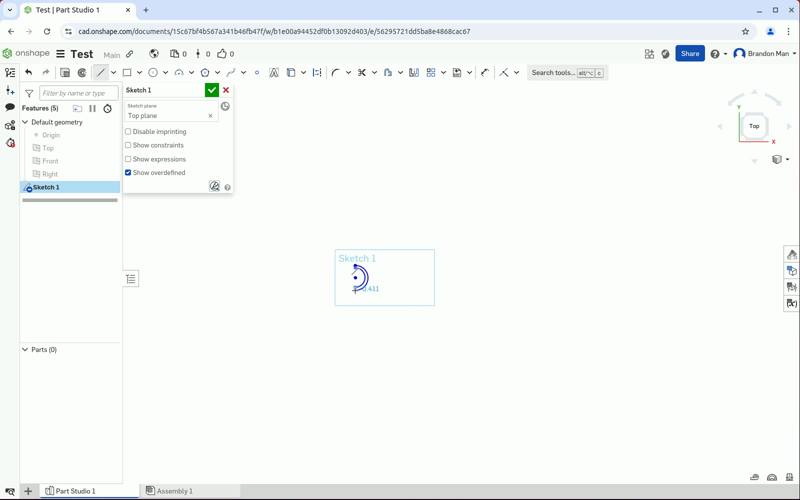
scroll(6)
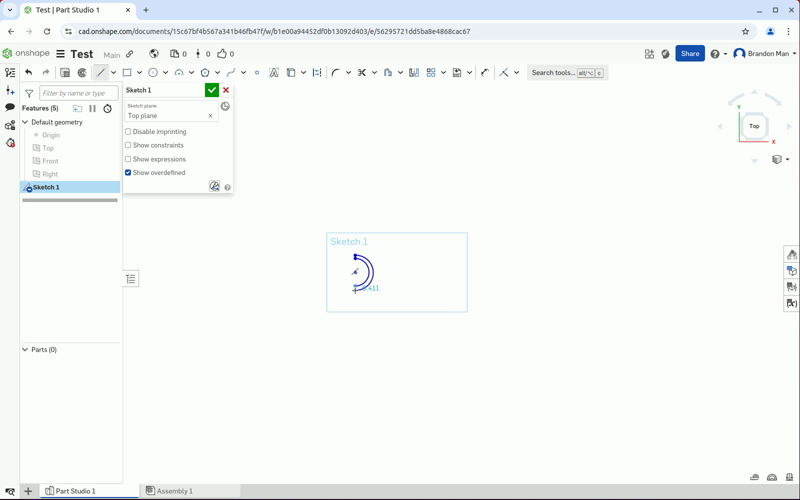
scroll(6)
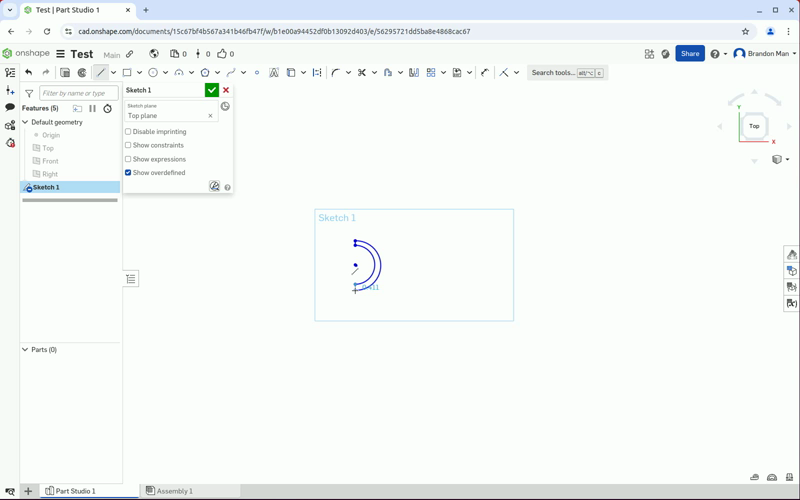
scroll(6)
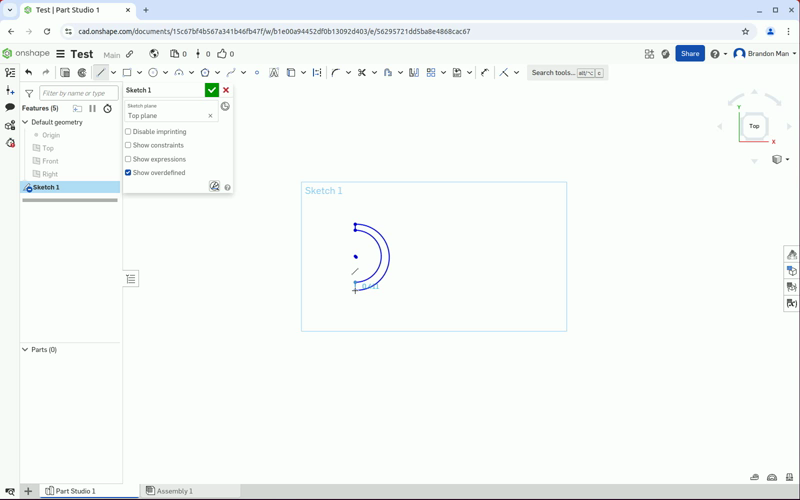
scroll(6)
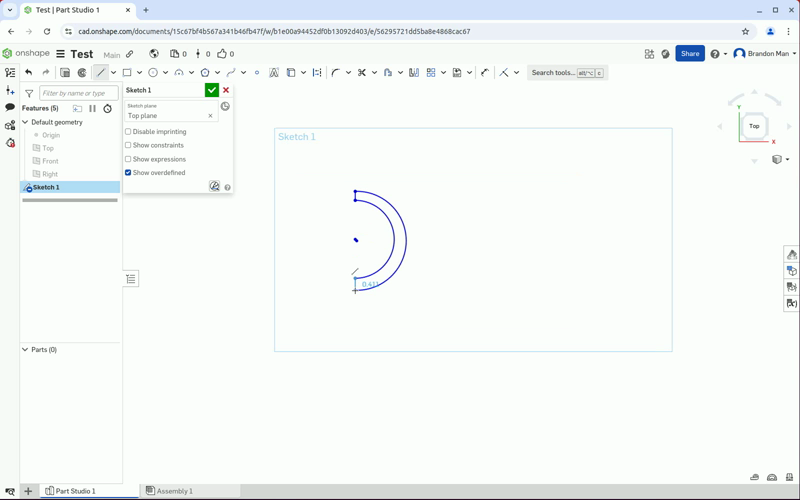
scroll(6)
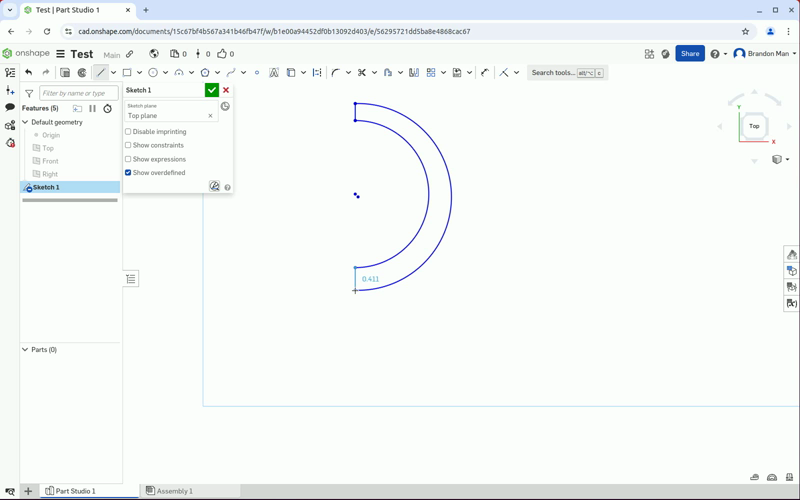
key_up(shift)
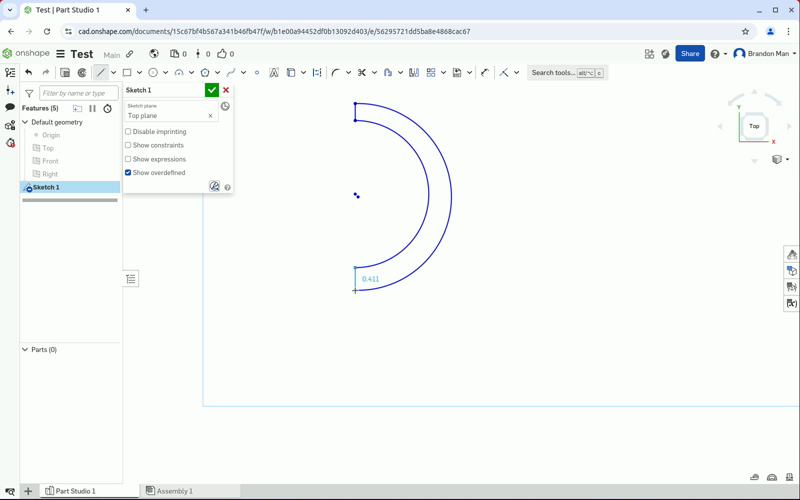
click(355, 290)
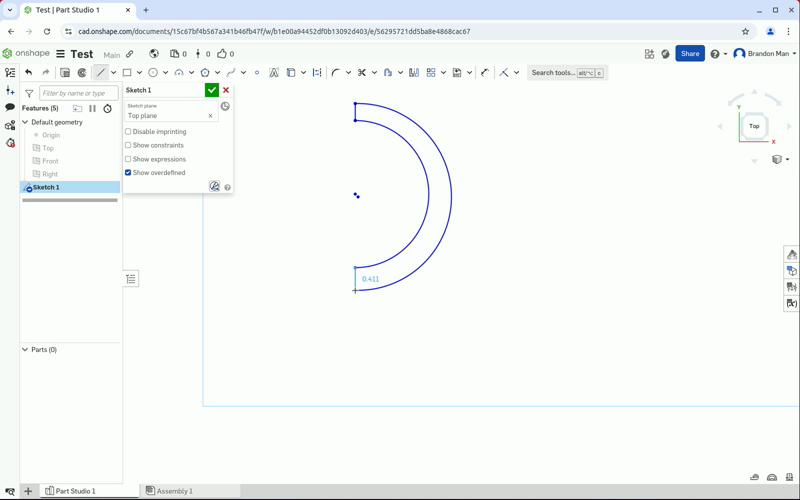
scroll(-6)
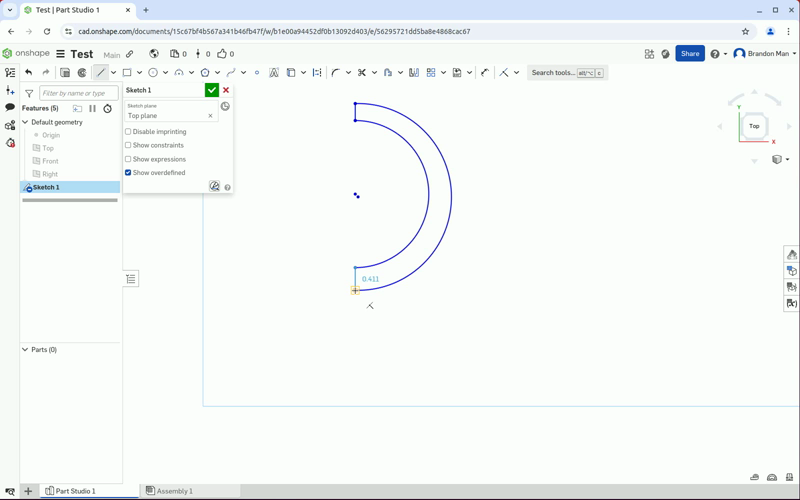
scroll(-6)
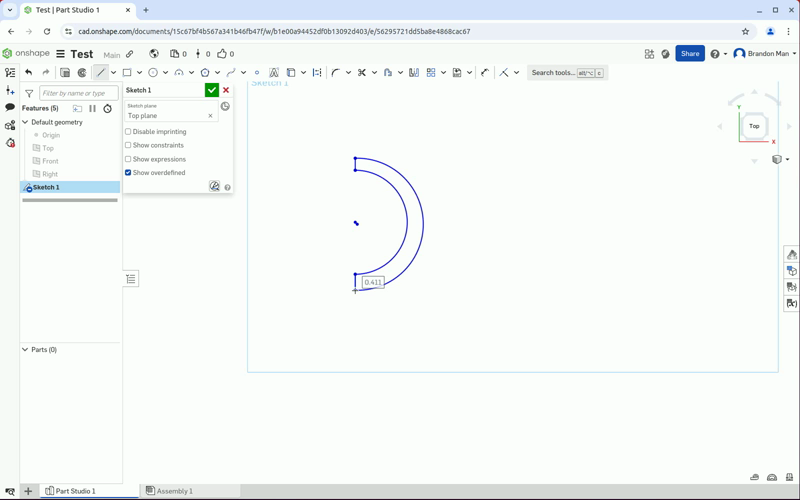
scroll(-6)
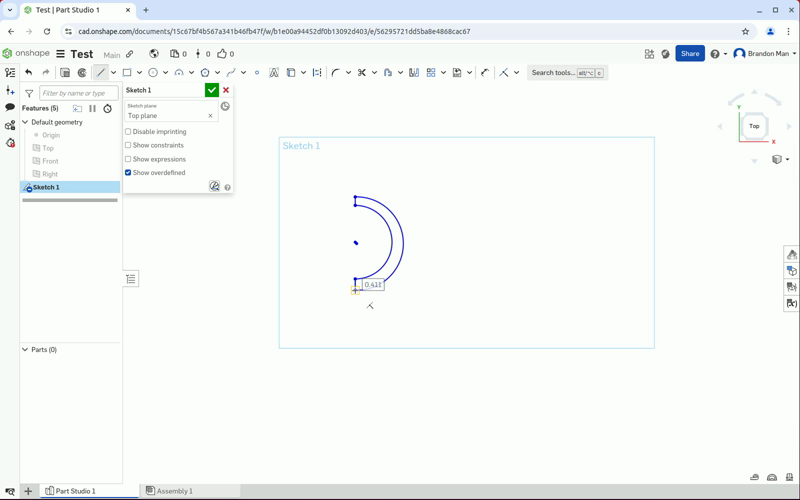
scroll(-6)
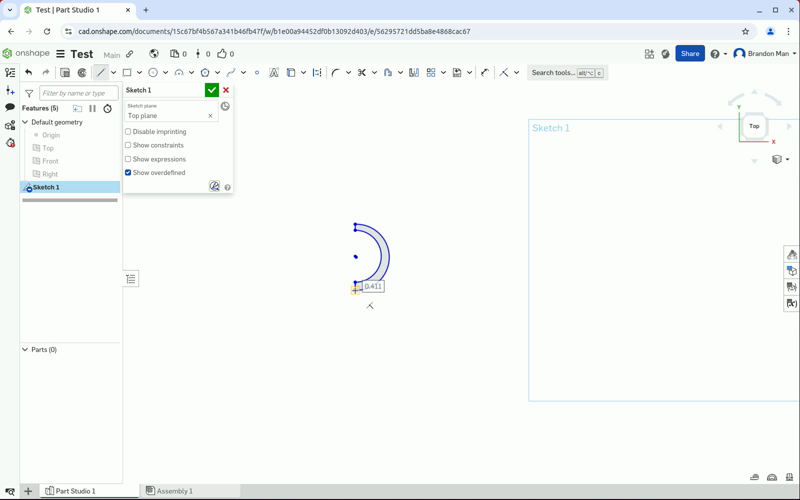
scroll(-6)
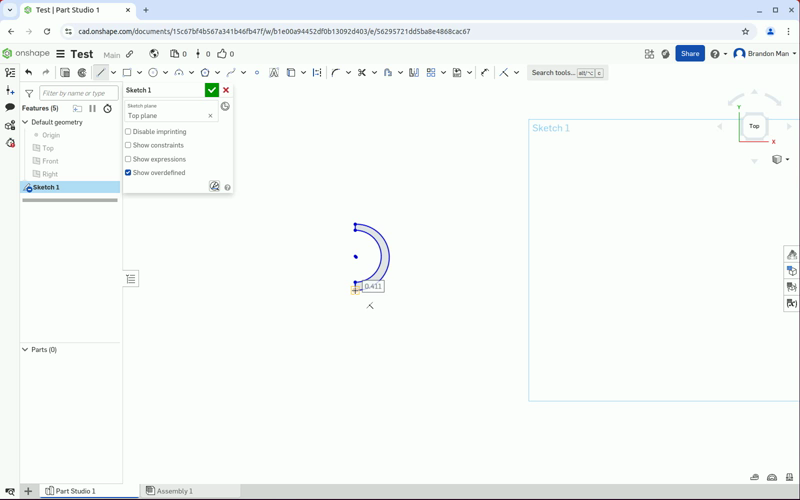
scroll(-6)
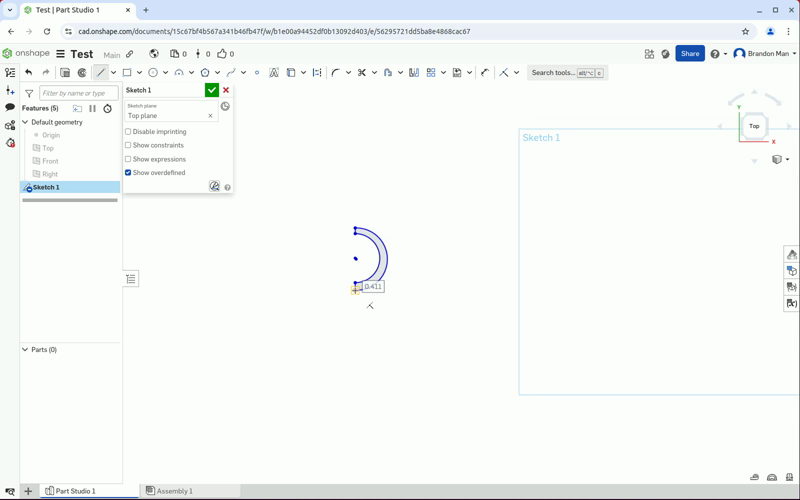
scroll(-6)
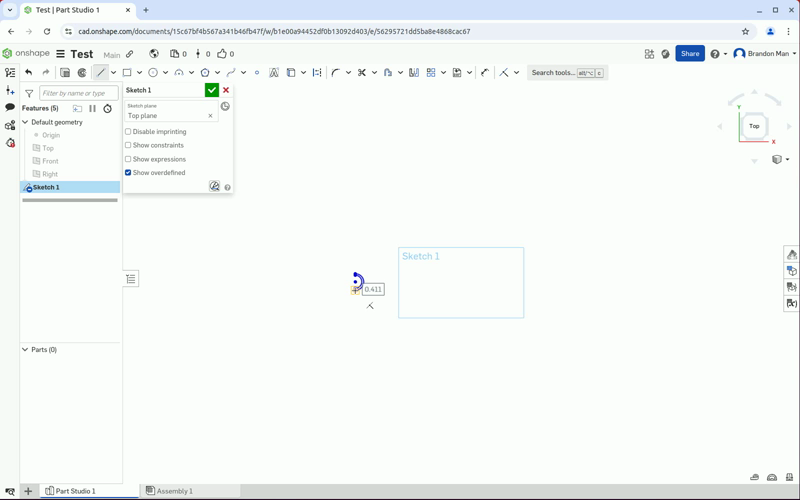
key(esc)
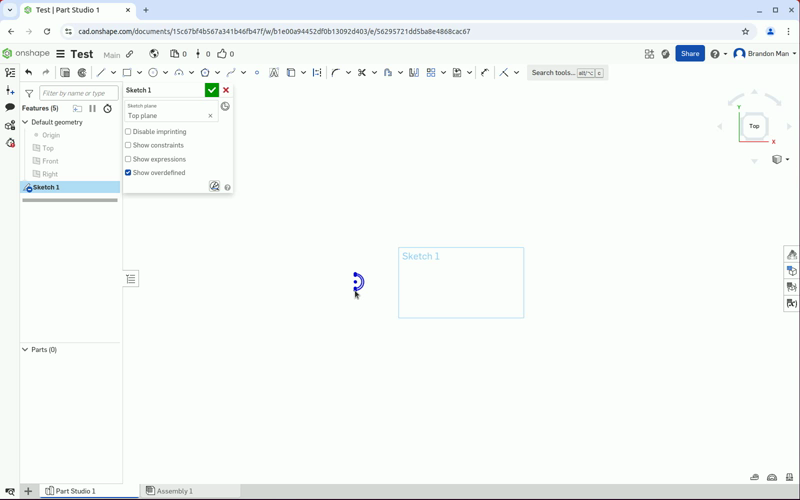
mouse_move(357, 278)
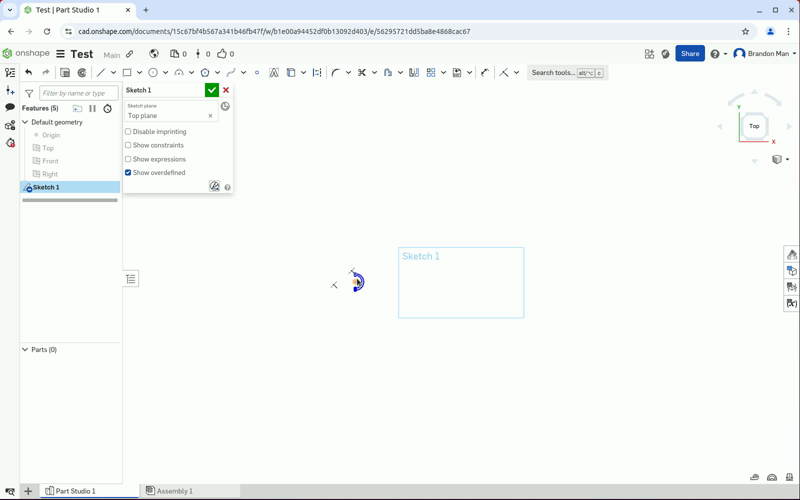
scroll(6)
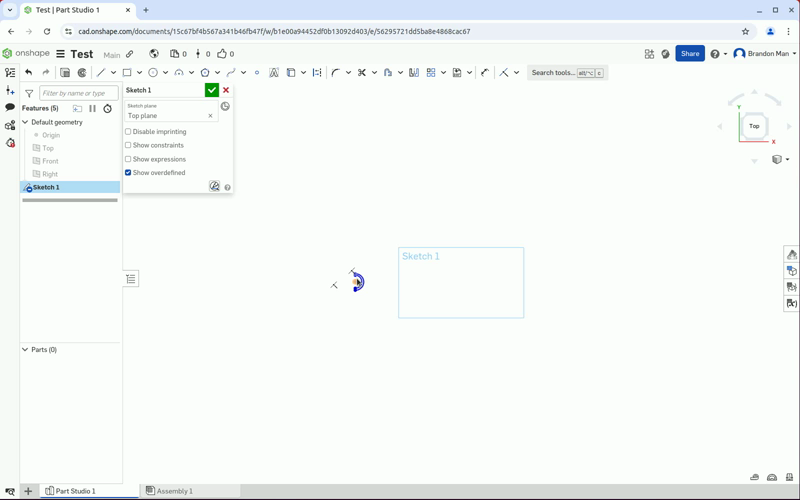
scroll(6)
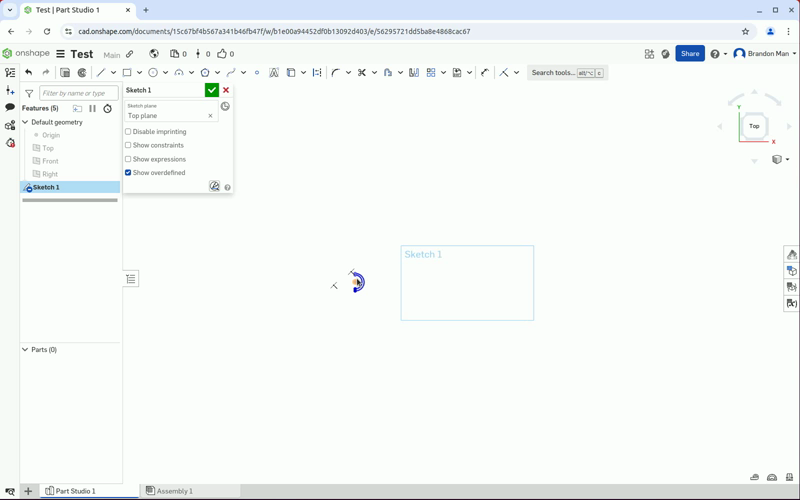
scroll(6)
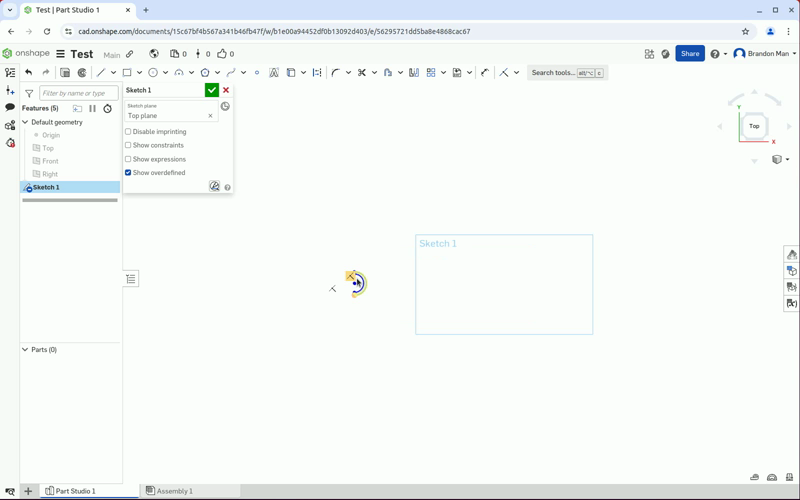
scroll(6)
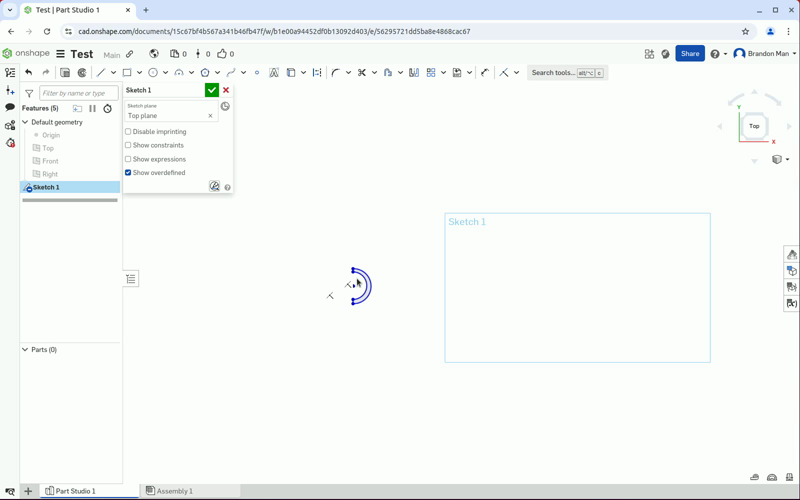
scroll(6)
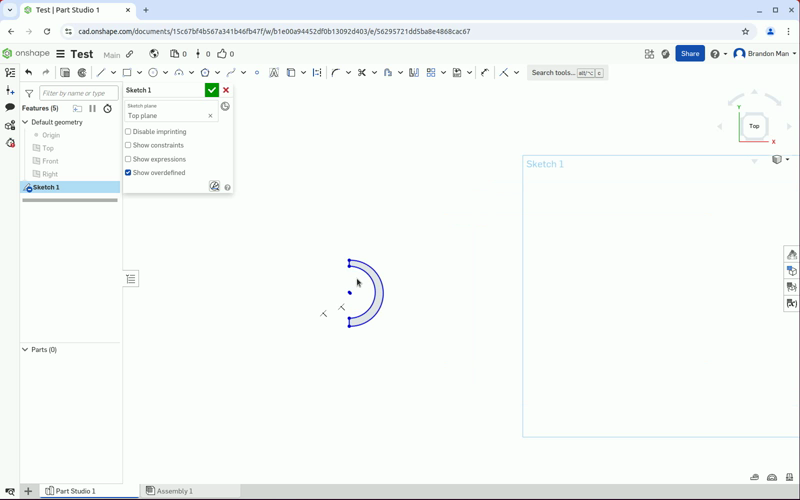
scroll(6)
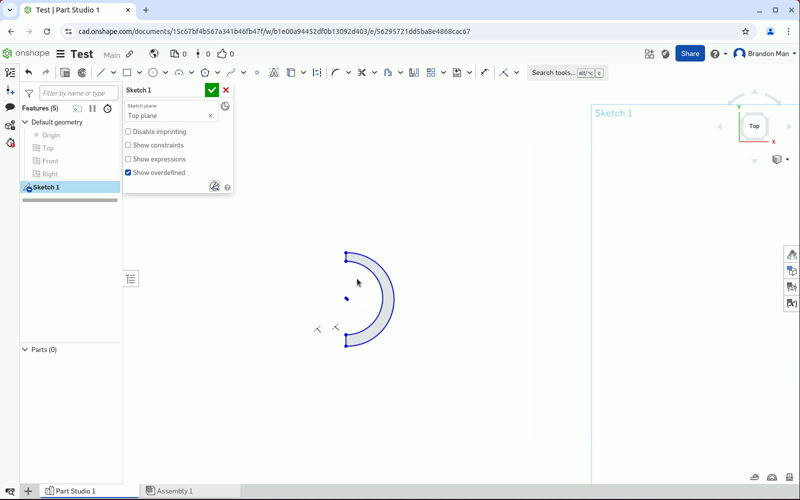
scroll(6)
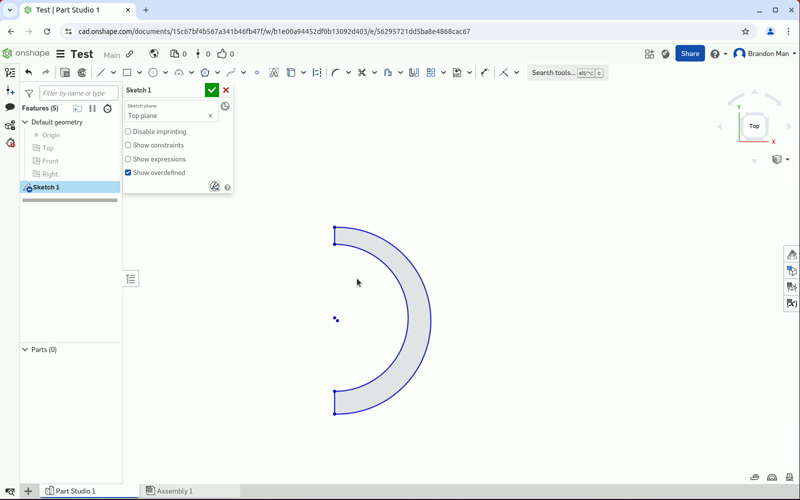
click(357, 278)
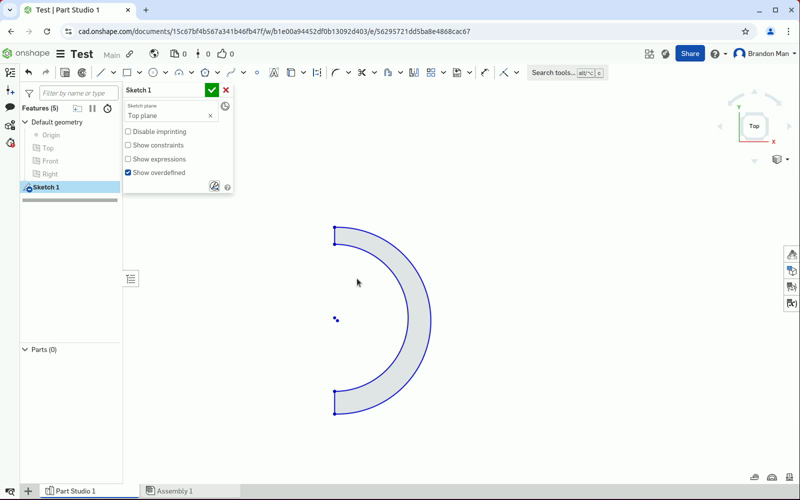
scroll(-6)
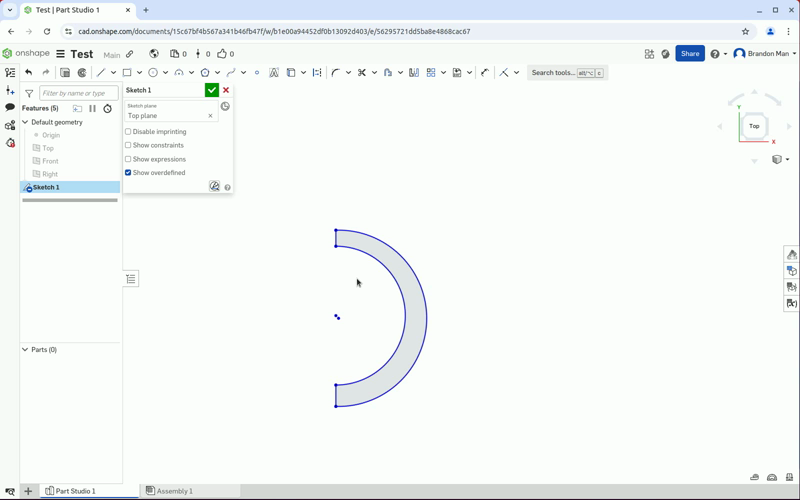
scroll(-6)
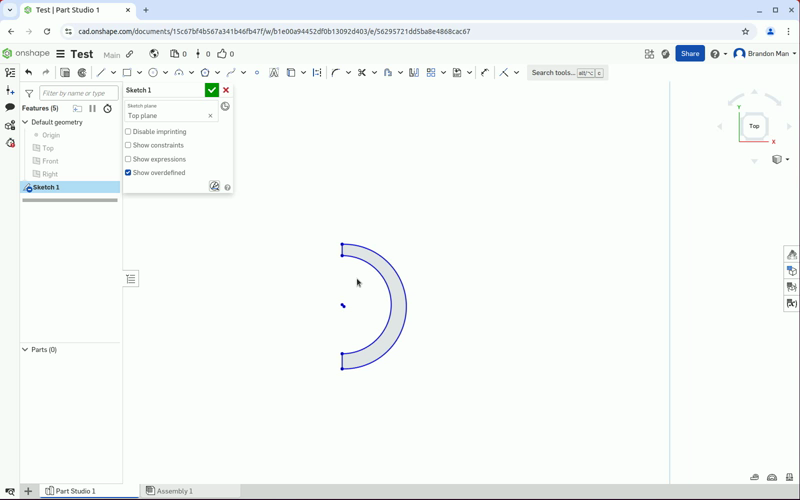
scroll(-6)
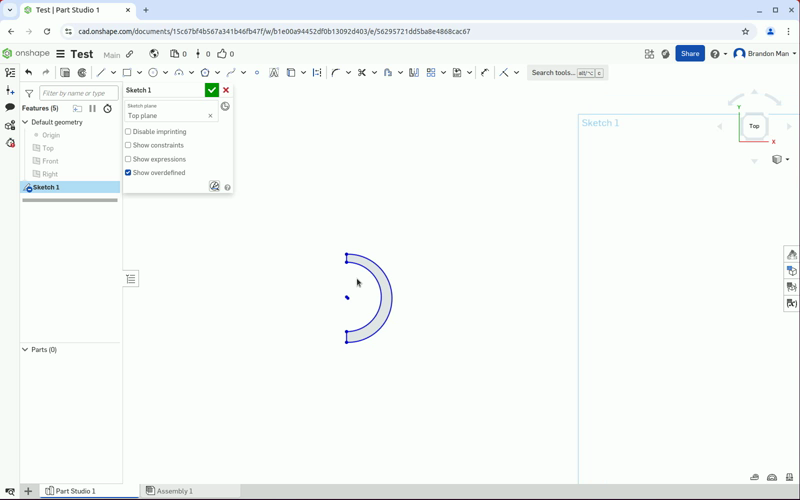
scroll(-6)
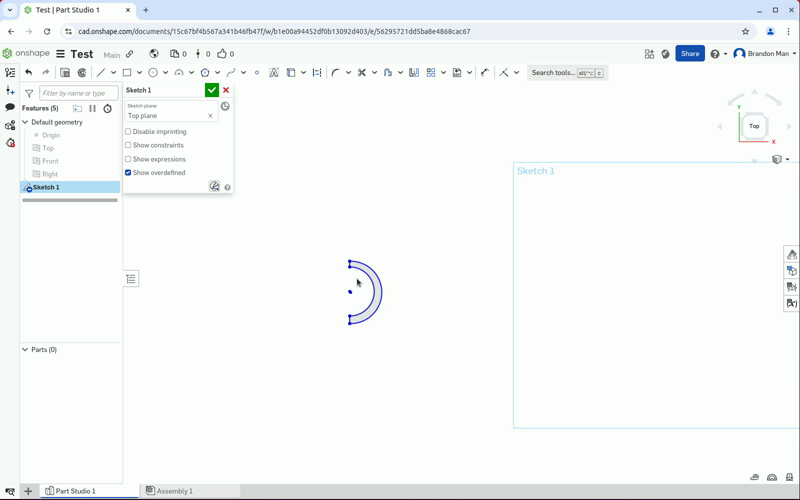
scroll(-6)
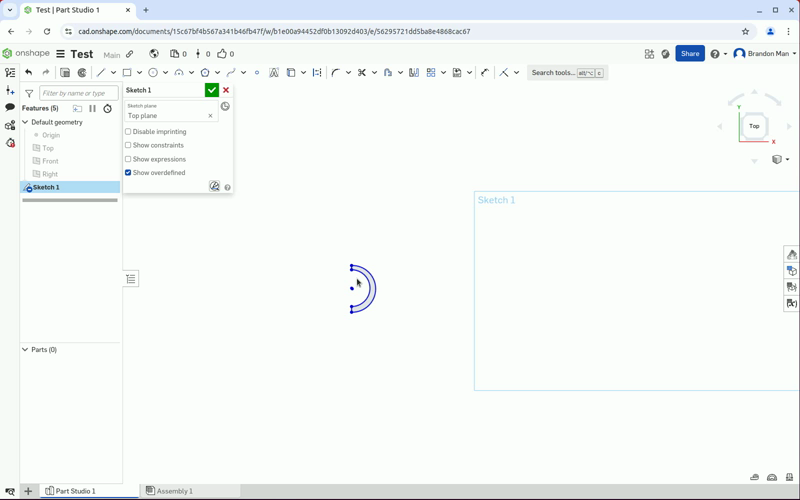
scroll(-6)
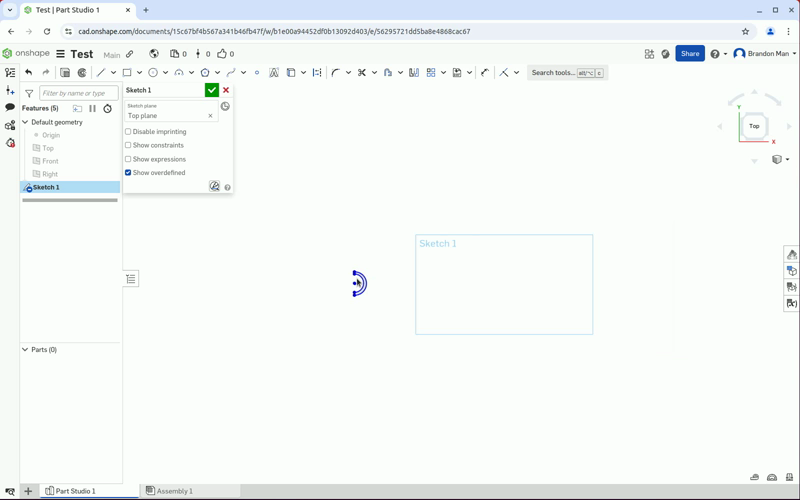
scroll(-6)
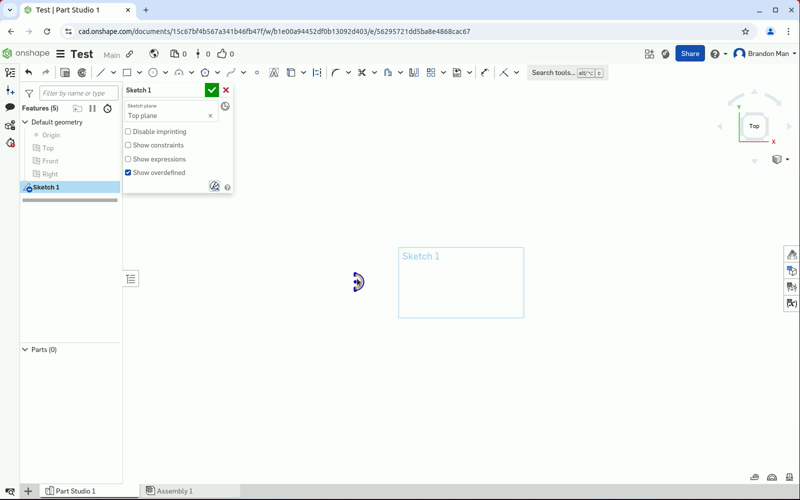
mouse_move(73, 352)
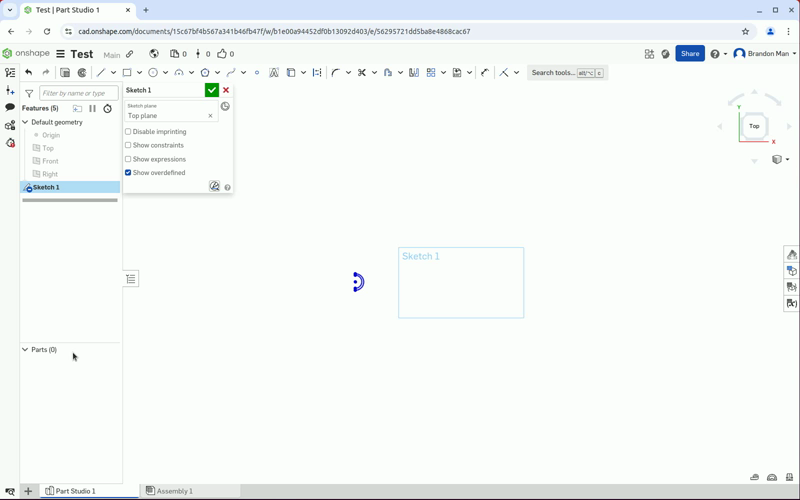
key(shift+y)
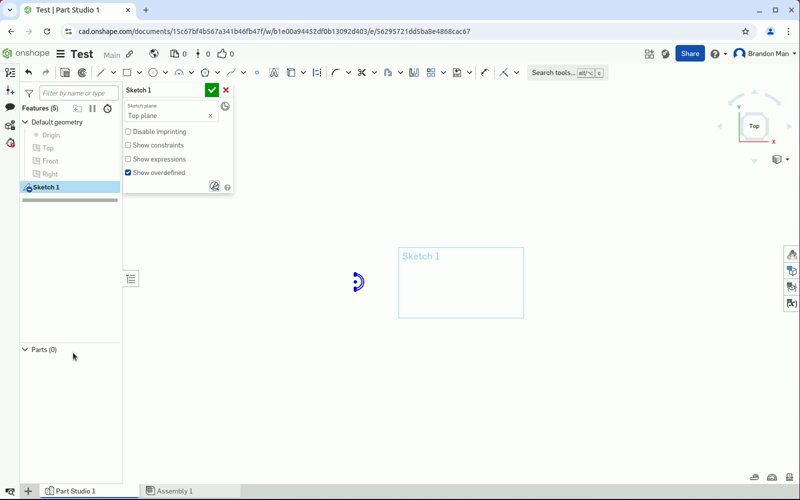
key(shift+e)
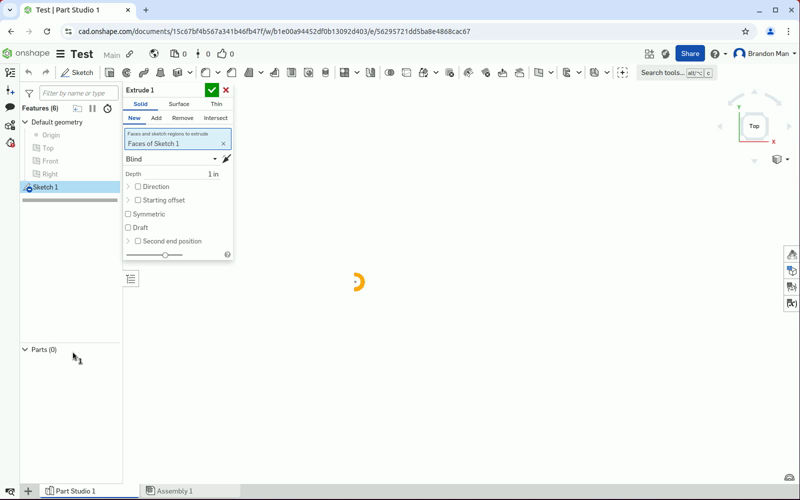
mouse_move(143, 106)
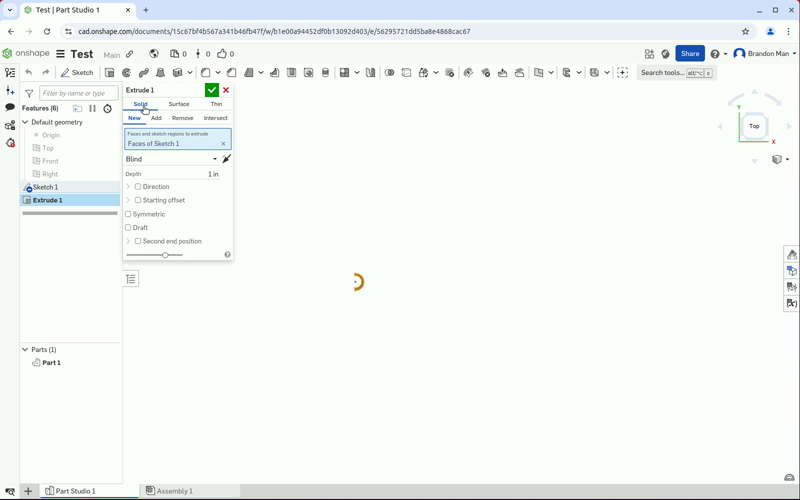
click(143, 106)
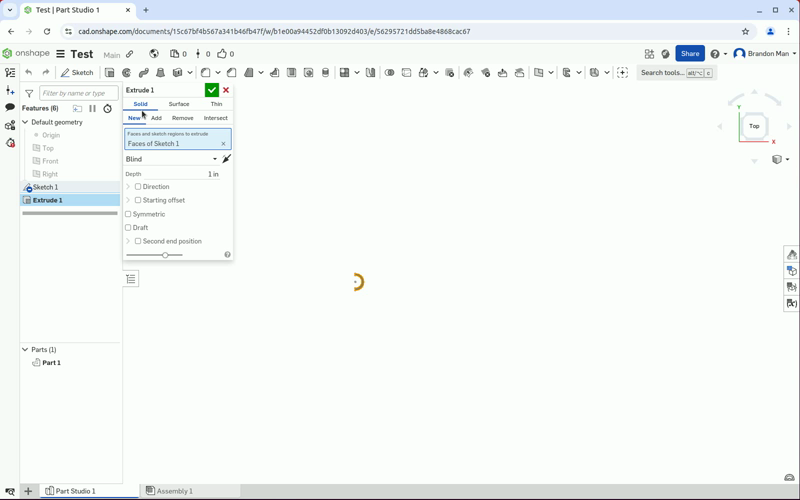
mouse_move(137, 120)
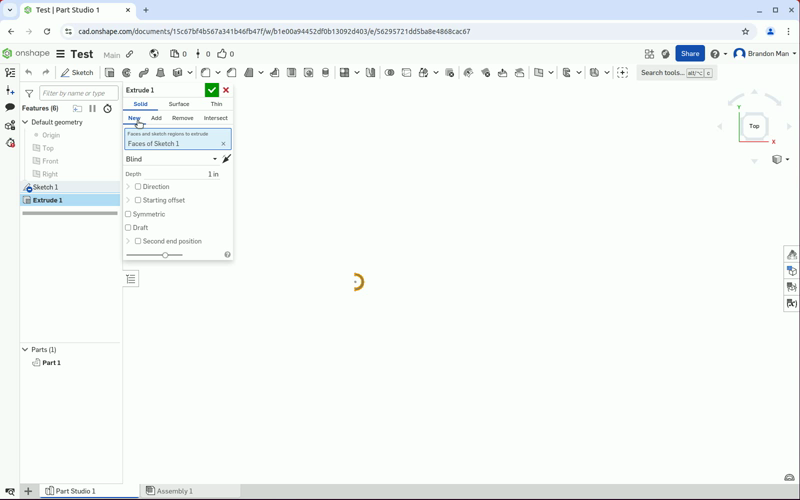
click(137, 120)
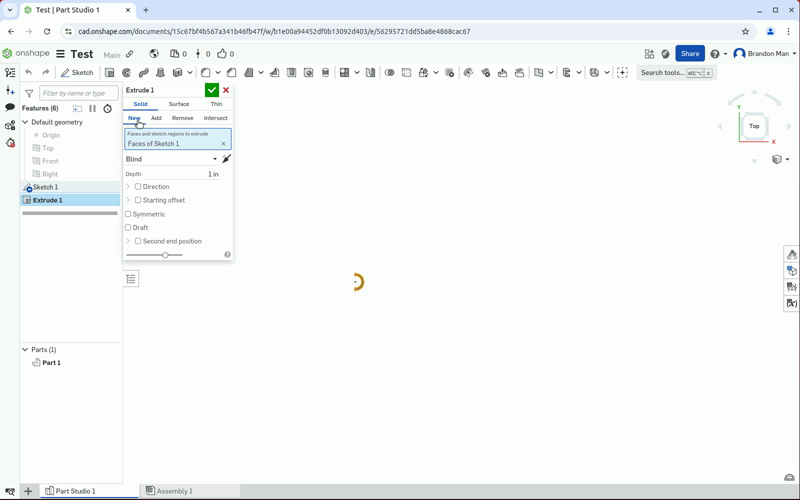
key(tab, 4)
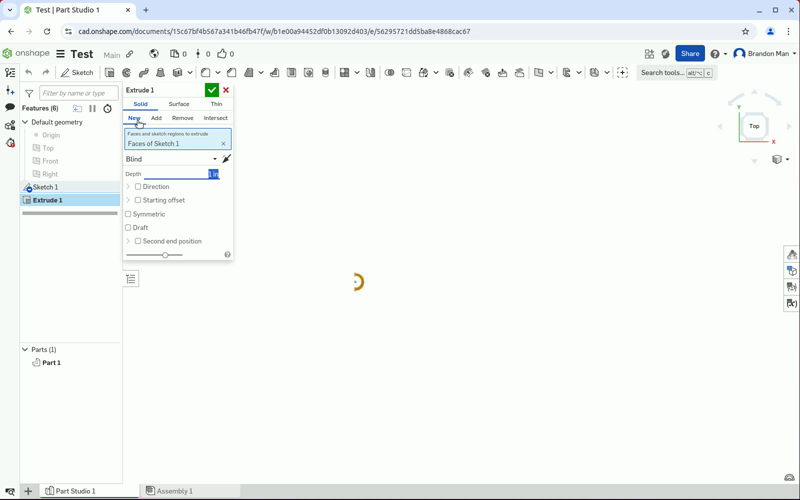
text(2.648)
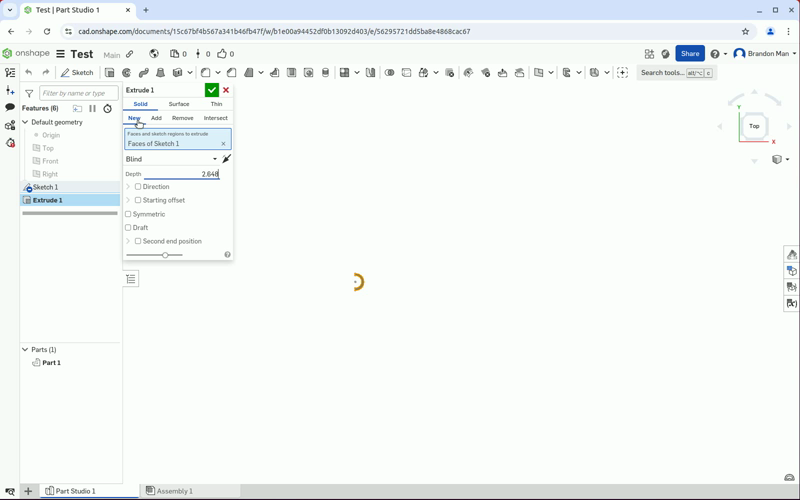
key(enter)
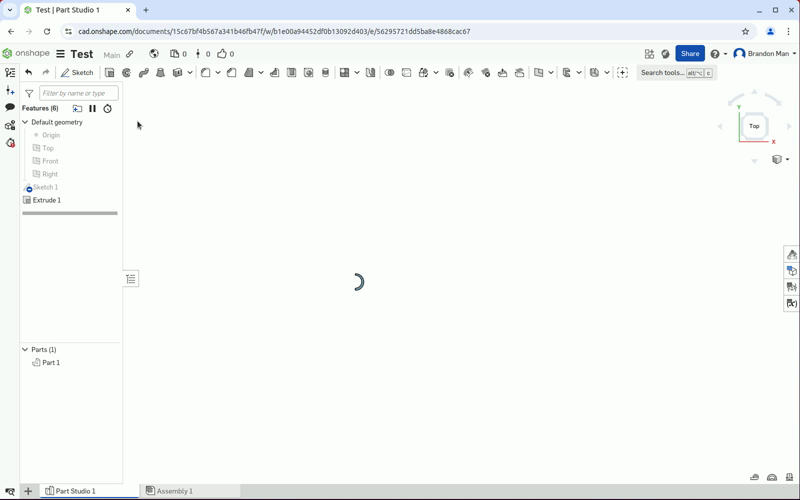
key(shift+h)
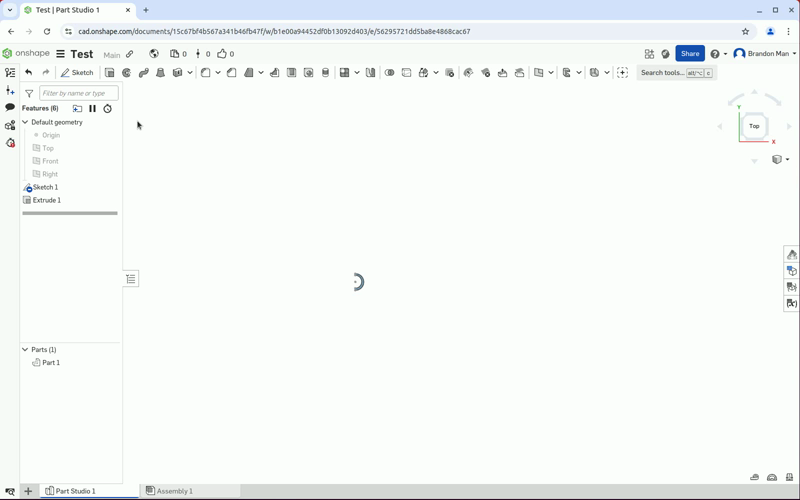
key(shift+h)
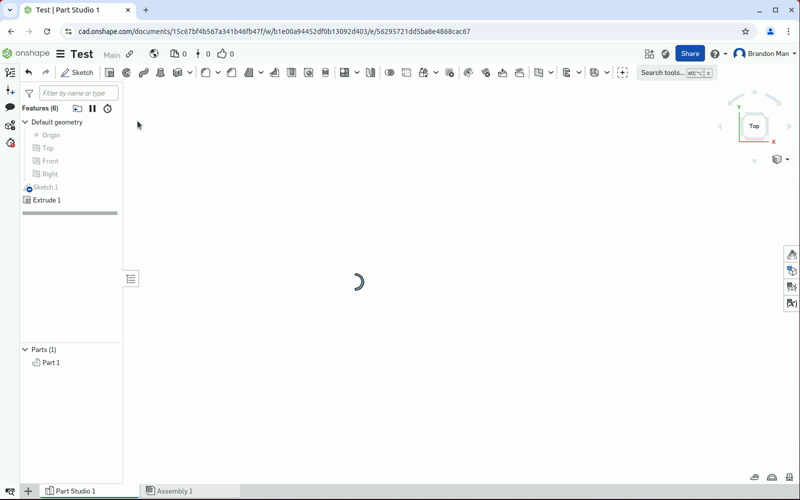
mouse_move(73, 189)
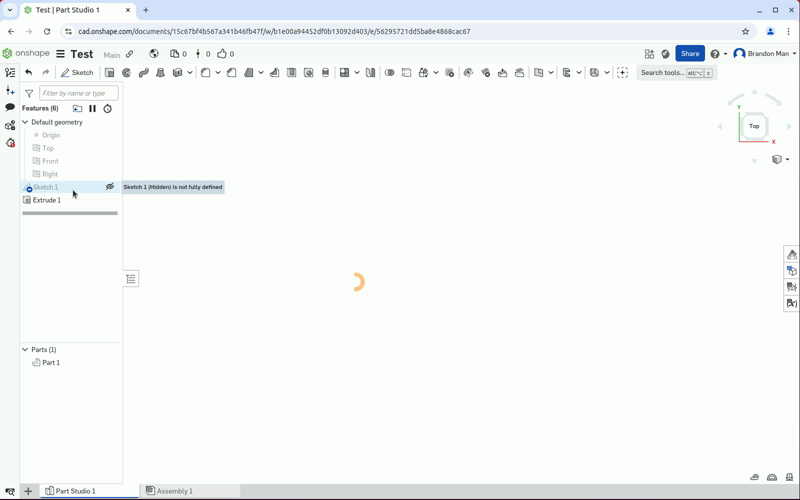
click(73, 189)
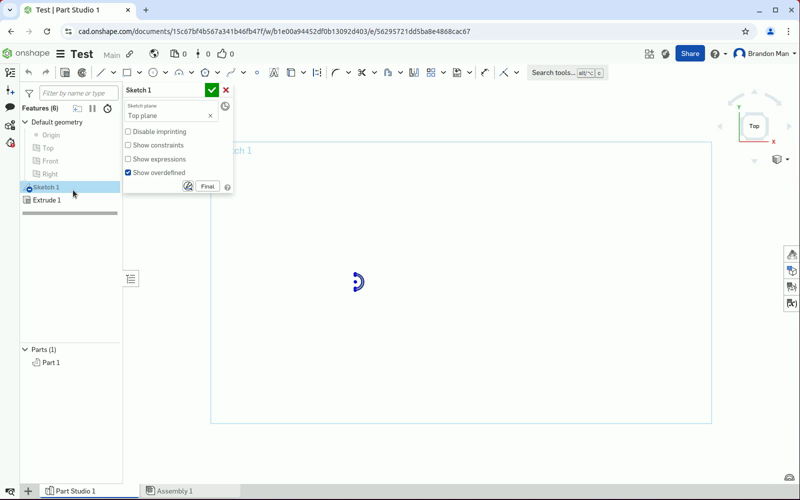
mouse_move(229, 92)
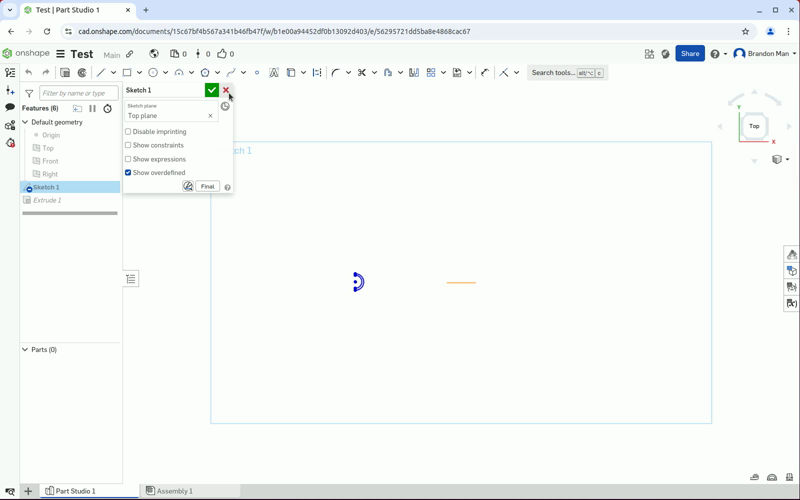
click(229, 92)
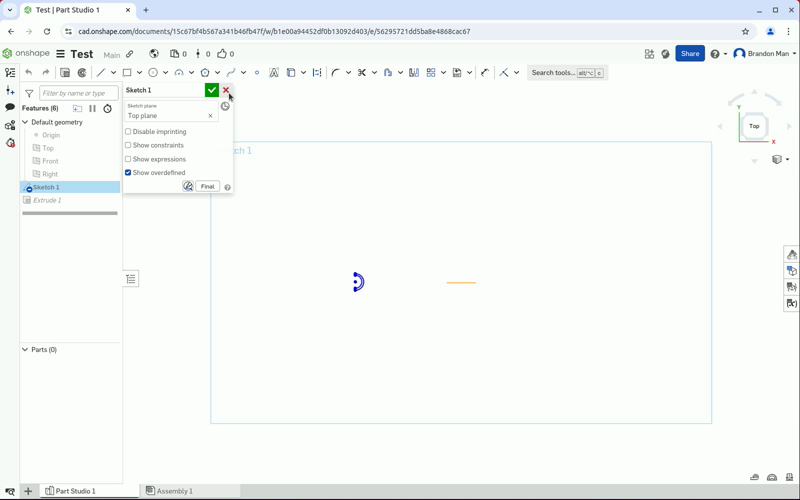
key(shift+s)
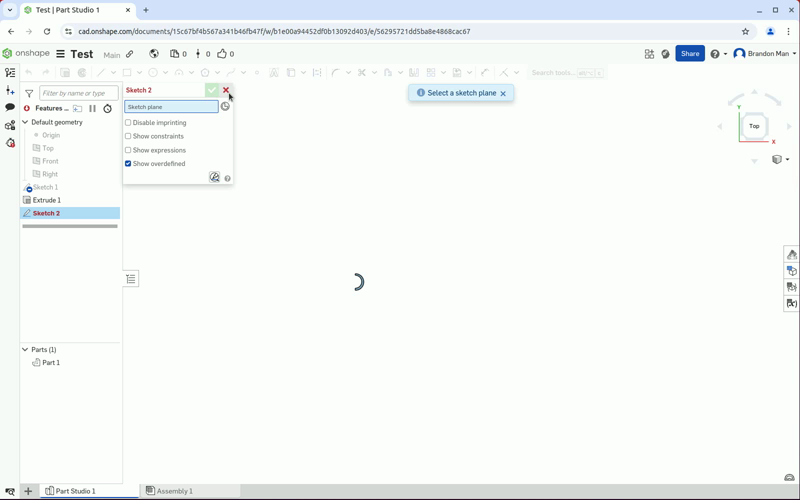
mouse_move(73, 150)
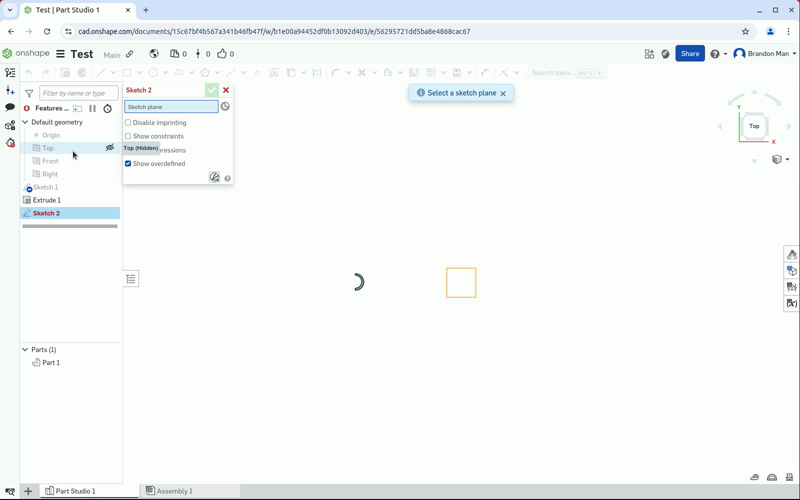
click(73, 150)
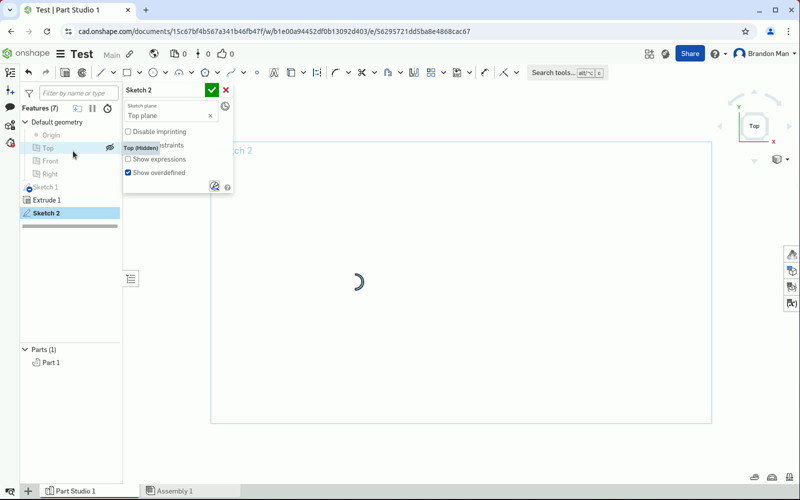
mouse_move(73, 352)
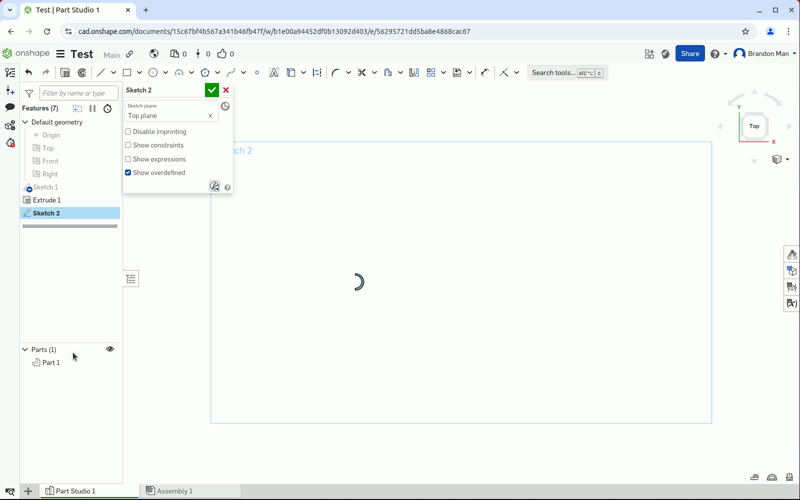
key(y)
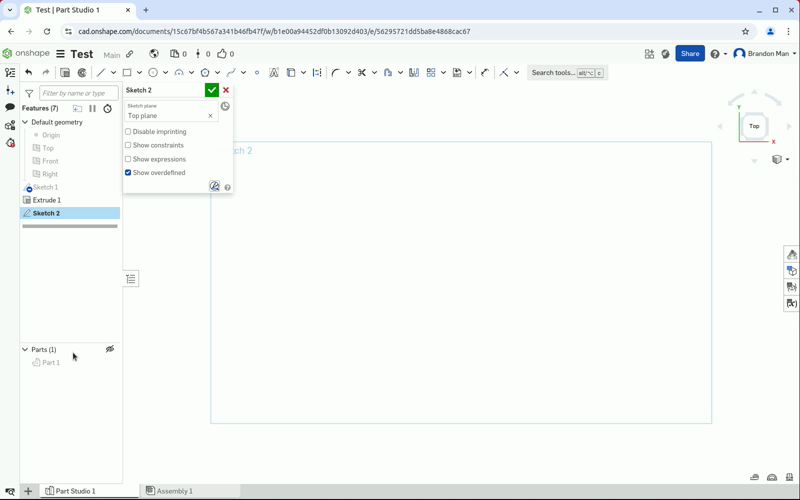
key(l)
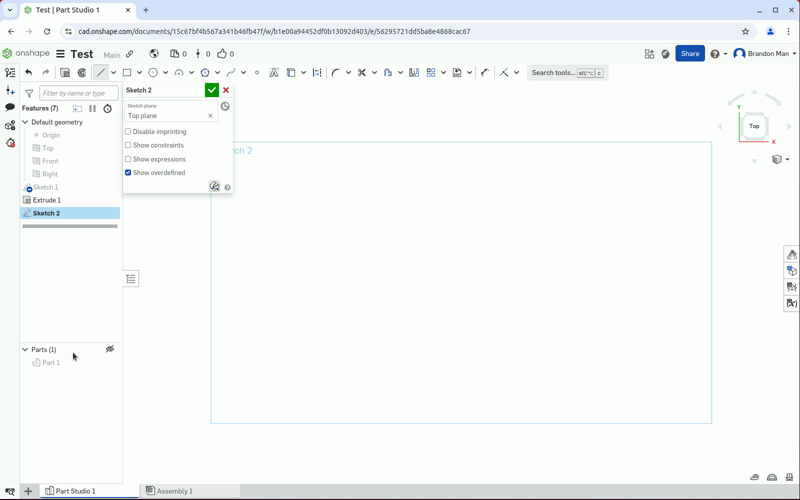
key_down(shift)
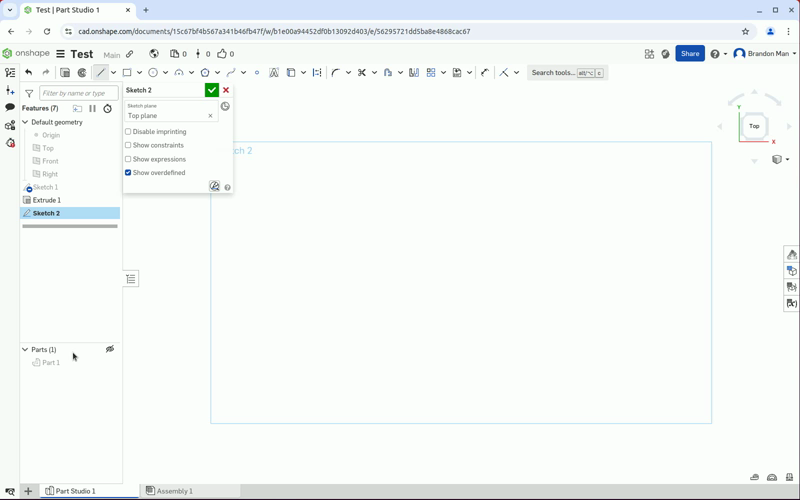
mouse_move(355, 290)
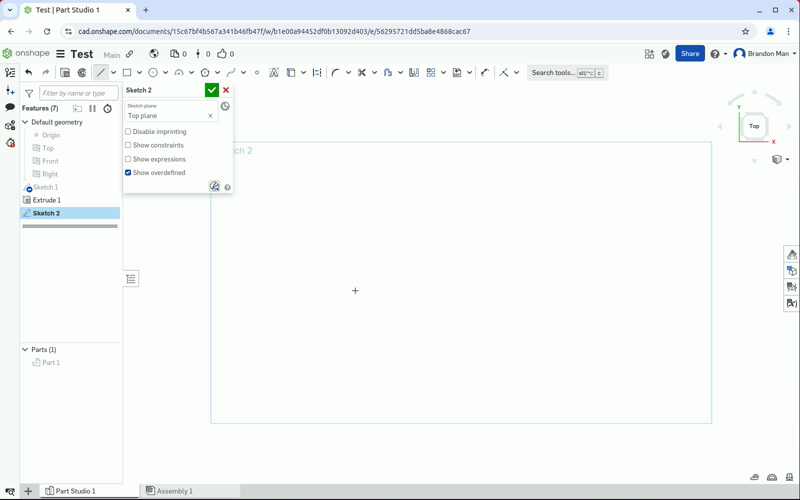
click(355, 290)
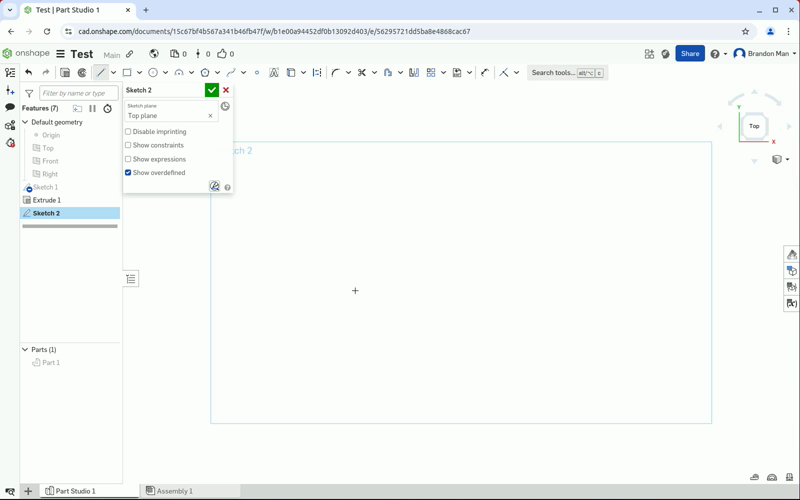
key_up(shift)
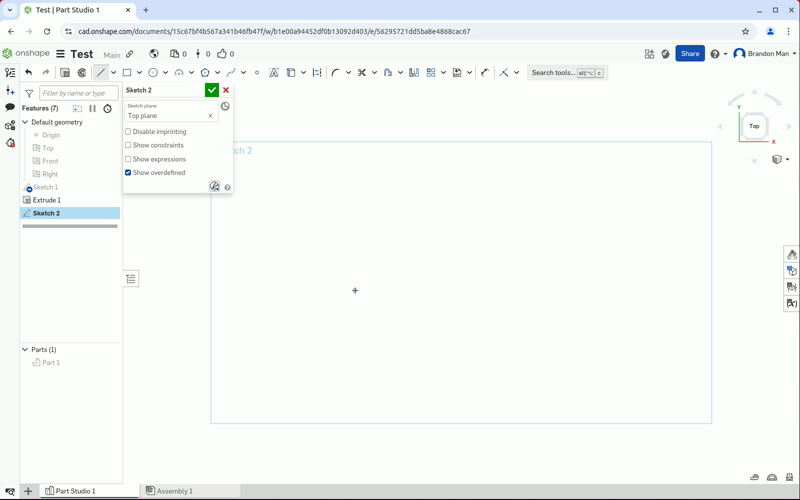
key_down(shift)
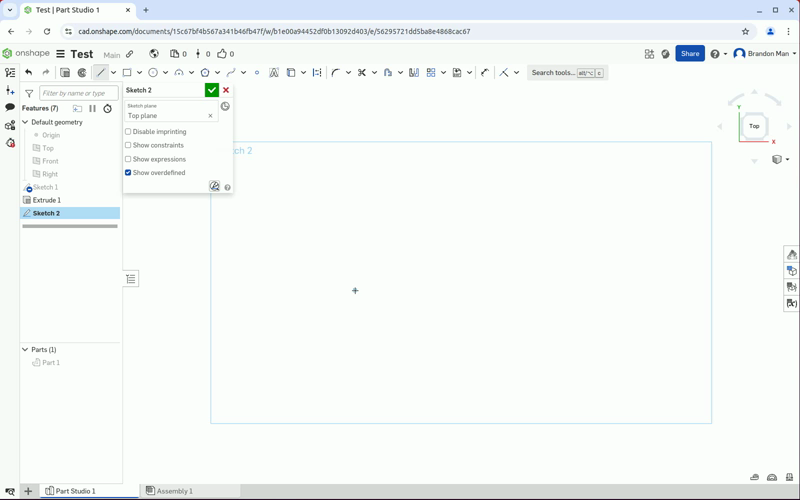
mouse_move(385, 290)
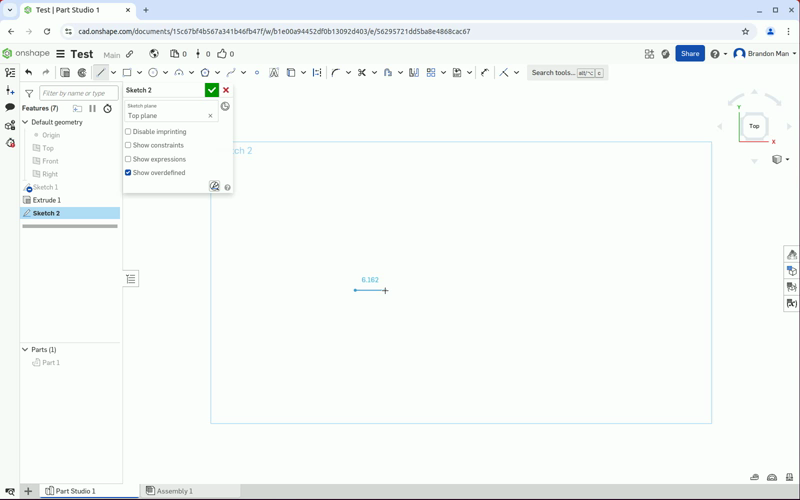
mouse_move(355, 288)
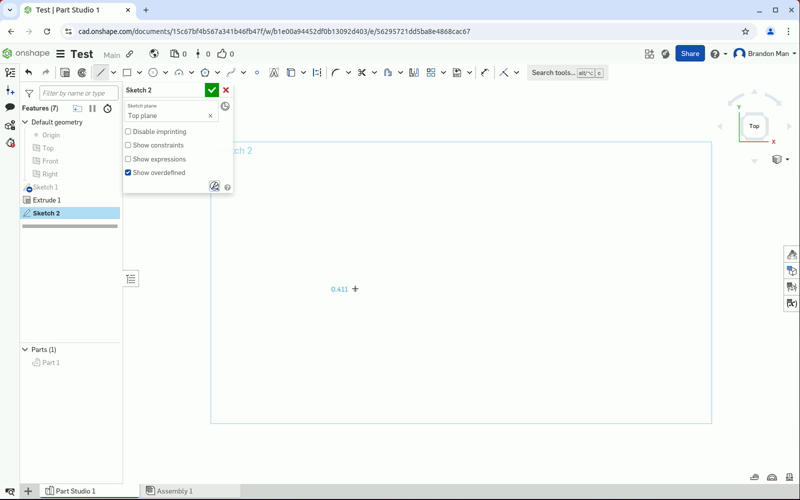
scroll(6)
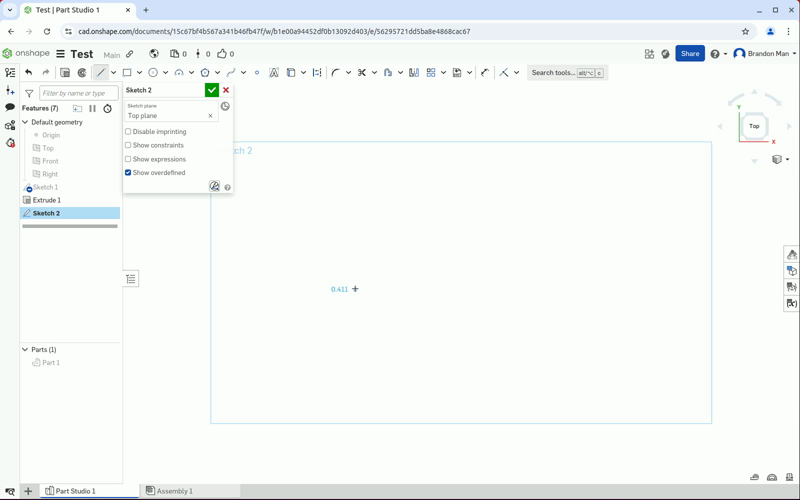
scroll(6)
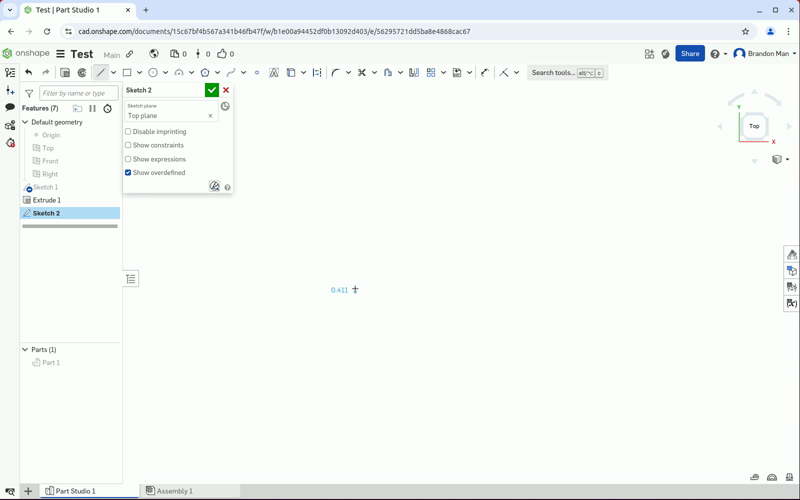
scroll(6)
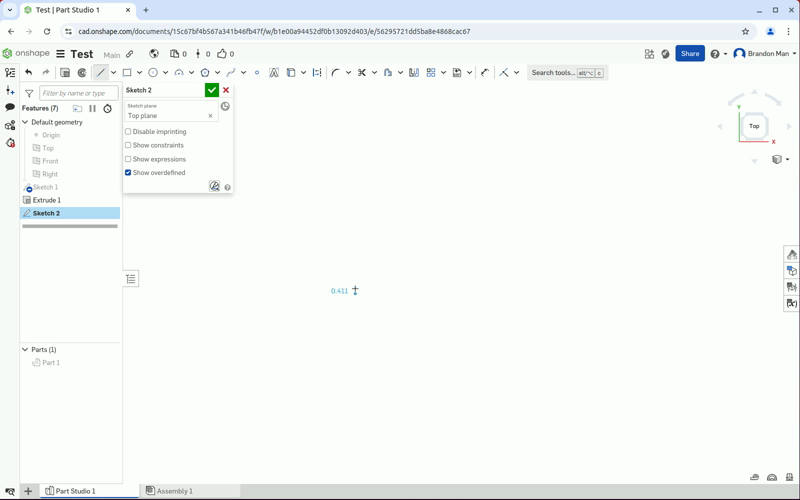
scroll(6)
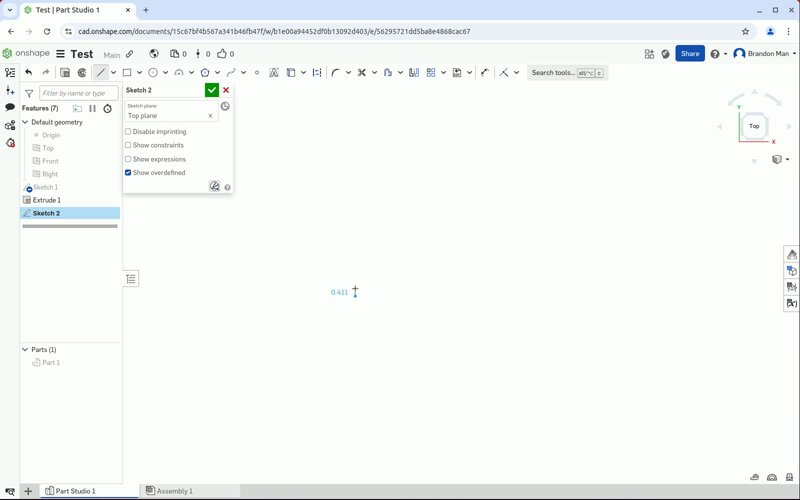
scroll(6)
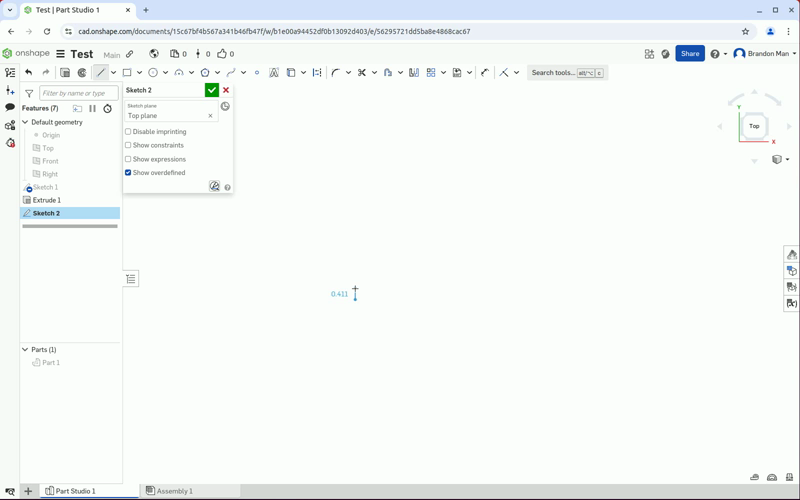
scroll(6)
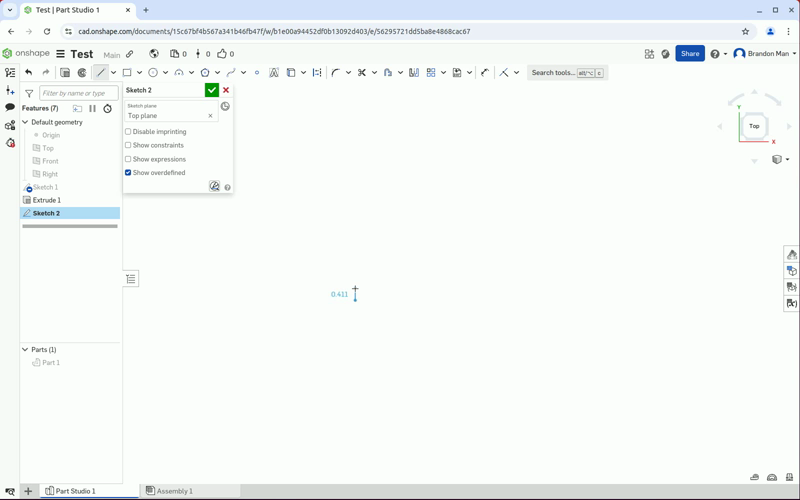
scroll(6)
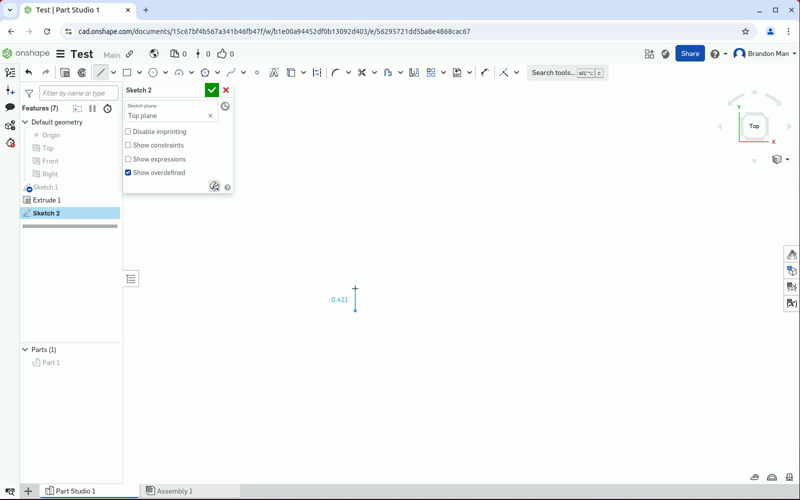
click(355, 288)
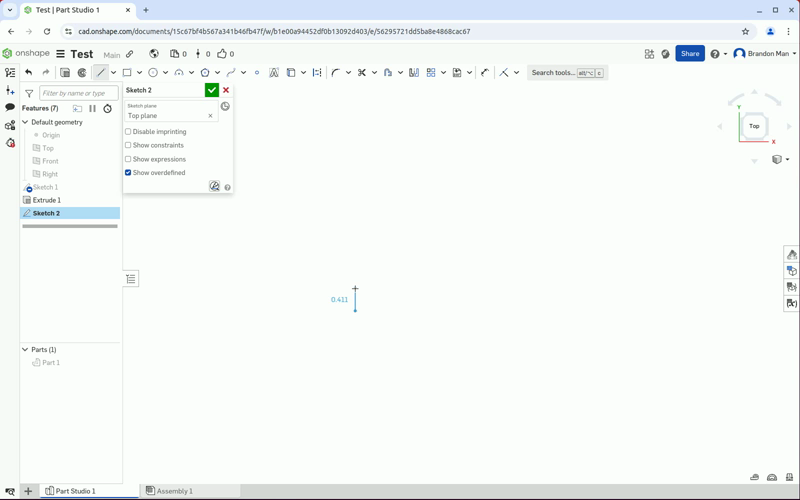
scroll(-6)
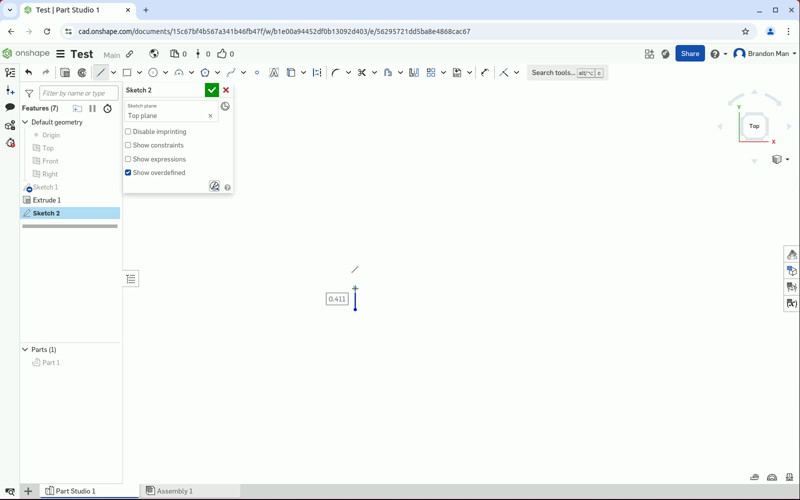
scroll(-6)
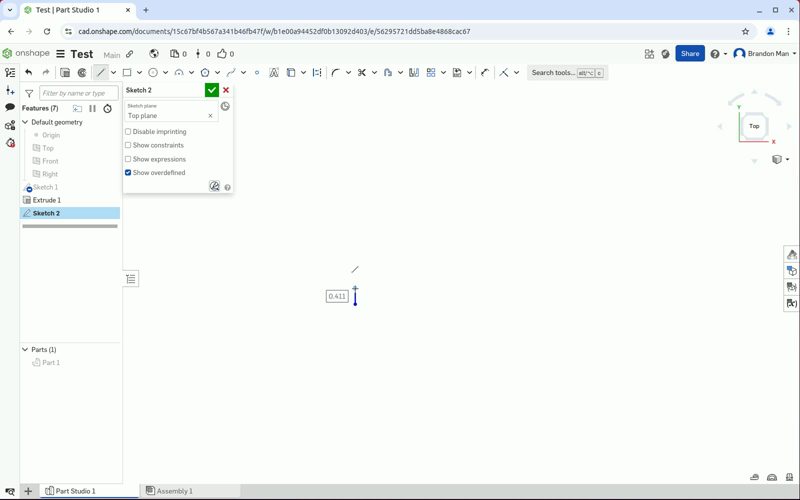
scroll(-6)
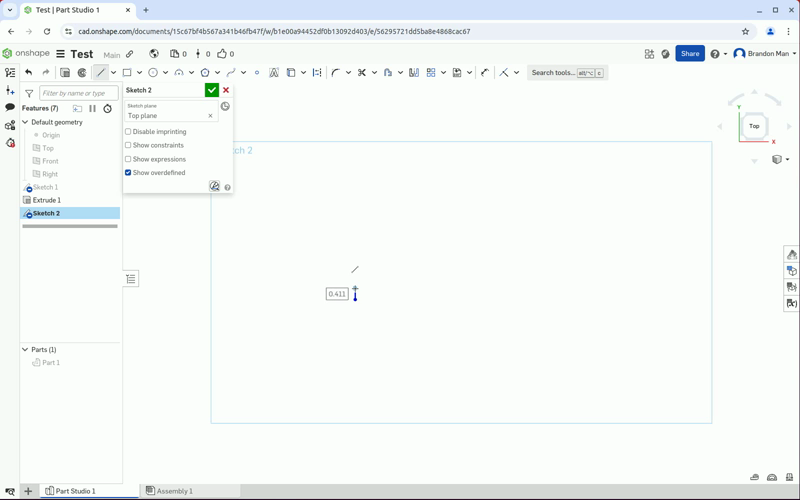
scroll(-6)
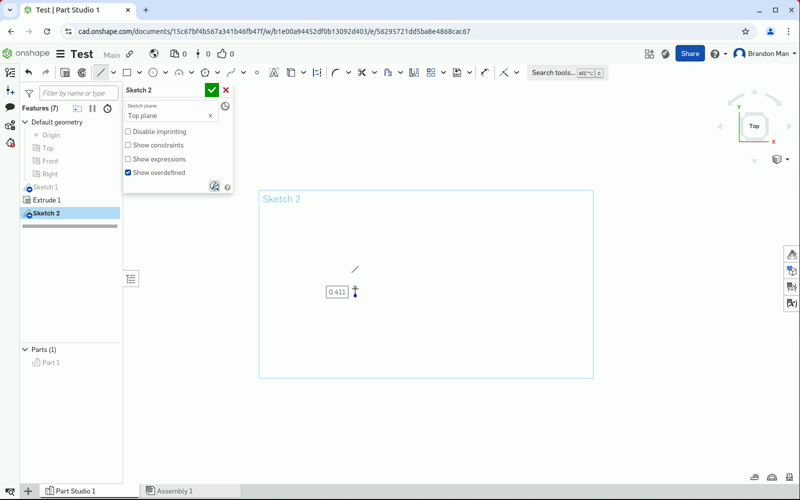
scroll(-6)
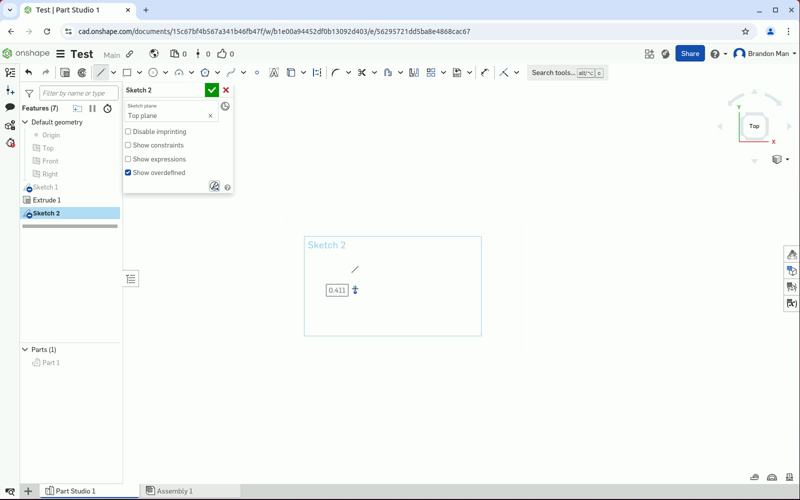
scroll(-6)
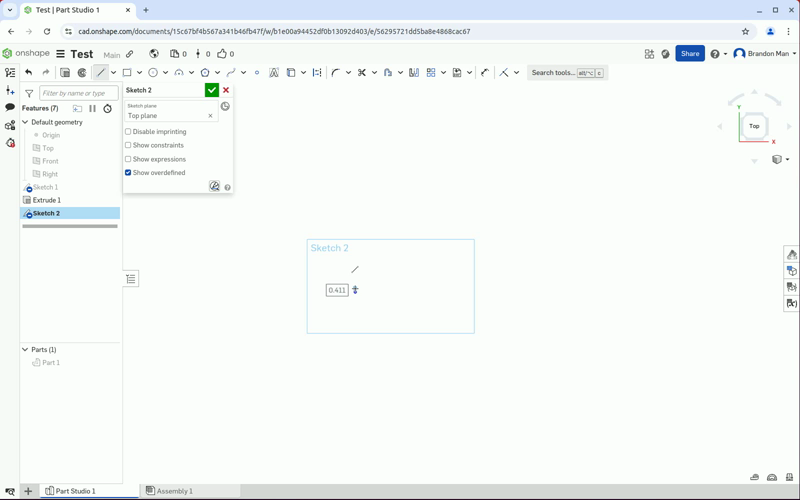
scroll(-6)
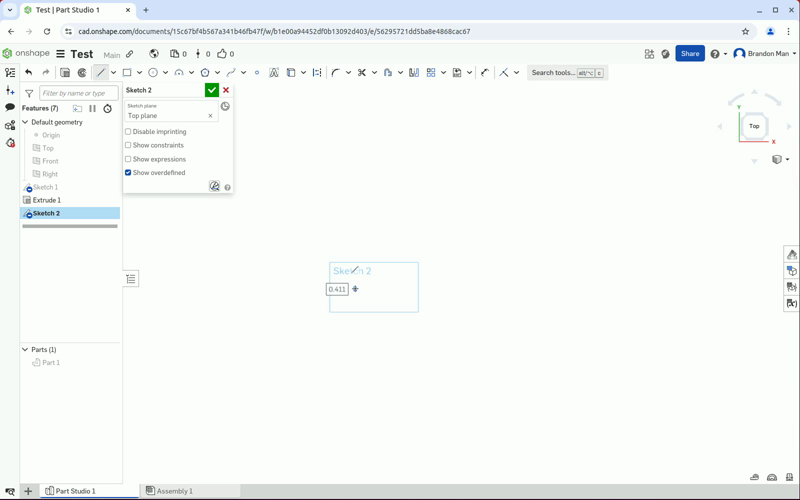
key_up(shift)
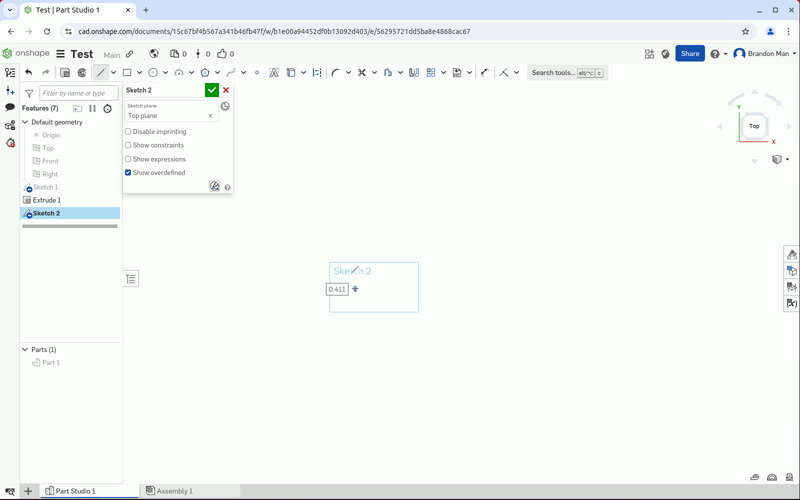
key(esc)
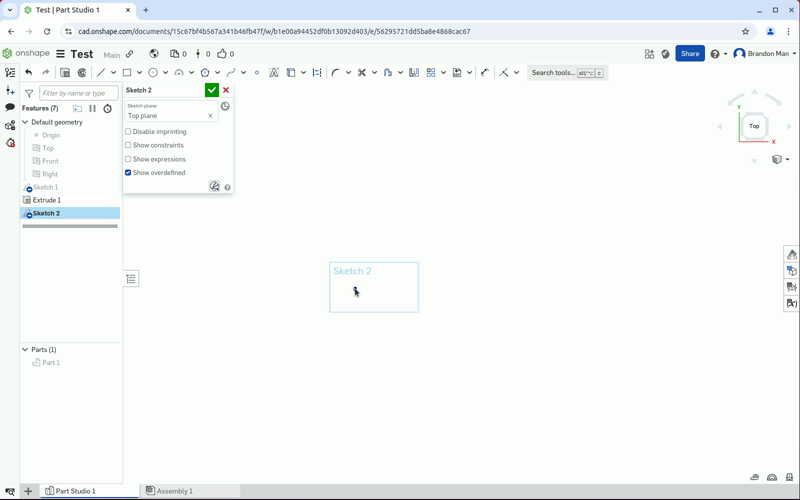
key(a)
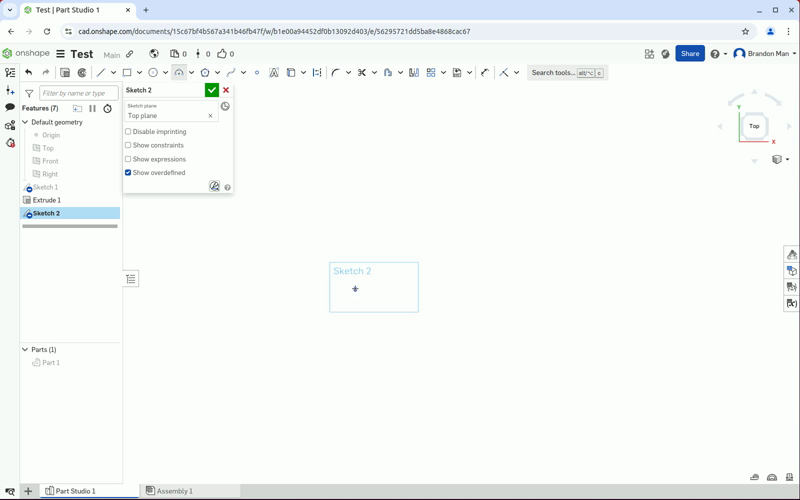
mouse_move(355, 288)
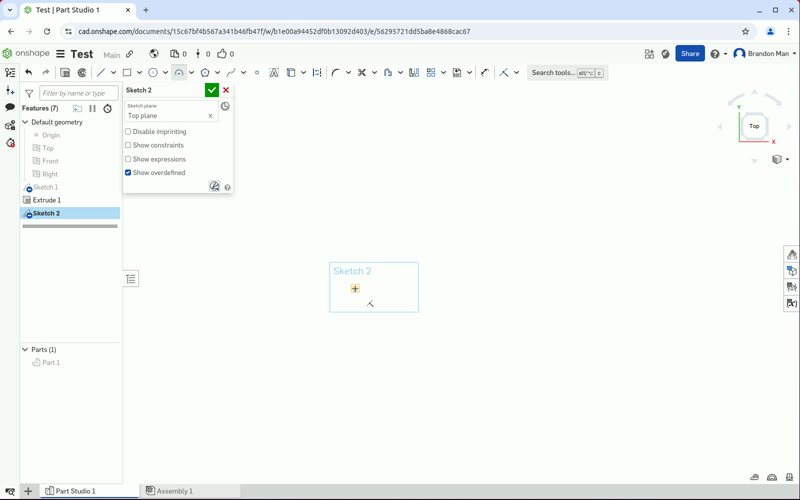
scroll(6)
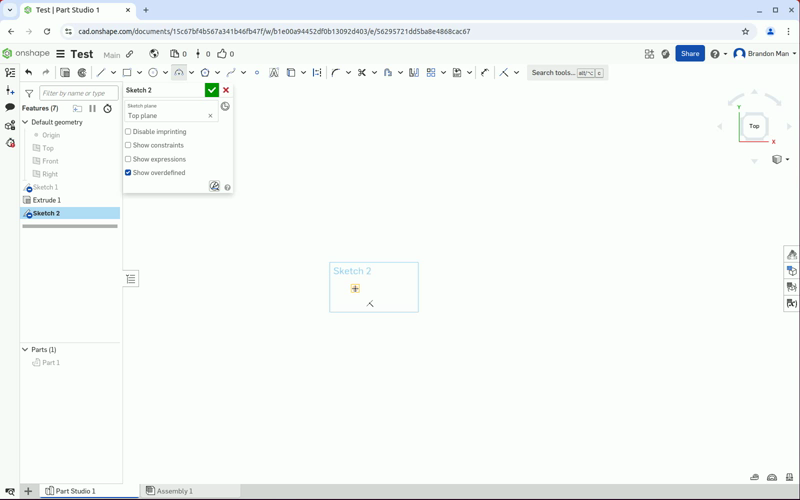
scroll(6)
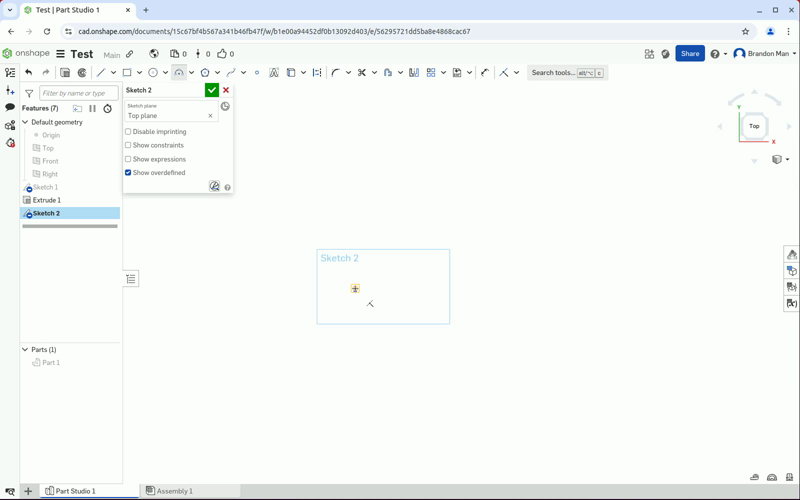
scroll(6)
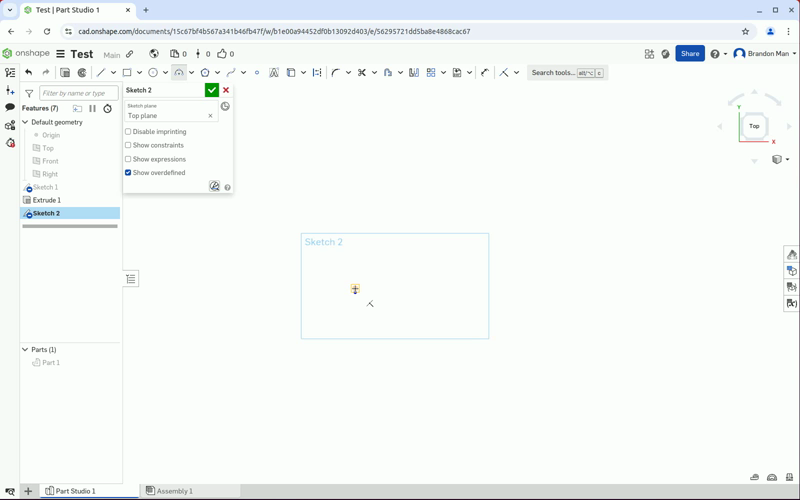
scroll(6)
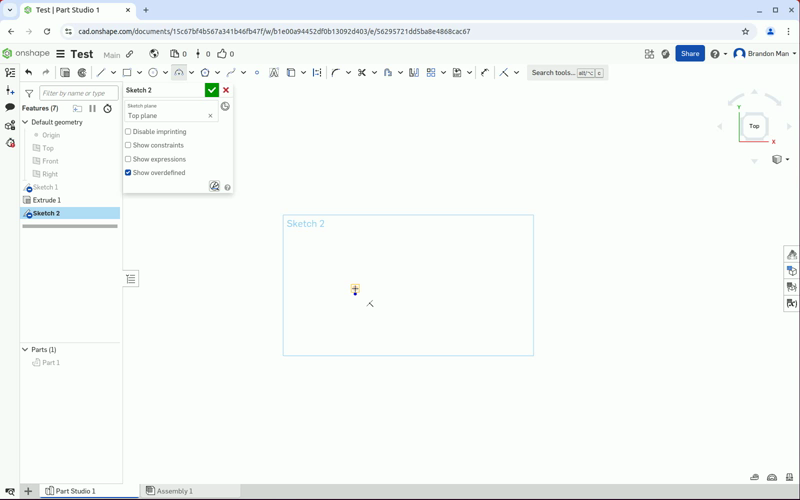
scroll(6)
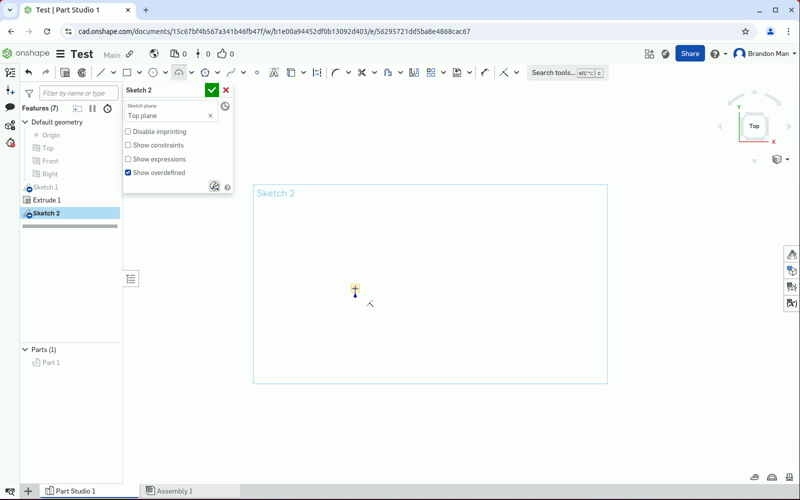
scroll(6)
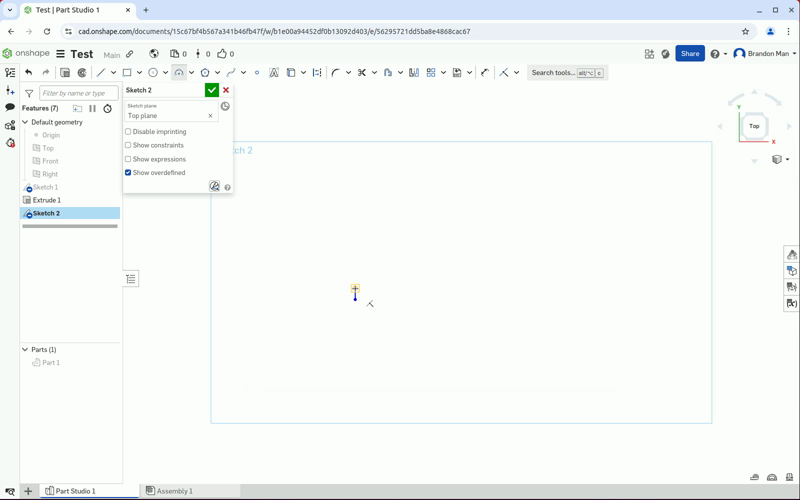
scroll(6)
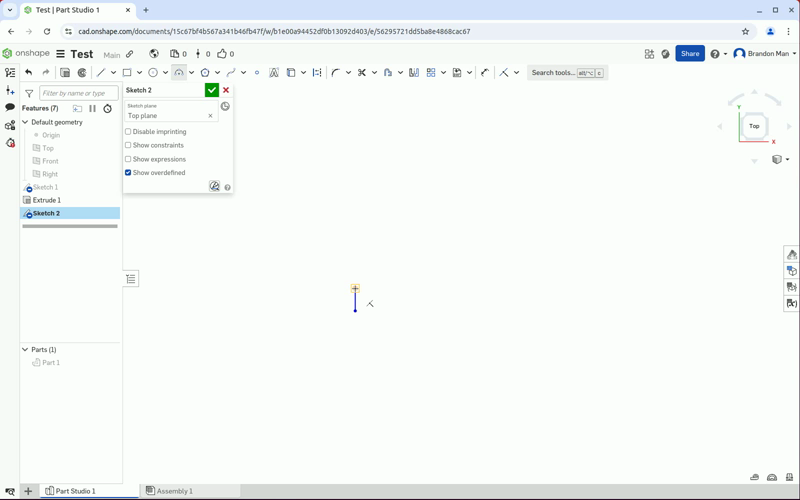
click(355, 288)
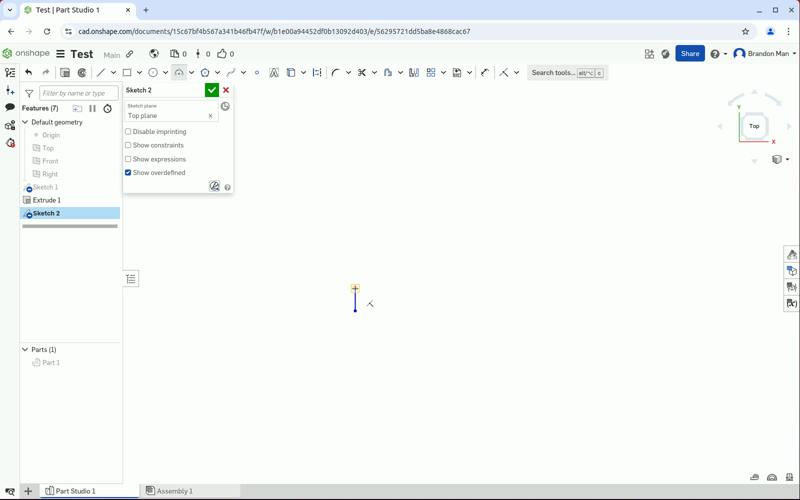
scroll(-6)
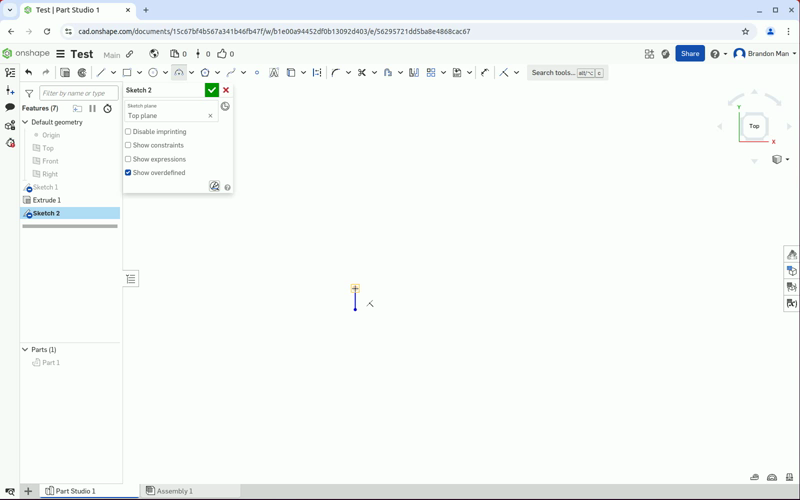
scroll(-6)
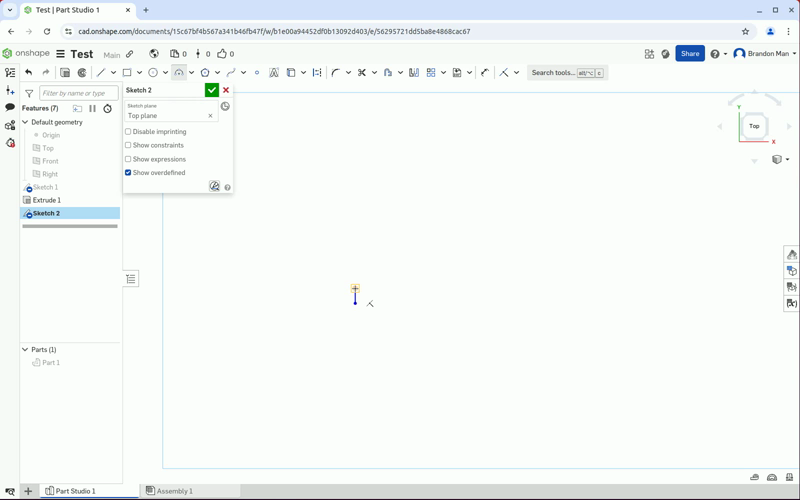
scroll(-6)
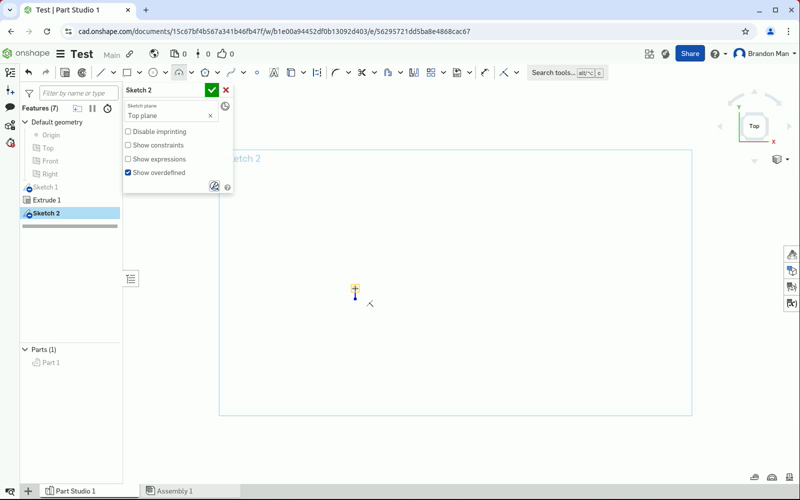
scroll(-6)
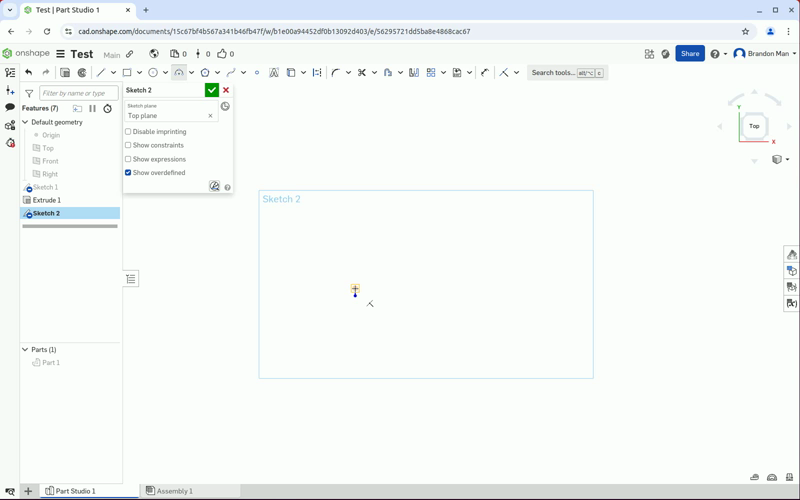
scroll(-6)
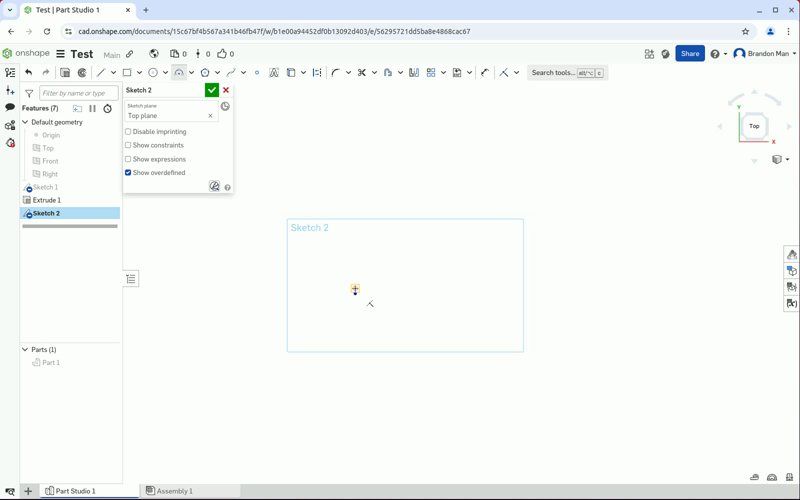
scroll(-6)
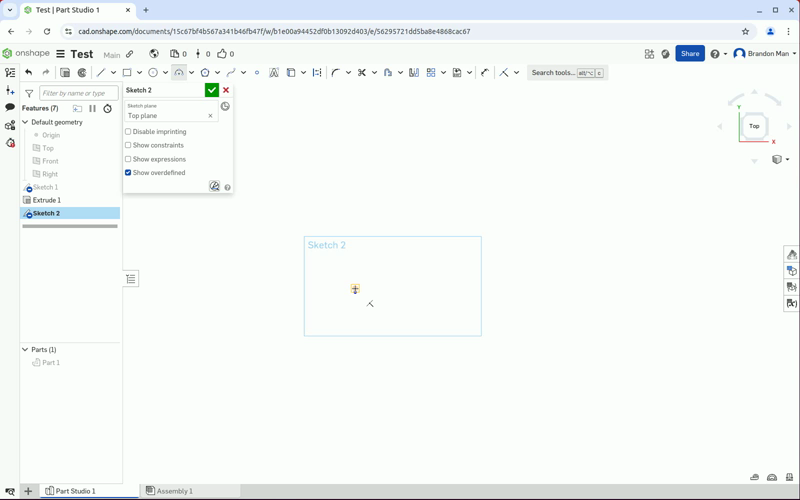
scroll(-6)
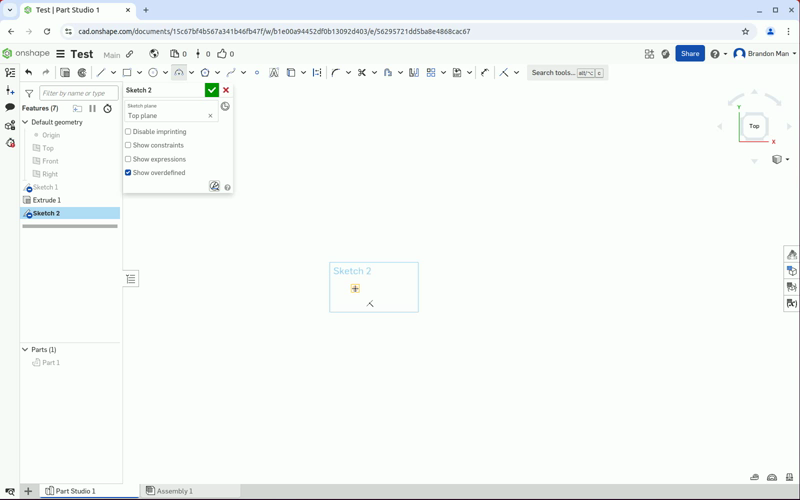
key_down(shift)
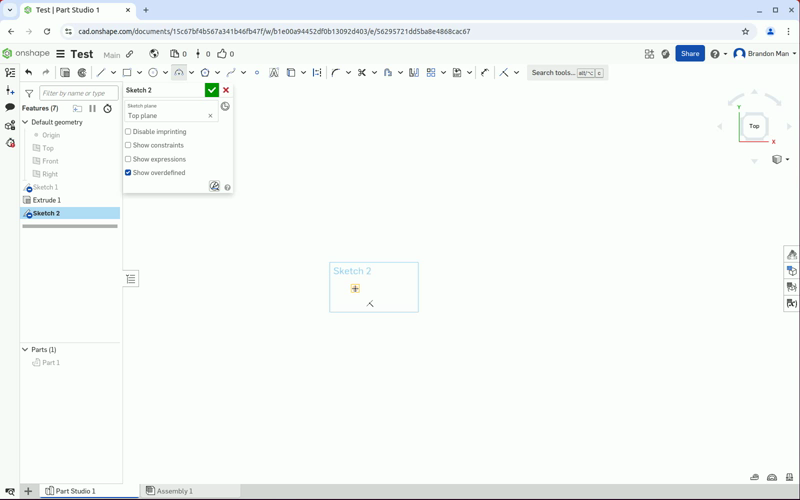
mouse_move(355, 275)
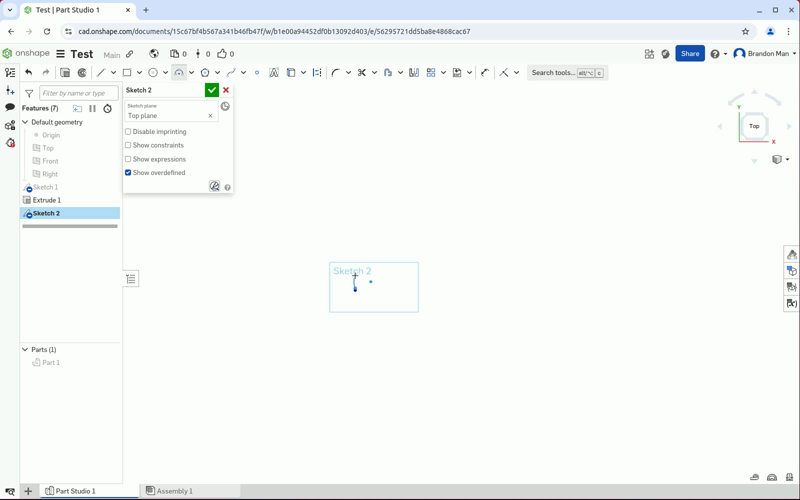
click(355, 275)
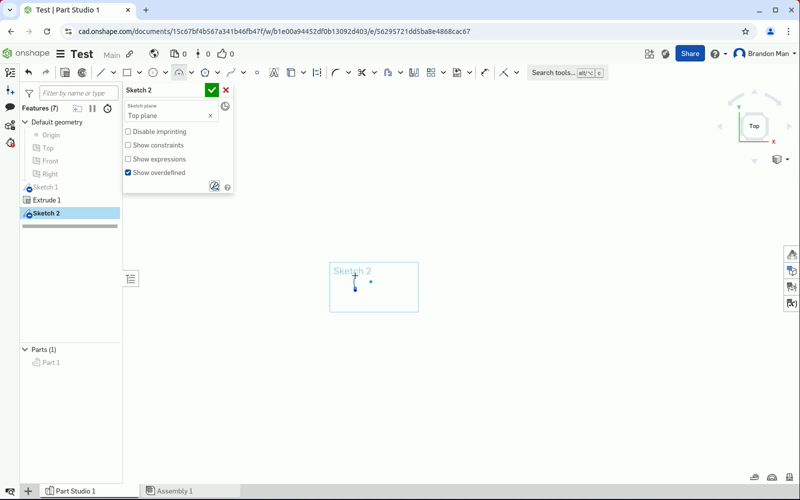
mouse_move(348, 281)
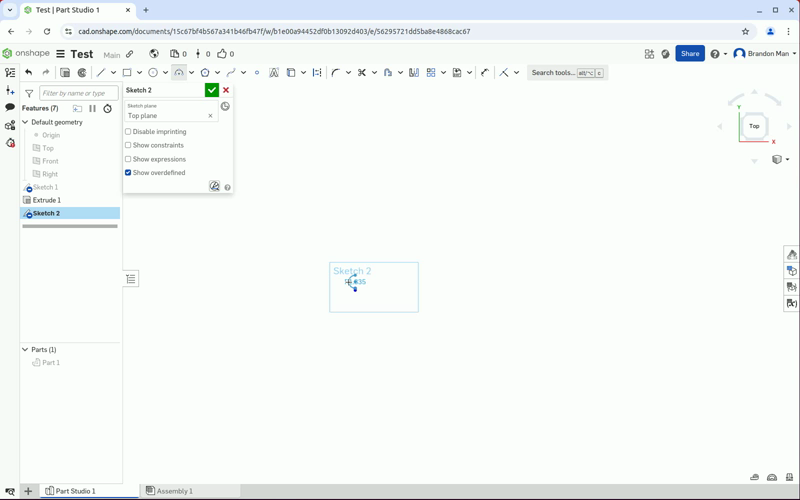
click(348, 281)
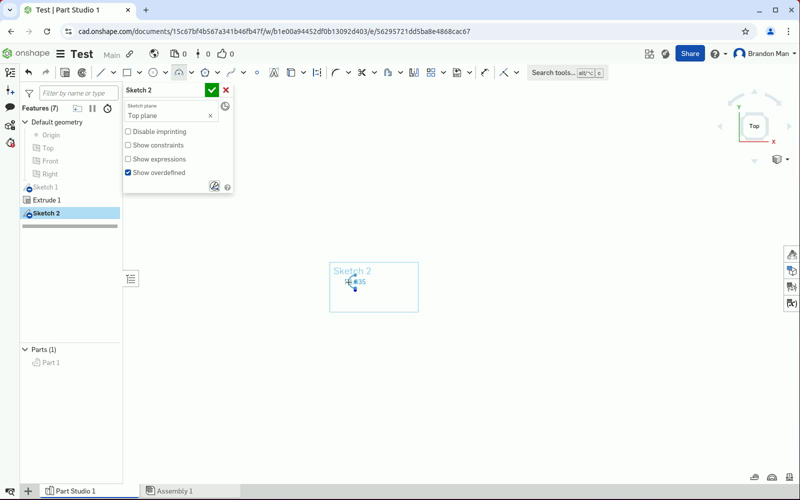
key_up(shift)
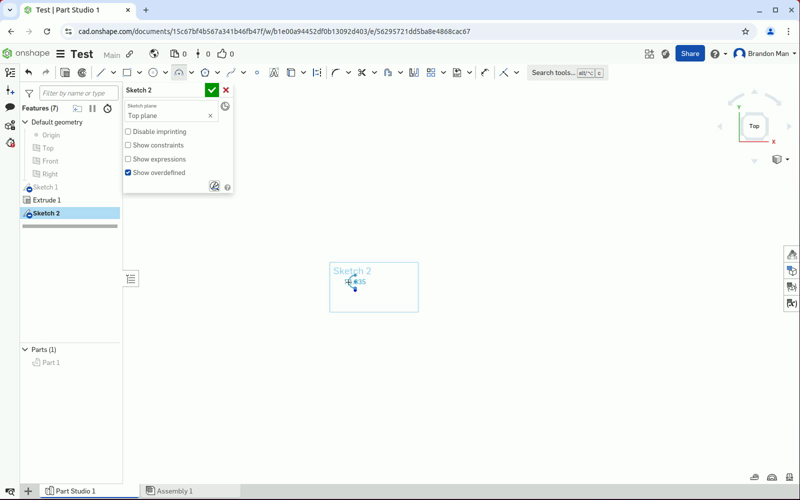
key(esc)
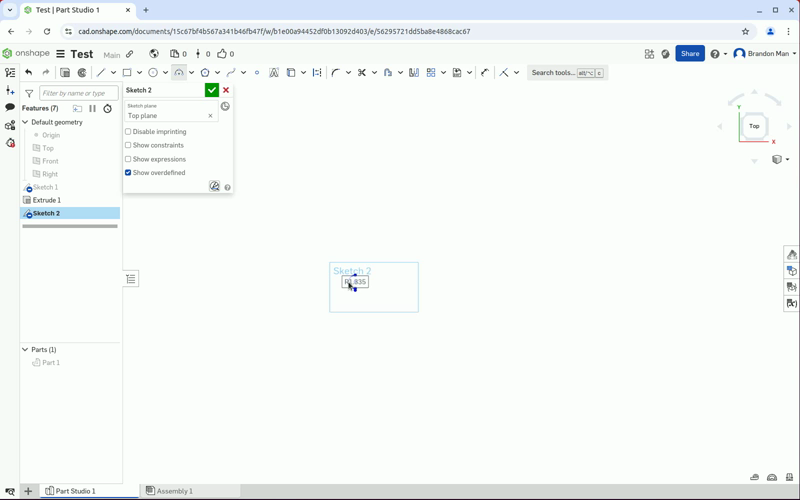
key(l)
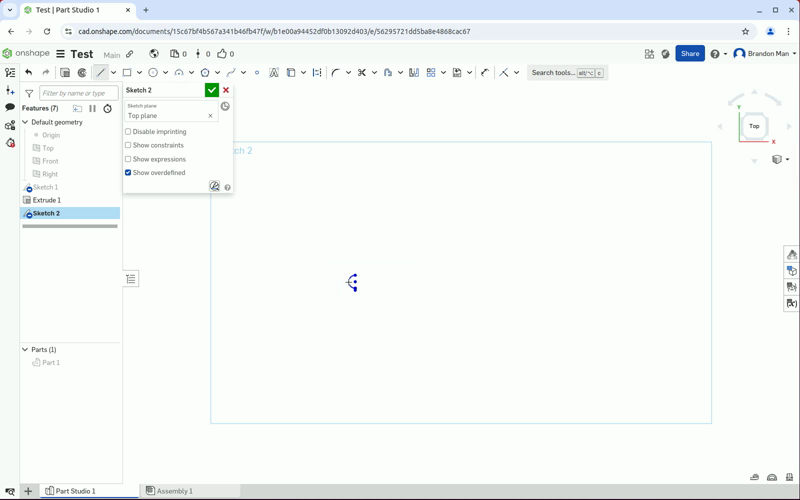
mouse_move(355, 275)
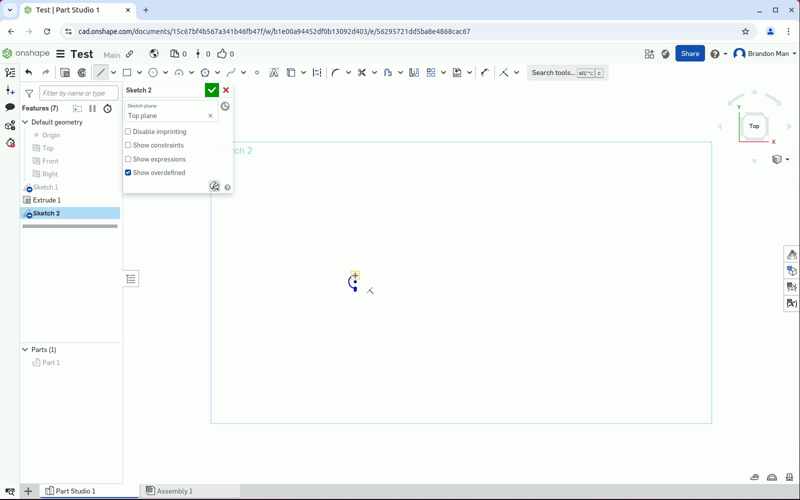
click(355, 275)
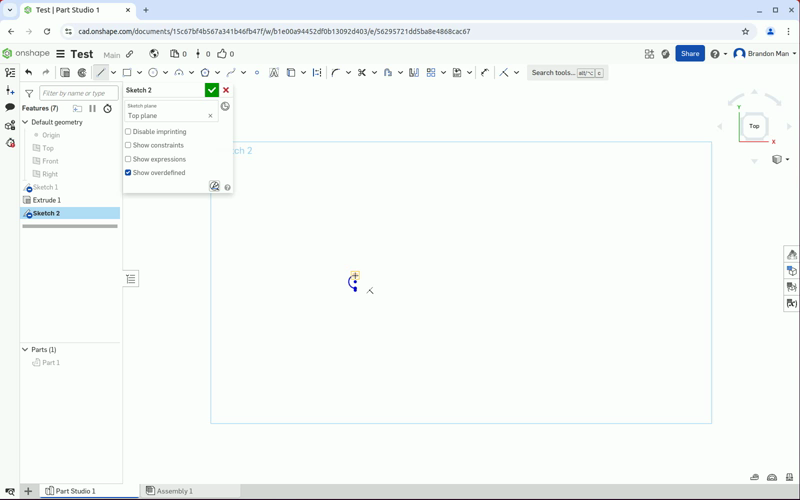
key_down(shift)
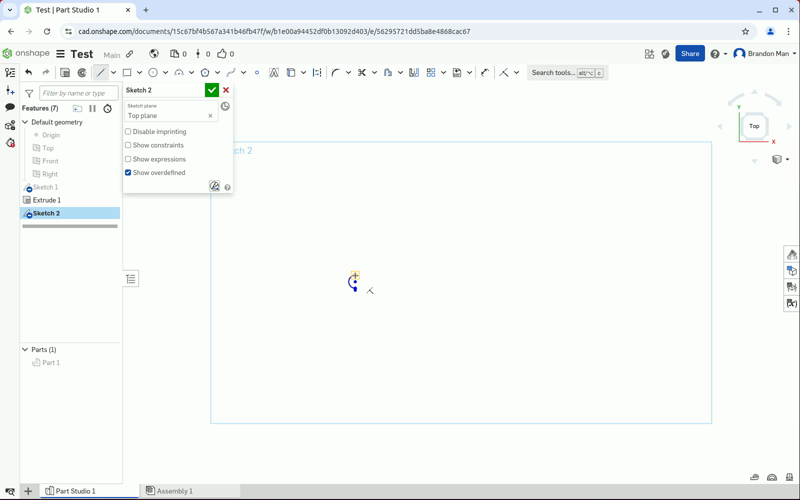
mouse_move(385, 275)
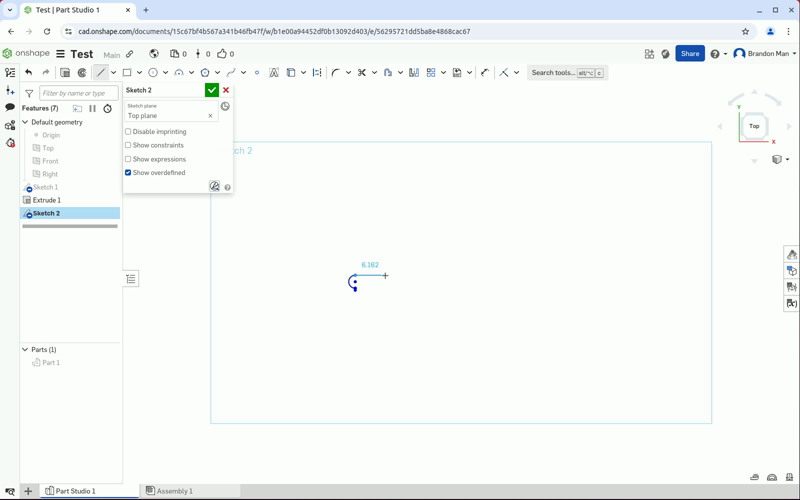
mouse_move(355, 273)
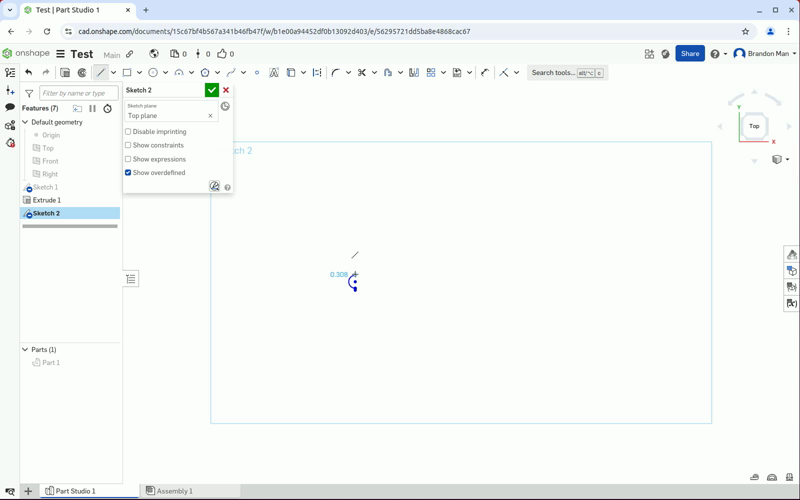
scroll(6)
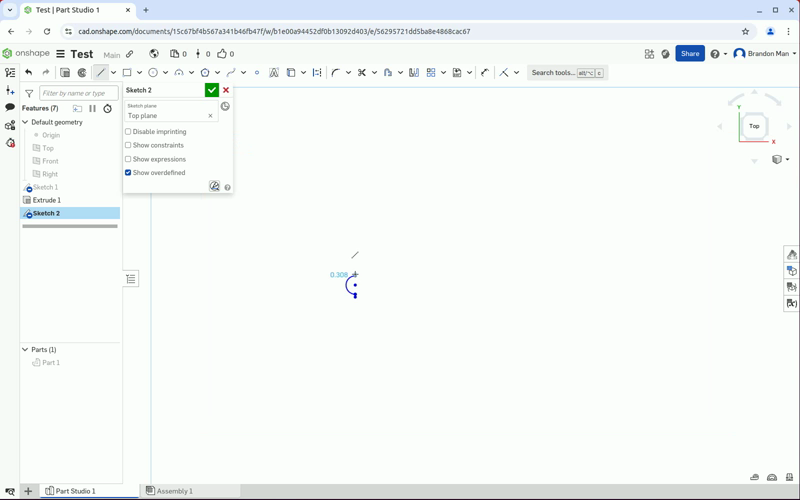
scroll(6)
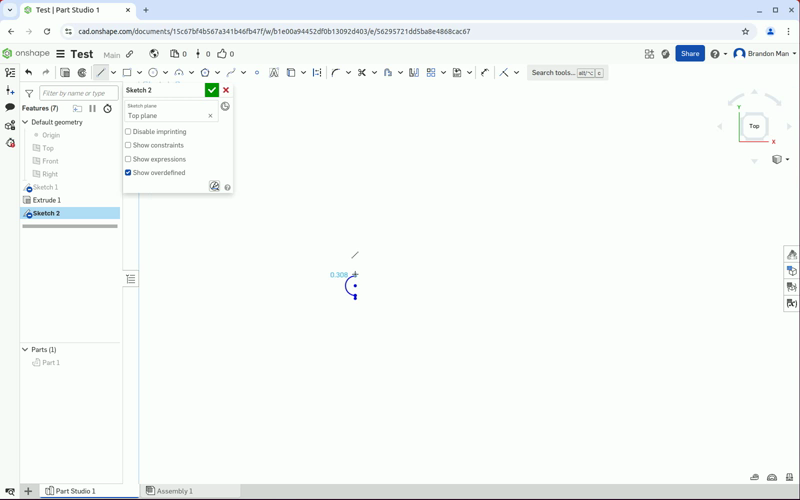
scroll(6)
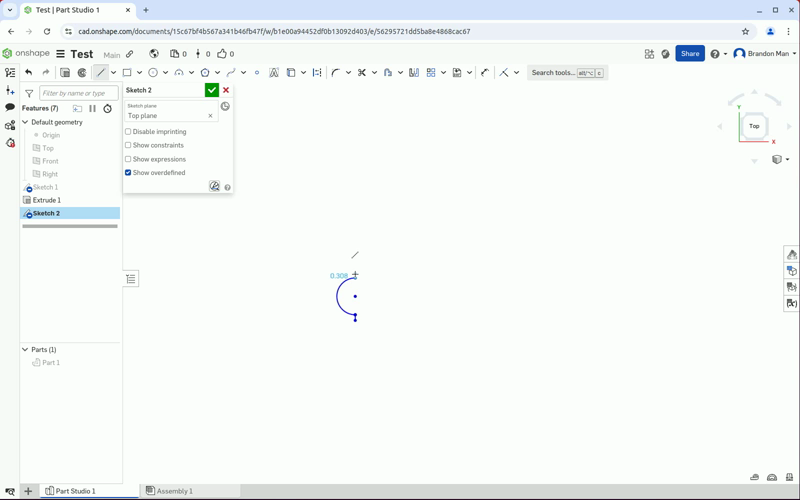
scroll(6)
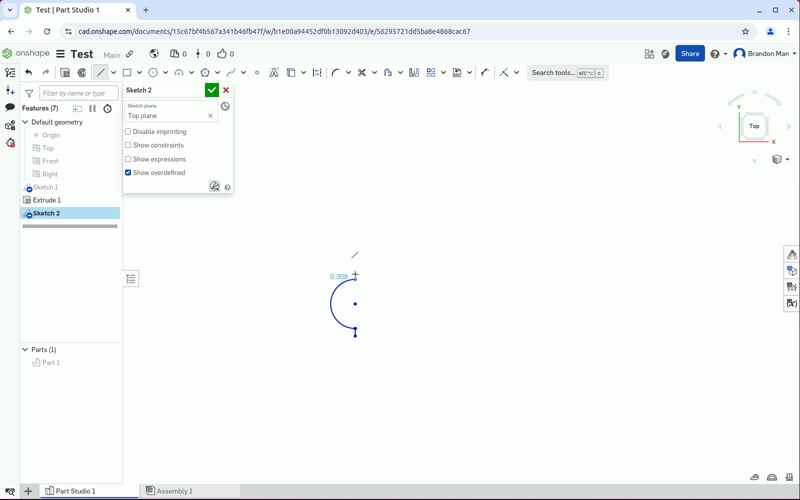
scroll(6)
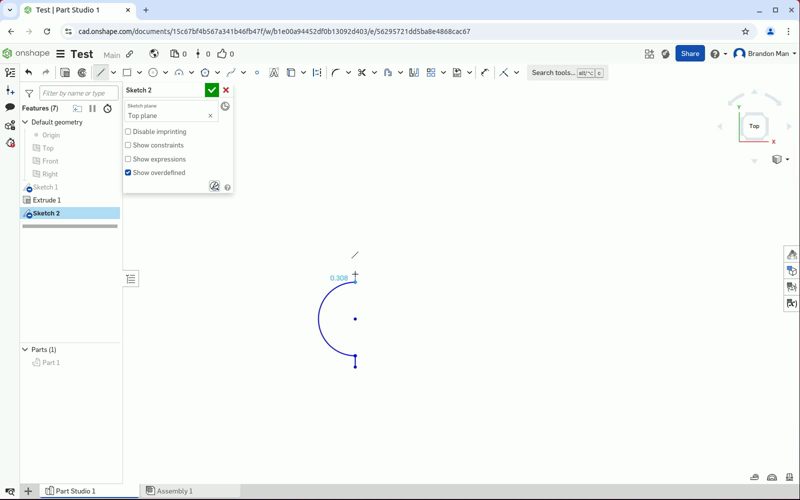
scroll(6)
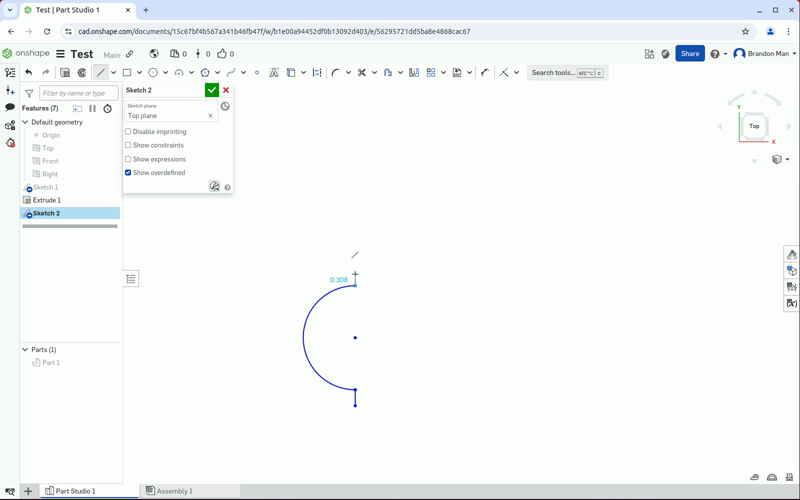
scroll(6)
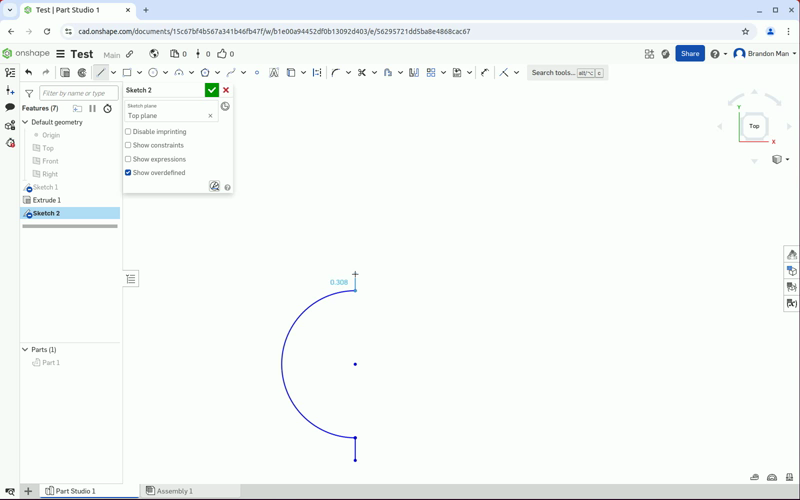
click(355, 273)
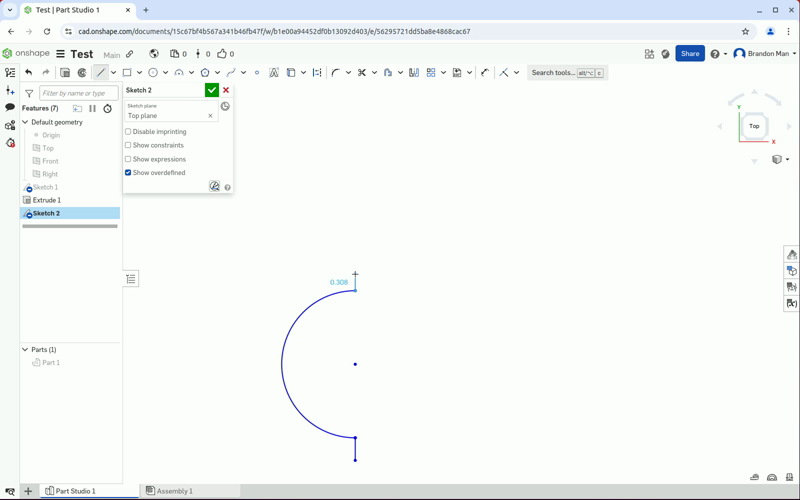
scroll(-6)
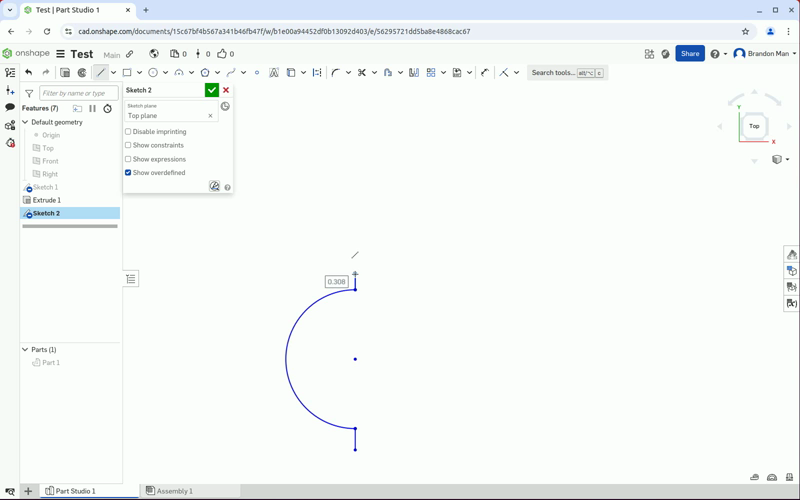
scroll(-6)
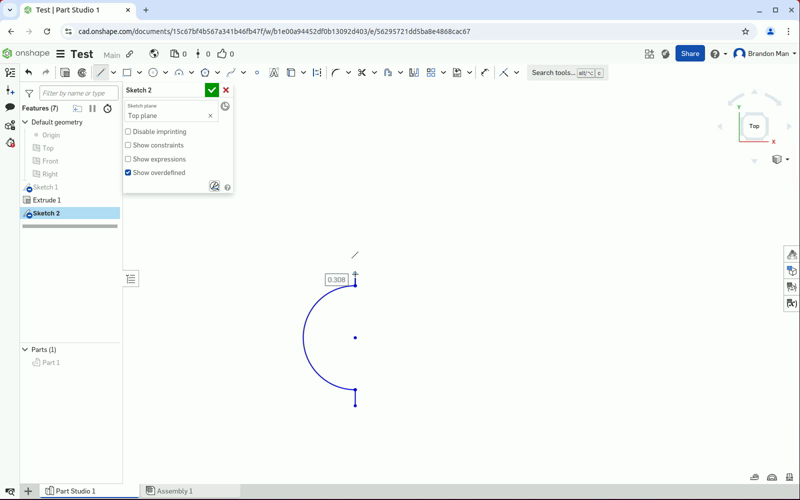
scroll(-6)
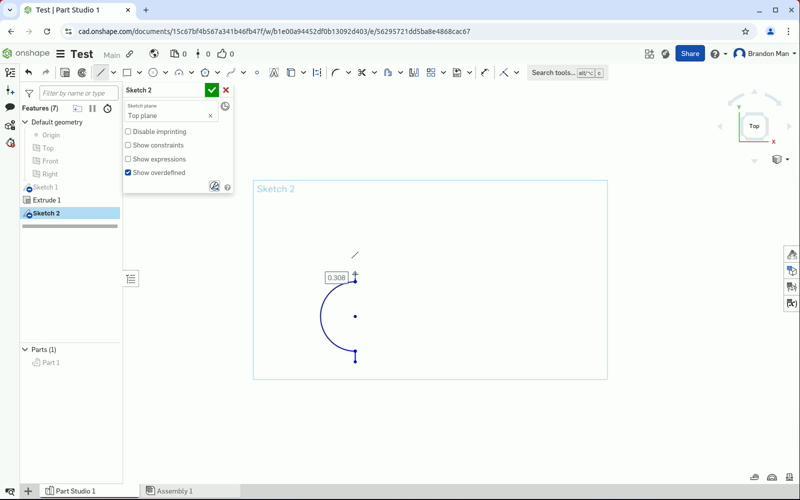
scroll(-6)
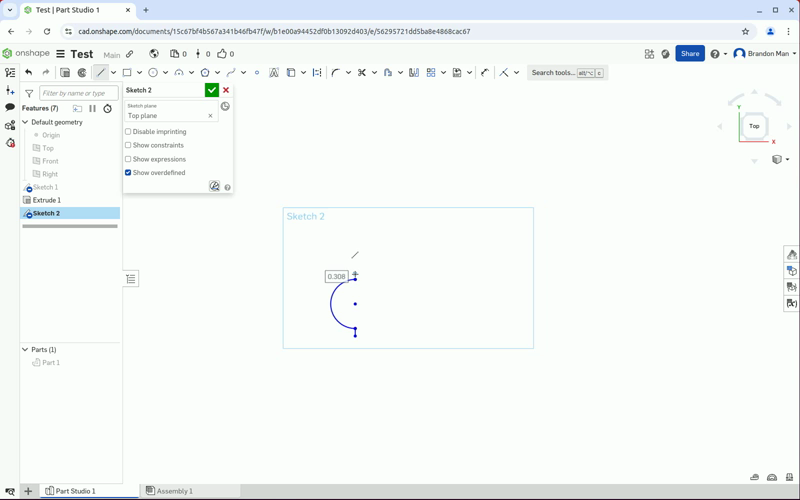
scroll(-6)
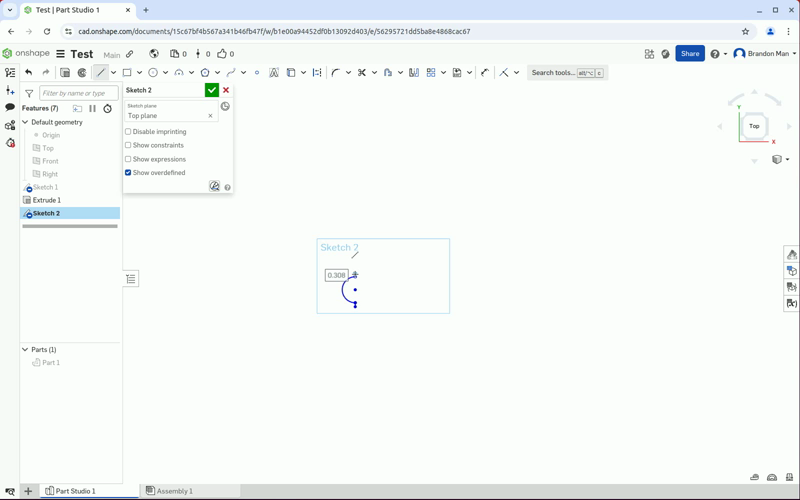
scroll(-6)
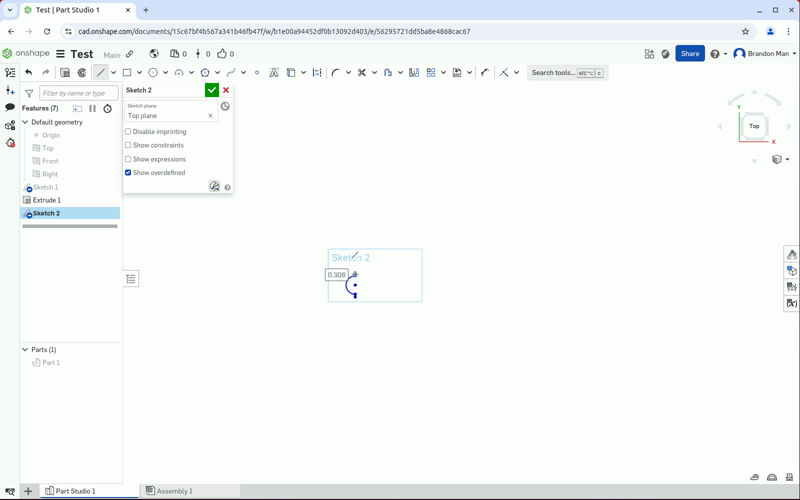
scroll(-6)
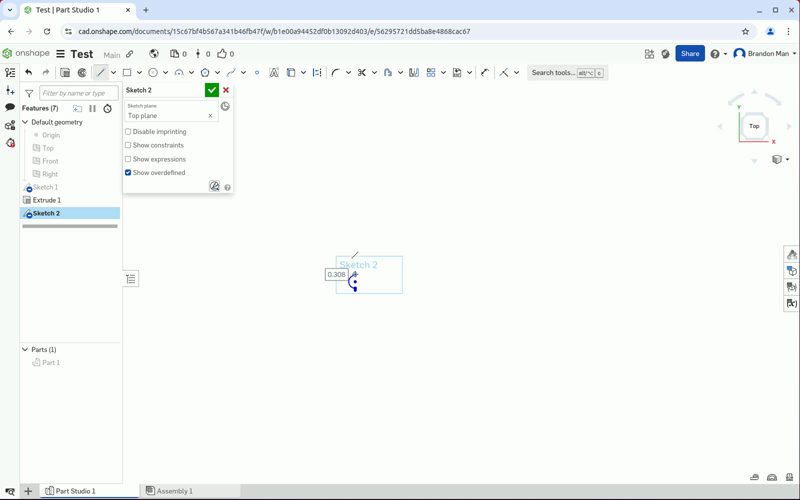
key_up(shift)
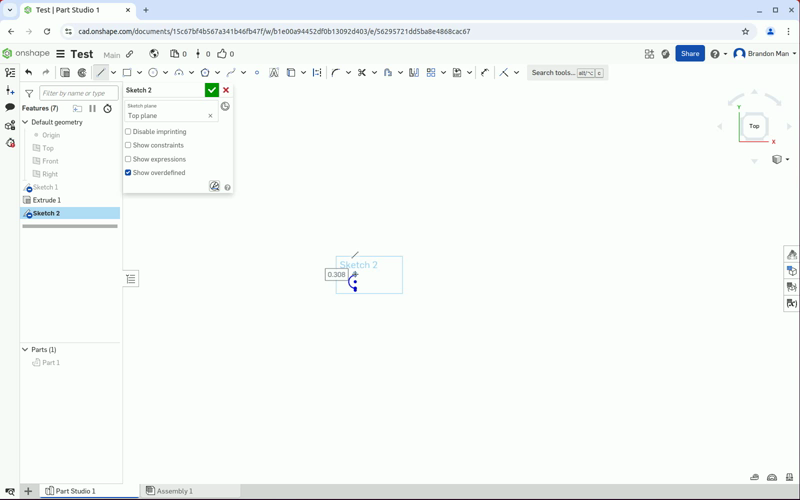
key(esc)
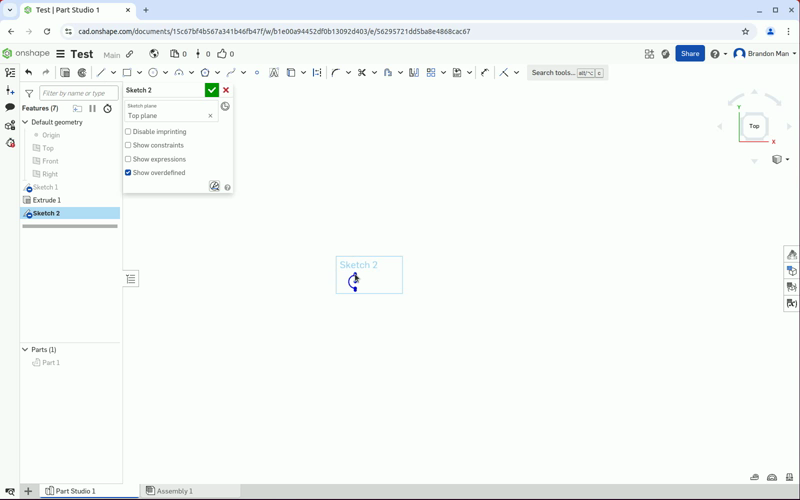
key(a)
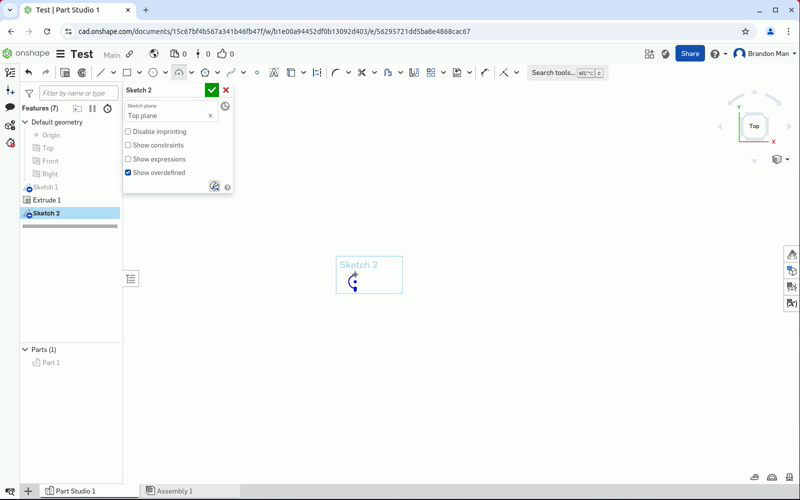
mouse_move(355, 273)
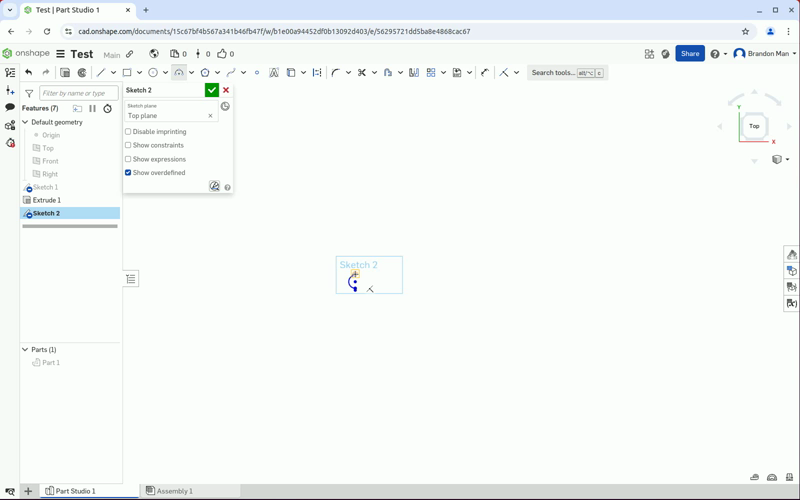
scroll(6)
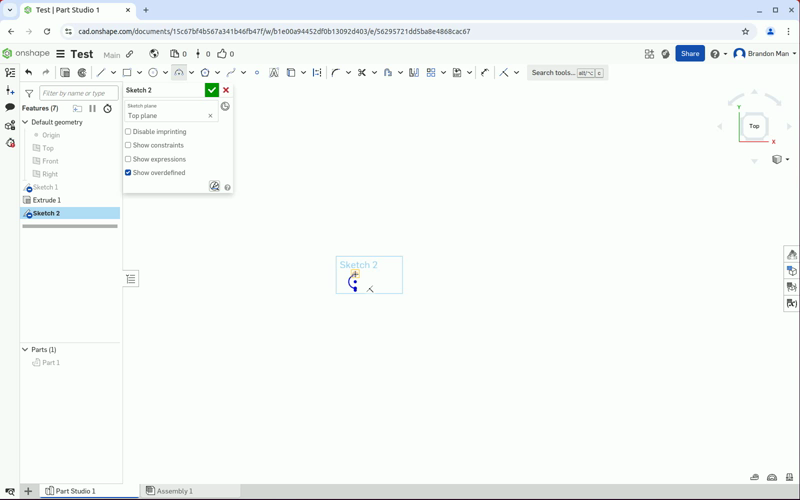
scroll(6)
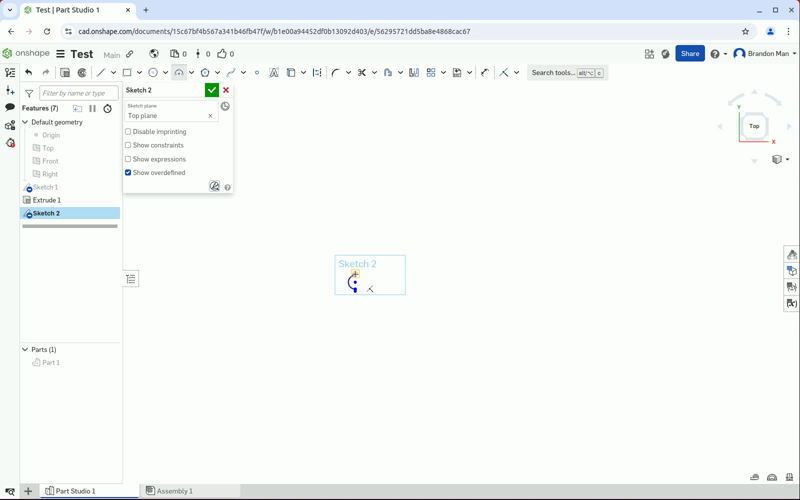
scroll(6)
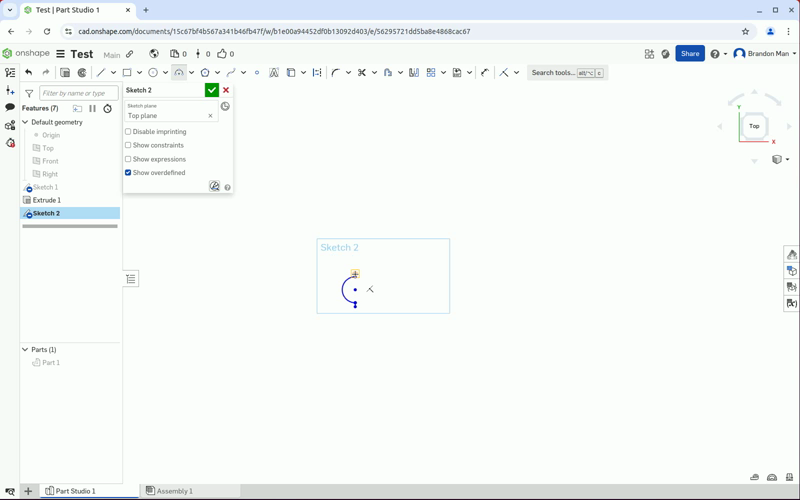
scroll(6)
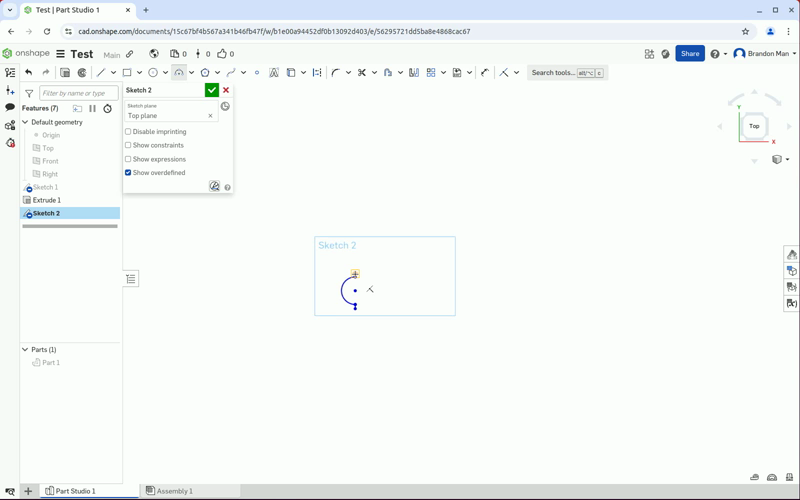
scroll(6)
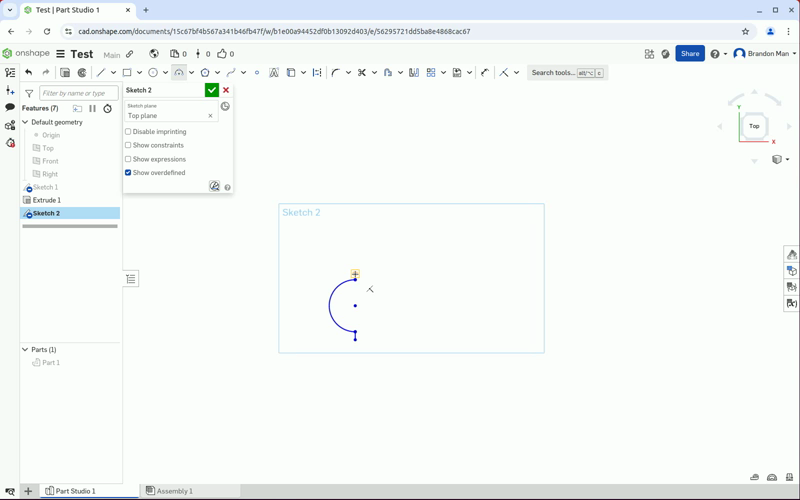
scroll(6)
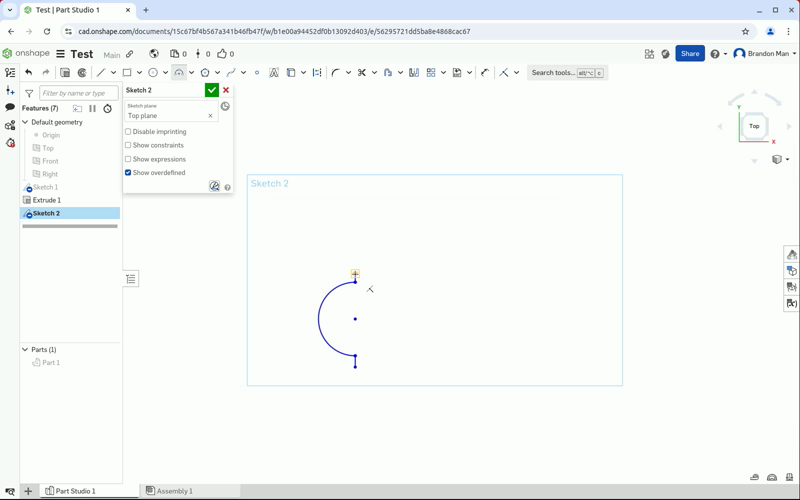
scroll(6)
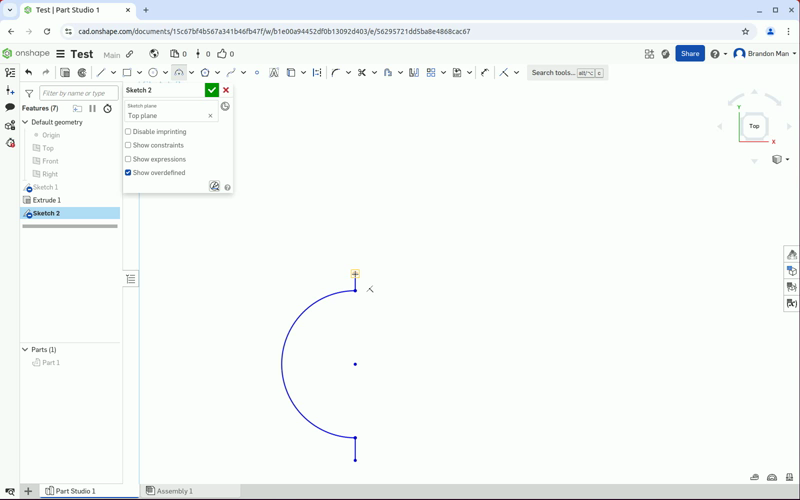
click(355, 273)
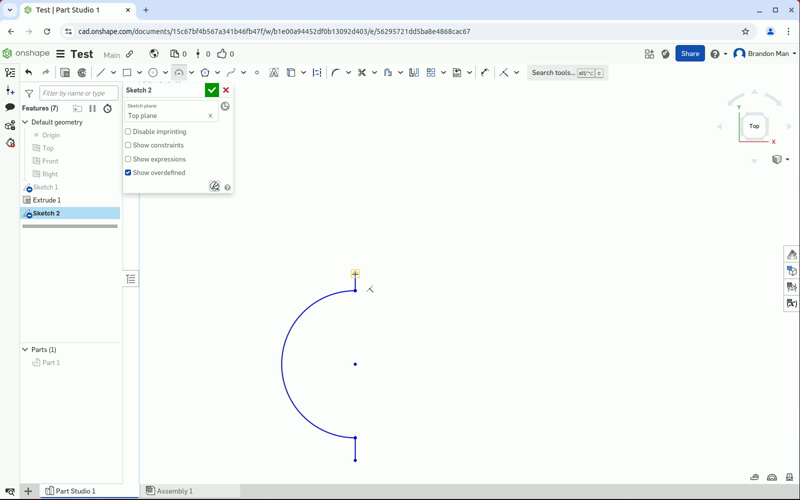
scroll(-6)
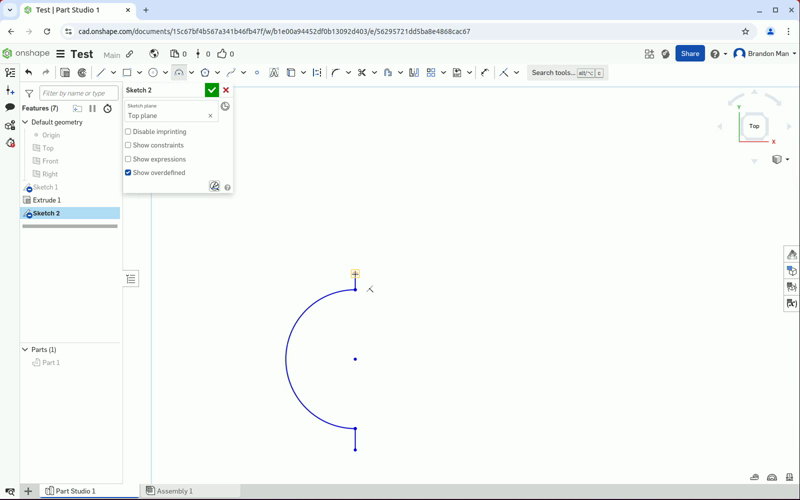
scroll(-6)
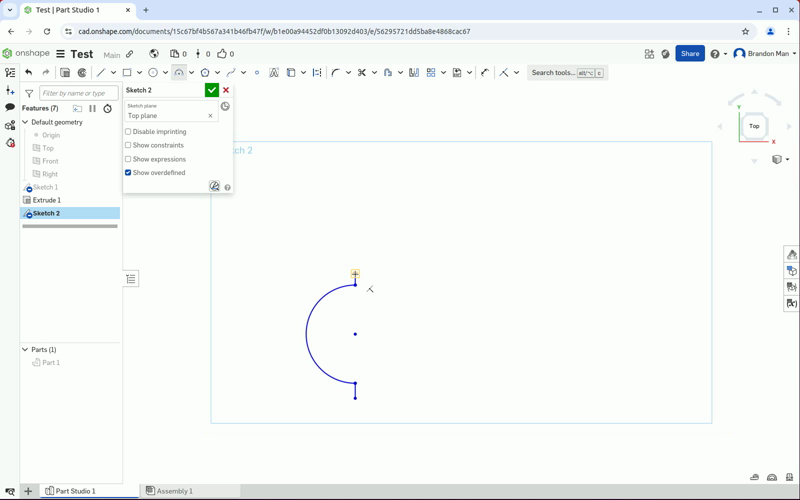
scroll(-6)
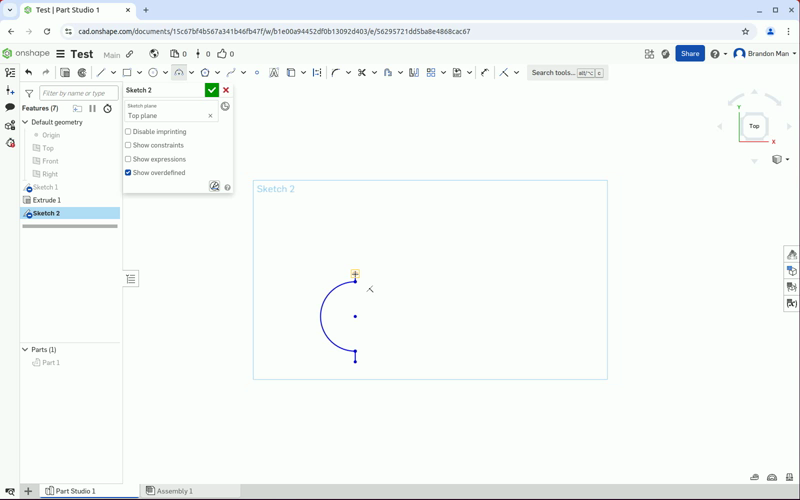
scroll(-6)
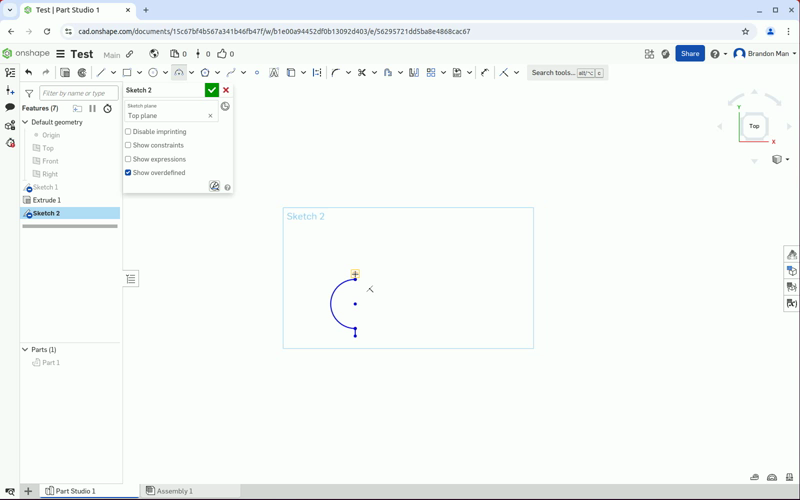
scroll(-6)
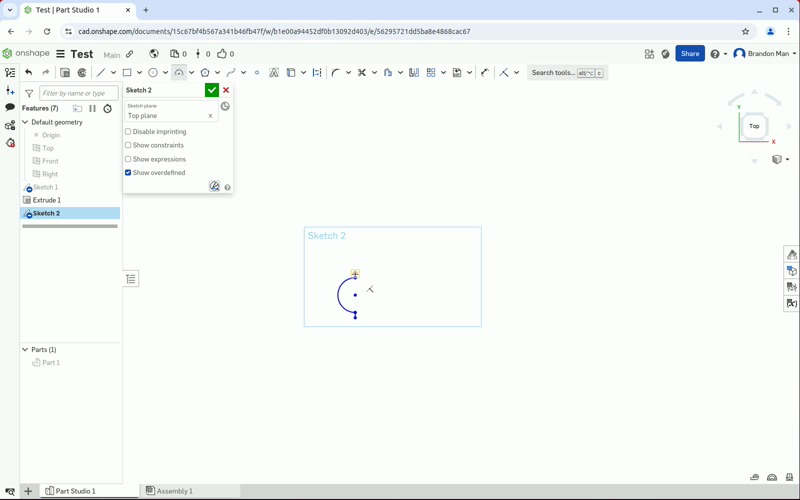
scroll(-6)
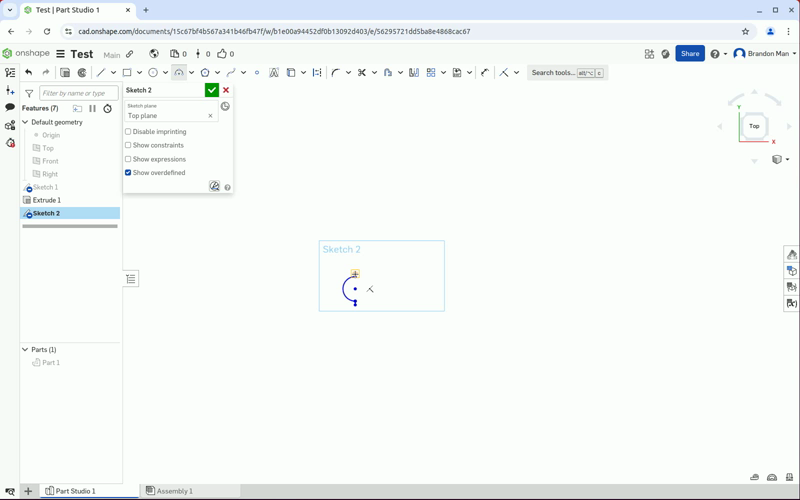
scroll(-6)
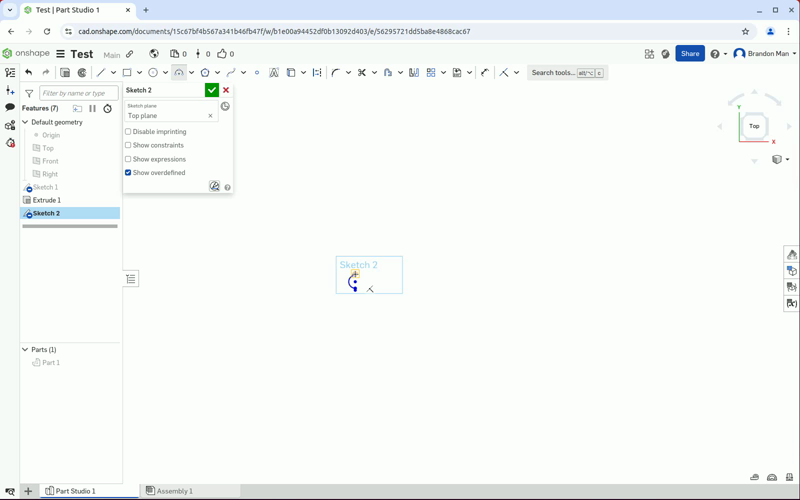
mouse_move(355, 290)
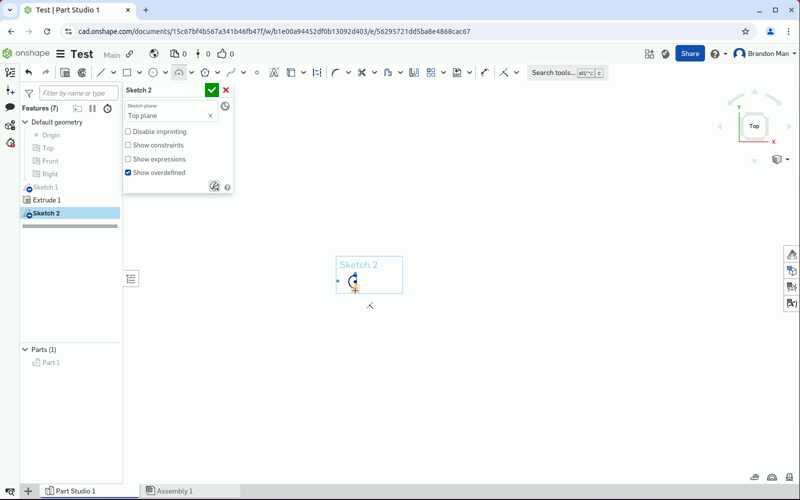
scroll(6)
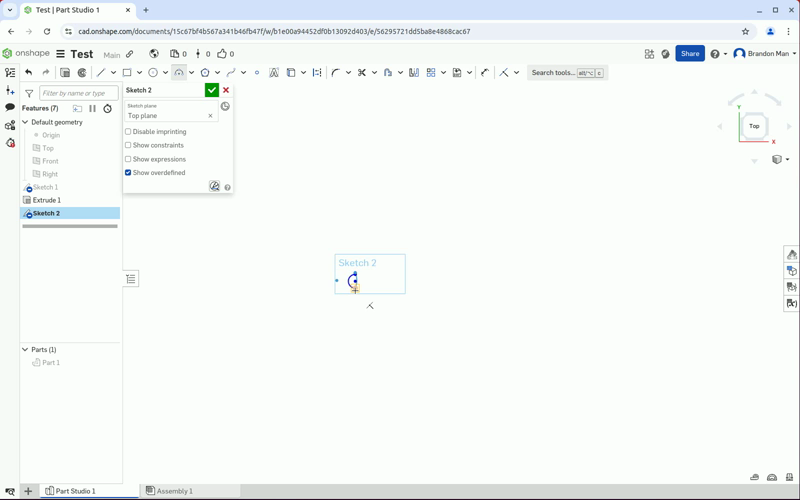
scroll(6)
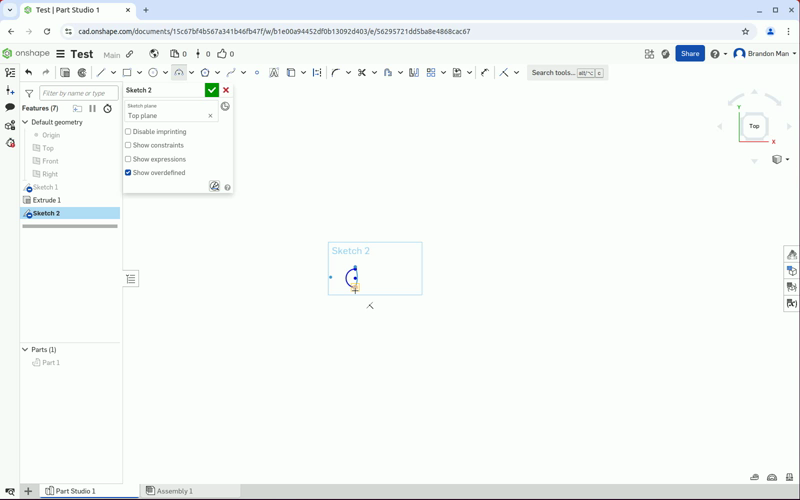
scroll(6)
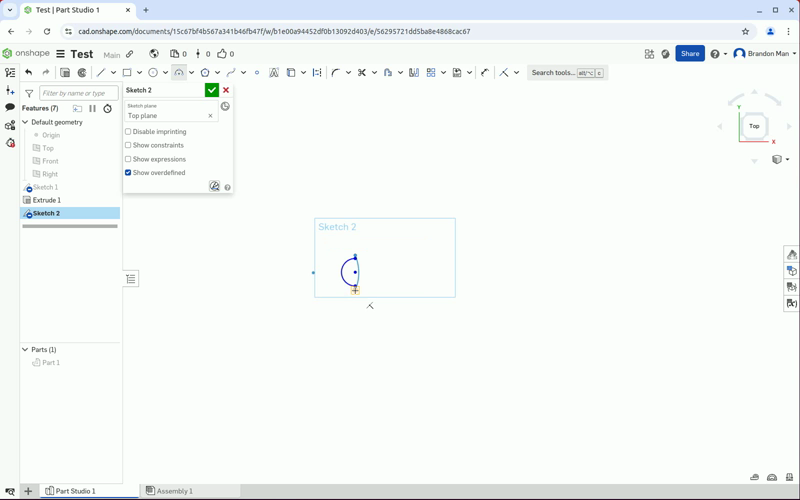
scroll(6)
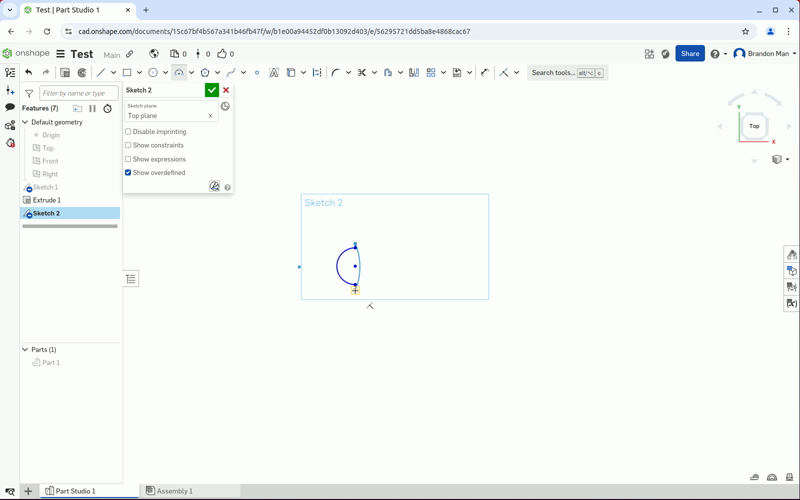
scroll(6)
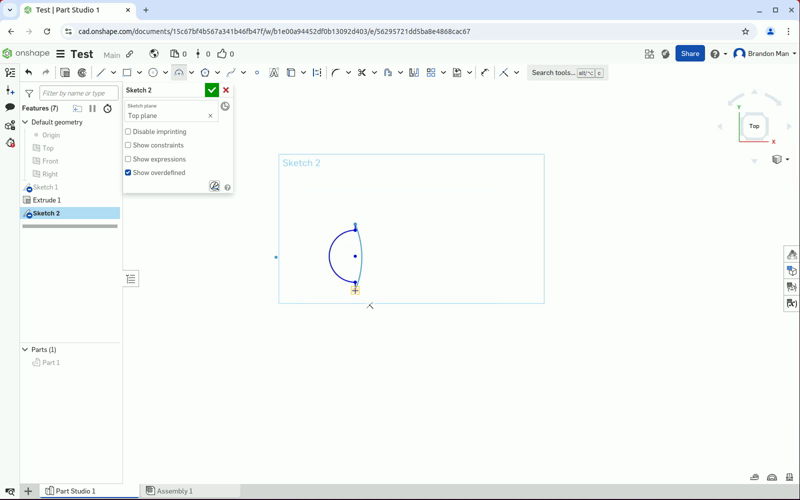
scroll(6)
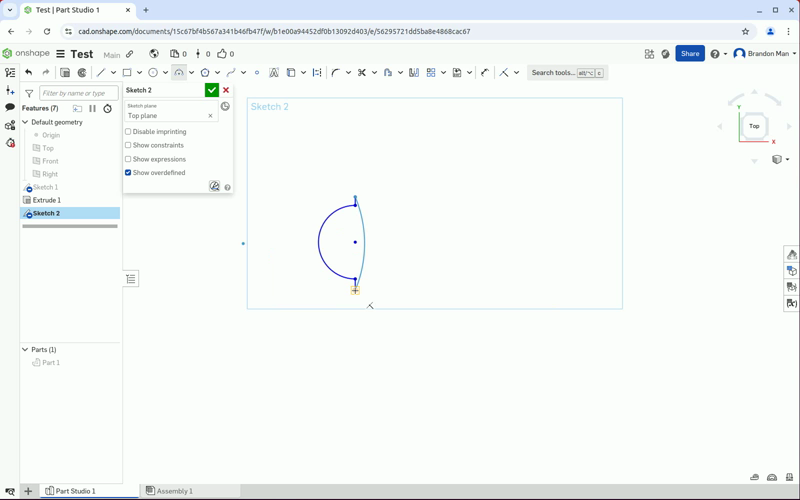
scroll(6)
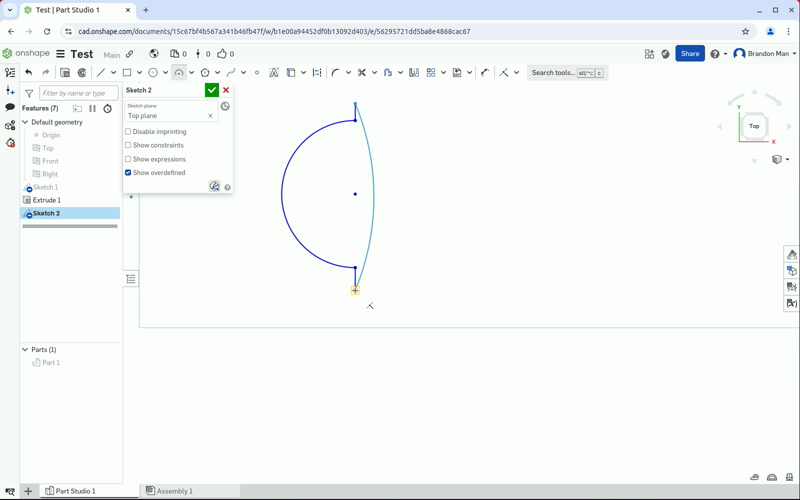
click(355, 290)
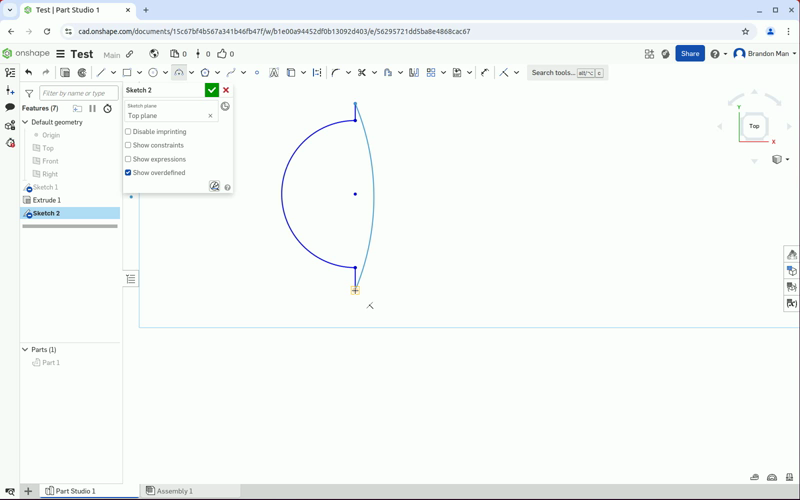
scroll(-6)
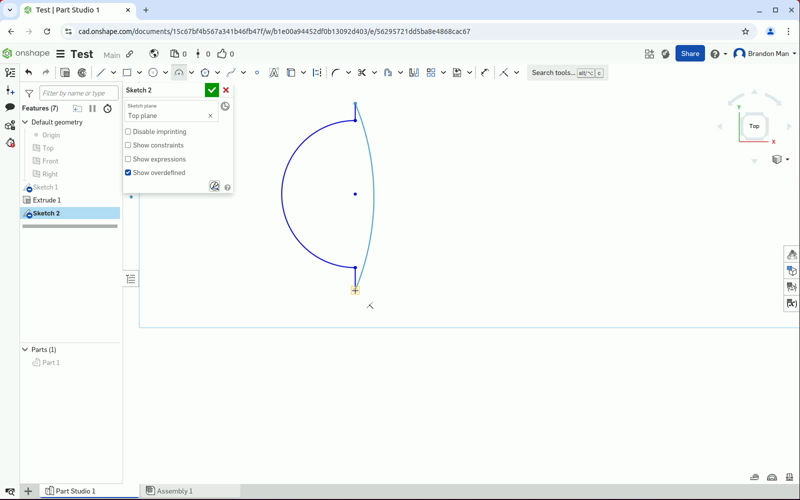
scroll(-6)
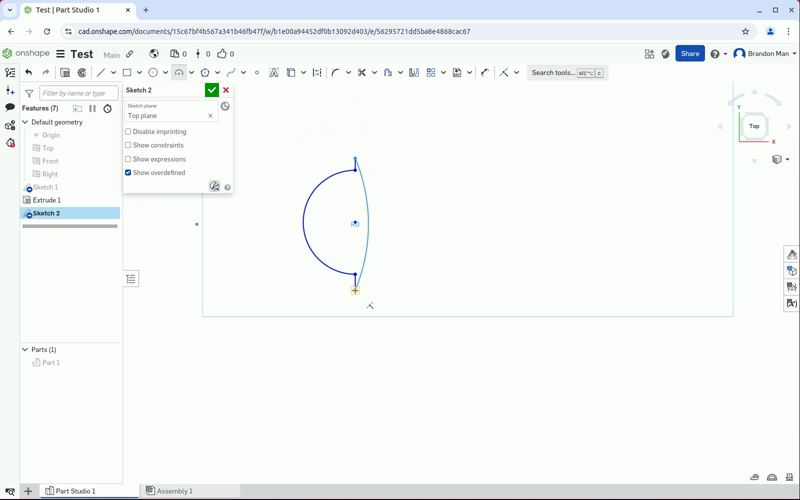
scroll(-6)
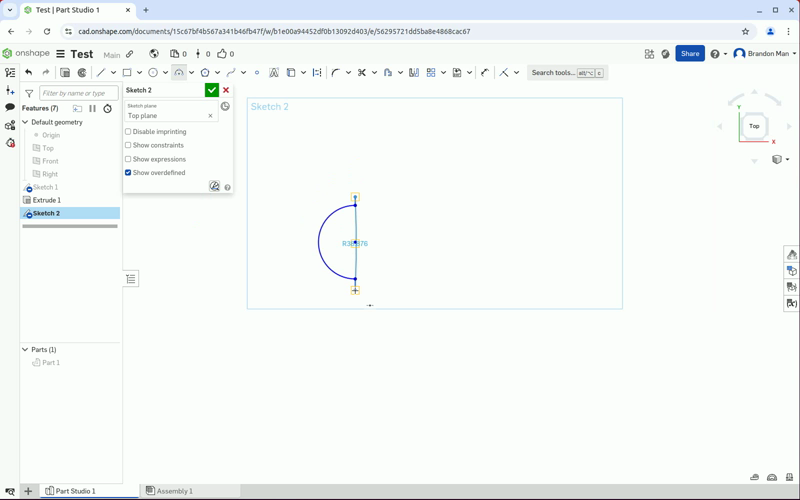
scroll(-6)
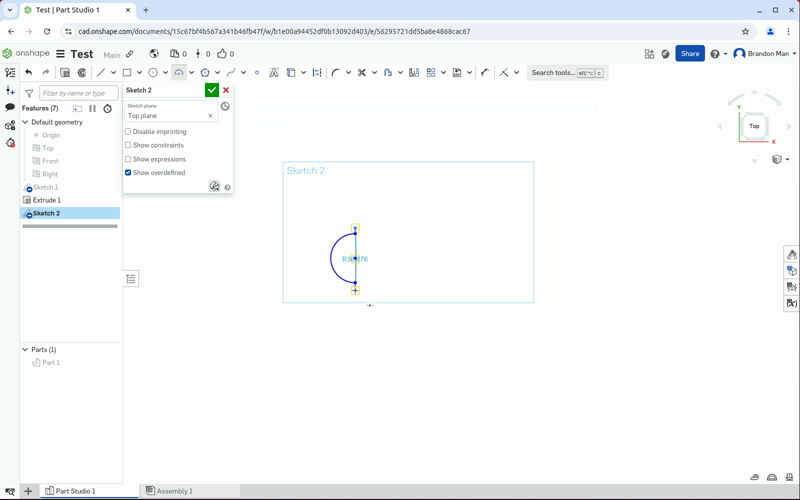
scroll(-6)
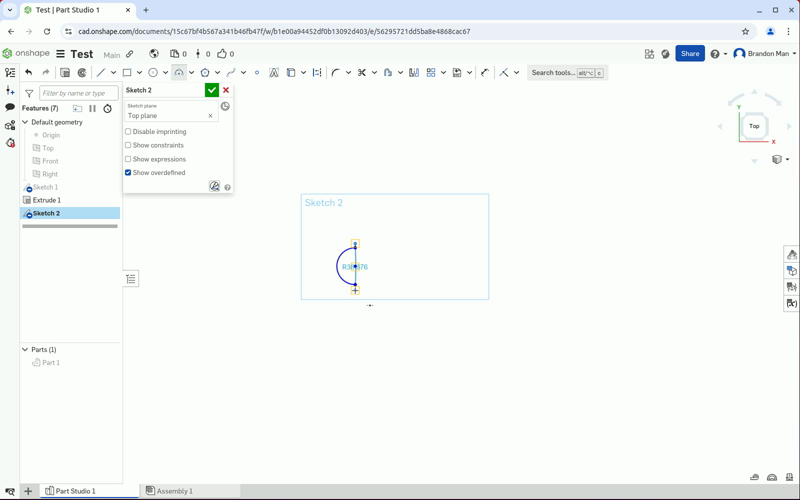
scroll(-6)
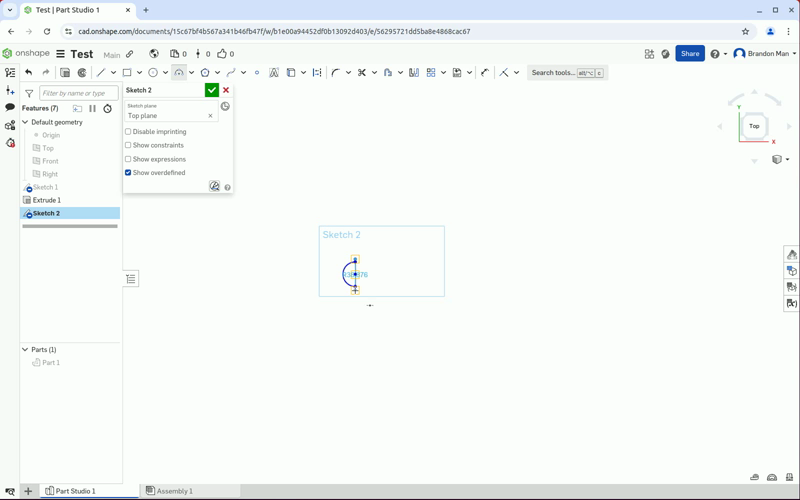
scroll(-6)
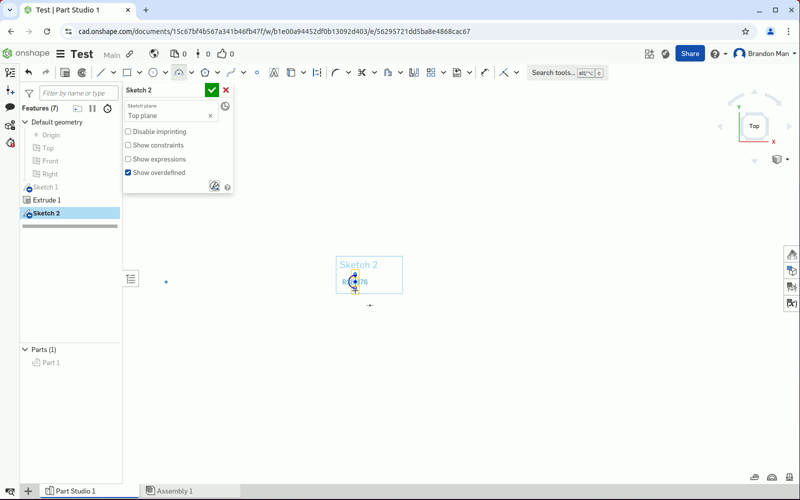
key_down(shift)
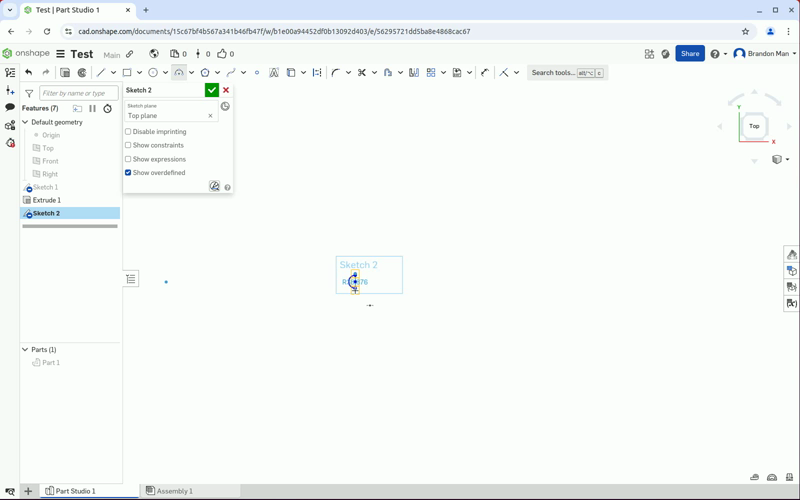
mouse_move(347, 281)
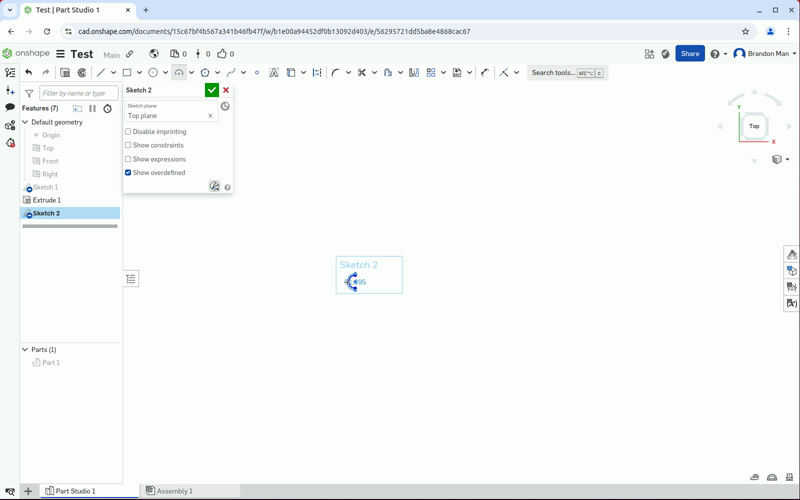
scroll(6)
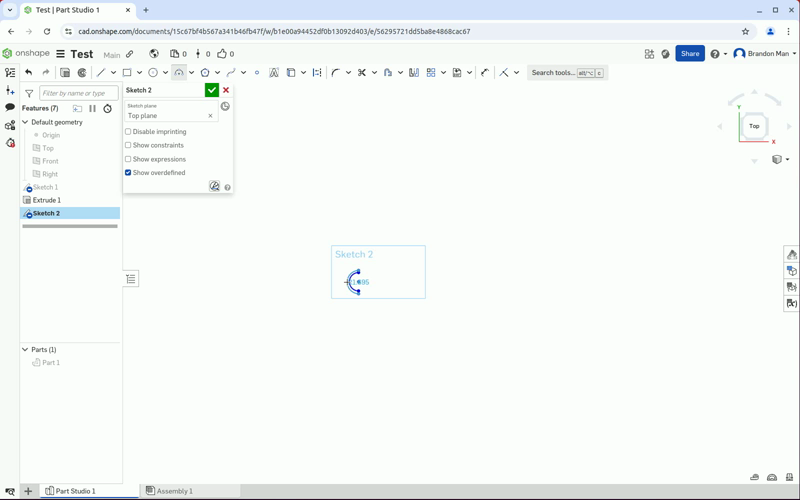
scroll(6)
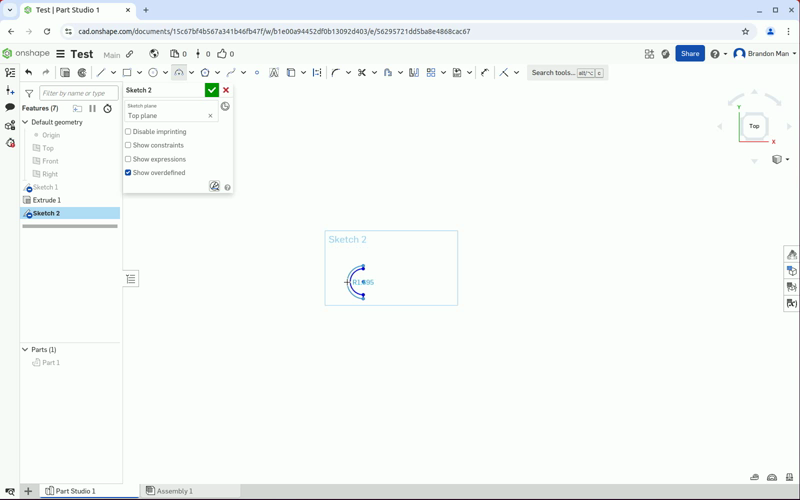
scroll(6)
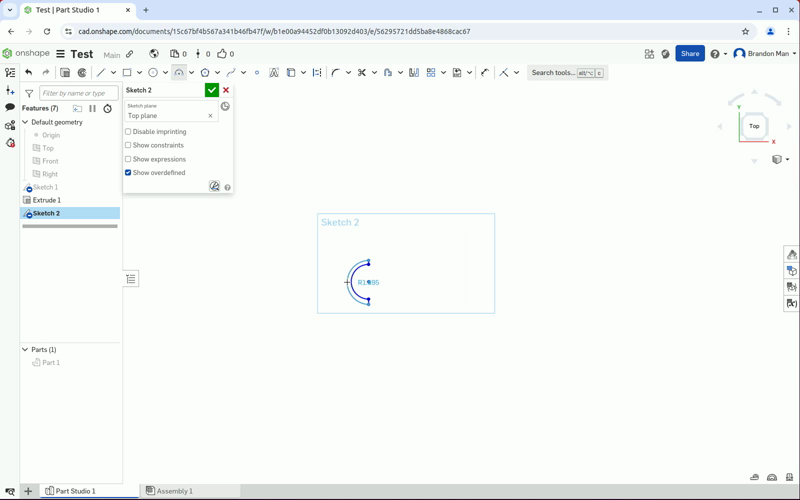
scroll(6)
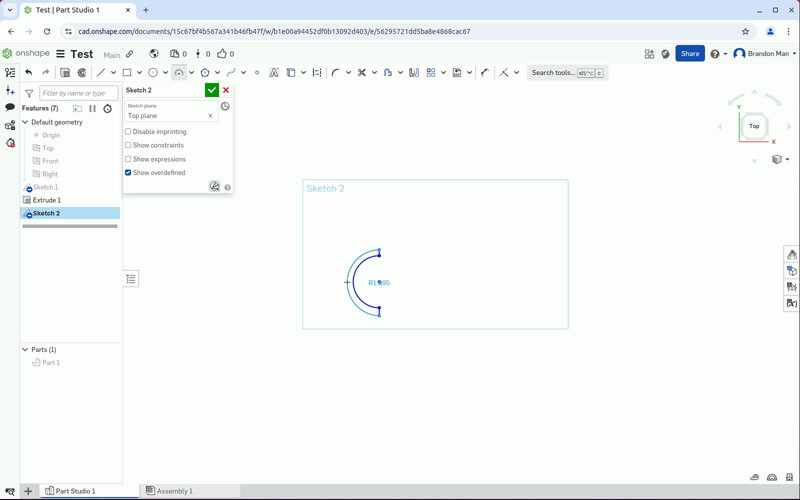
scroll(6)
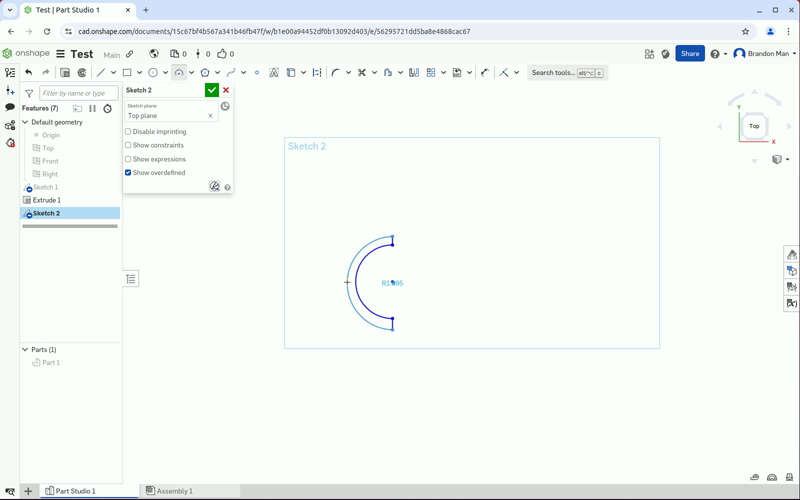
scroll(6)
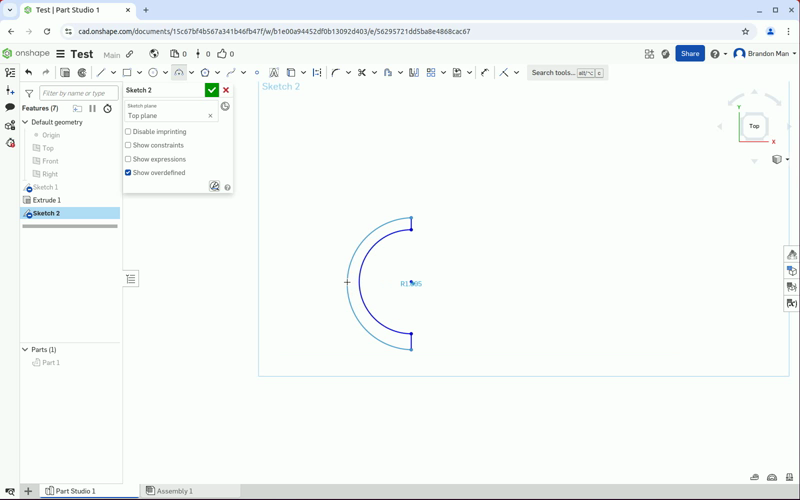
scroll(6)
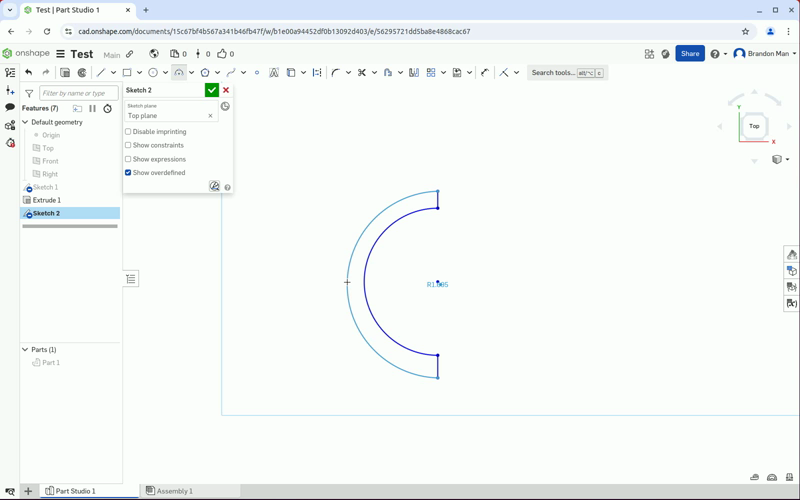
click(347, 281)
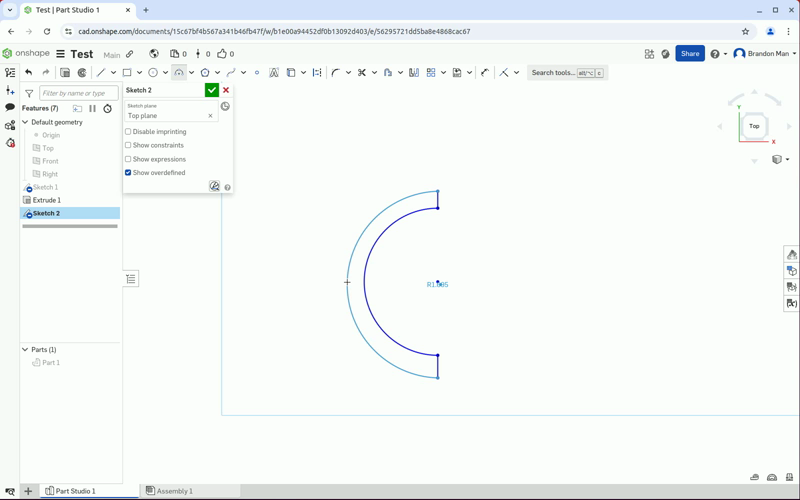
scroll(-6)
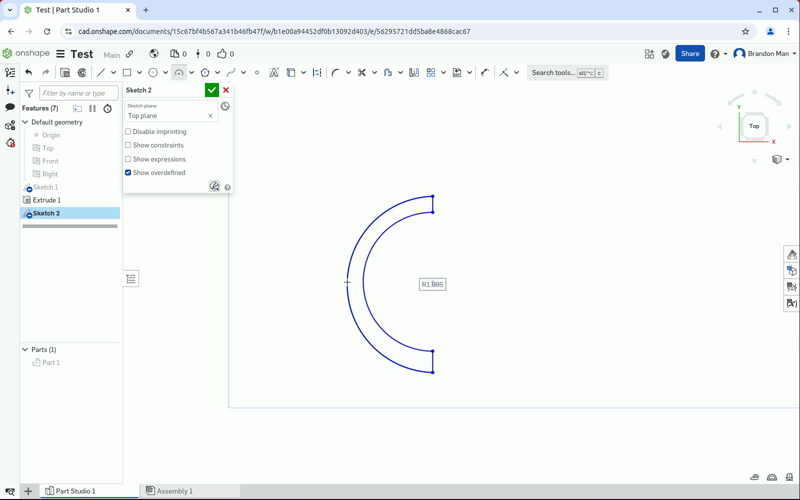
scroll(-6)
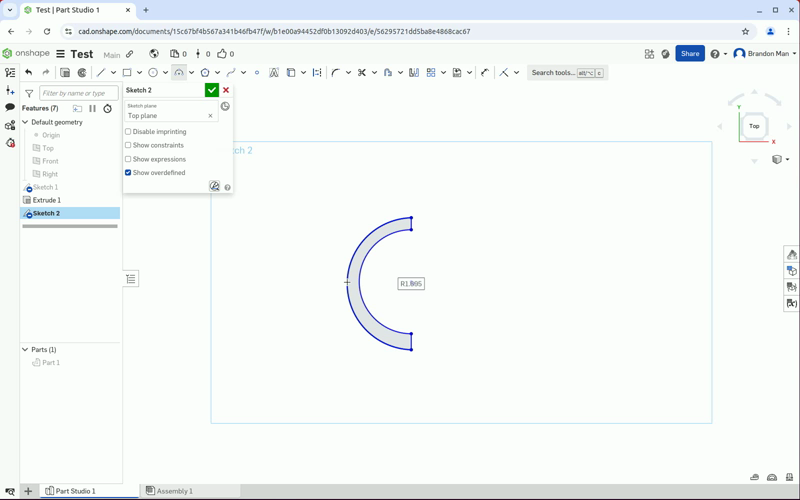
scroll(-6)
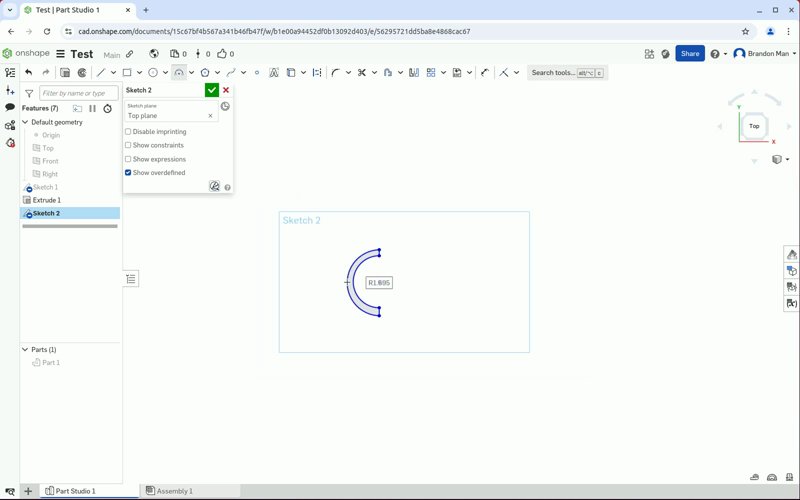
scroll(-6)
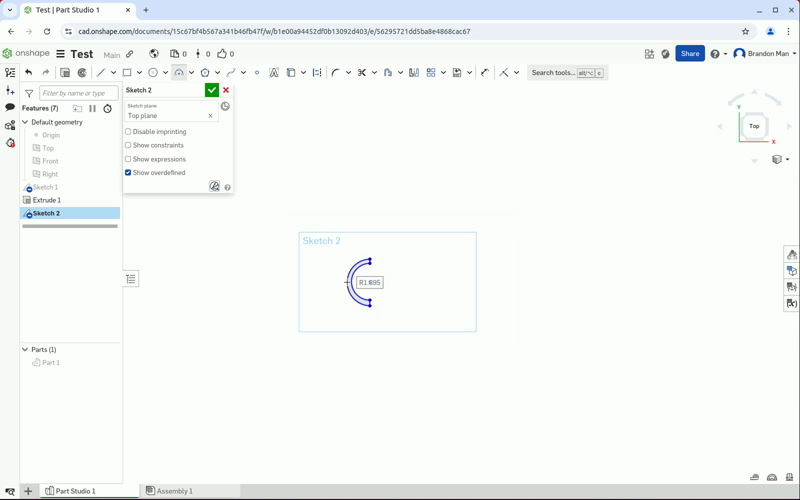
scroll(-6)
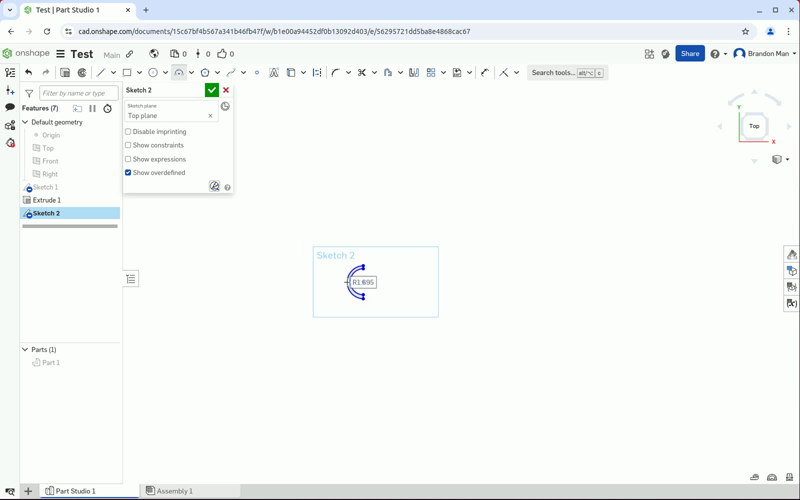
scroll(-6)
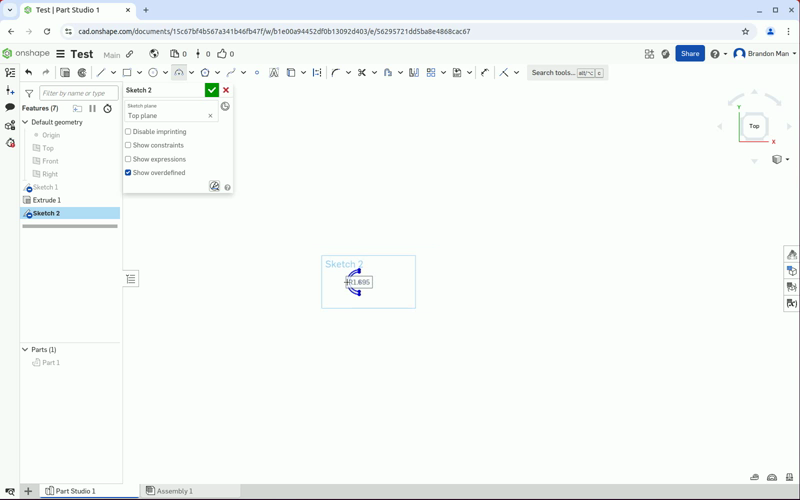
scroll(-6)
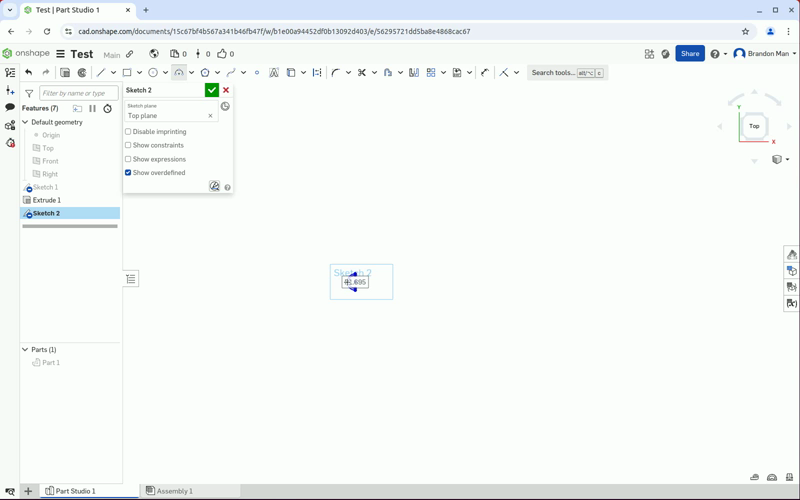
key_up(shift)
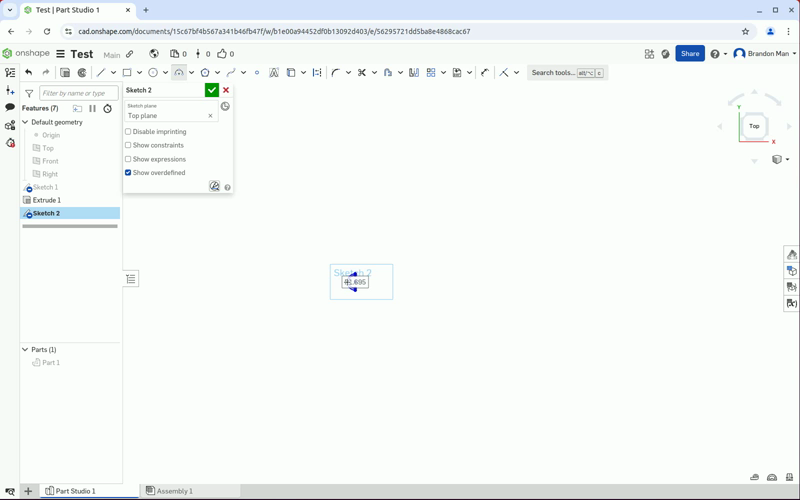
key(esc)
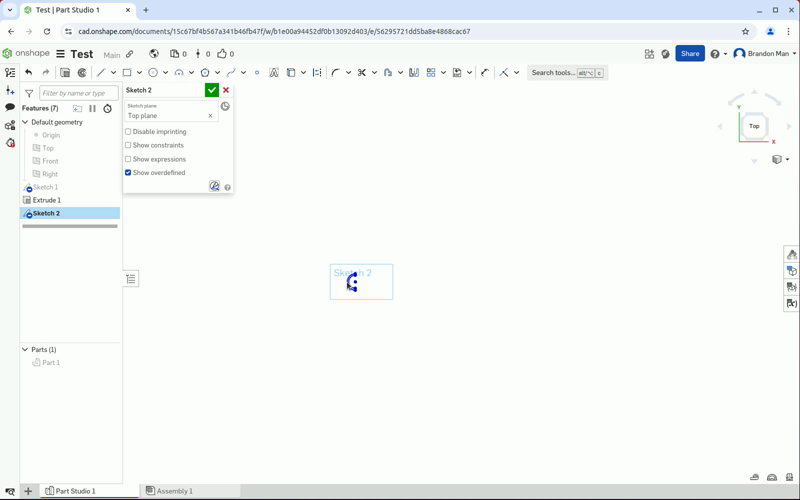
mouse_move(350, 276)
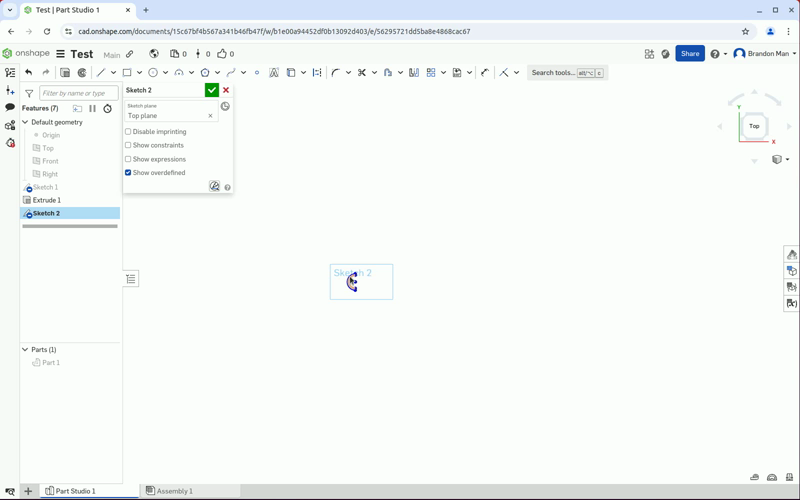
scroll(6)
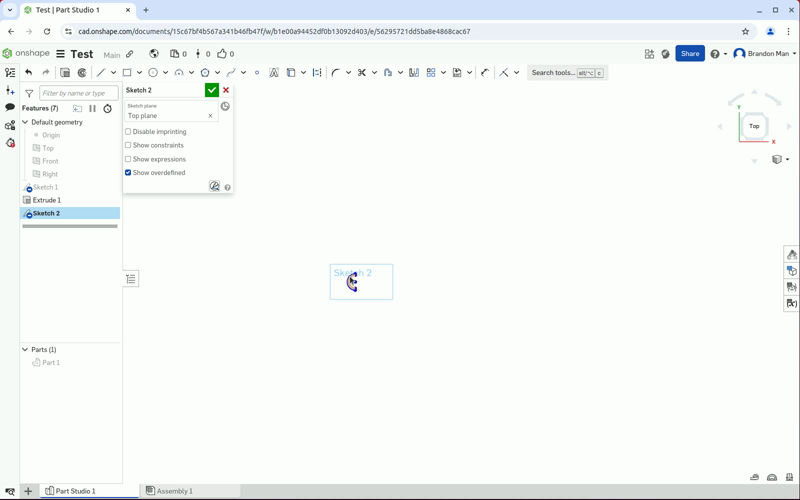
scroll(6)
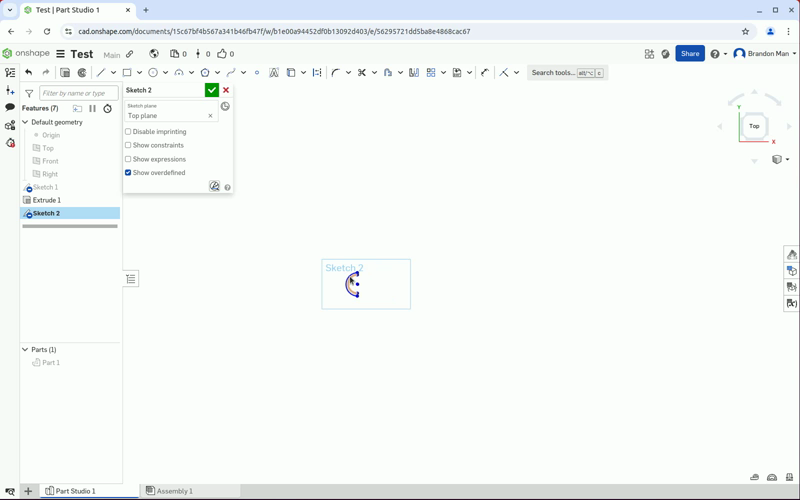
scroll(6)
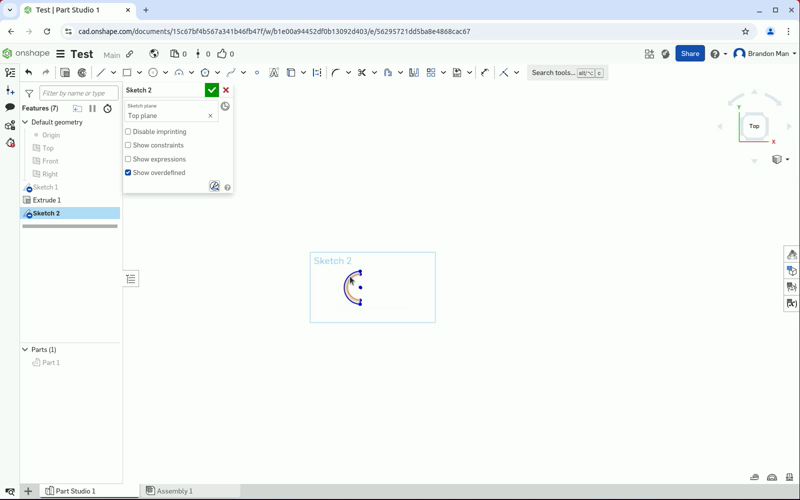
scroll(6)
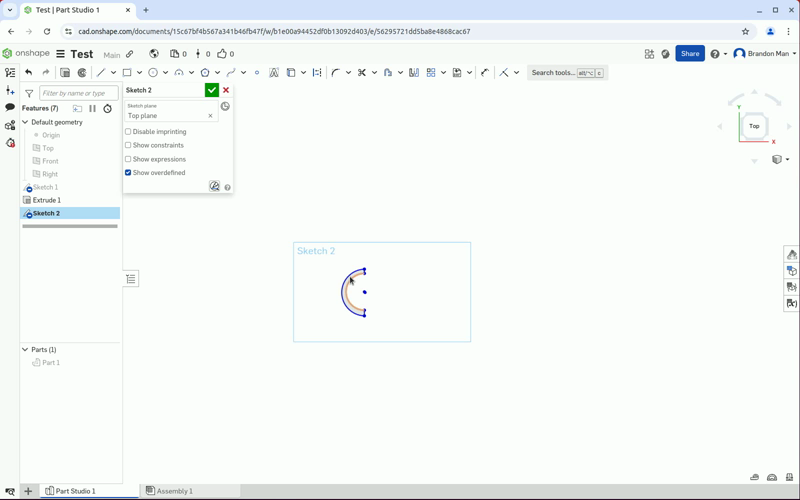
scroll(6)
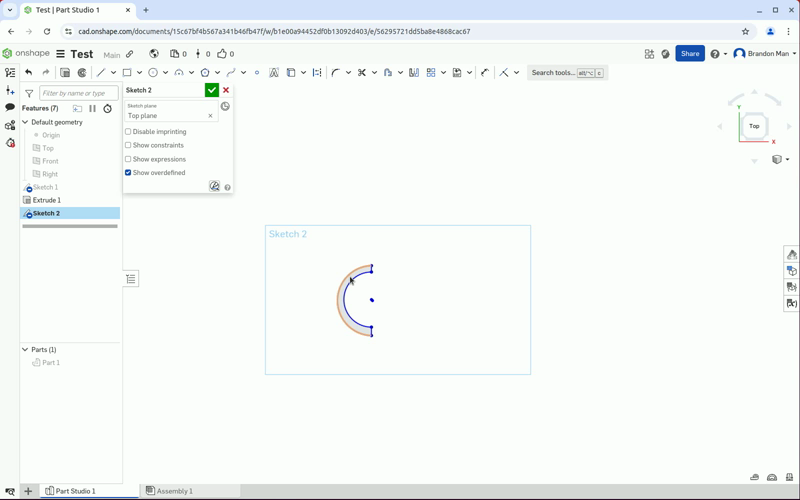
scroll(6)
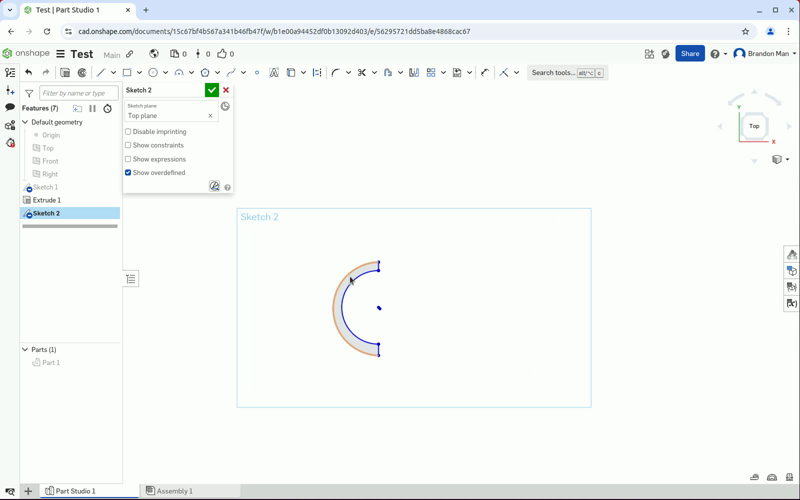
scroll(6)
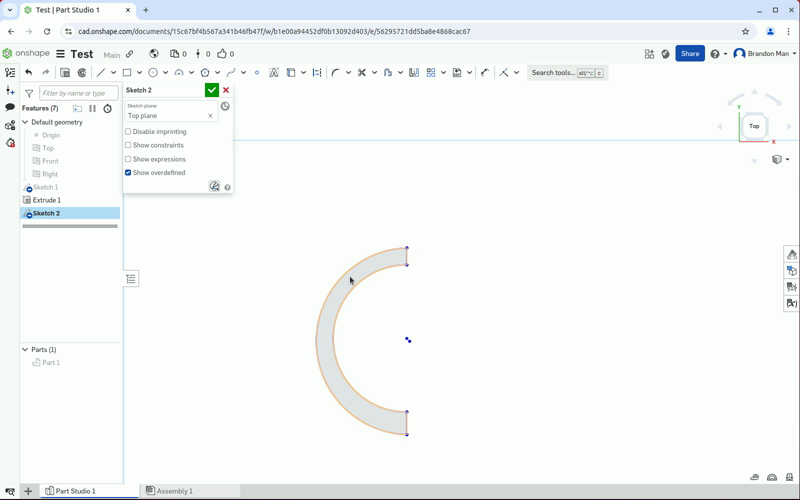
click(350, 276)
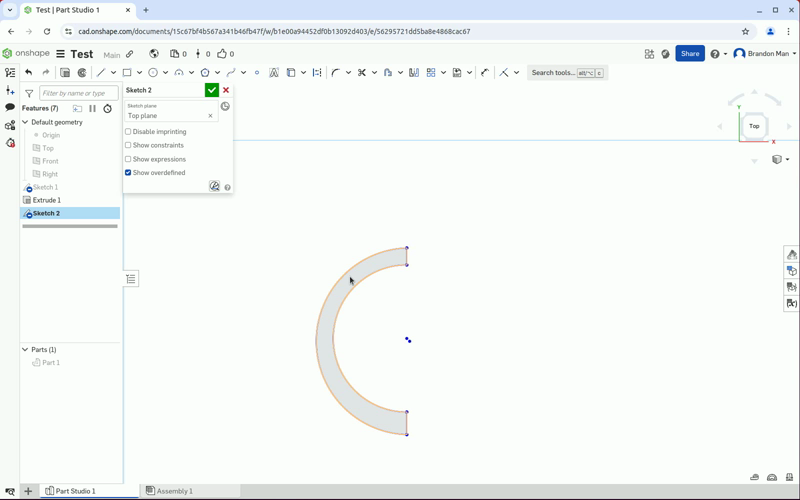
scroll(-6)
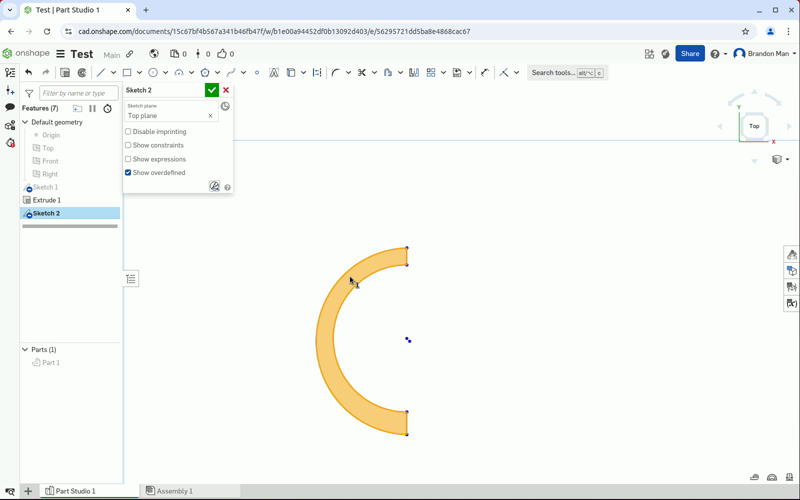
scroll(-6)
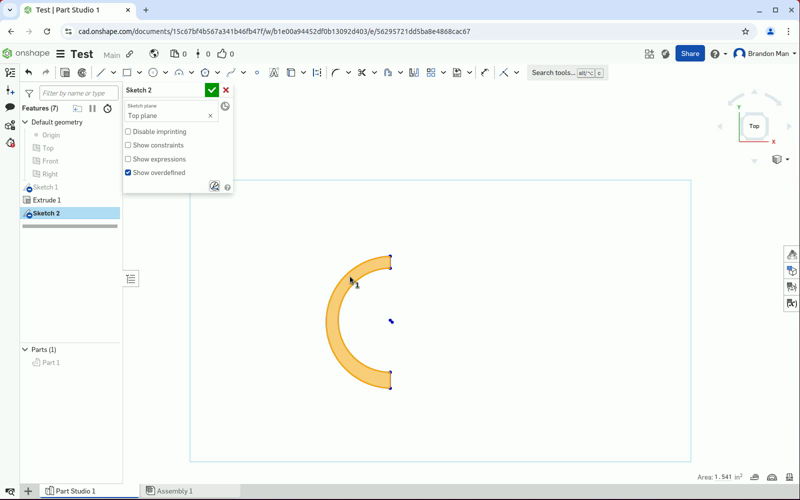
scroll(-6)
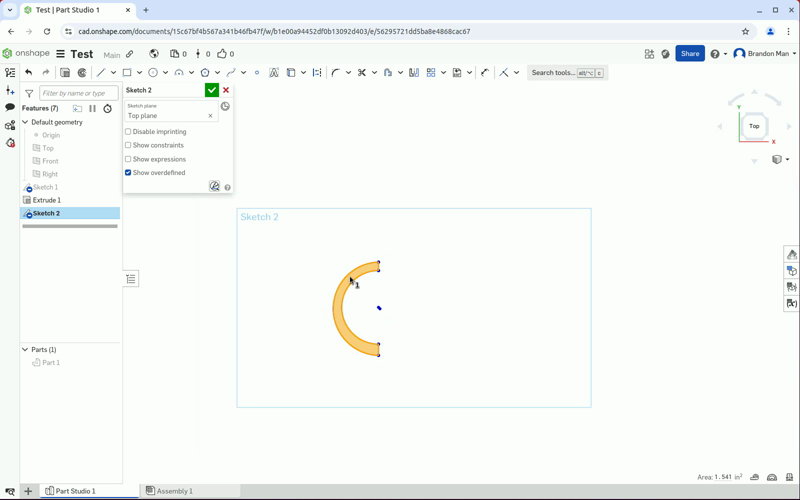
scroll(-6)
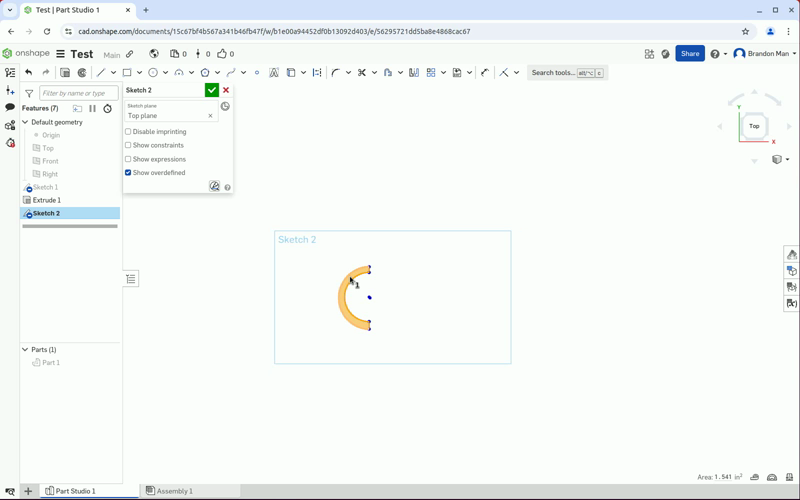
scroll(-6)
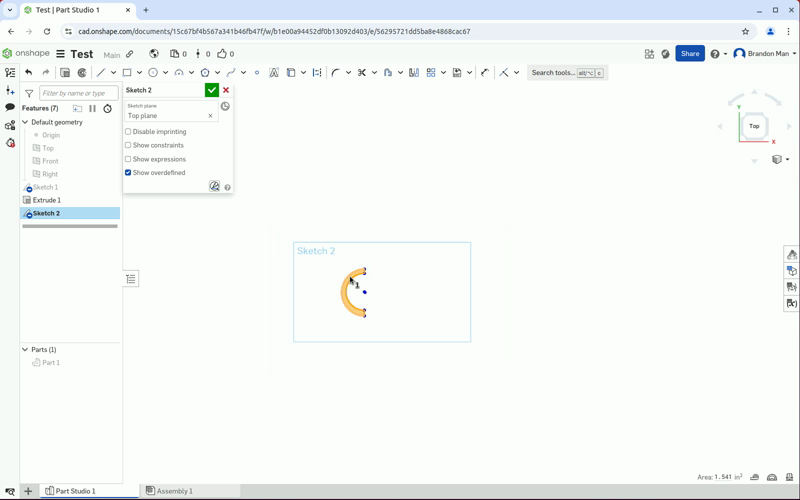
scroll(-6)
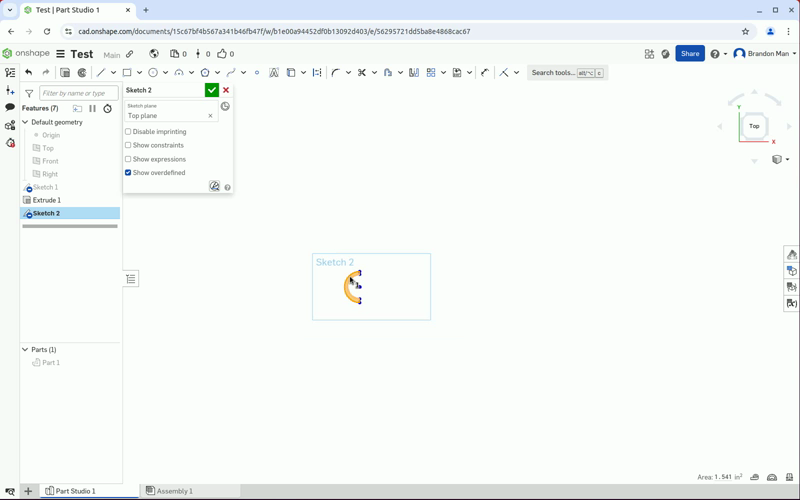
scroll(-6)
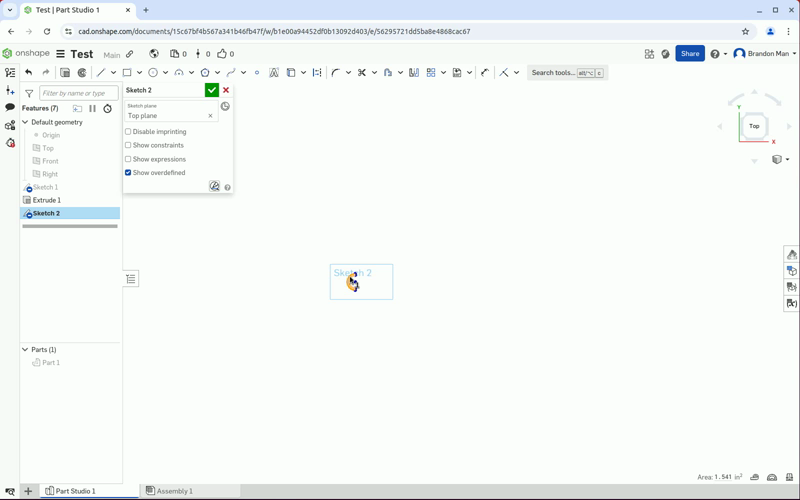
mouse_move(73, 352)
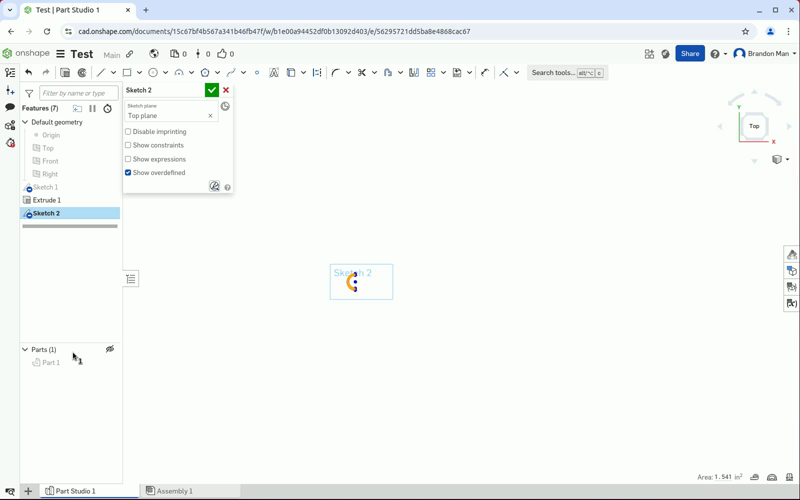
key(shift+y)
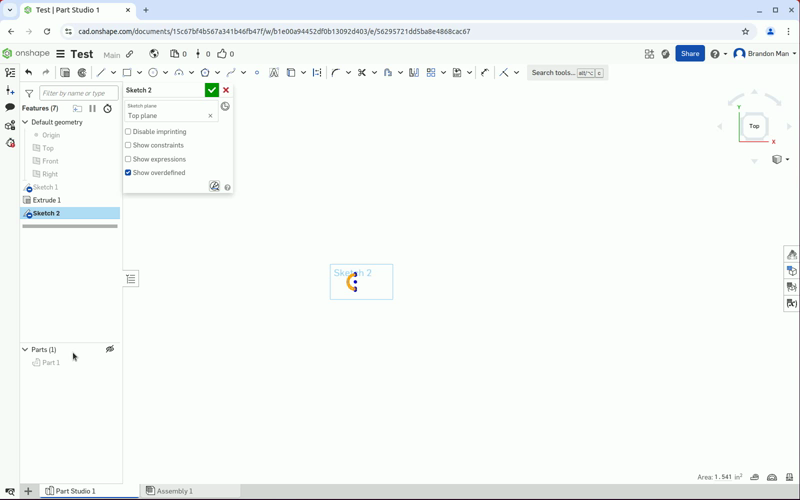
key(shift+e)
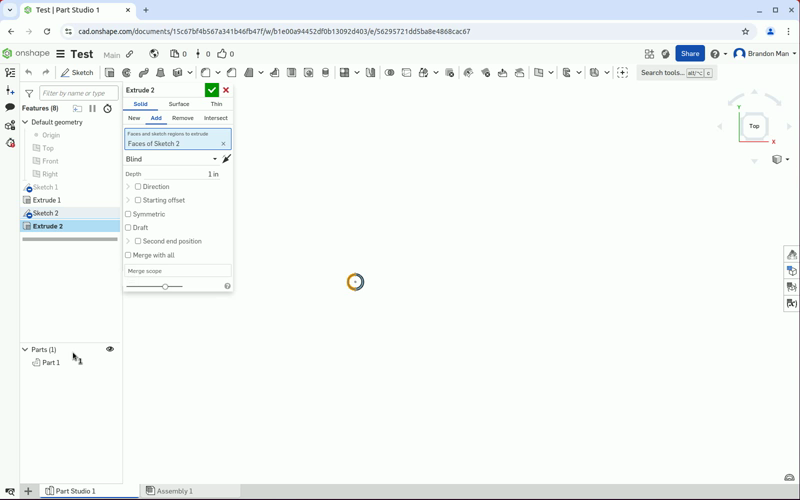
mouse_move(143, 106)
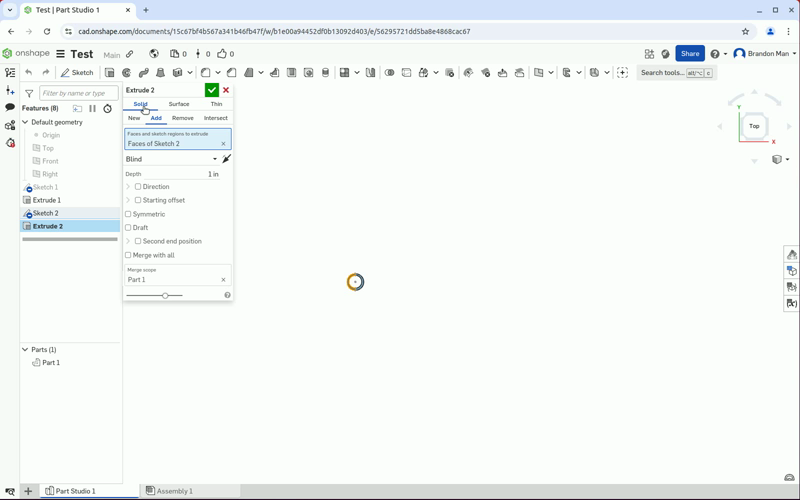
click(143, 106)
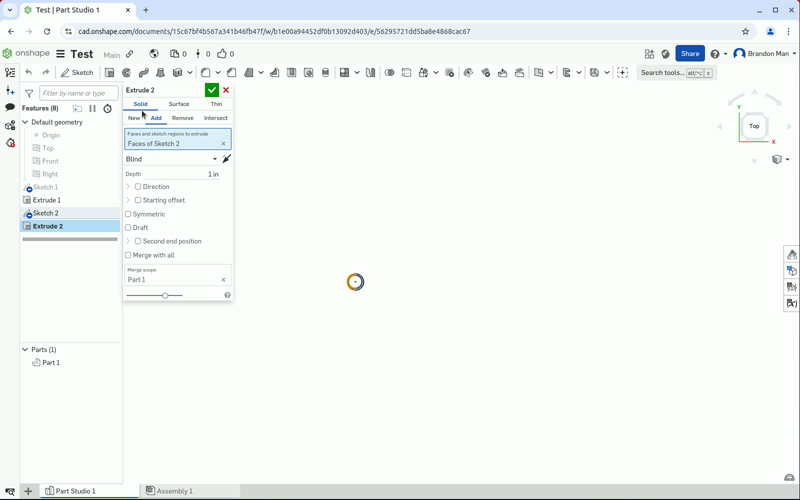
mouse_move(137, 120)
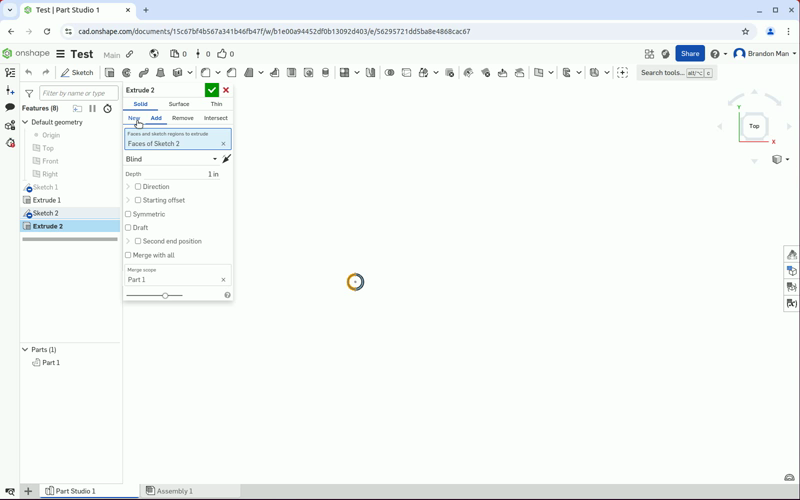
click(137, 120)
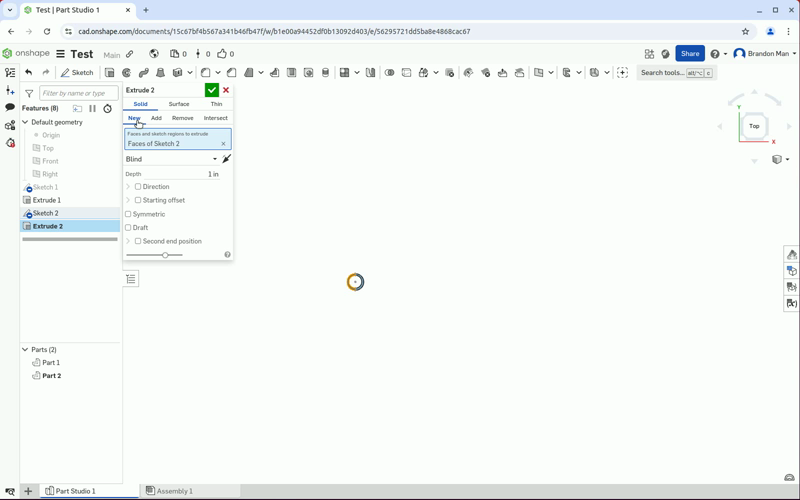
key(tab, 4)
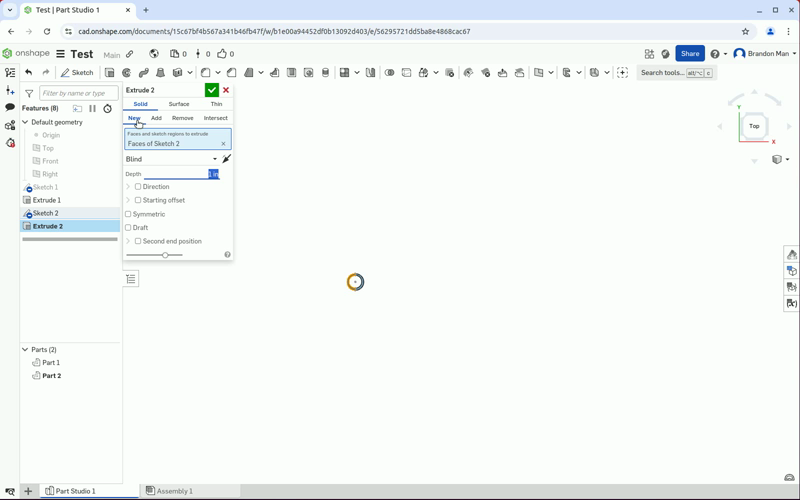
text(2.648)
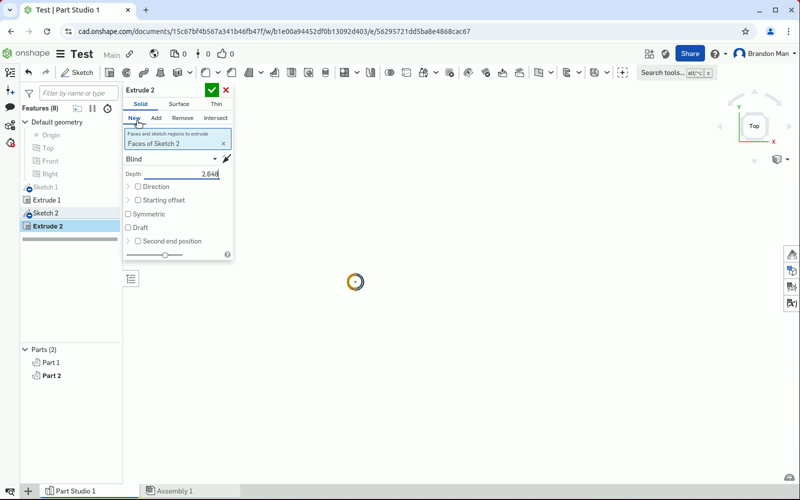
key(enter)
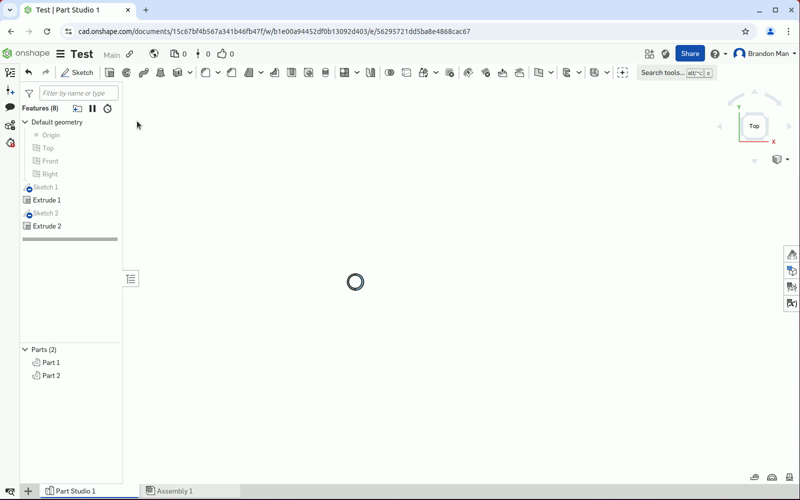
key(shift+h)
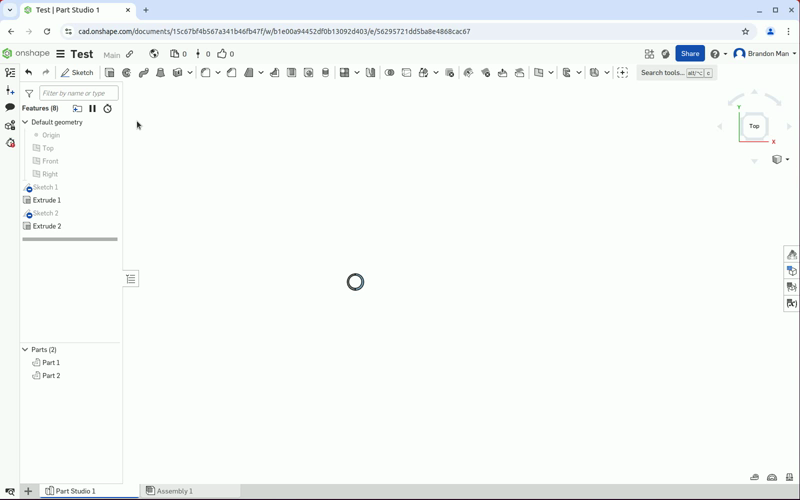
key(shift+h)
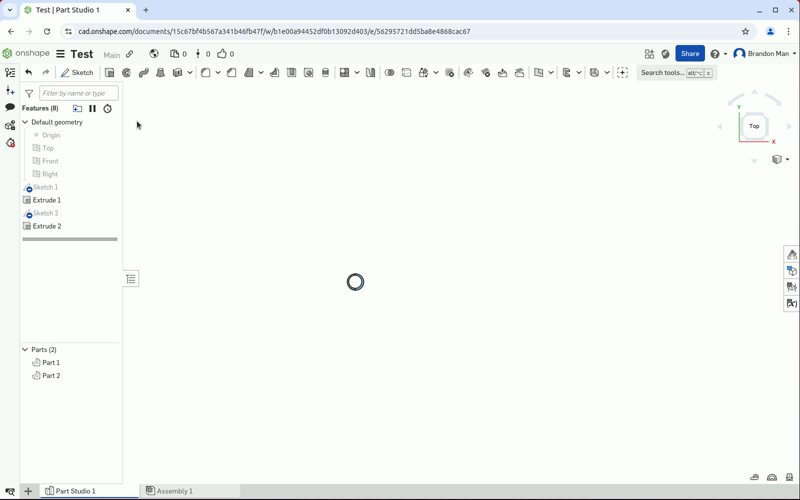
mouse_move(73, 189)
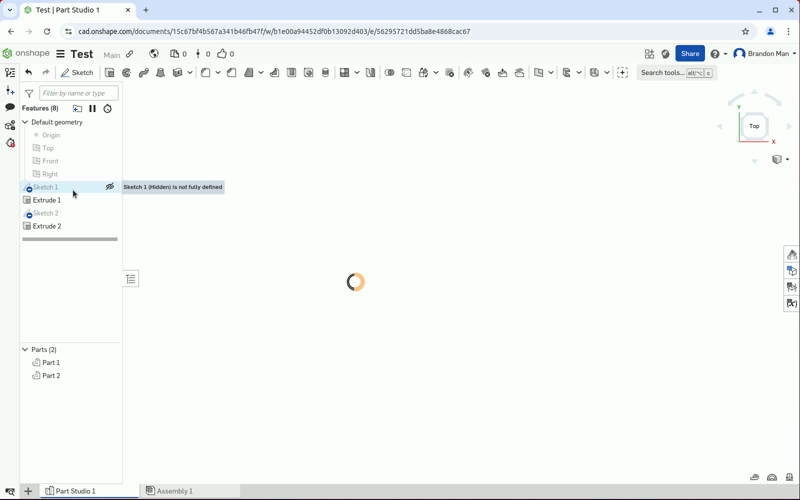
click(73, 189)
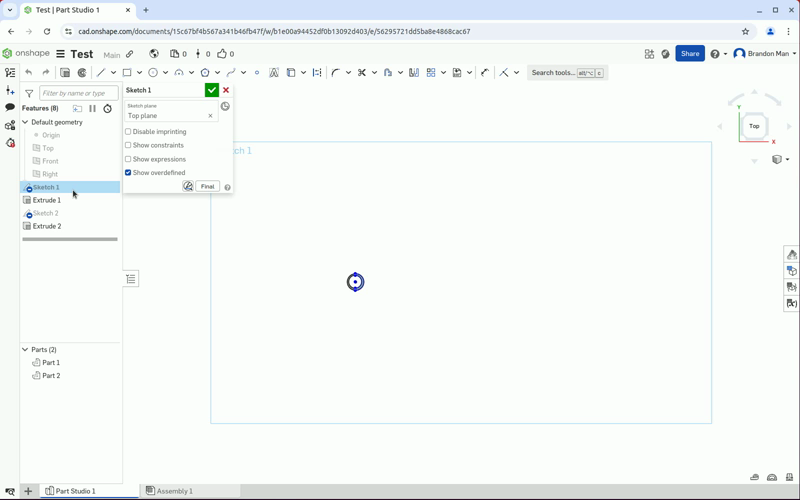
mouse_move(229, 92)
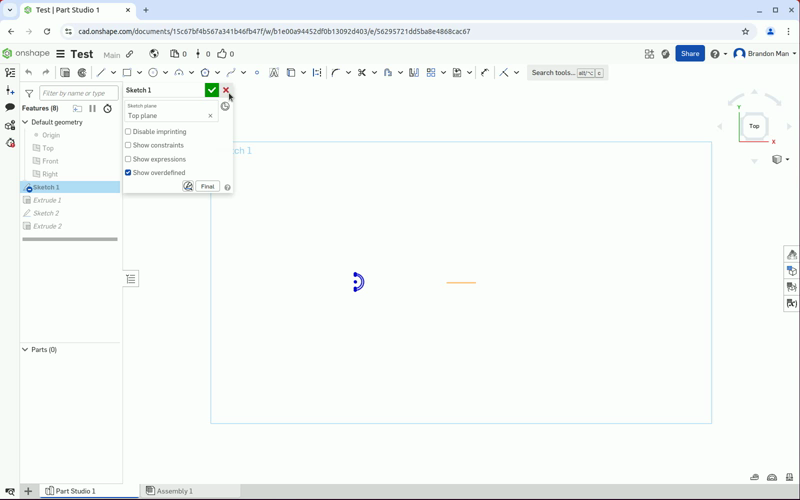
click(229, 92)
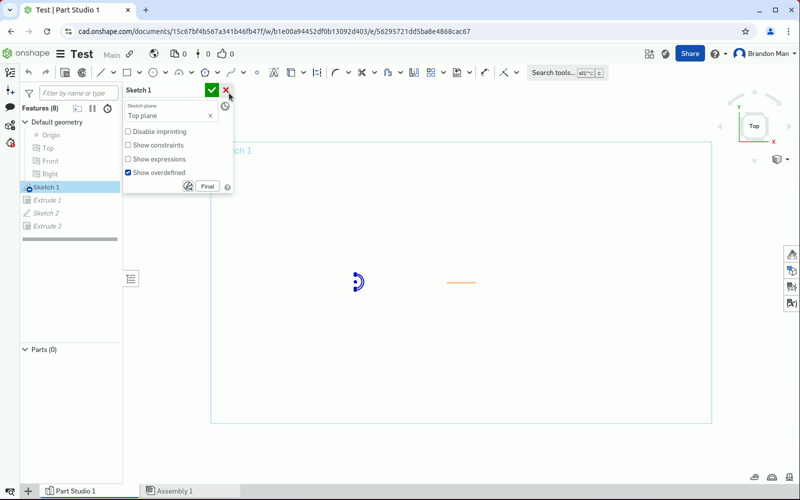
key(shift+s)
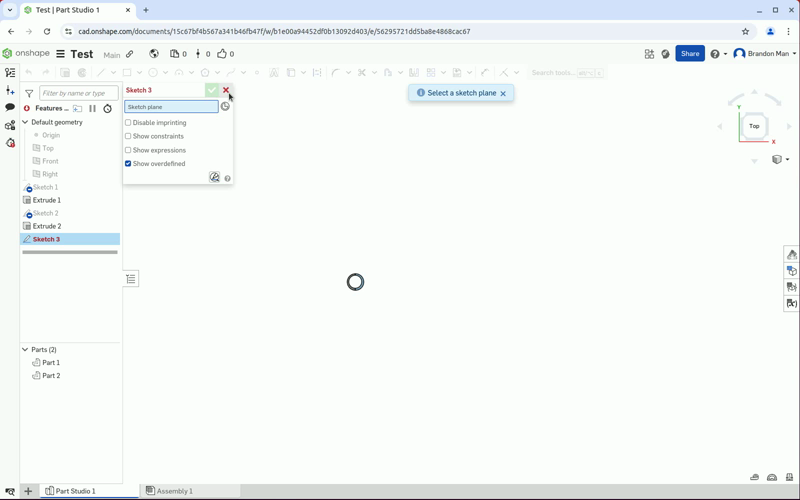
mouse_move(73, 150)
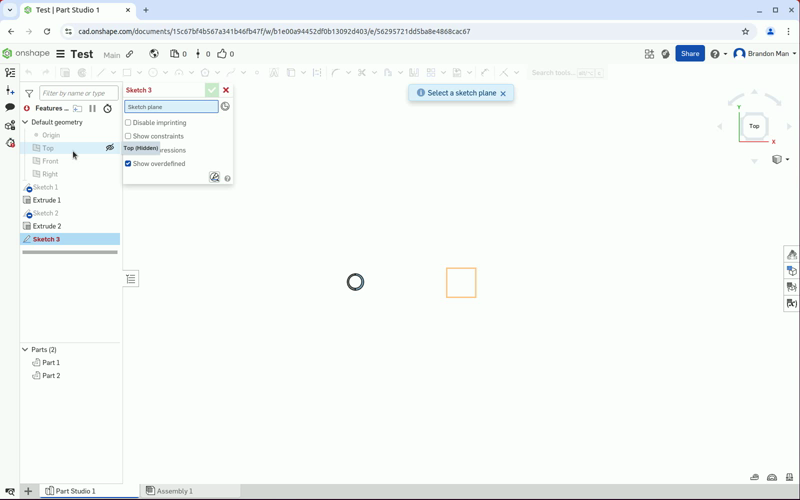
click(73, 150)
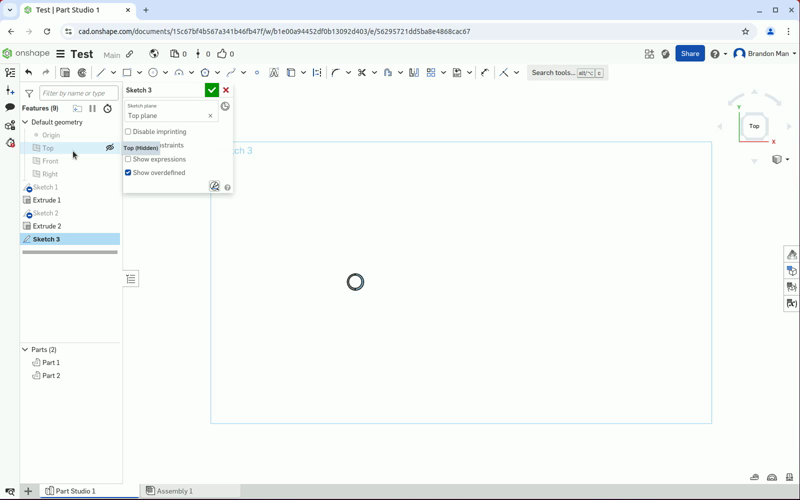
mouse_move(73, 352)
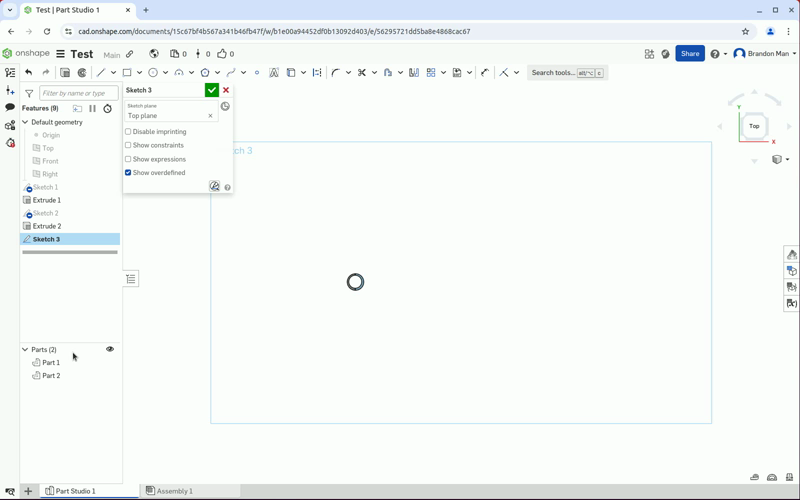
key(y)
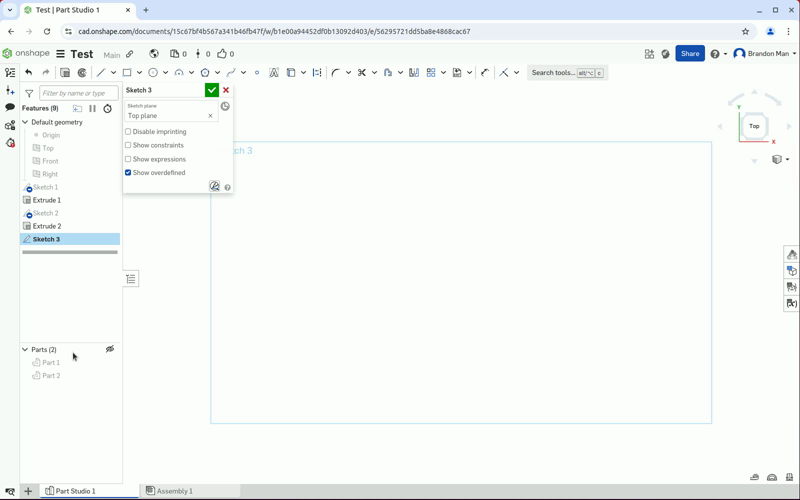
key(l)
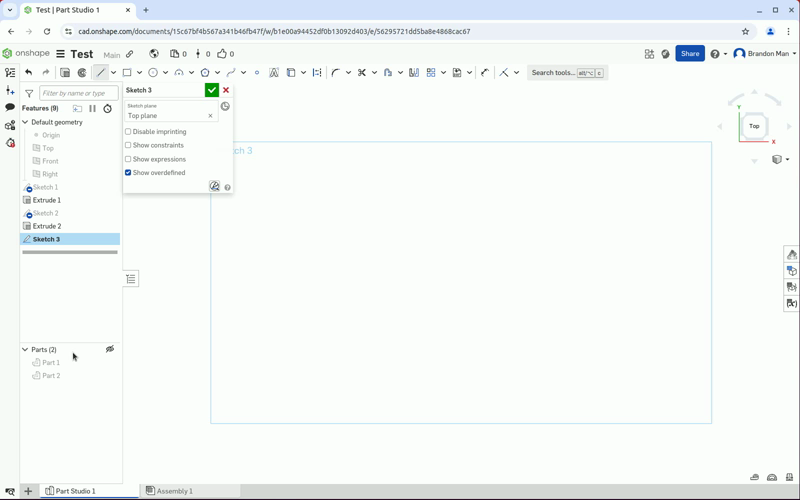
key_down(shift)
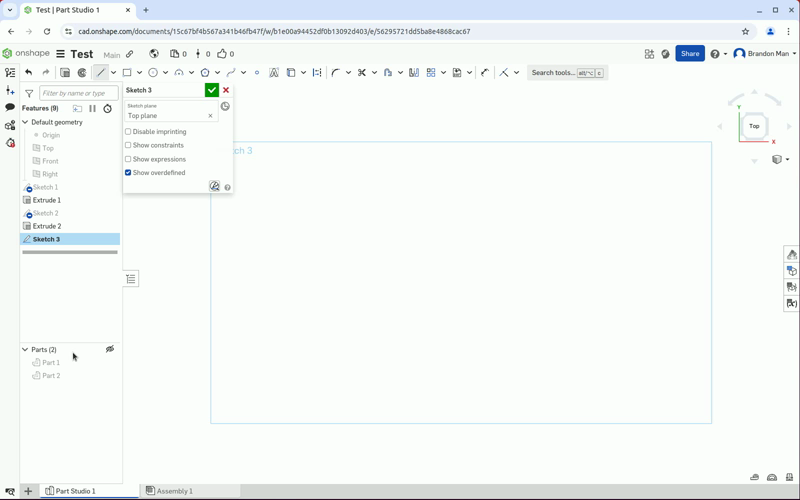
mouse_move(355, 290)
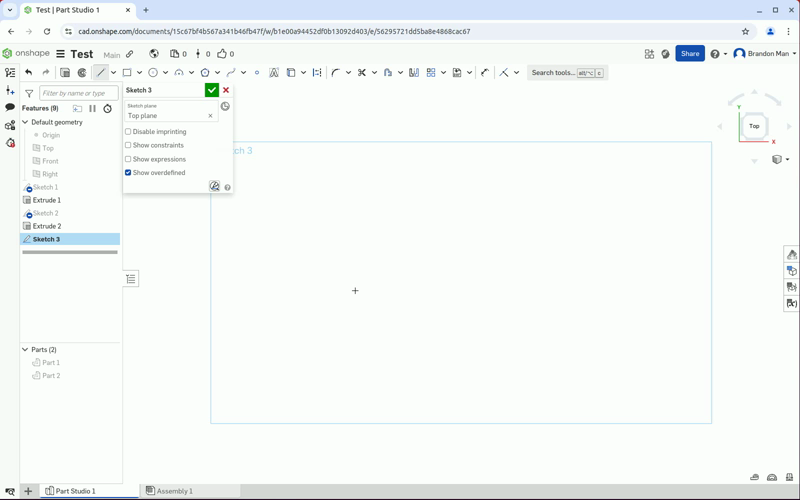
click(355, 290)
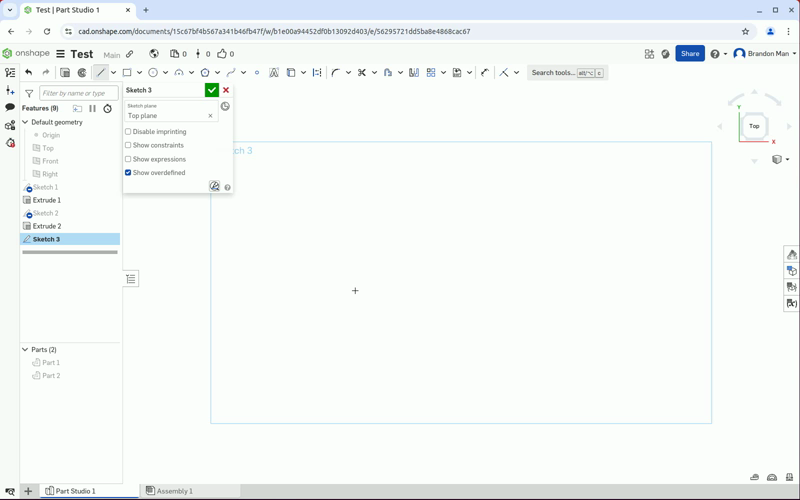
key_up(shift)
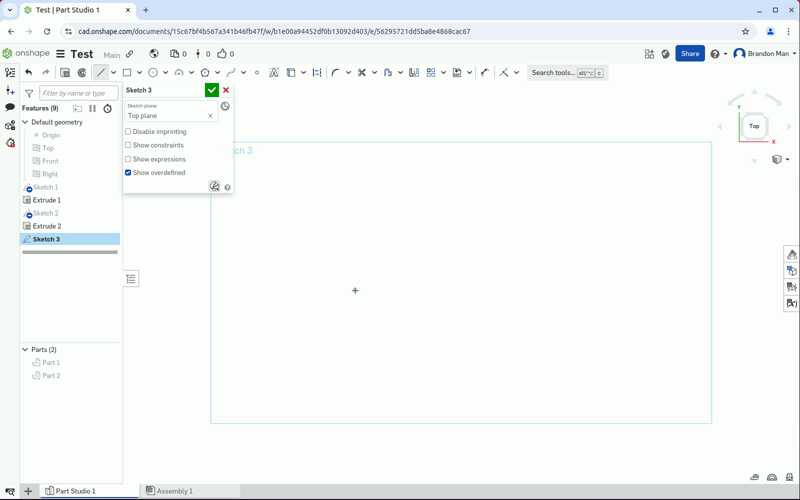
key_down(shift)
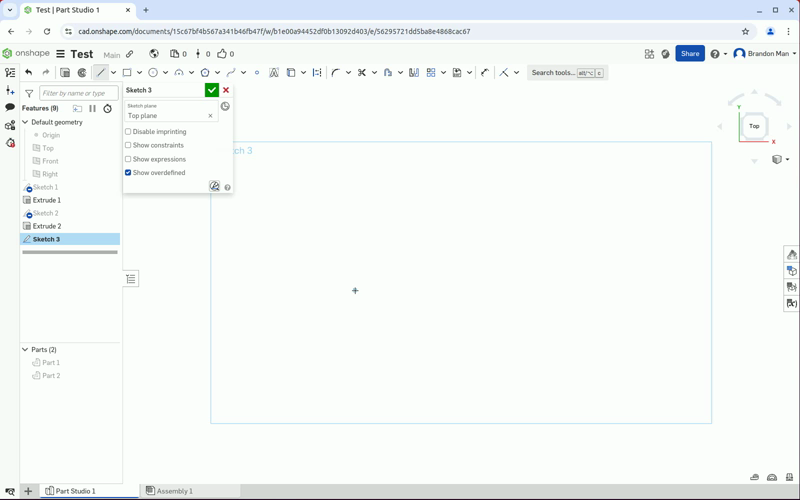
mouse_move(564, 290)
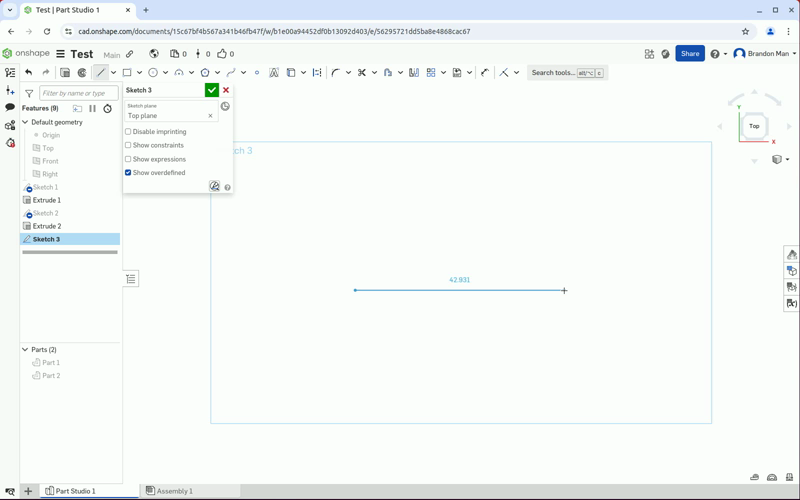
click(564, 290)
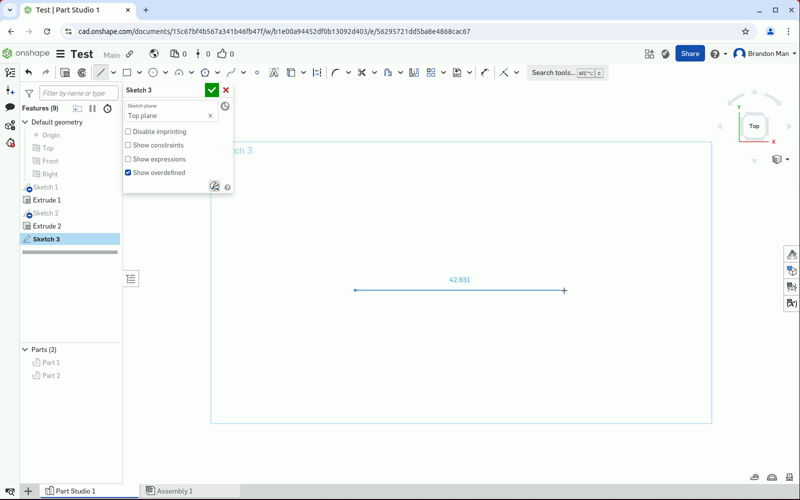
key_up(shift)
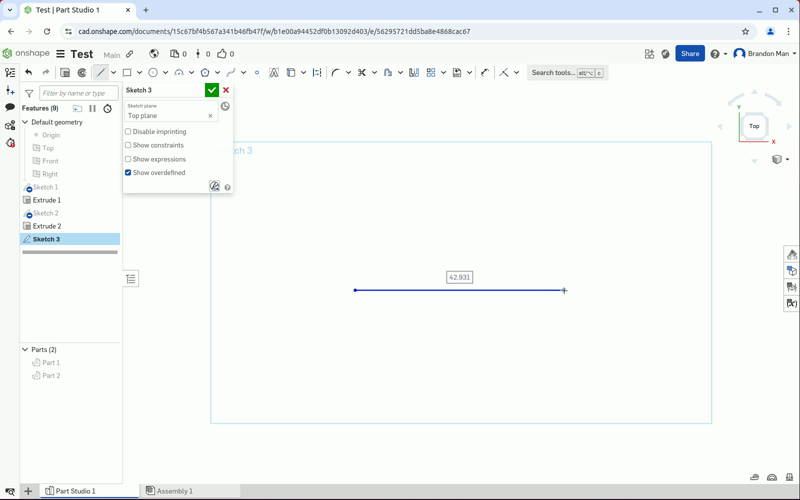
key(esc)
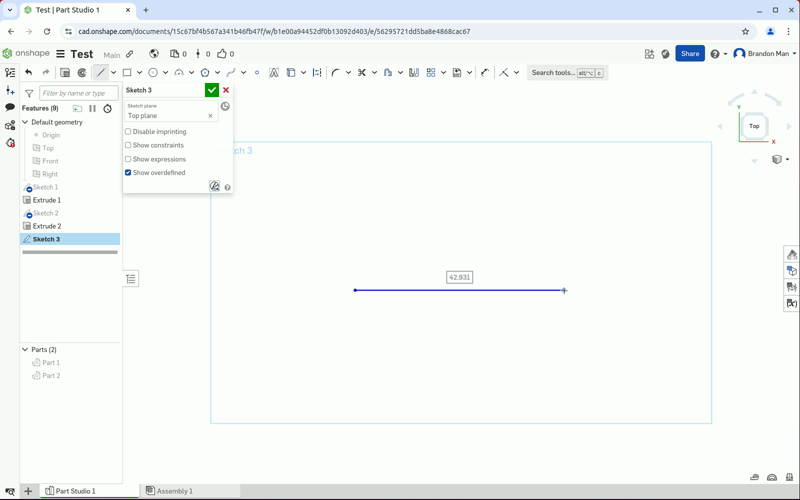
key(a)
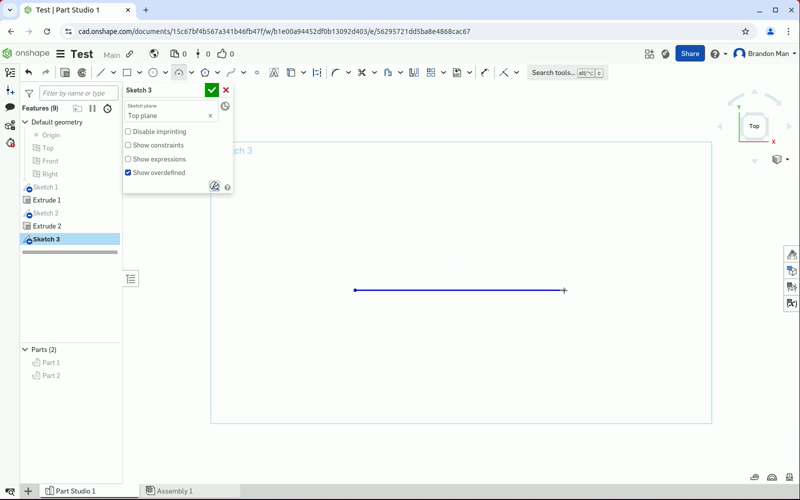
mouse_move(564, 290)
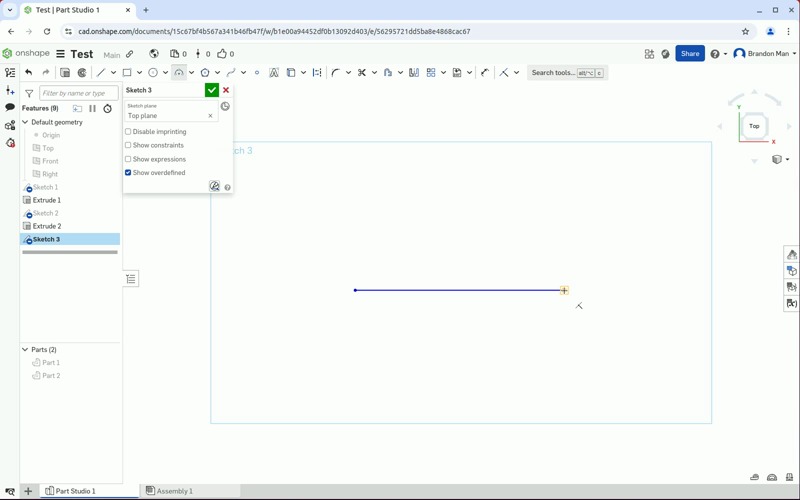
click(564, 290)
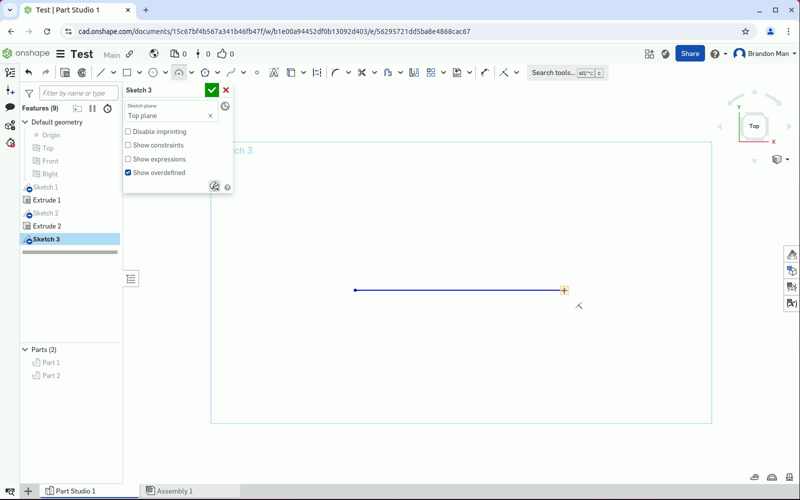
key_down(shift)
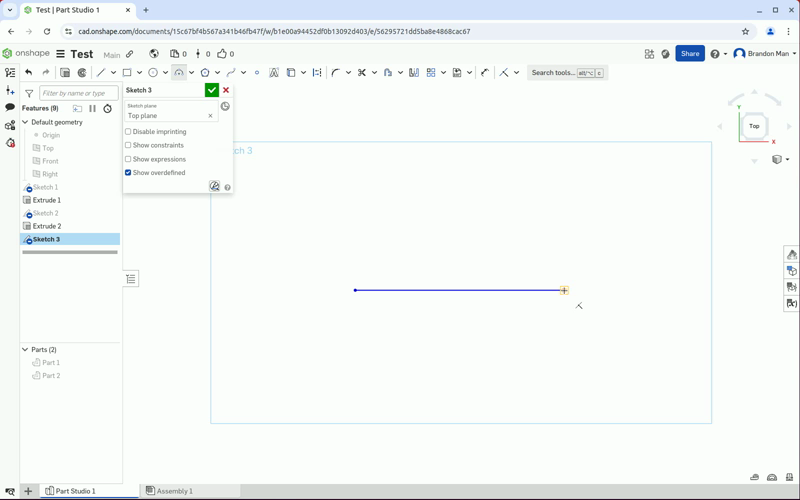
mouse_move(564, 274)
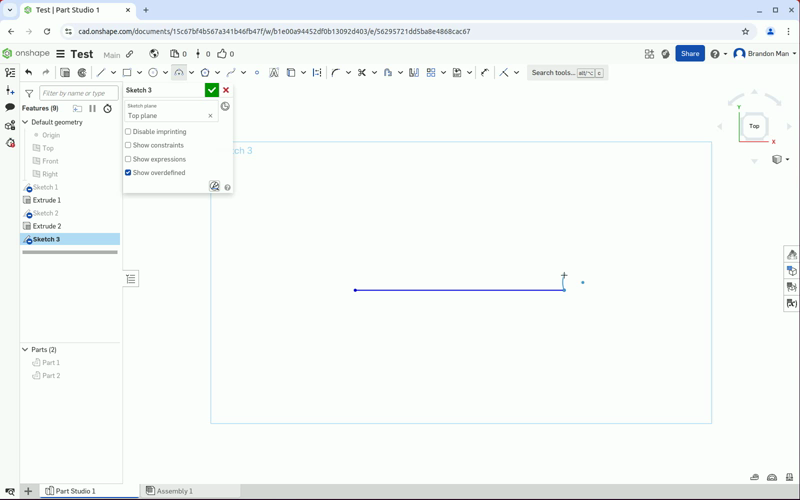
click(564, 274)
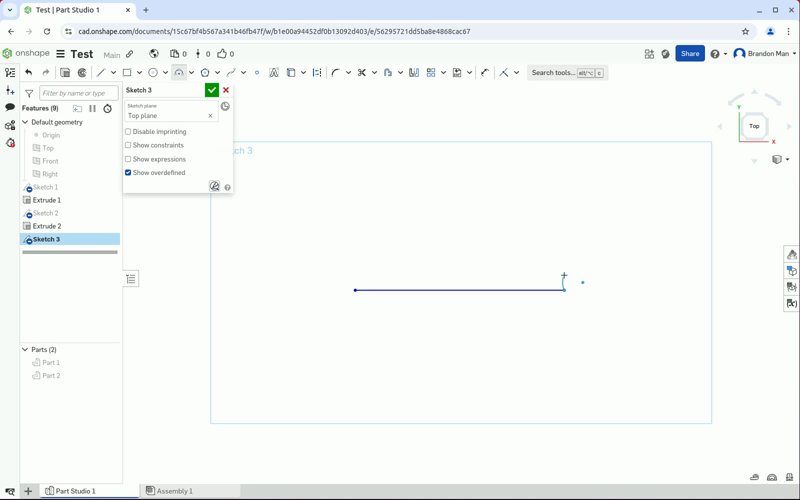
mouse_move(556, 282)
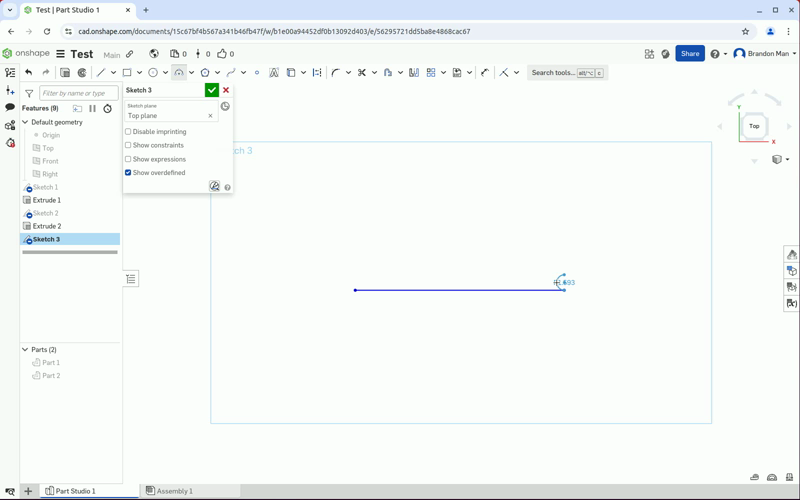
click(556, 282)
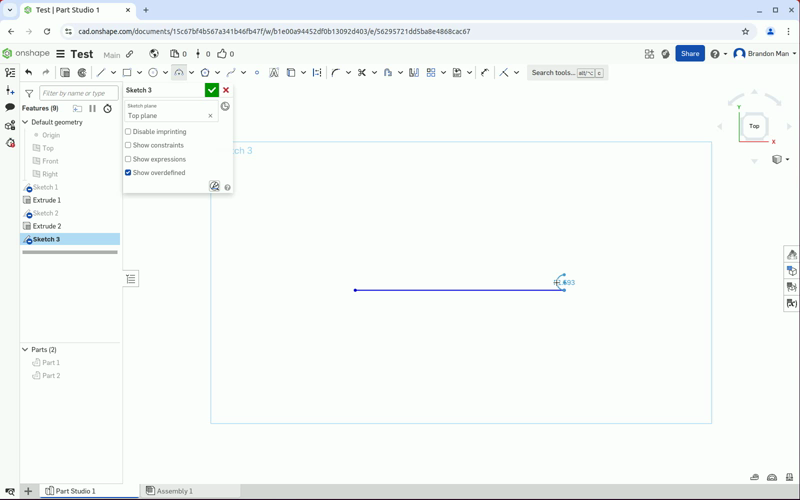
key_up(shift)
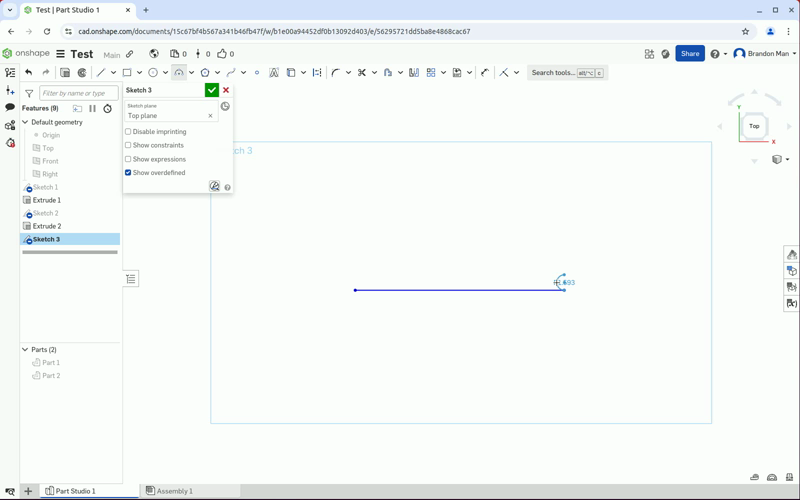
key(esc)
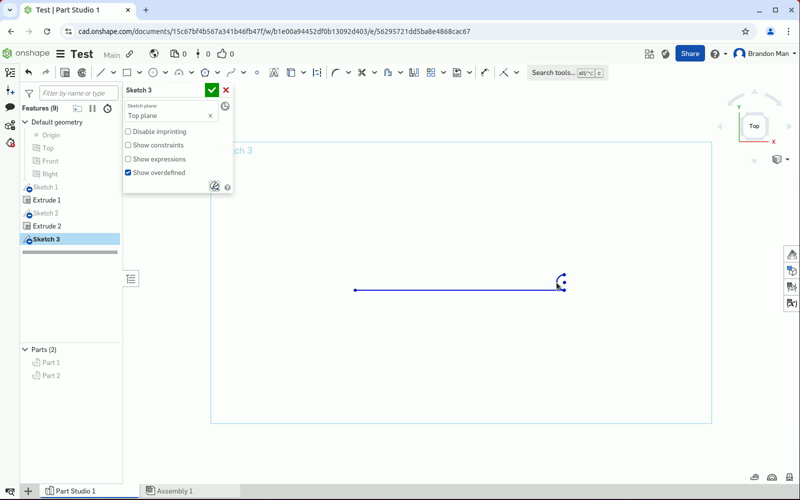
key(l)
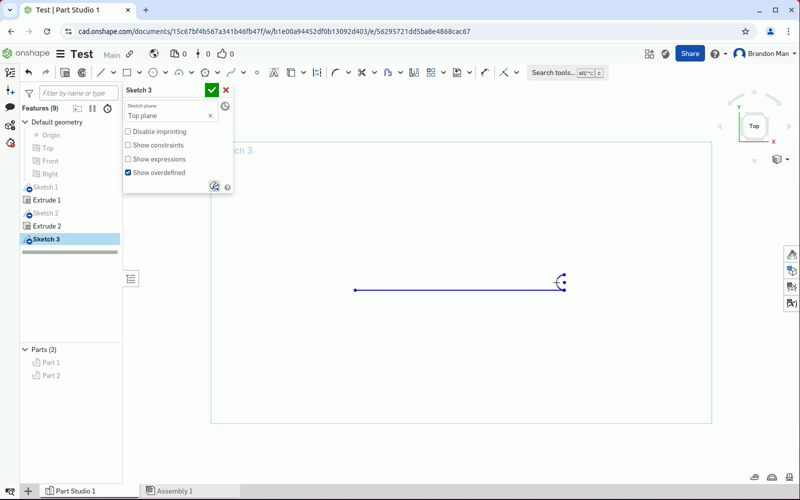
mouse_move(564, 274)
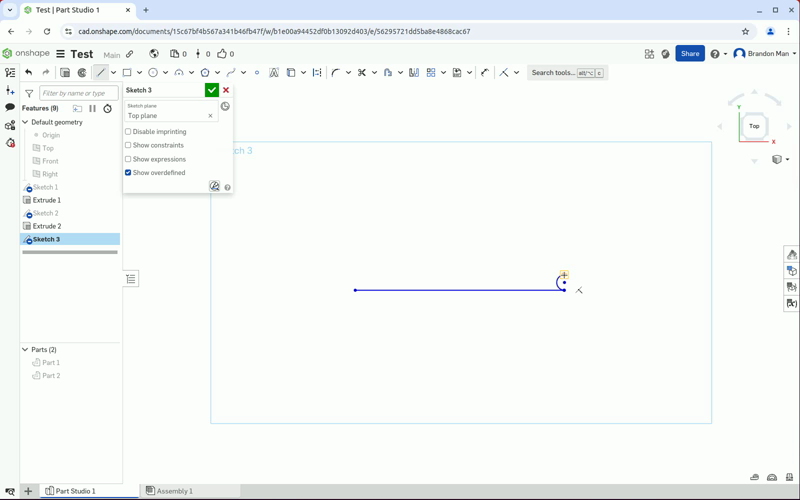
click(564, 274)
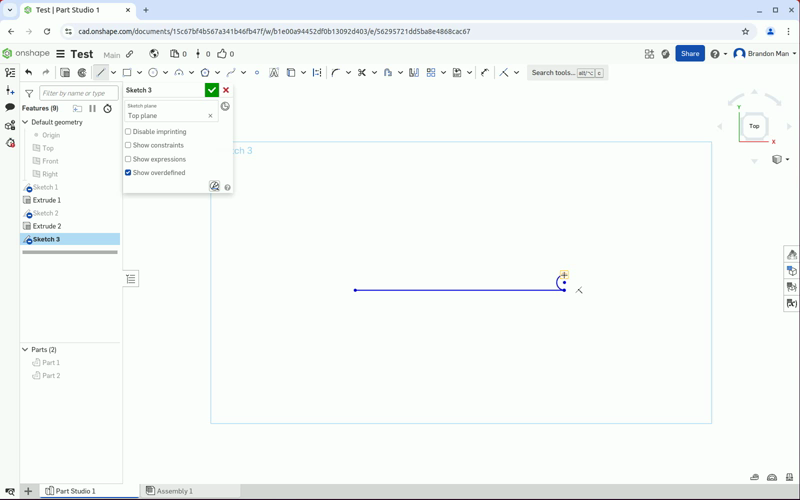
key_down(shift)
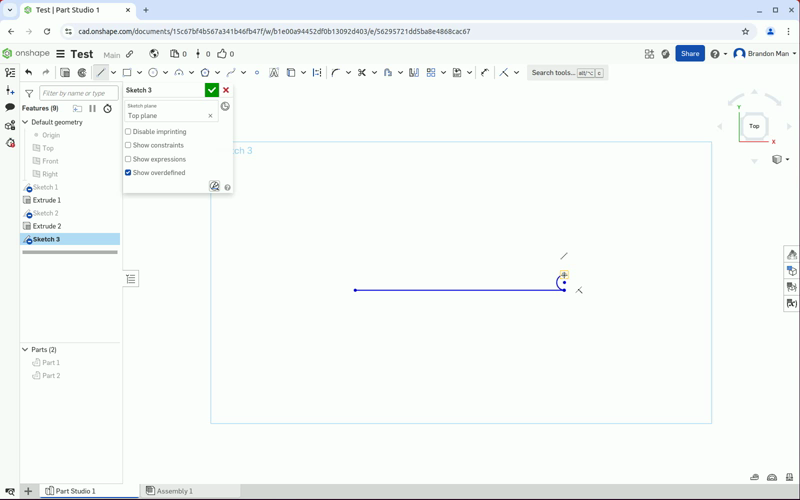
mouse_move(355, 274)
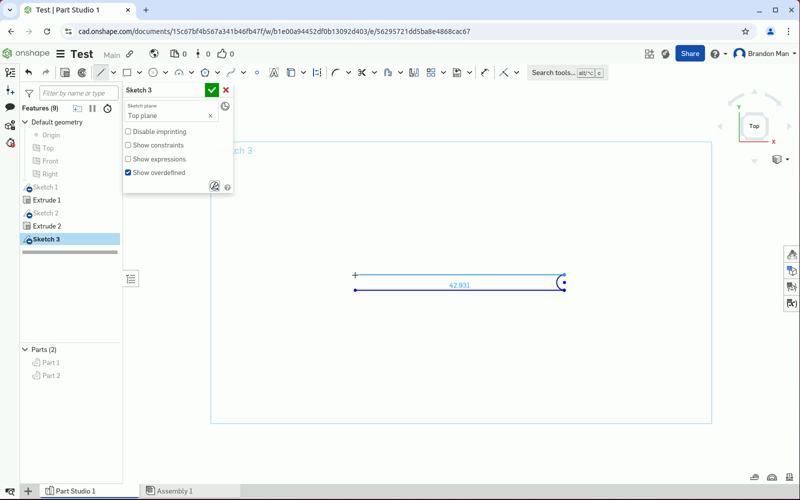
click(355, 274)
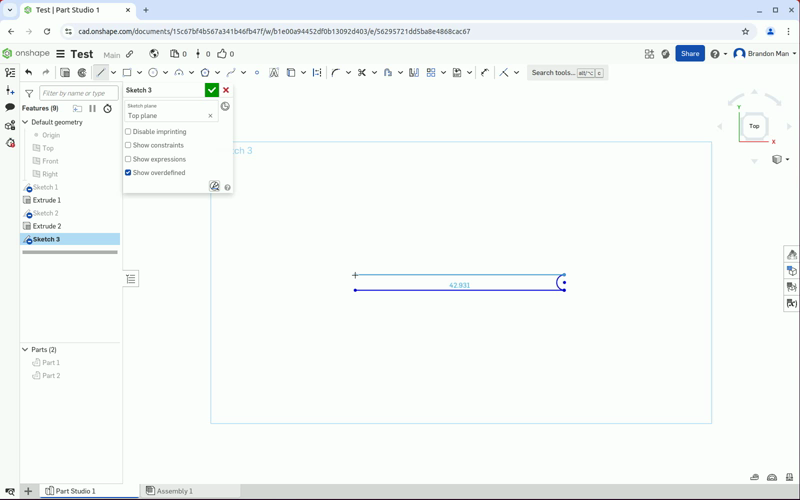
key_up(shift)
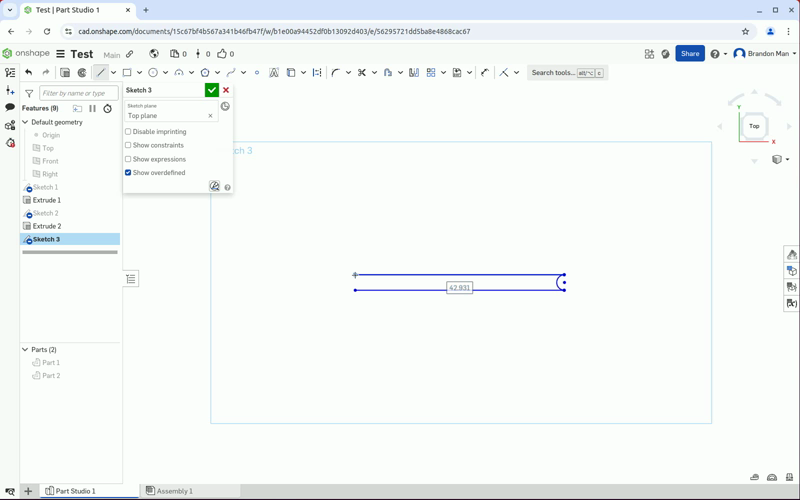
key(esc)
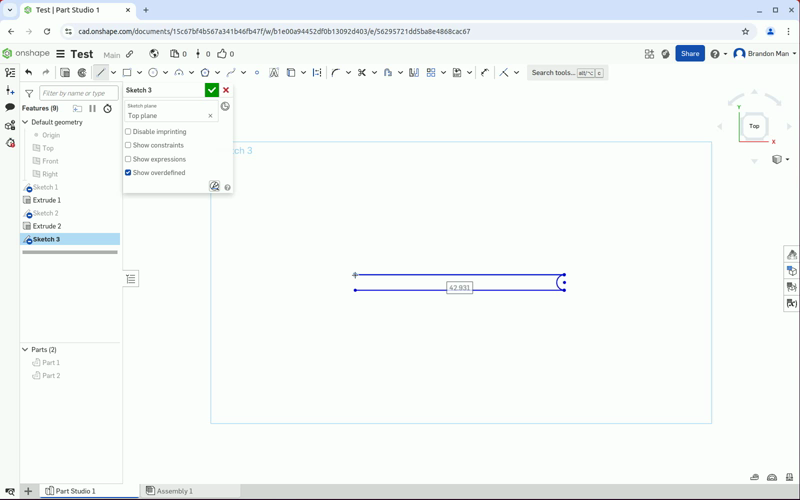
key(a)
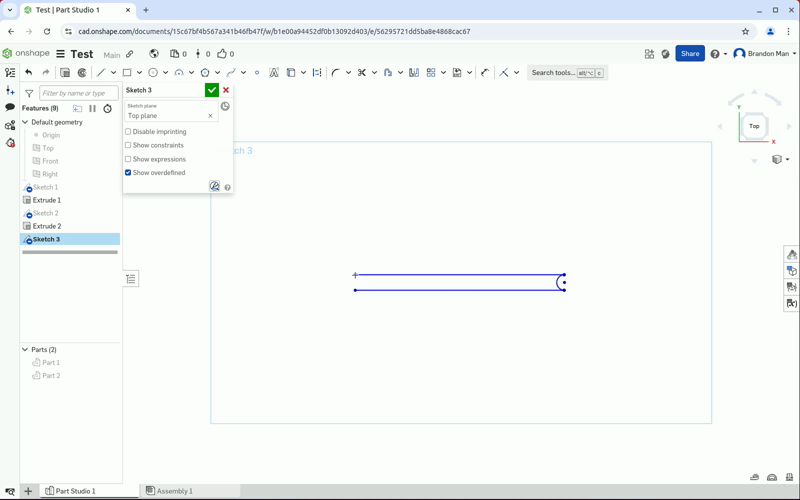
mouse_move(355, 274)
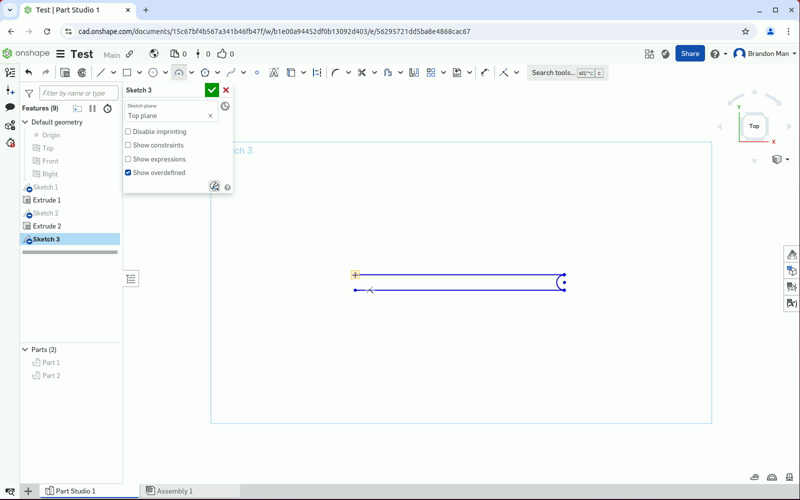
click(355, 274)
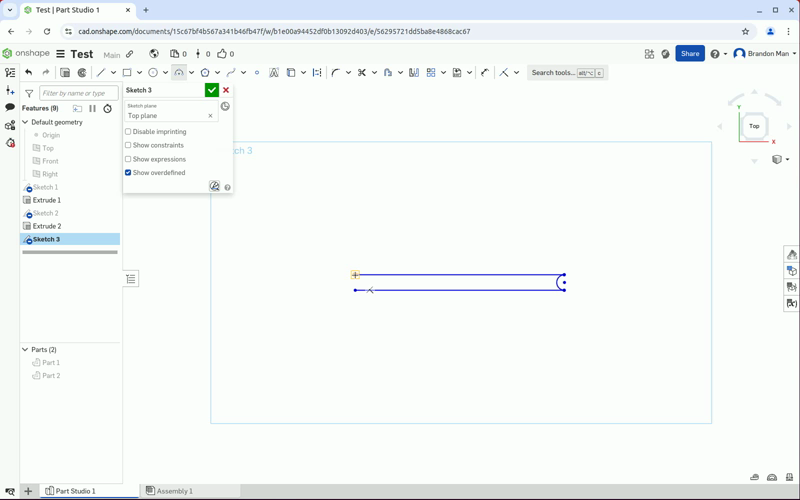
mouse_move(355, 290)
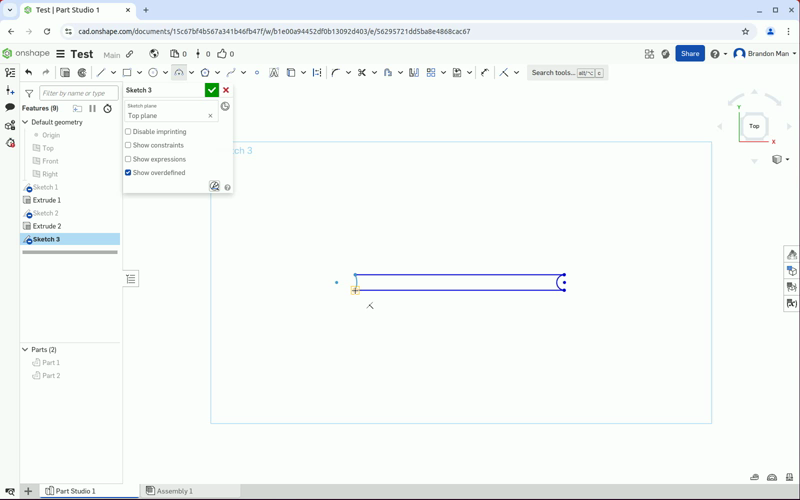
click(355, 290)
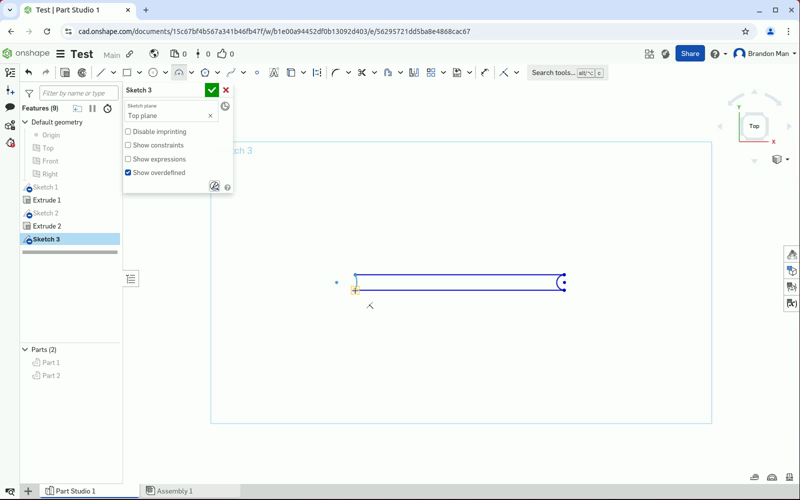
key_down(shift)
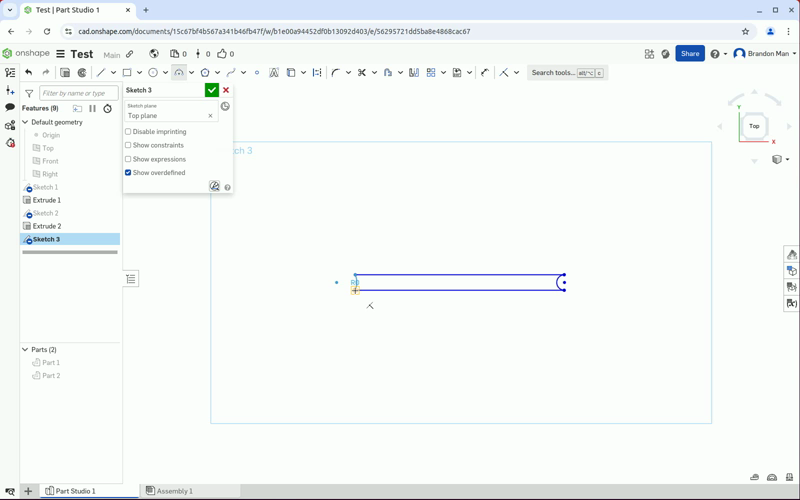
mouse_move(362, 282)
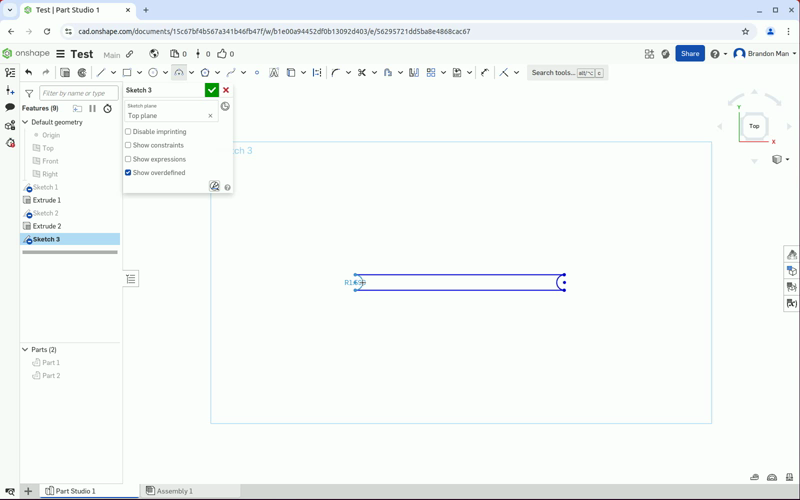
click(362, 282)
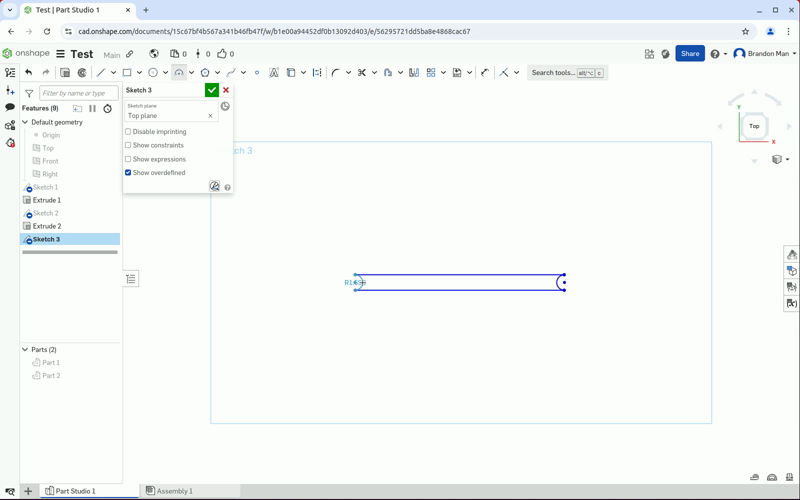
key_up(shift)
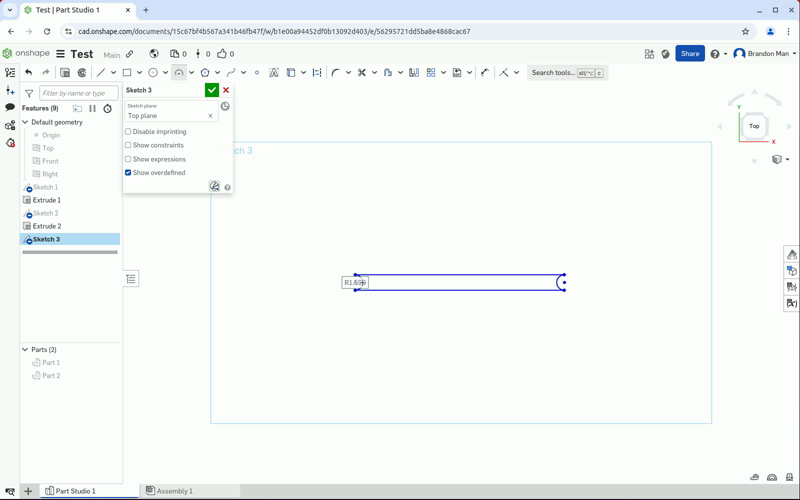
key(esc)
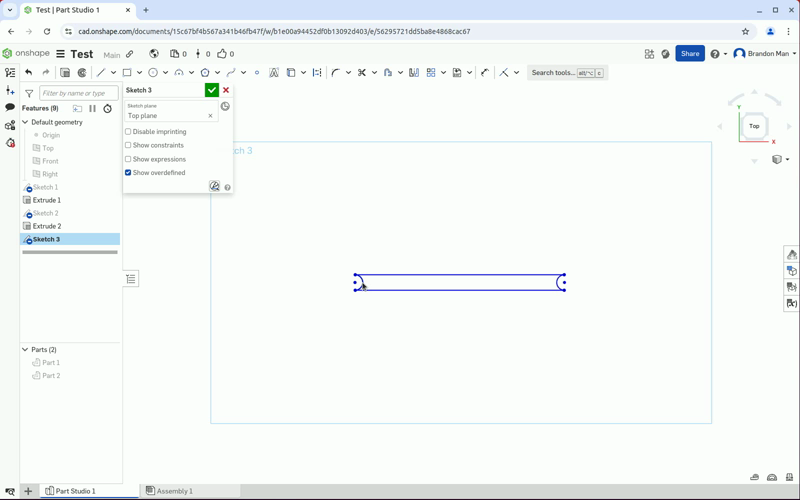
mouse_move(409, 287)
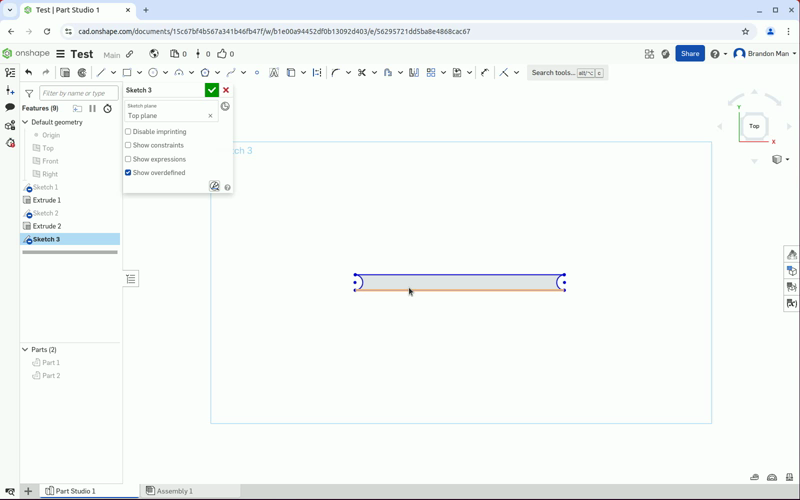
scroll(6)
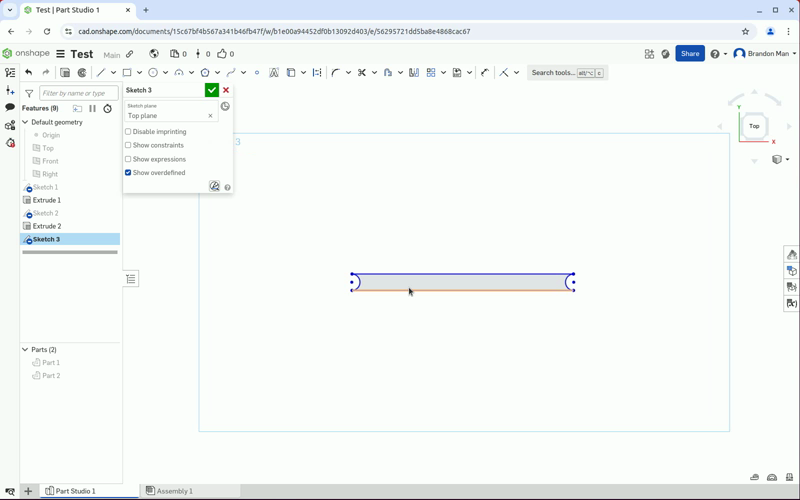
scroll(6)
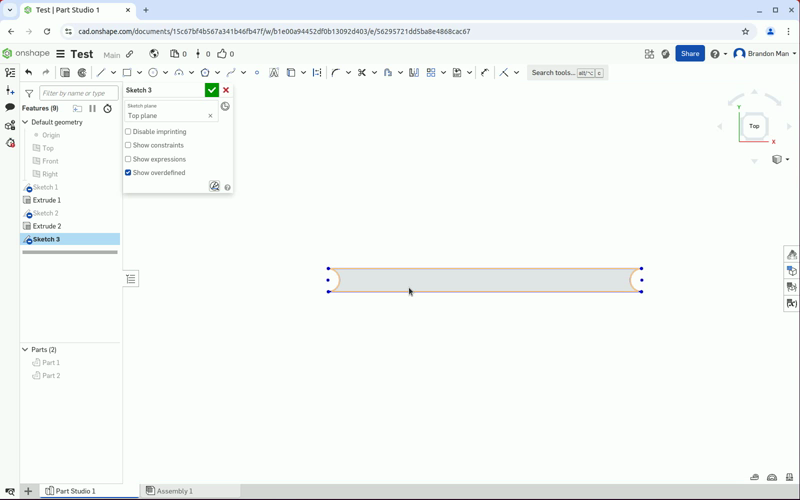
scroll(6)
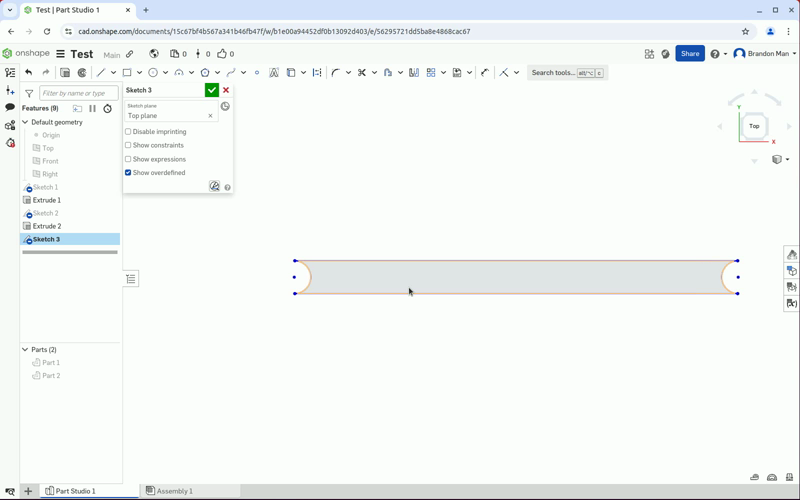
scroll(6)
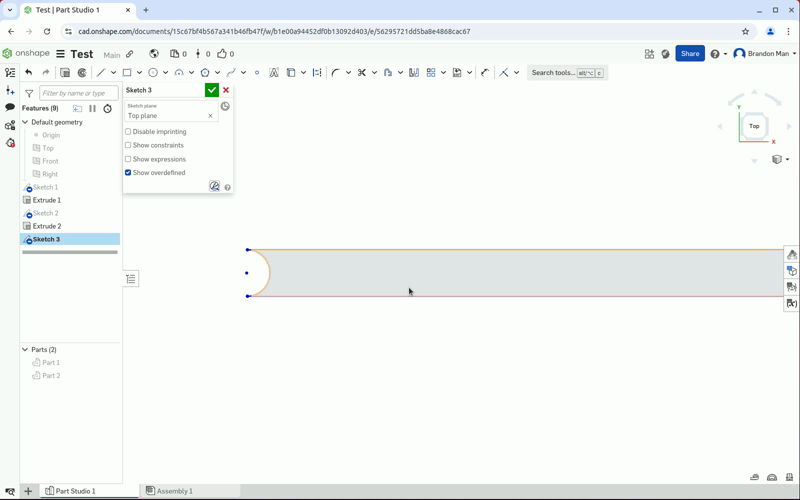
scroll(6)
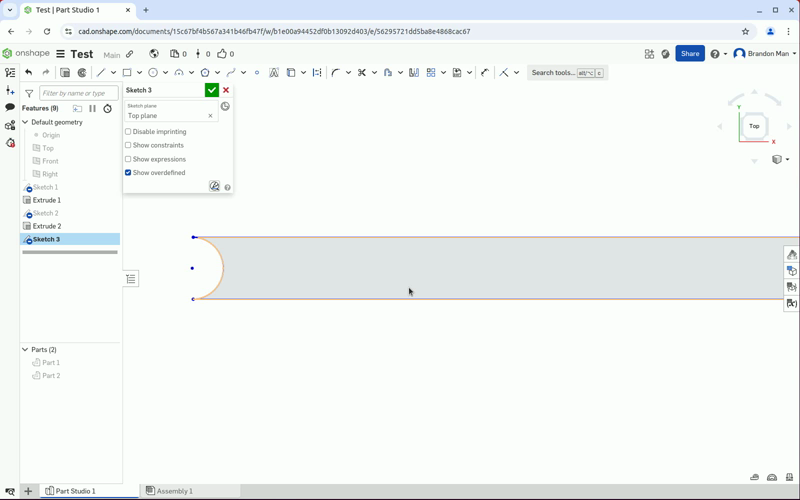
scroll(6)
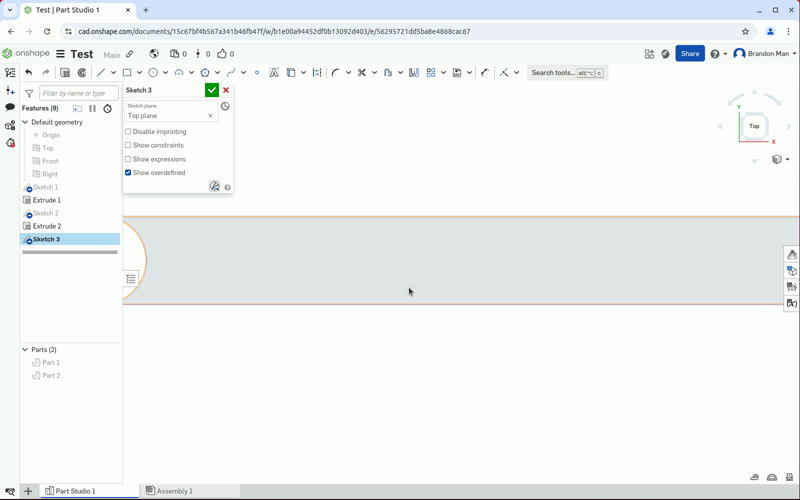
scroll(6)
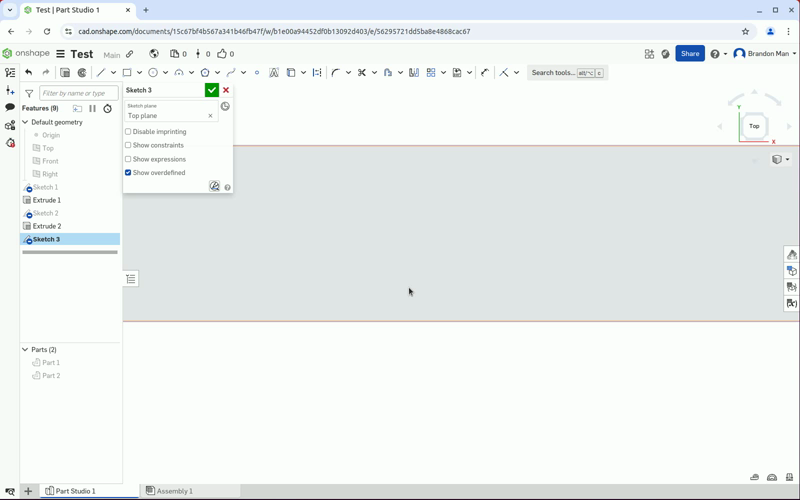
click(409, 287)
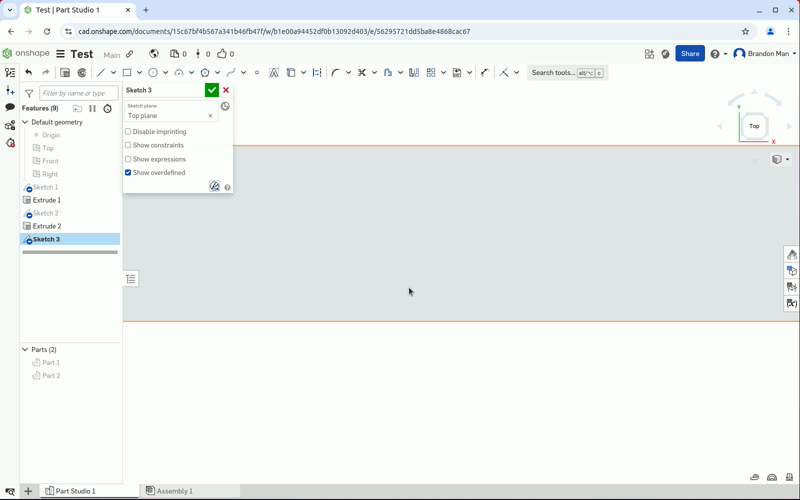
scroll(-6)
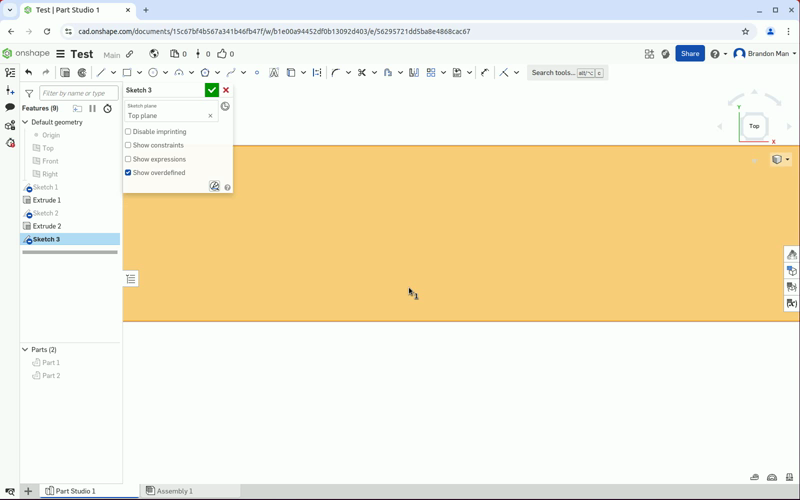
scroll(-6)
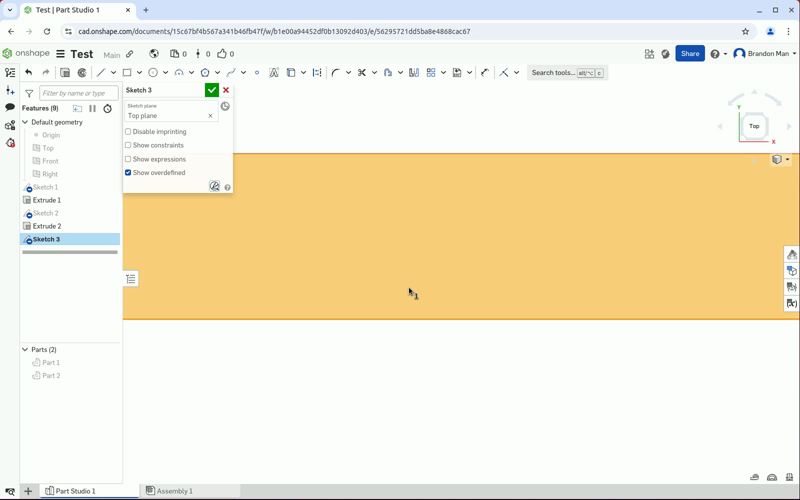
scroll(-6)
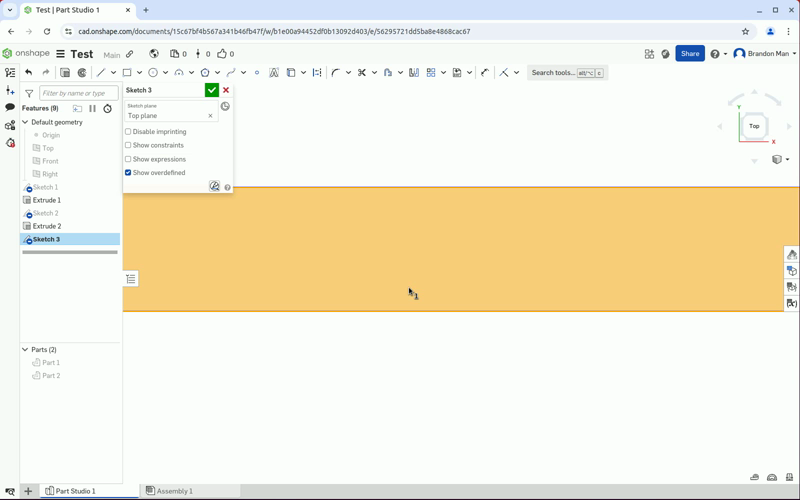
scroll(-6)
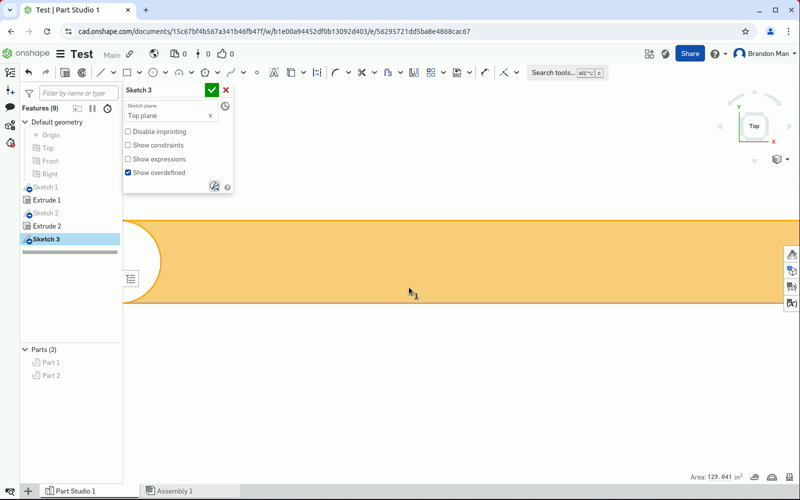
scroll(-6)
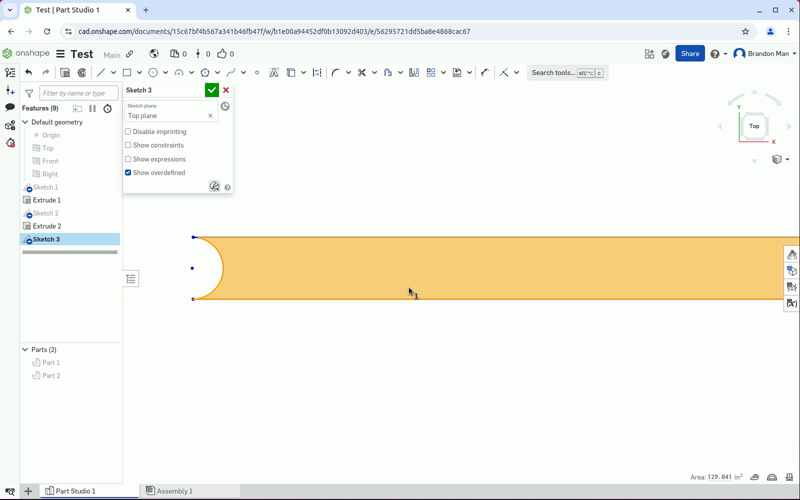
scroll(-6)
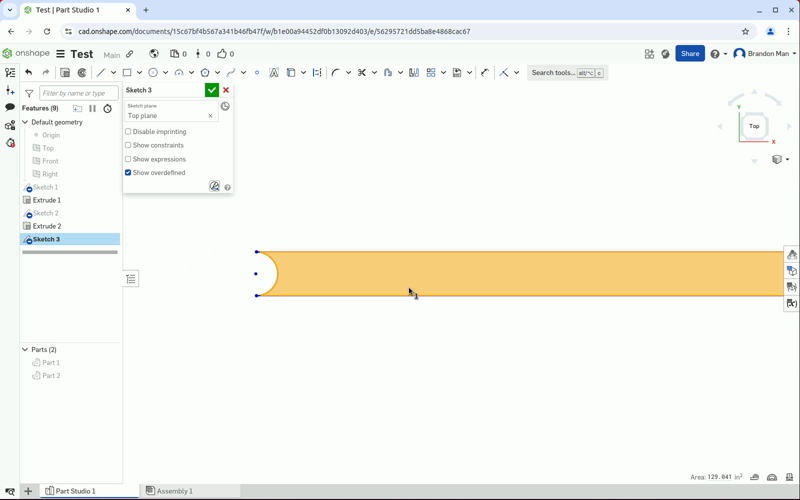
scroll(-6)
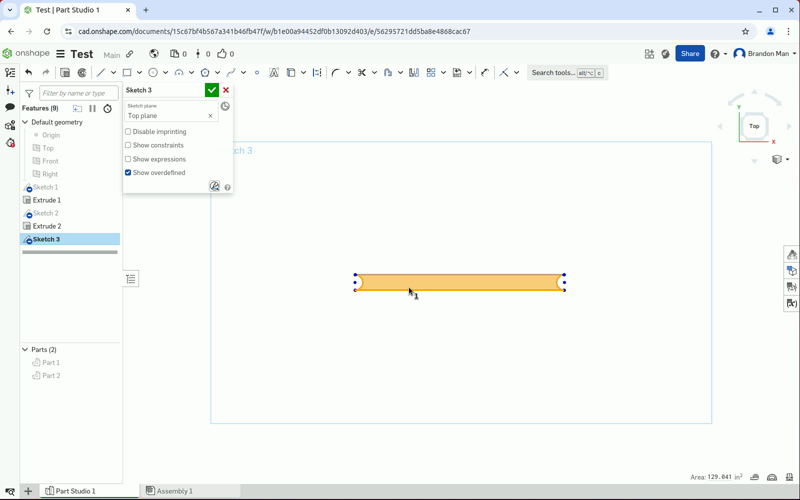
mouse_move(73, 352)
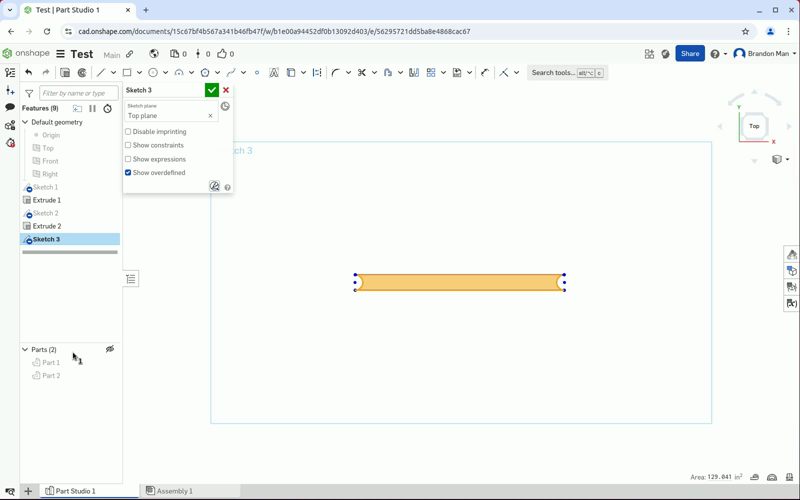
key(shift+y)
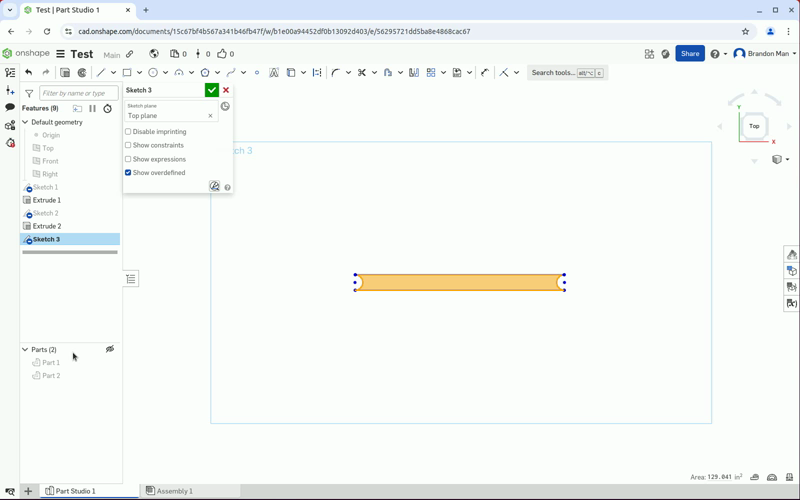
key(shift+e)
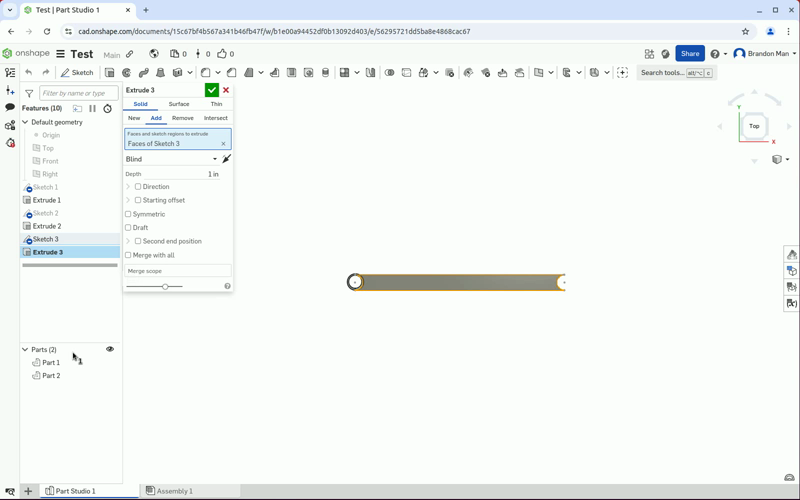
mouse_move(143, 106)
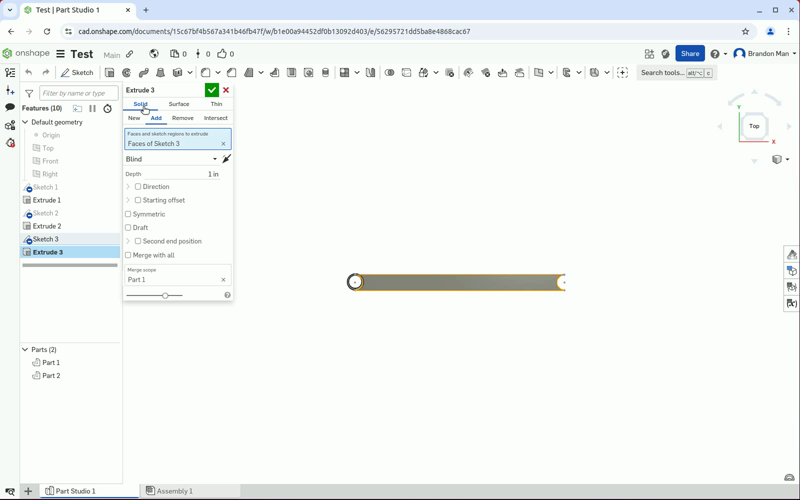
click(143, 106)
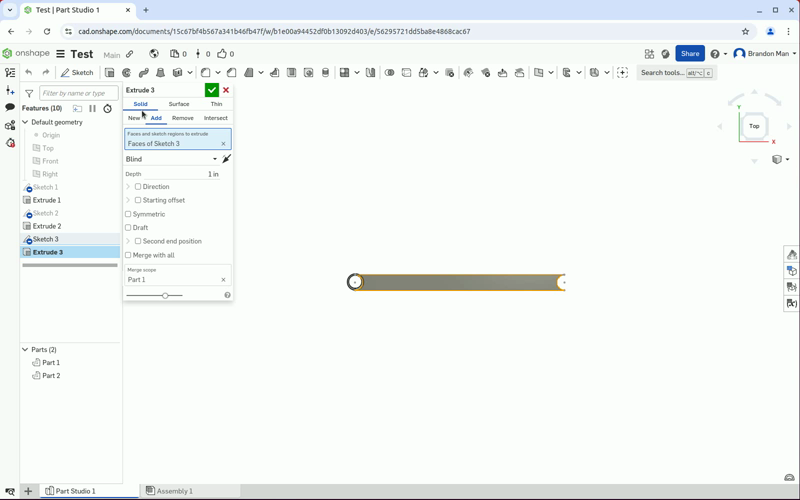
mouse_move(137, 120)
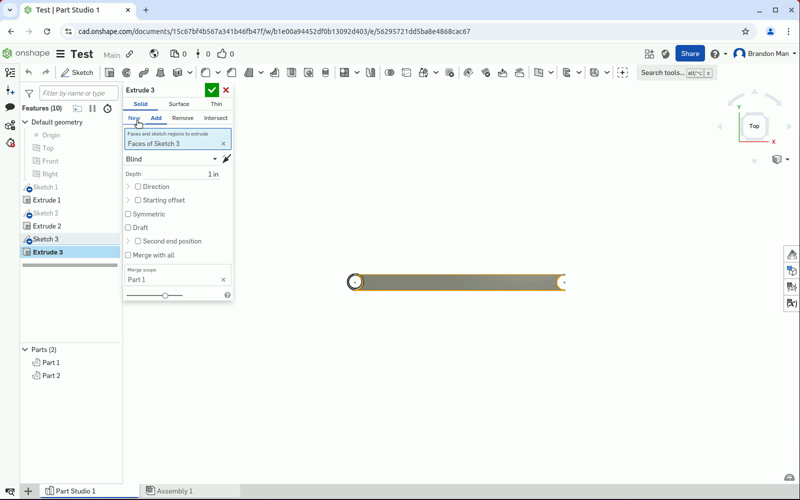
click(137, 120)
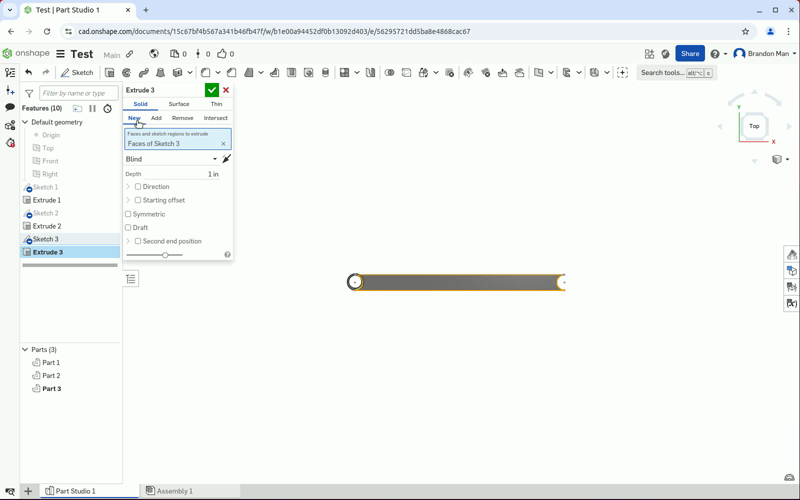
key(tab, 4)
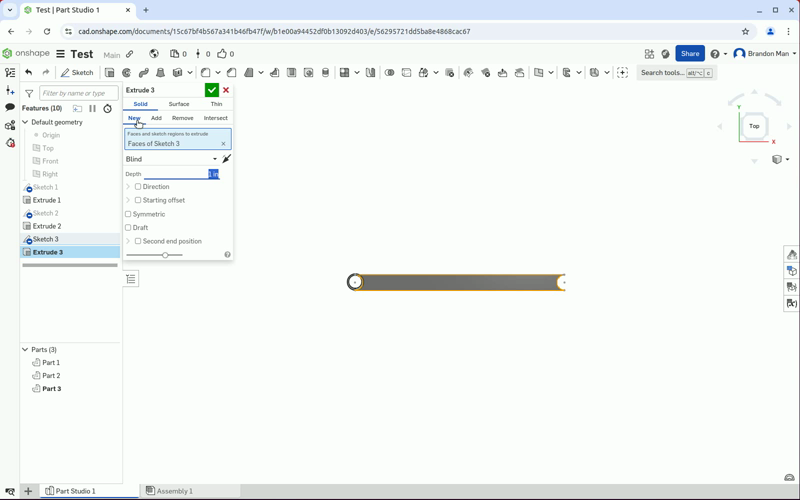
text(2.648)
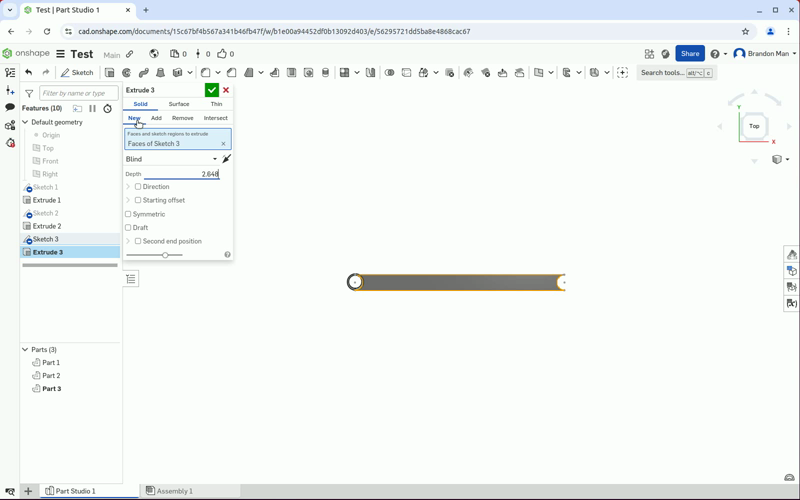
key(enter)
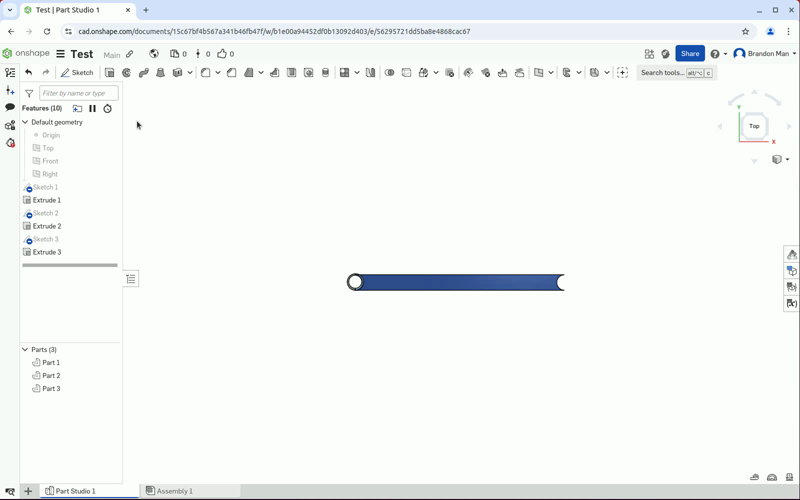
key(shift+h)
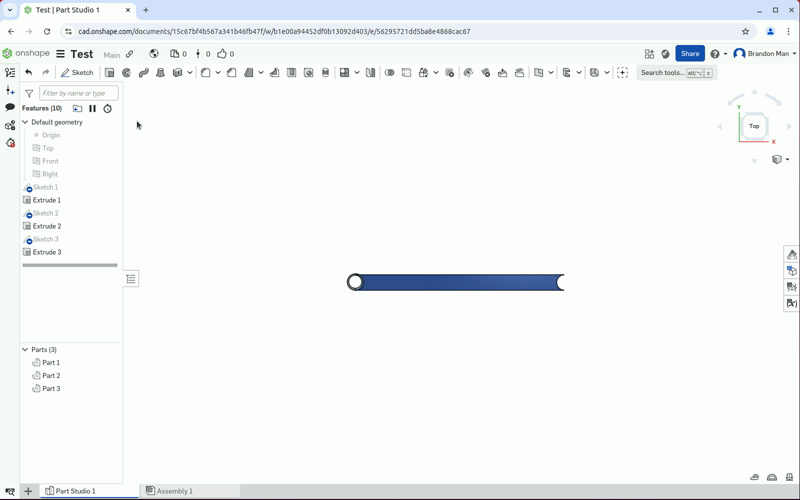
key(shift+h)
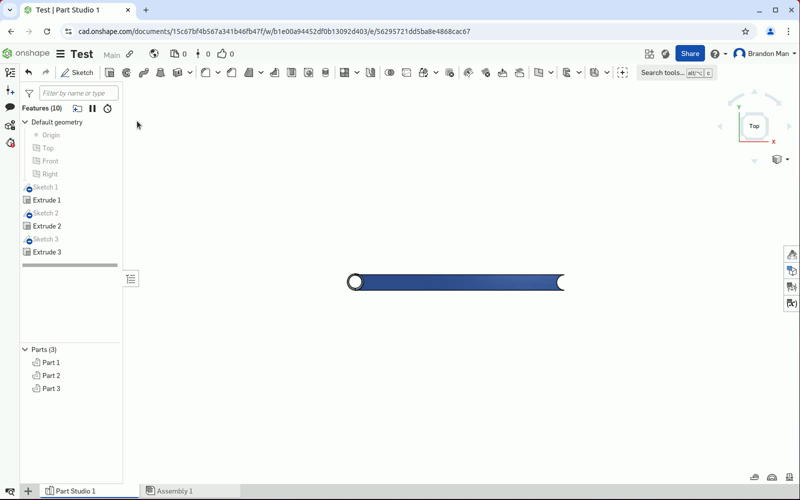
mouse_move(73, 189)
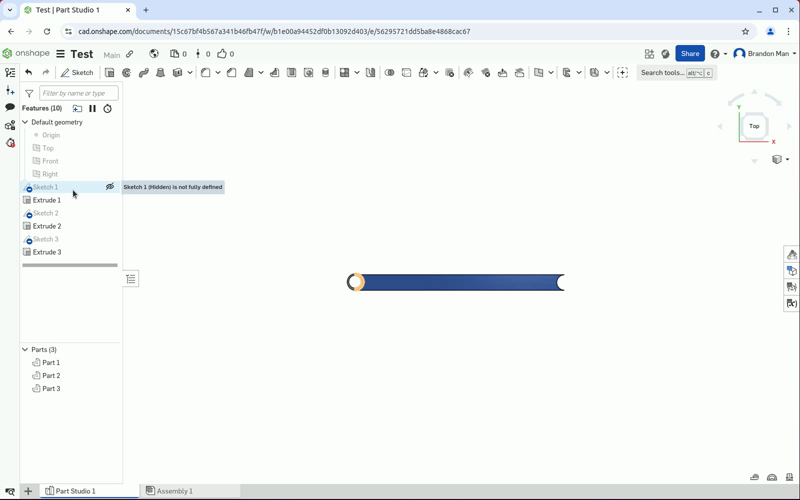
click(73, 189)
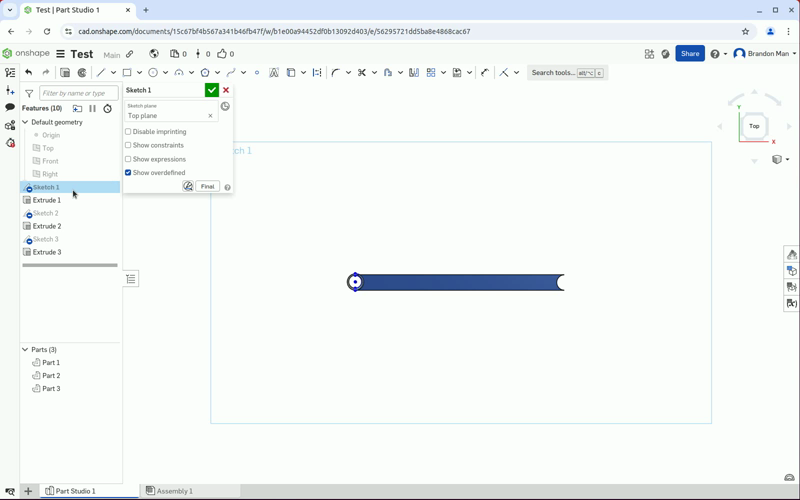
mouse_move(229, 92)
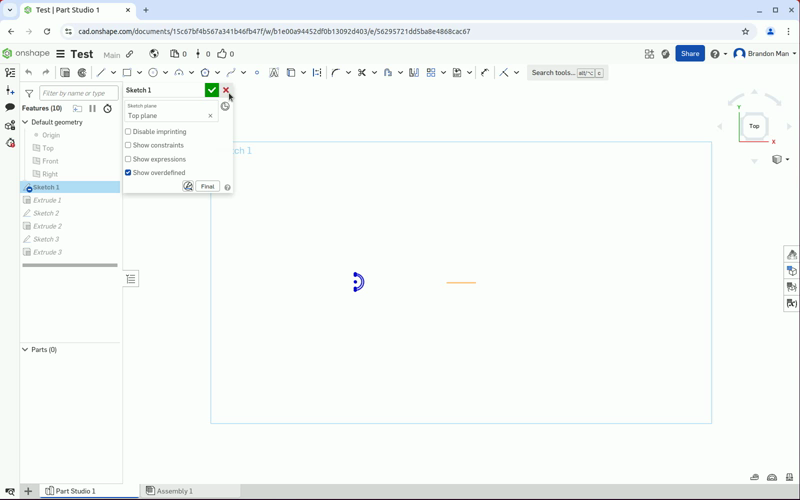
click(229, 92)
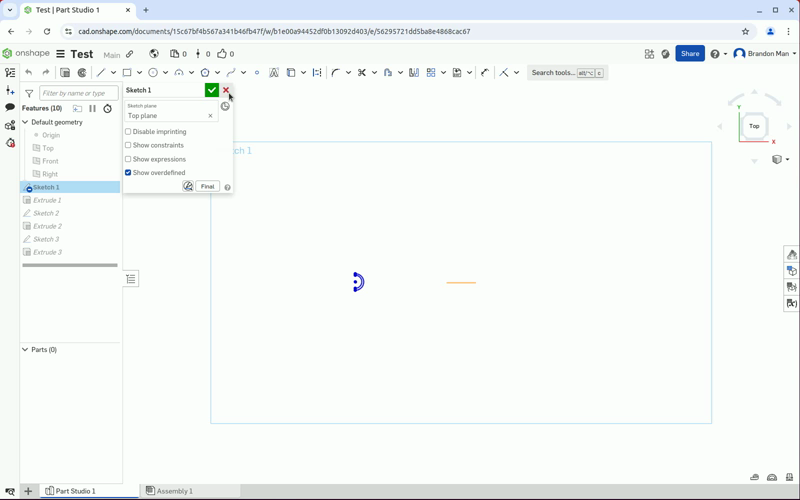
key(shift+s)
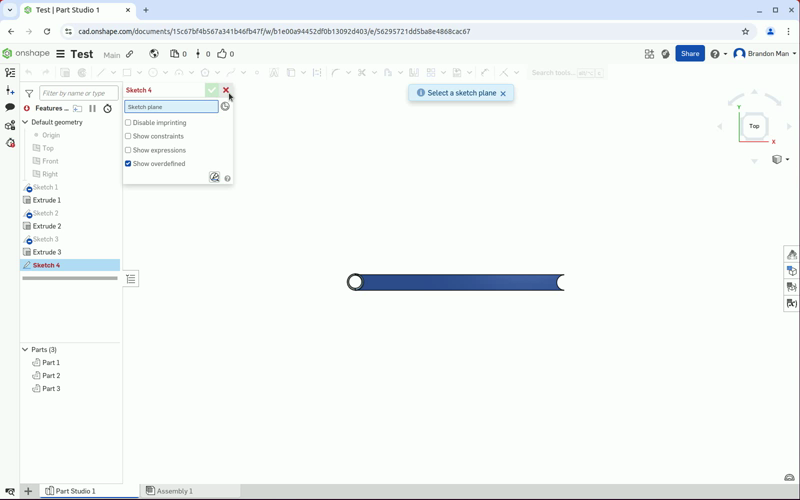
mouse_move(73, 150)
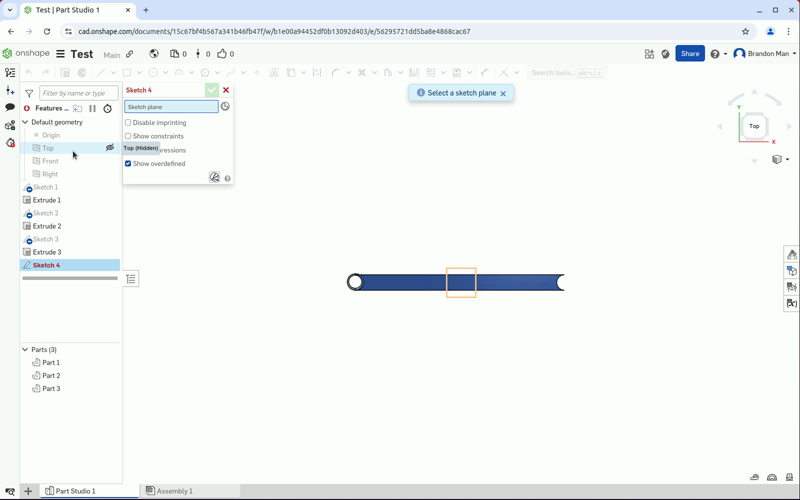
click(73, 150)
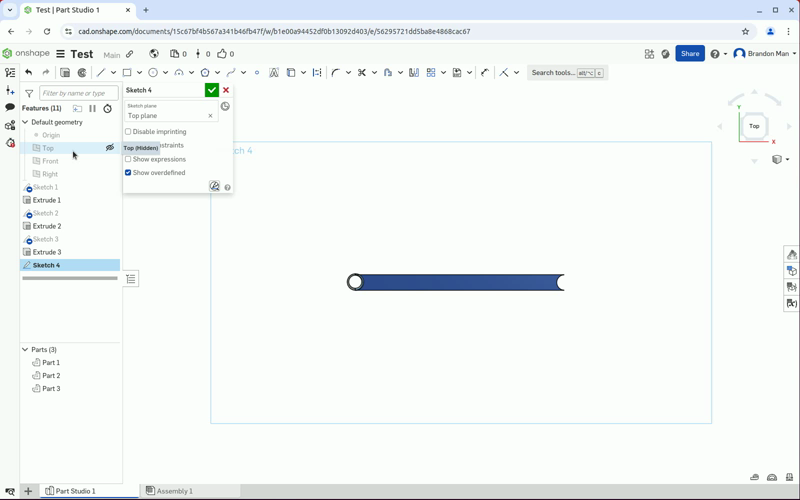
mouse_move(73, 352)
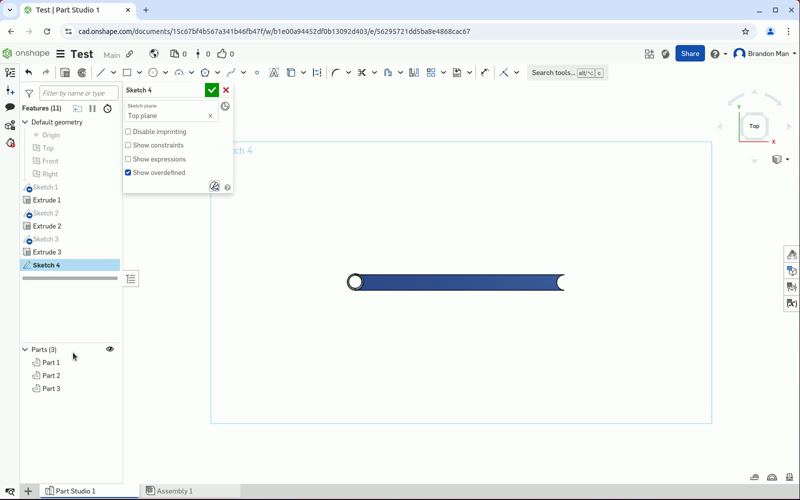
key(y)
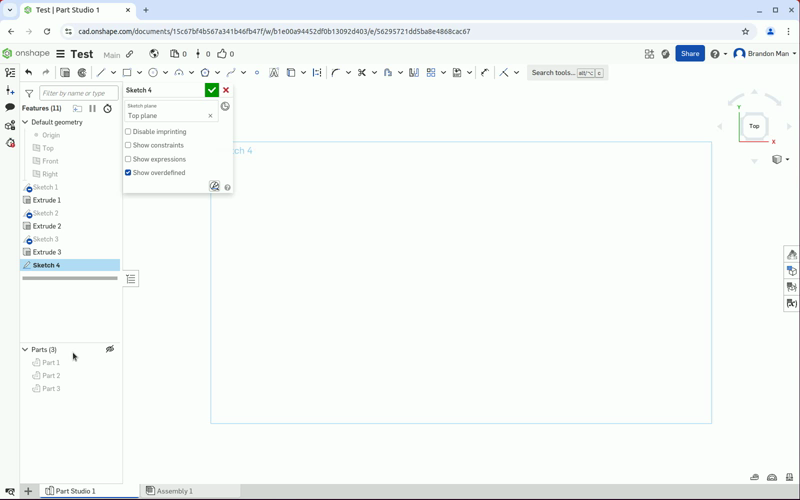
key(l)
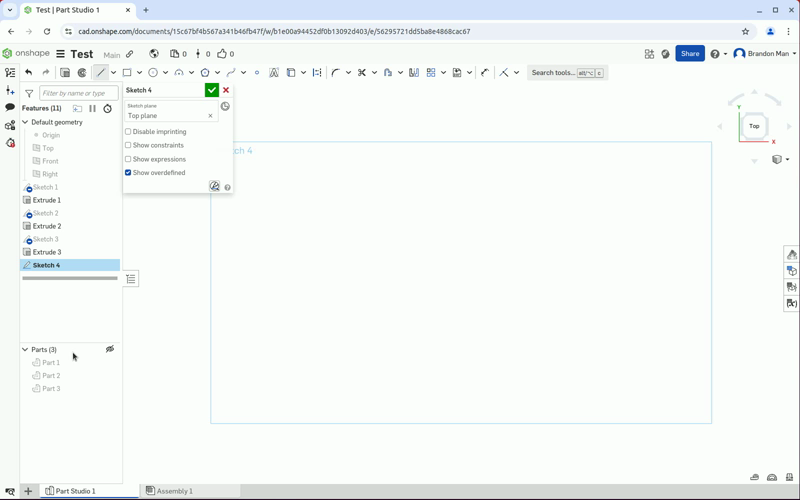
key_down(shift)
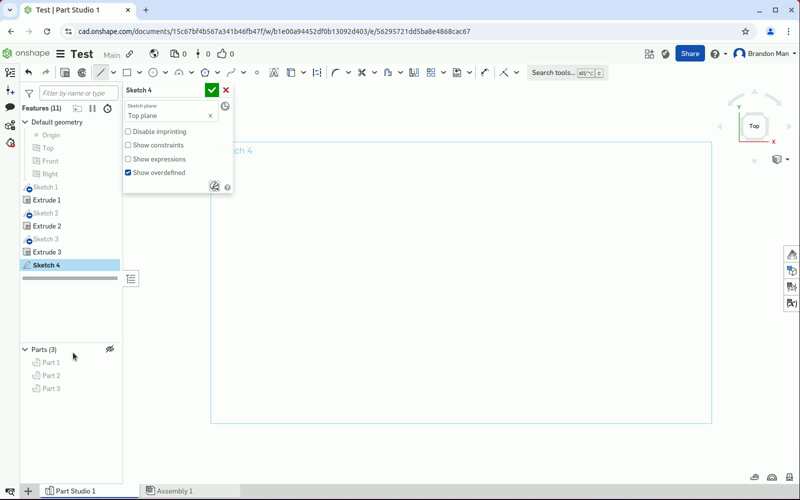
mouse_move(566, 290)
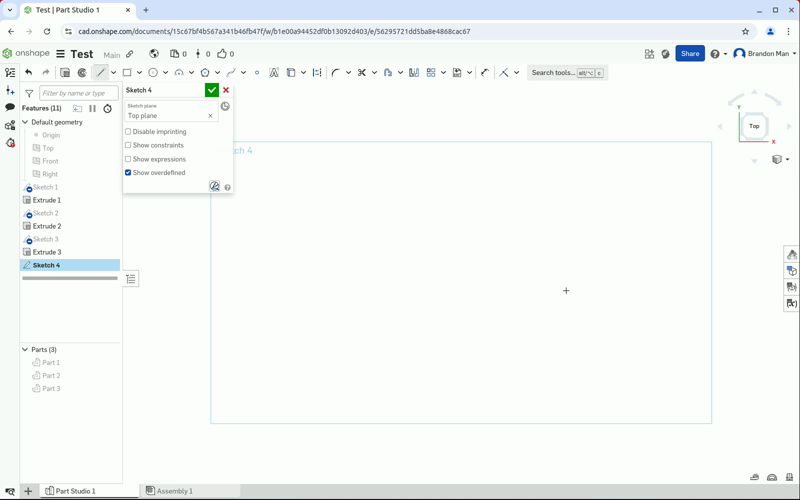
click(566, 290)
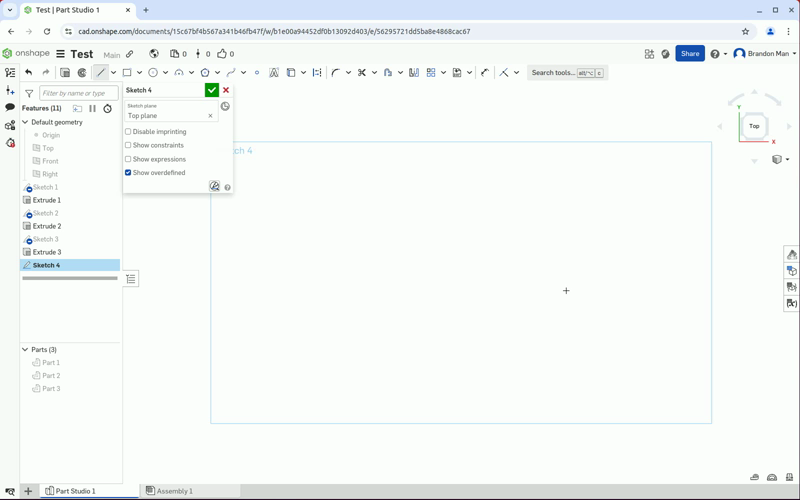
key_up(shift)
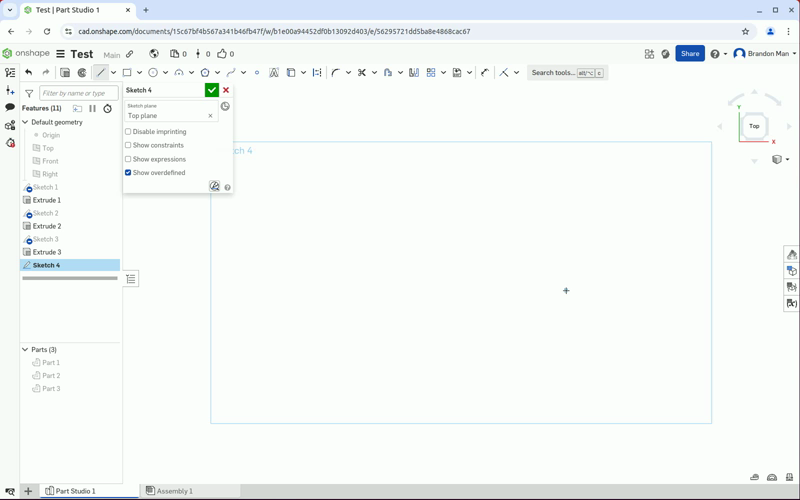
key_down(shift)
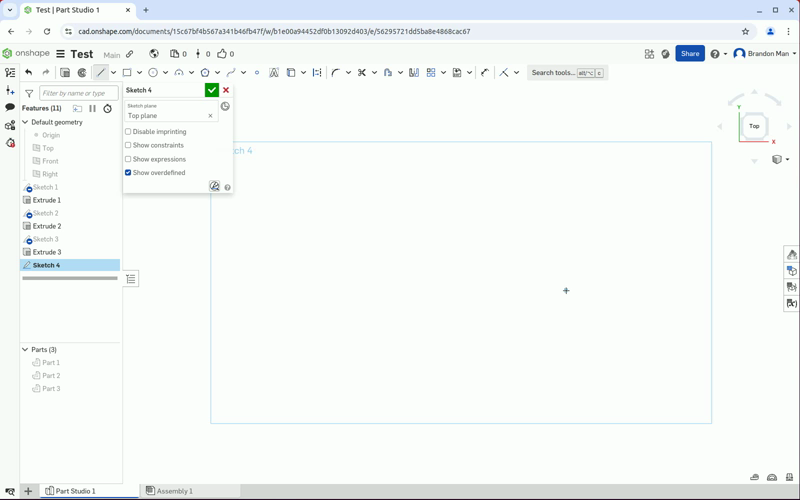
mouse_move(589, 290)
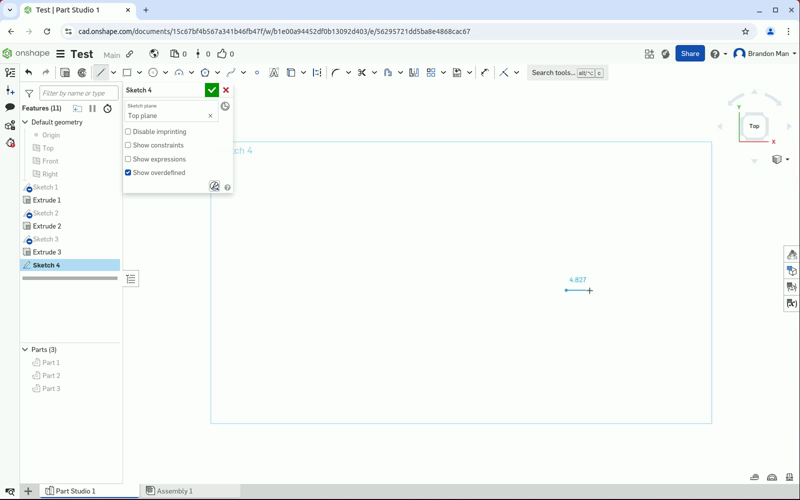
mouse_move(566, 288)
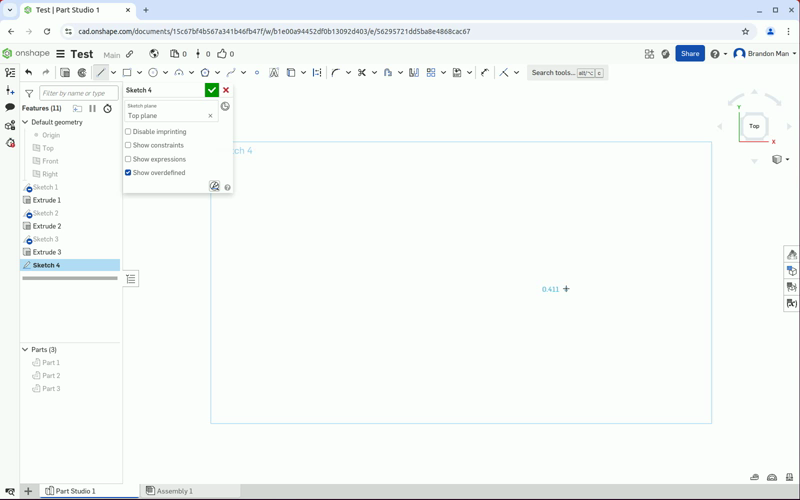
scroll(6)
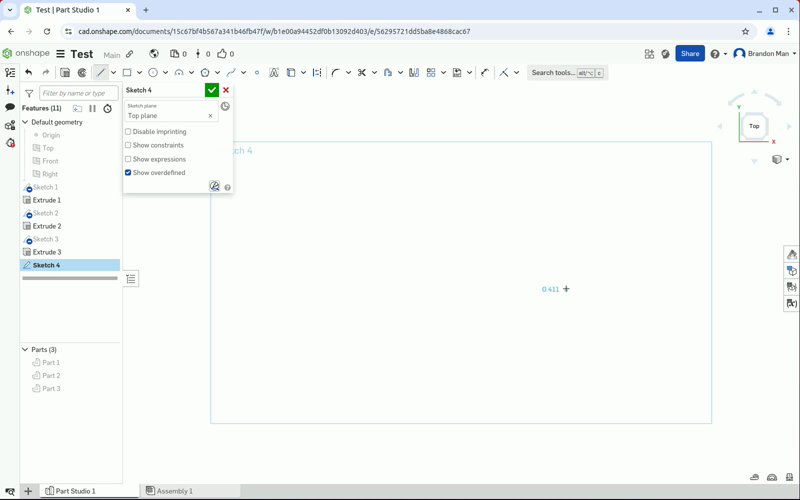
scroll(6)
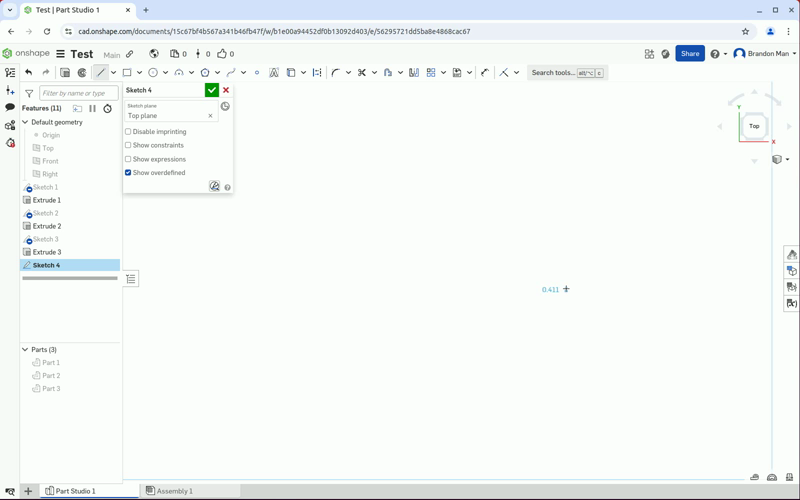
scroll(6)
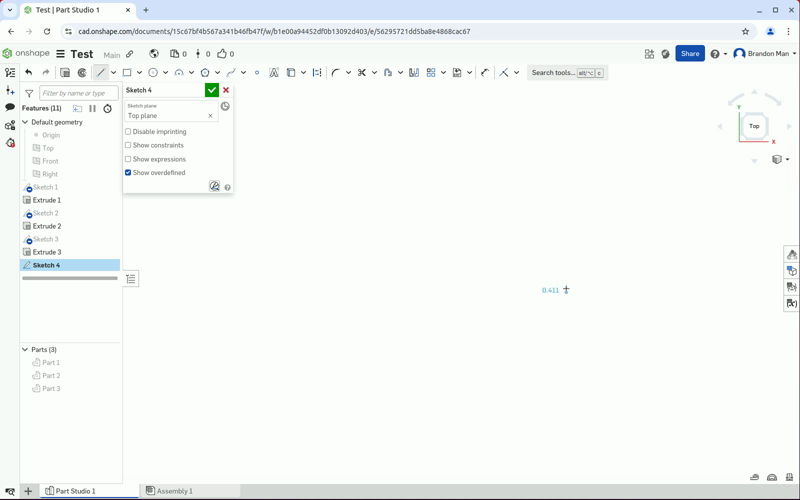
scroll(6)
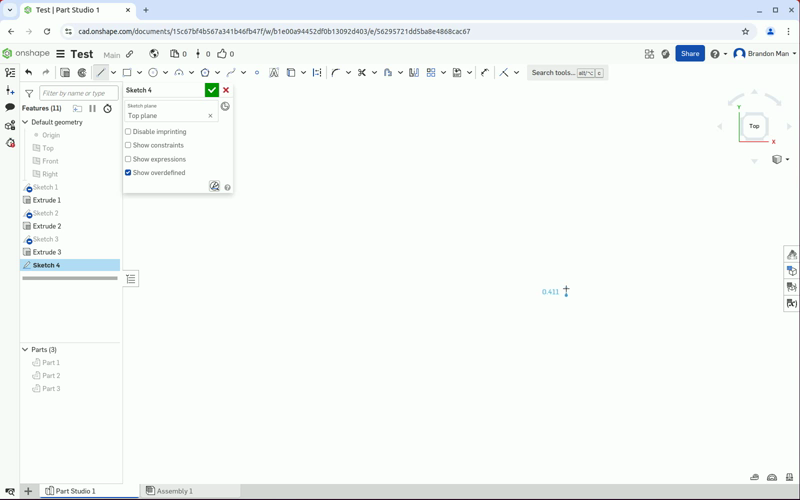
scroll(6)
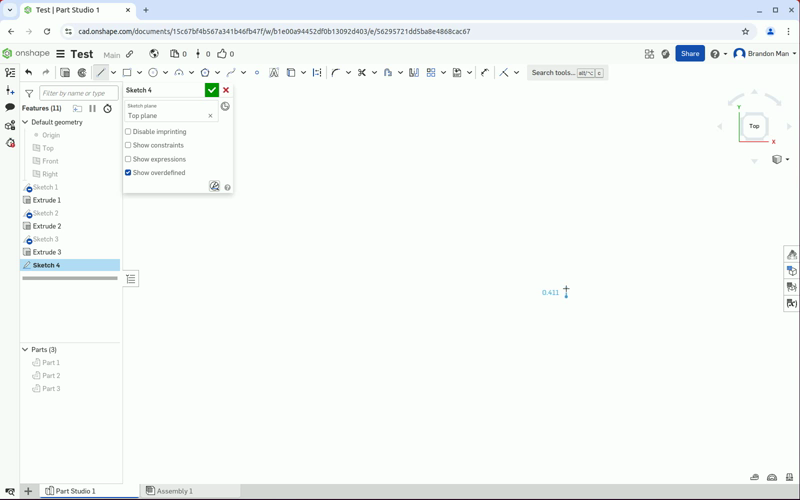
scroll(6)
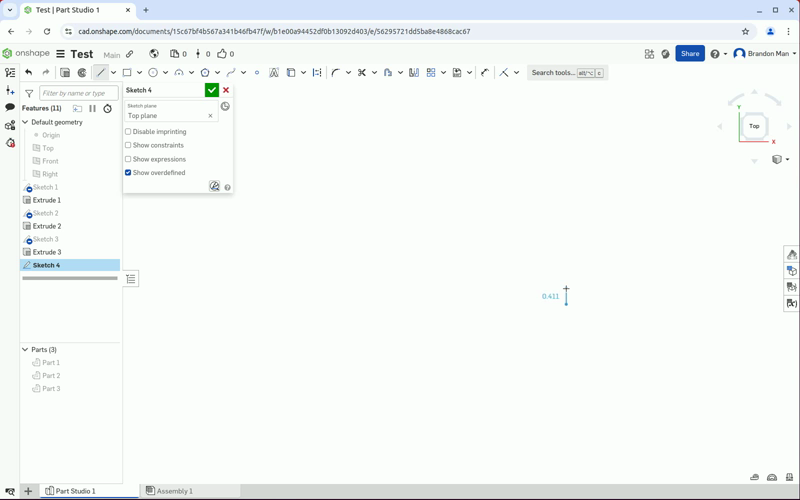
scroll(6)
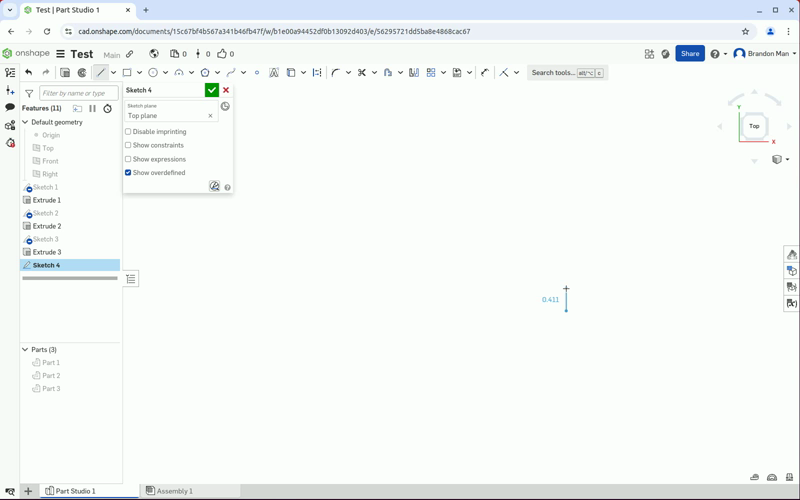
click(566, 288)
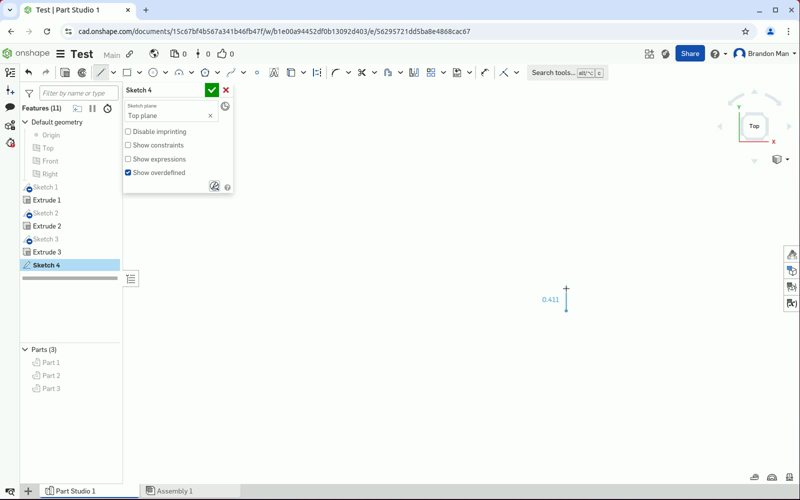
scroll(-6)
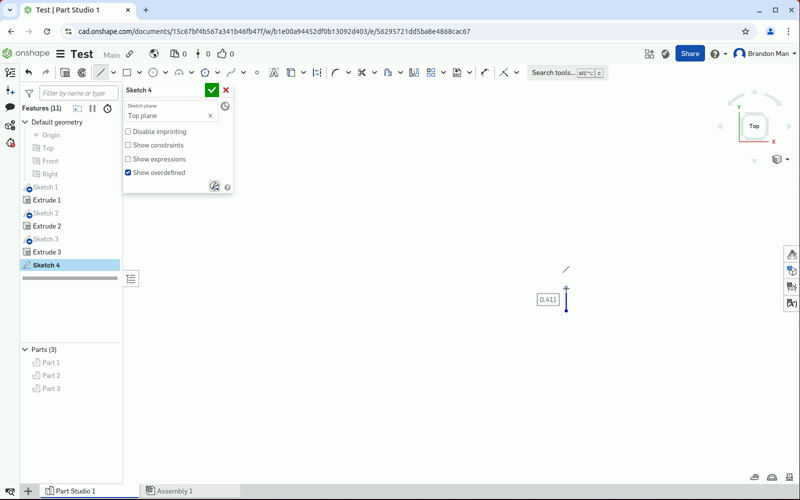
scroll(-6)
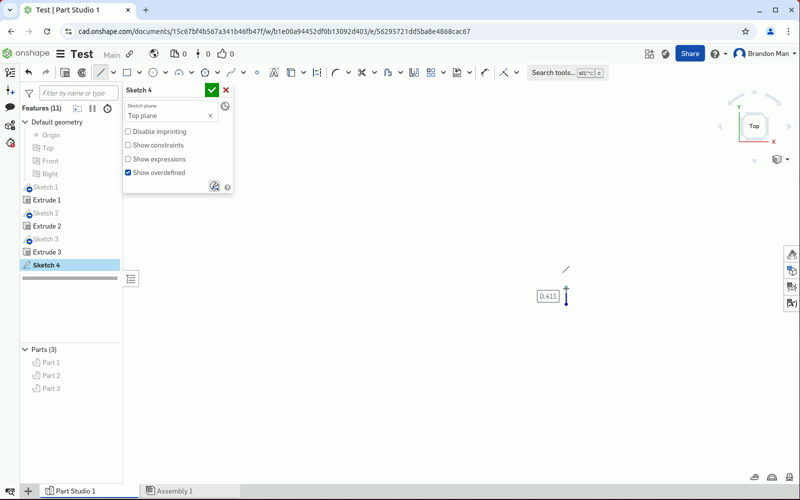
scroll(-6)
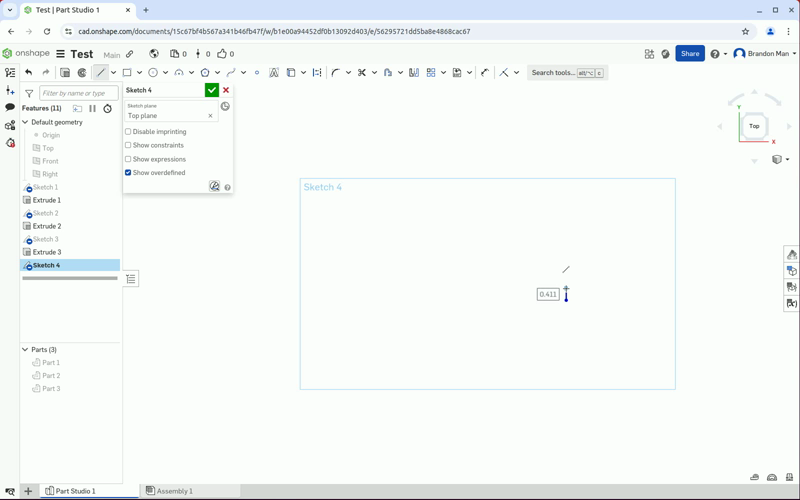
scroll(-6)
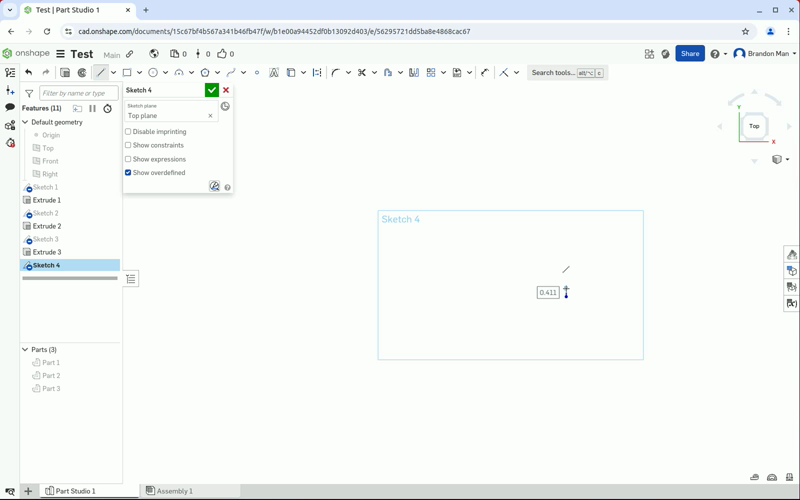
scroll(-6)
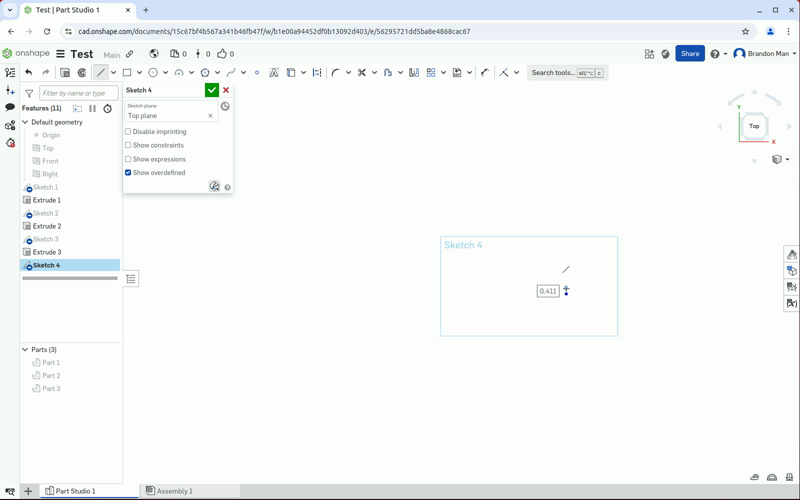
scroll(-6)
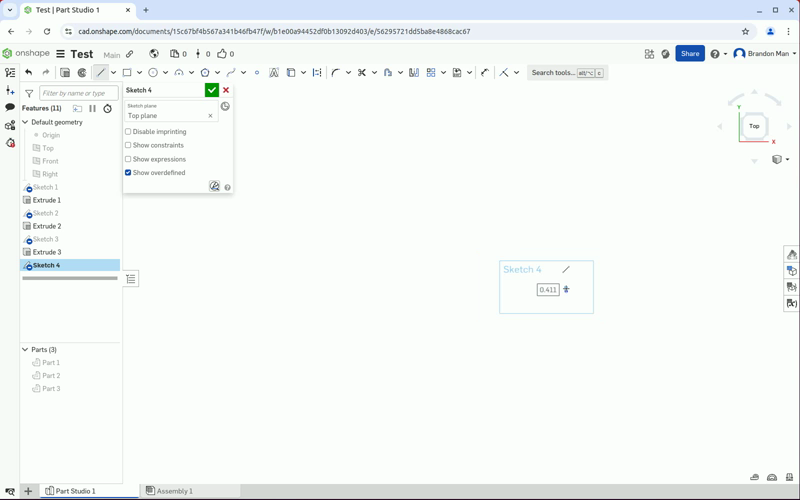
scroll(-6)
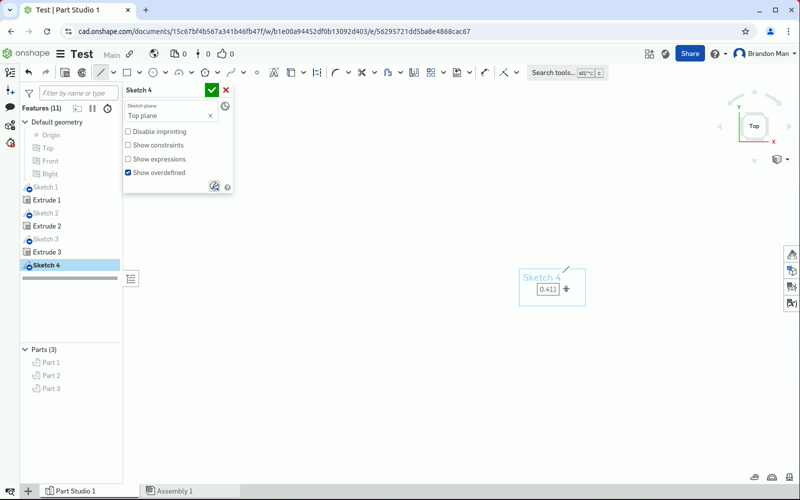
key_up(shift)
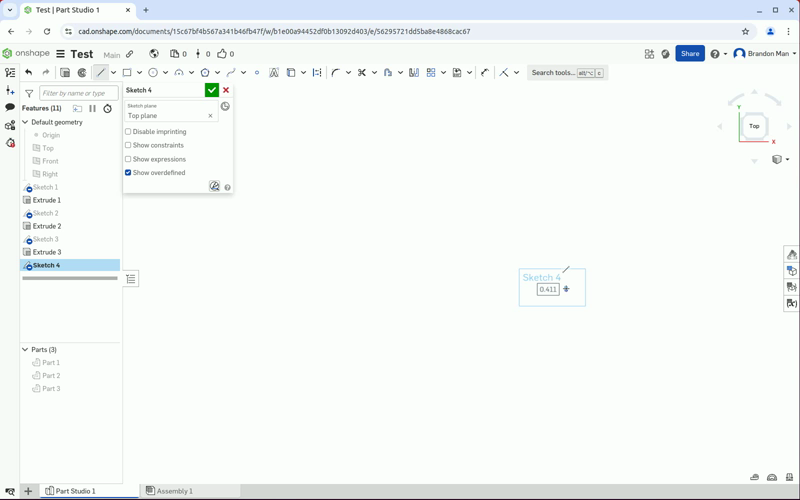
key(esc)
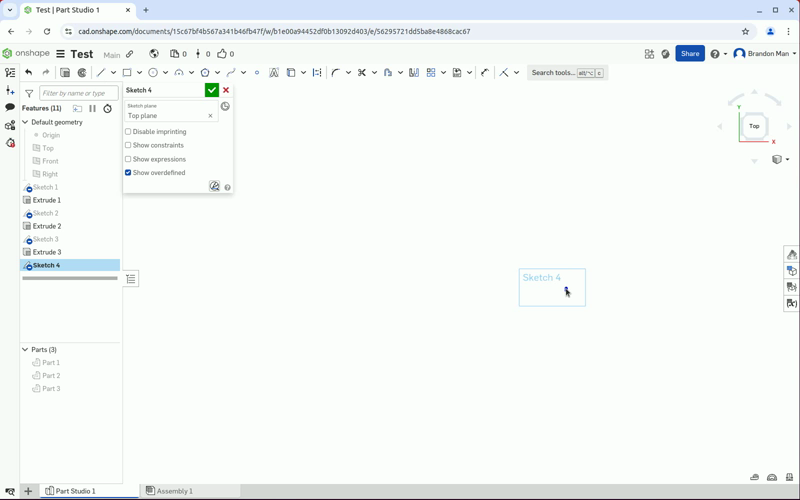
key(a)
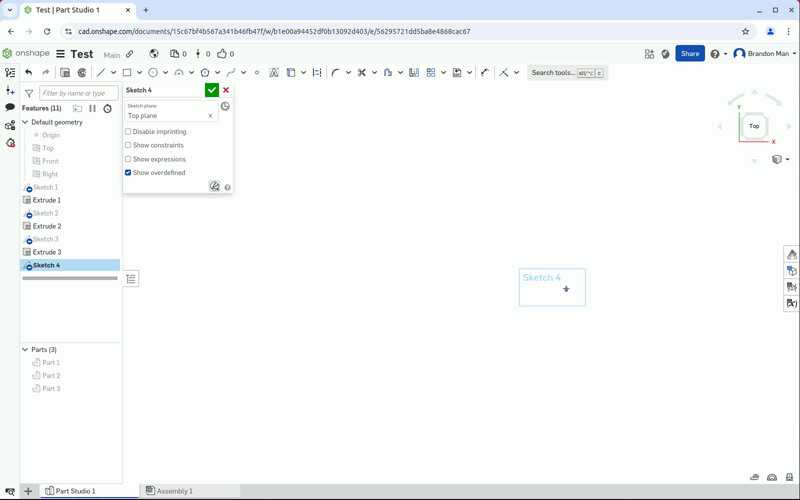
mouse_move(566, 288)
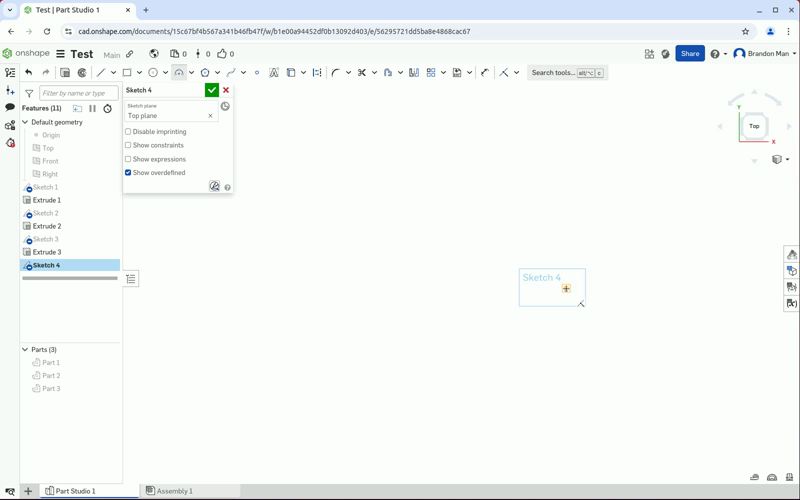
scroll(6)
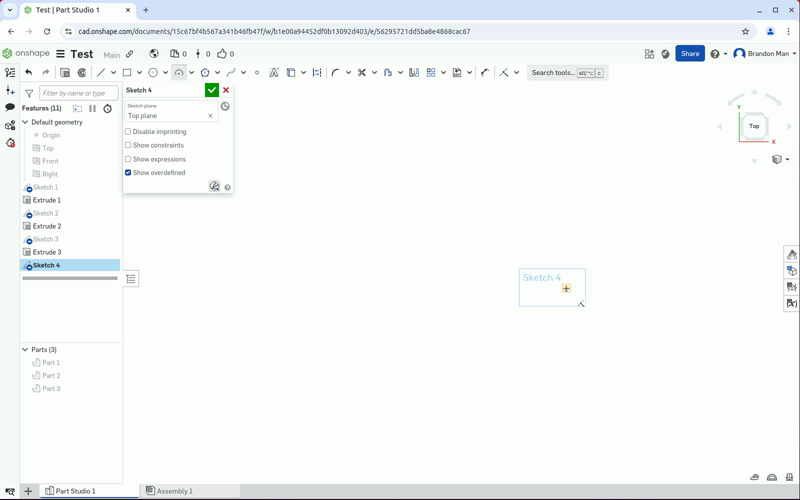
scroll(6)
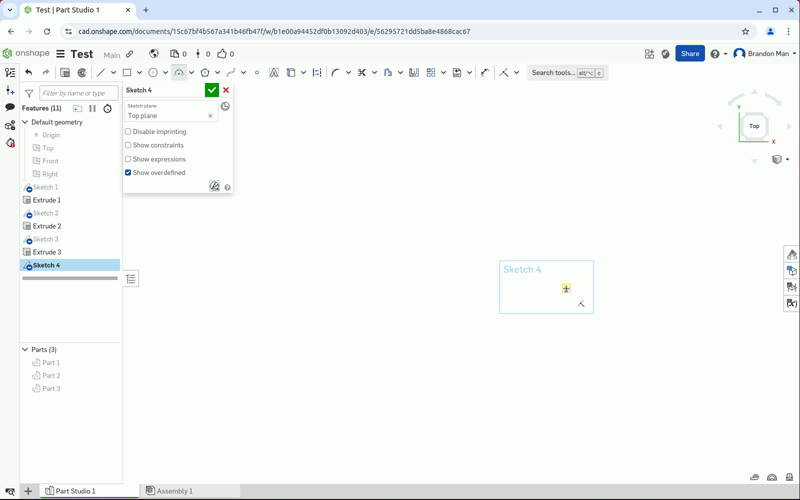
scroll(6)
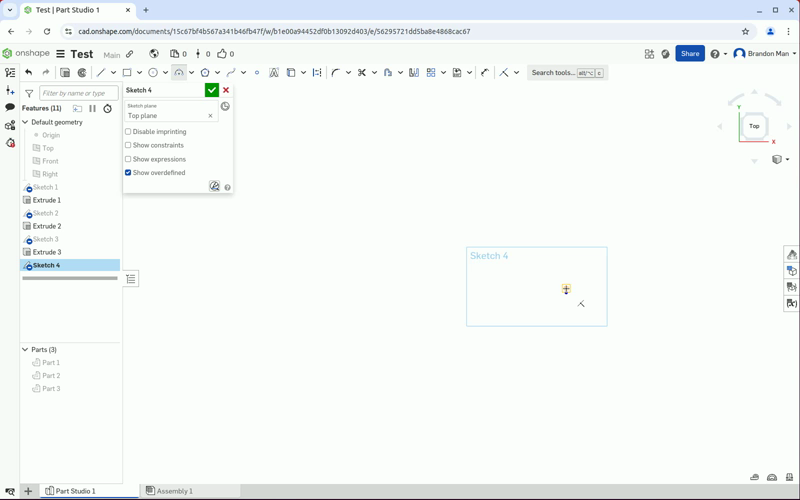
scroll(6)
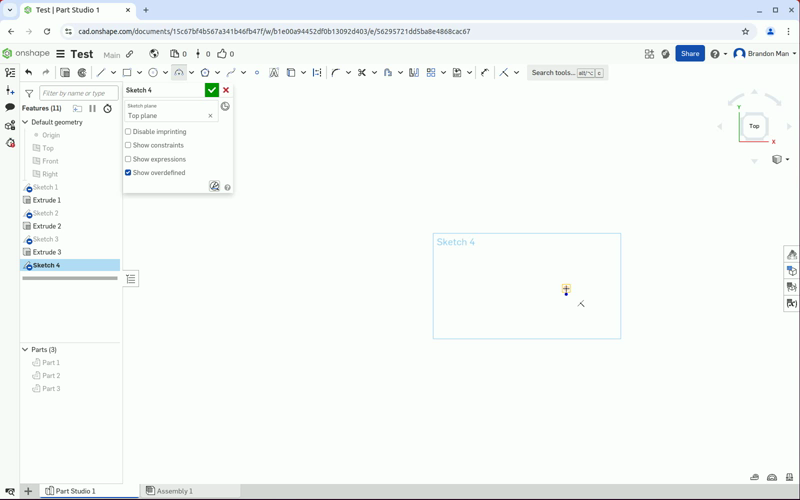
scroll(6)
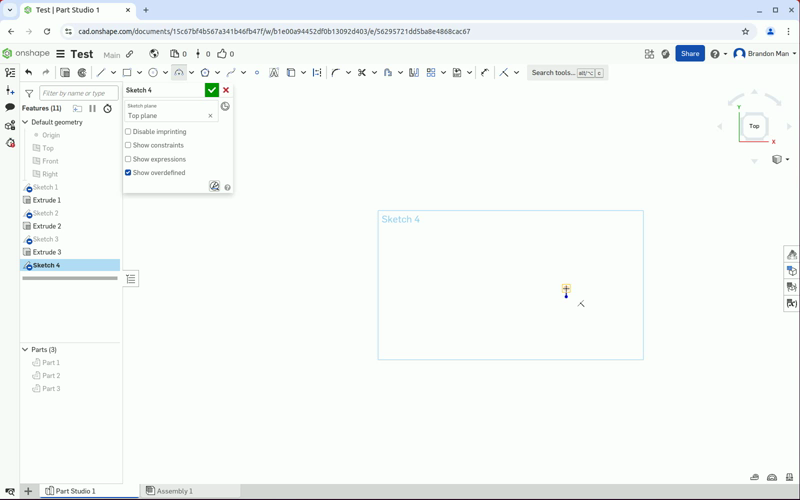
scroll(6)
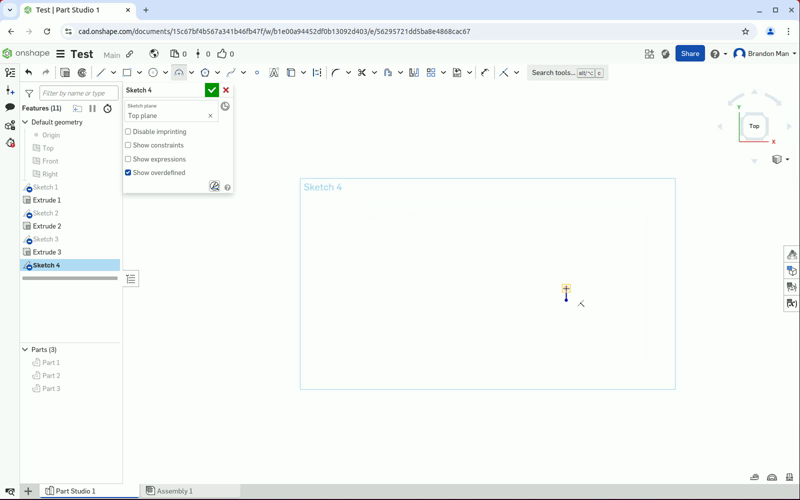
scroll(6)
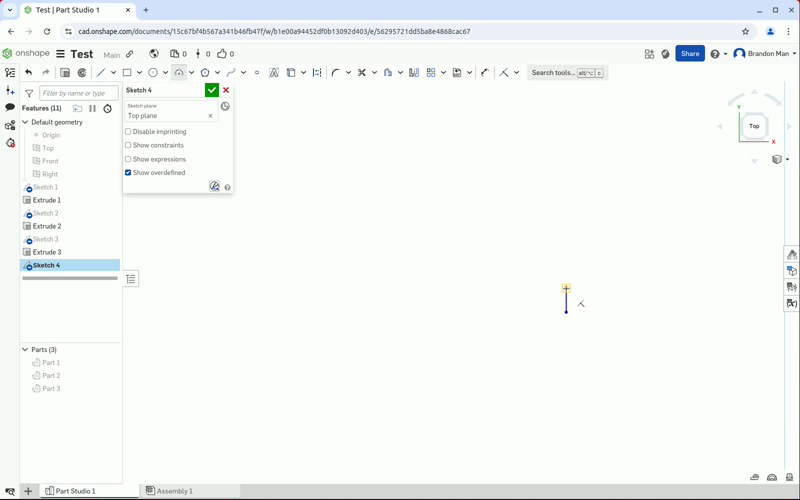
click(566, 288)
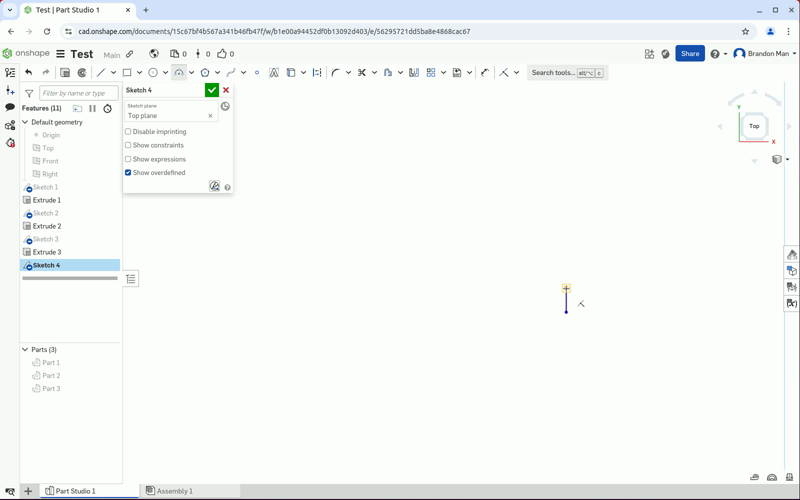
scroll(-6)
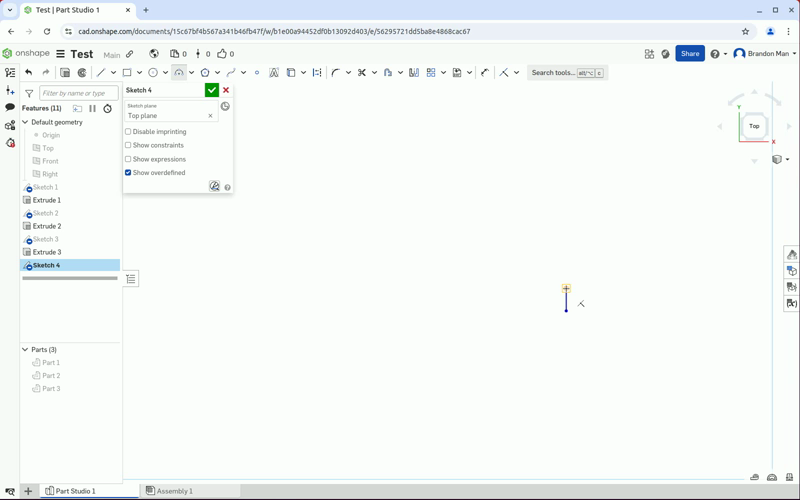
scroll(-6)
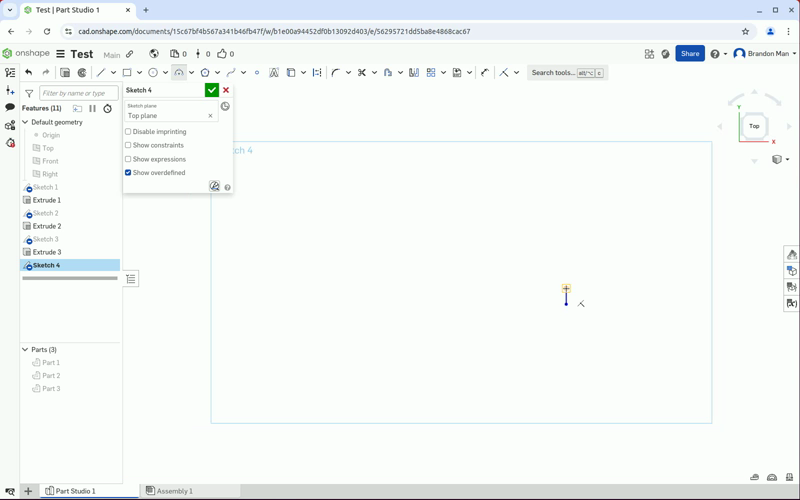
scroll(-6)
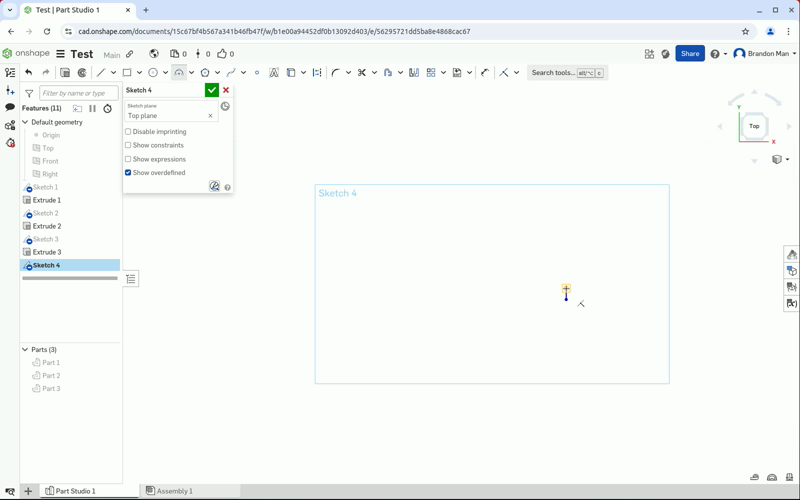
scroll(-6)
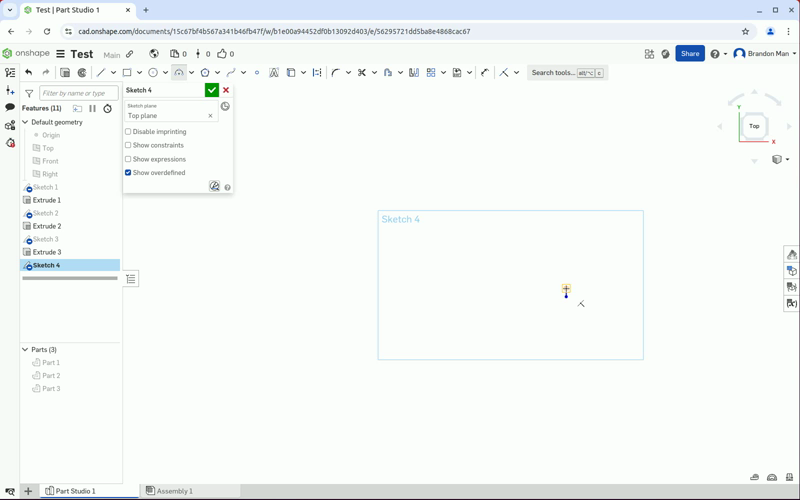
scroll(-6)
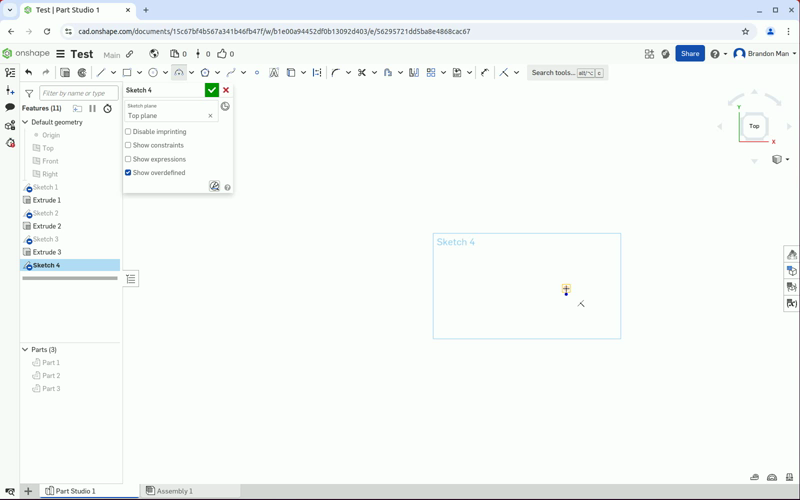
scroll(-6)
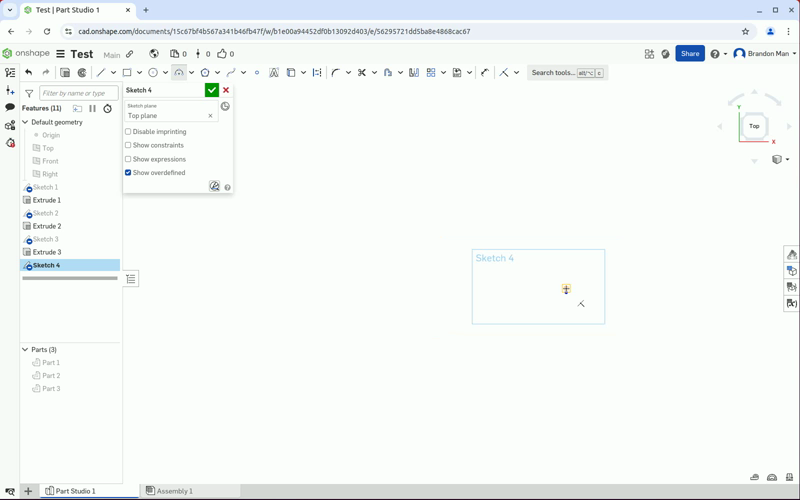
scroll(-6)
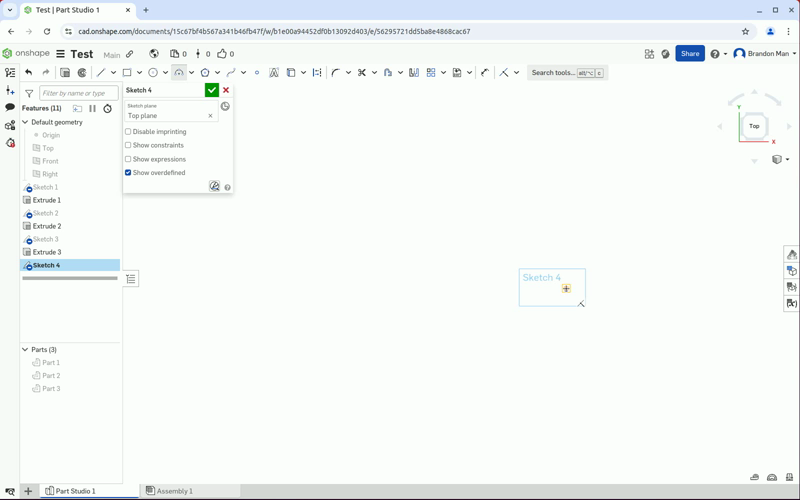
key_down(shift)
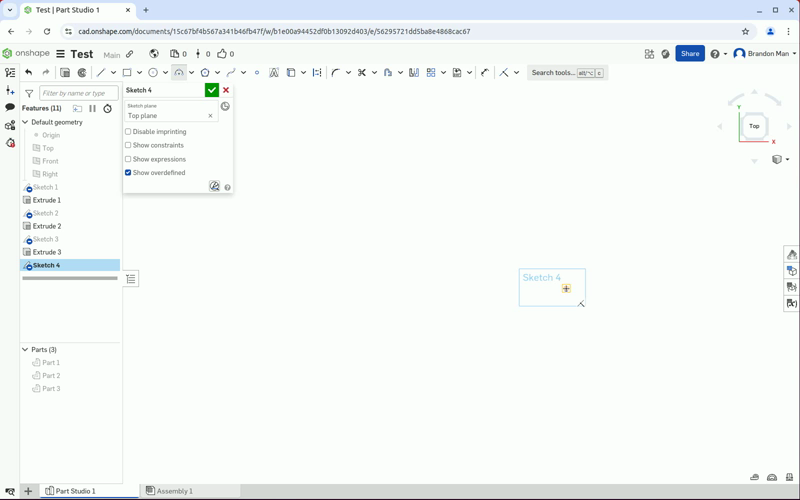
mouse_move(566, 275)
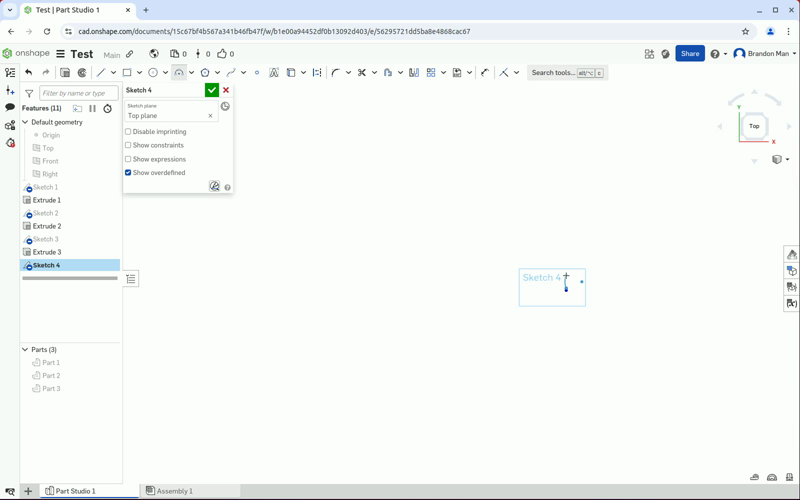
click(566, 275)
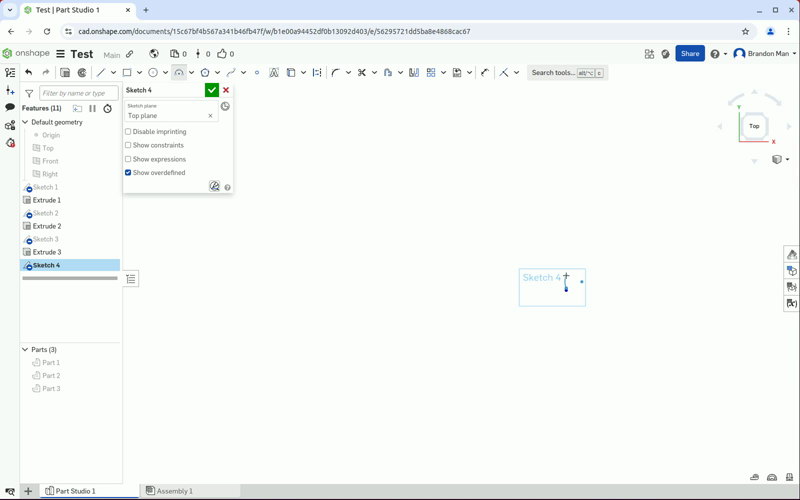
mouse_move(559, 281)
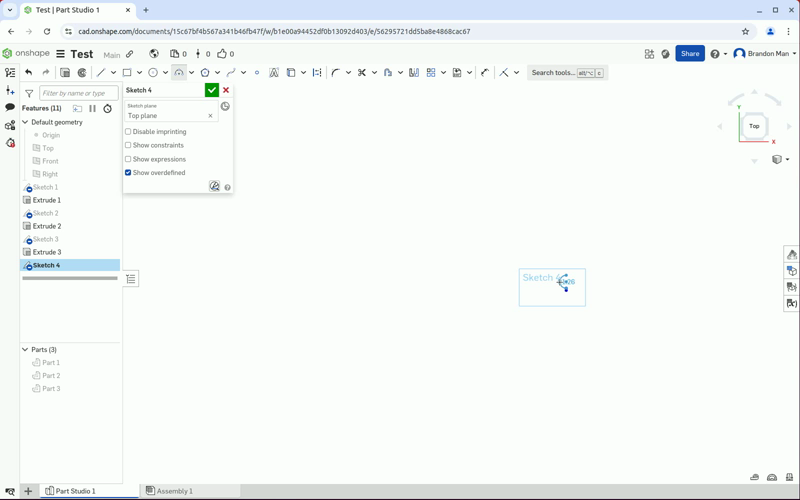
click(559, 281)
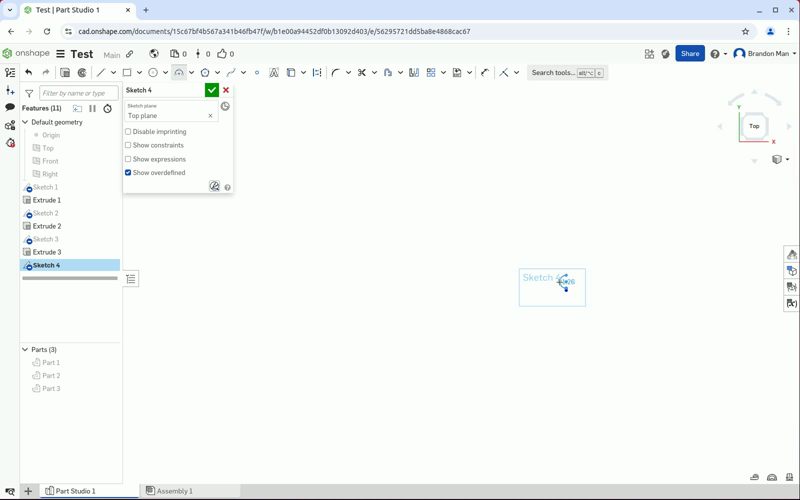
key_up(shift)
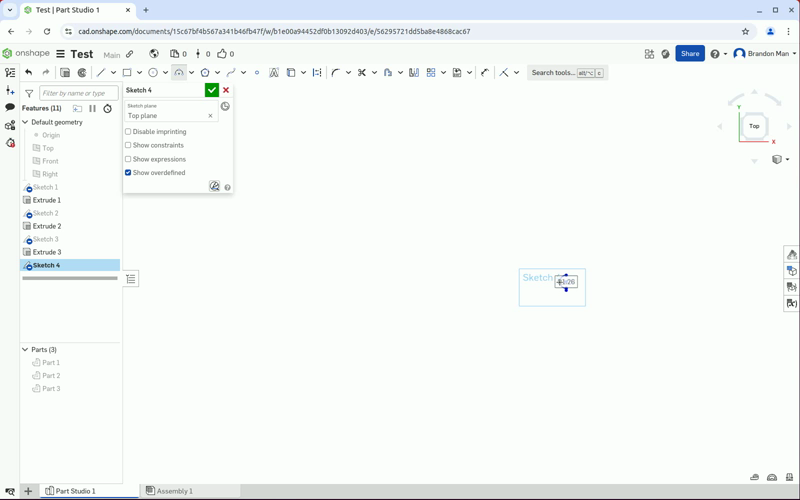
key(esc)
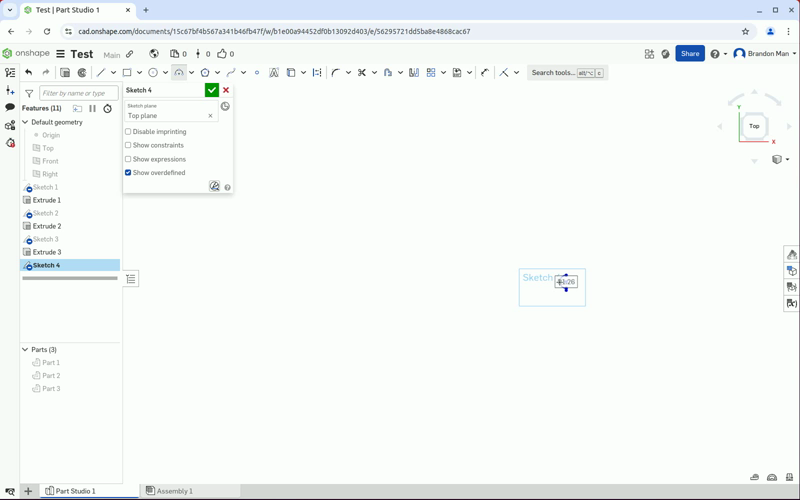
key(l)
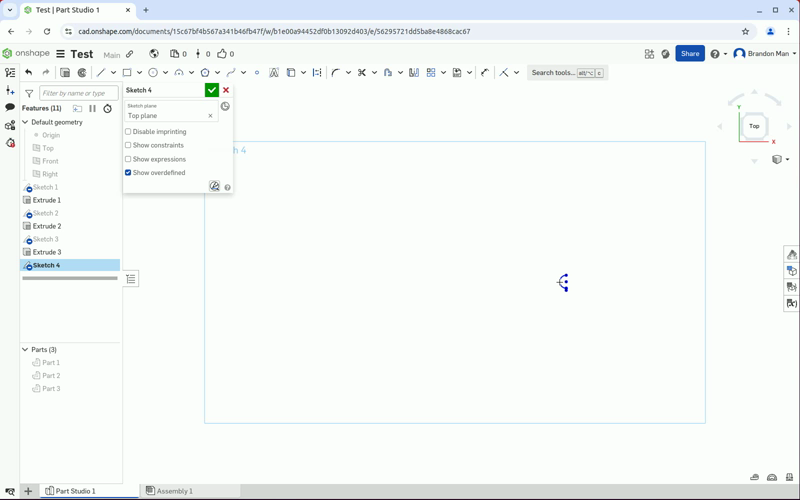
mouse_move(566, 275)
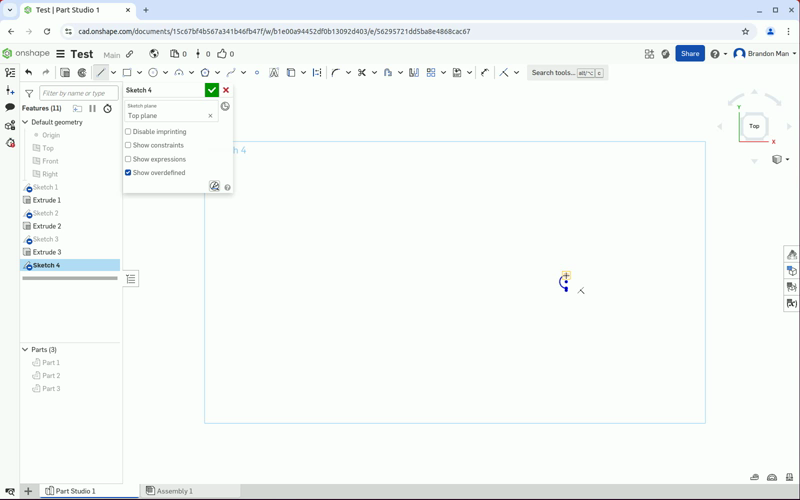
click(566, 275)
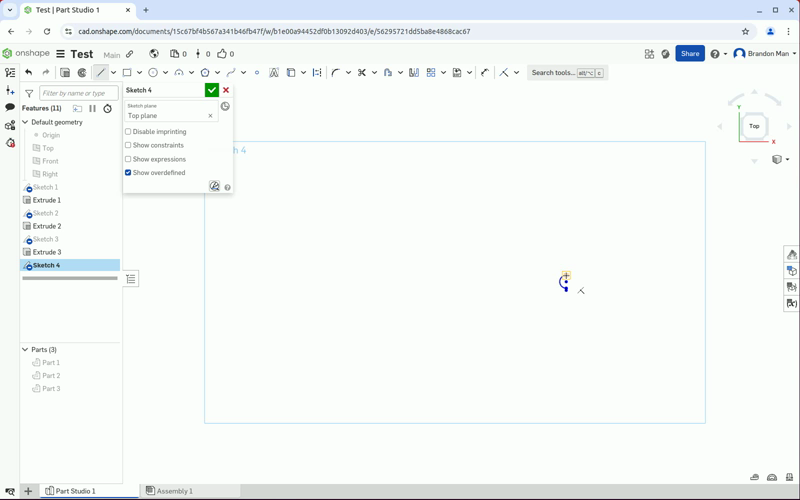
key_down(shift)
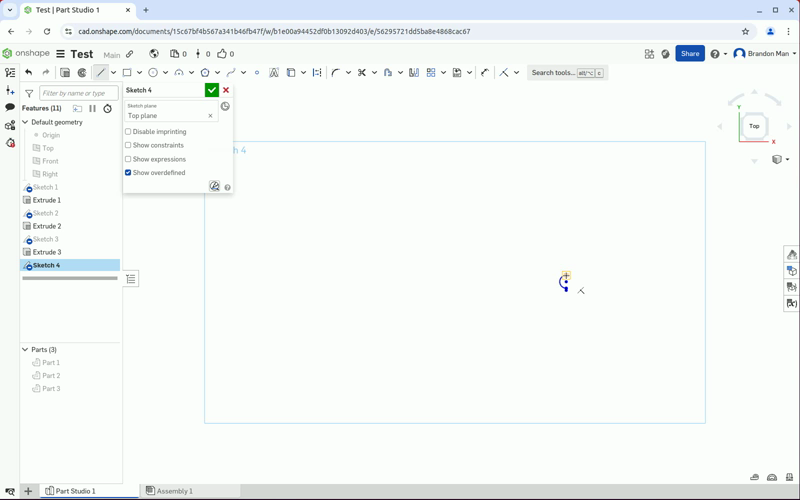
mouse_move(589, 275)
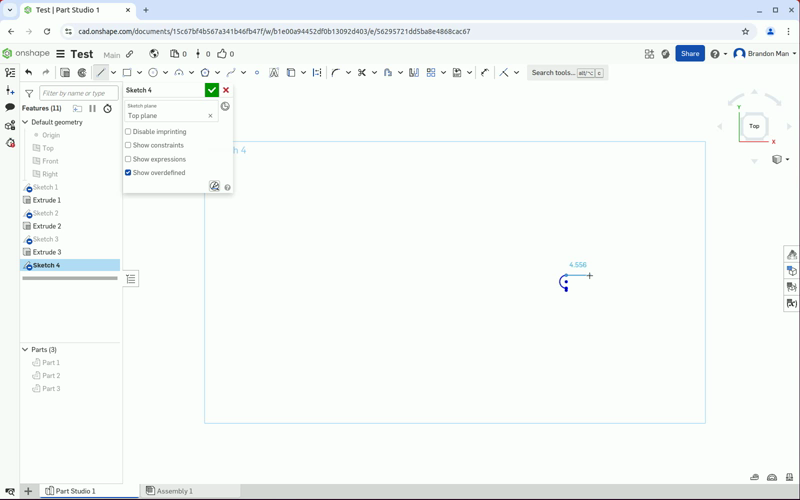
mouse_move(566, 273)
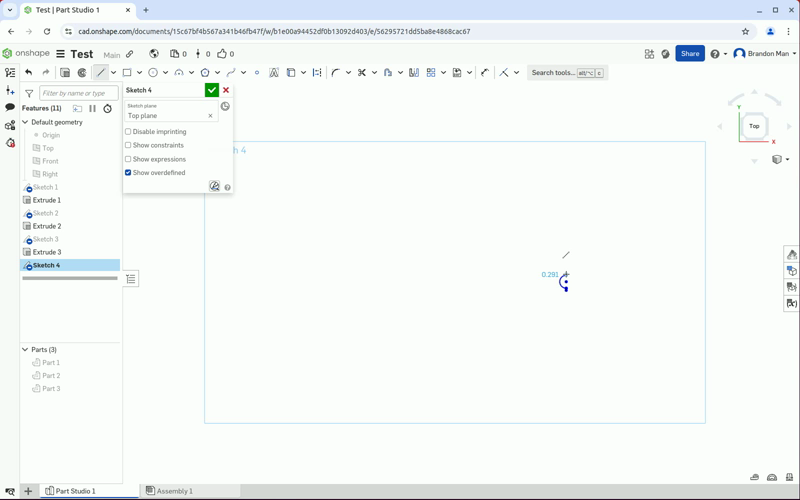
scroll(6)
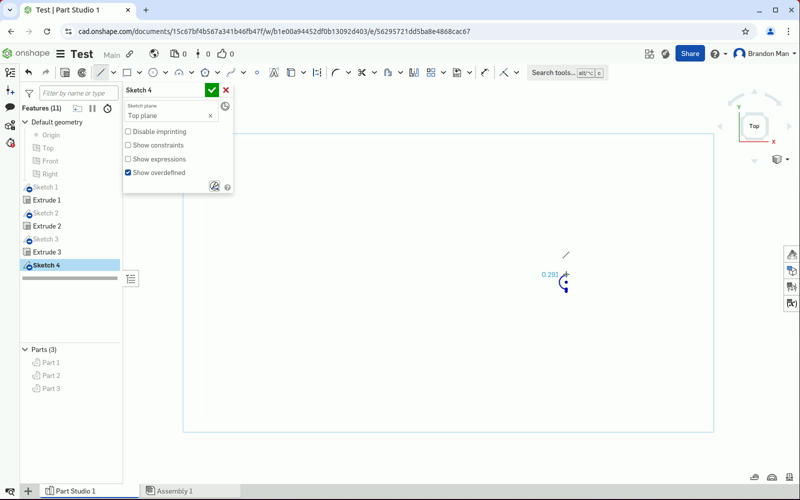
scroll(6)
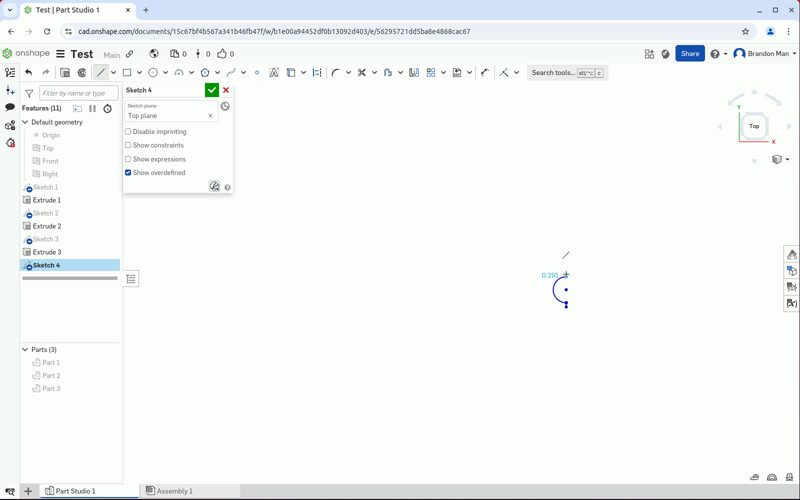
scroll(6)
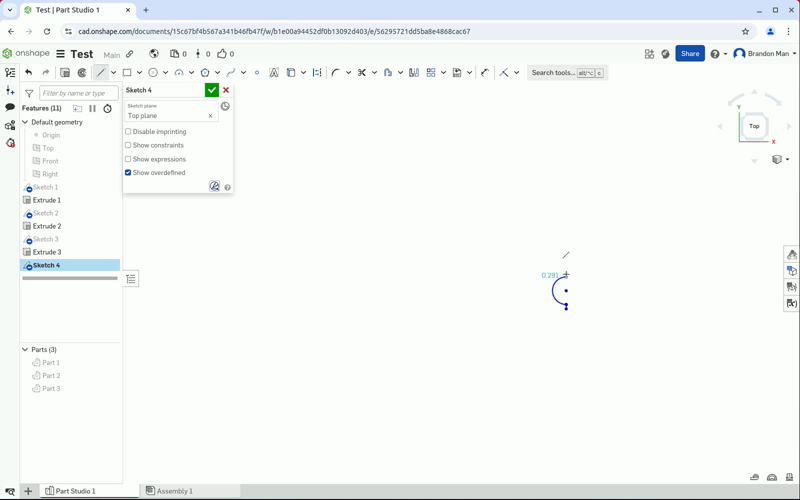
scroll(6)
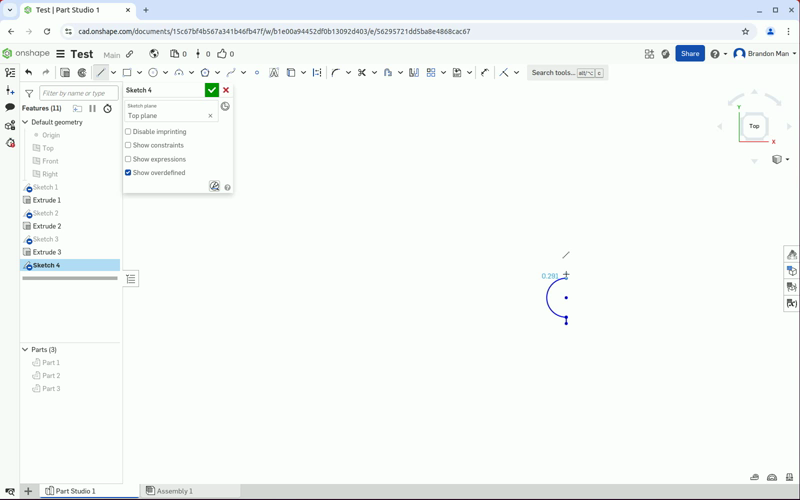
scroll(6)
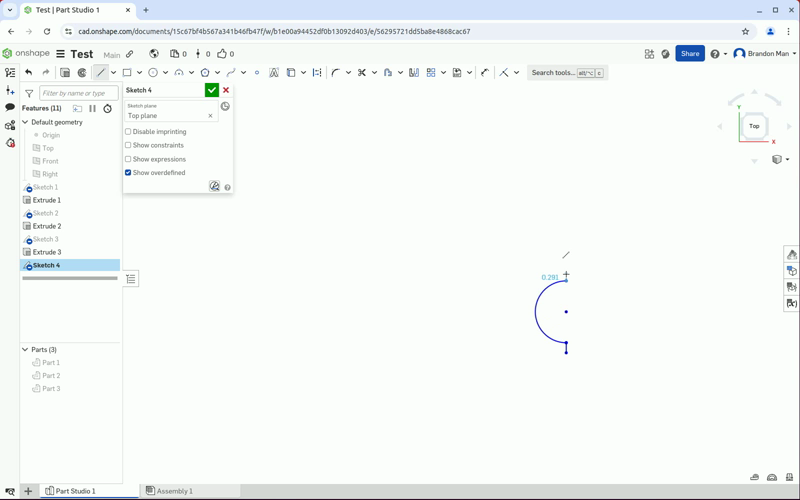
scroll(6)
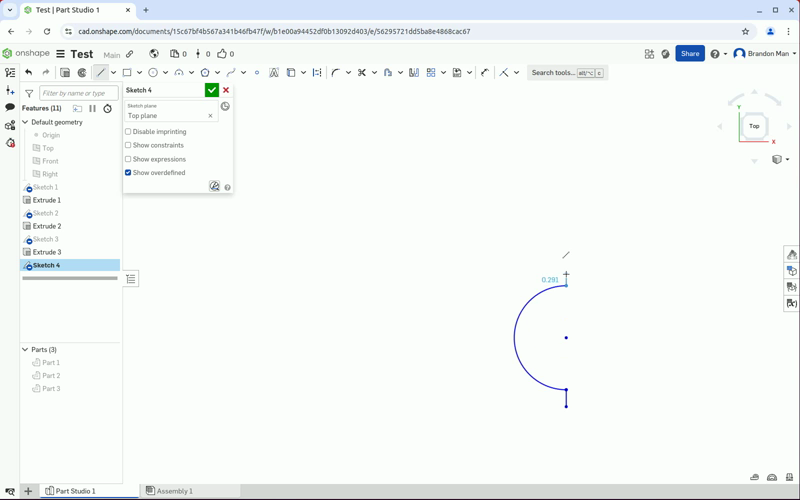
scroll(6)
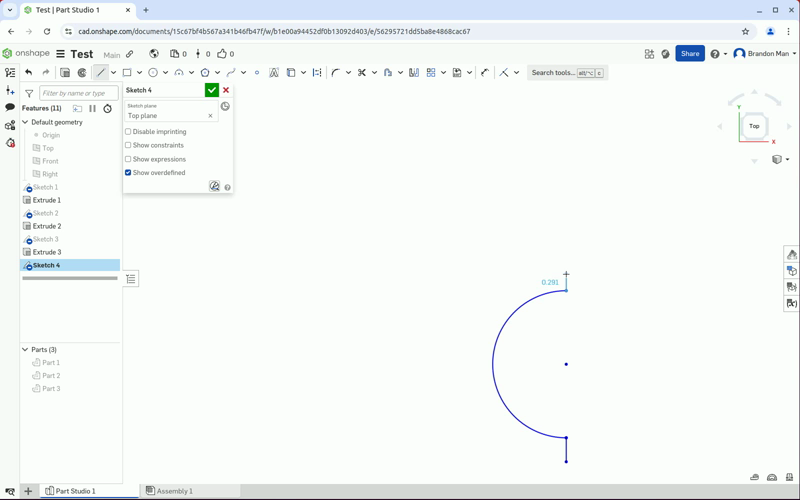
click(566, 273)
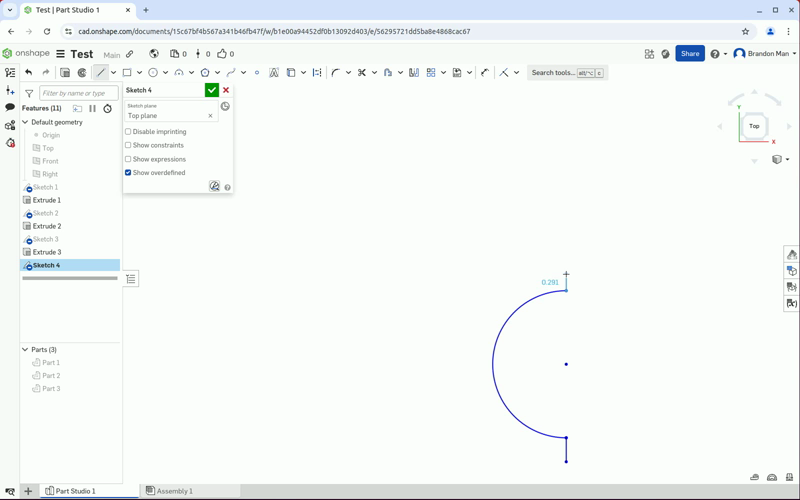
scroll(-6)
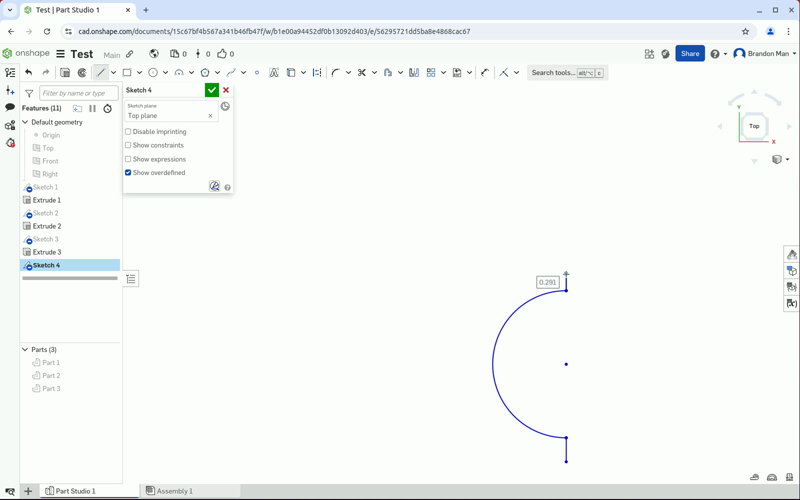
scroll(-6)
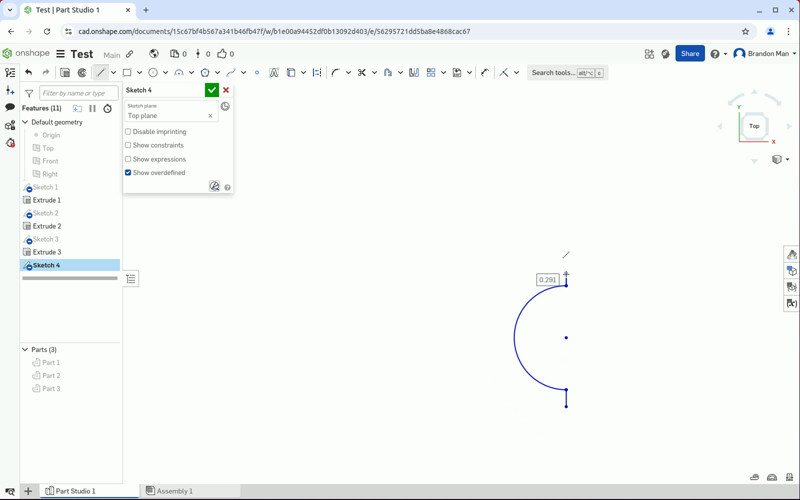
scroll(-6)
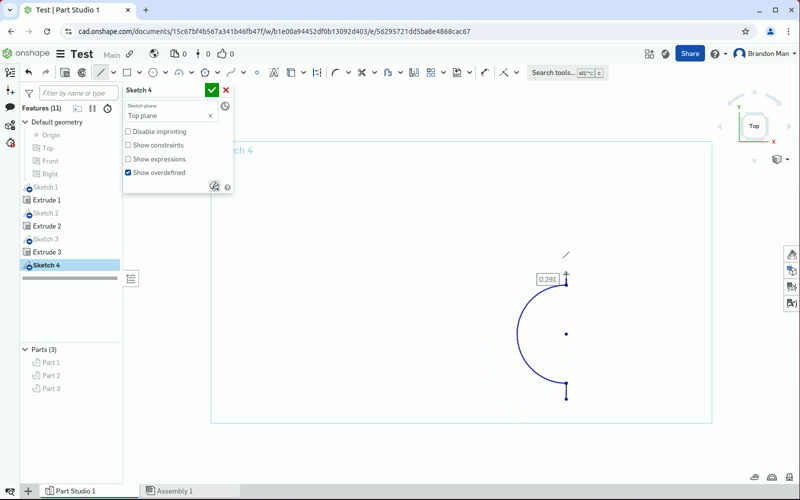
scroll(-6)
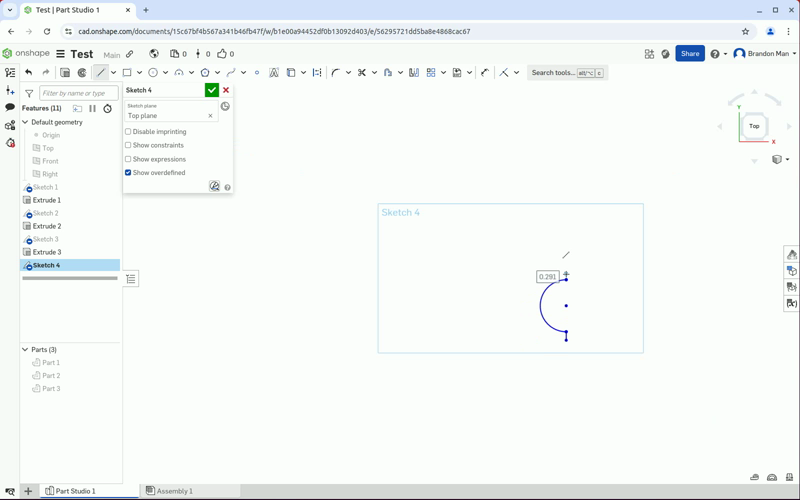
scroll(-6)
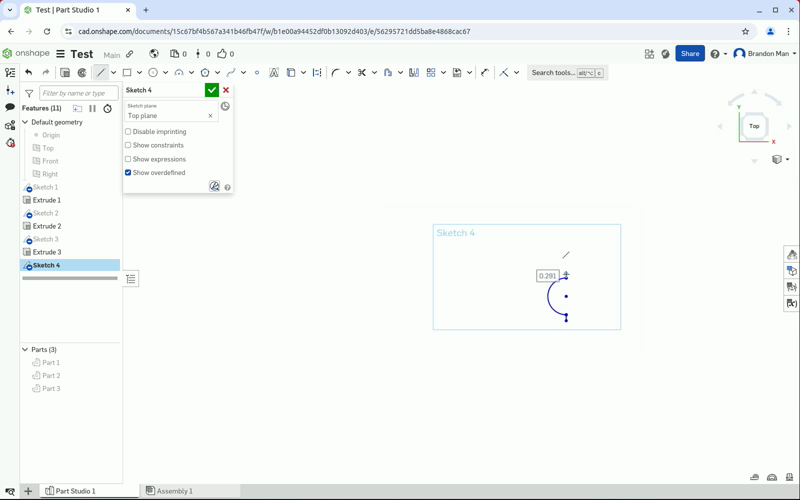
scroll(-6)
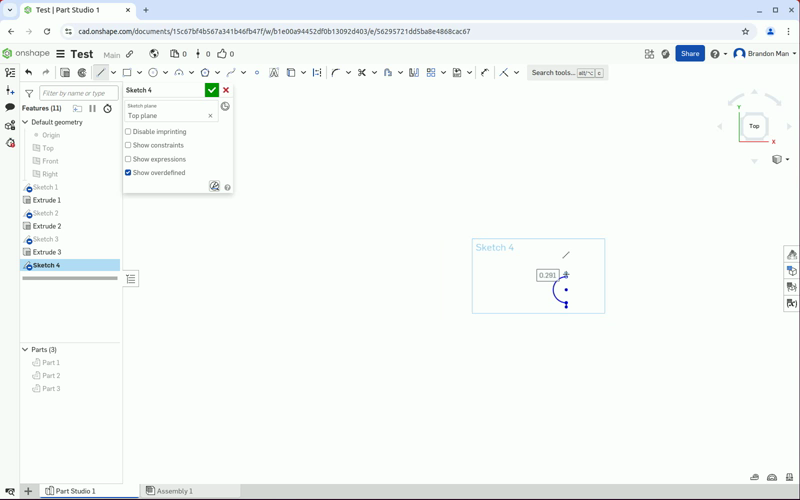
scroll(-6)
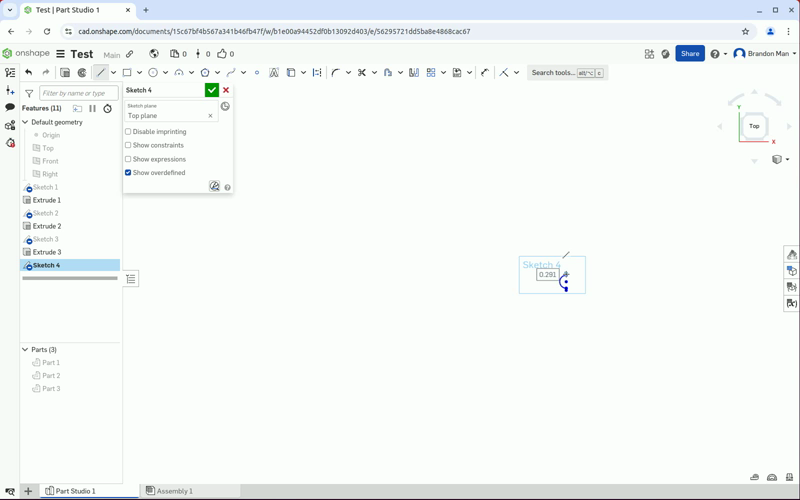
key_up(shift)
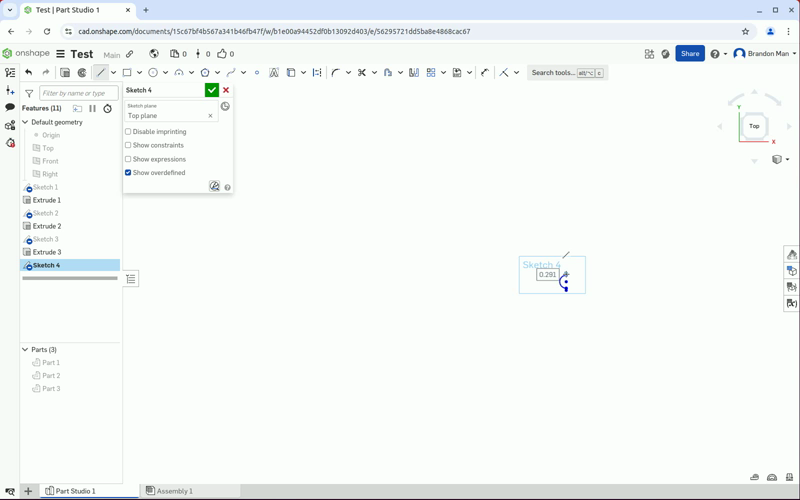
key(esc)
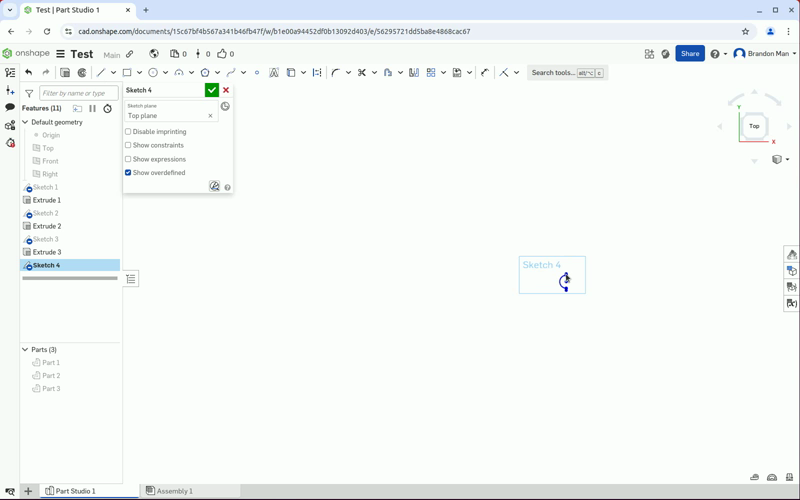
key(a)
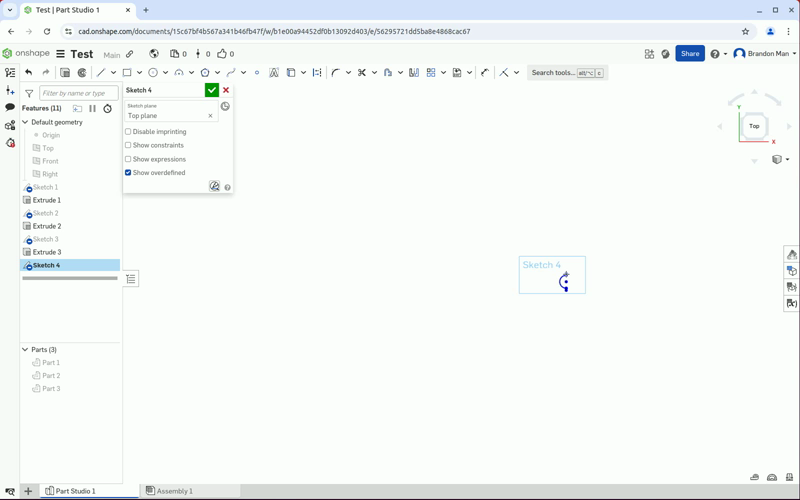
mouse_move(566, 273)
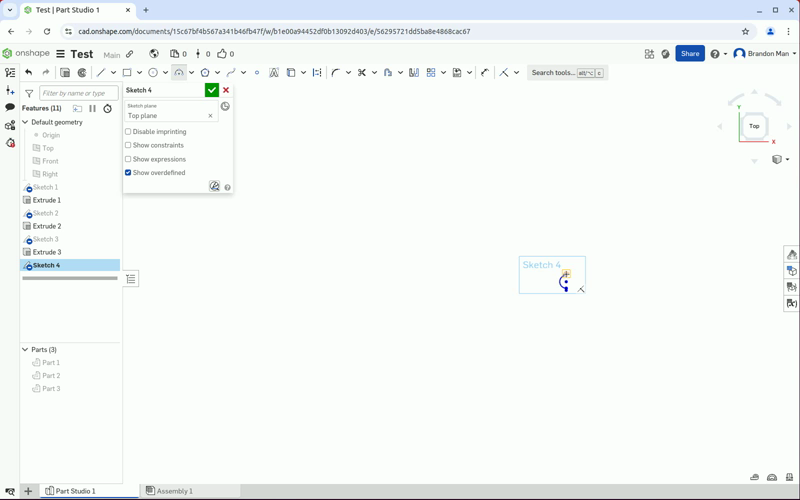
scroll(6)
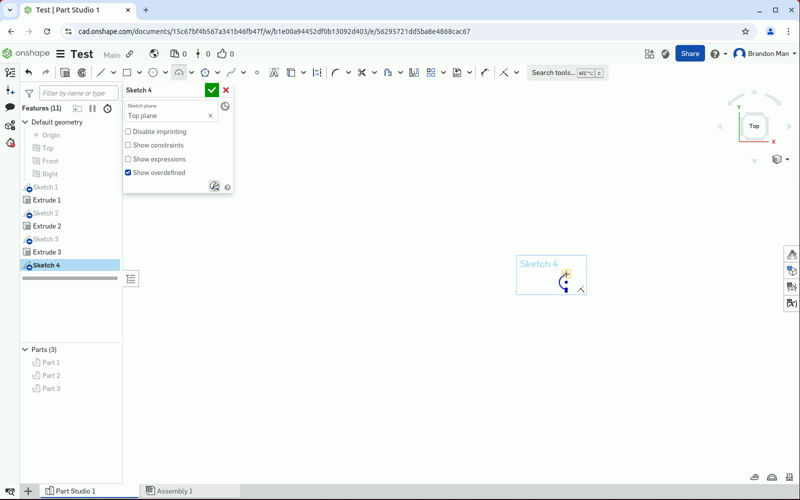
scroll(6)
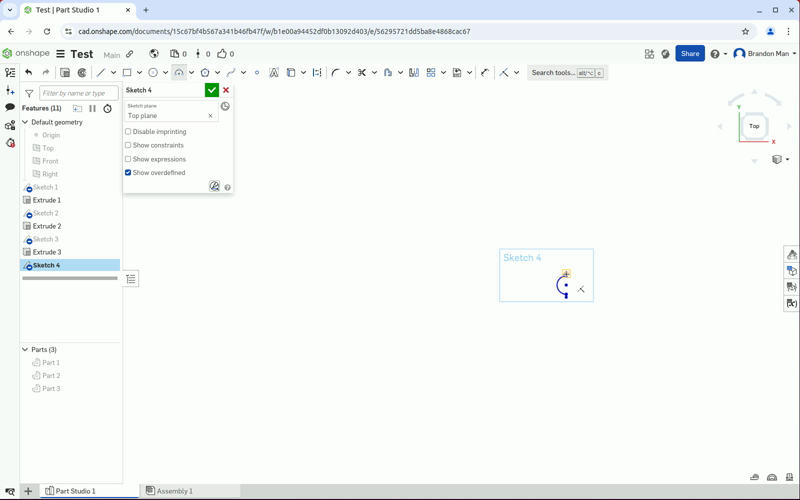
scroll(6)
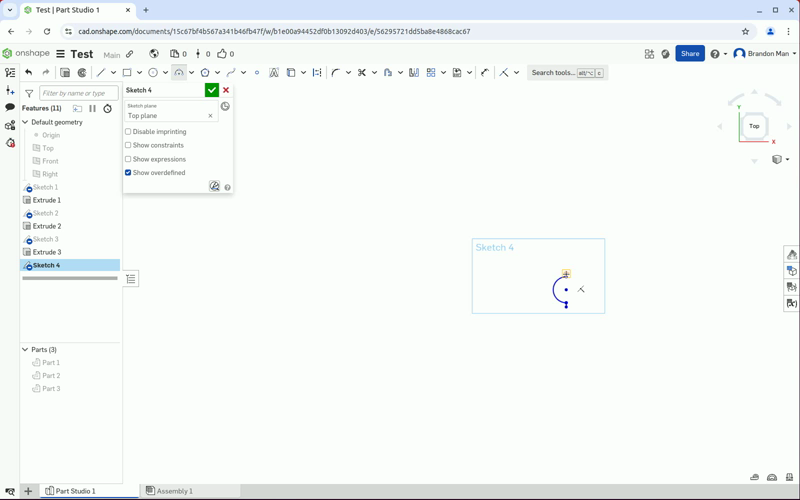
scroll(6)
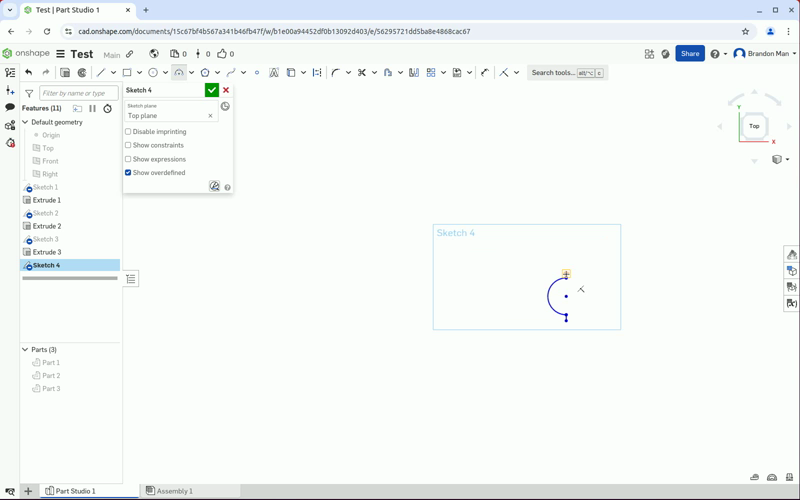
scroll(6)
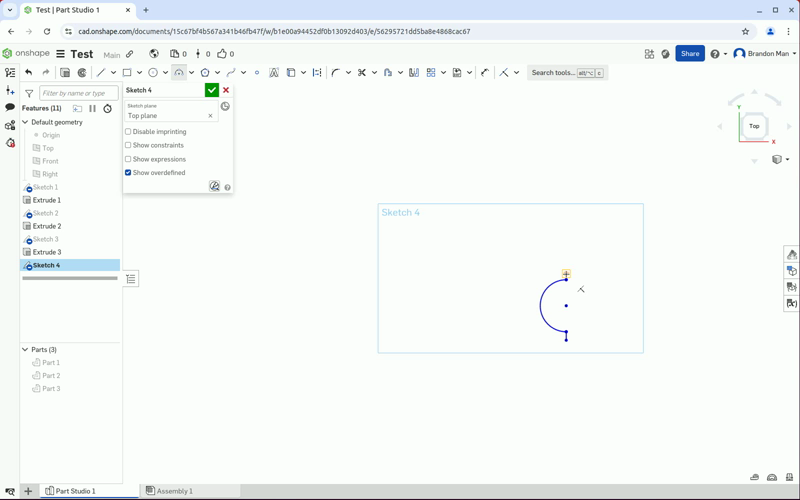
scroll(6)
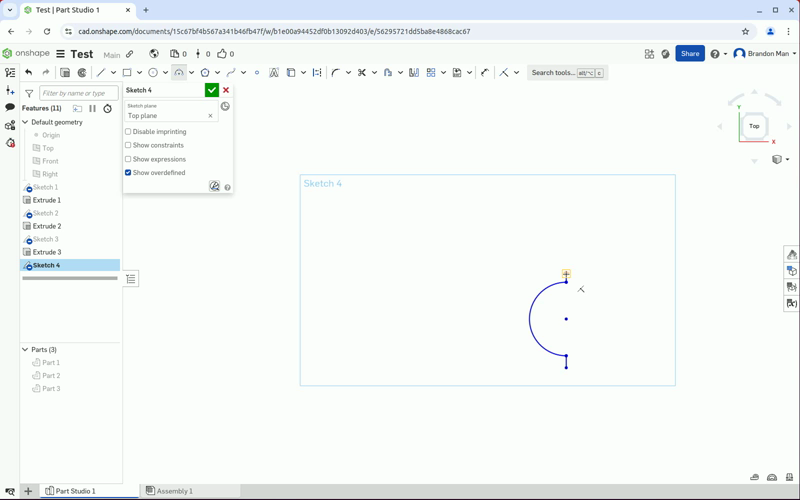
scroll(6)
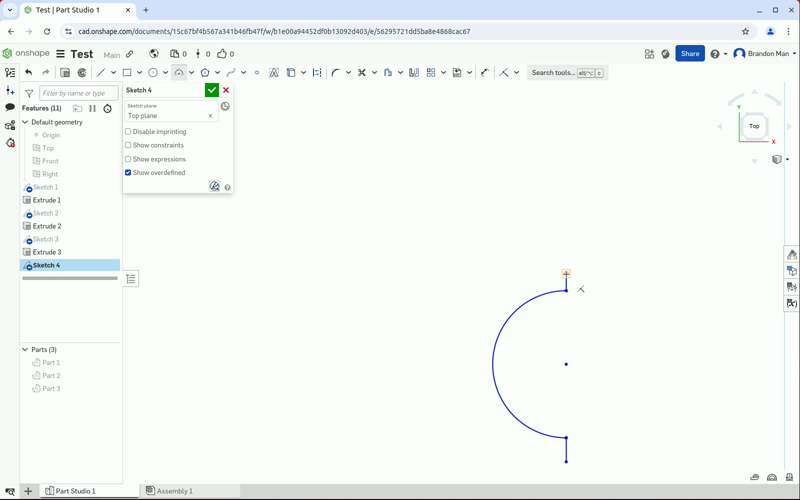
click(566, 273)
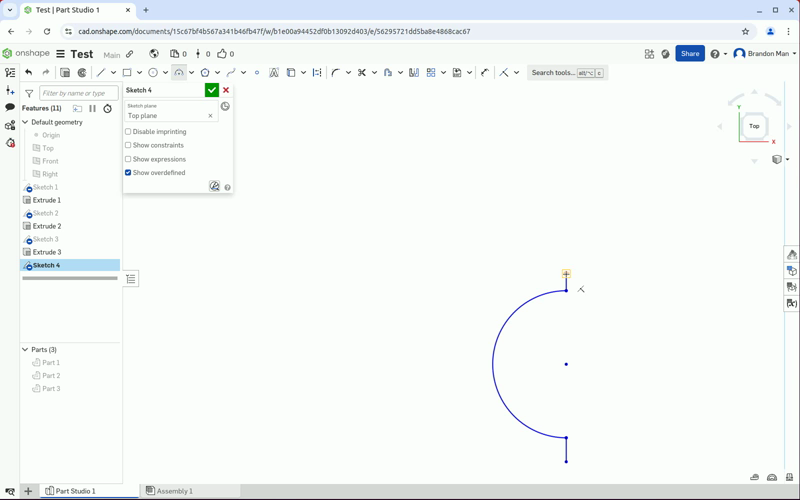
scroll(-6)
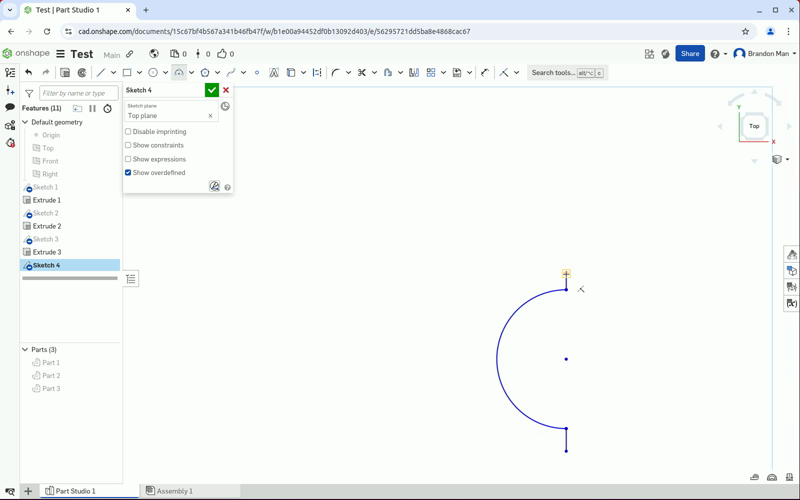
scroll(-6)
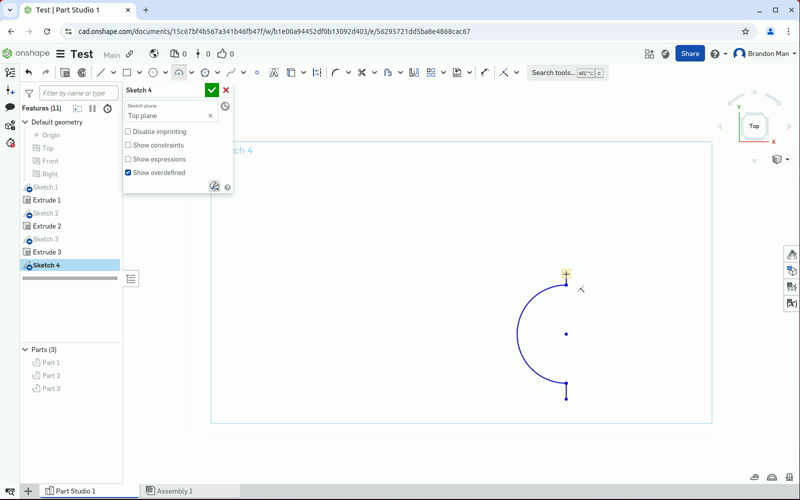
scroll(-6)
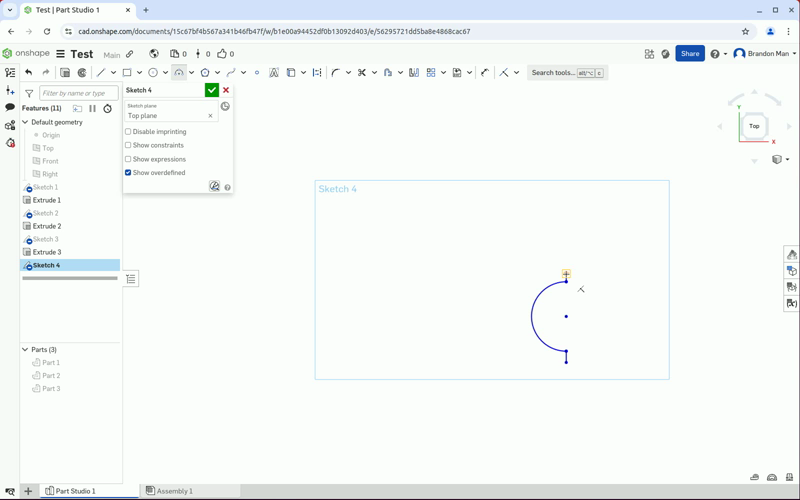
scroll(-6)
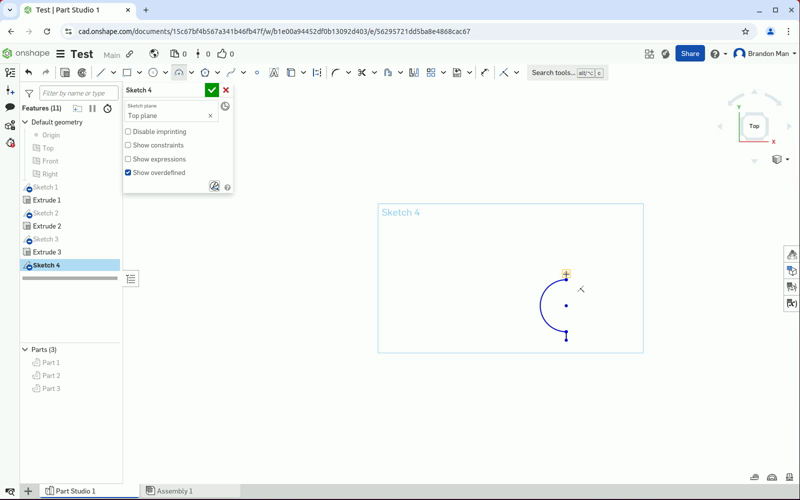
scroll(-6)
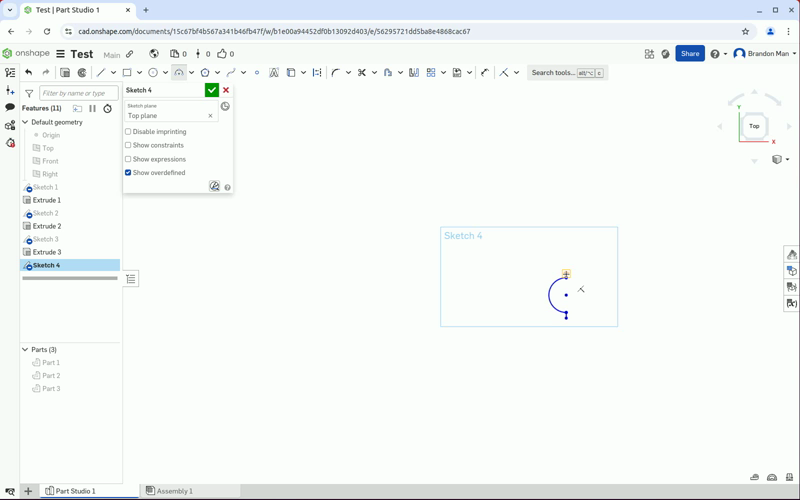
scroll(-6)
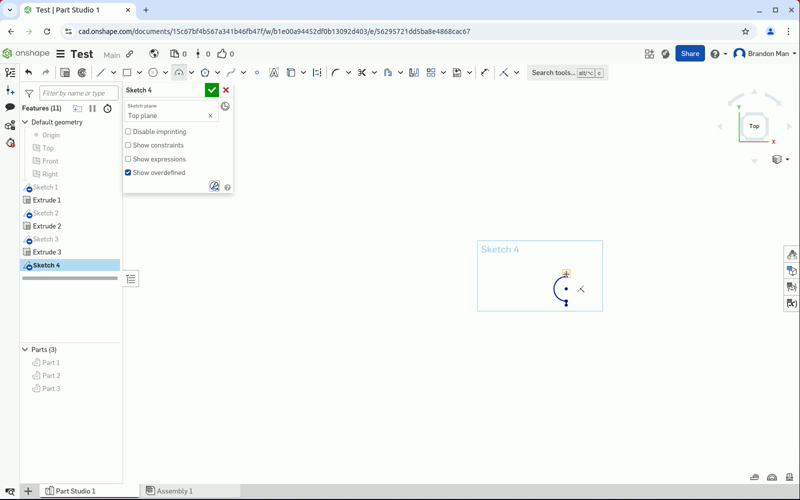
scroll(-6)
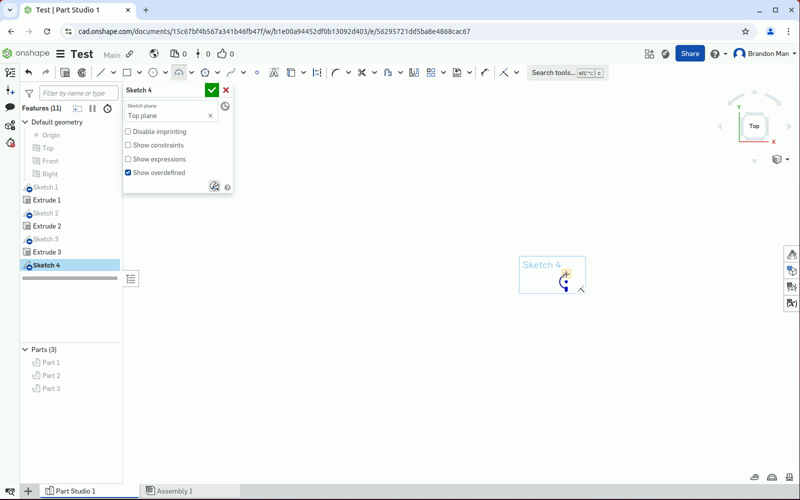
mouse_move(566, 290)
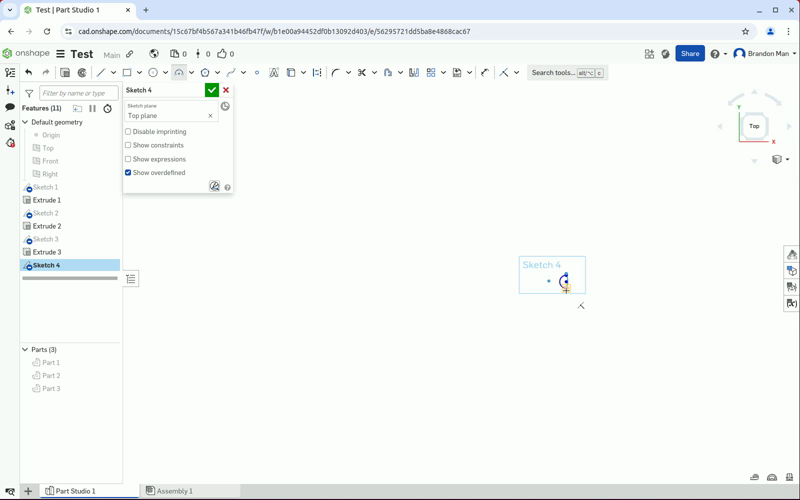
scroll(6)
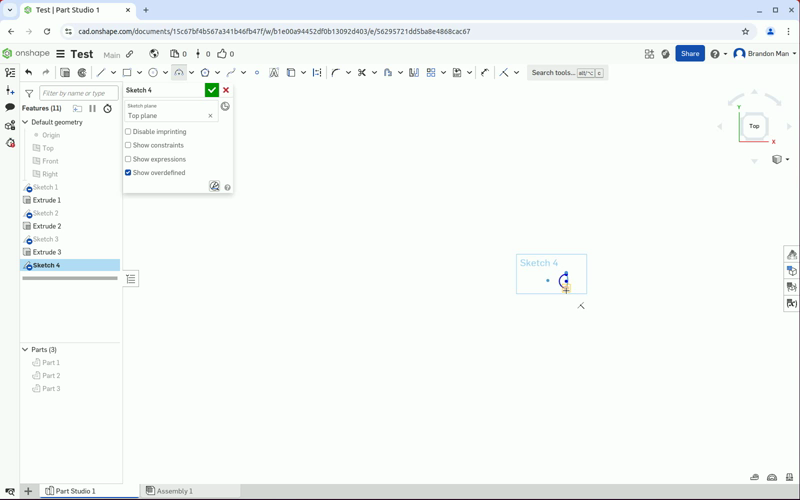
scroll(6)
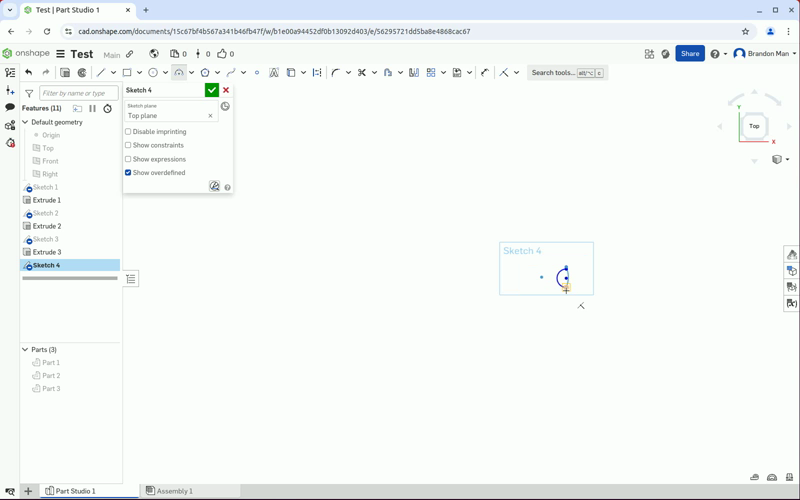
scroll(6)
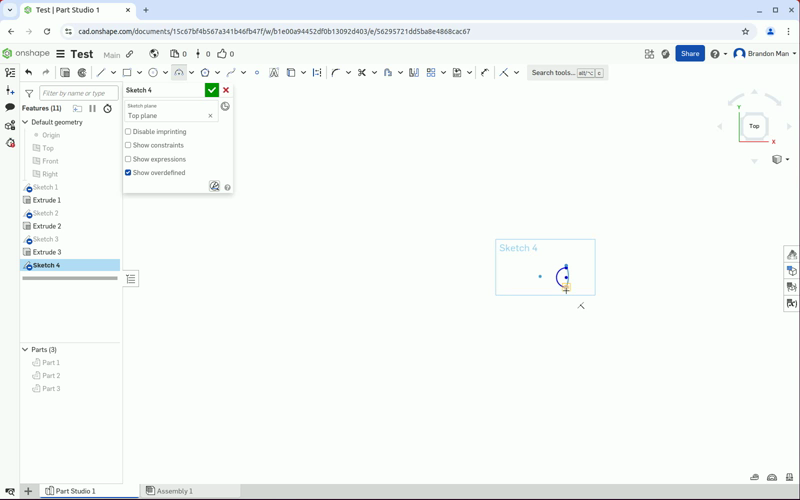
scroll(6)
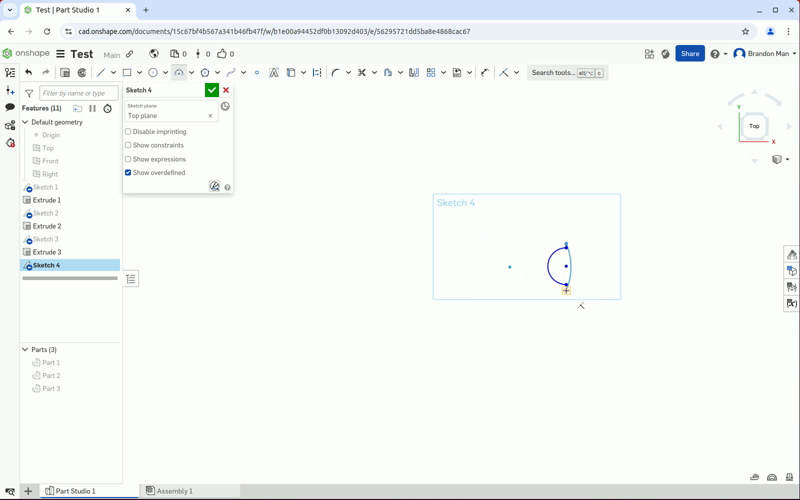
scroll(6)
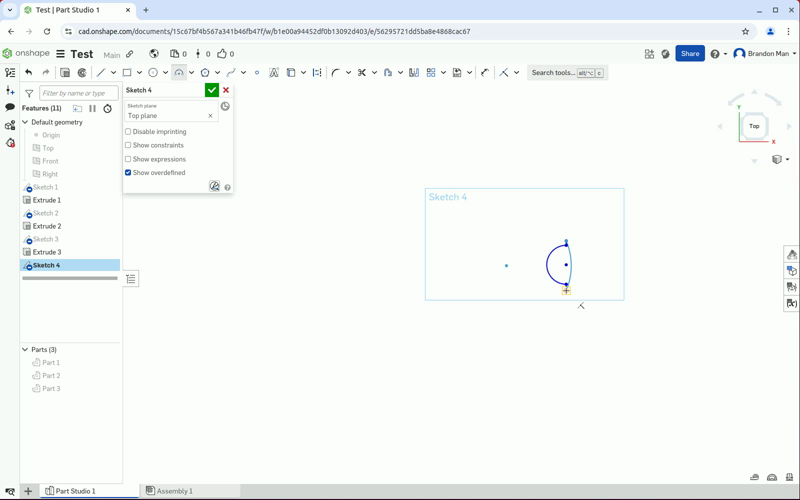
scroll(6)
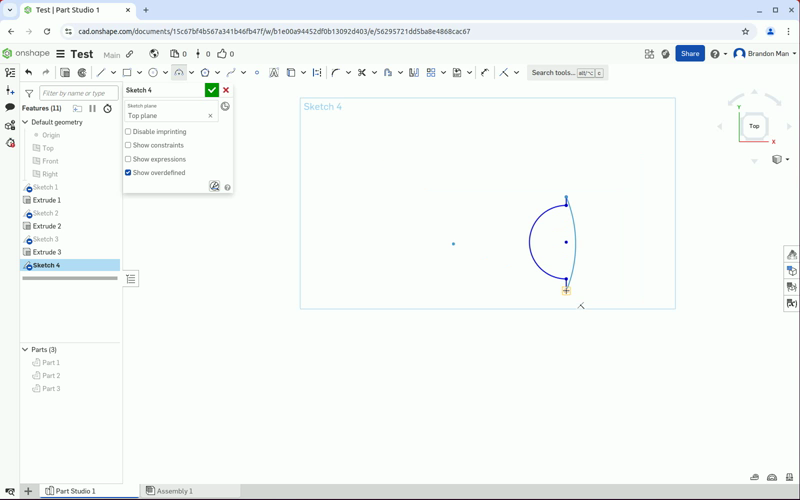
scroll(6)
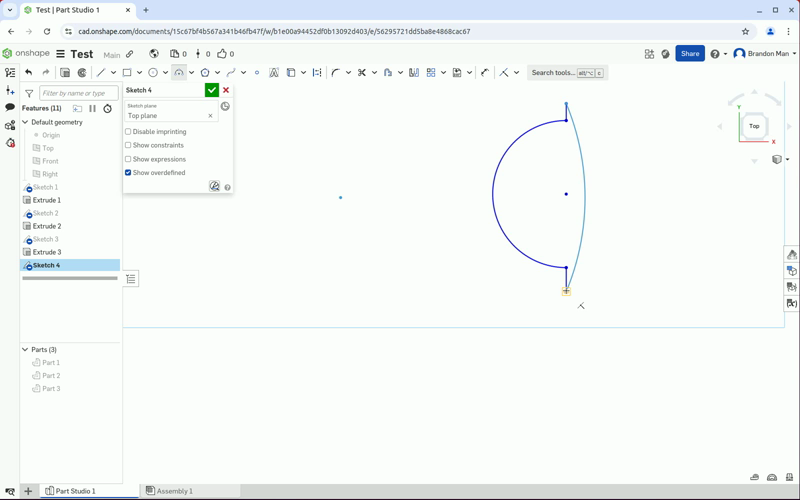
click(566, 290)
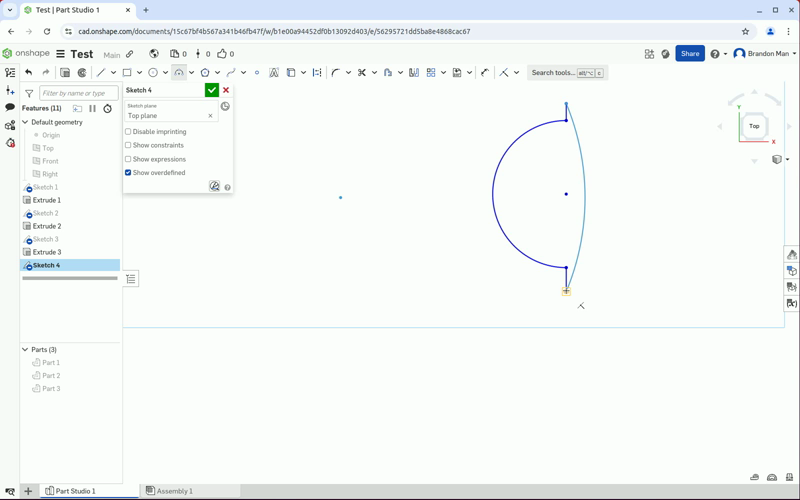
scroll(-6)
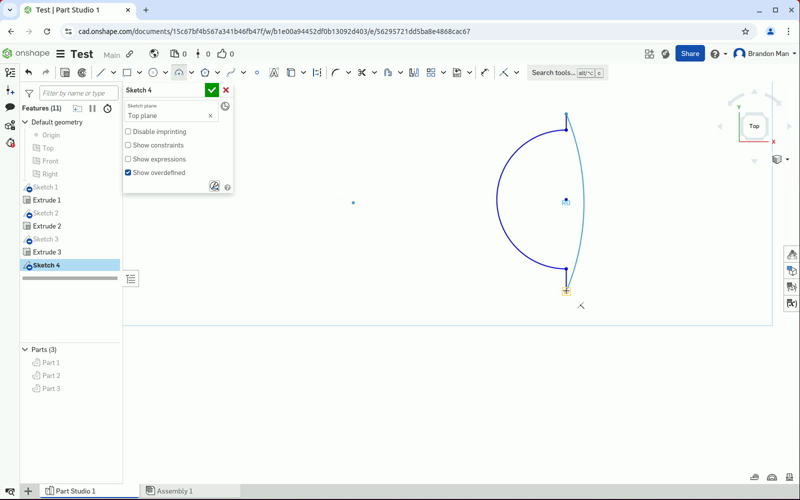
scroll(-6)
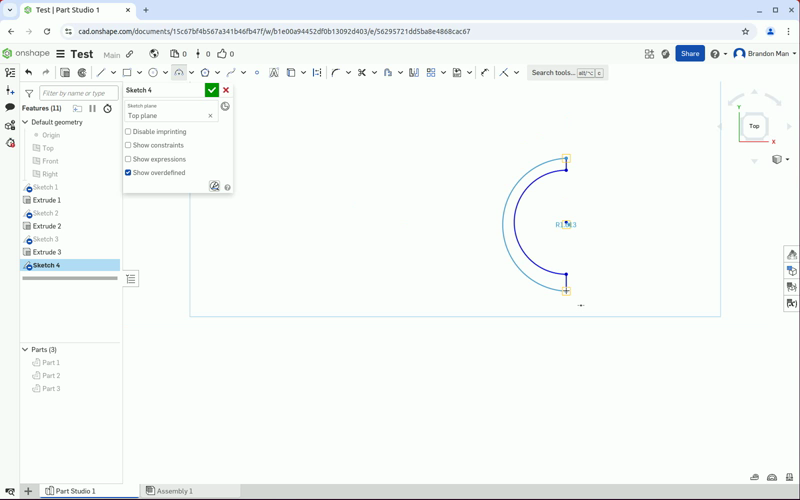
scroll(-6)
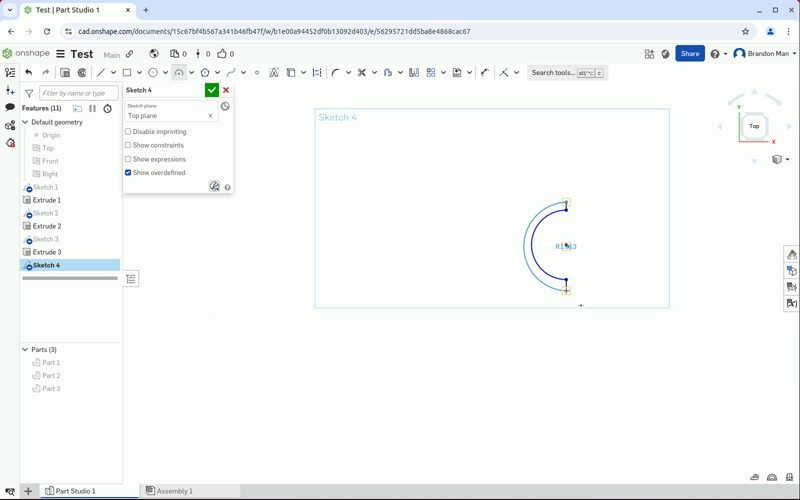
scroll(-6)
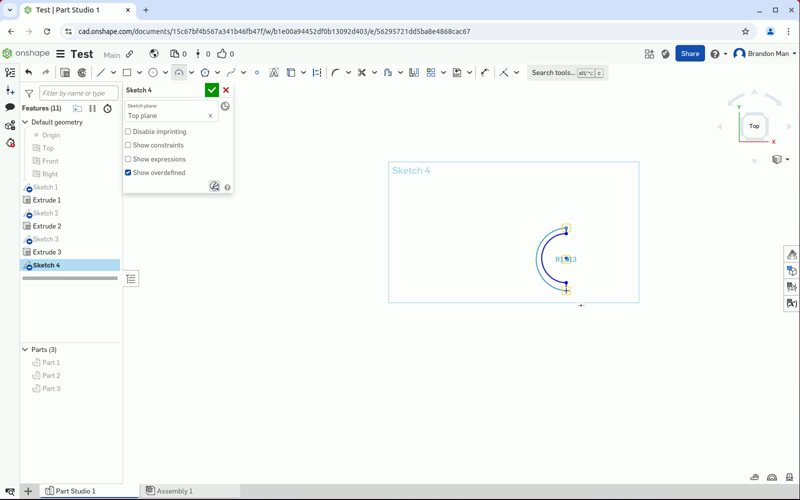
scroll(-6)
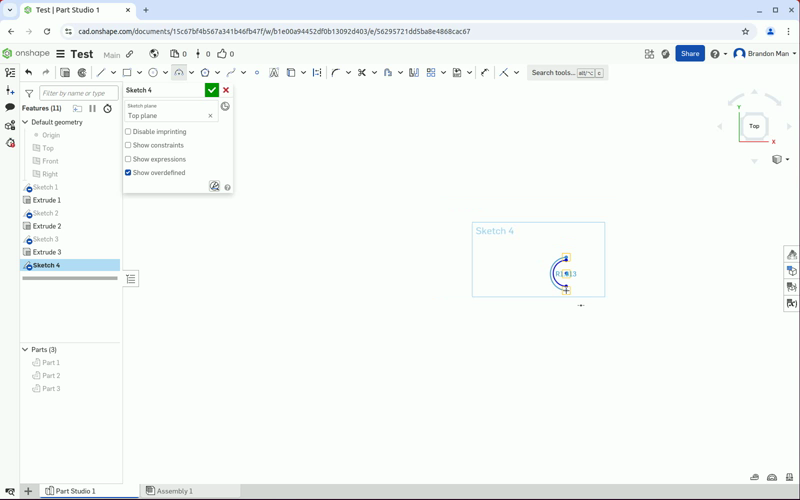
scroll(-6)
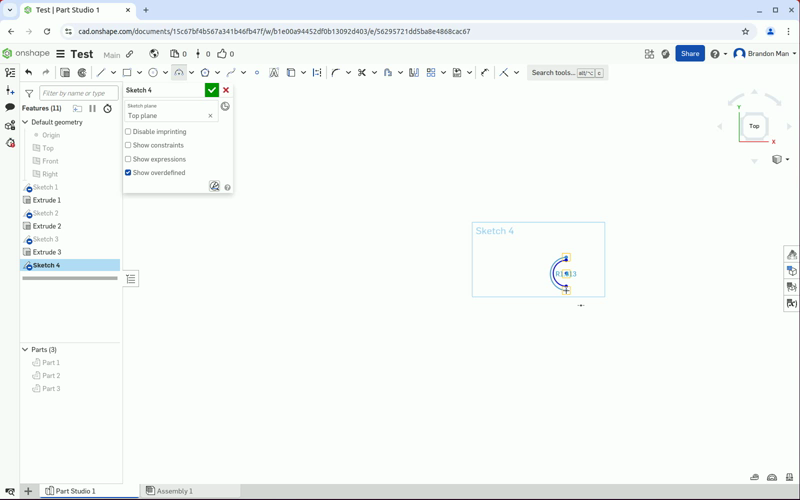
scroll(-6)
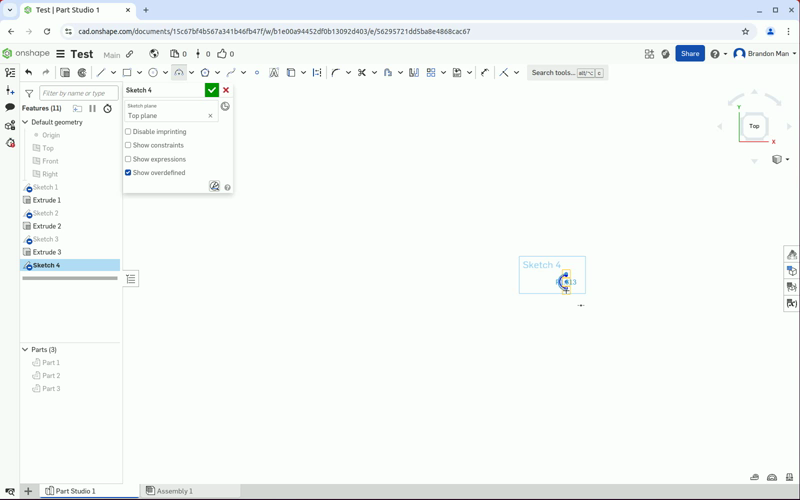
key_down(shift)
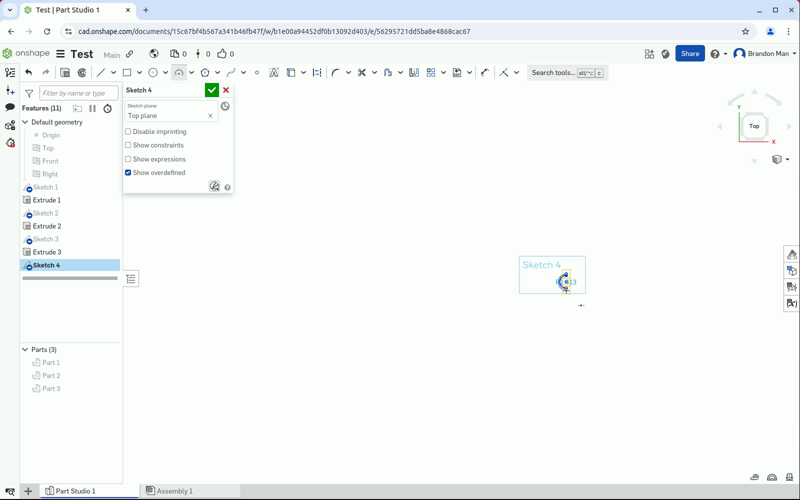
mouse_move(558, 281)
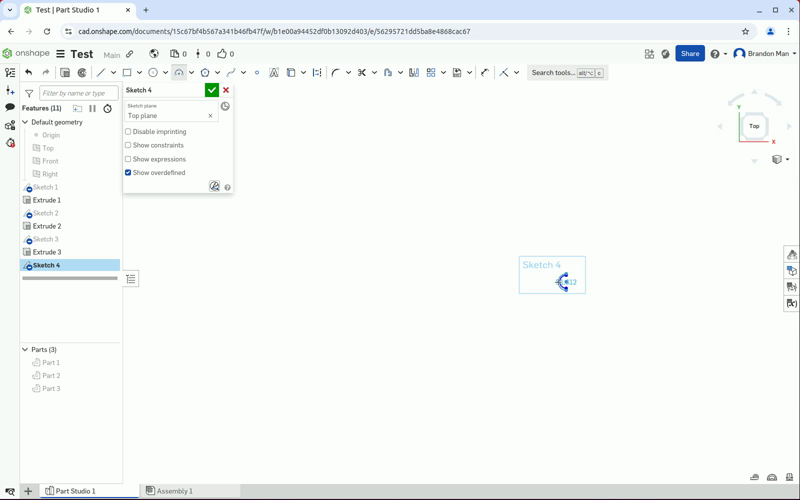
scroll(6)
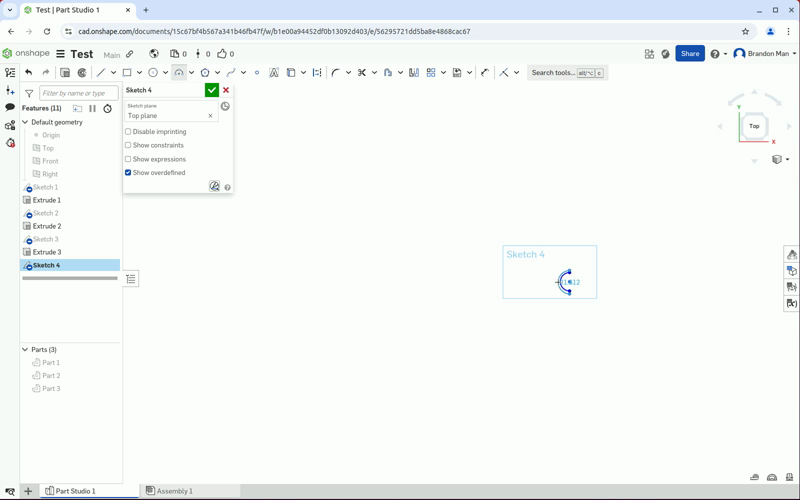
scroll(6)
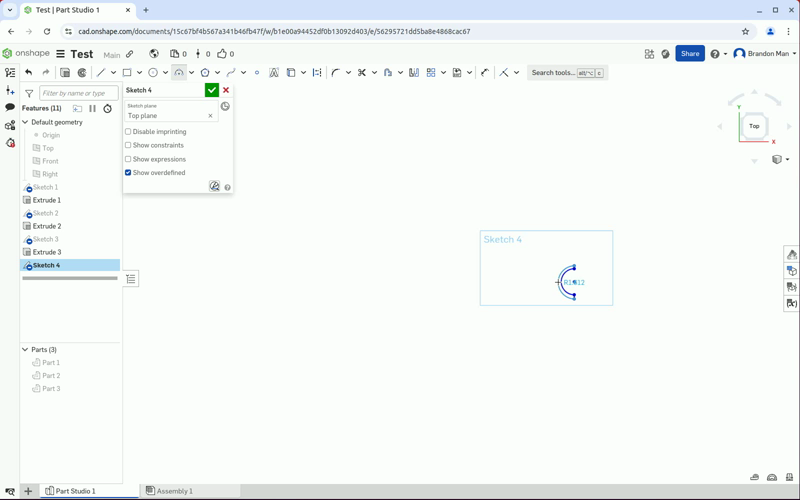
scroll(6)
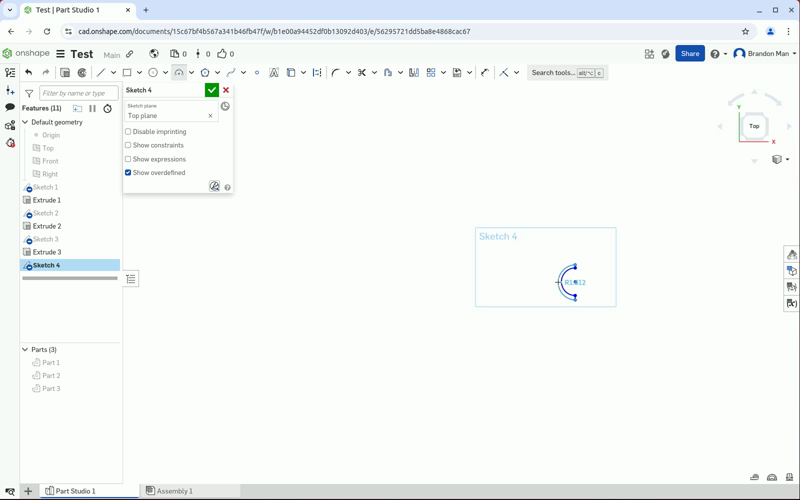
scroll(6)
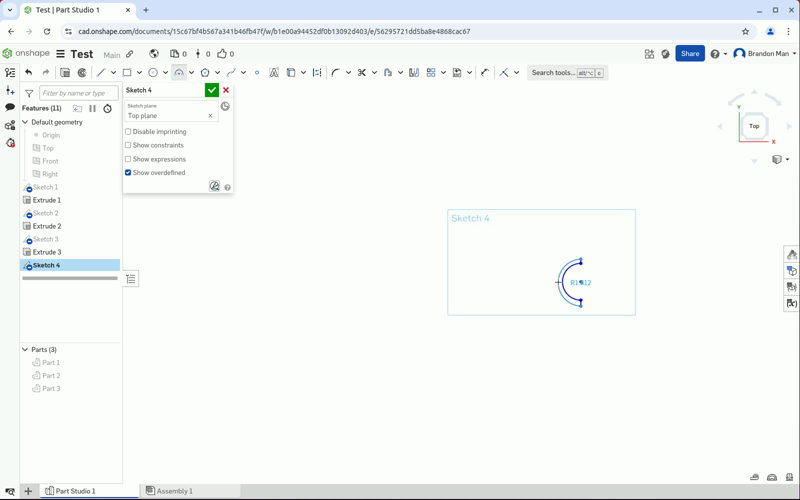
scroll(6)
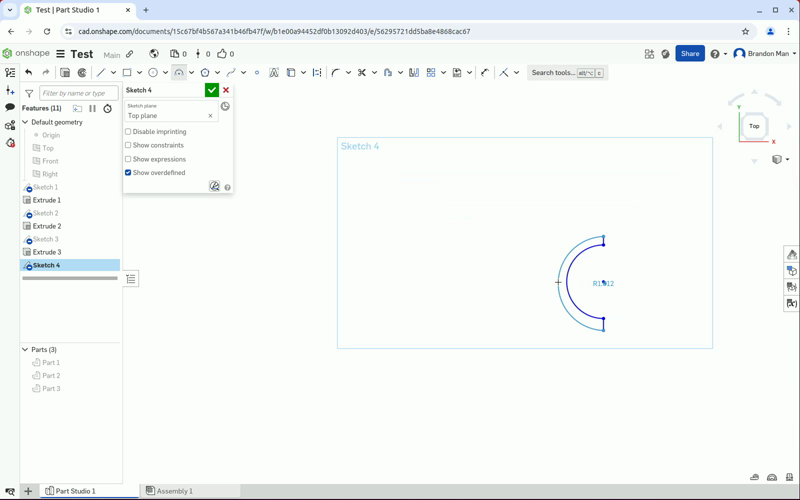
scroll(6)
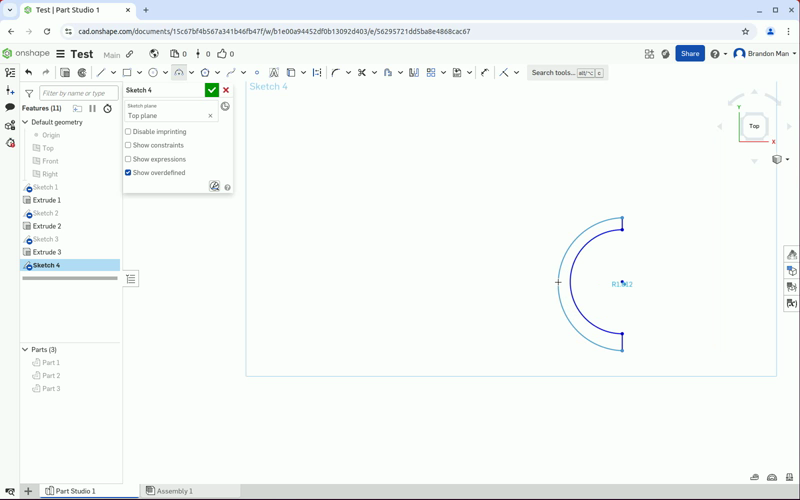
scroll(6)
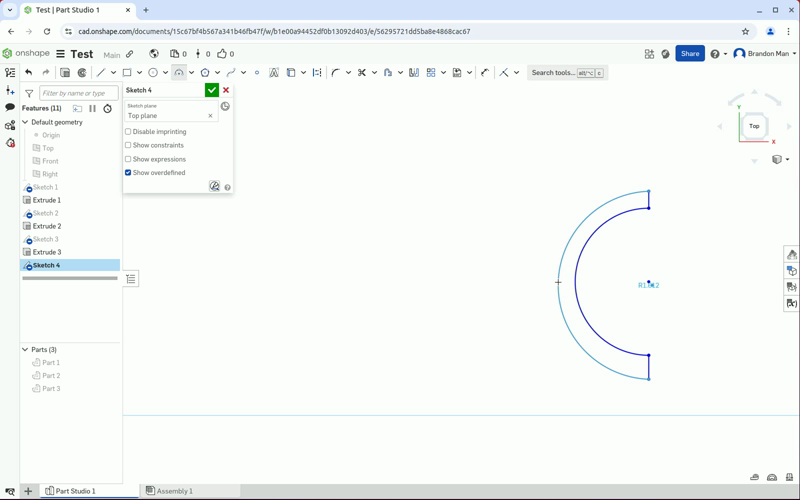
click(558, 281)
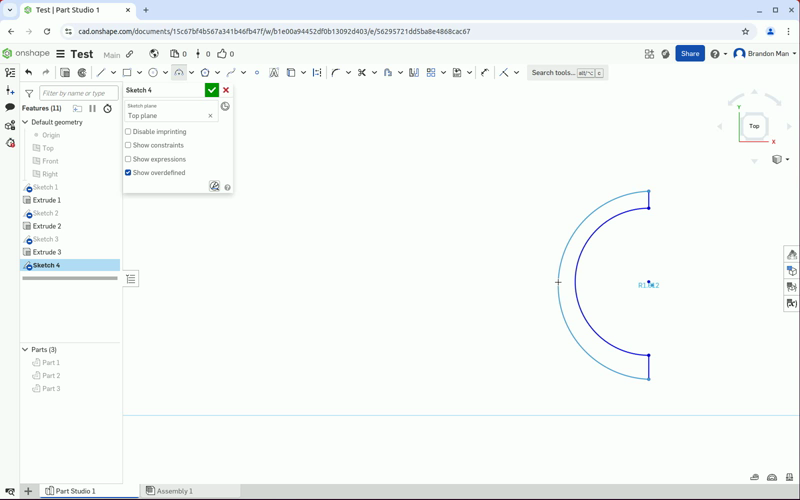
scroll(-6)
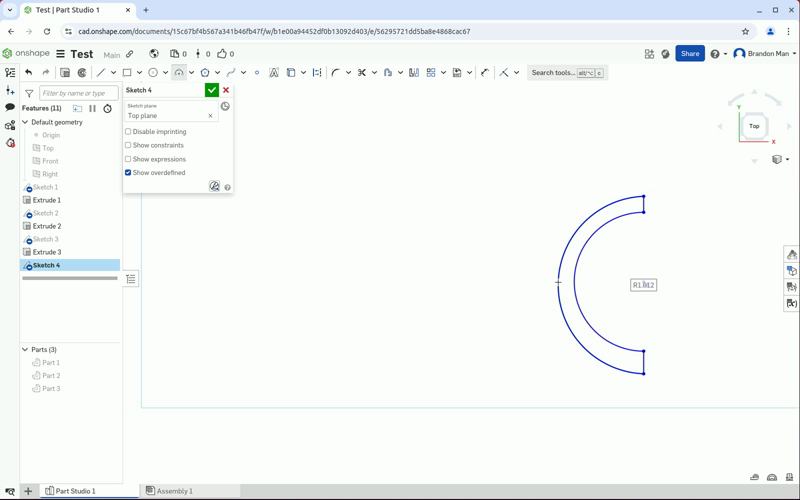
scroll(-6)
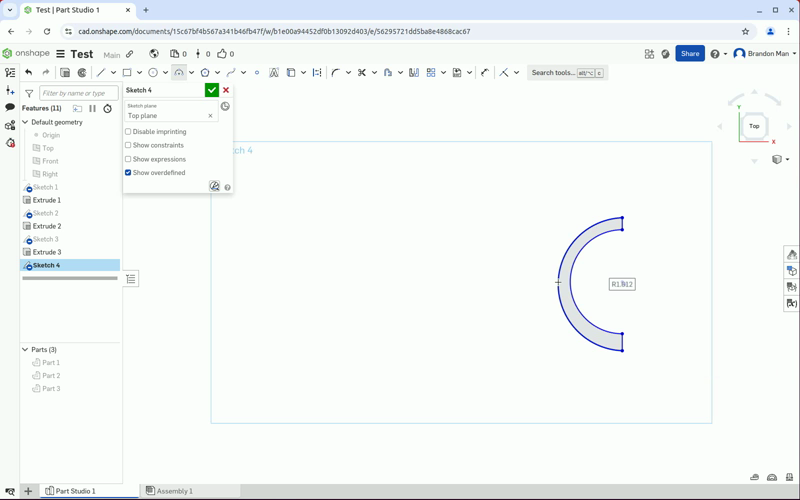
scroll(-6)
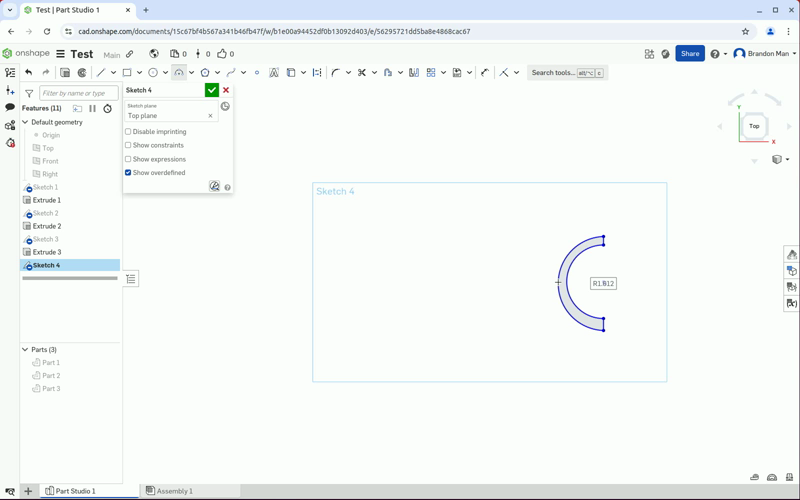
scroll(-6)
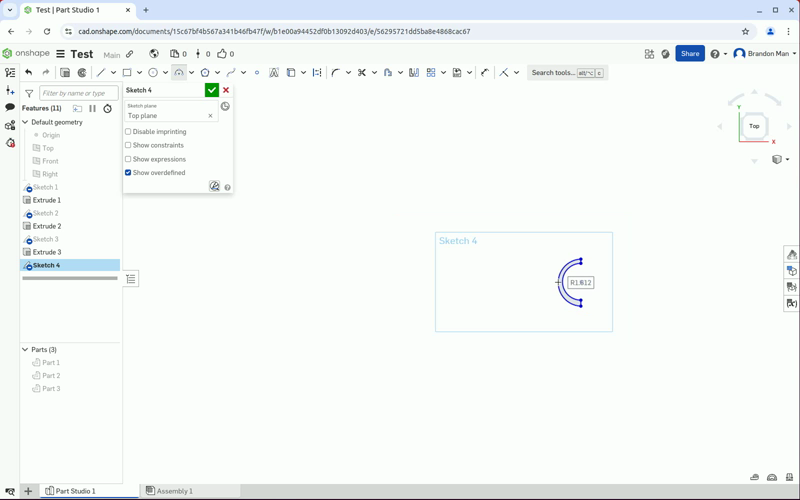
scroll(-6)
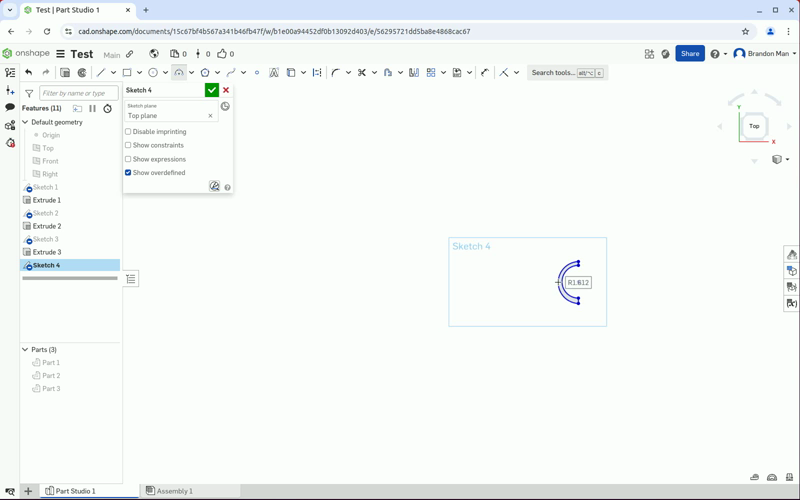
scroll(-6)
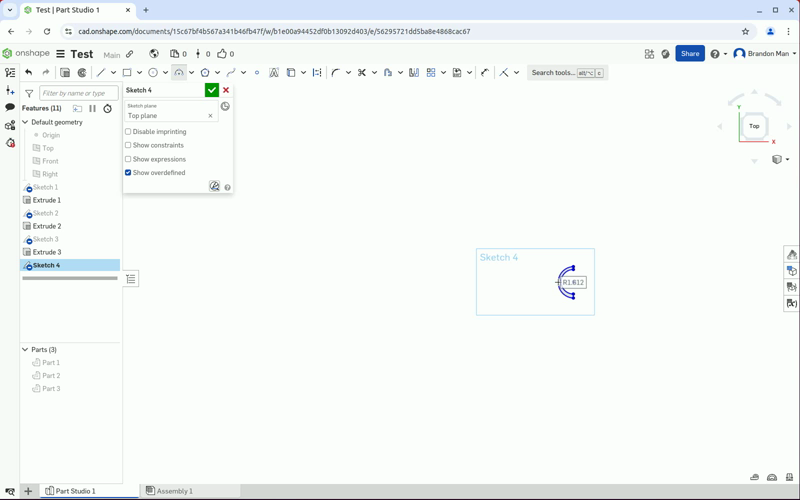
scroll(-6)
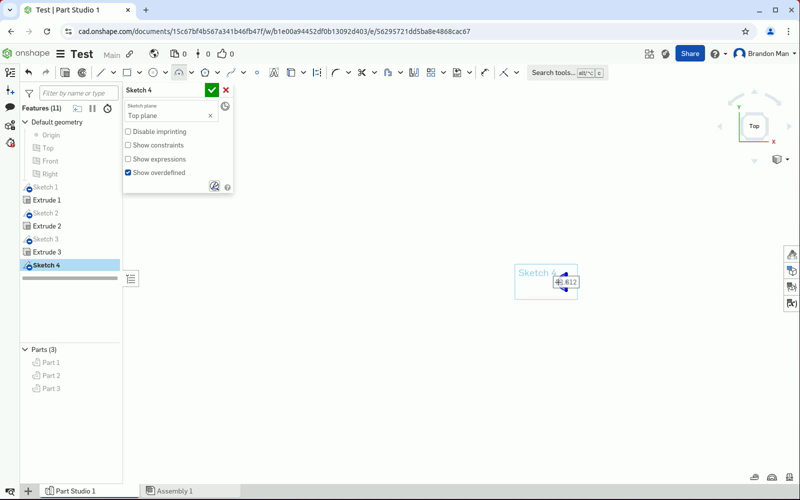
key_up(shift)
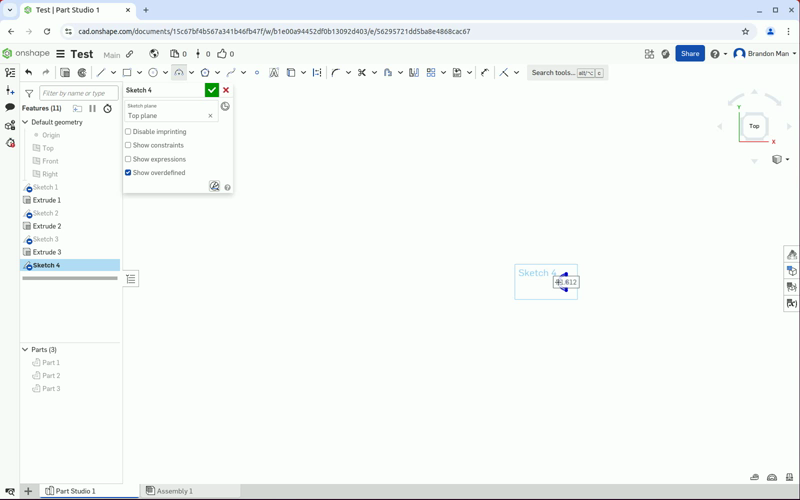
key(esc)
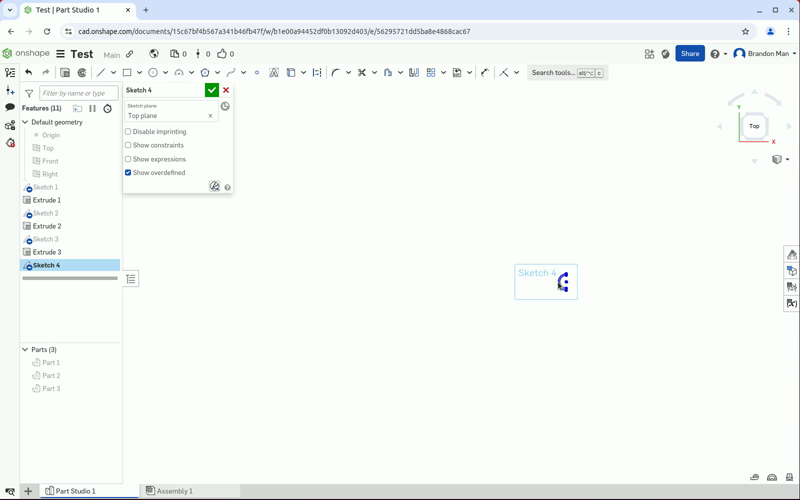
mouse_move(562, 275)
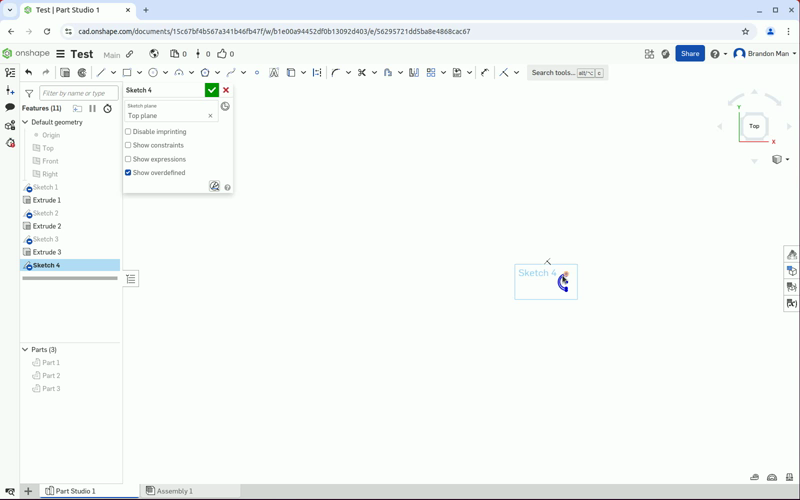
scroll(6)
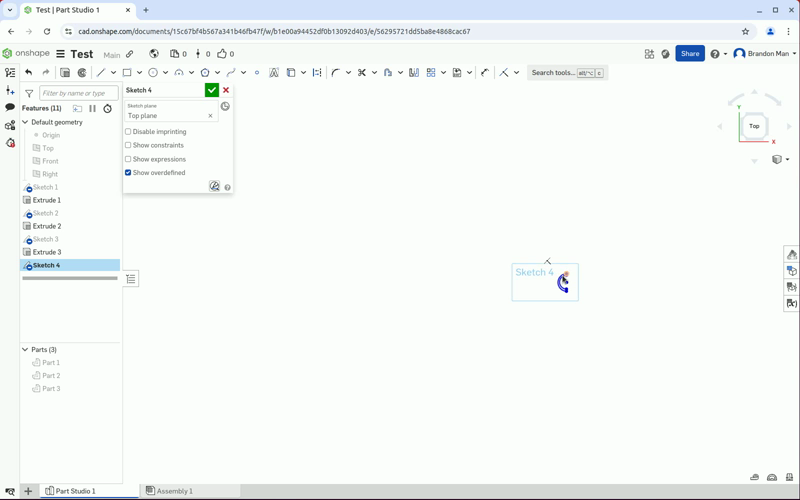
scroll(6)
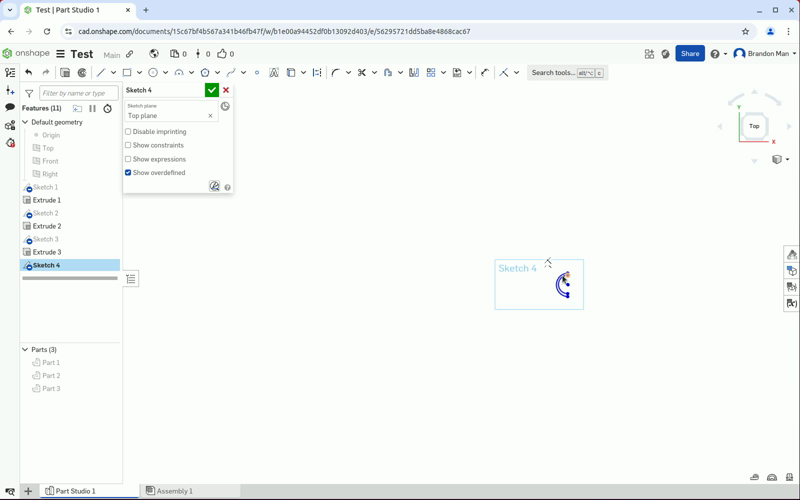
scroll(6)
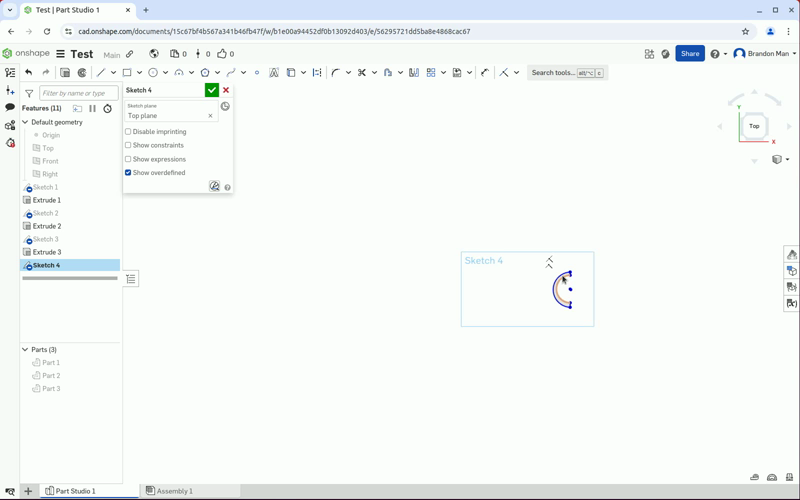
scroll(6)
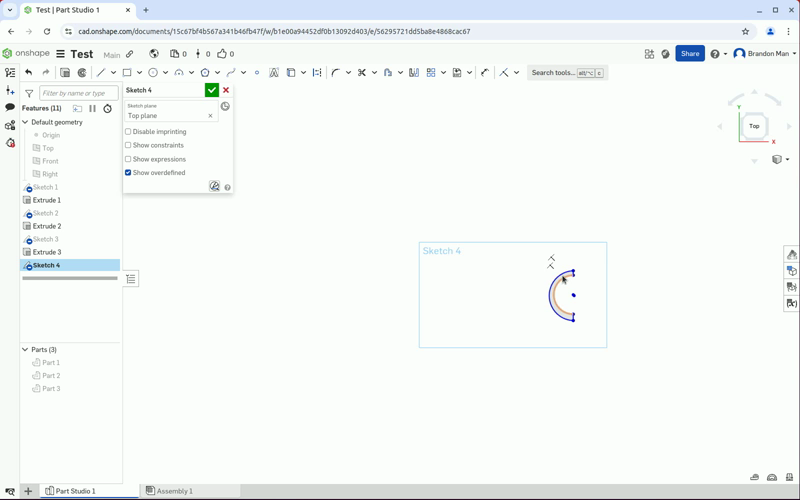
scroll(6)
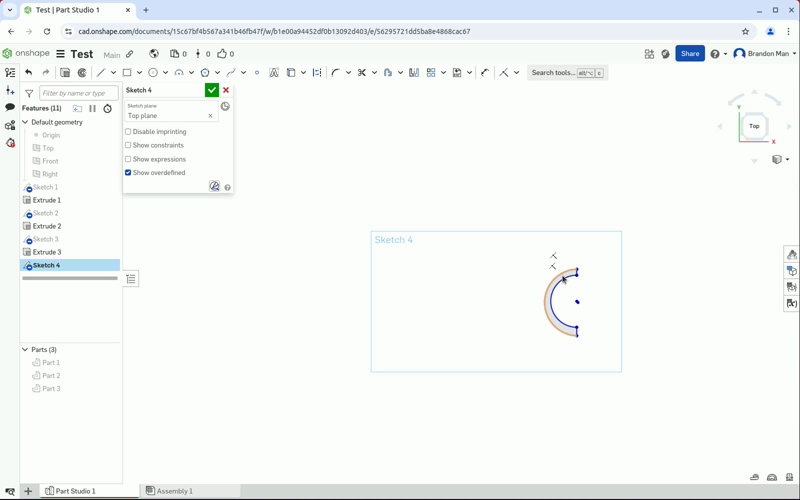
scroll(6)
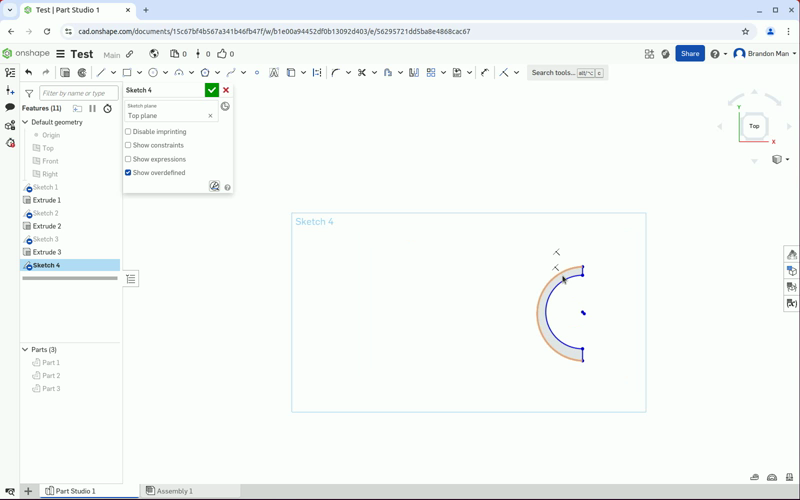
scroll(6)
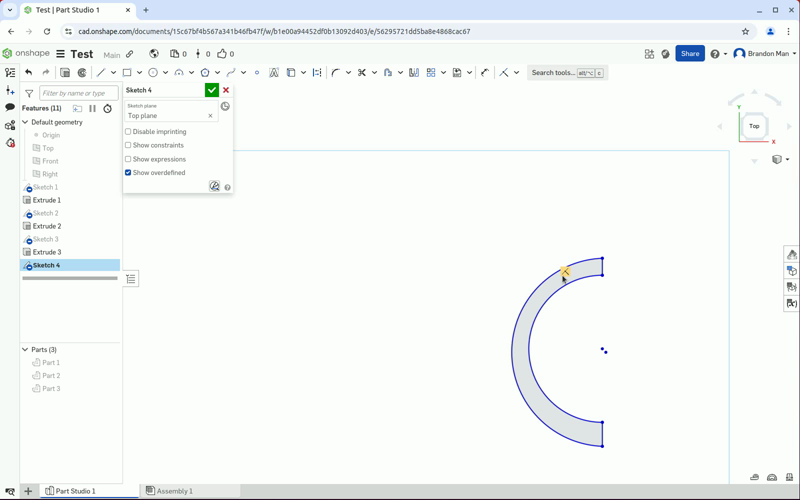
click(562, 275)
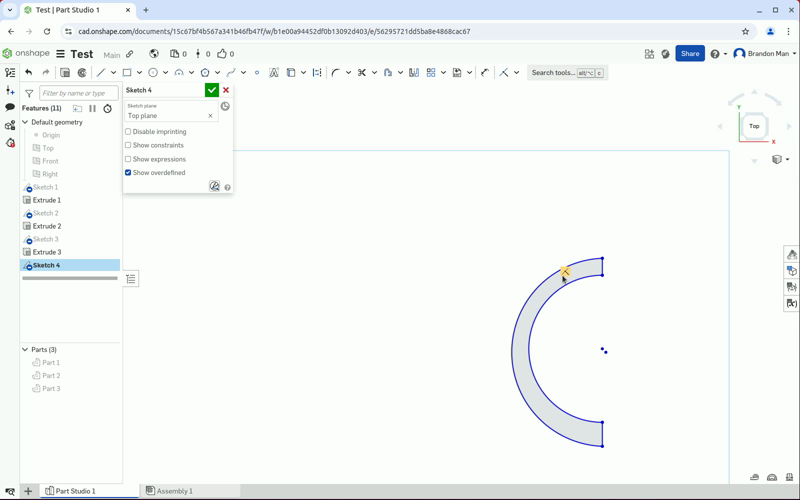
scroll(-6)
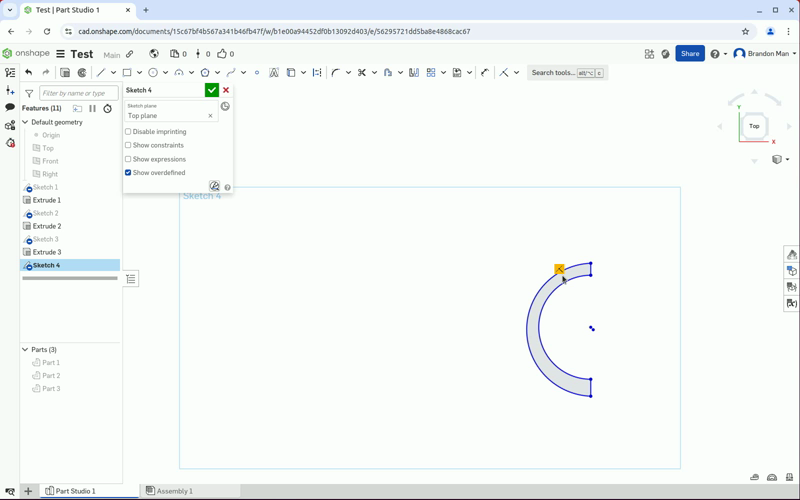
scroll(-6)
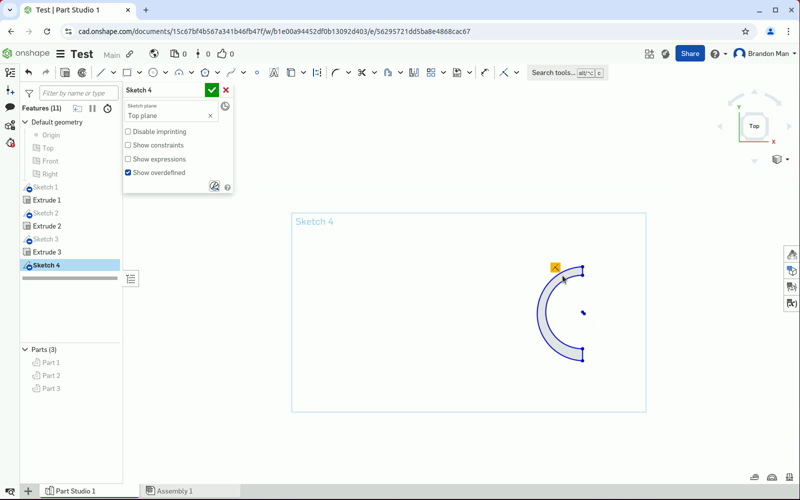
scroll(-6)
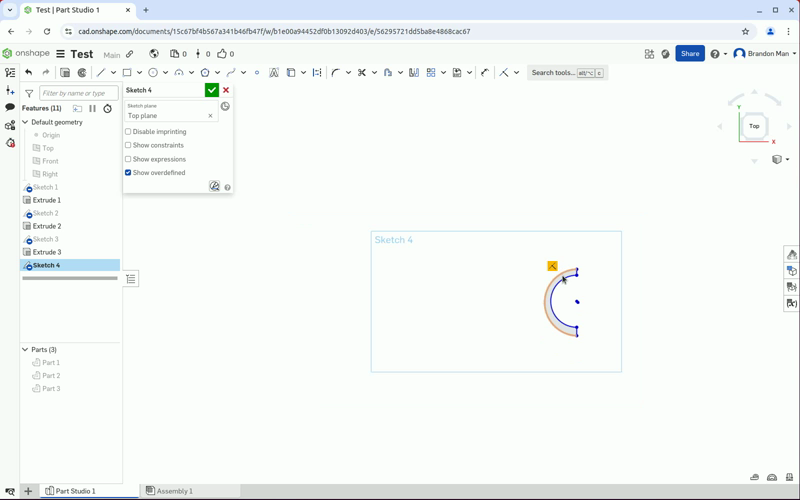
scroll(-6)
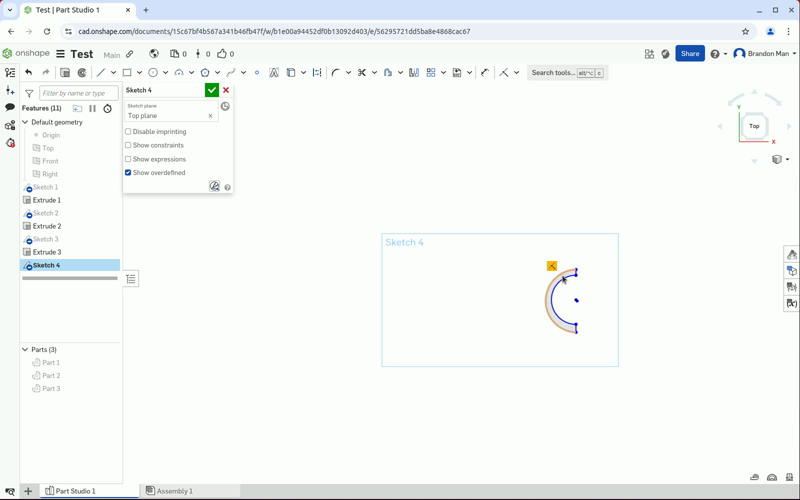
scroll(-6)
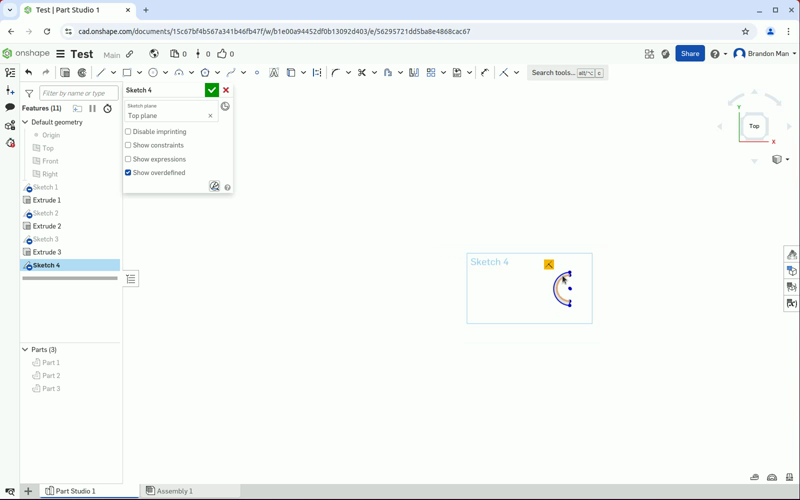
scroll(-6)
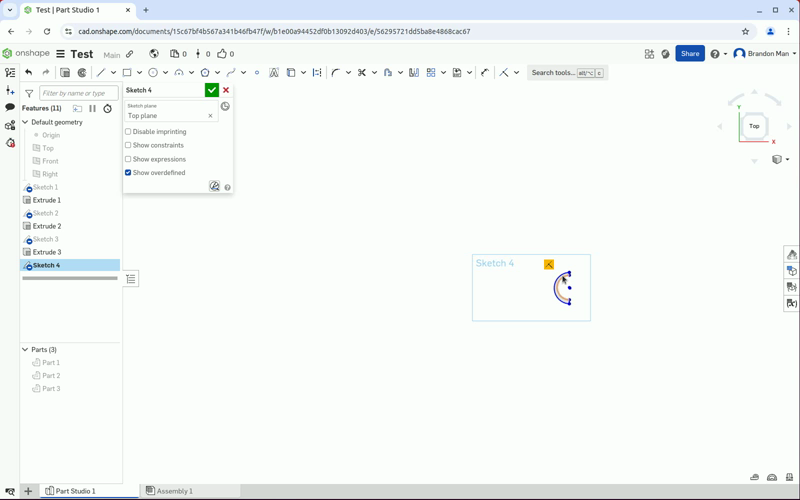
scroll(-6)
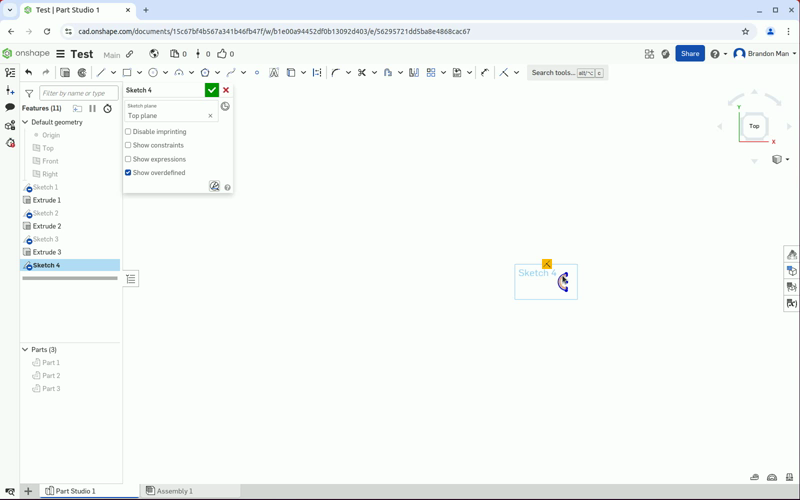
mouse_move(73, 352)
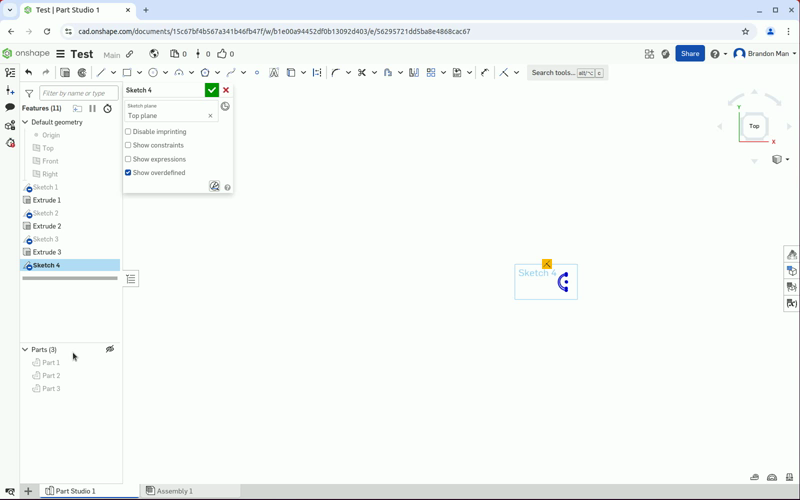
key(shift+y)
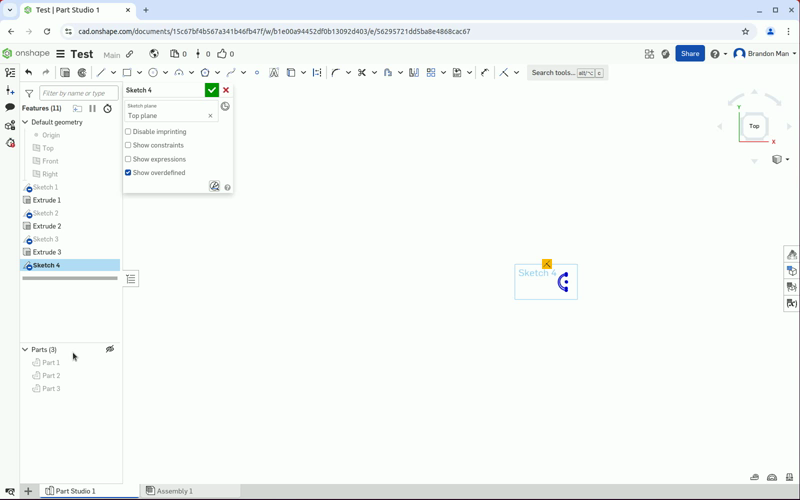
key(shift+e)
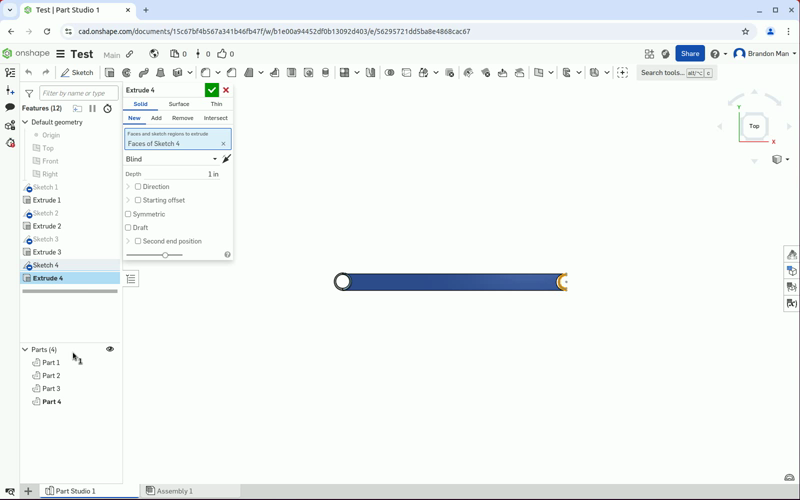
mouse_move(143, 106)
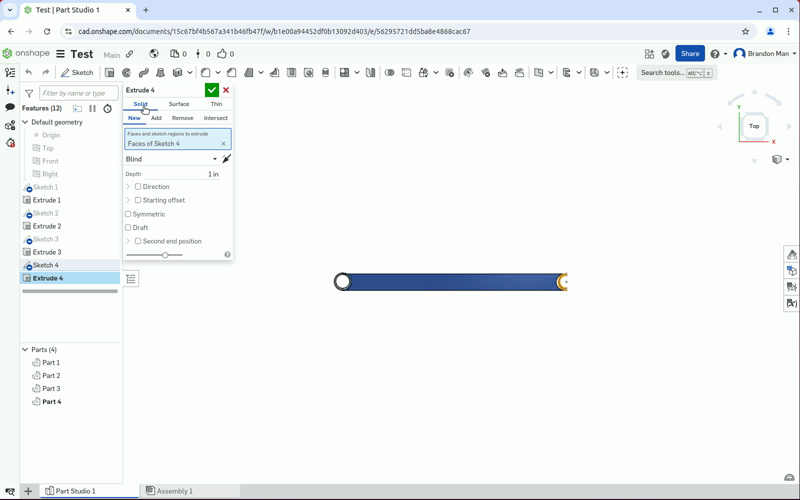
click(143, 106)
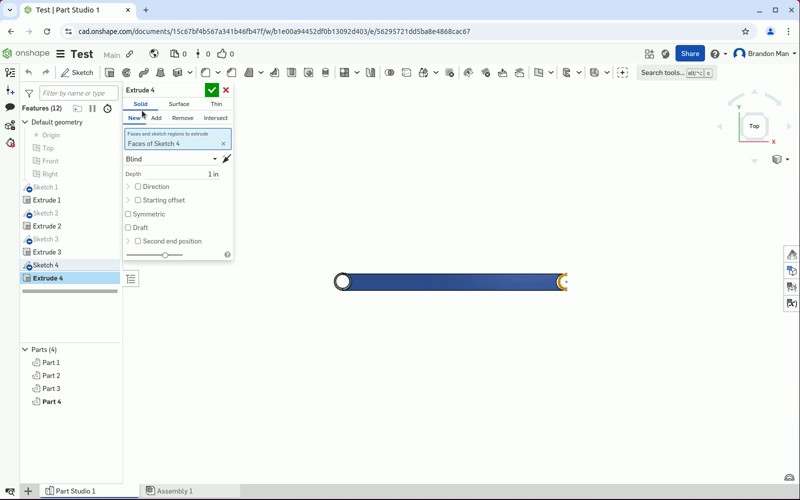
mouse_move(137, 120)
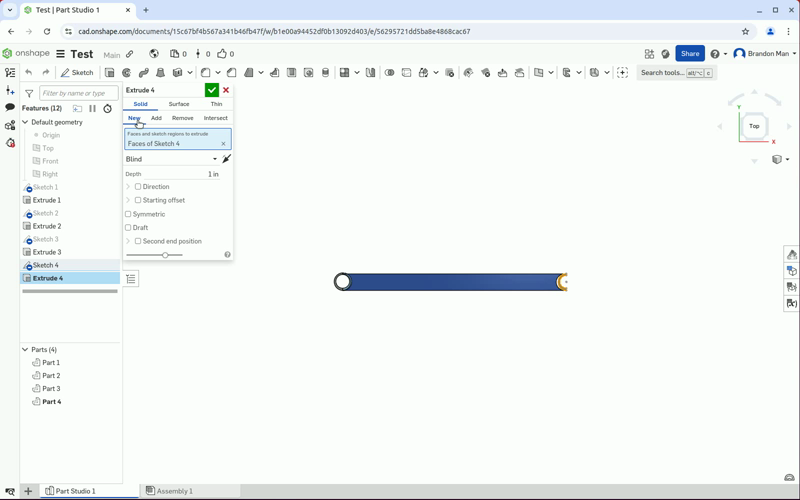
click(137, 120)
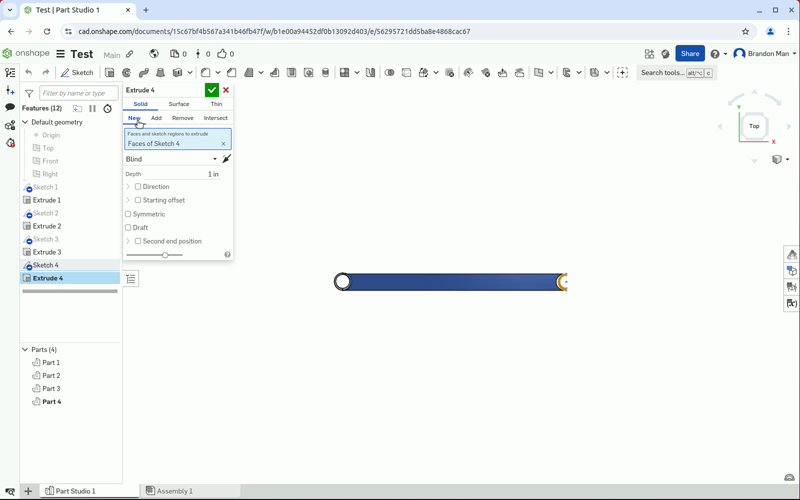
key(tab, 4)
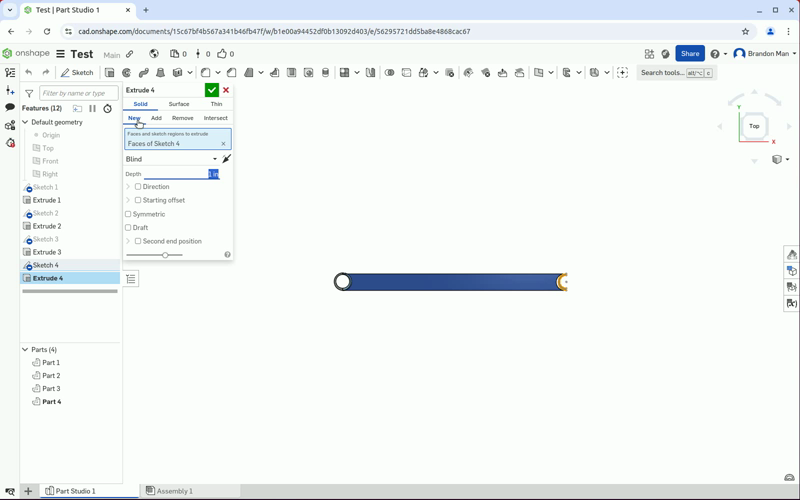
text(2.648)
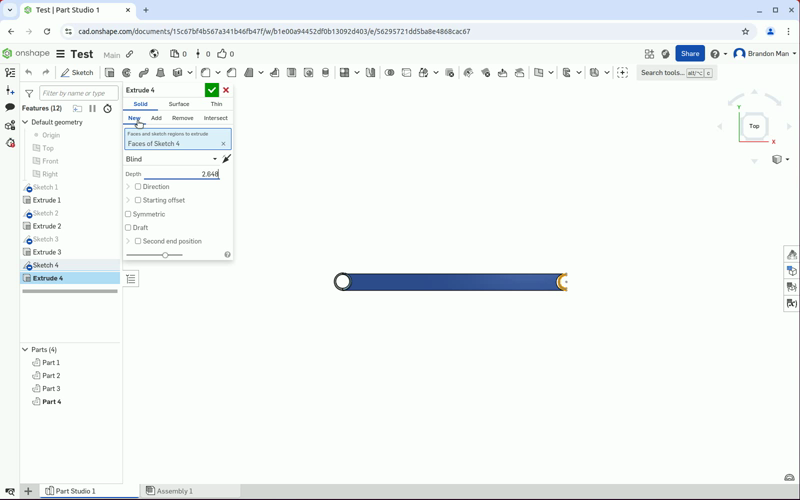
key(enter)
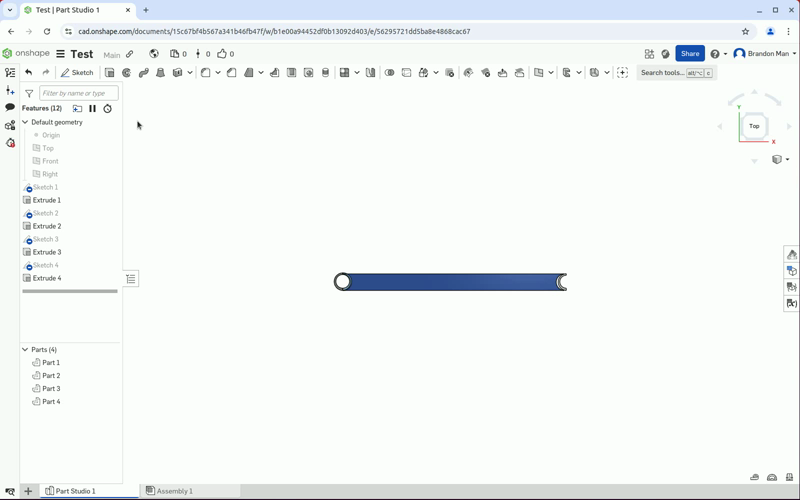
key(shift+h)
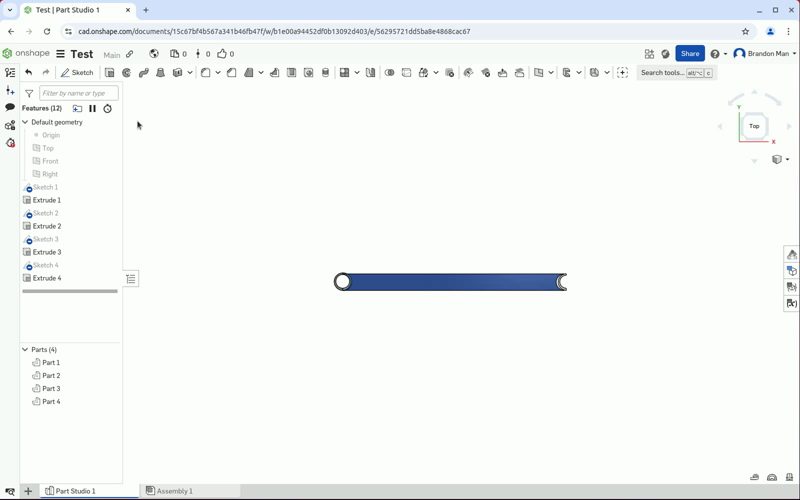
key(shift+h)
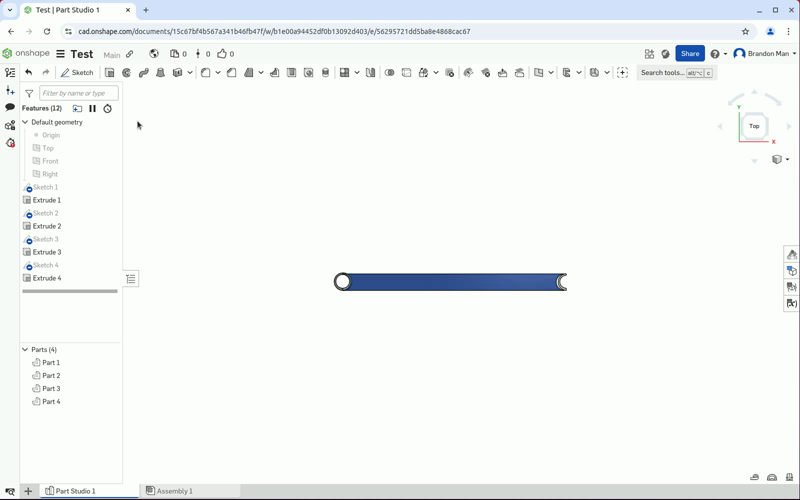
mouse_move(73, 189)
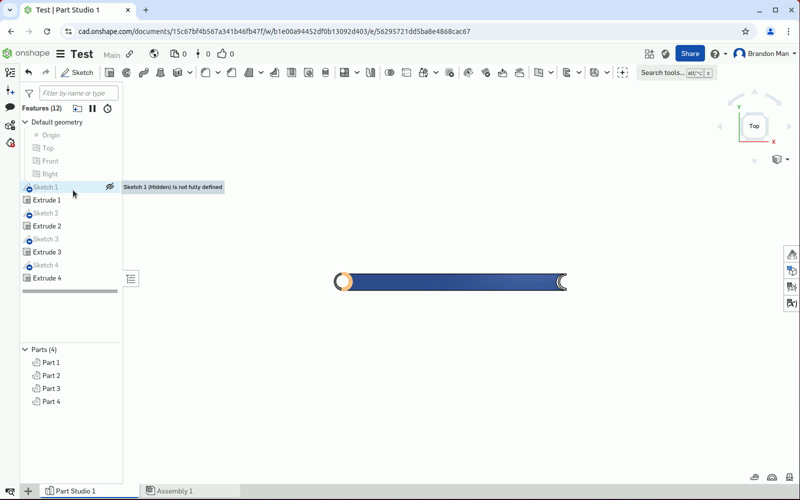
click(73, 189)
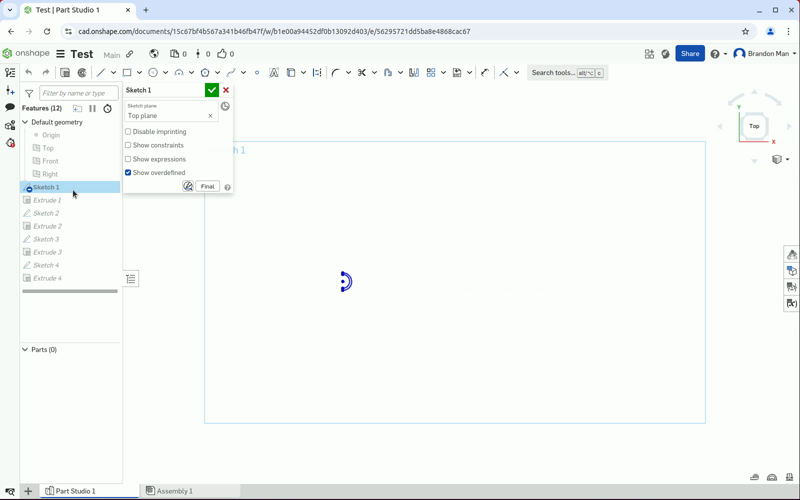
mouse_move(229, 92)
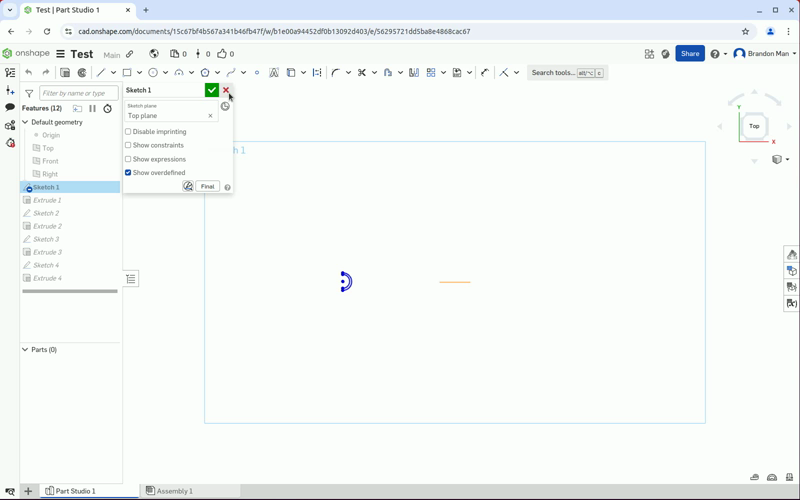
click(229, 92)
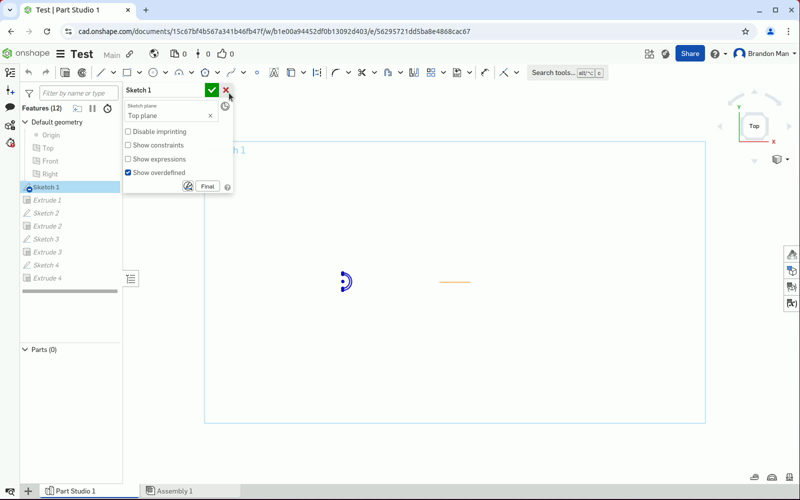
key(shift+s)
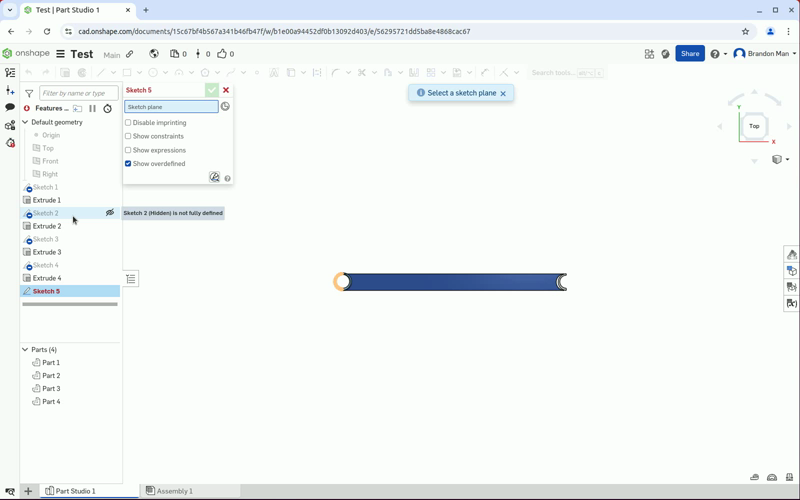
scroll(3)
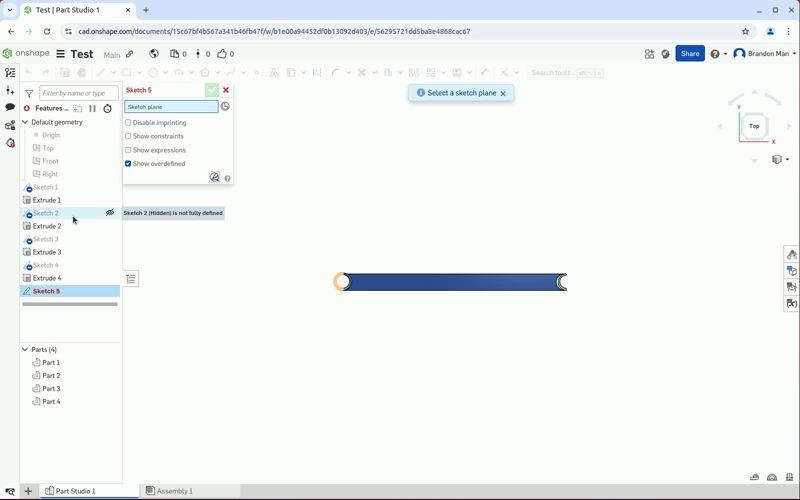
mouse_move(73, 150)
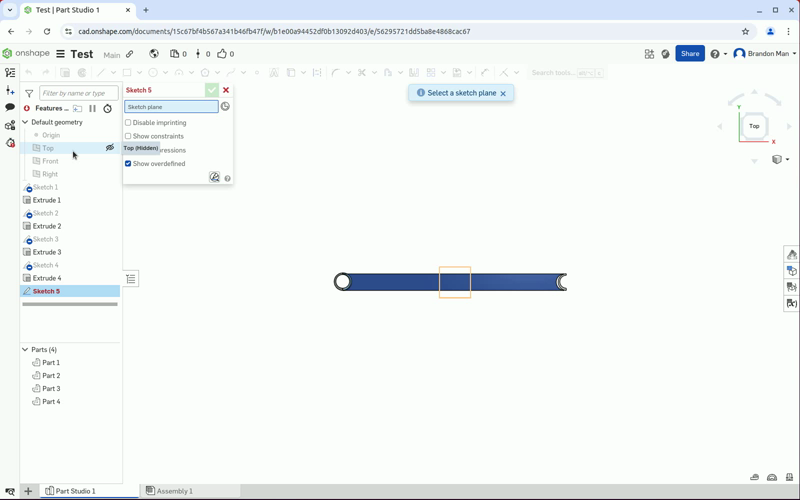
click(73, 150)
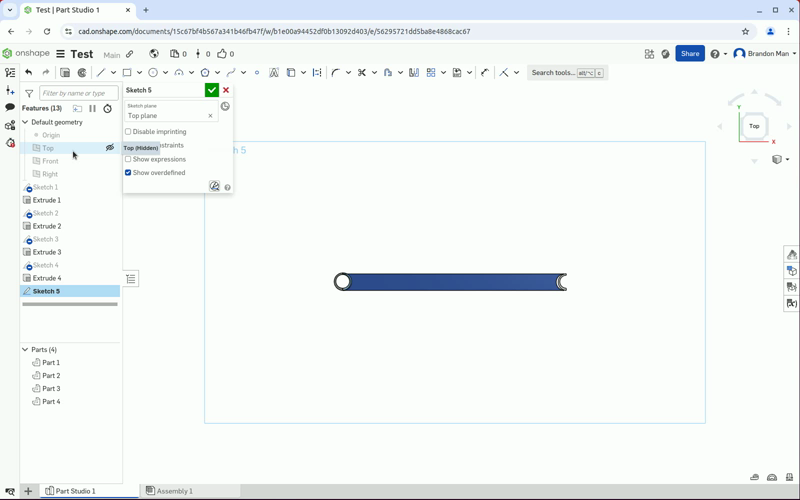
mouse_move(73, 352)
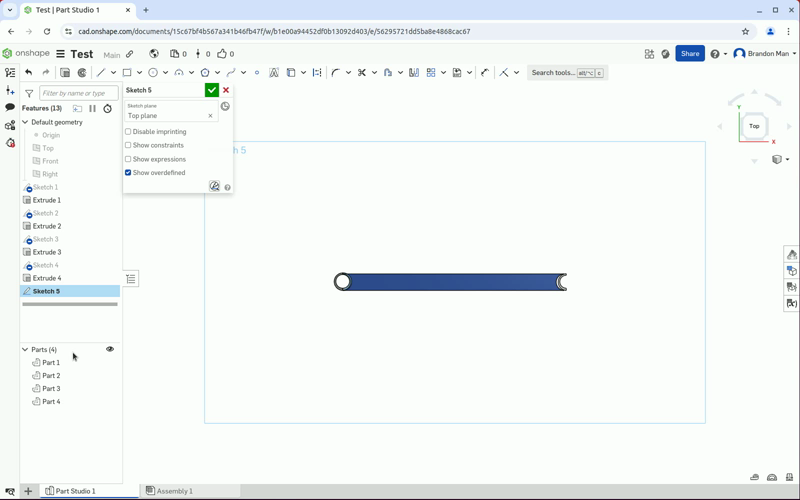
key(y)
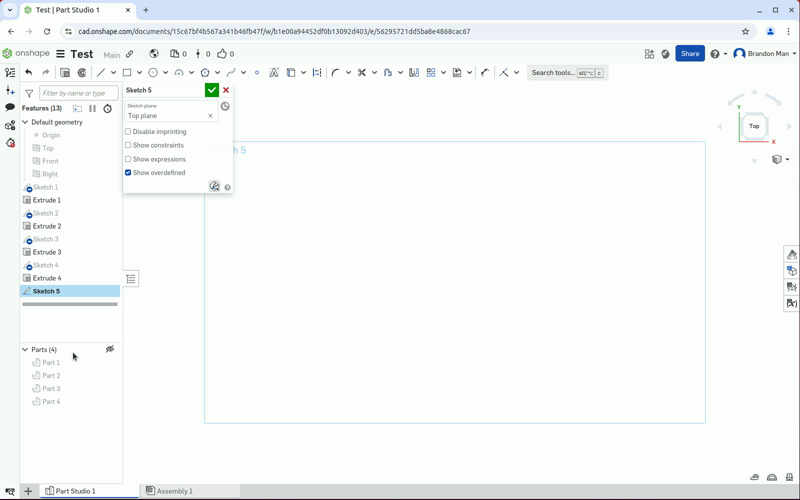
key(a)
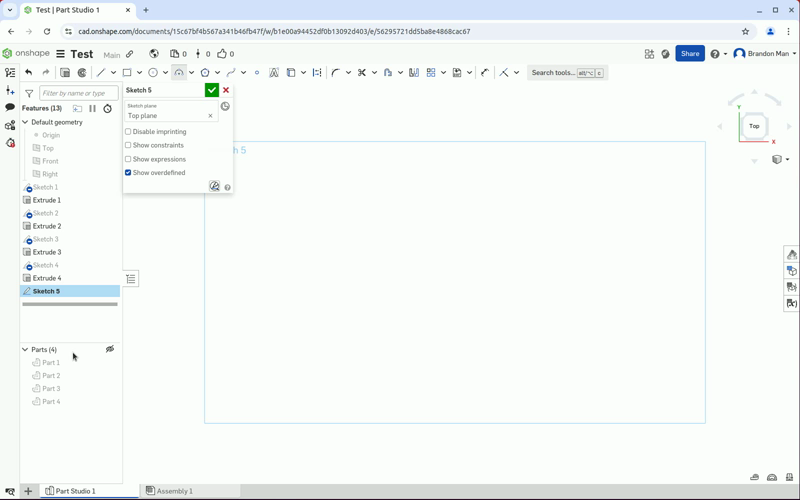
key_down(shift)
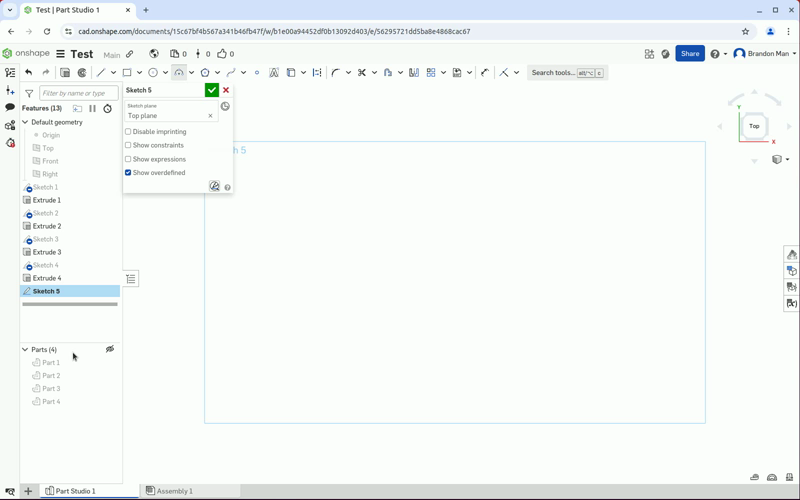
mouse_move(566, 290)
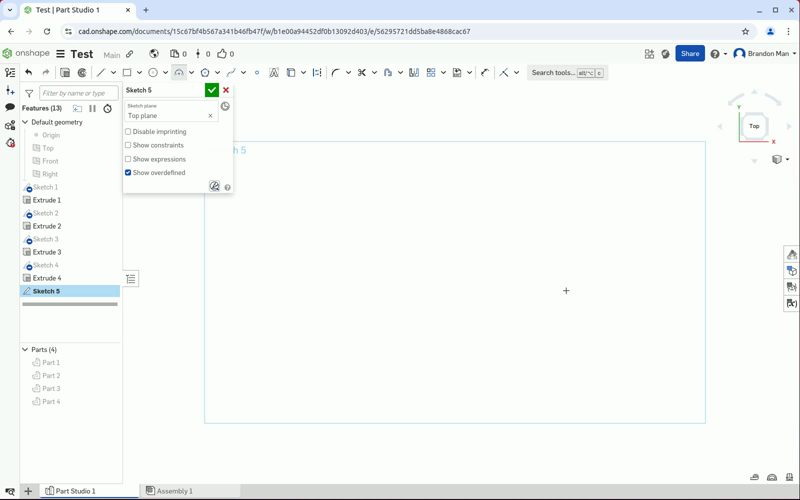
click(566, 290)
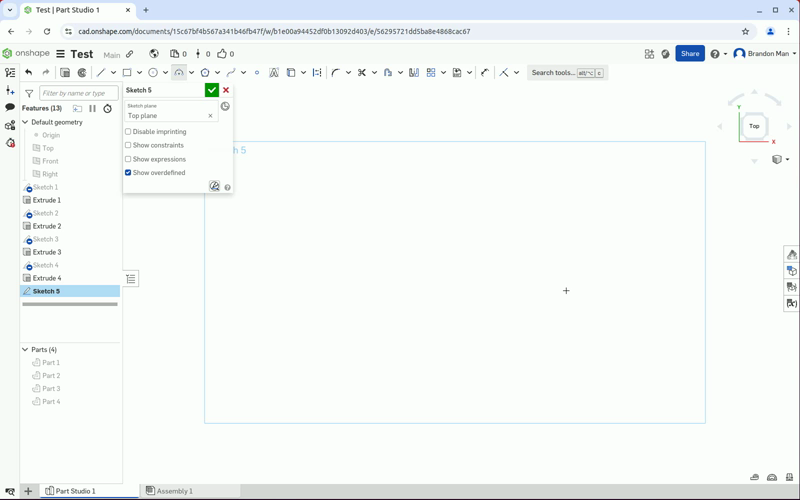
key_up(shift)
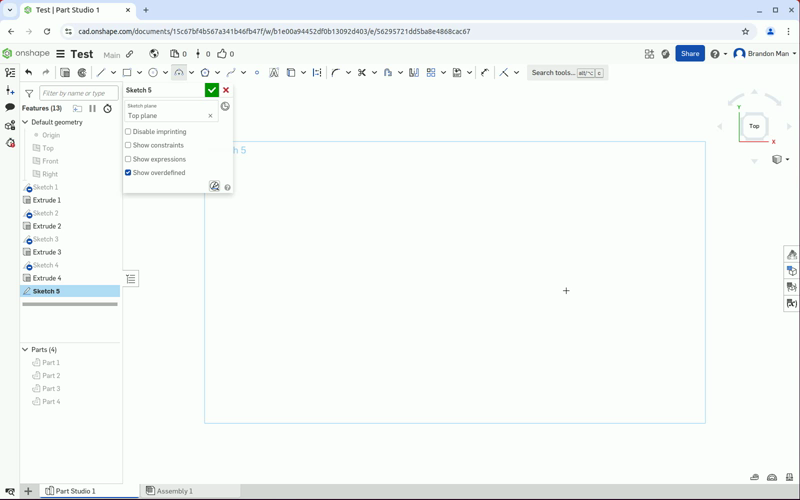
key_down(shift)
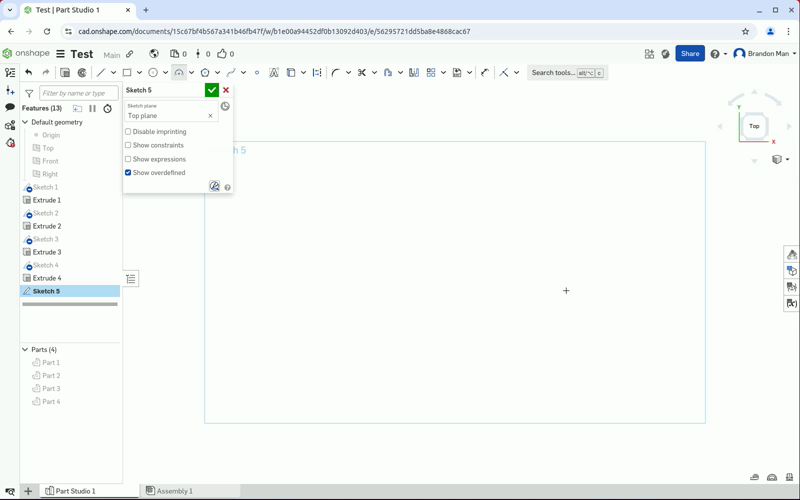
mouse_move(566, 273)
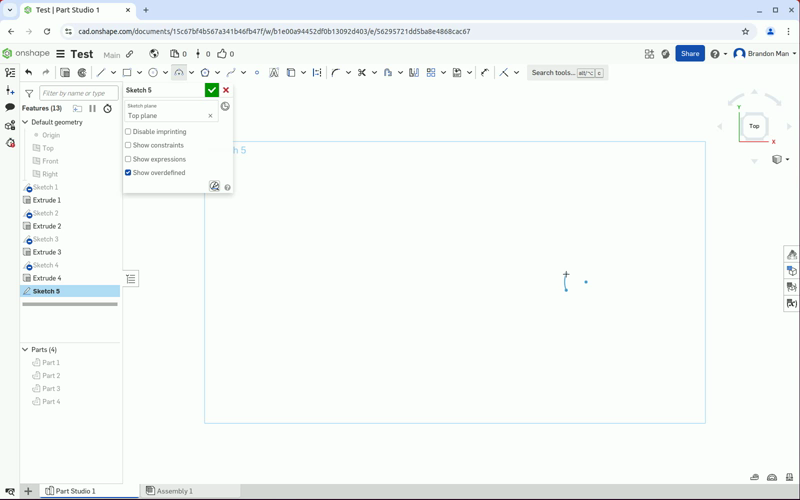
click(566, 273)
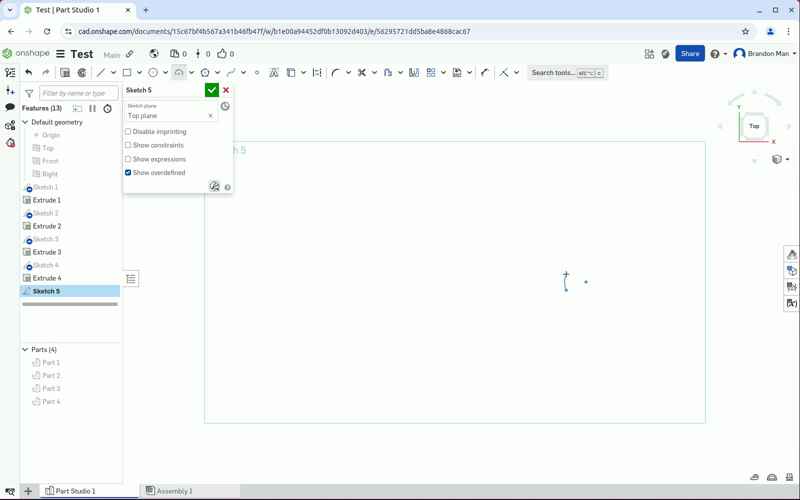
mouse_move(574, 281)
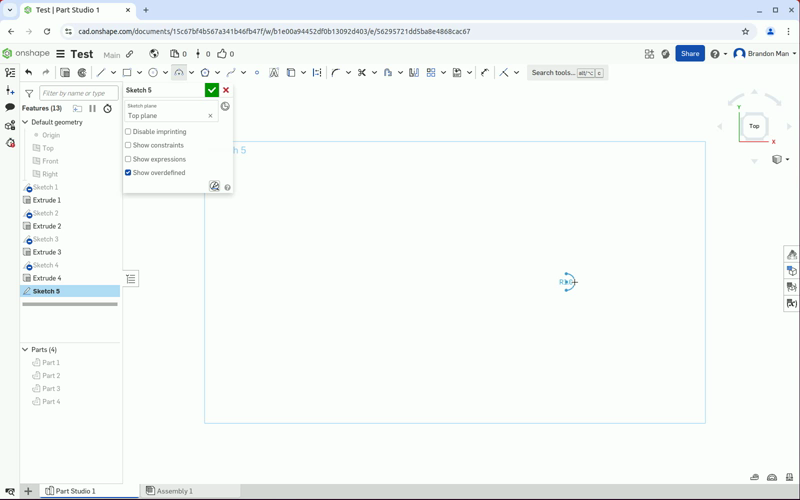
click(574, 281)
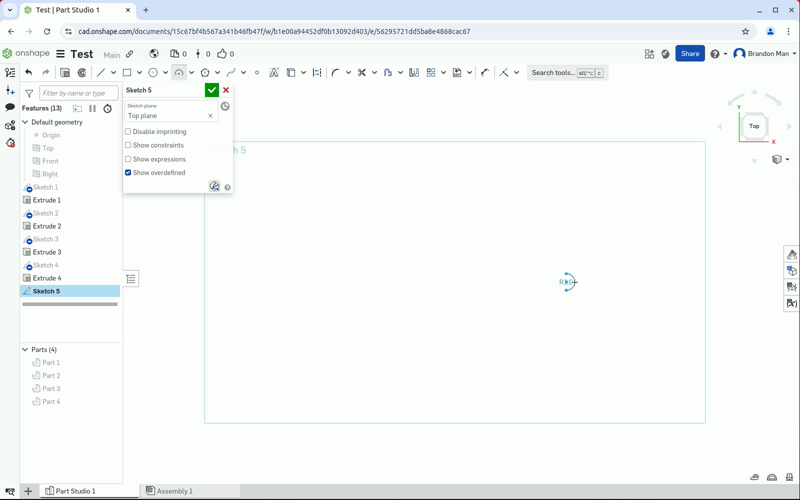
key_up(shift)
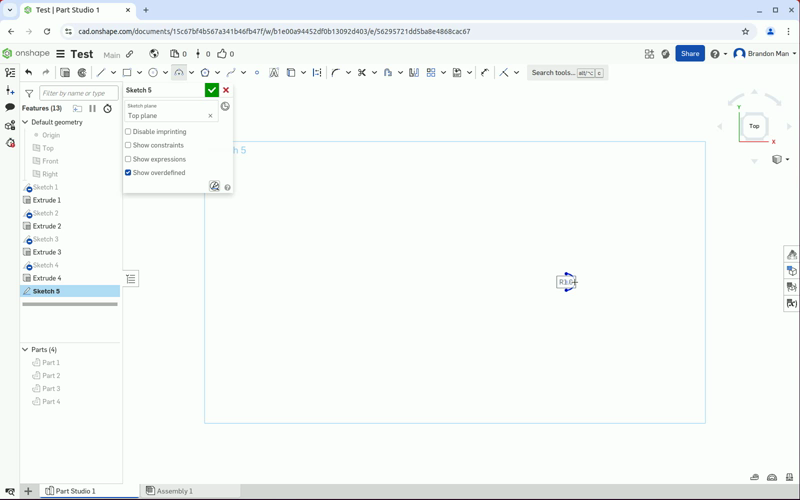
key(esc)
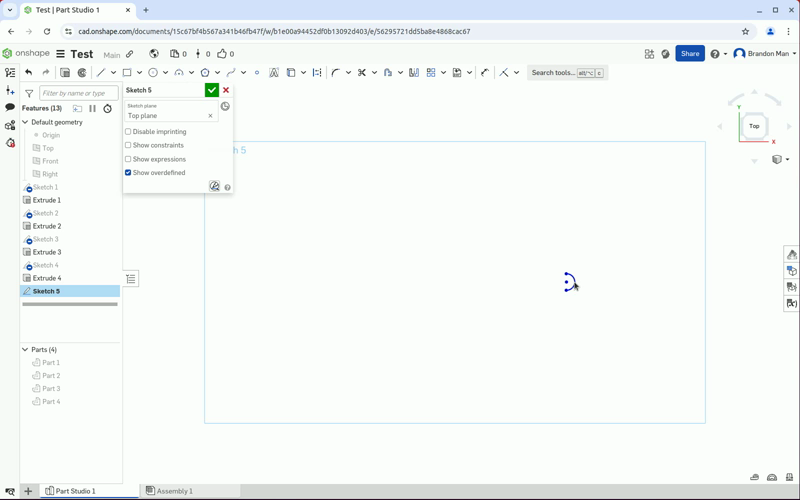
key(l)
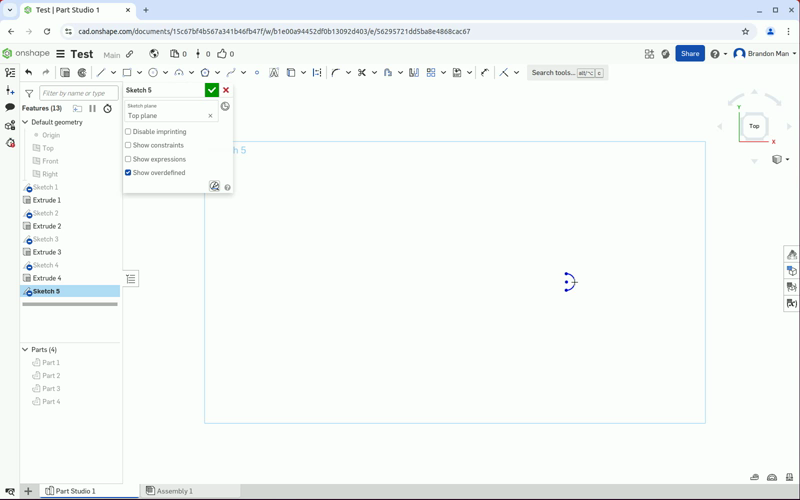
mouse_move(566, 273)
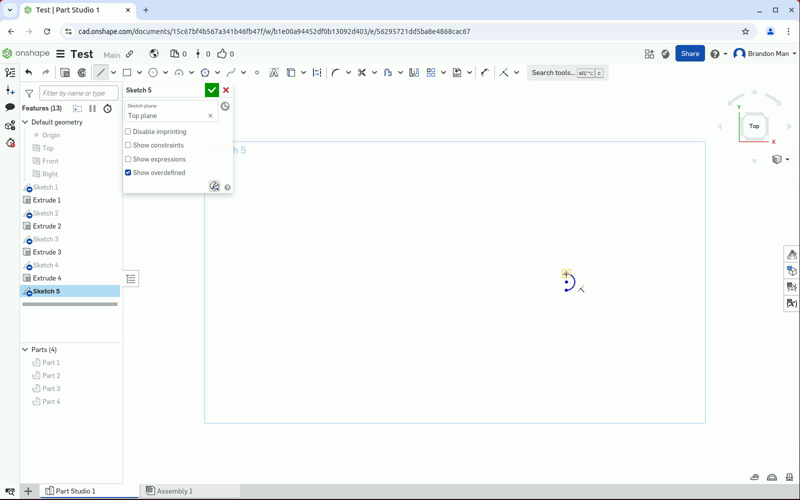
click(566, 273)
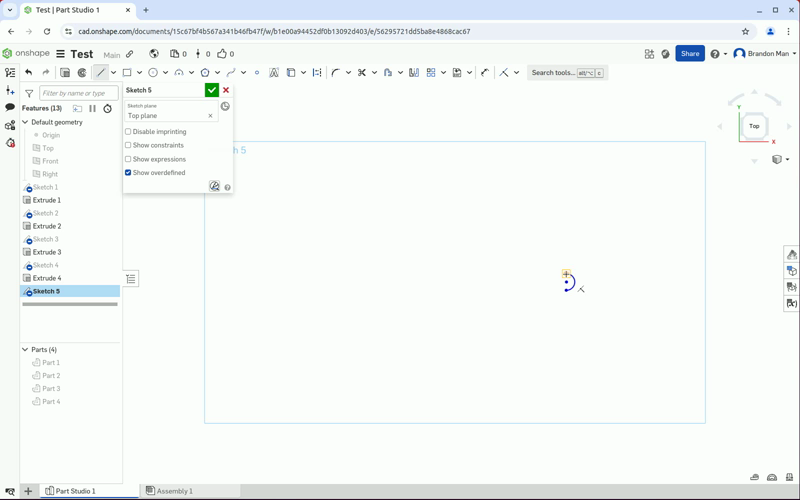
key_down(shift)
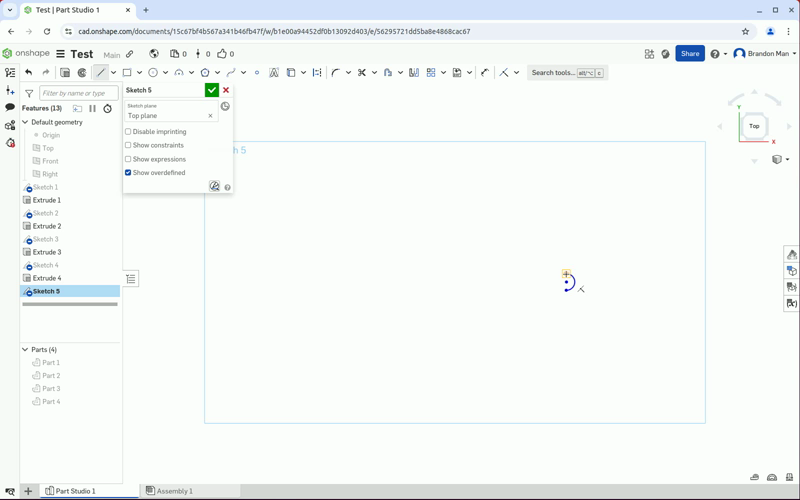
mouse_move(589, 273)
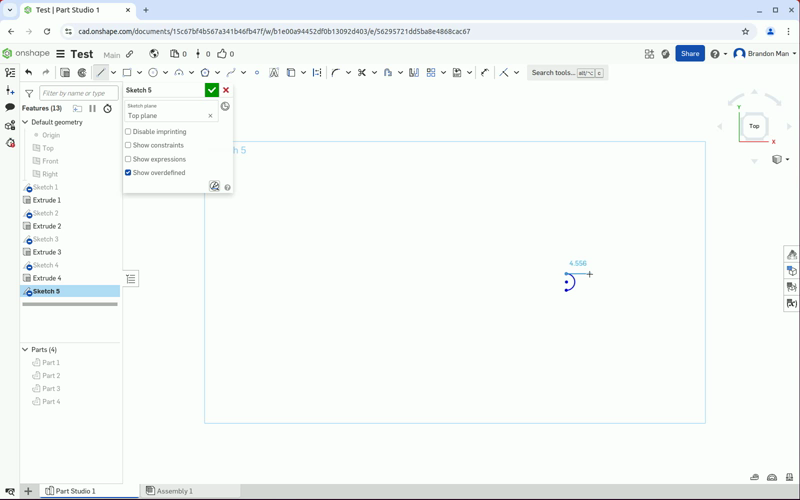
mouse_move(566, 275)
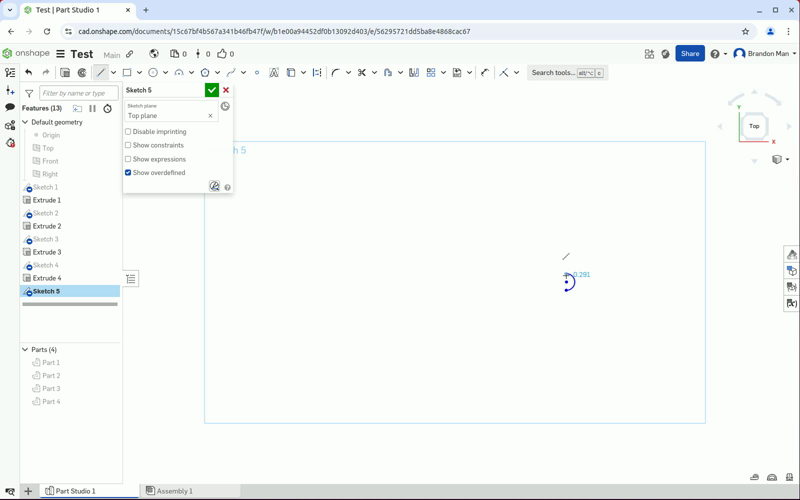
scroll(6)
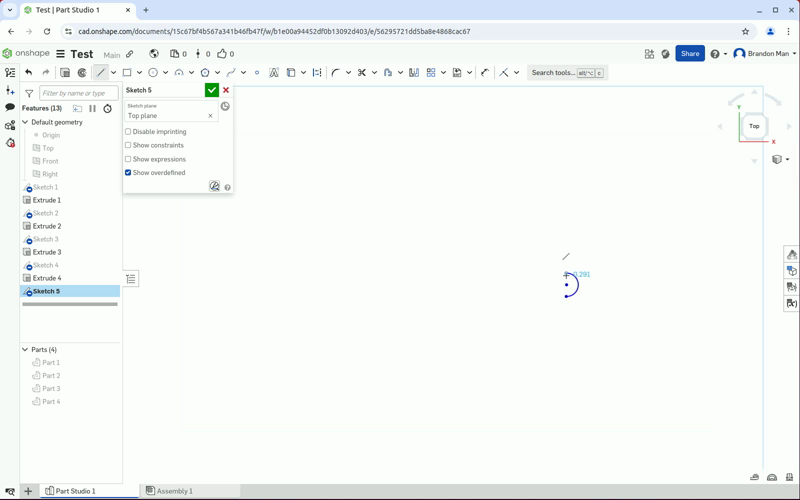
scroll(6)
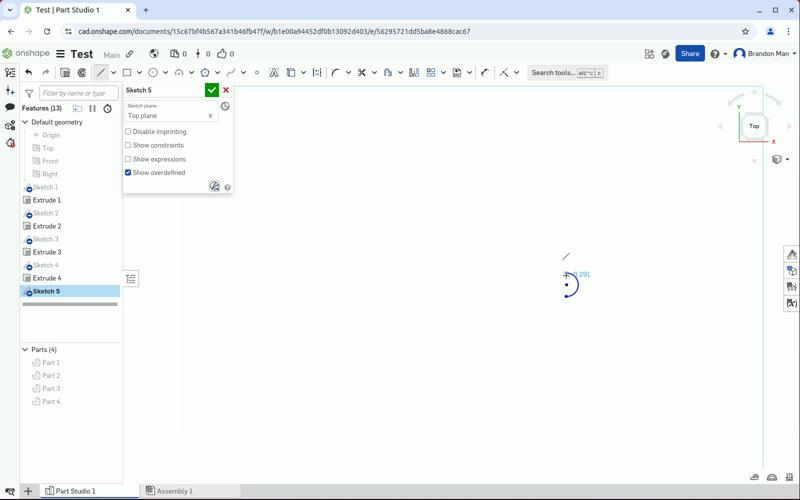
scroll(6)
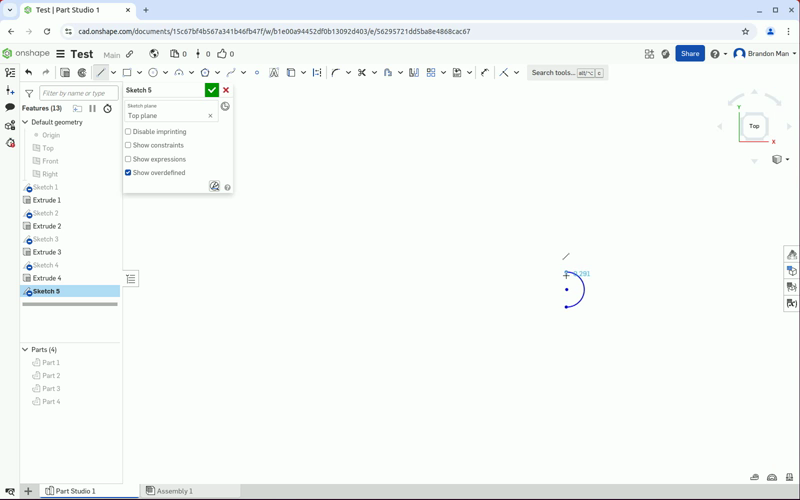
scroll(6)
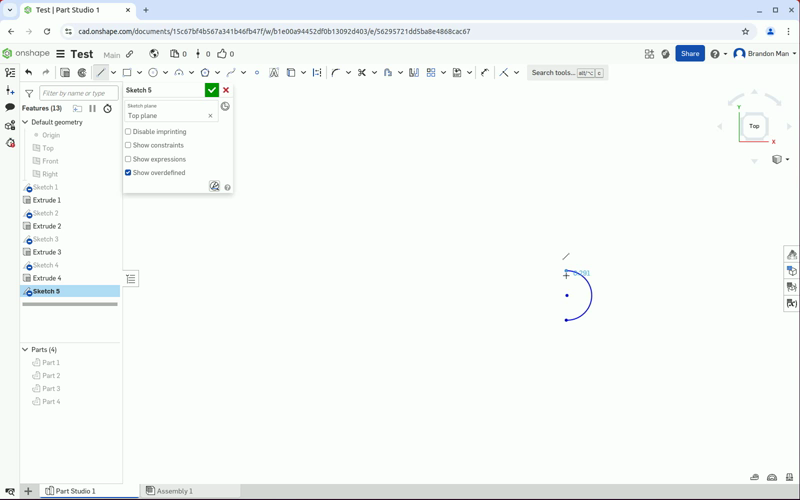
scroll(6)
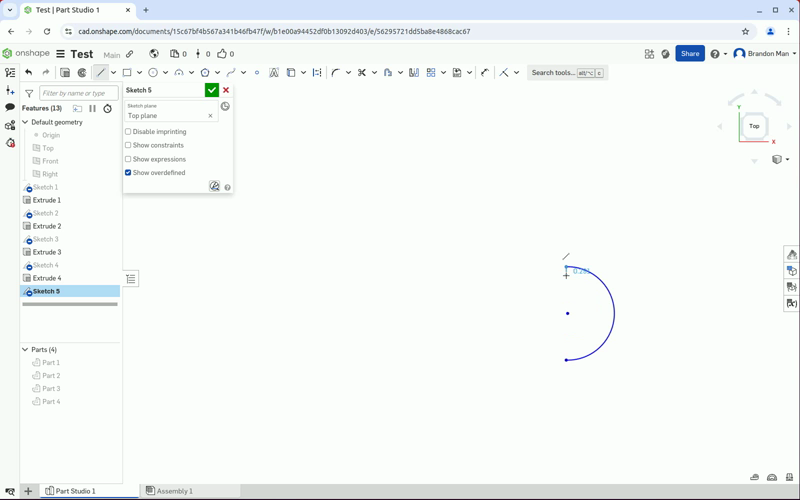
scroll(6)
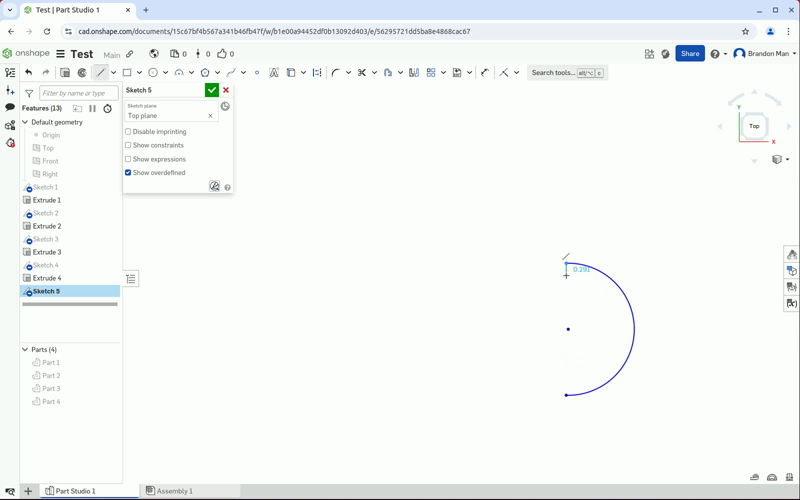
scroll(6)
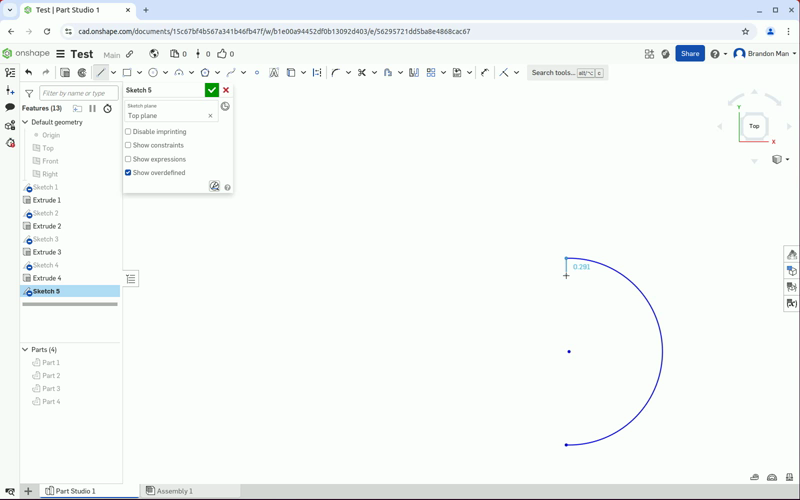
click(566, 275)
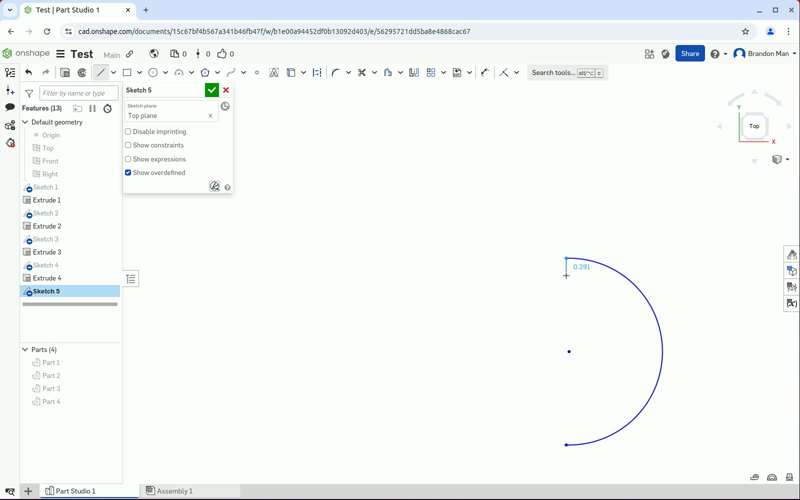
scroll(-6)
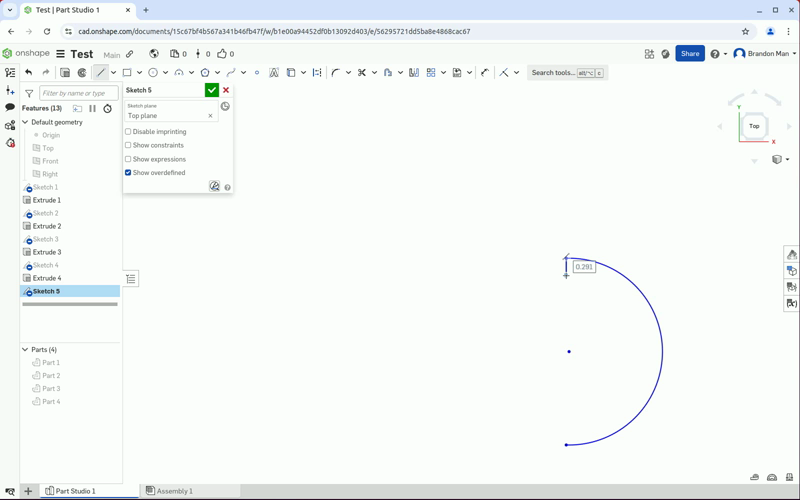
scroll(-6)
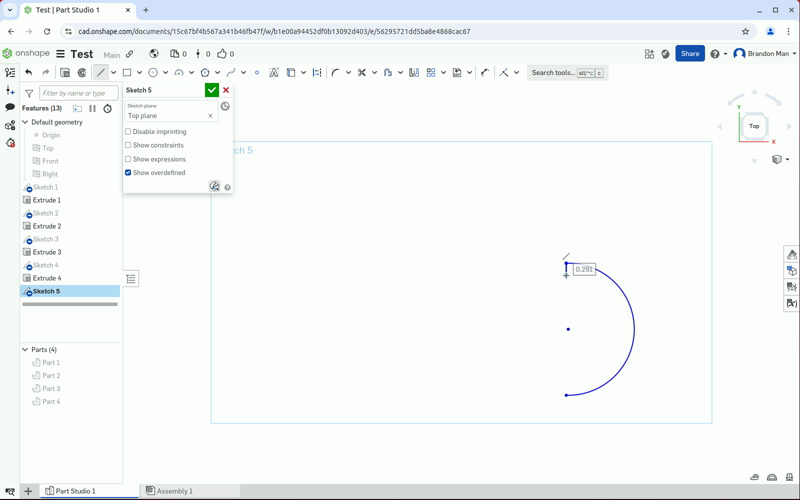
scroll(-6)
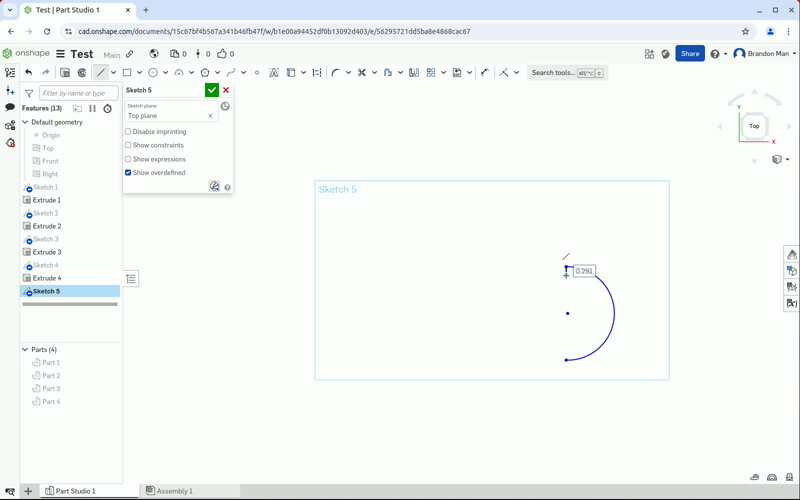
scroll(-6)
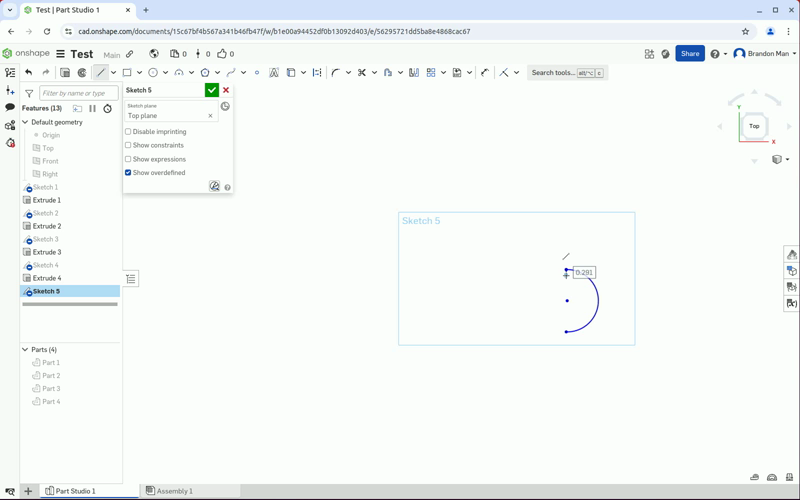
scroll(-6)
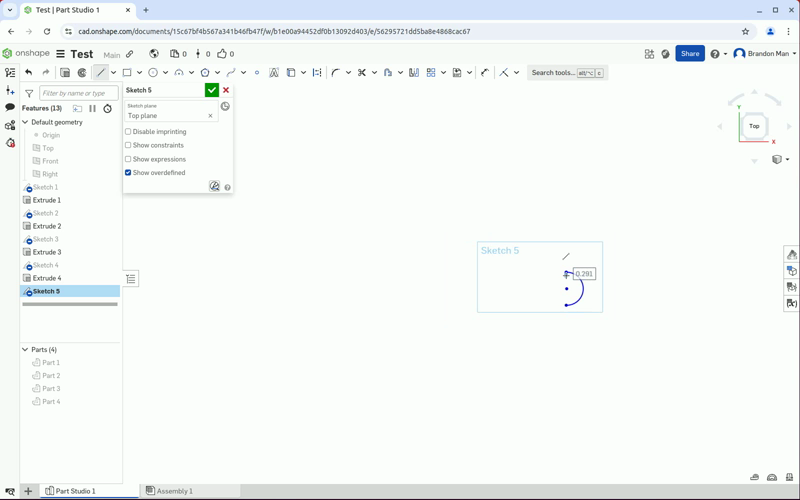
scroll(-6)
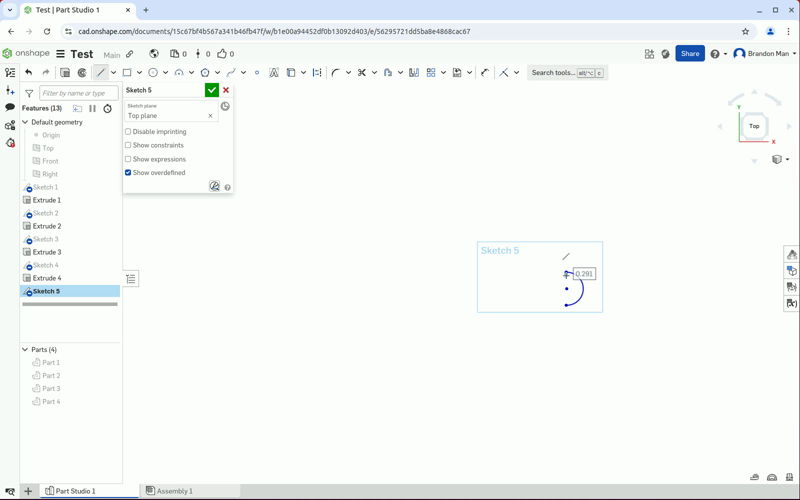
scroll(-6)
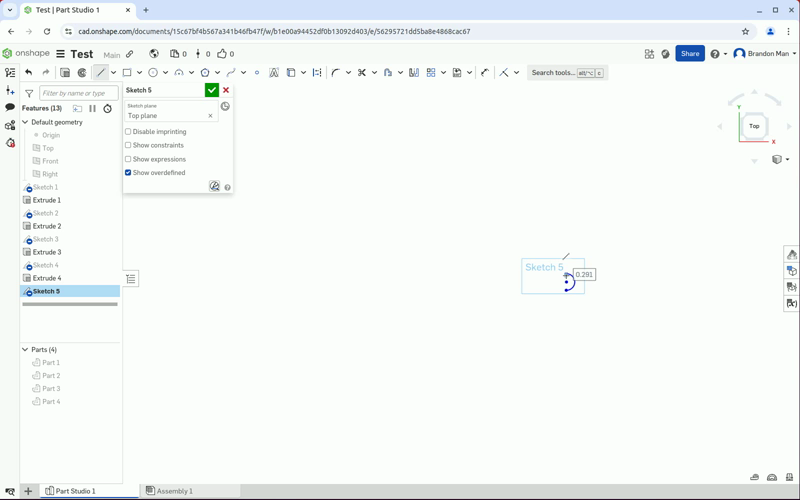
key_up(shift)
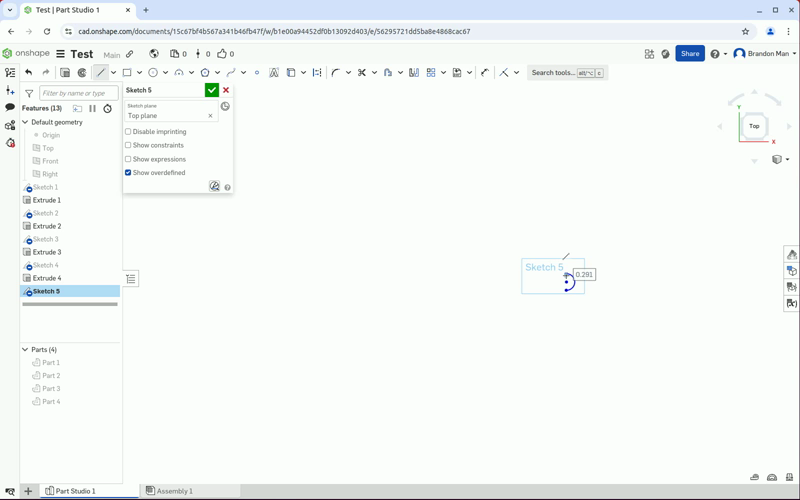
key(esc)
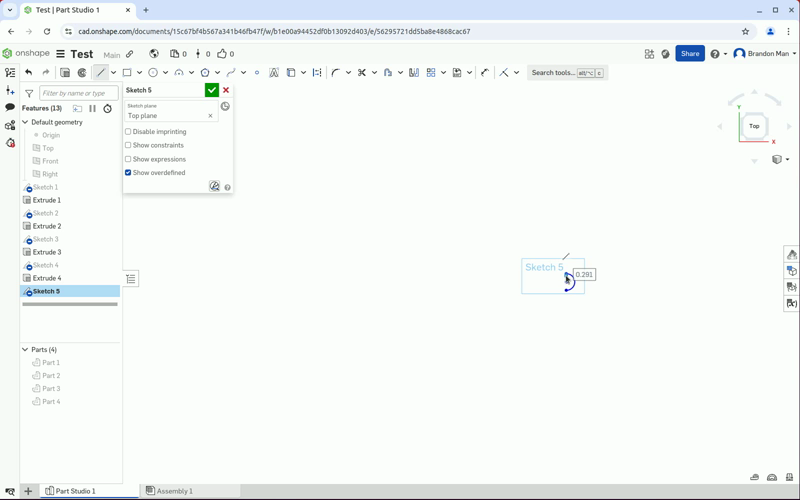
key(a)
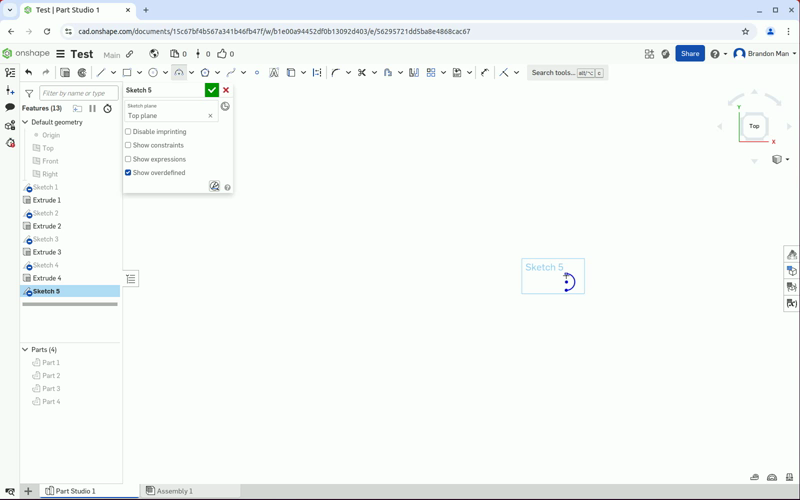
mouse_move(566, 275)
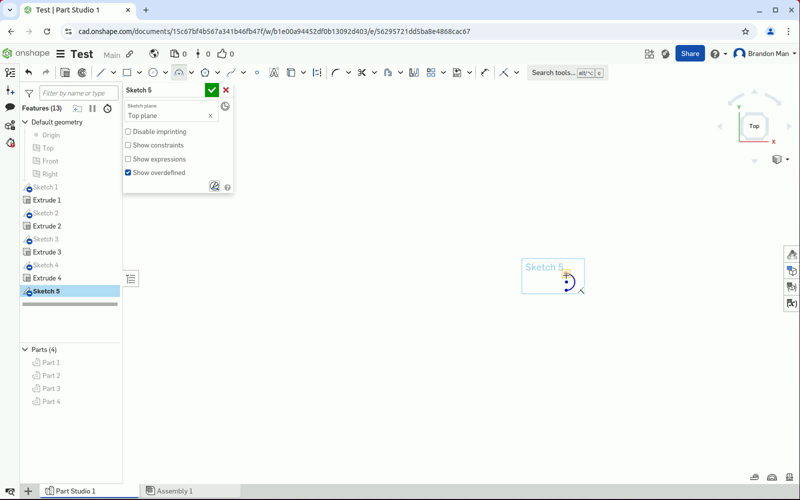
scroll(6)
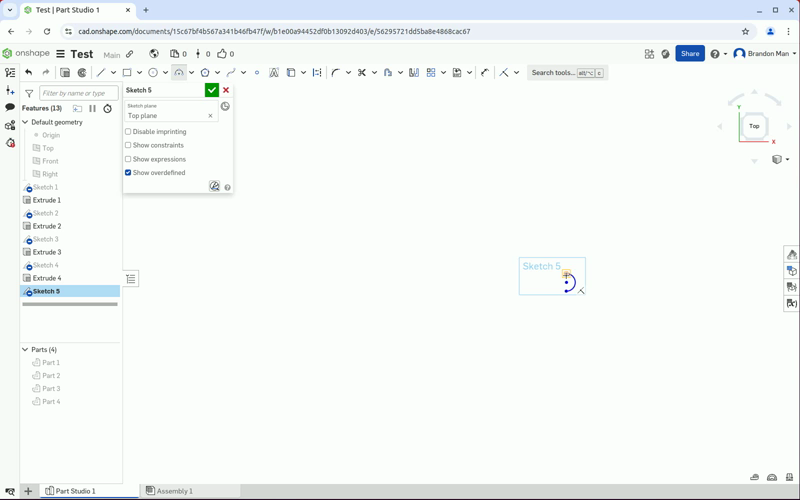
scroll(6)
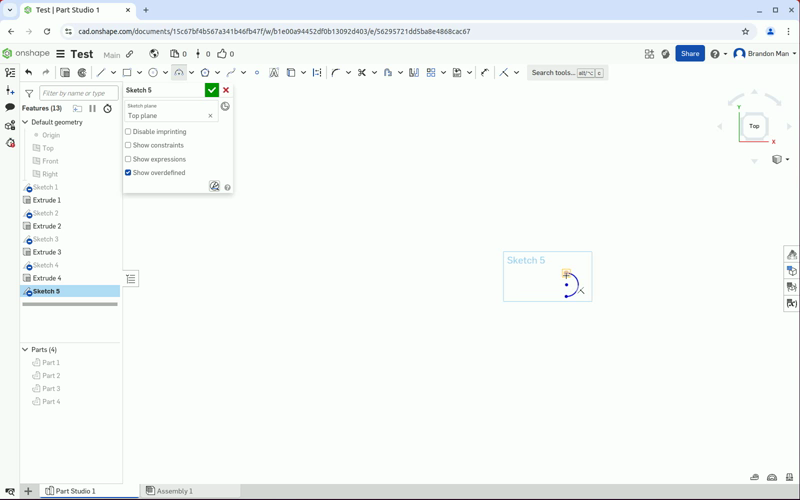
scroll(6)
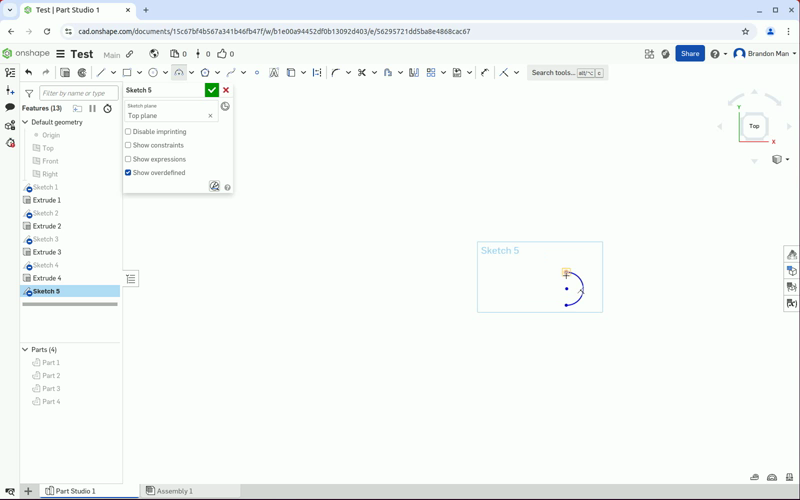
scroll(6)
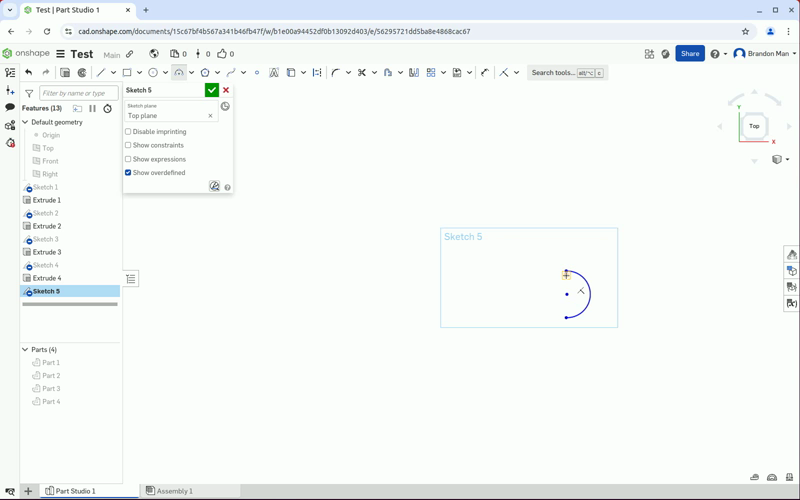
scroll(6)
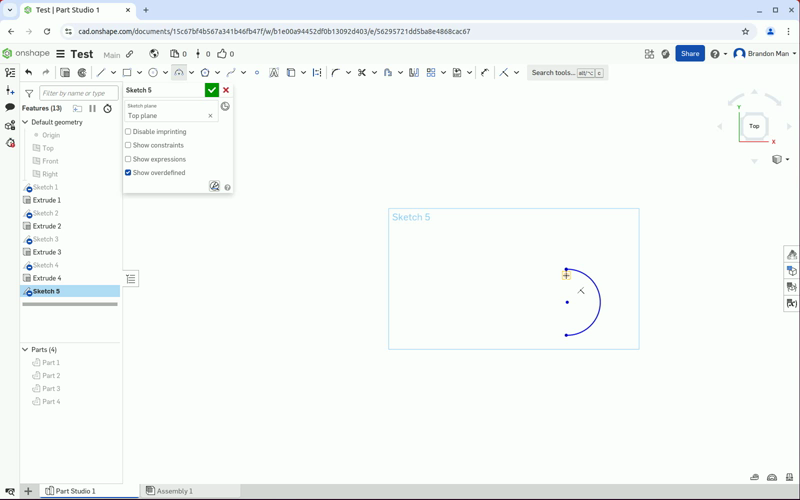
scroll(6)
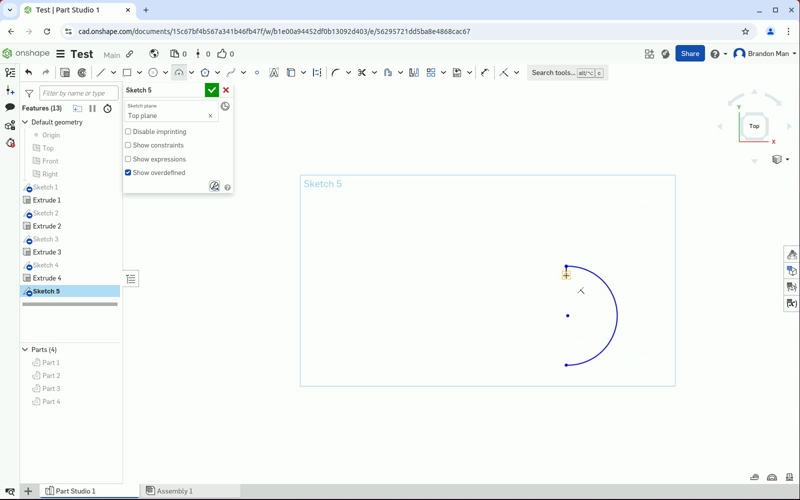
scroll(6)
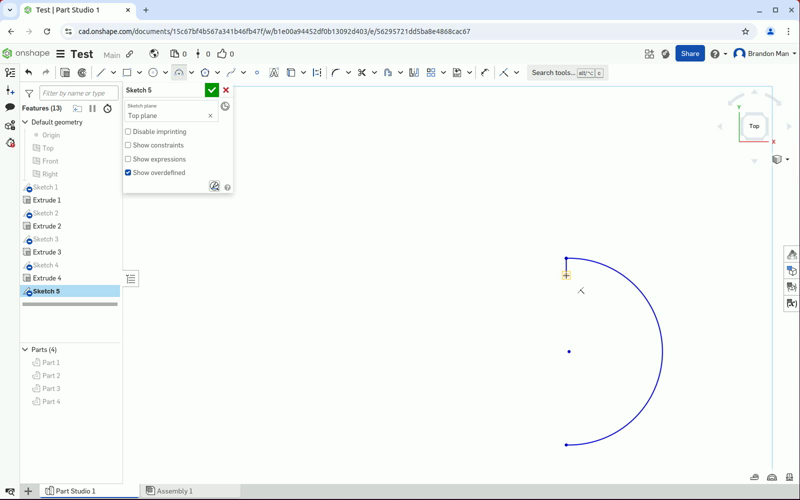
click(566, 275)
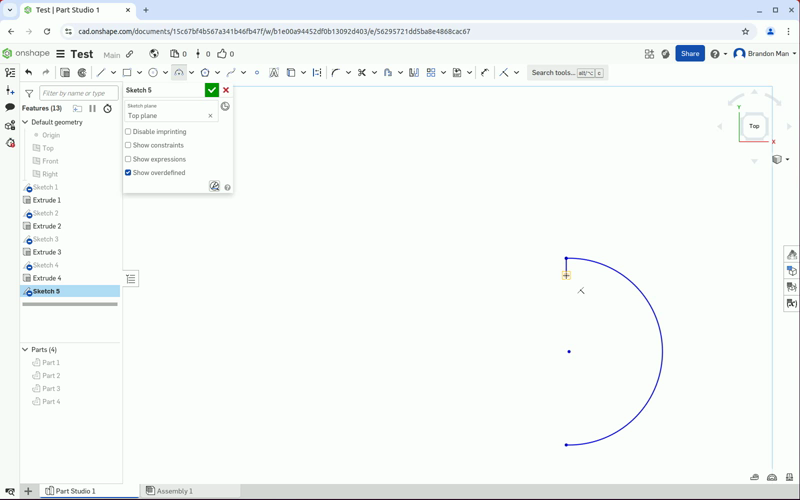
scroll(-6)
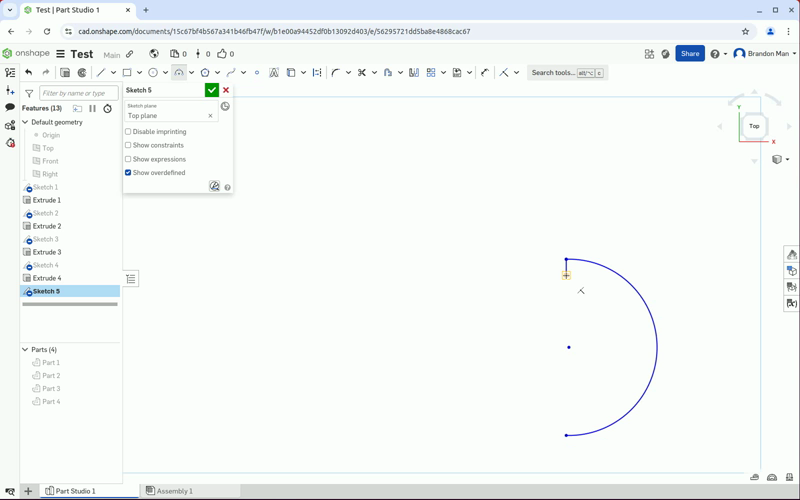
scroll(-6)
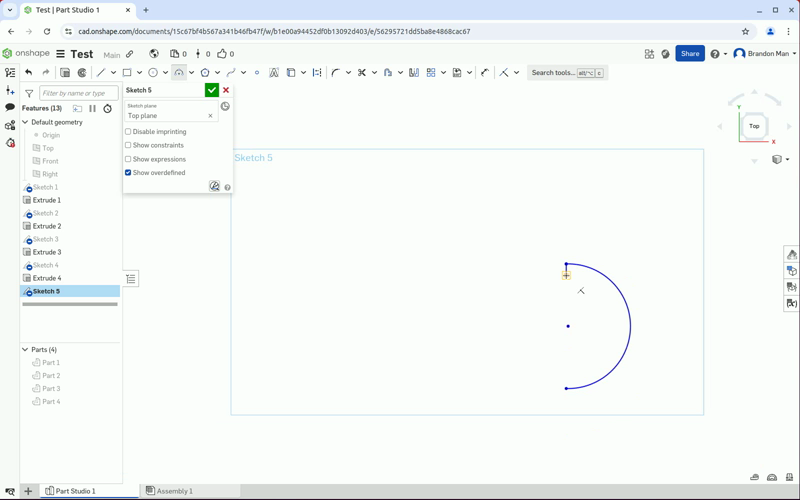
scroll(-6)
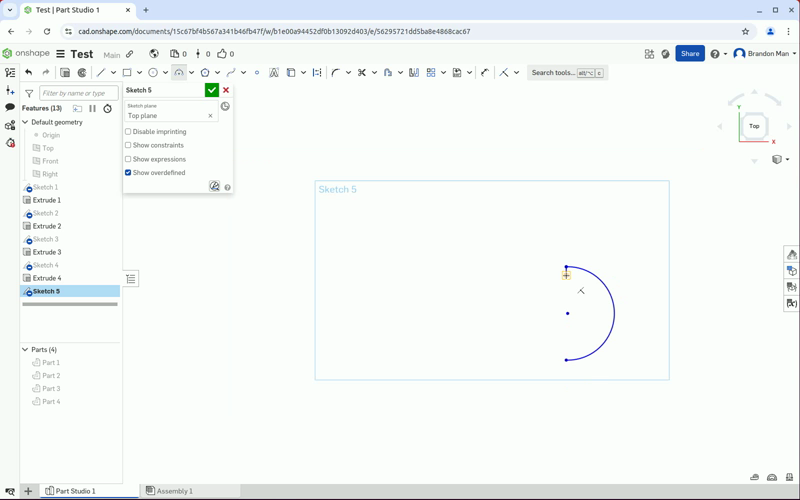
scroll(-6)
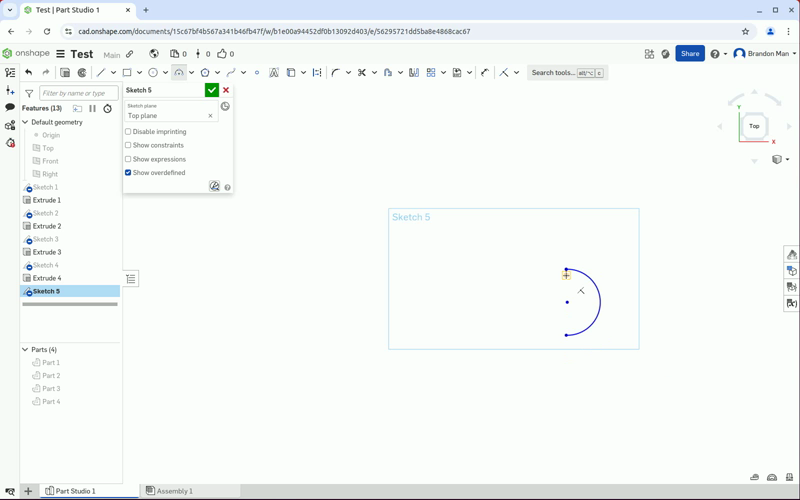
scroll(-6)
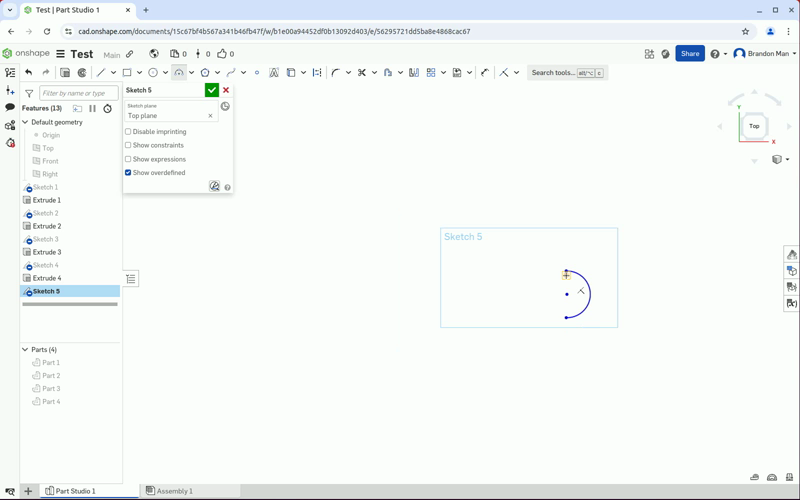
scroll(-6)
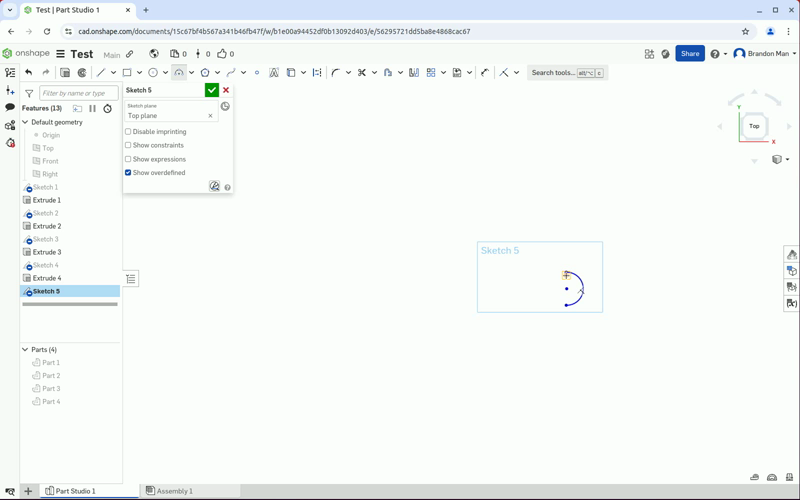
scroll(-6)
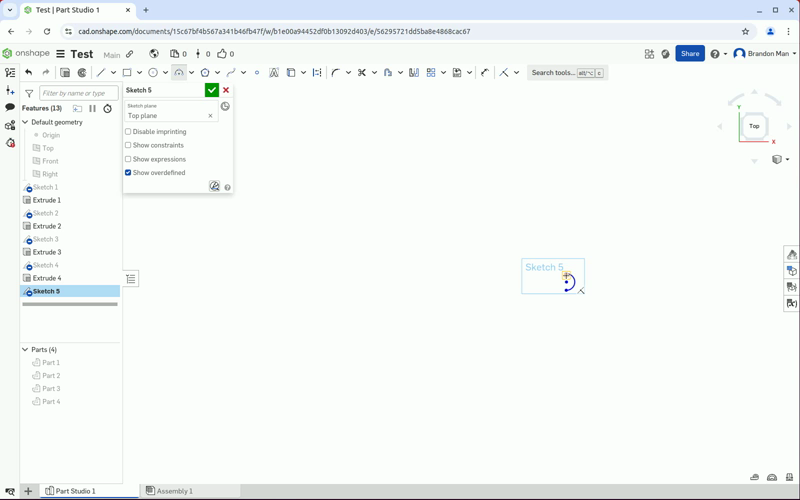
key_down(shift)
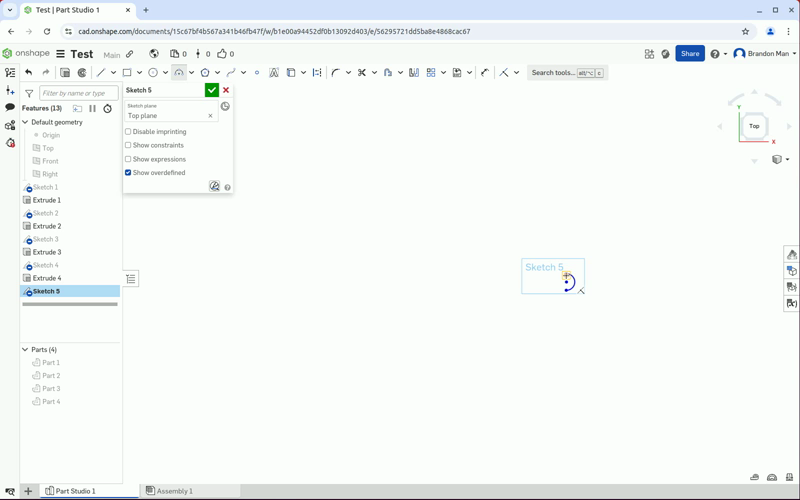
mouse_move(566, 288)
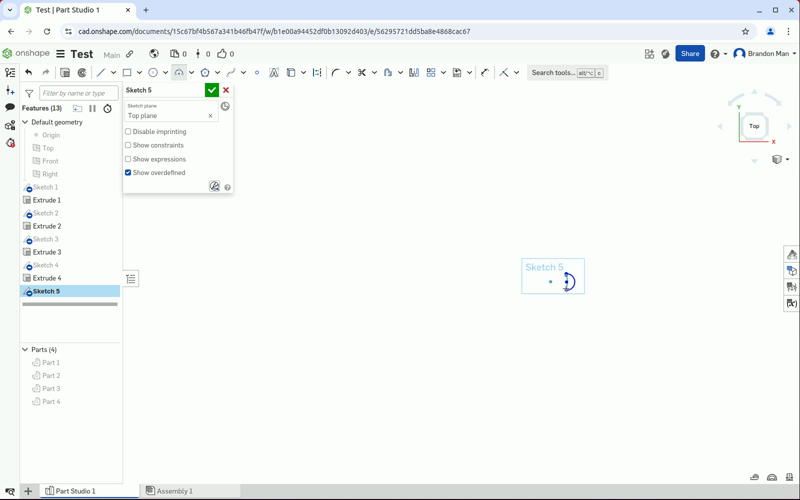
scroll(6)
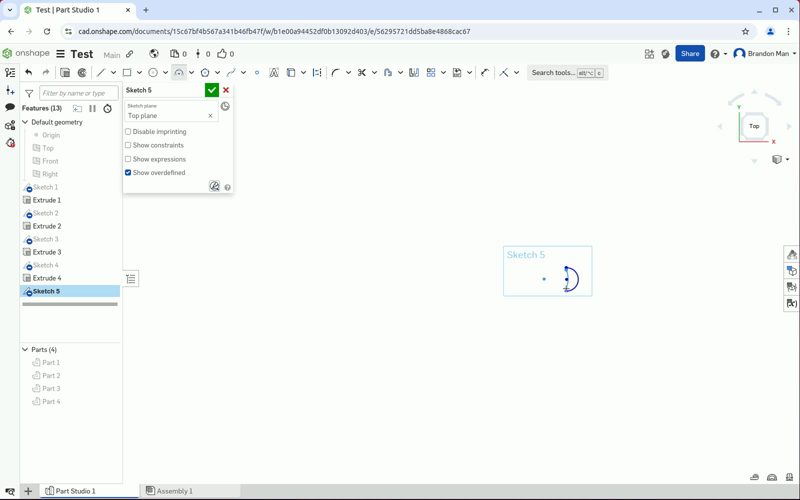
scroll(6)
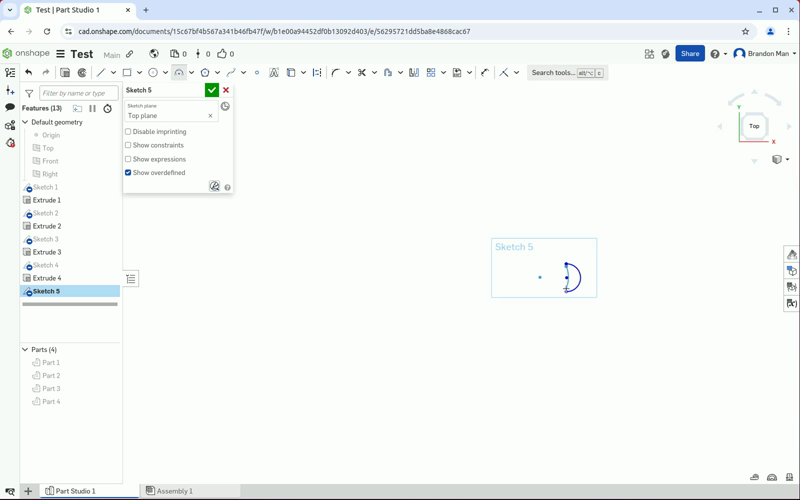
scroll(6)
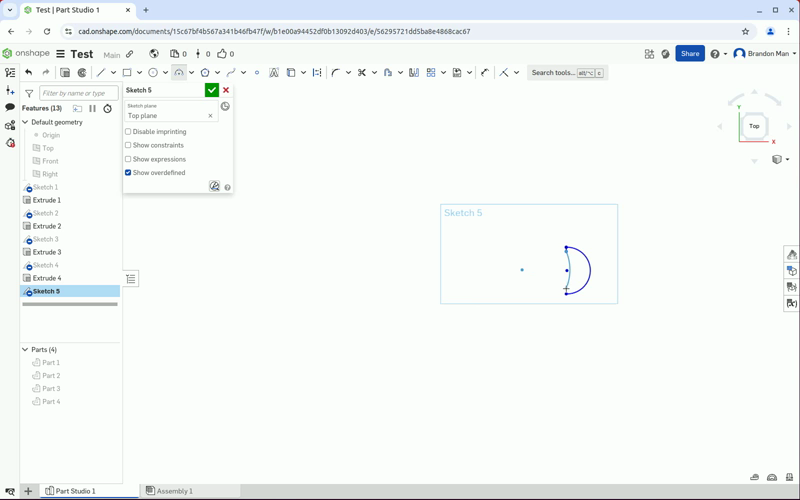
scroll(6)
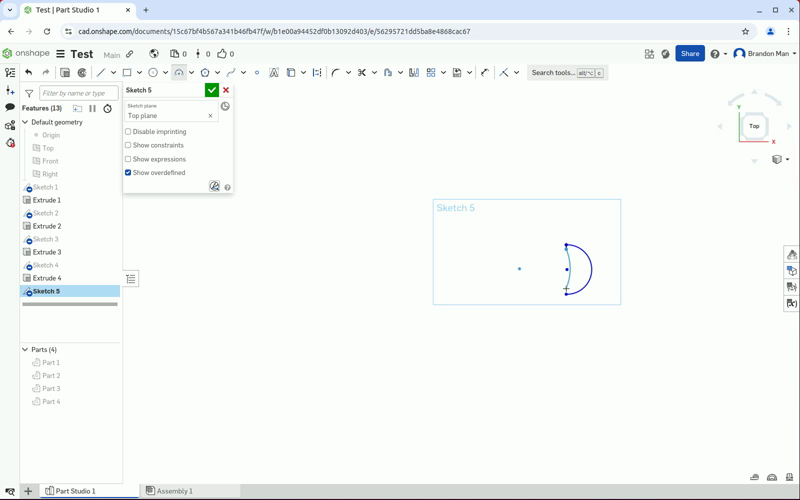
scroll(6)
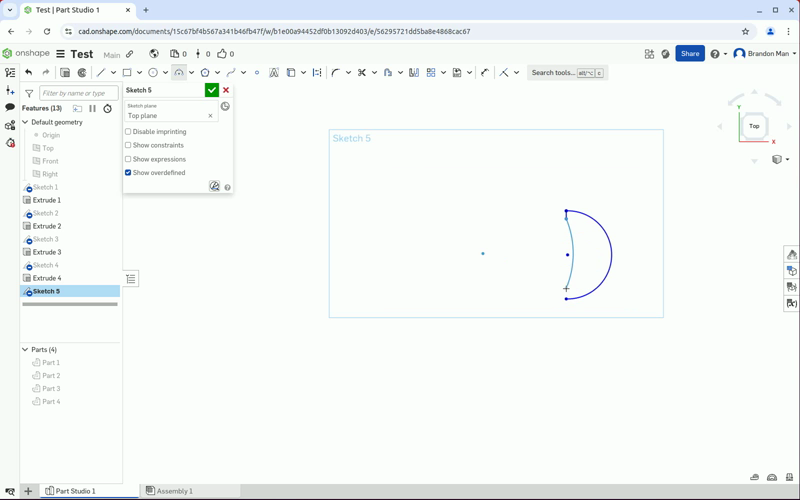
scroll(6)
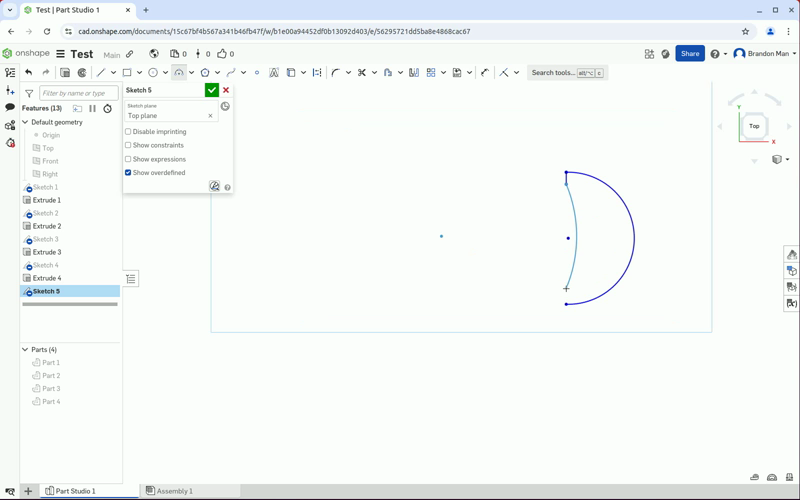
scroll(6)
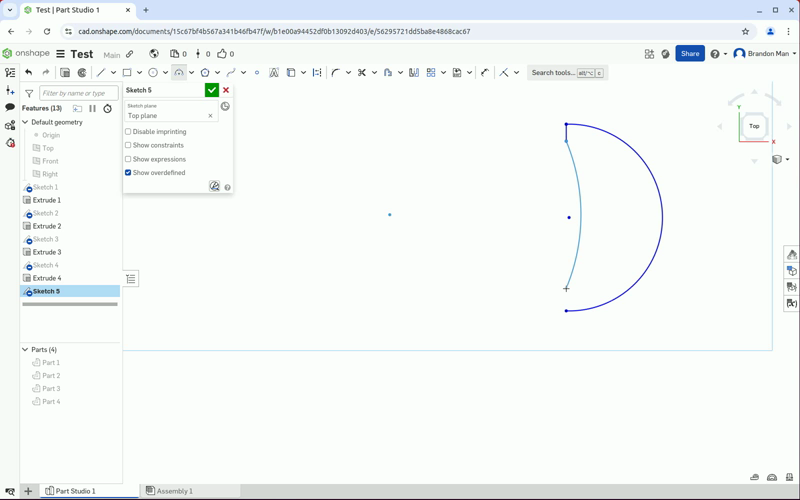
click(566, 288)
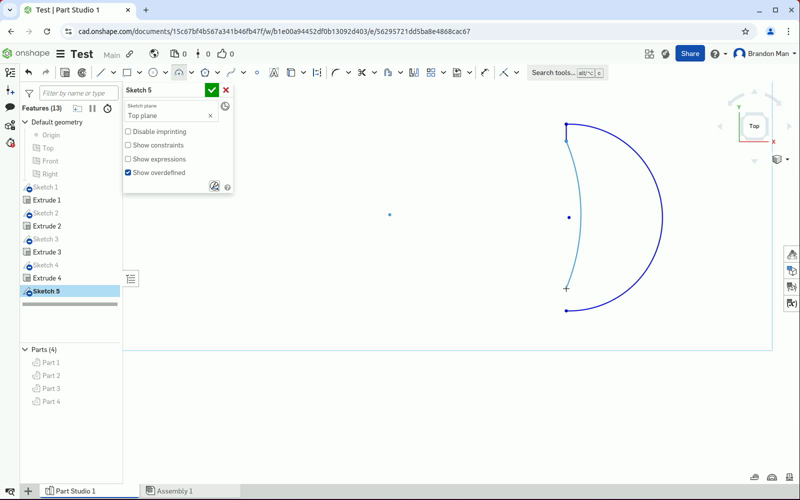
scroll(-6)
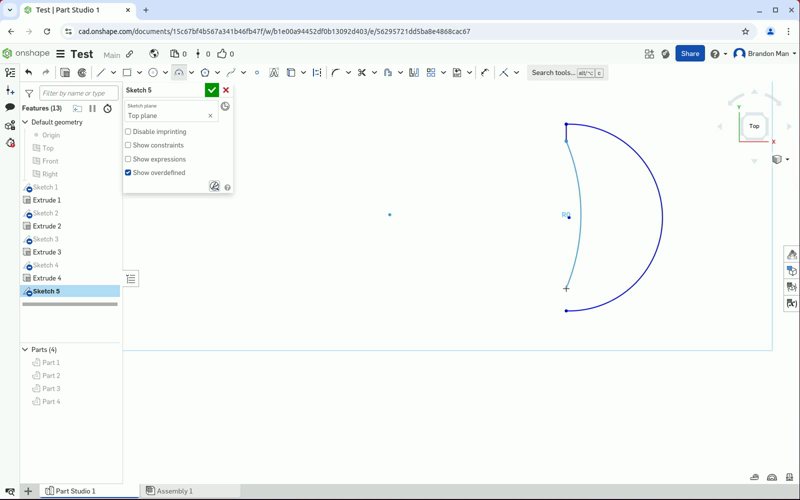
scroll(-6)
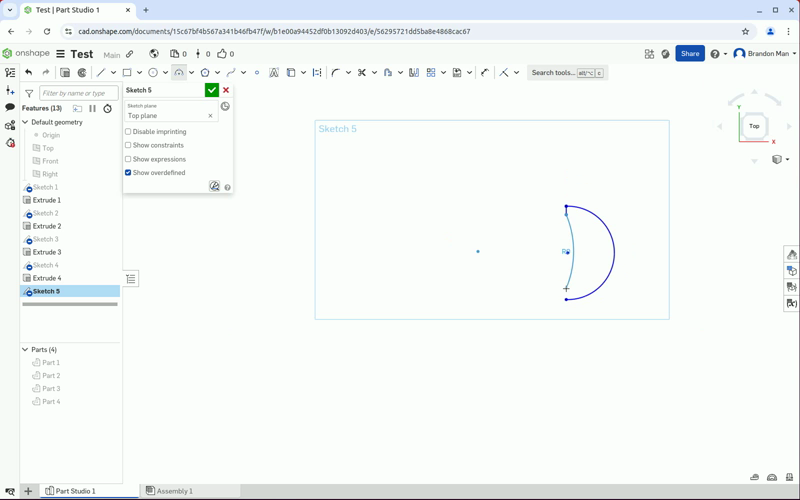
scroll(-6)
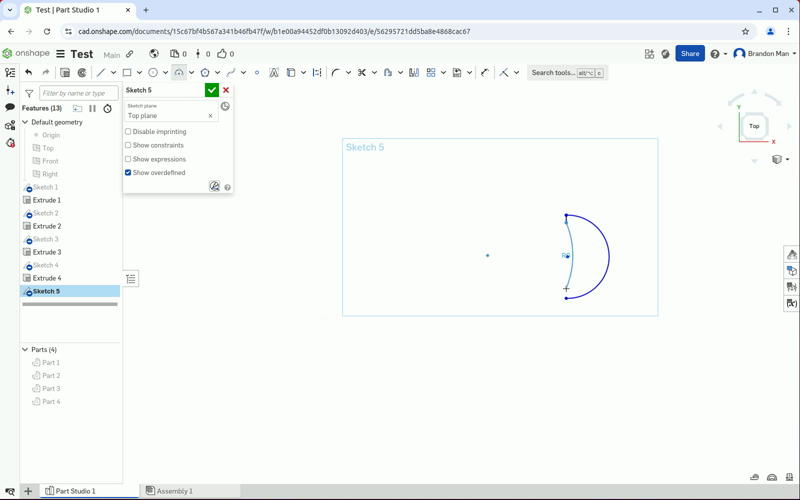
scroll(-6)
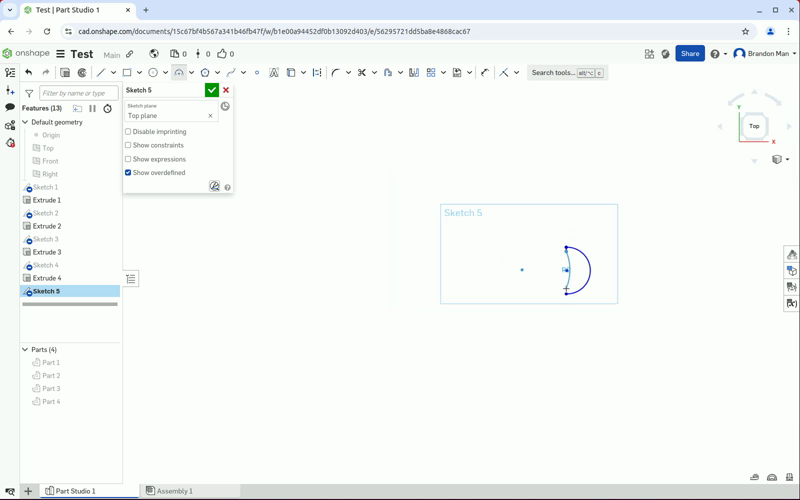
scroll(-6)
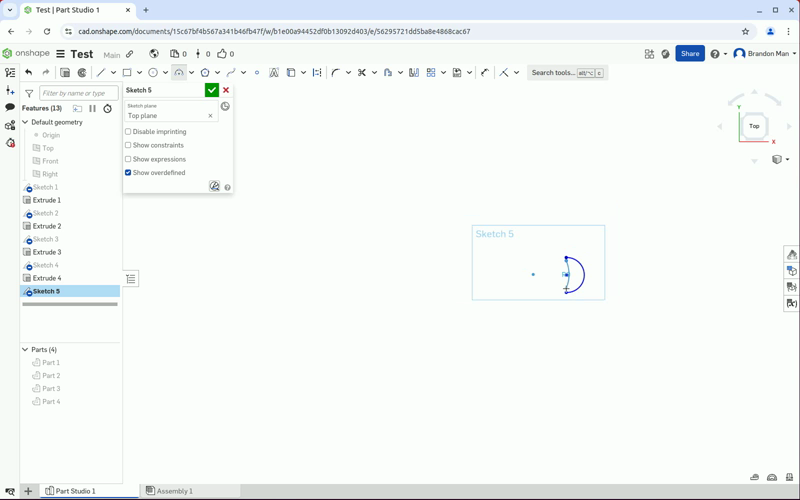
scroll(-6)
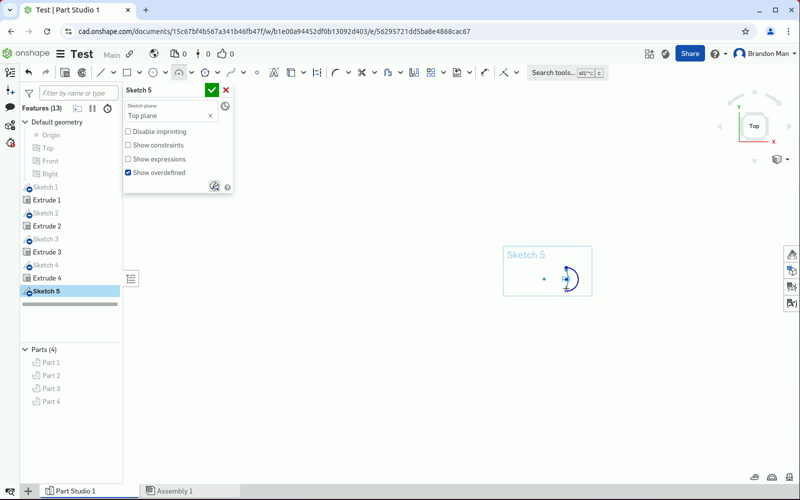
scroll(-6)
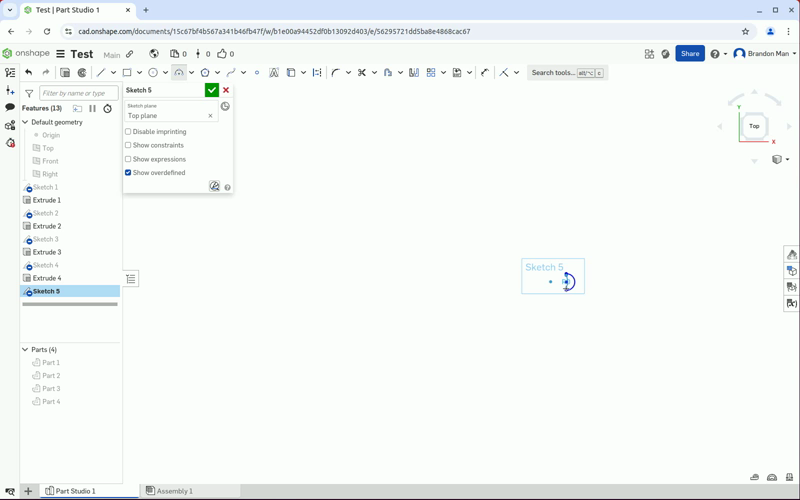
mouse_move(572, 281)
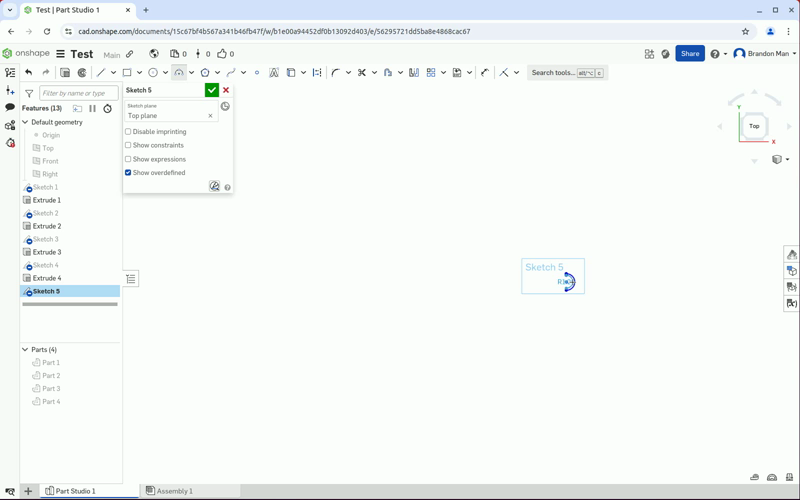
scroll(6)
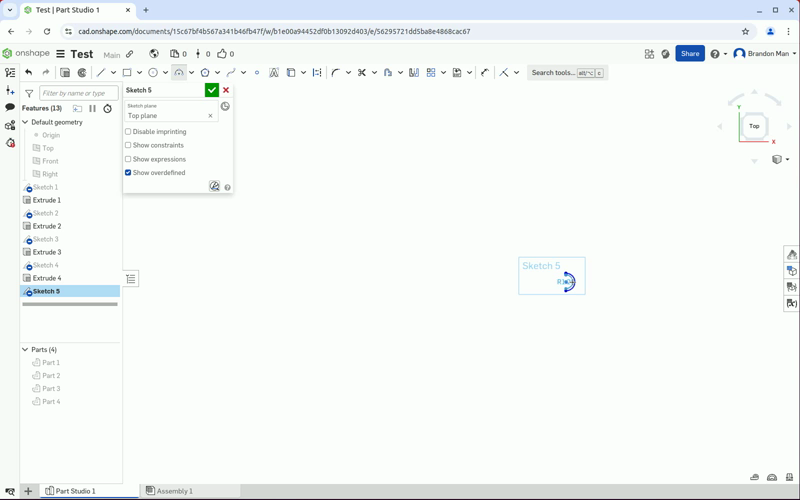
scroll(6)
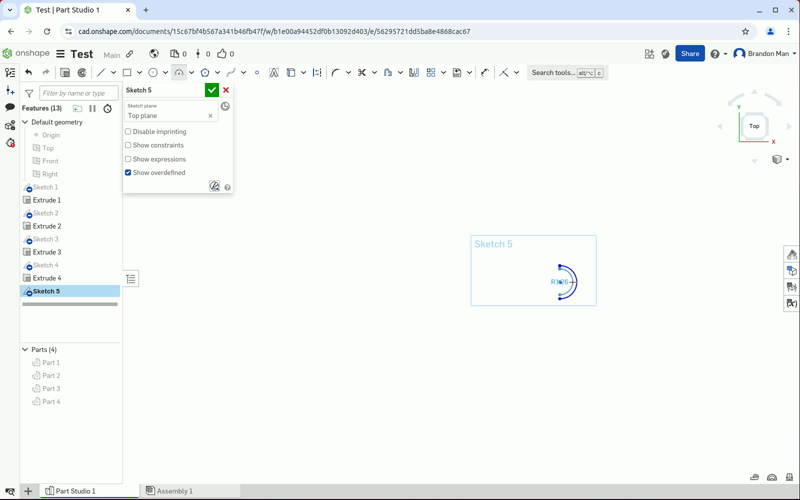
scroll(6)
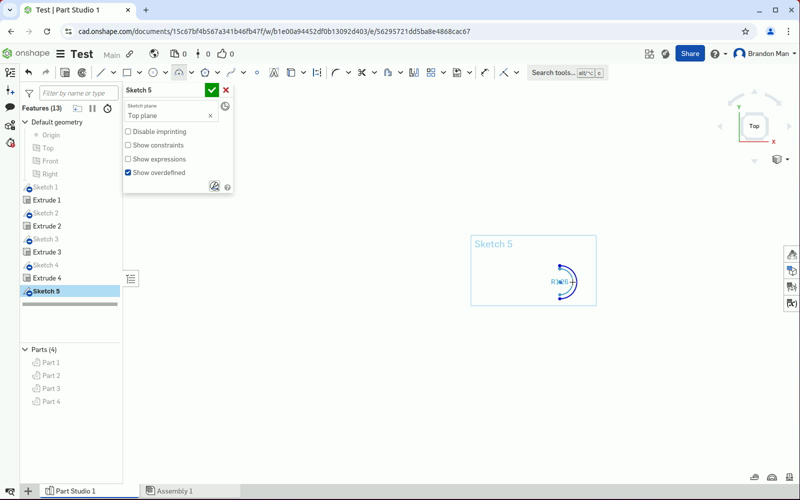
scroll(6)
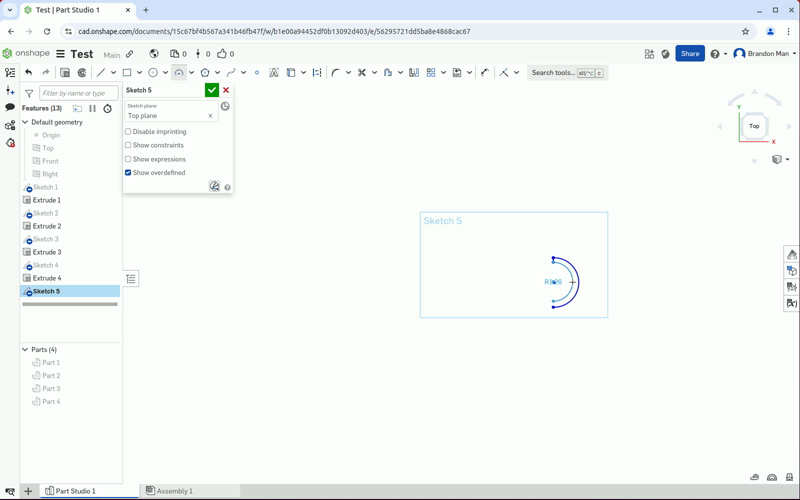
scroll(6)
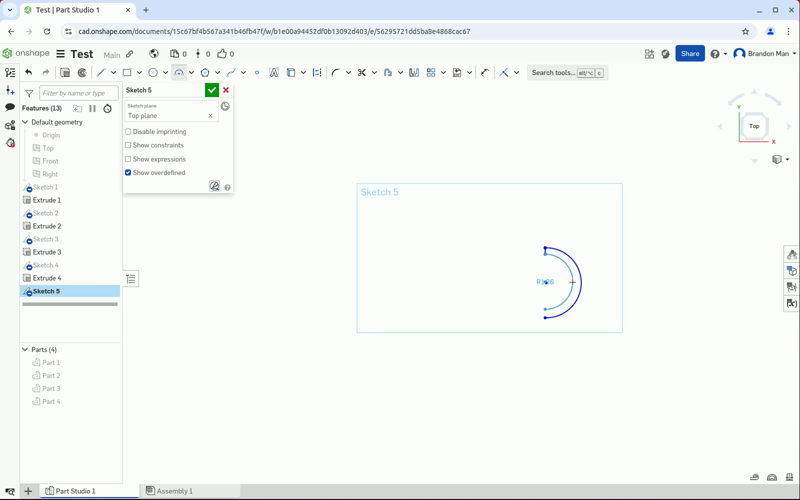
scroll(6)
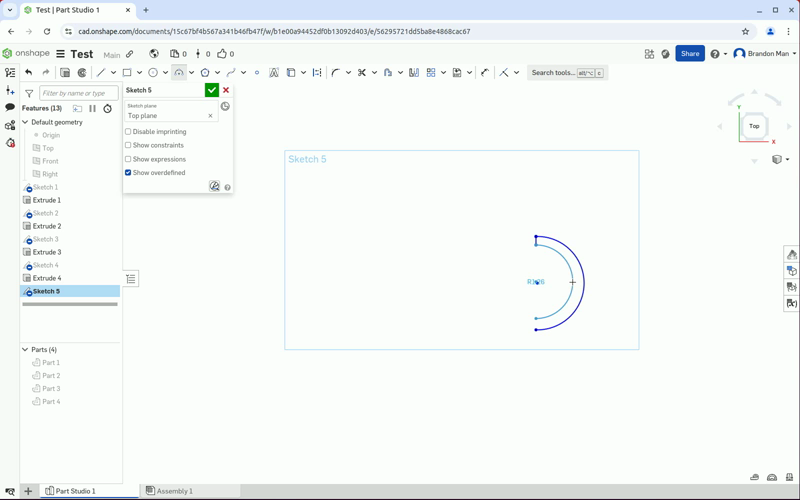
scroll(6)
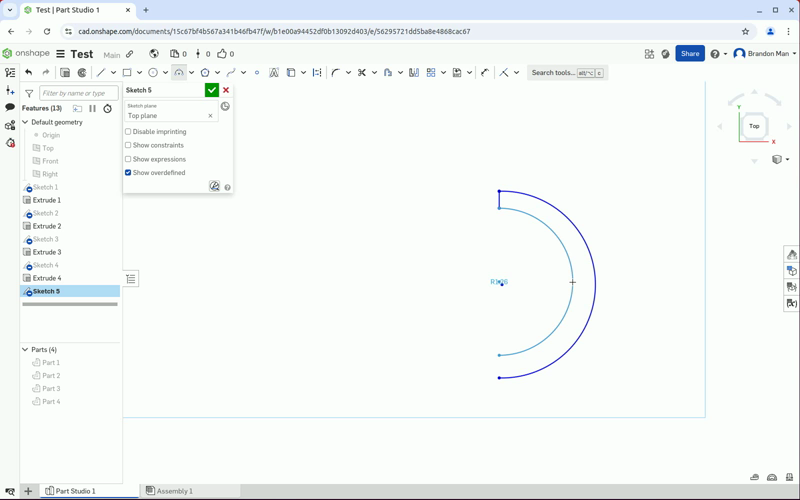
click(572, 281)
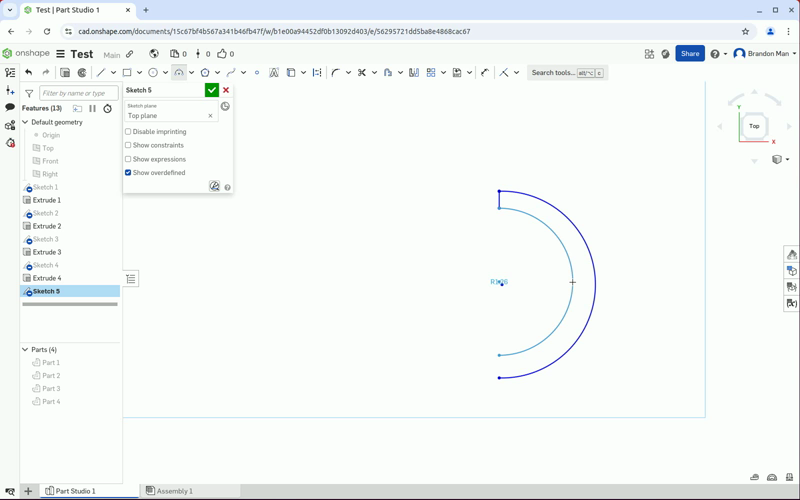
scroll(-6)
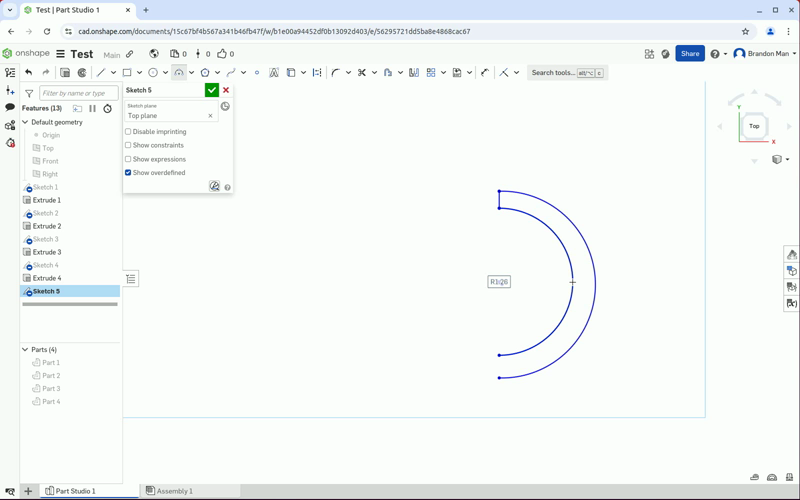
scroll(-6)
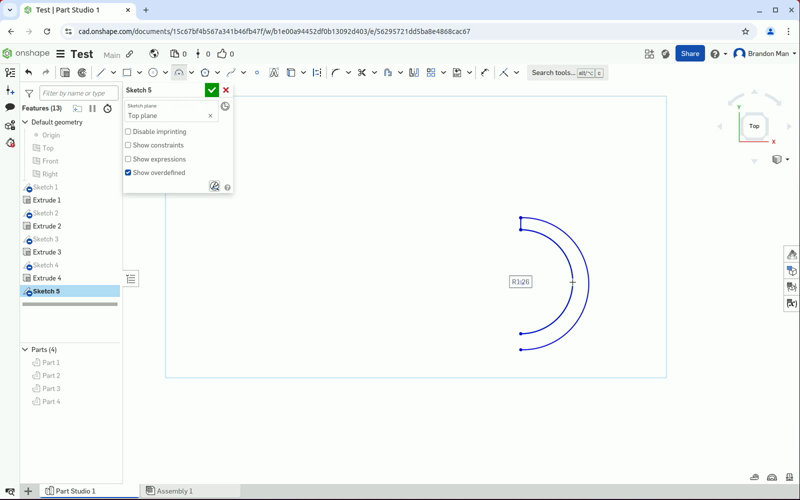
scroll(-6)
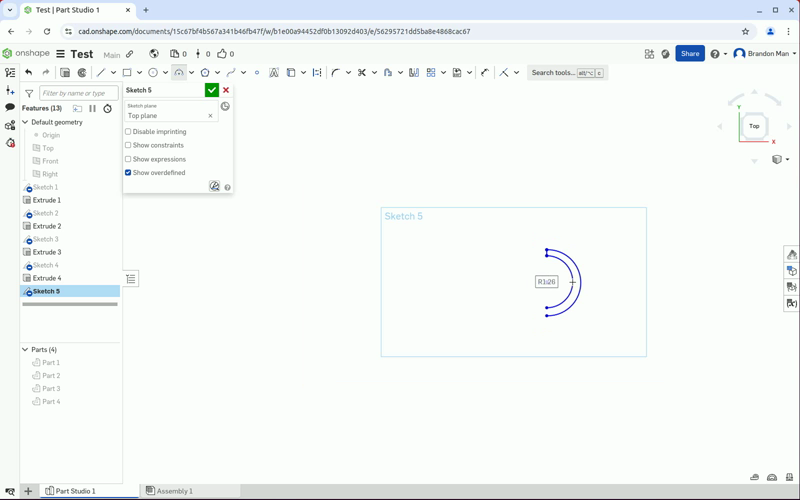
scroll(-6)
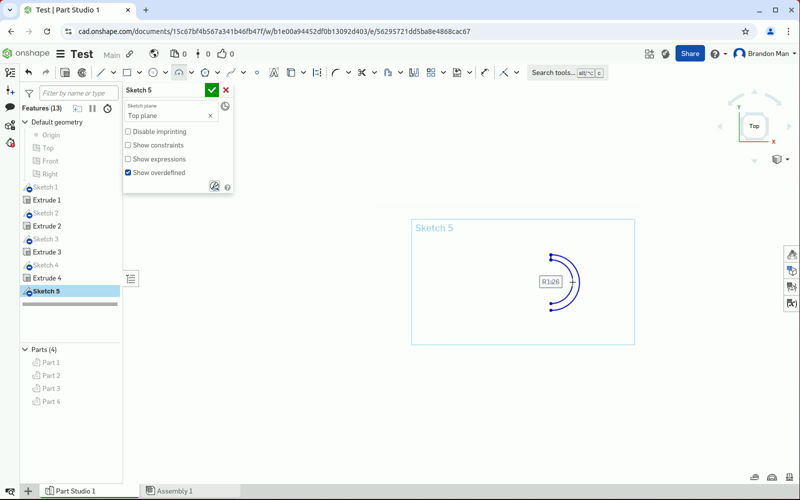
scroll(-6)
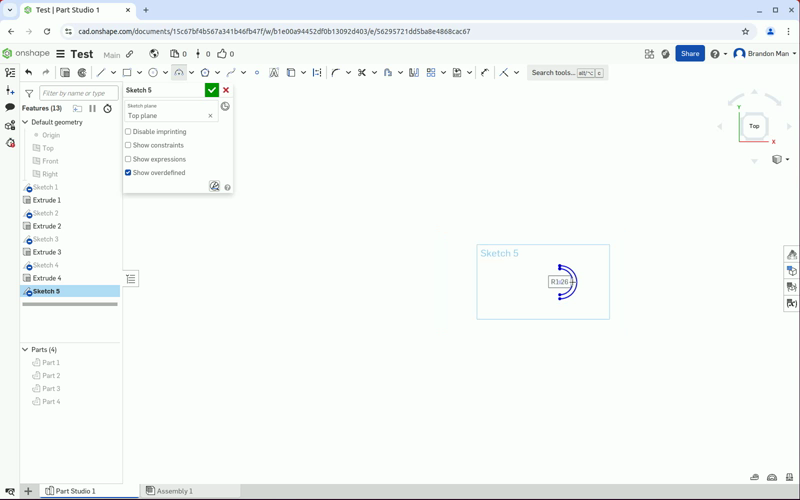
scroll(-6)
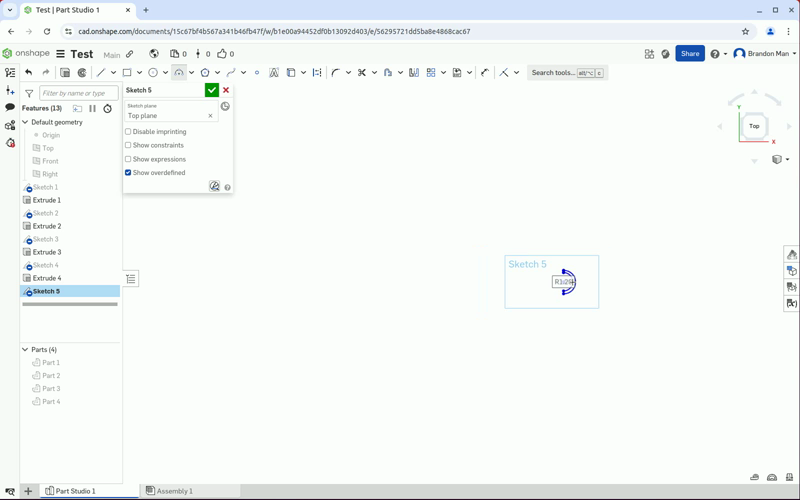
scroll(-6)
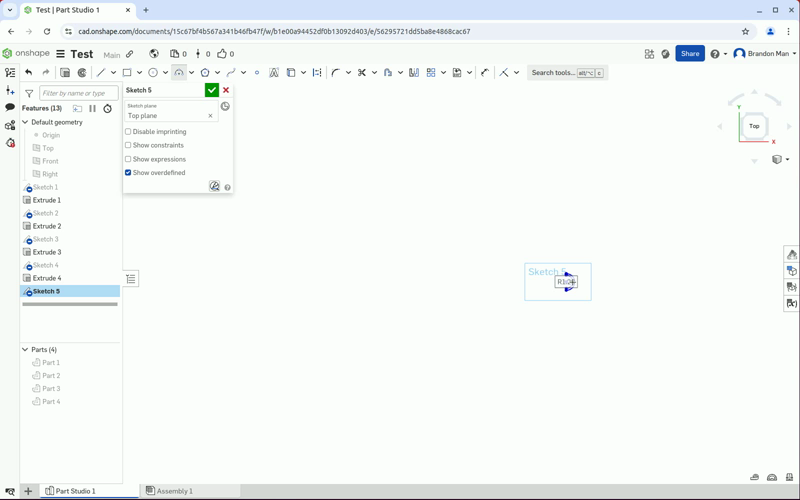
key_up(shift)
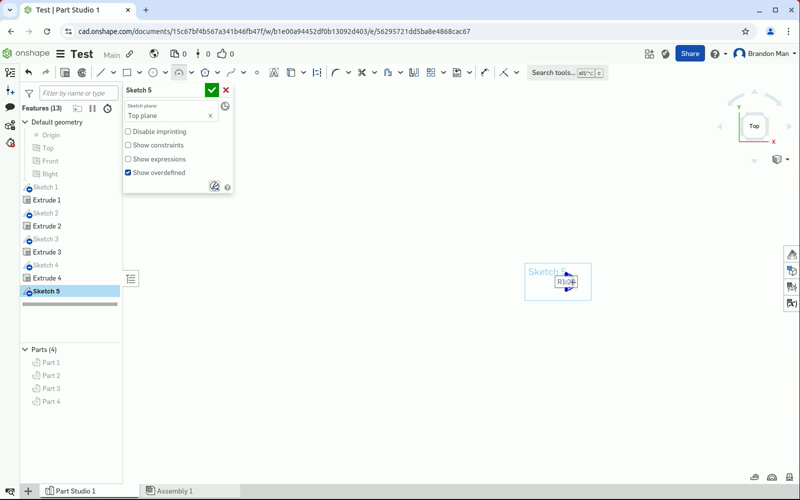
key(esc)
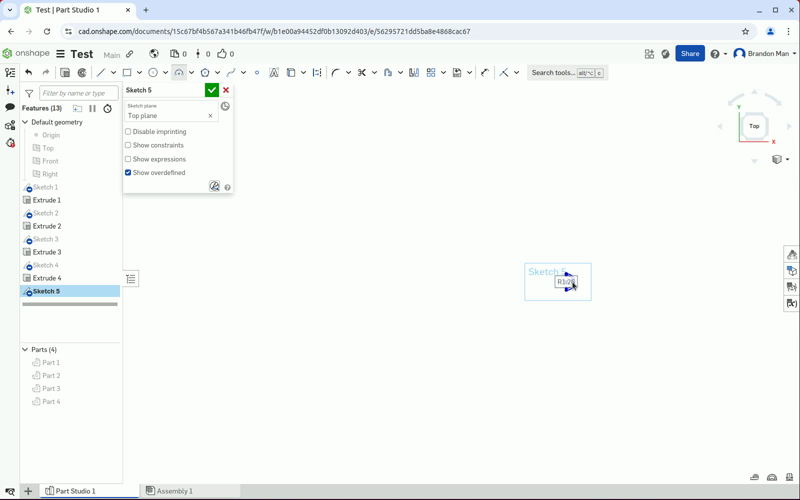
key(l)
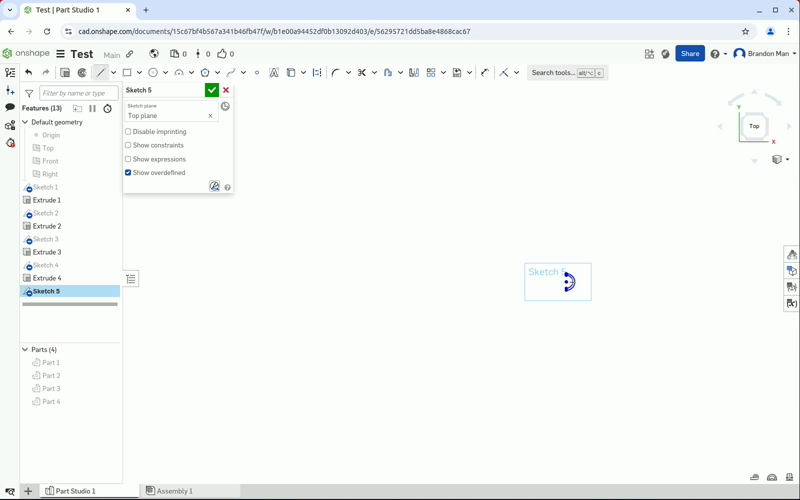
mouse_move(566, 288)
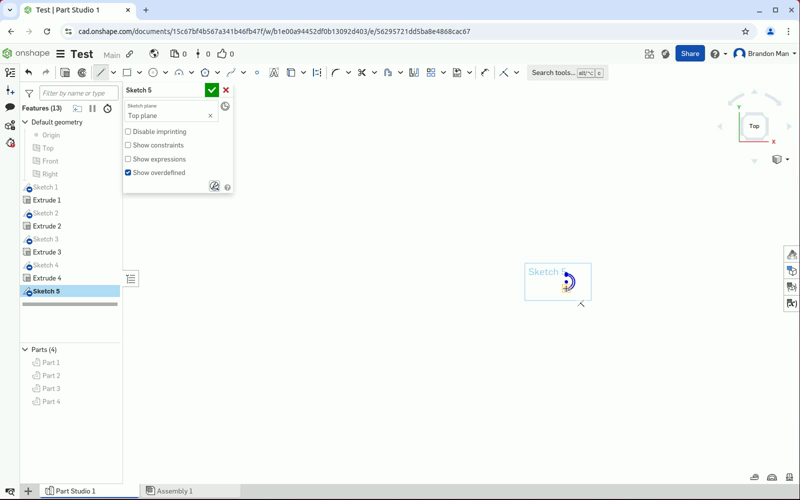
scroll(6)
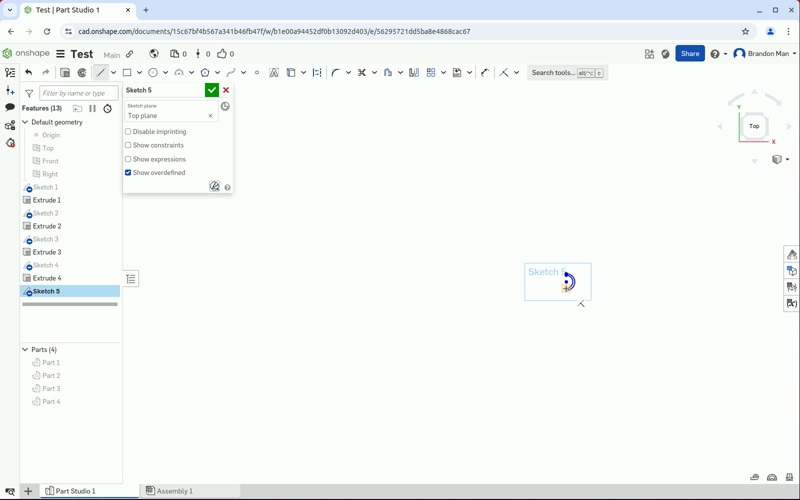
scroll(6)
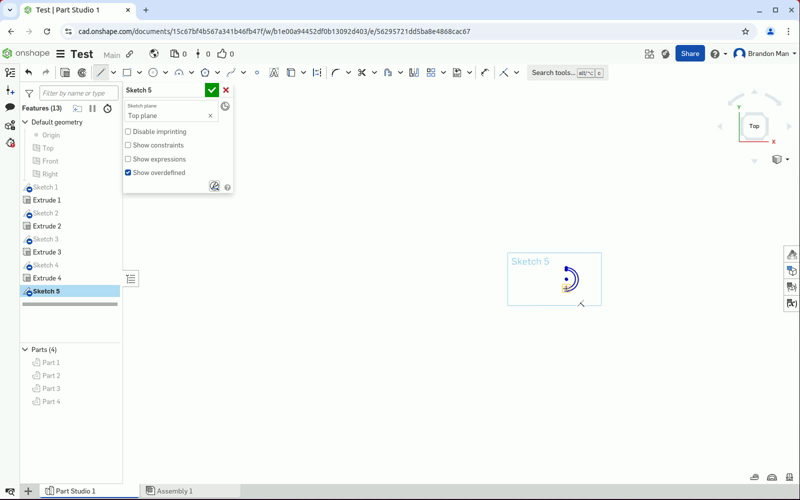
scroll(6)
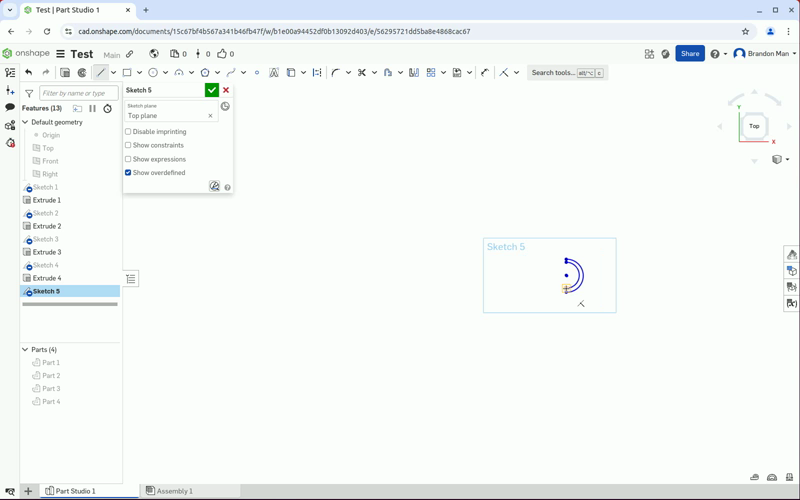
scroll(6)
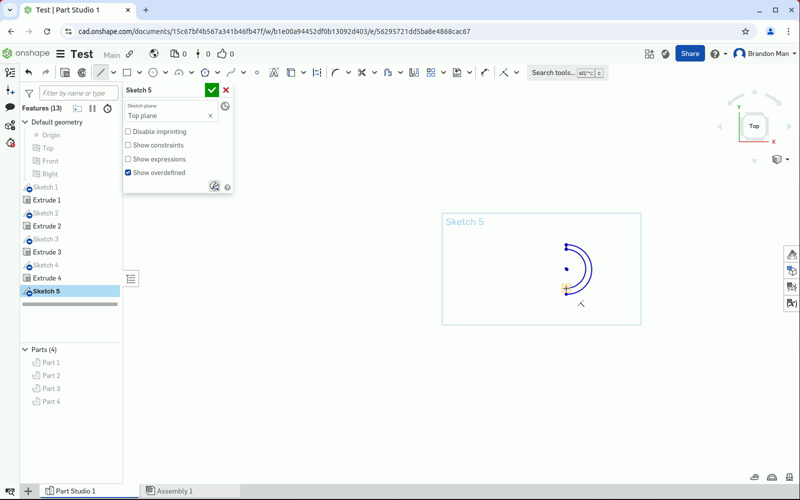
scroll(6)
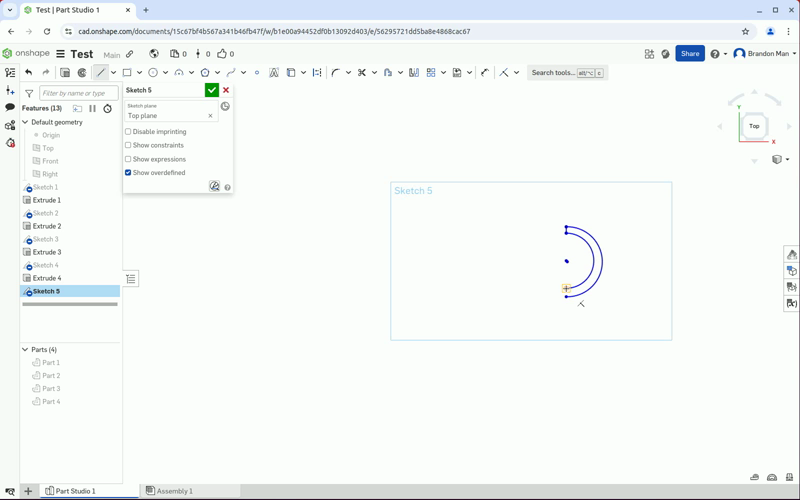
scroll(6)
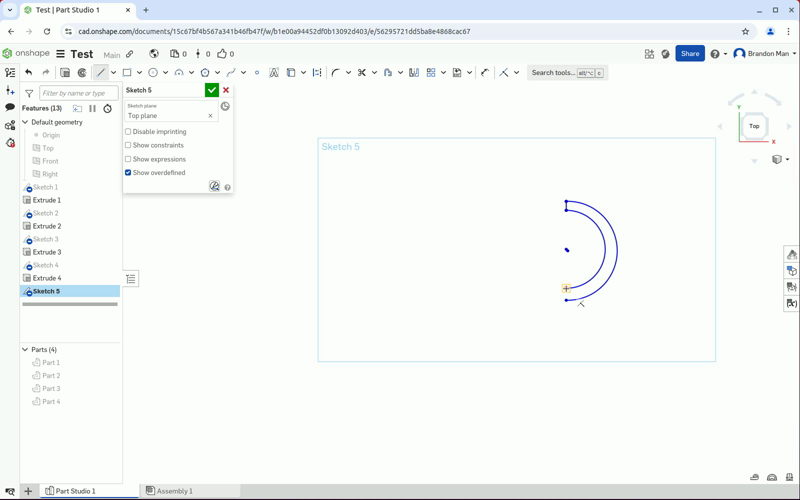
scroll(6)
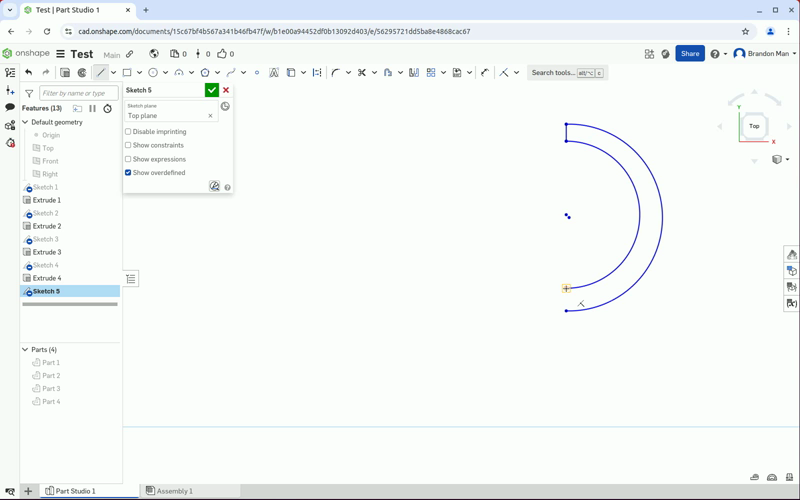
click(566, 288)
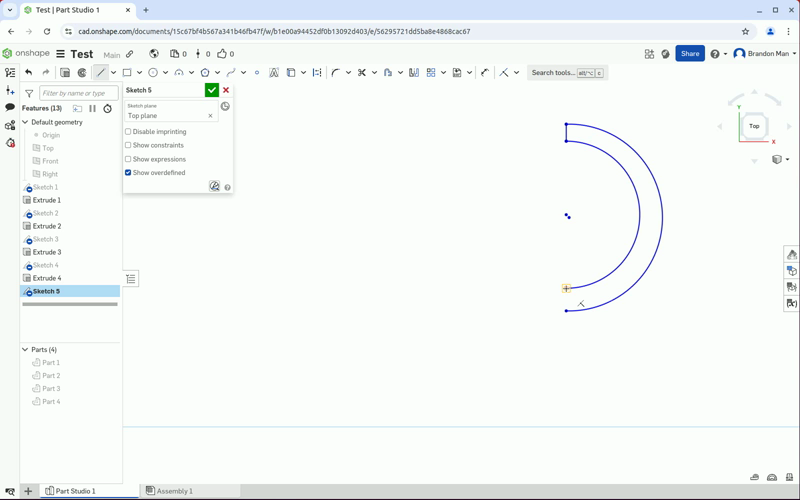
scroll(-6)
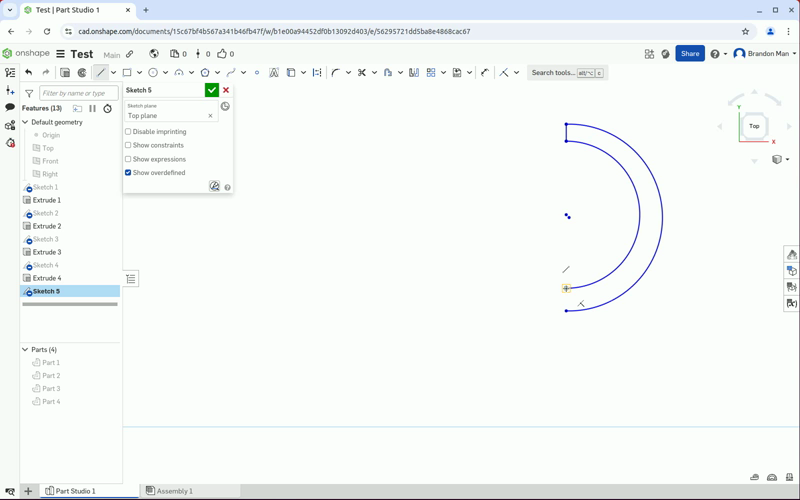
scroll(-6)
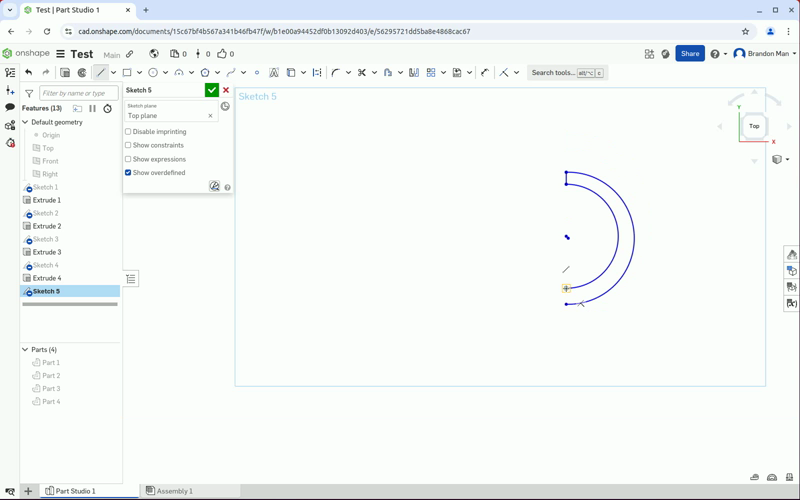
scroll(-6)
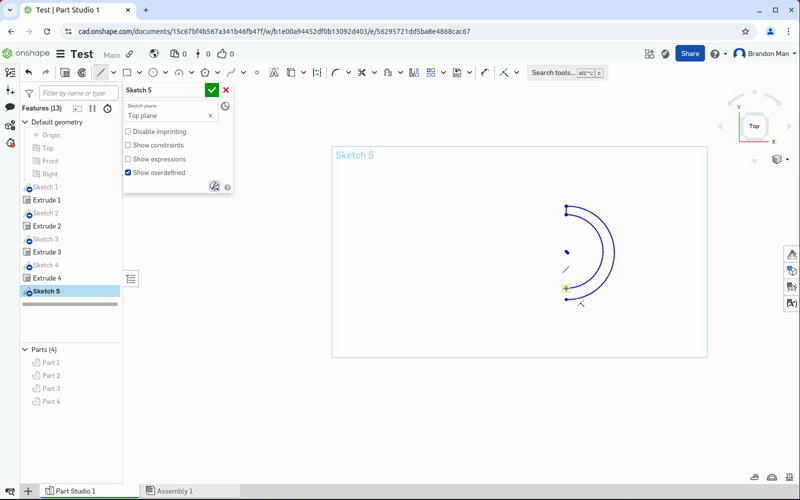
scroll(-6)
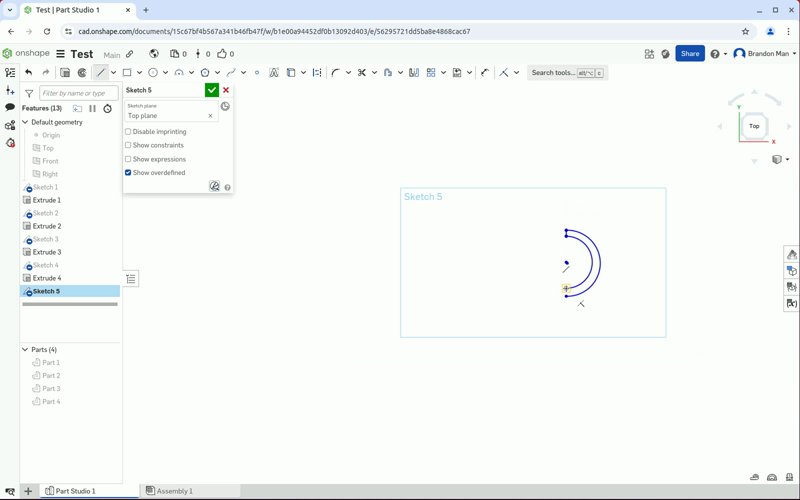
scroll(-6)
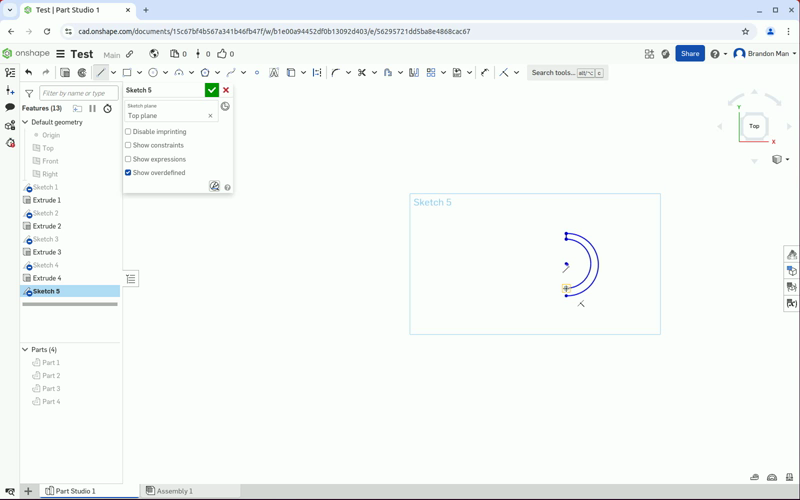
scroll(-6)
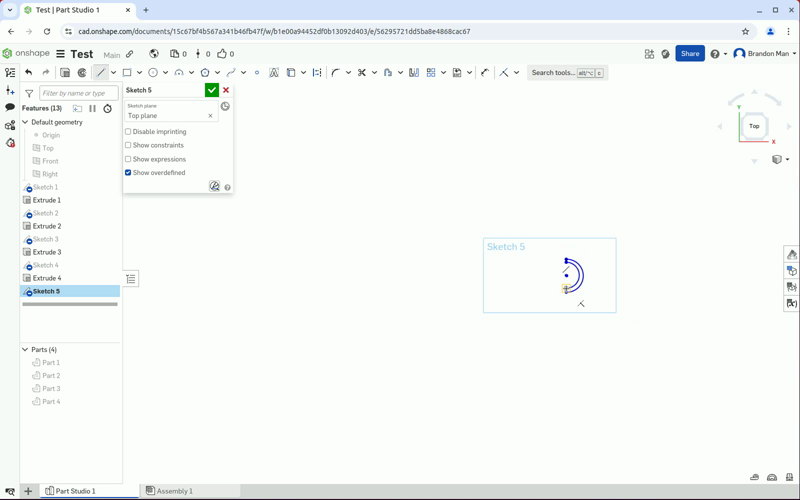
scroll(-6)
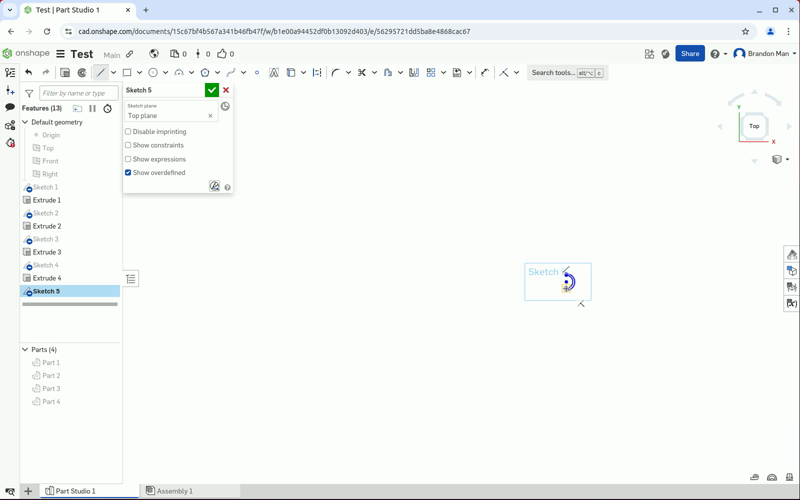
mouse_move(589, 288)
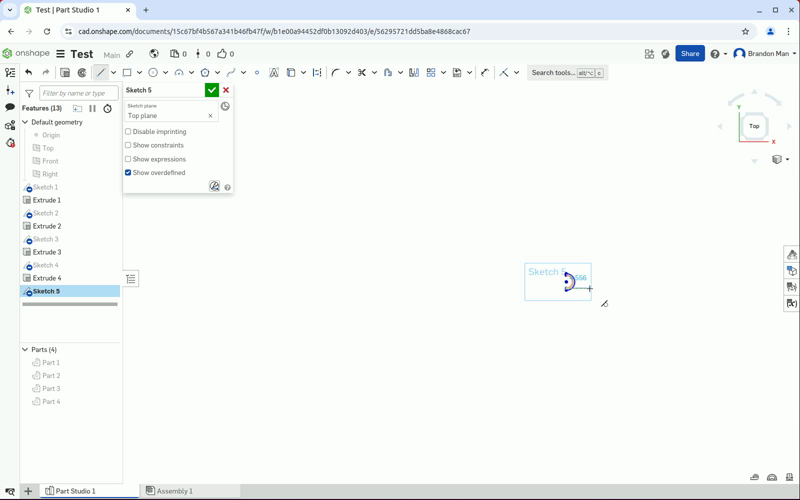
key_down(shift)
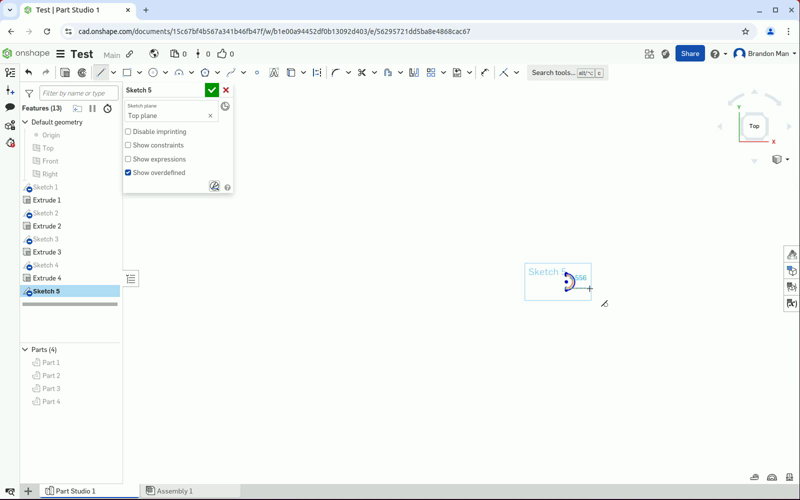
mouse_move(566, 290)
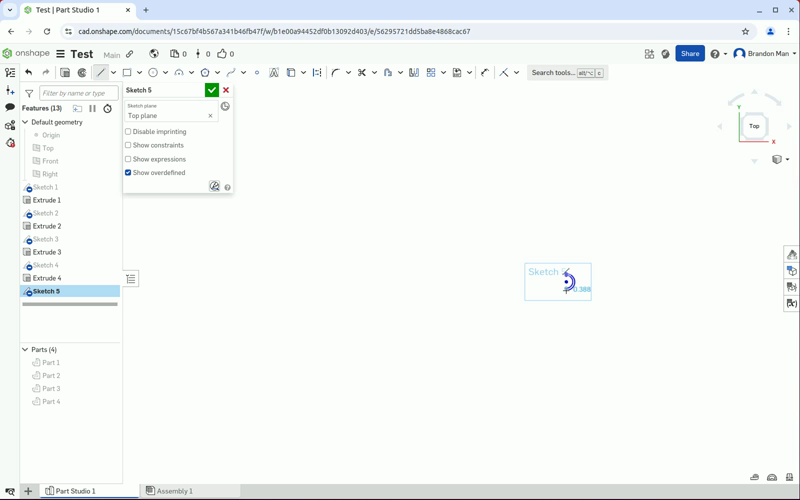
scroll(6)
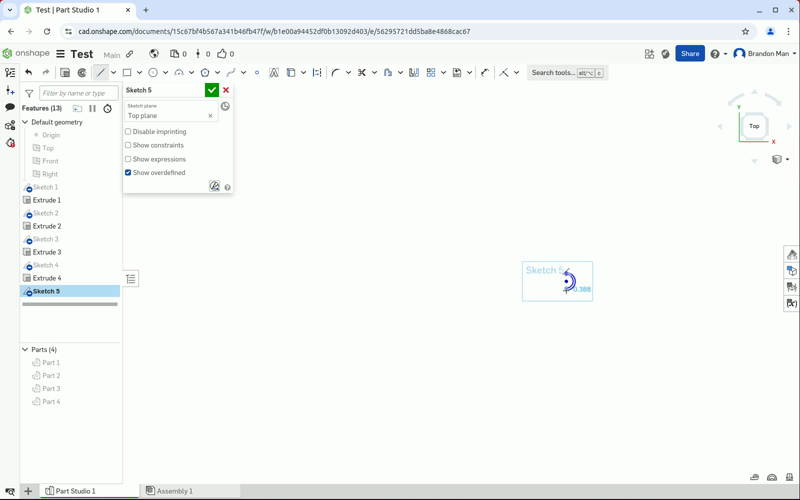
scroll(6)
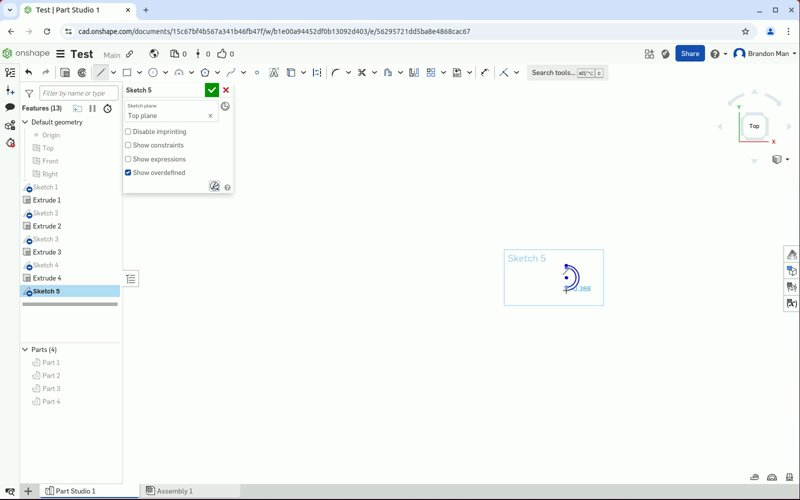
scroll(6)
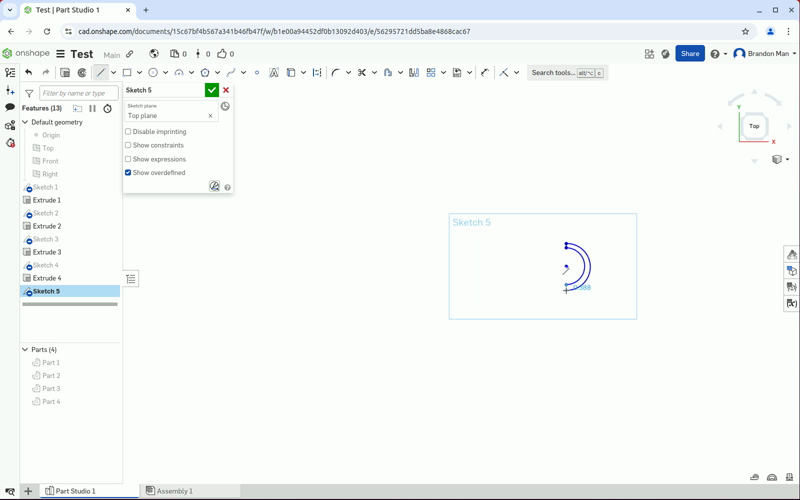
scroll(6)
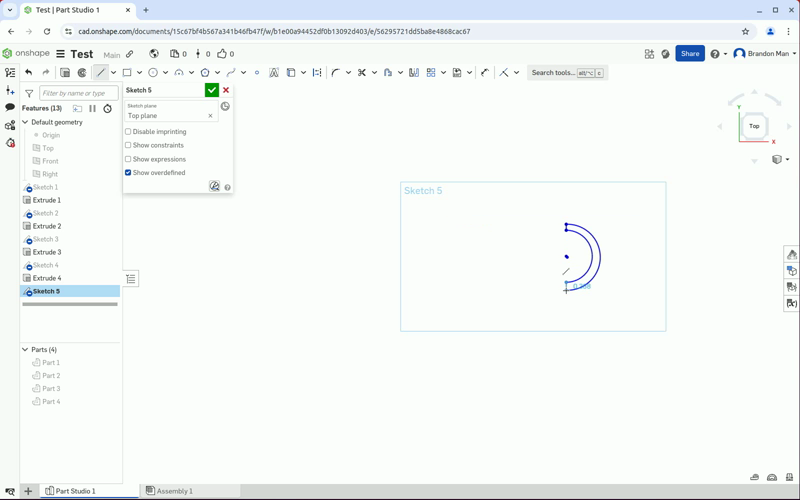
scroll(6)
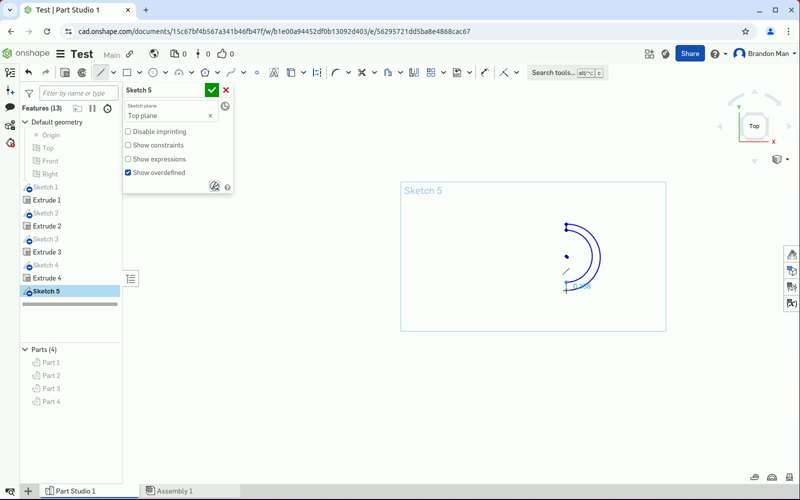
scroll(6)
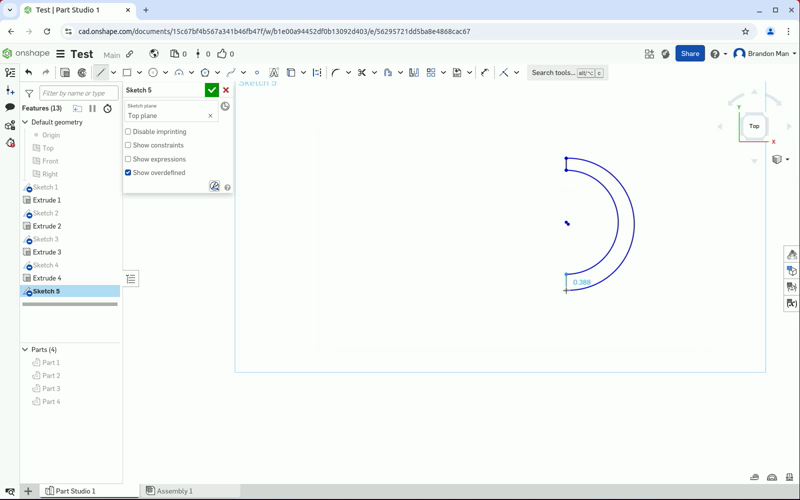
scroll(6)
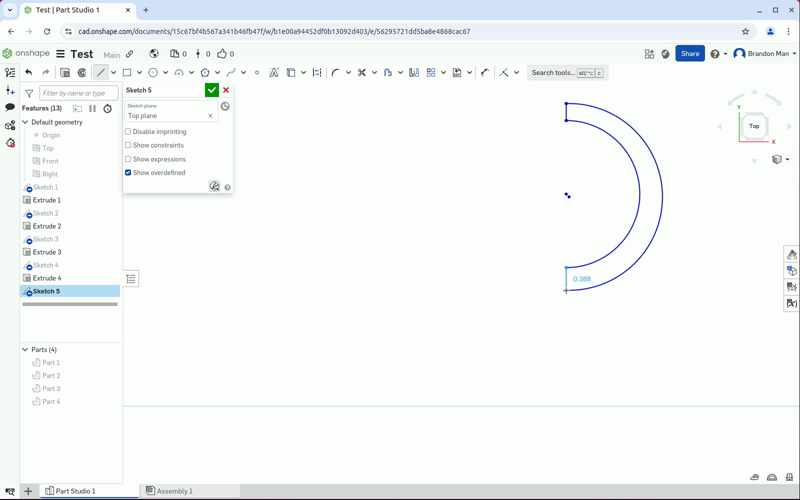
key_up(shift)
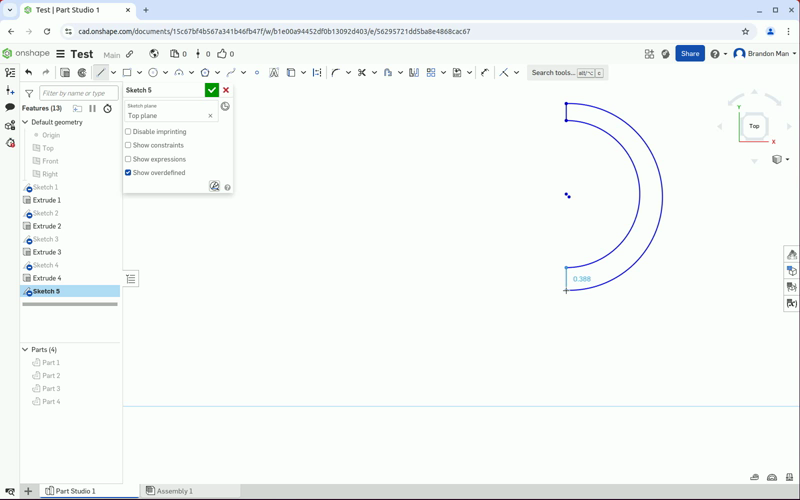
click(566, 290)
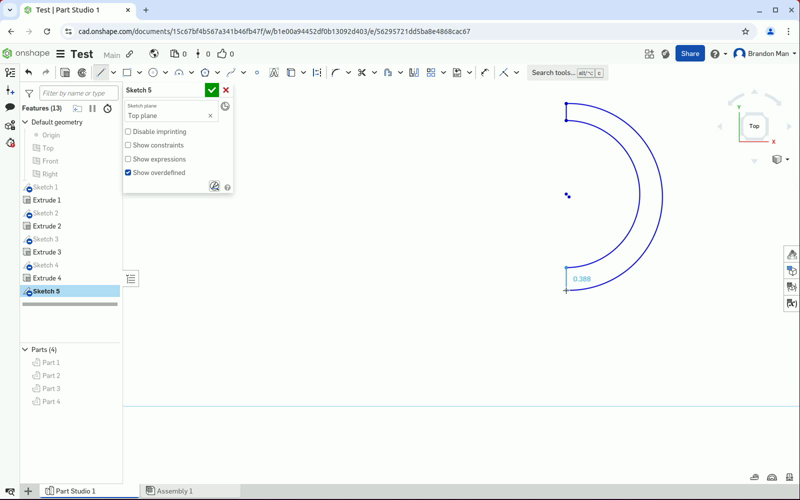
scroll(-6)
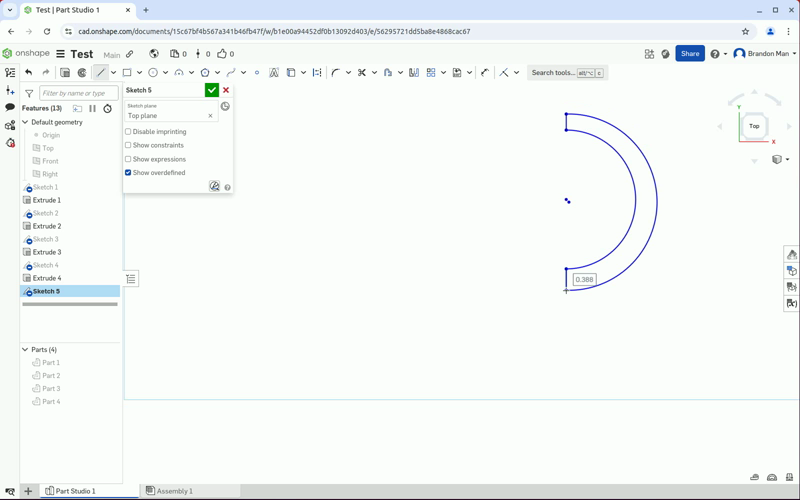
scroll(-6)
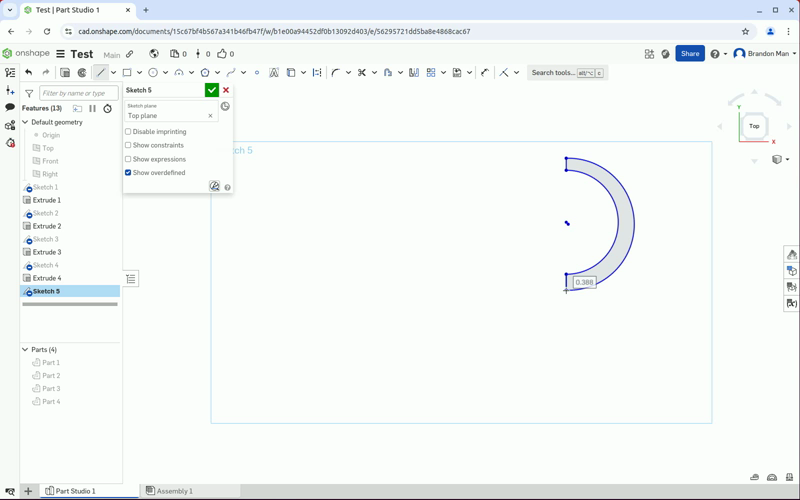
scroll(-6)
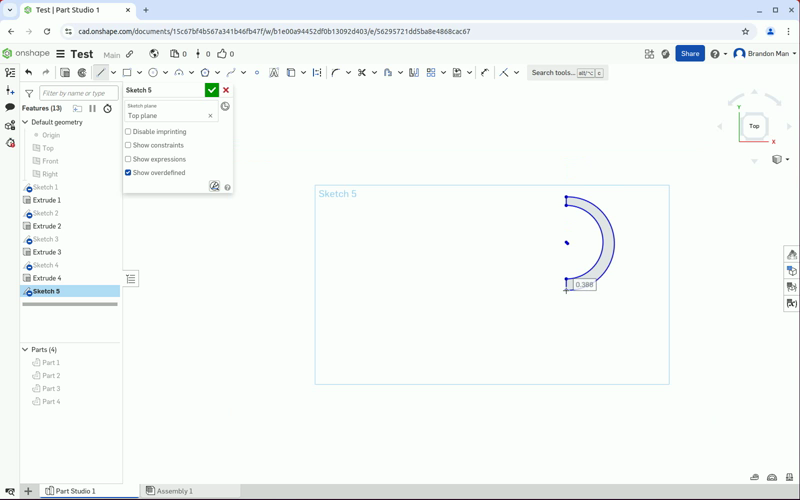
scroll(-6)
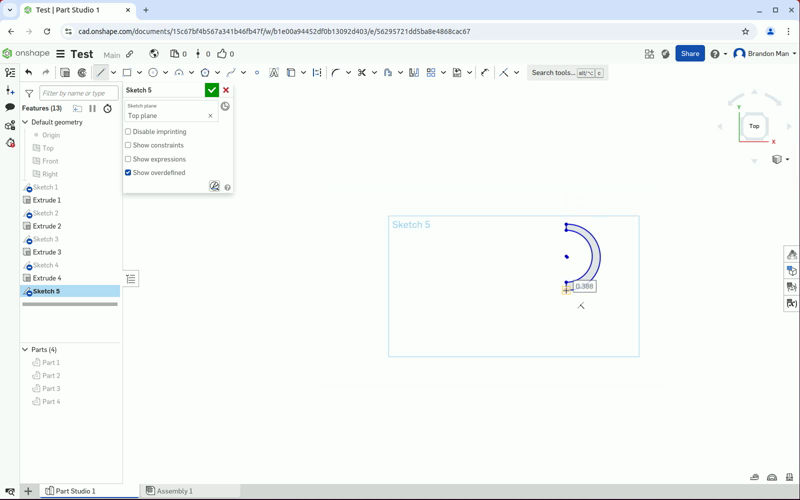
scroll(-6)
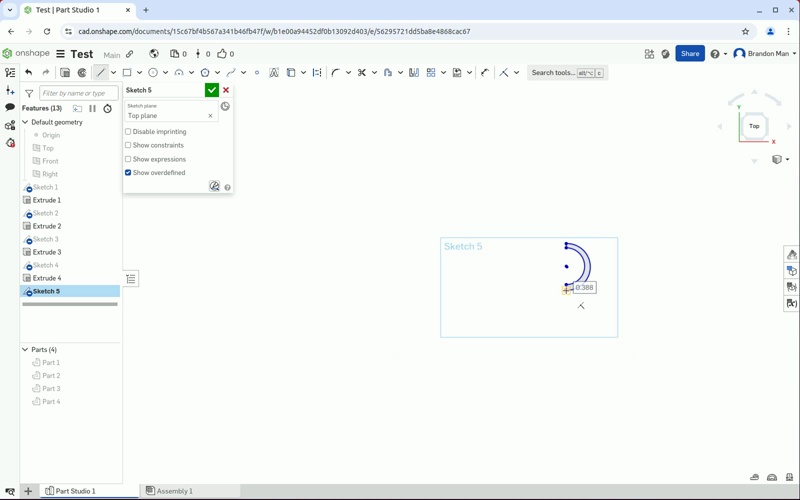
scroll(-6)
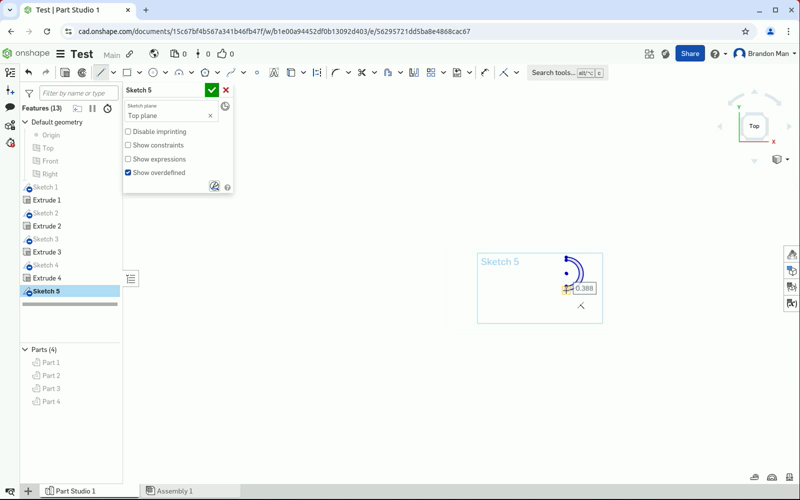
scroll(-6)
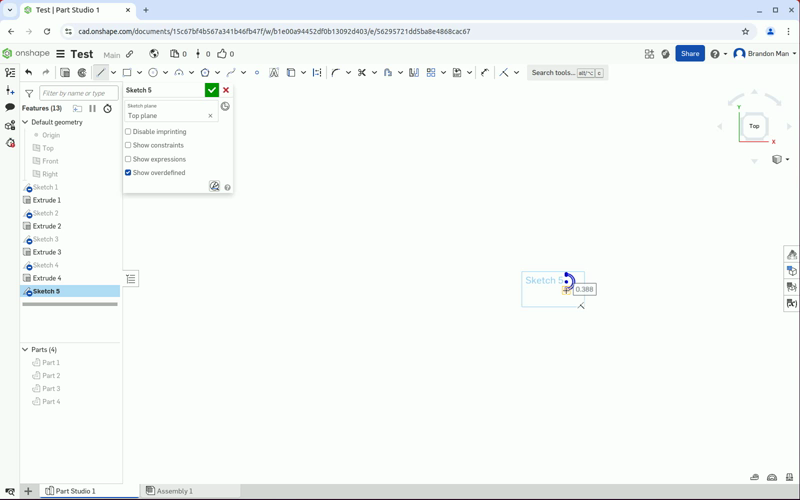
key(esc)
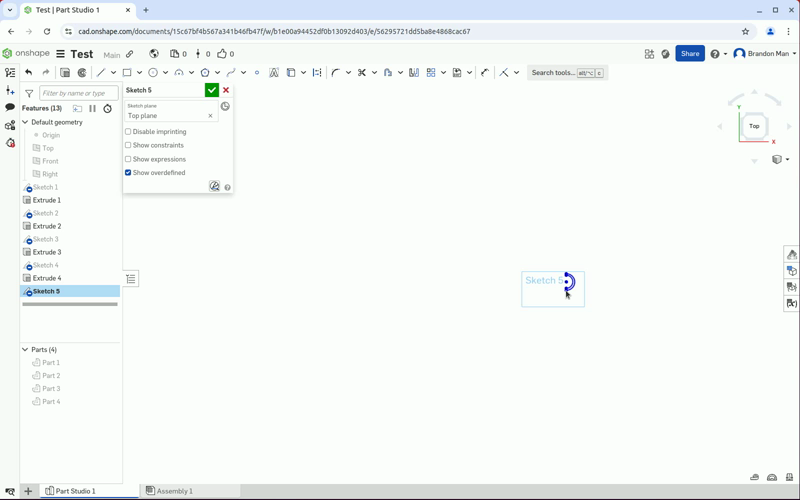
mouse_move(570, 275)
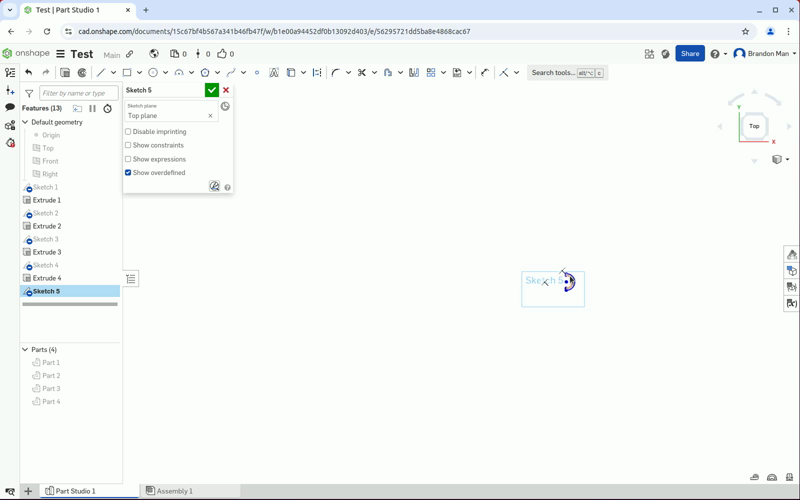
scroll(6)
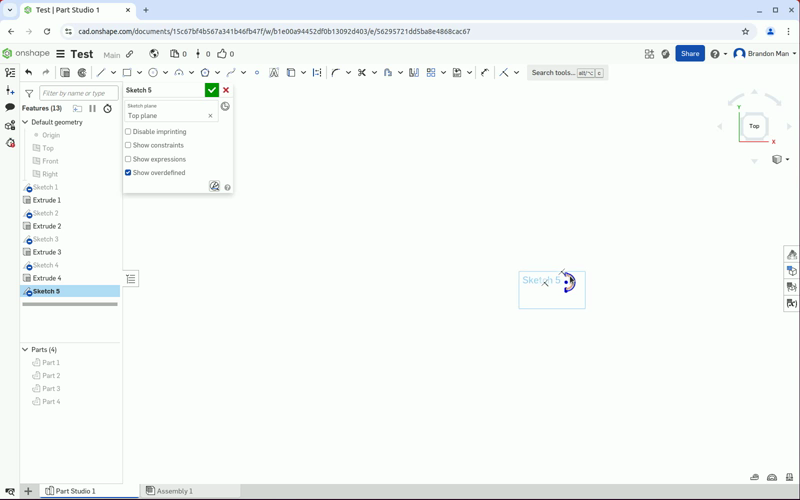
scroll(6)
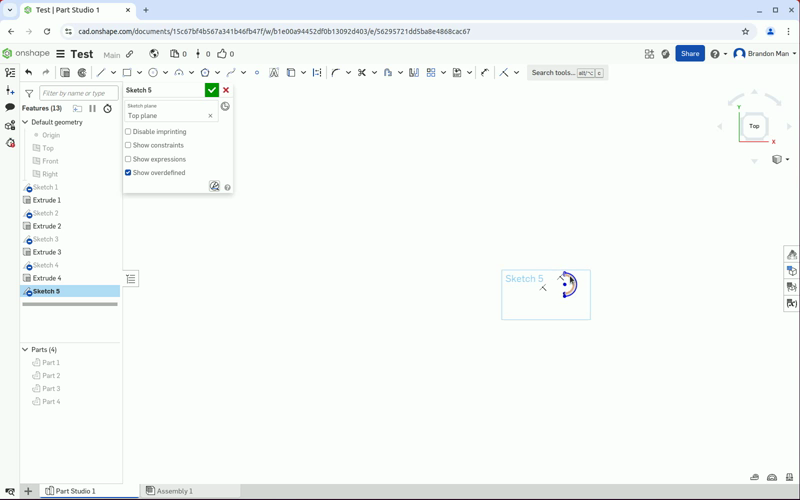
scroll(6)
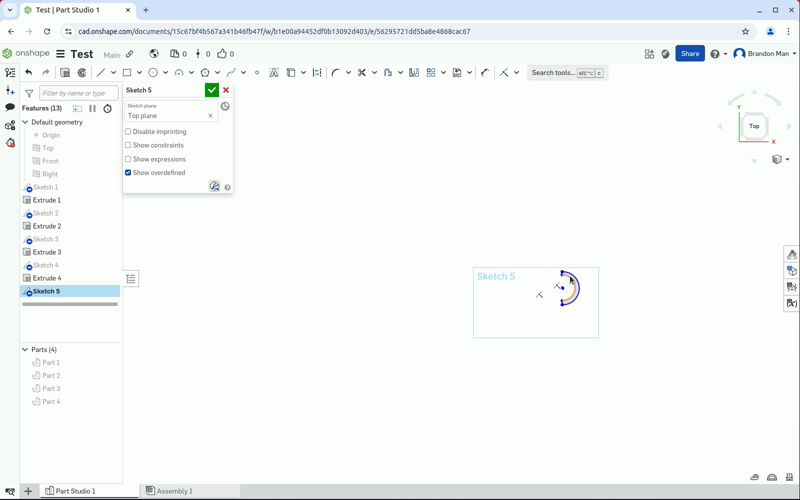
scroll(6)
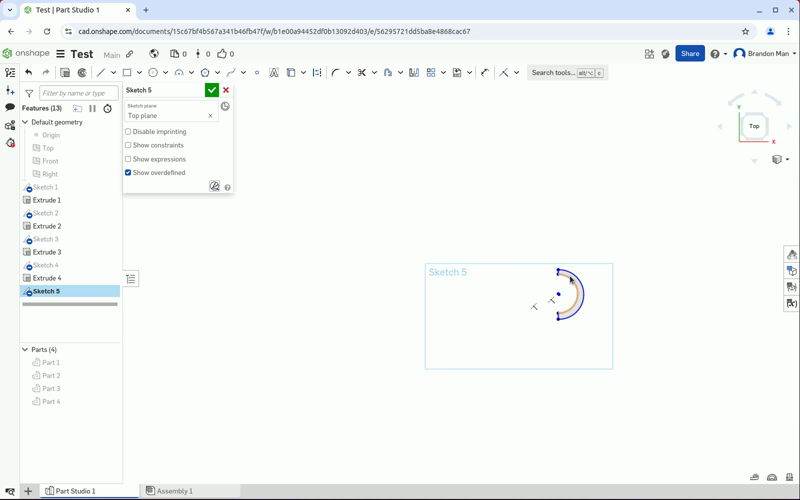
scroll(6)
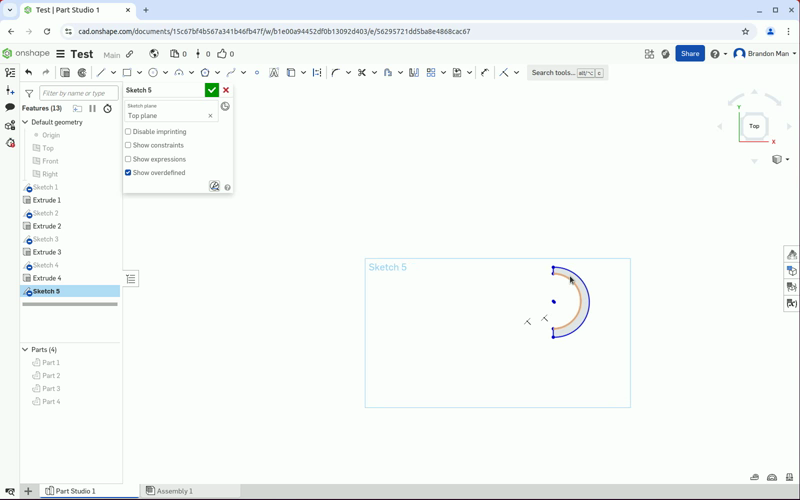
scroll(6)
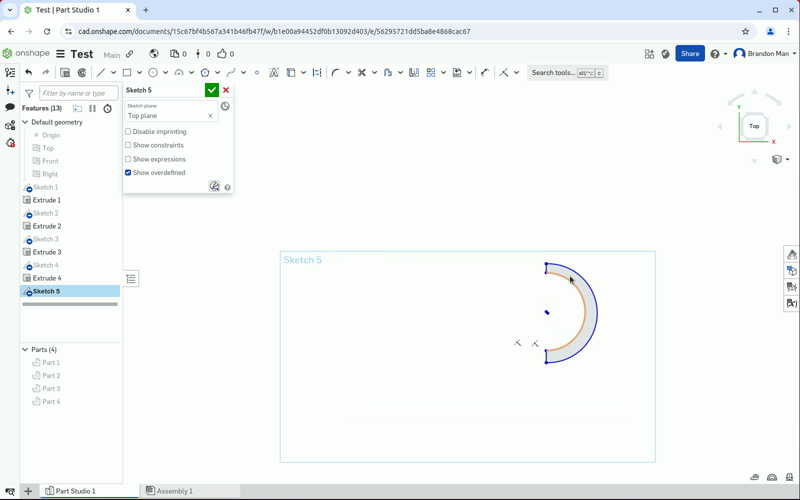
scroll(6)
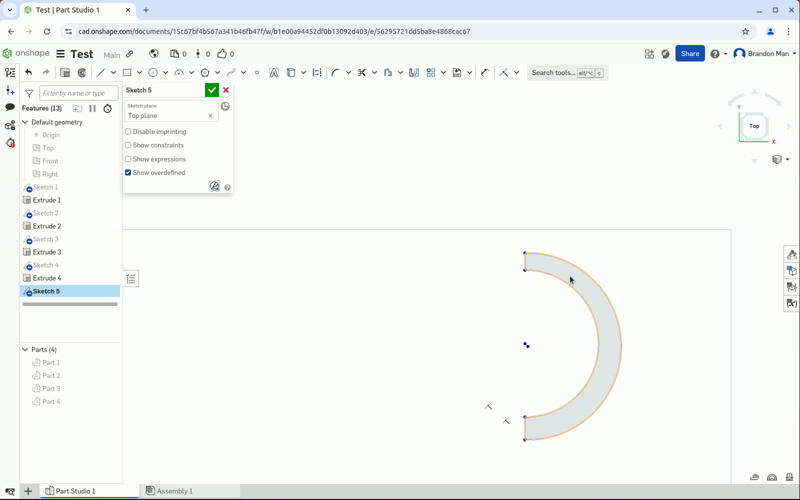
click(570, 275)
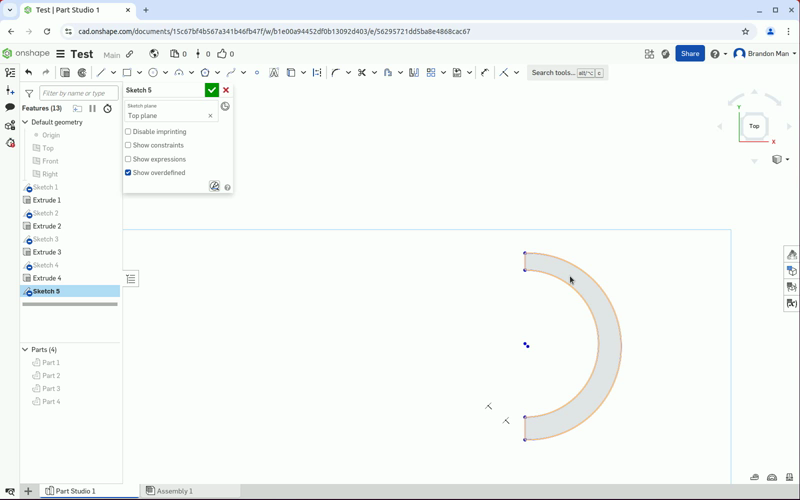
scroll(-6)
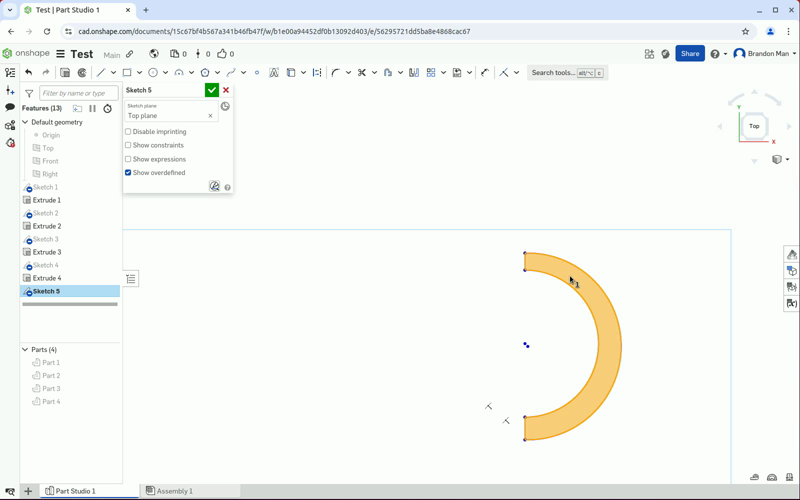
scroll(-6)
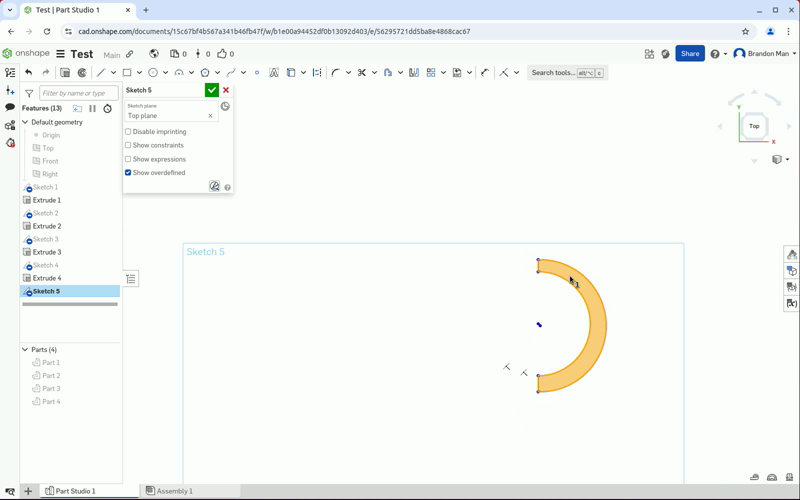
scroll(-6)
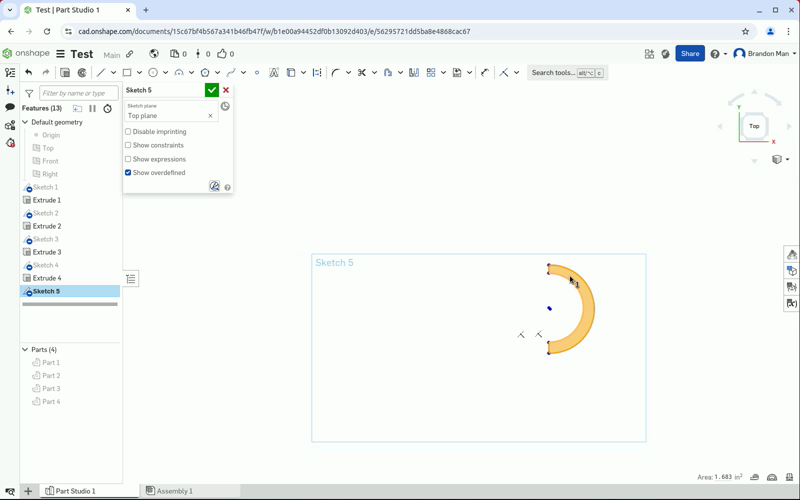
scroll(-6)
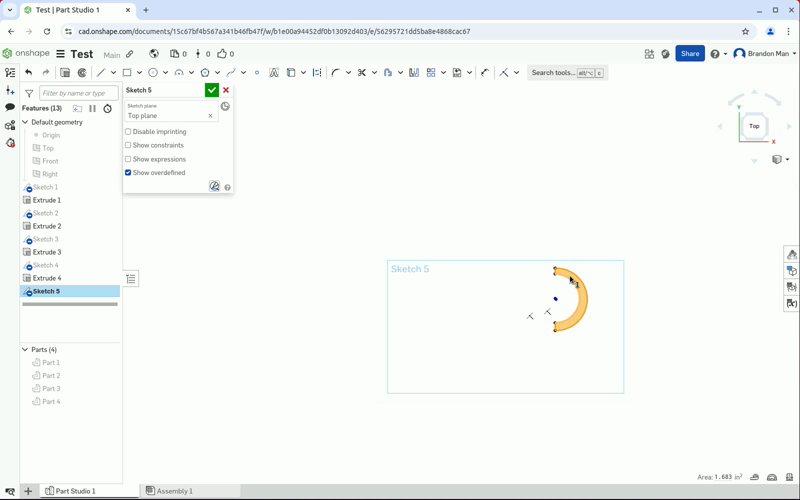
scroll(-6)
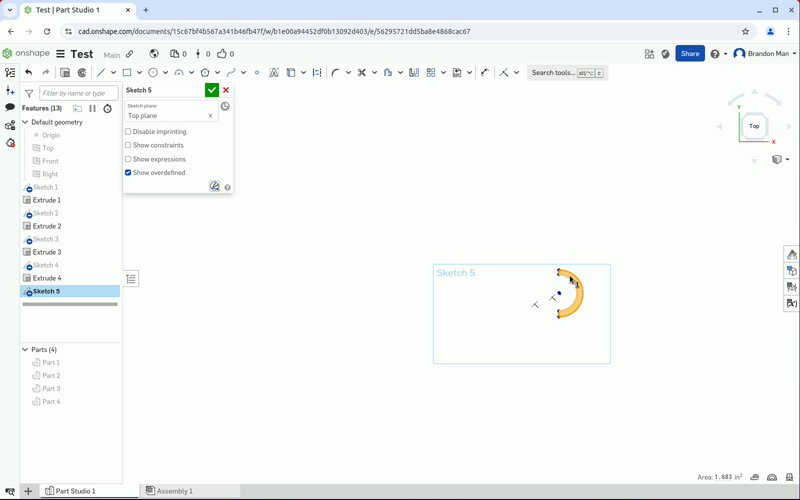
scroll(-6)
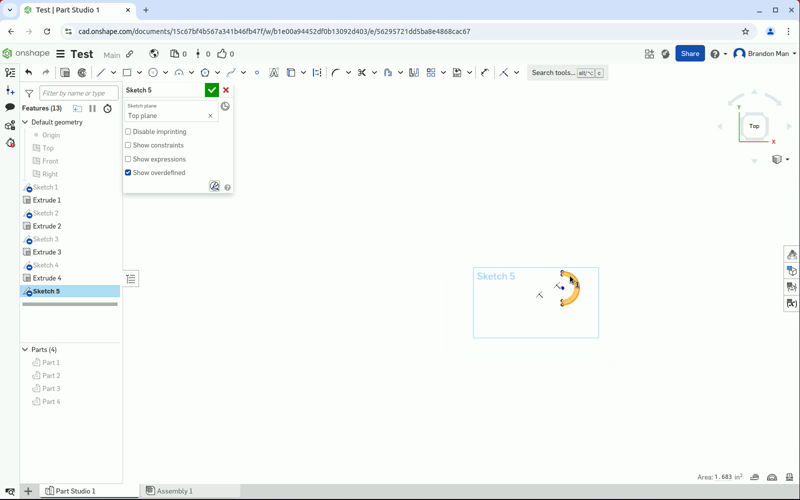
scroll(-6)
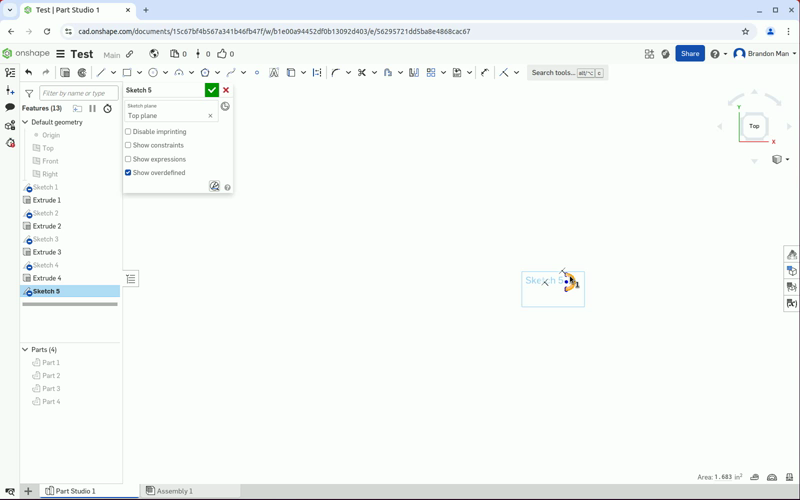
mouse_move(73, 352)
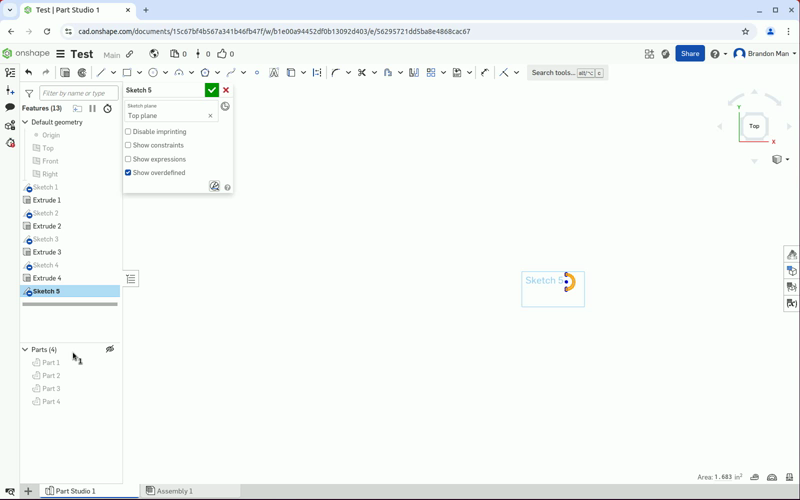
key(shift+y)
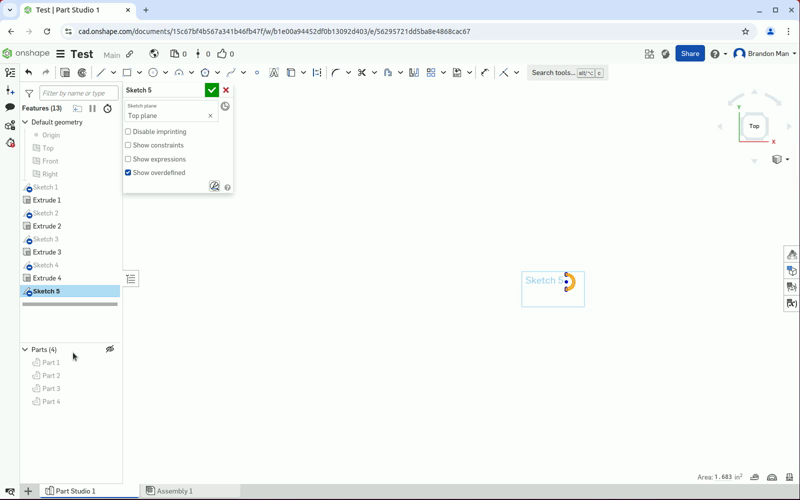
key(shift+e)
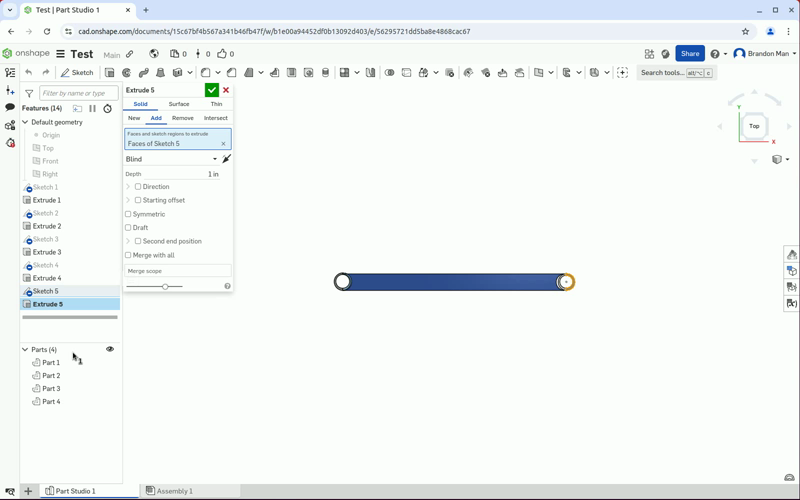
mouse_move(143, 106)
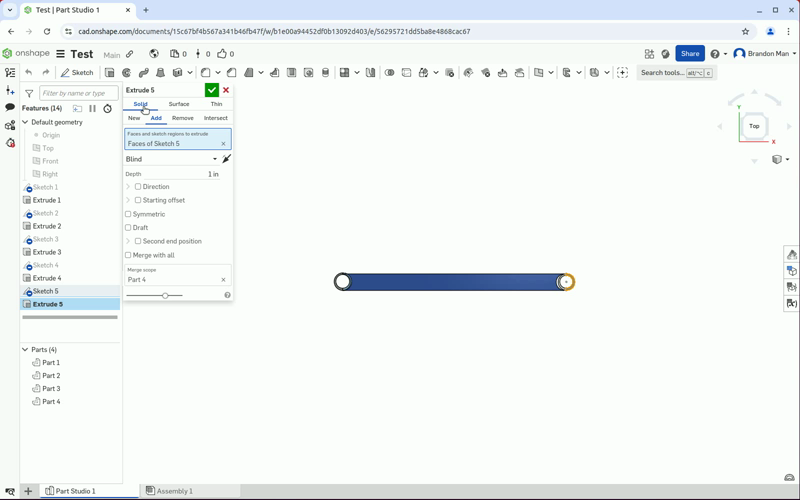
click(143, 106)
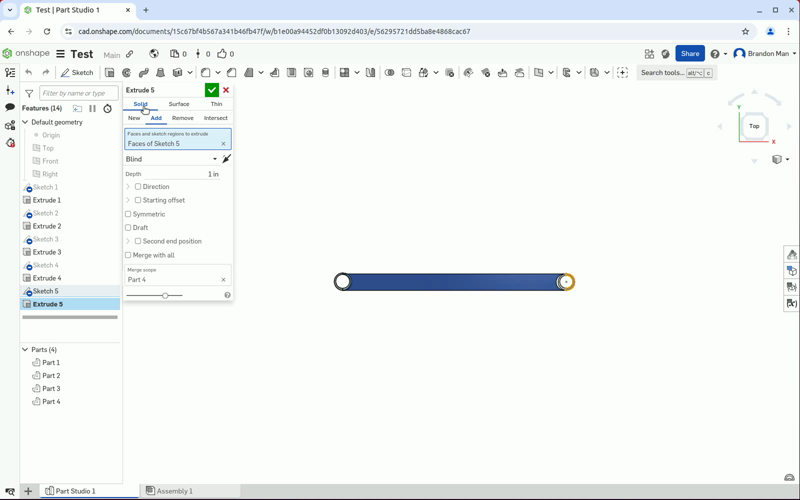
mouse_move(137, 120)
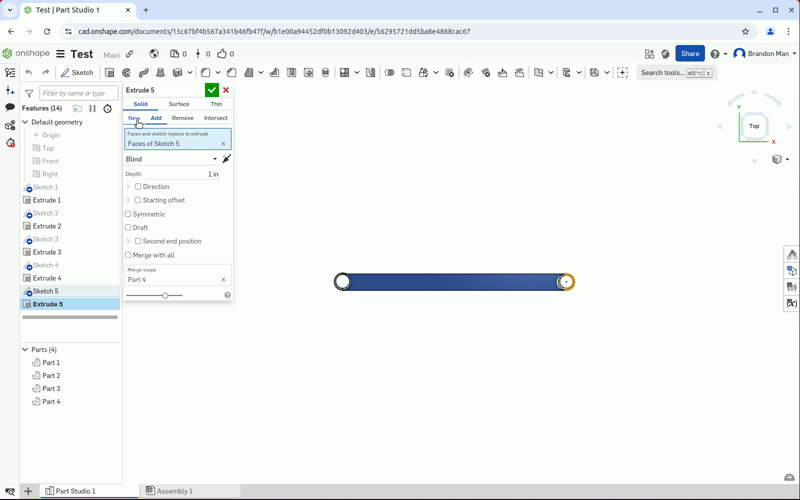
click(137, 120)
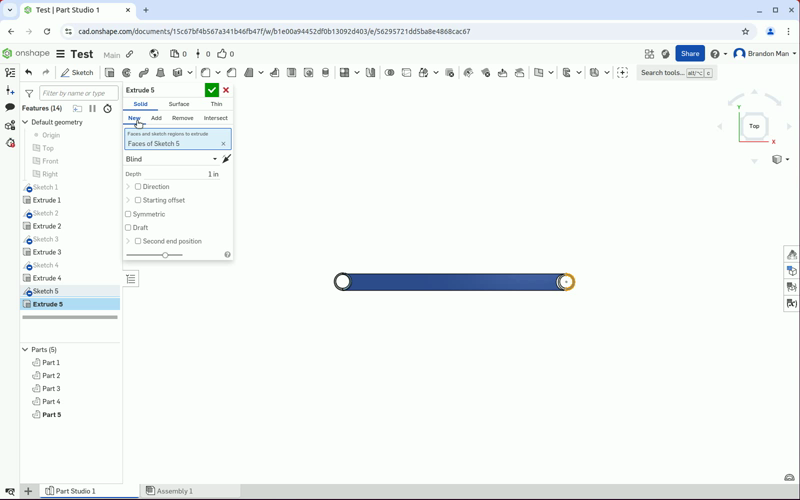
key(tab, 4)
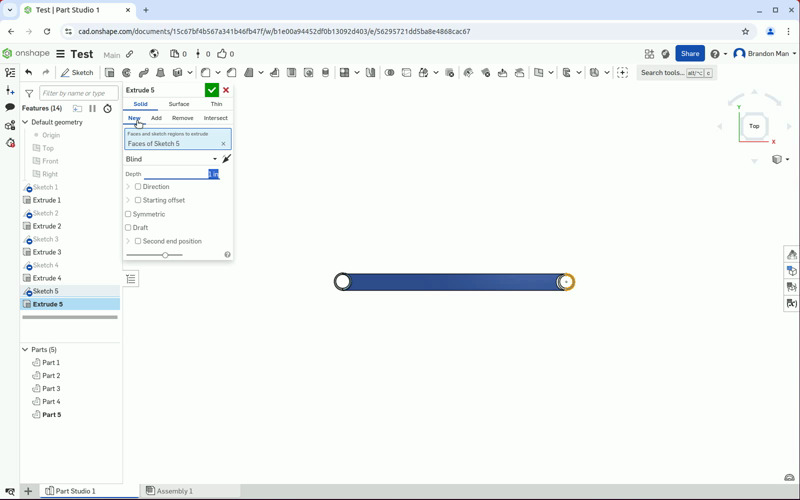
text(2.648)
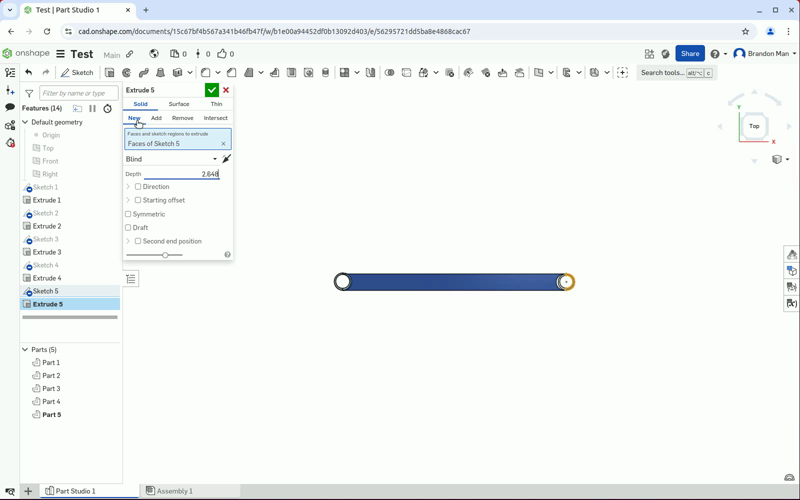
key(enter)
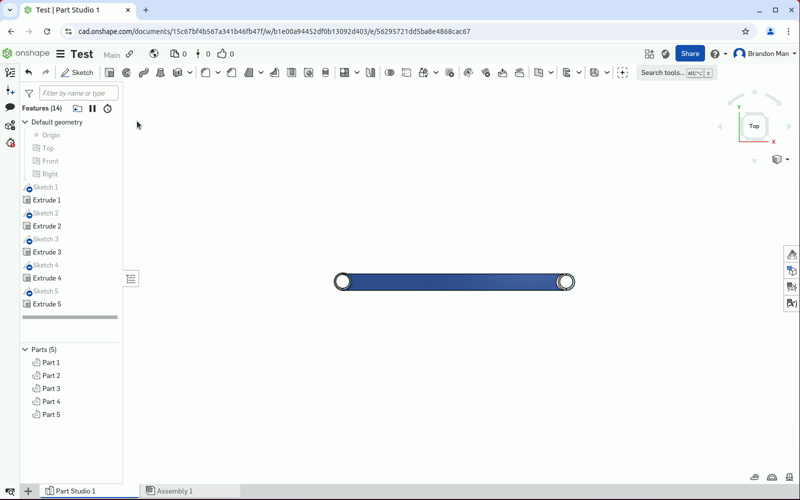
key(shift+h)
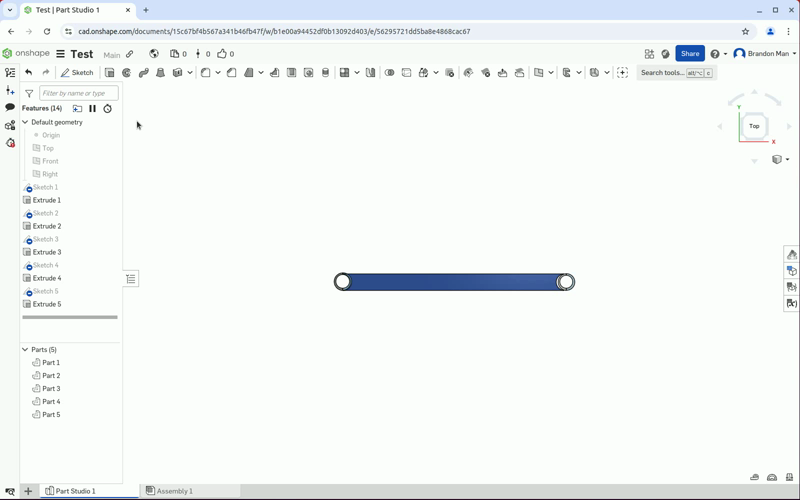
key(shift+h)
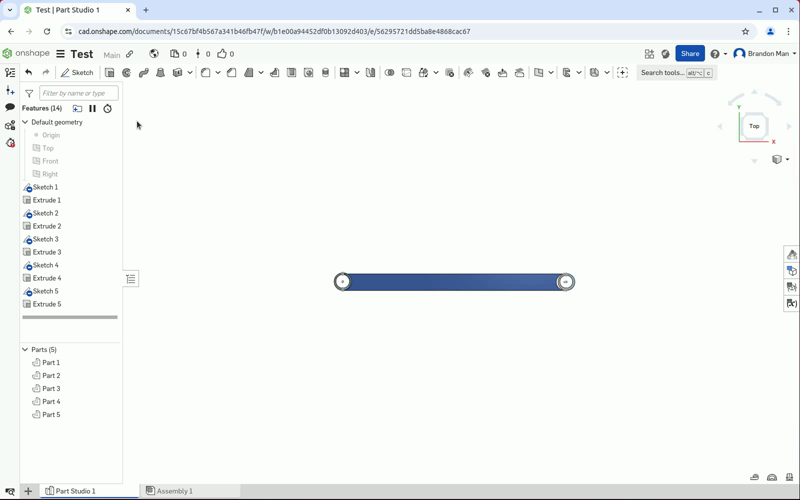
key(shift+7)
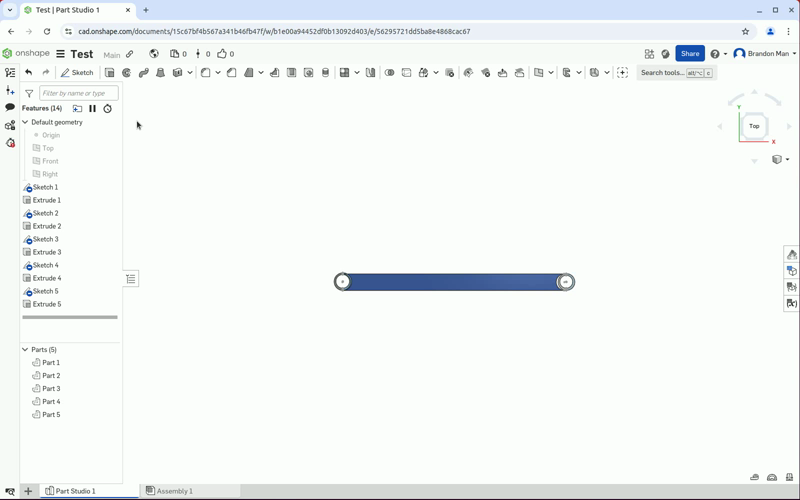
key(up, 3)
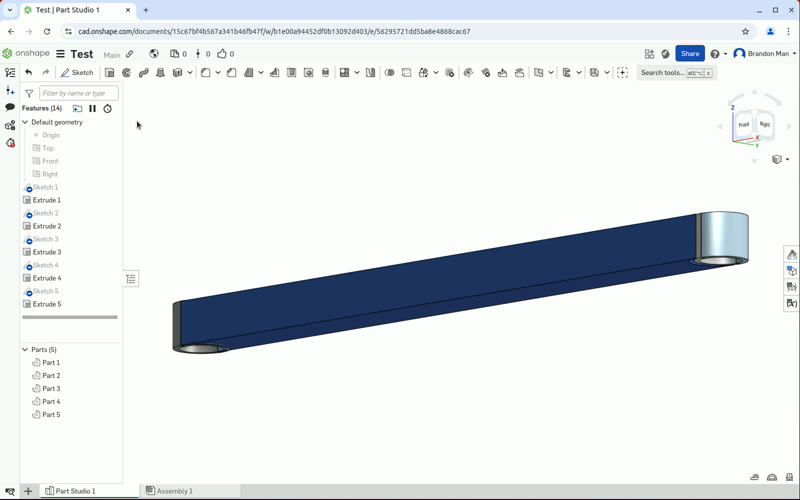
key(left, 3)
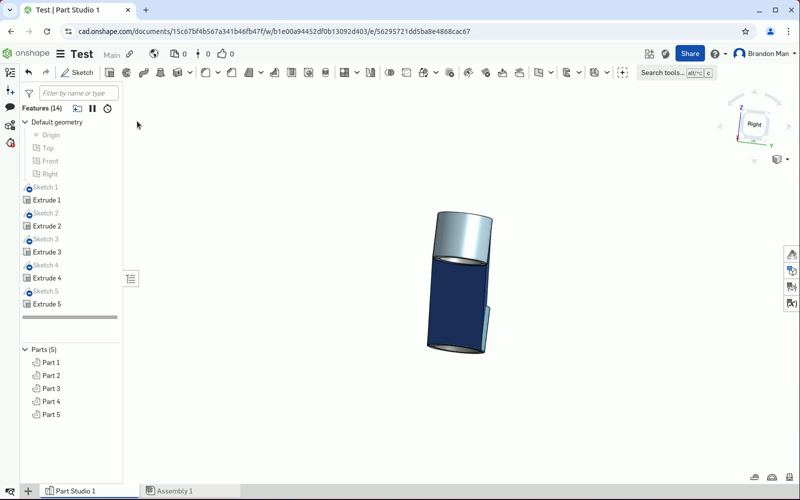
key(right, 3)
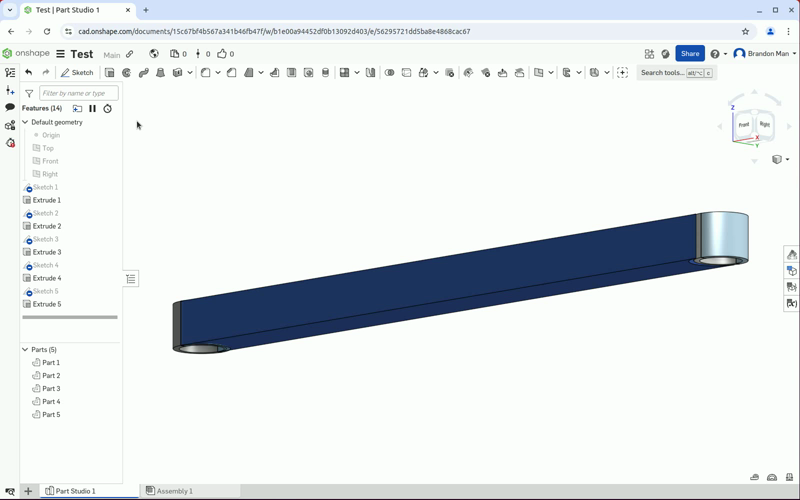
key(down, 3)
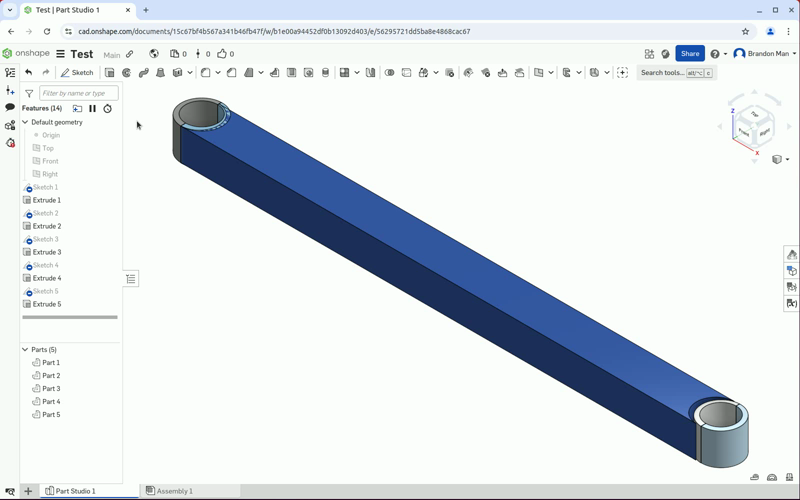
mouse_move(73, 189)
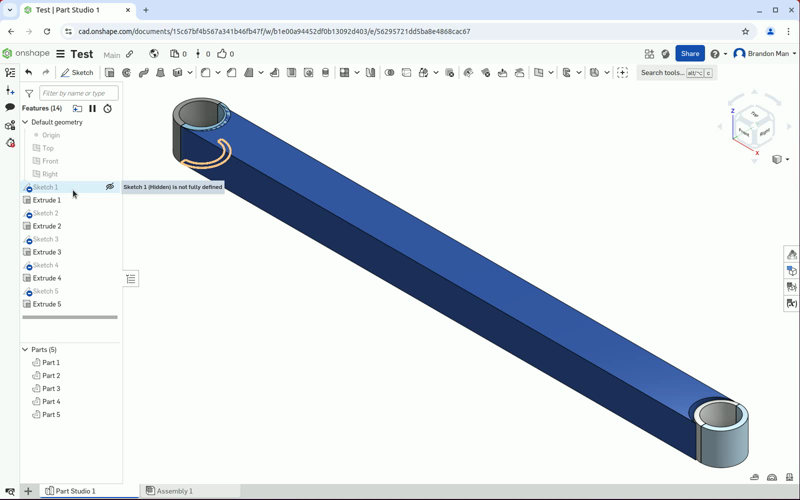
click(73, 189)